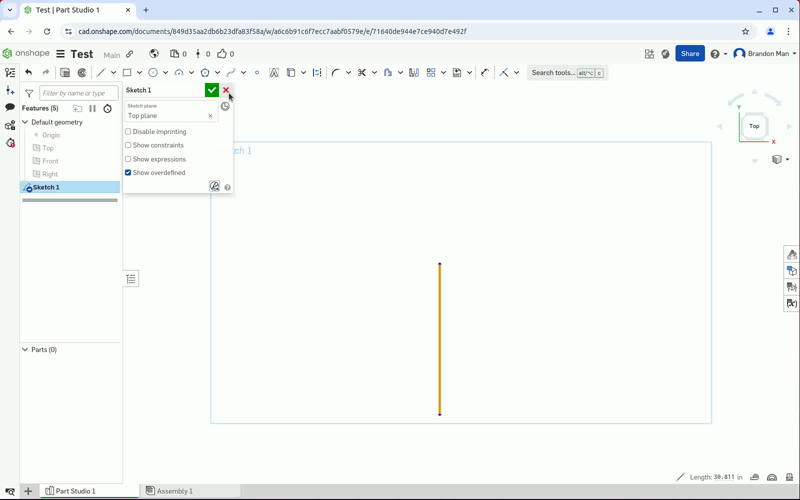
key(shift+h)
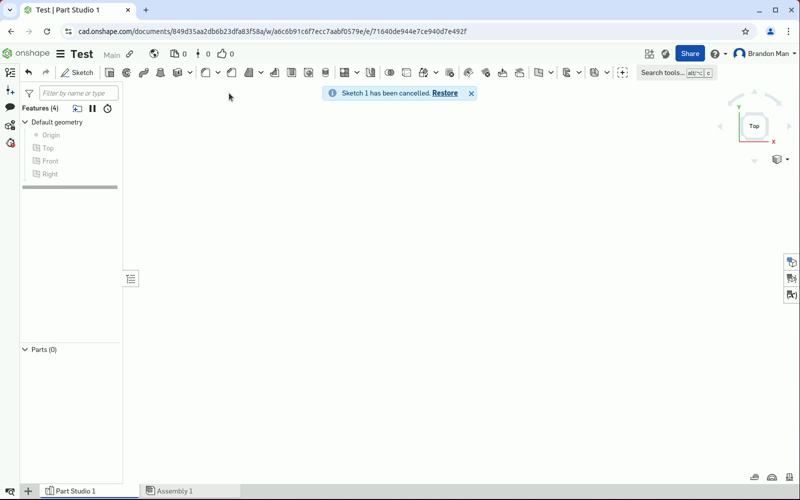
mouse_move(73, 352)
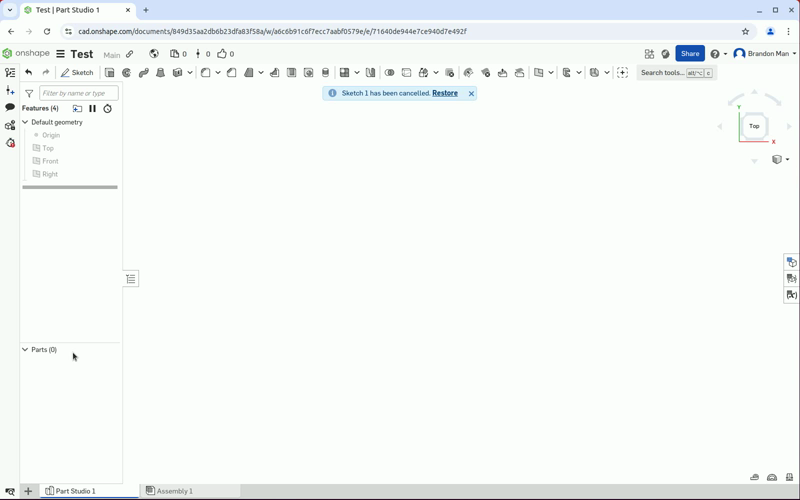
key(y)
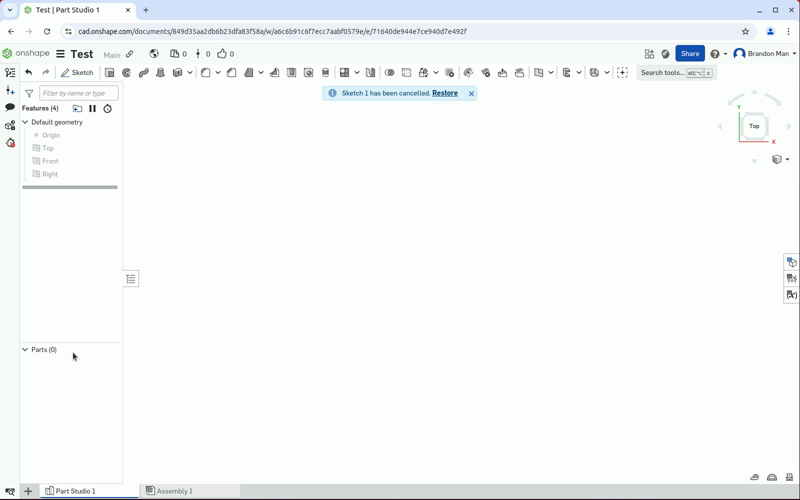
key(shift+p)
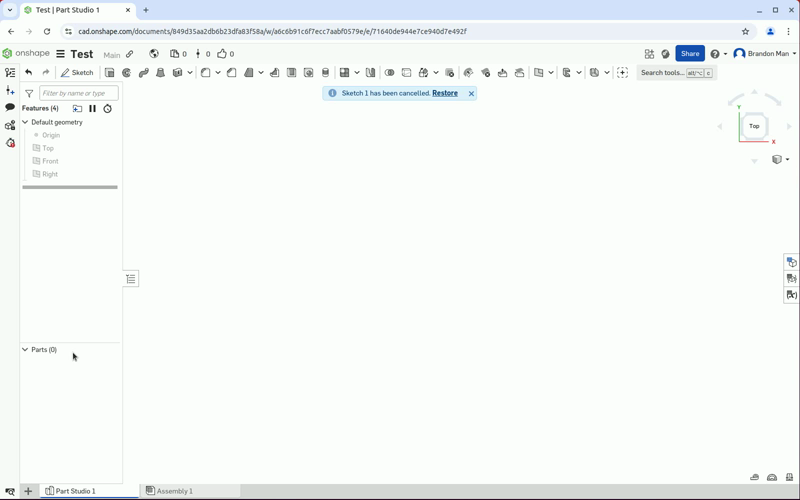
key(space)
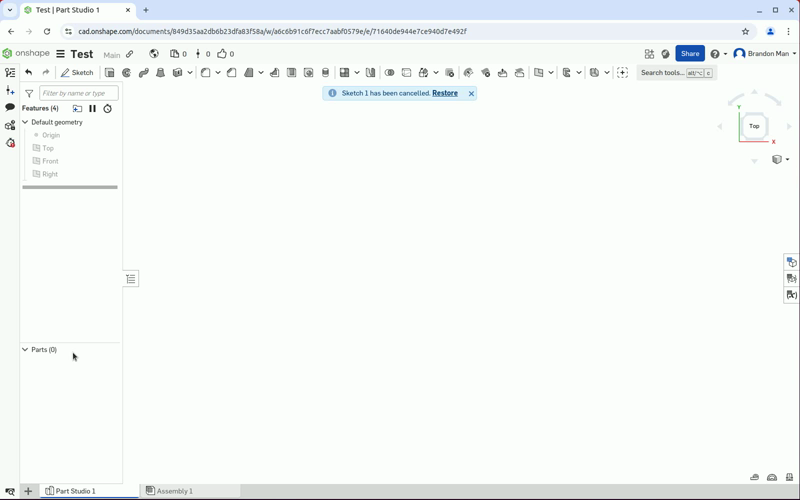
key_down(shift)
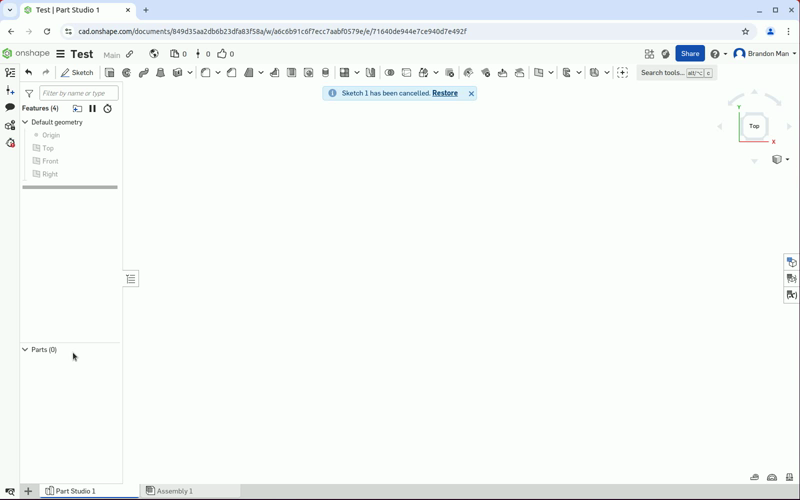
key(up)
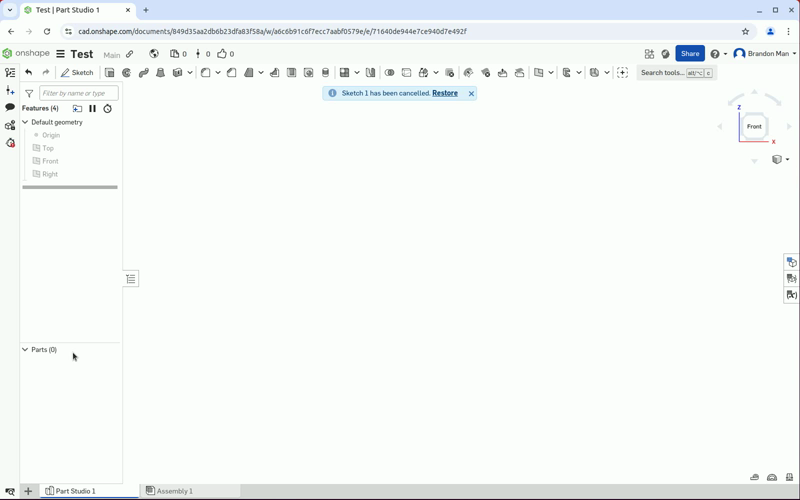
key_up(shift)
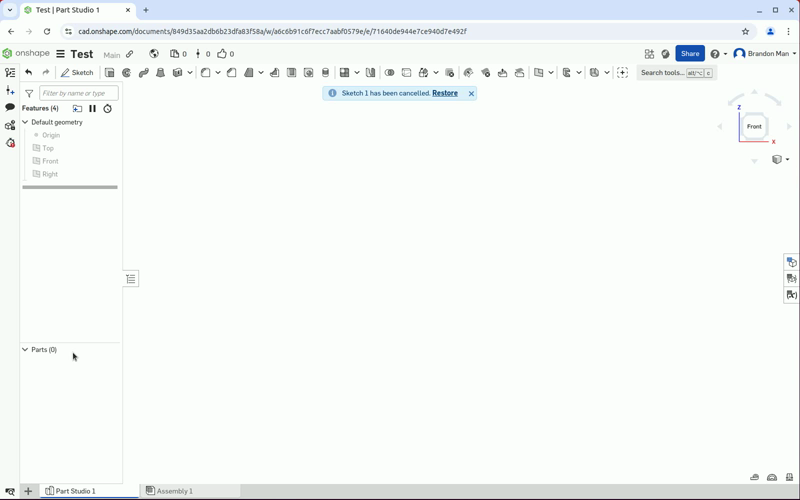
mouse_move(73, 352)
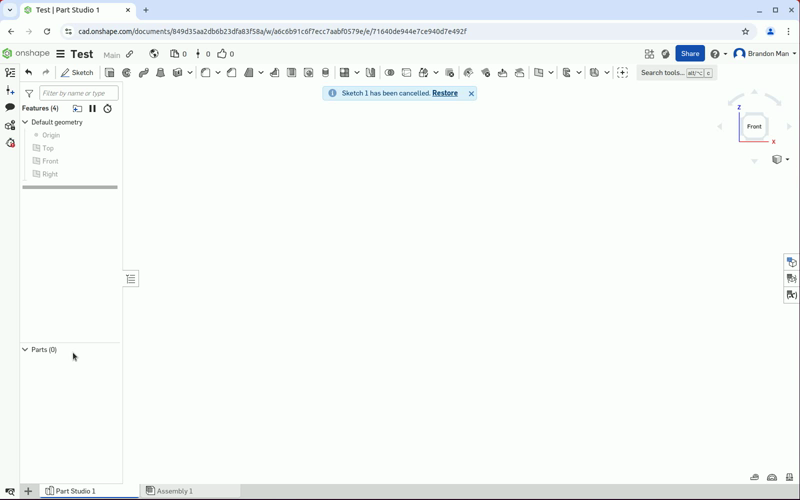
key(shift+y)
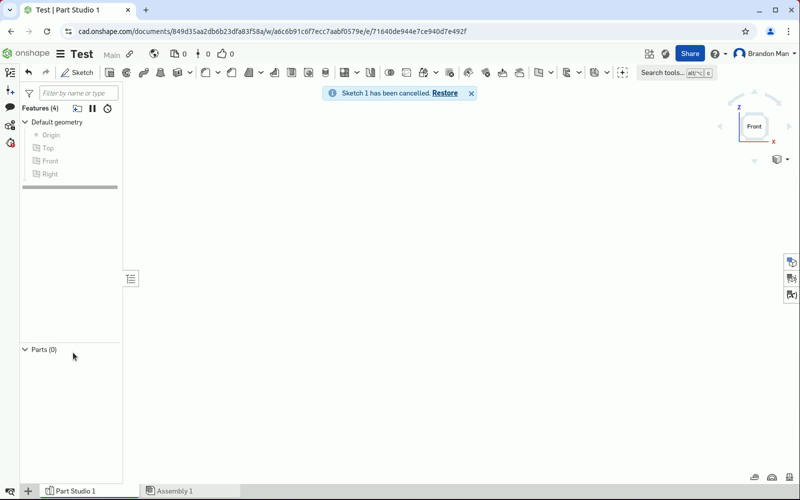
key(shift+s)
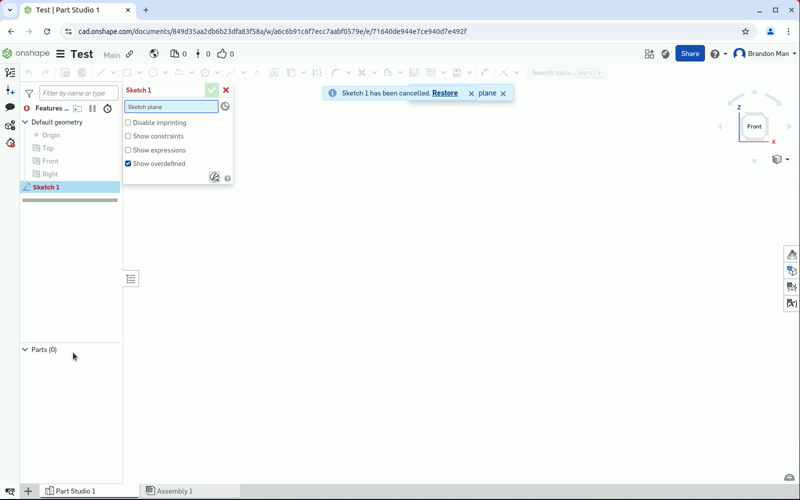
mouse_move(73, 163)
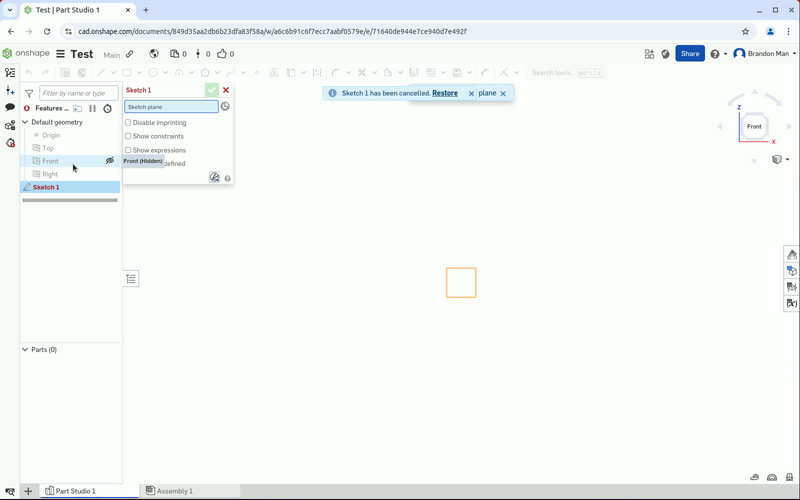
click(73, 163)
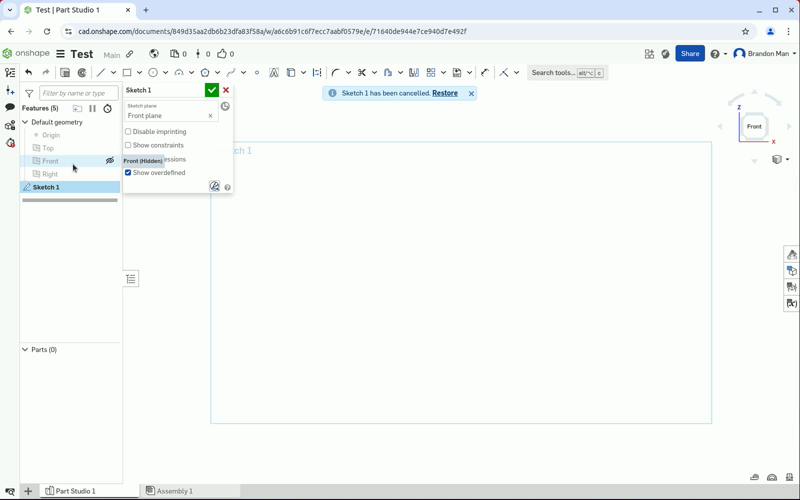
mouse_move(73, 352)
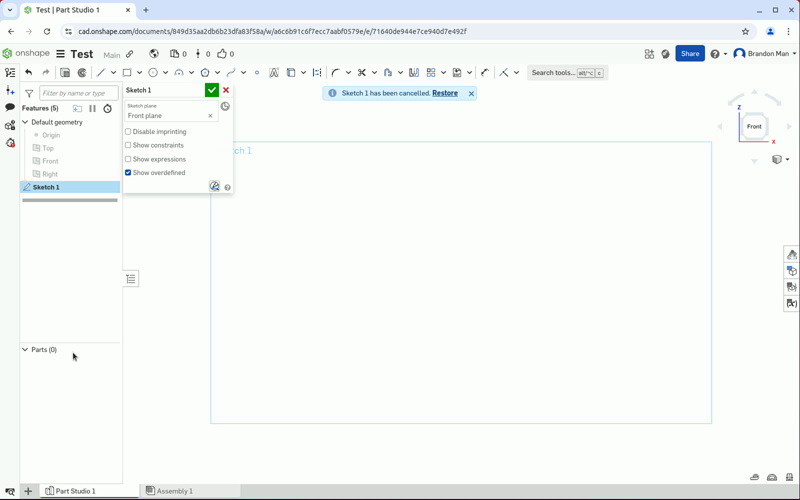
key(y)
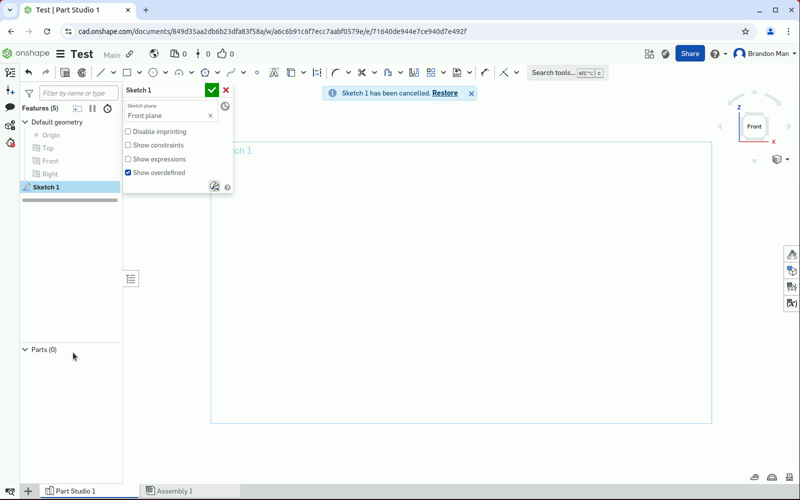
key(a)
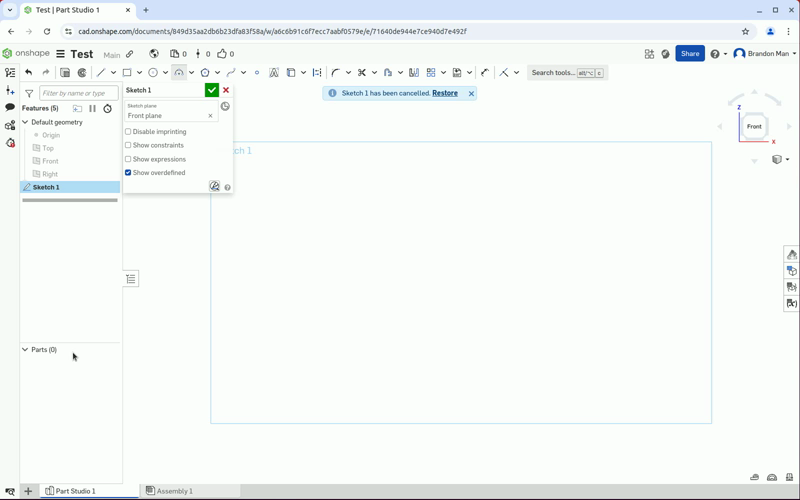
key_down(shift)
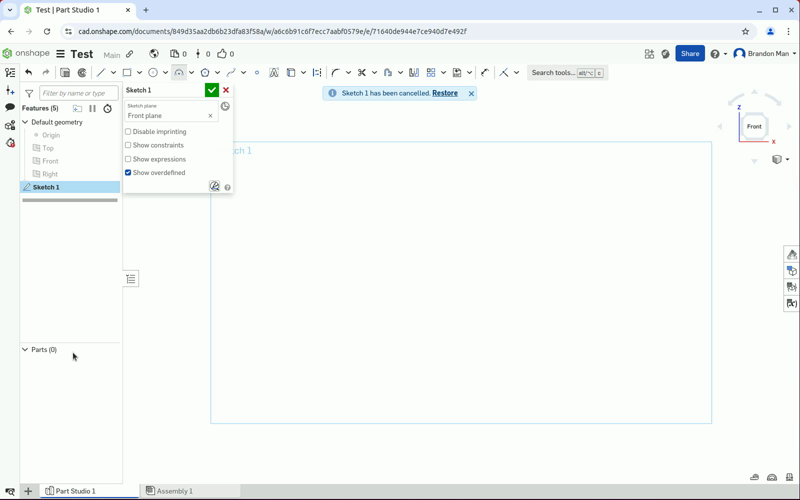
mouse_move(456, 286)
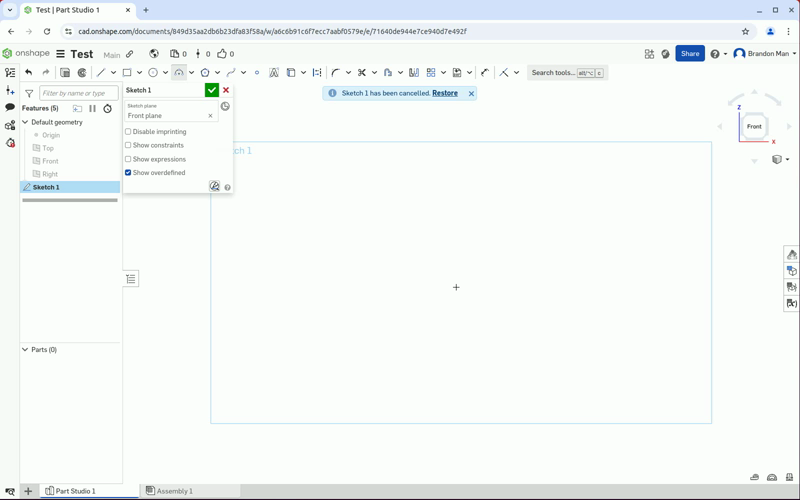
click(456, 286)
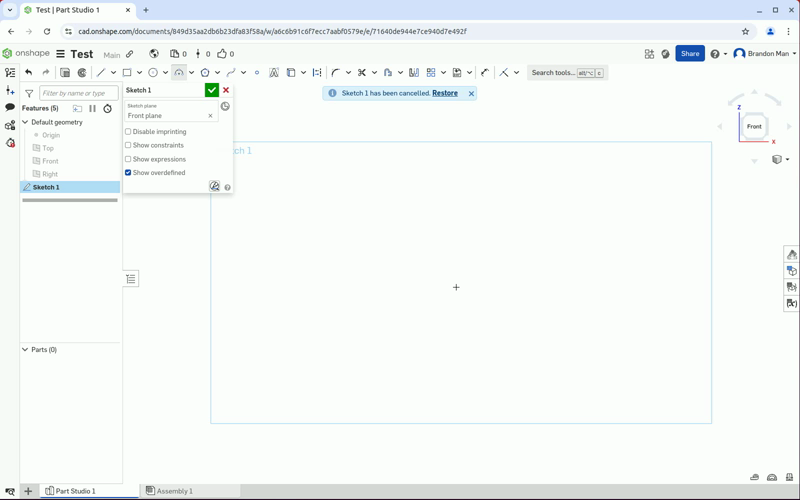
key_up(shift)
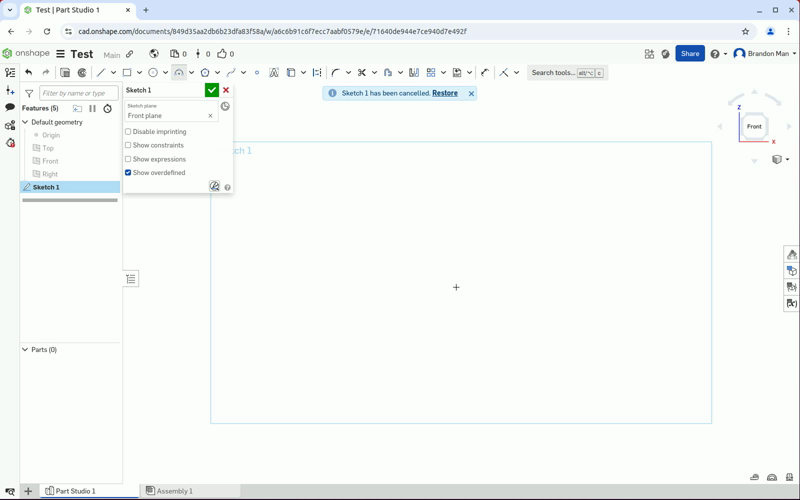
key_down(shift)
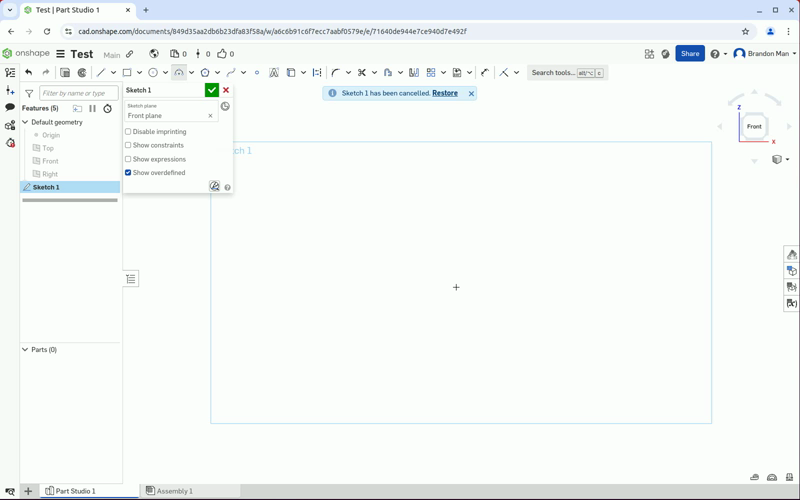
mouse_move(457, 287)
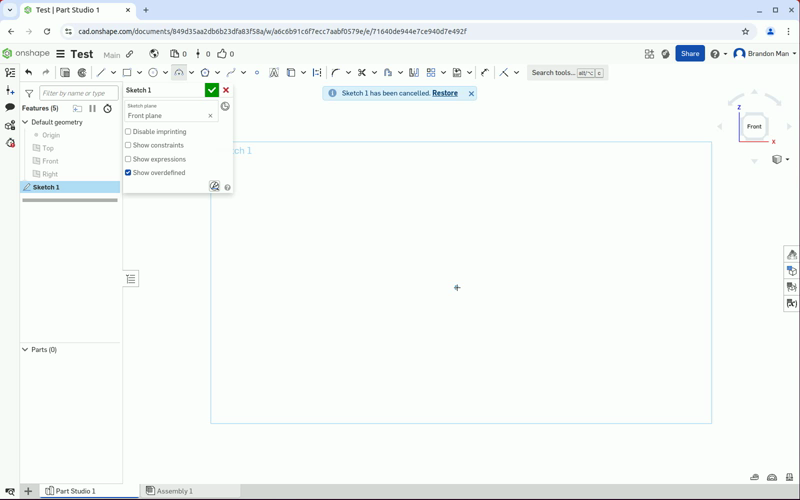
scroll(6)
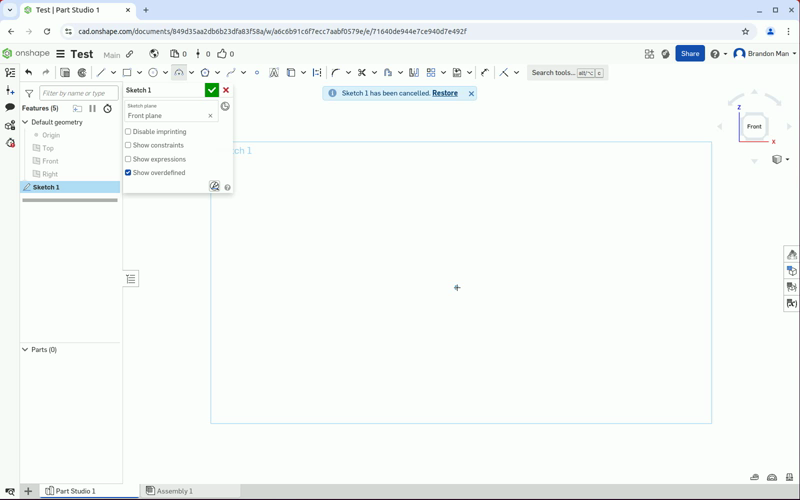
scroll(6)
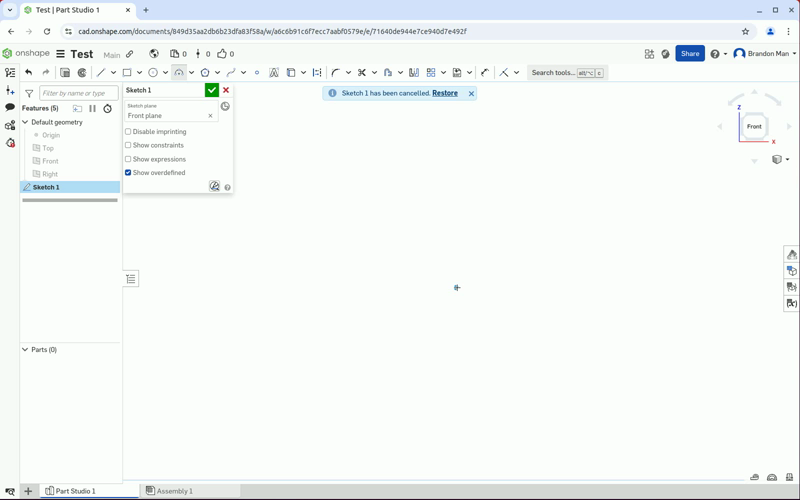
scroll(6)
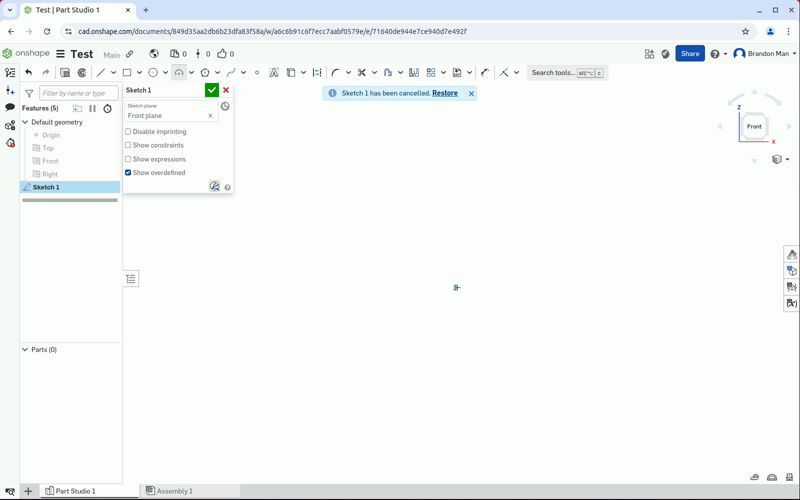
scroll(6)
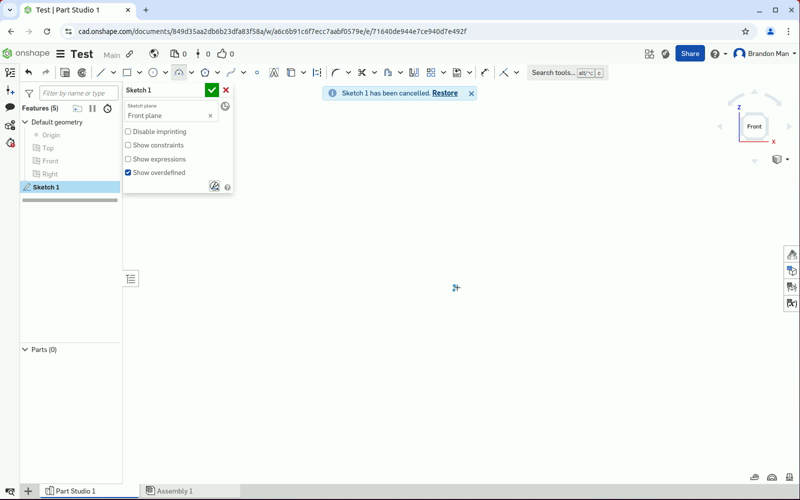
scroll(6)
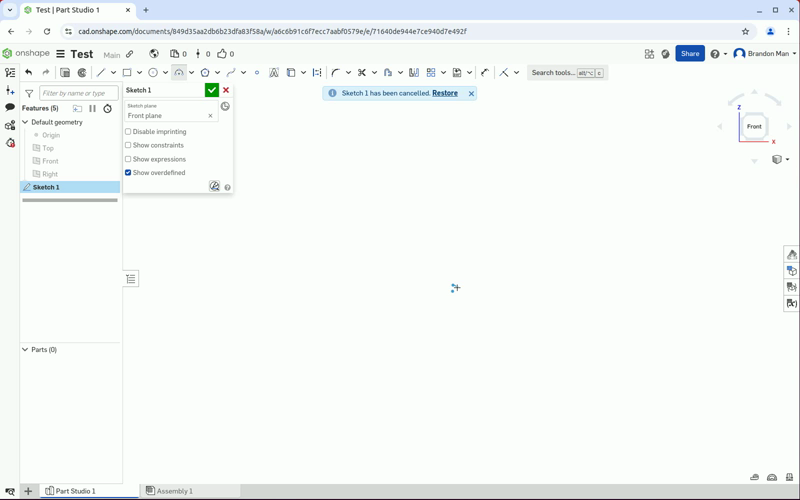
scroll(6)
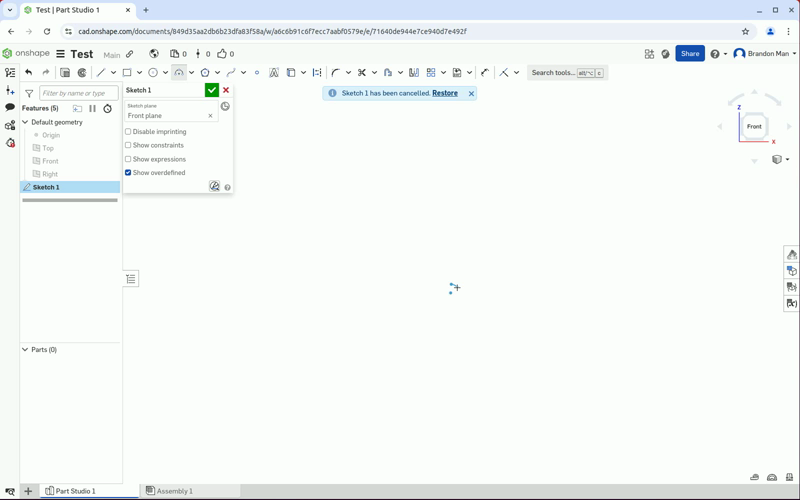
scroll(6)
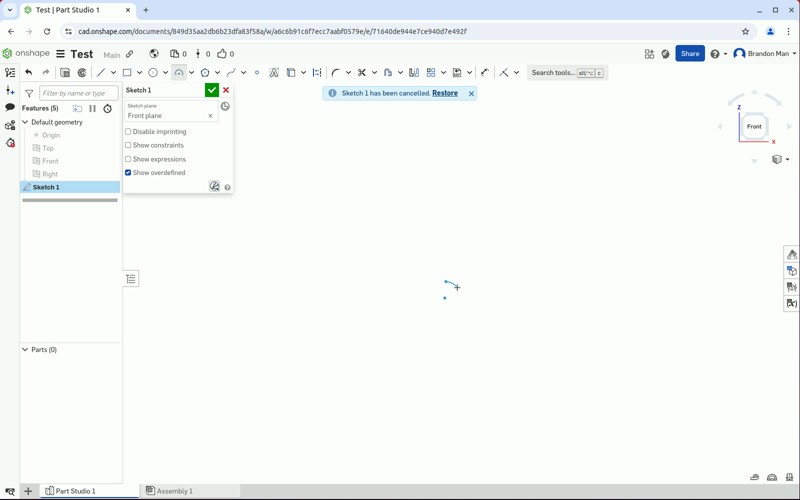
click(457, 287)
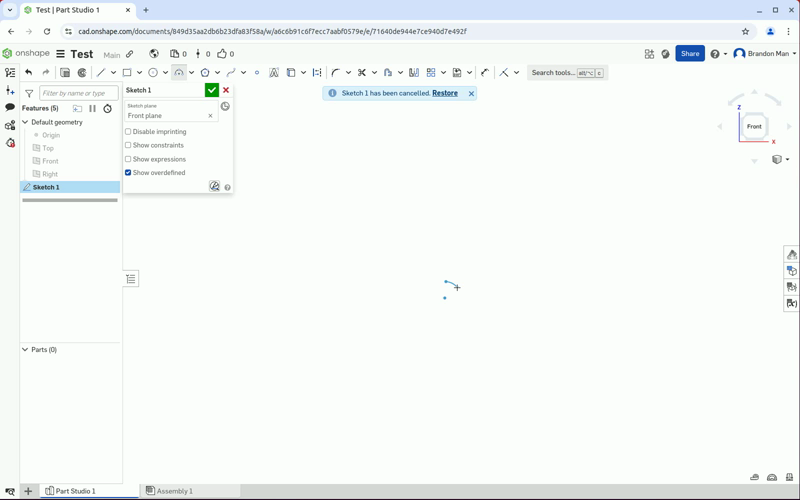
scroll(-6)
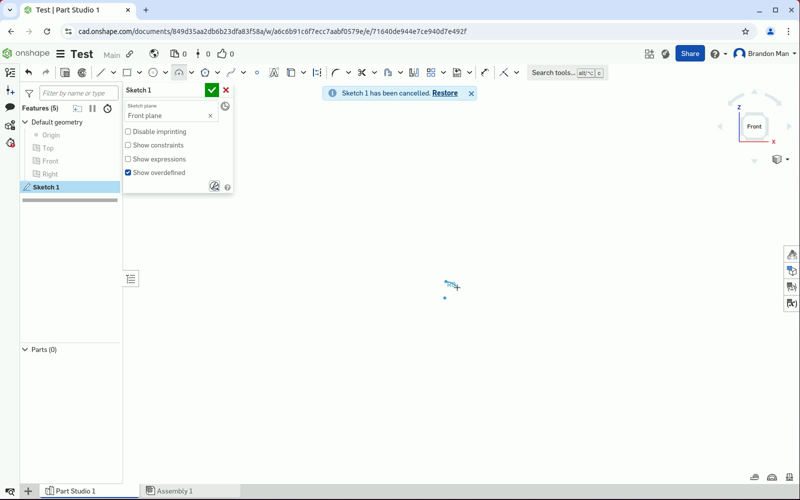
scroll(-6)
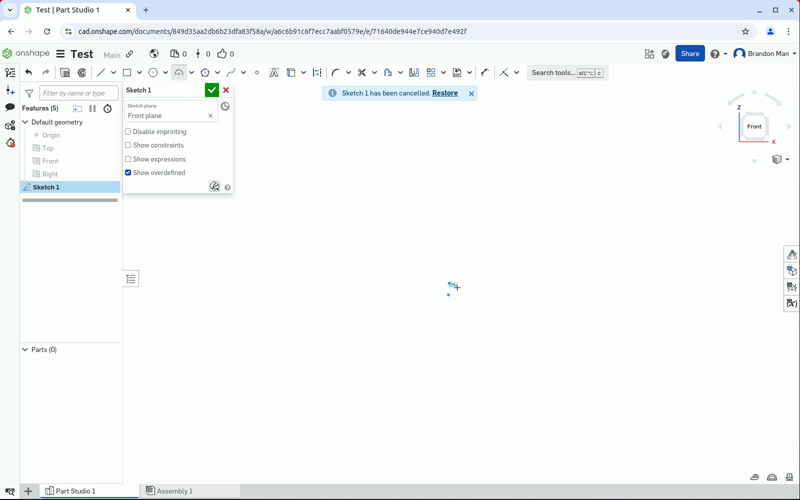
scroll(-6)
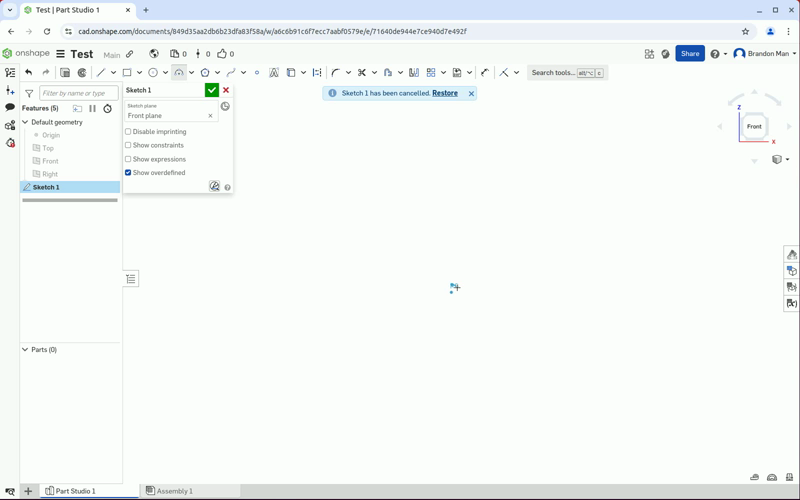
scroll(-6)
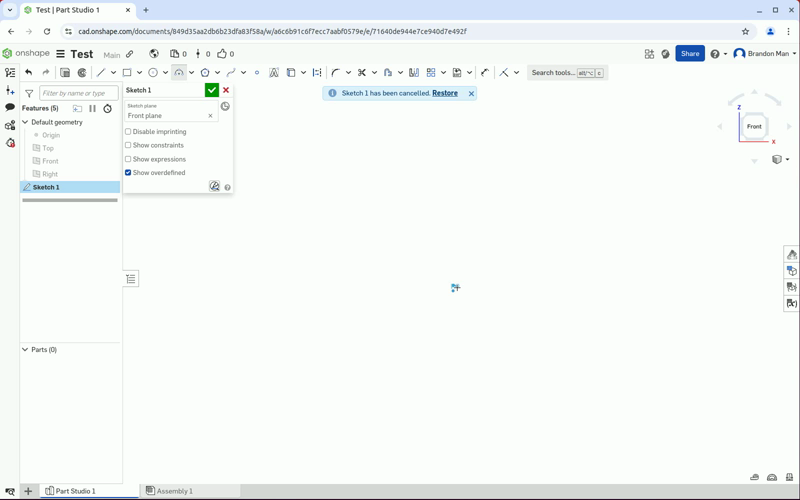
scroll(-6)
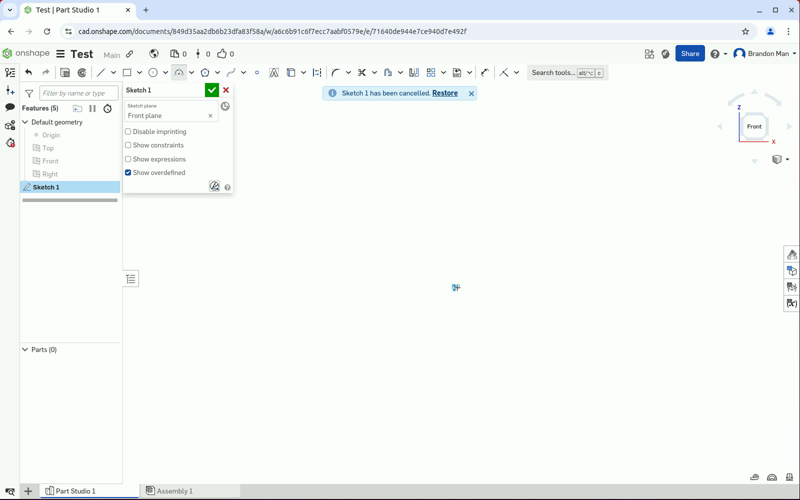
scroll(-6)
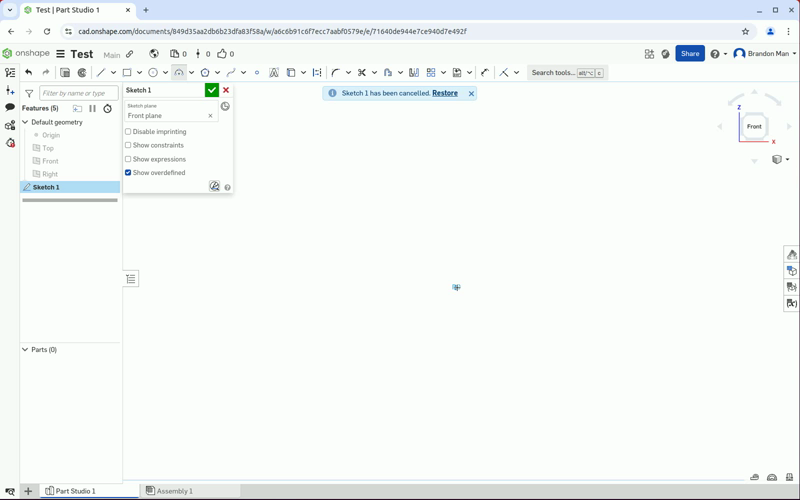
scroll(-6)
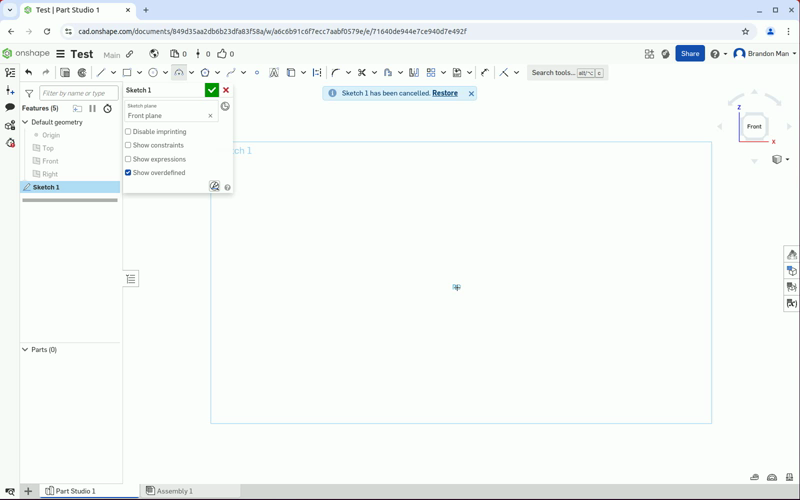
mouse_move(456, 287)
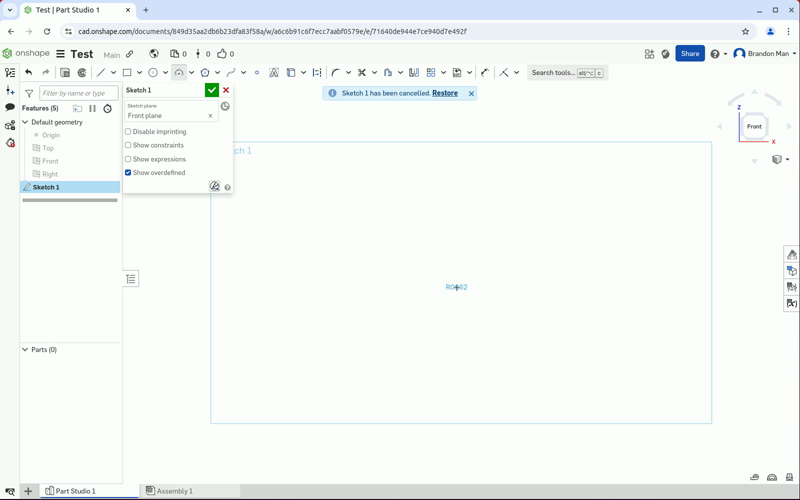
scroll(6)
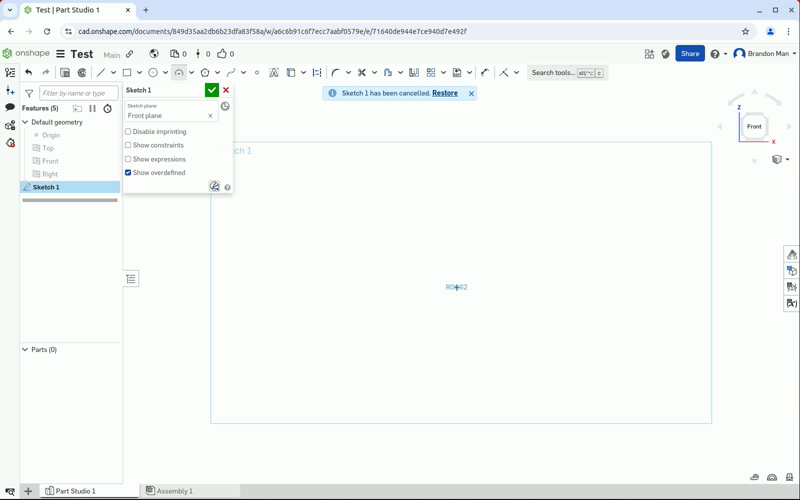
scroll(6)
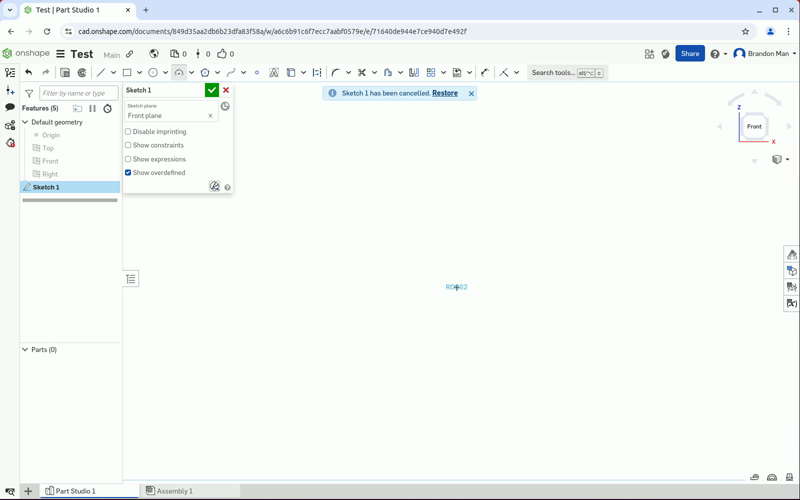
scroll(6)
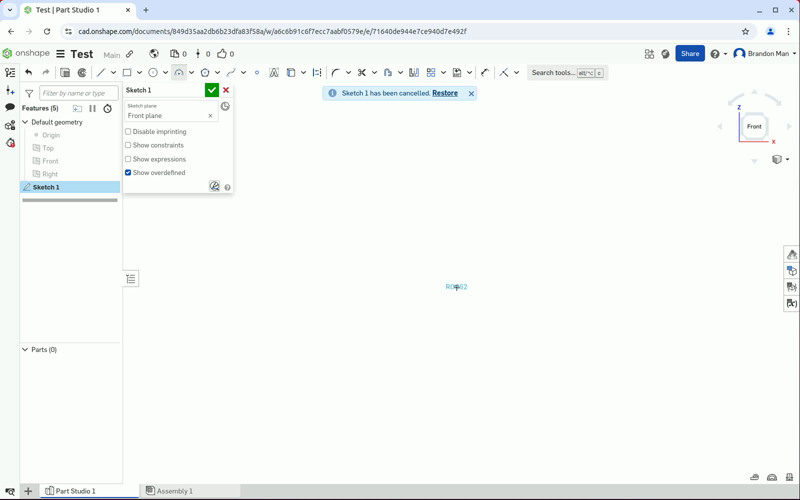
scroll(6)
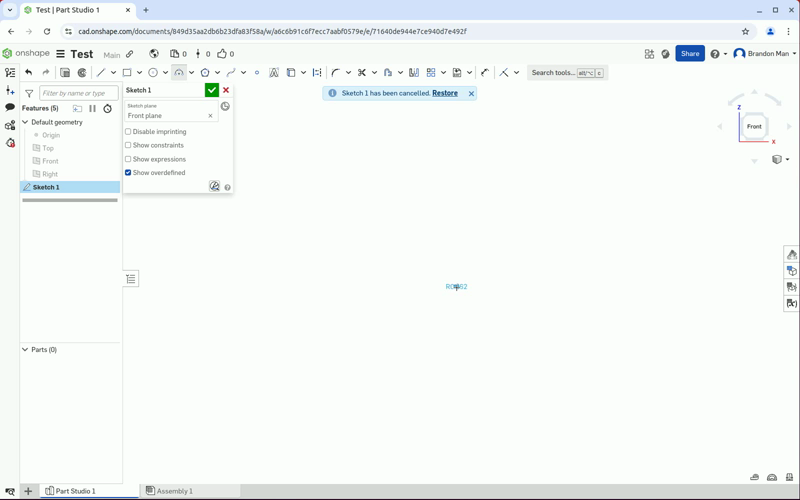
scroll(6)
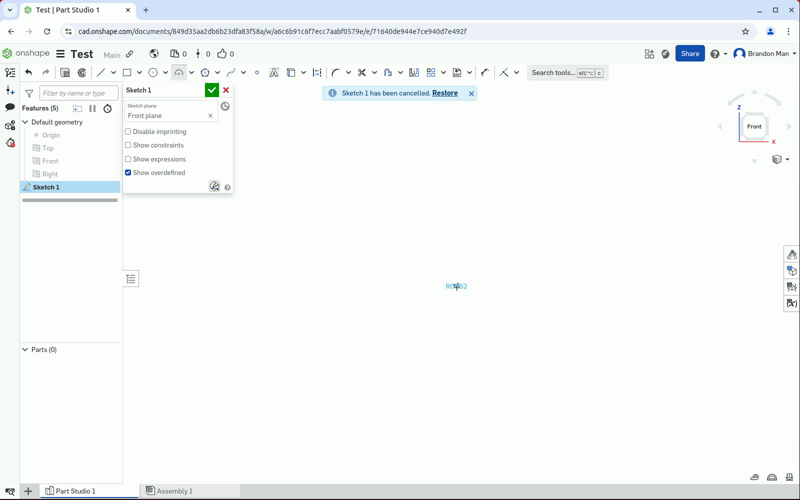
scroll(6)
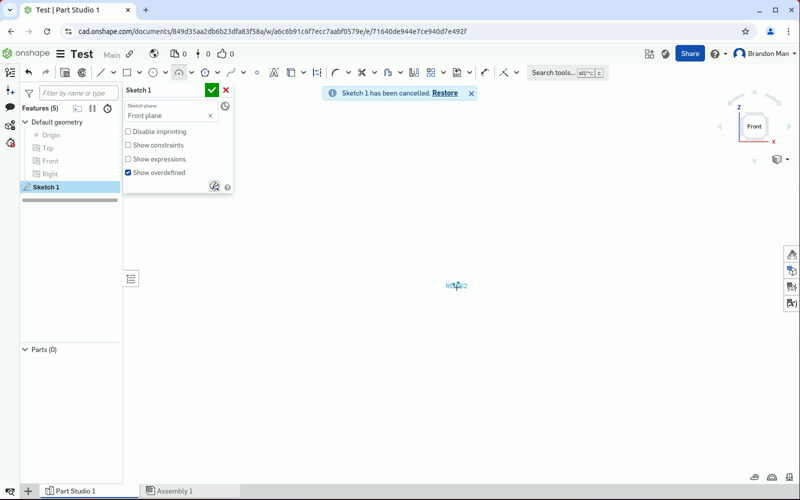
scroll(6)
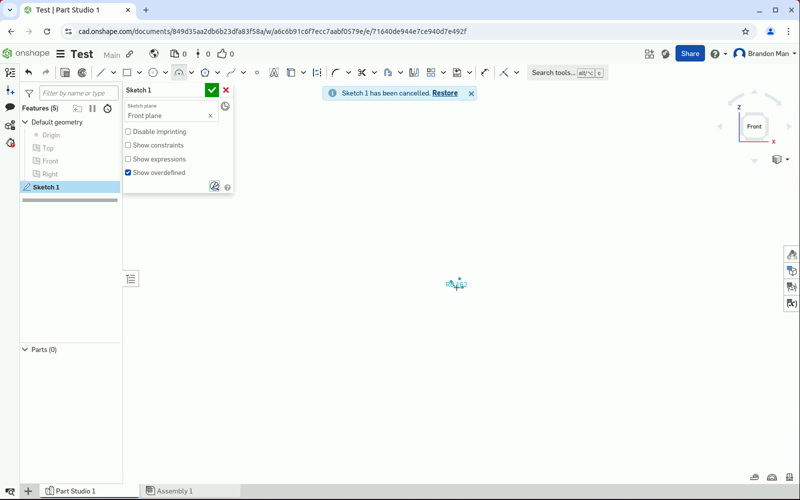
click(456, 287)
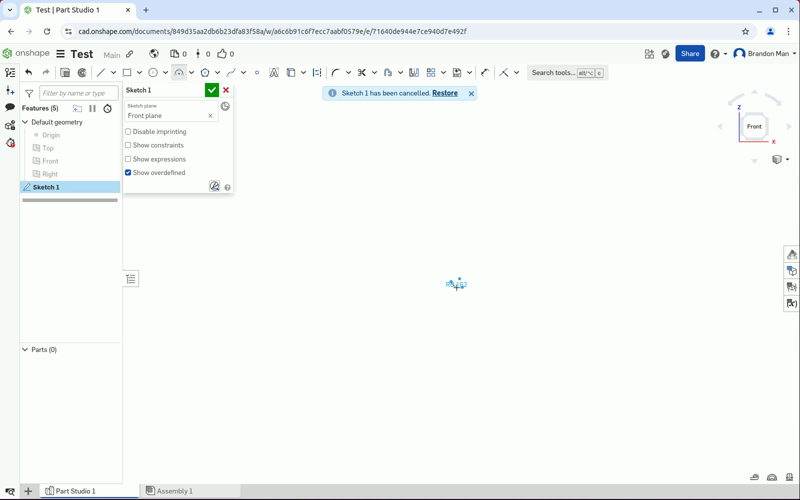
scroll(-6)
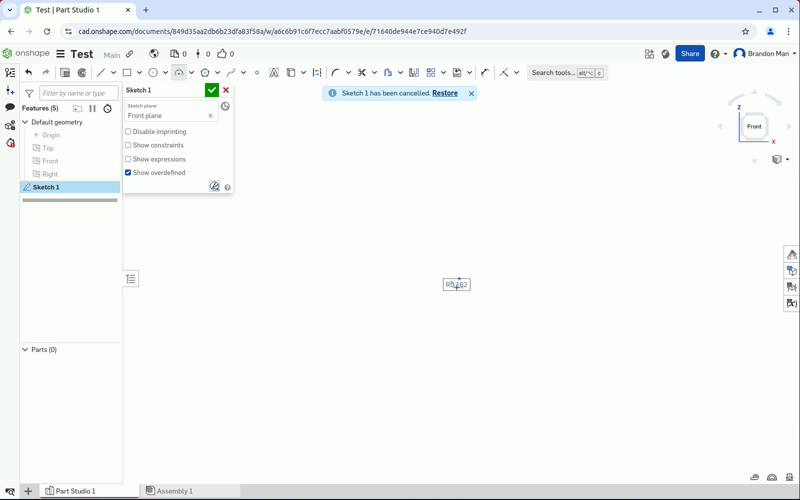
scroll(-6)
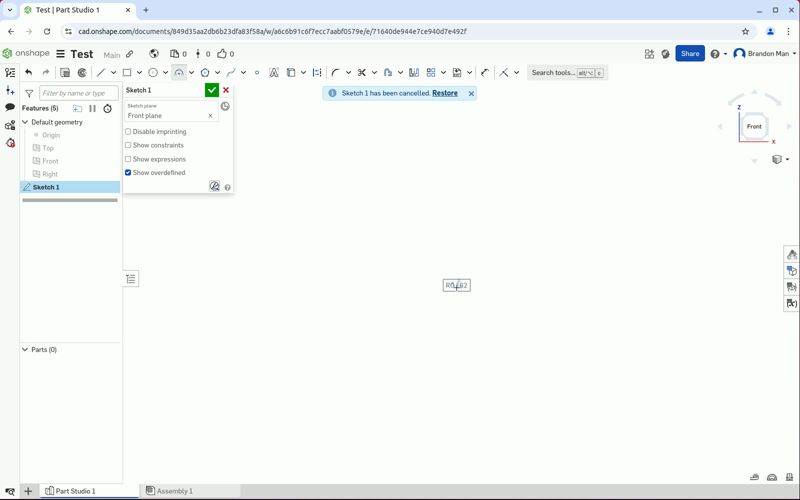
scroll(-6)
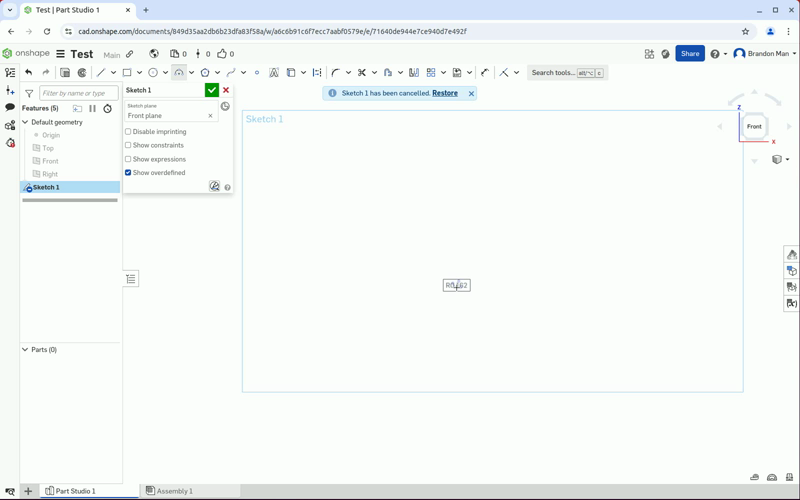
scroll(-6)
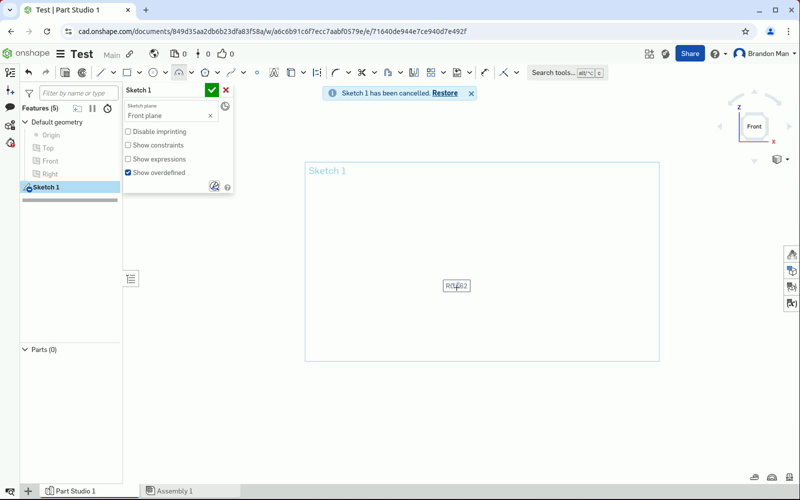
scroll(-6)
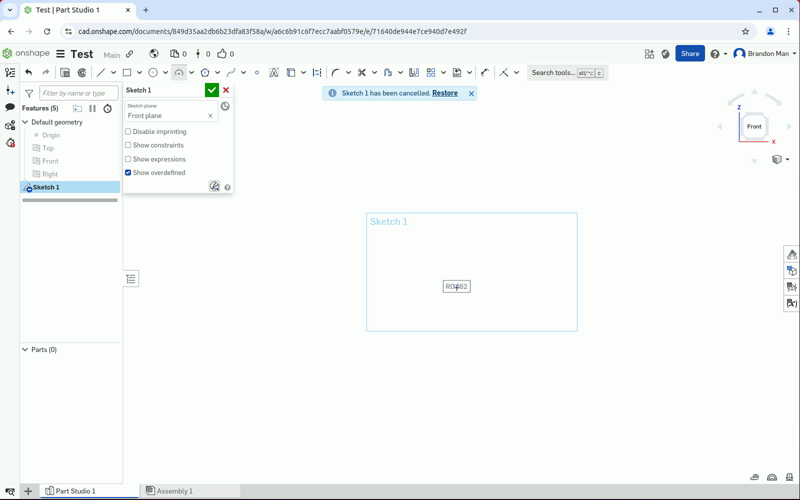
scroll(-6)
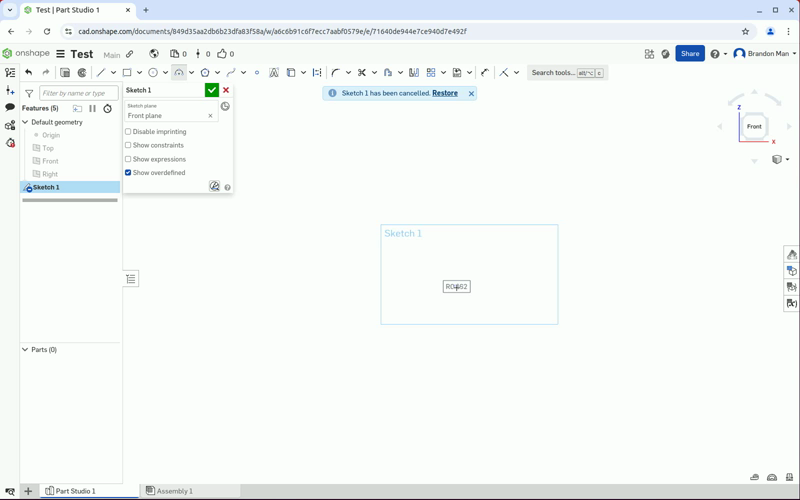
scroll(-6)
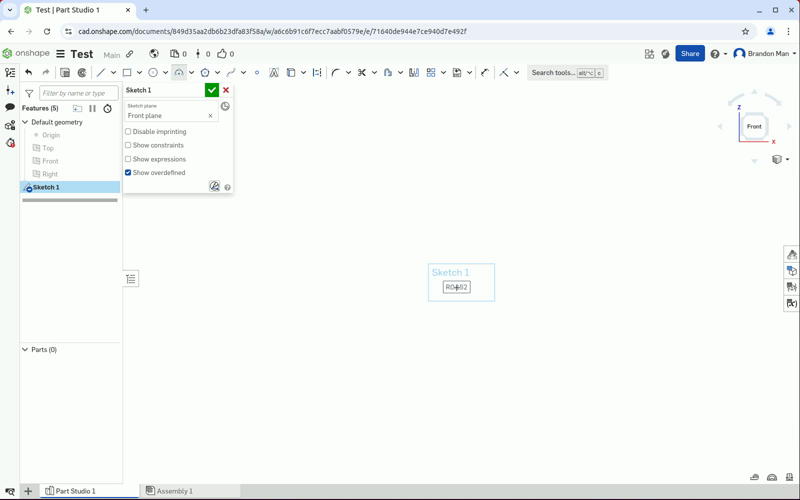
key_up(shift)
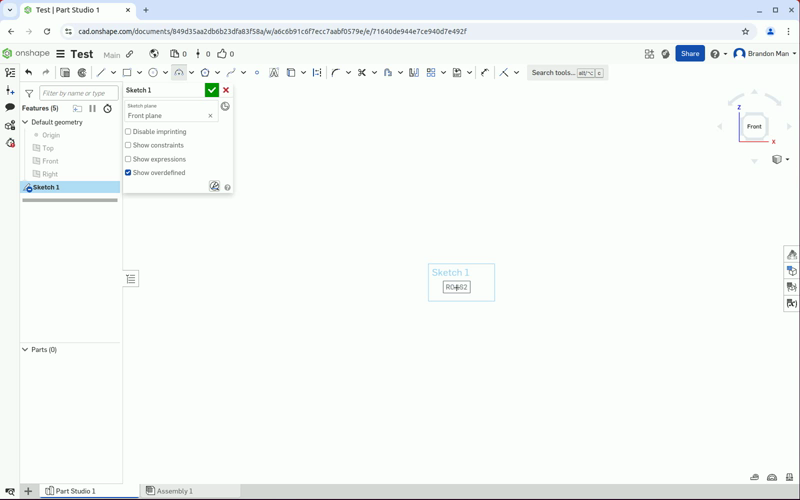
key(esc)
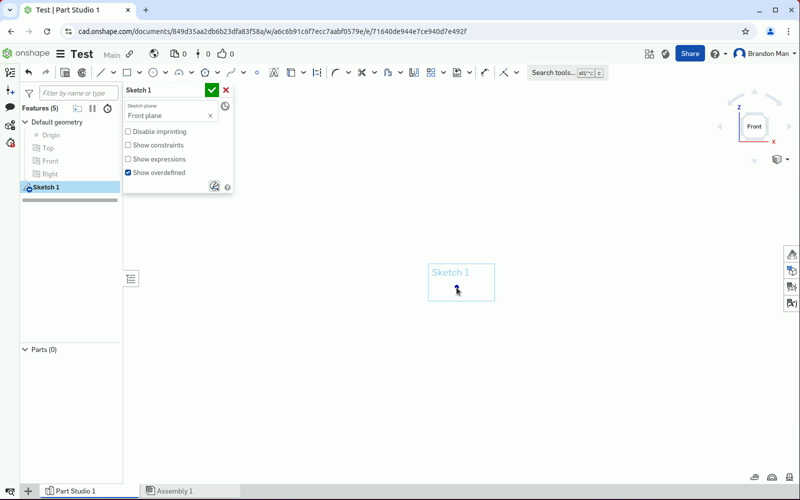
key(l)
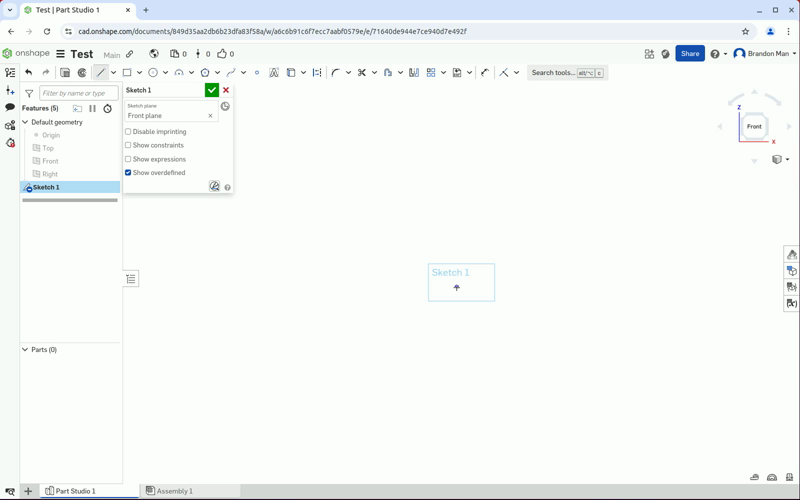
mouse_move(457, 287)
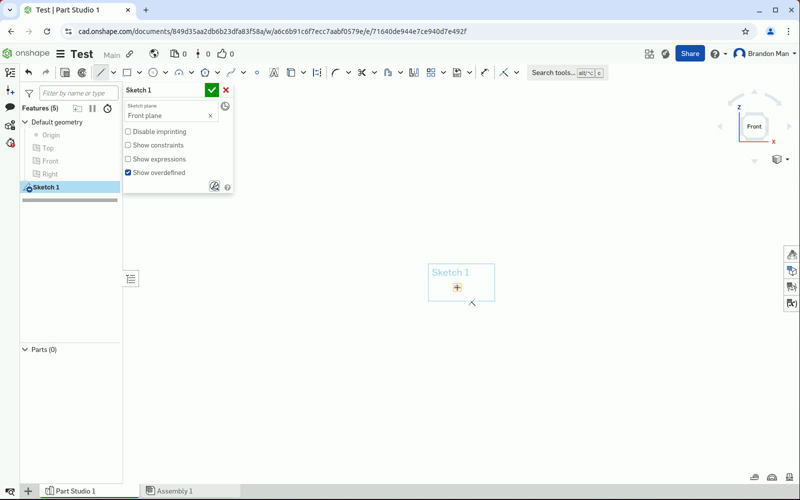
scroll(6)
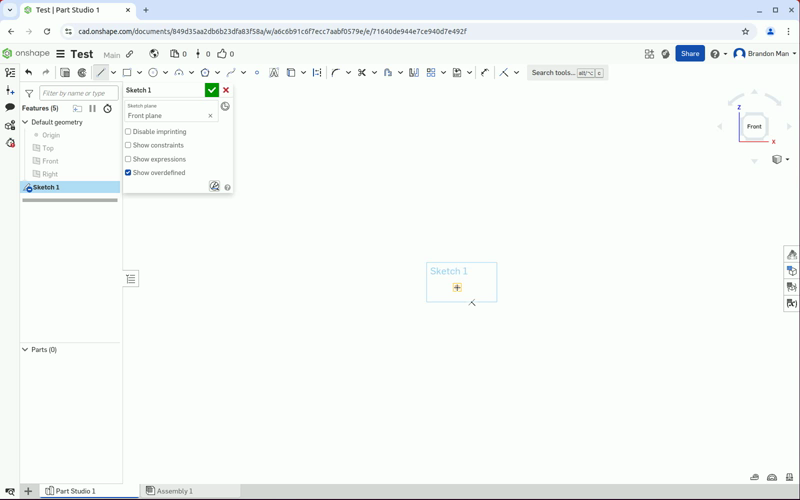
scroll(6)
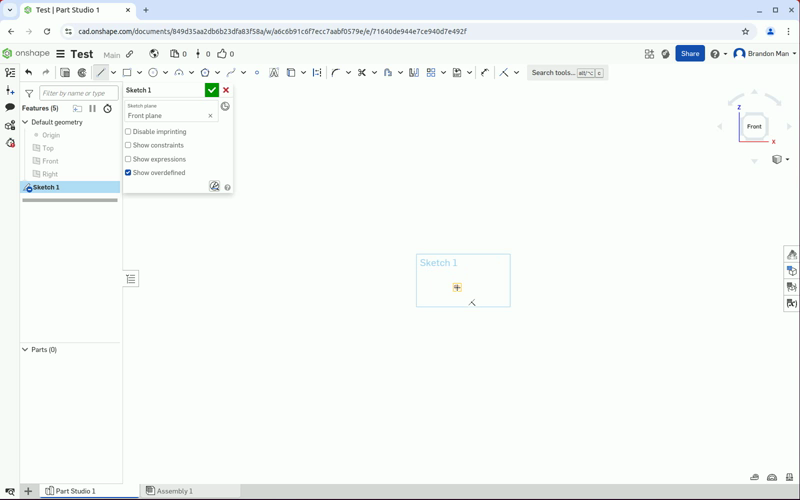
scroll(6)
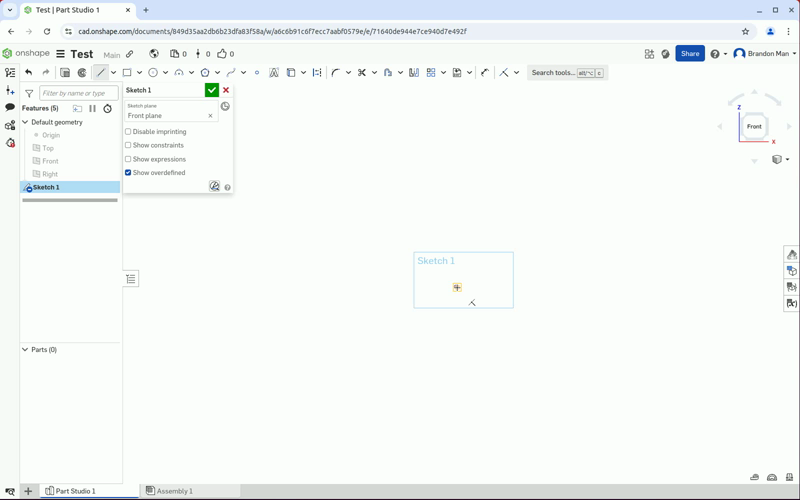
scroll(6)
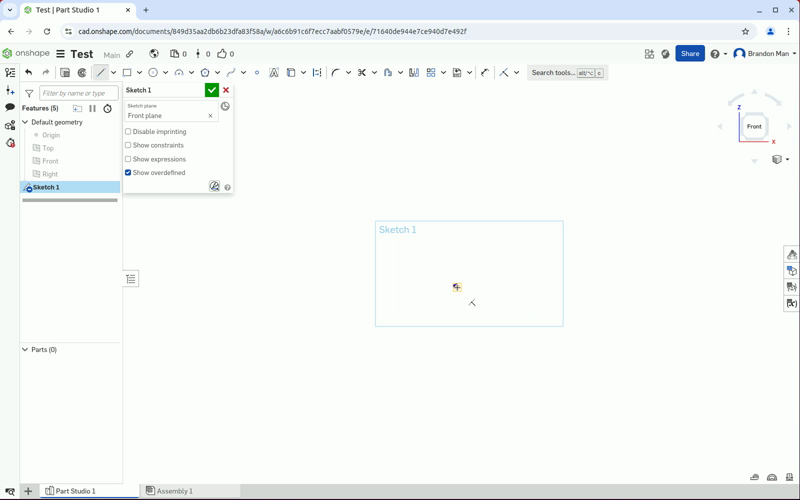
scroll(6)
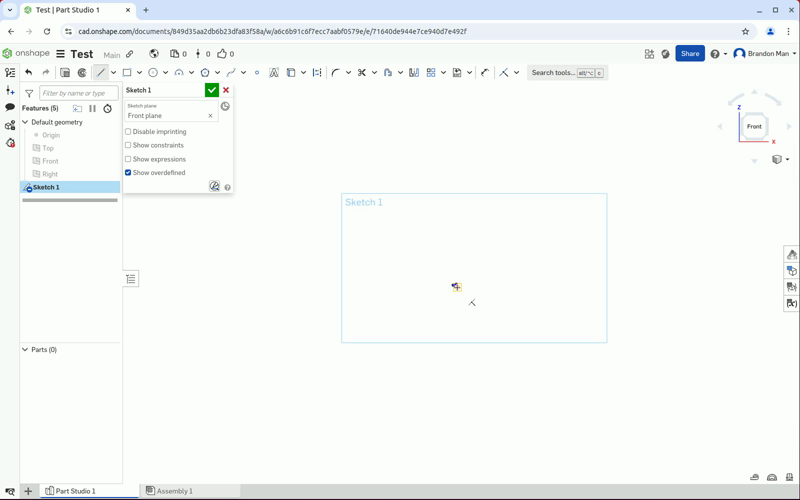
scroll(6)
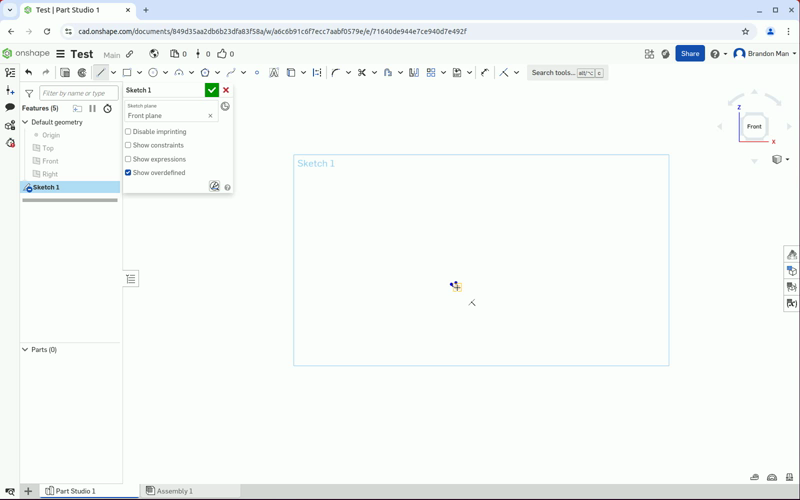
scroll(6)
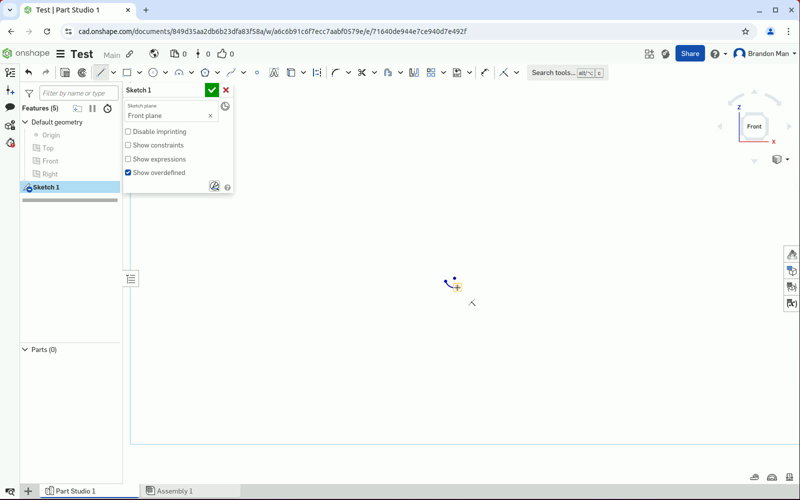
click(457, 287)
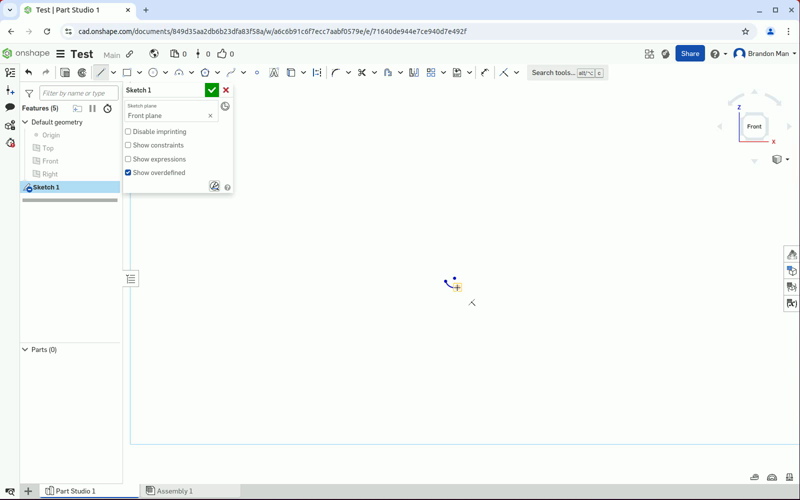
scroll(-6)
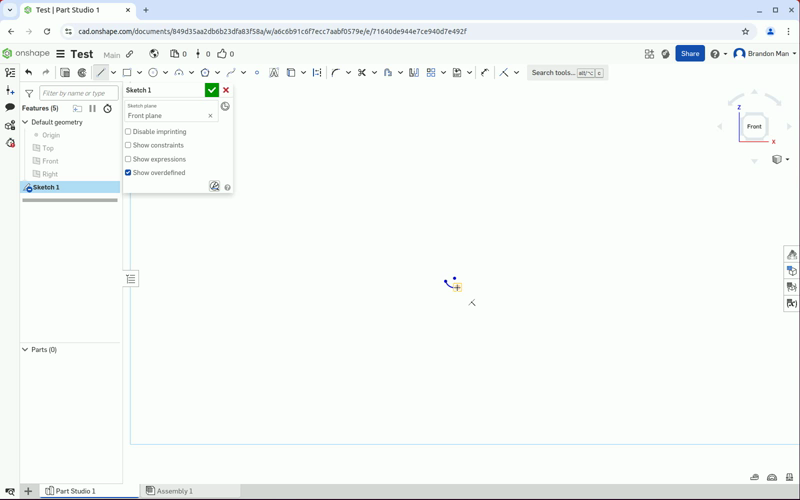
scroll(-6)
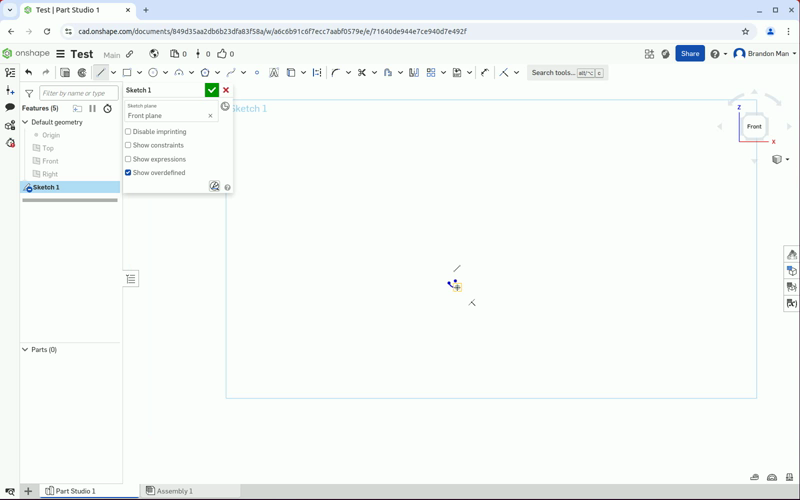
scroll(-6)
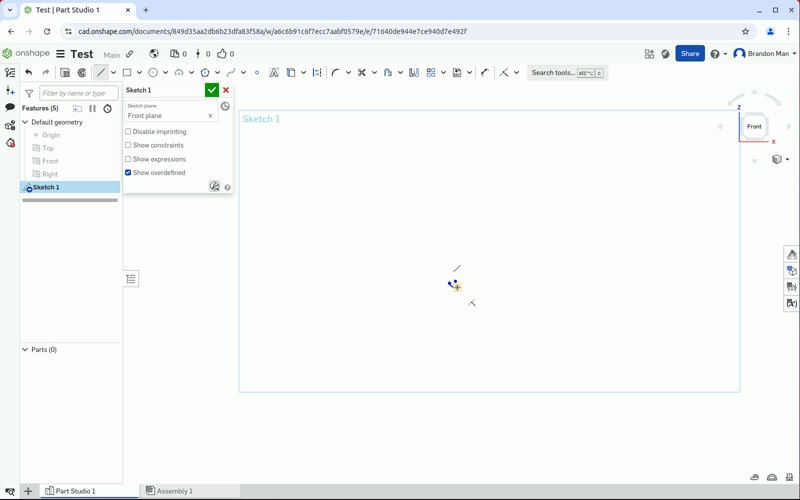
scroll(-6)
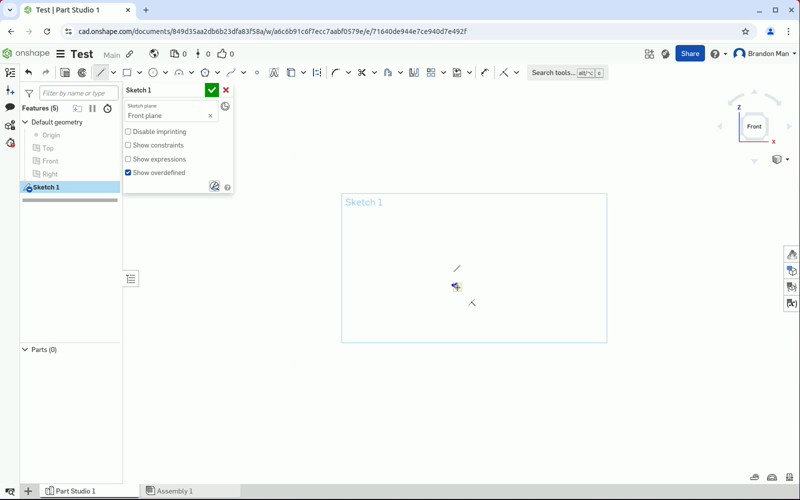
scroll(-6)
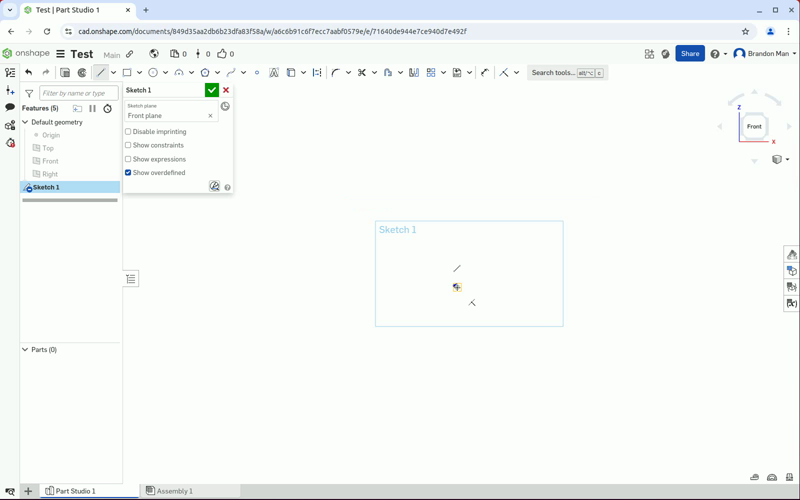
scroll(-6)
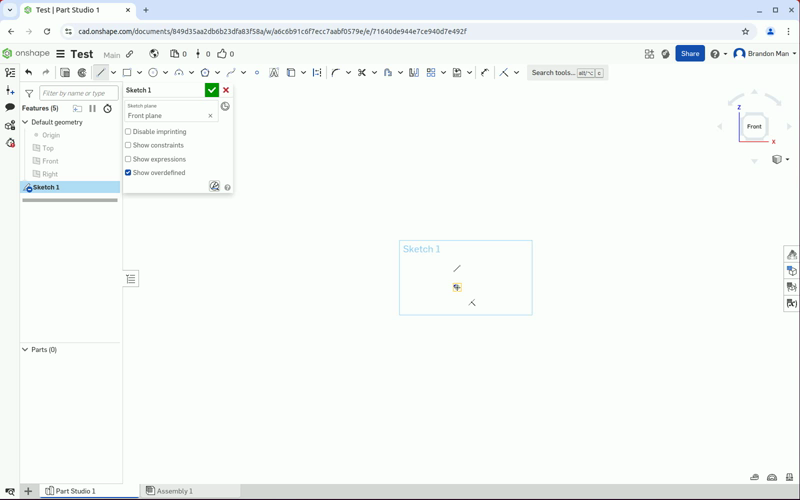
scroll(-6)
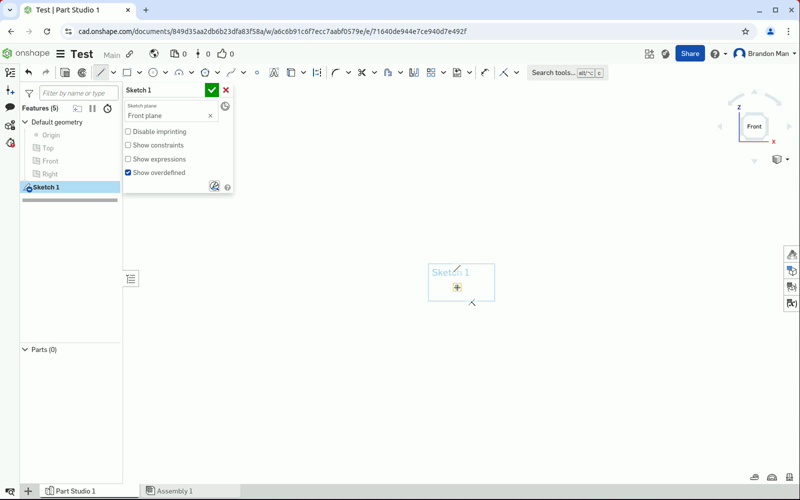
key_down(shift)
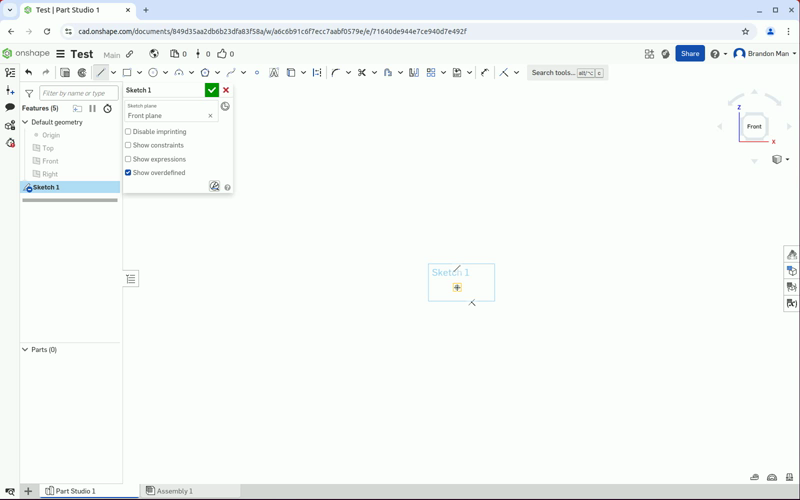
mouse_move(487, 287)
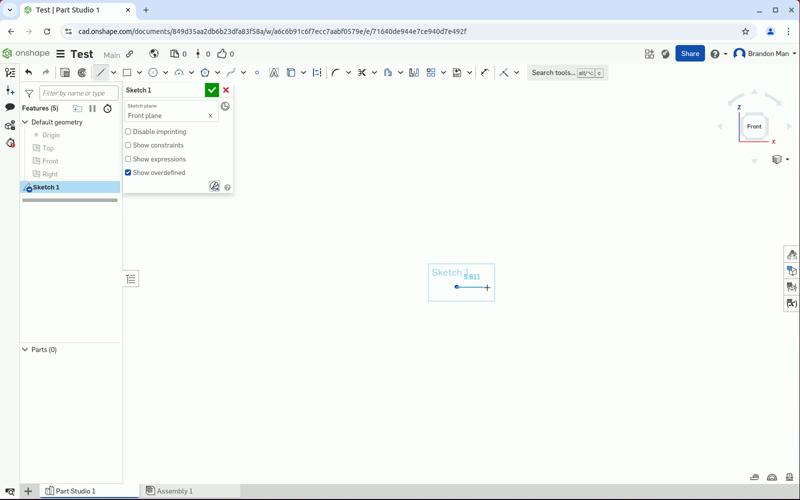
mouse_move(464, 287)
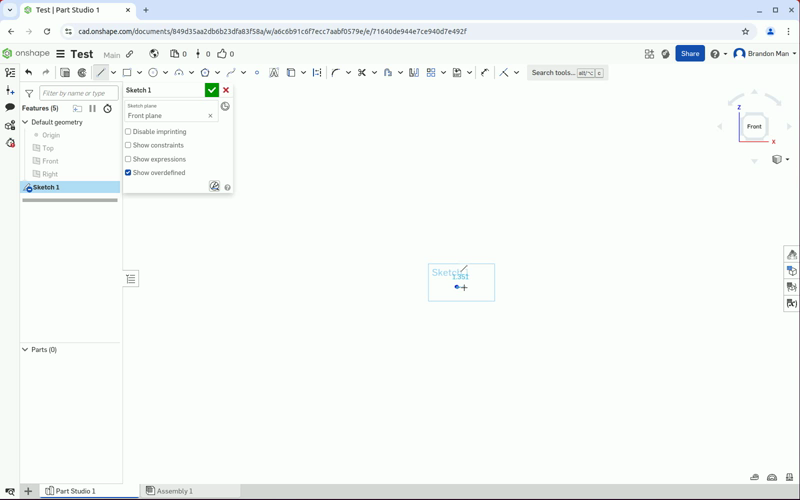
scroll(6)
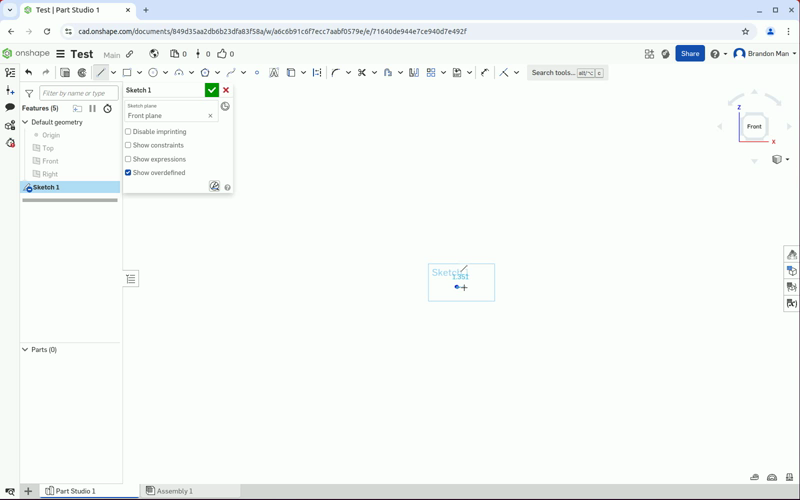
scroll(6)
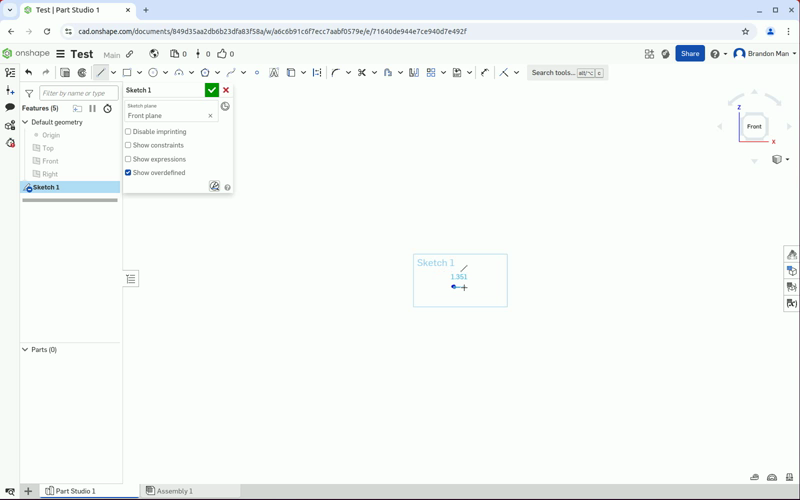
scroll(6)
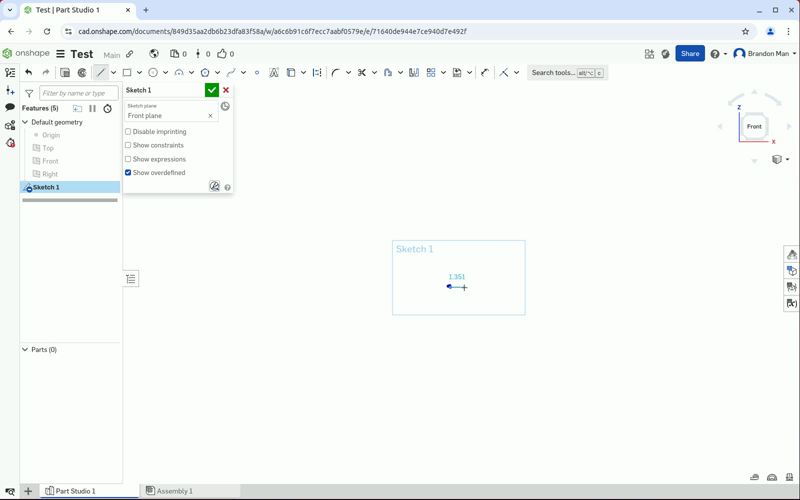
scroll(6)
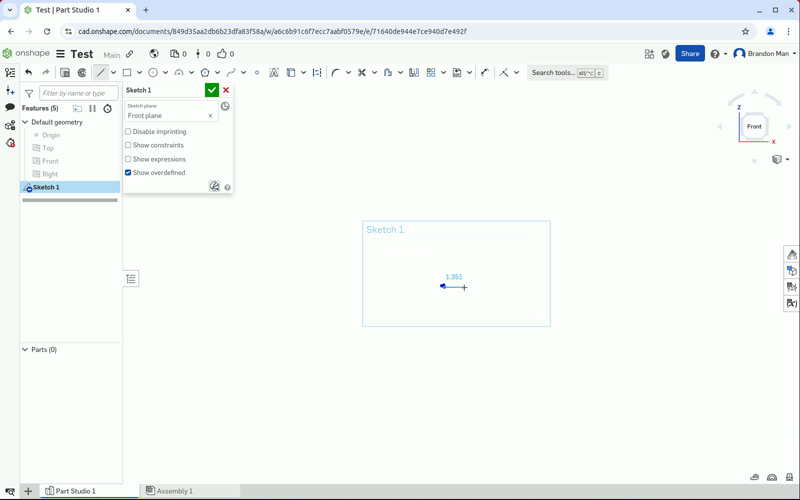
scroll(6)
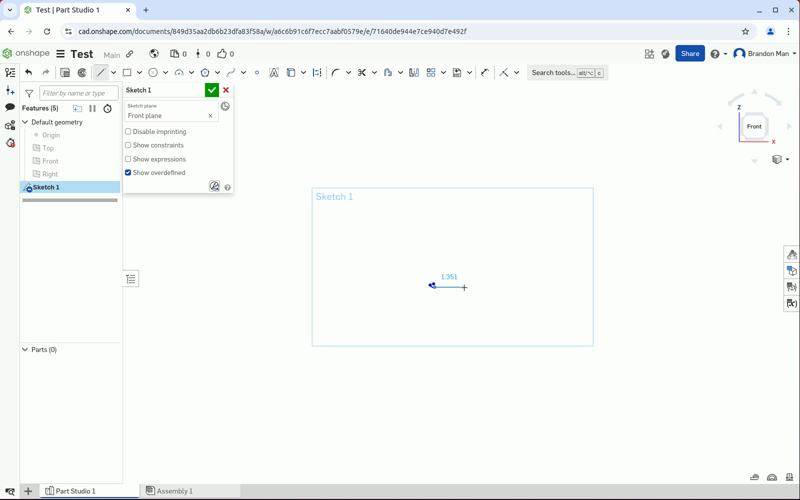
scroll(6)
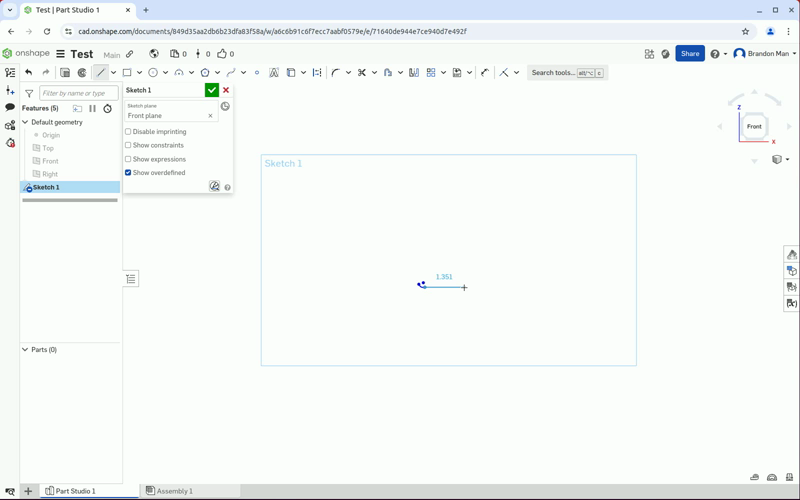
scroll(6)
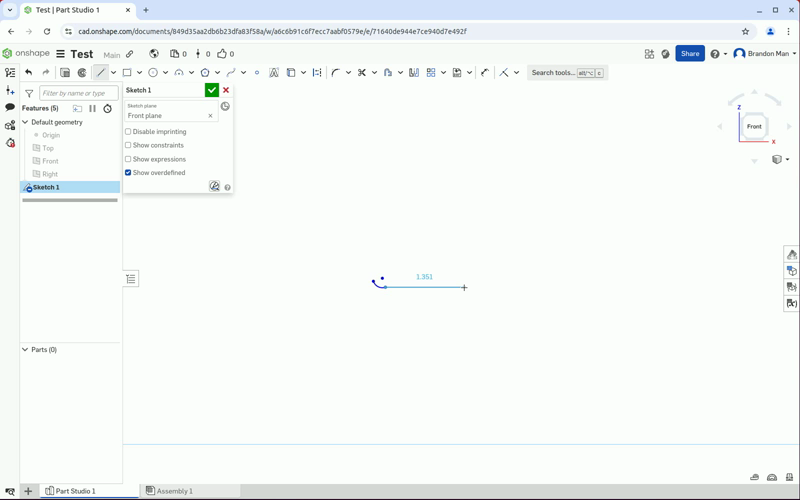
click(464, 287)
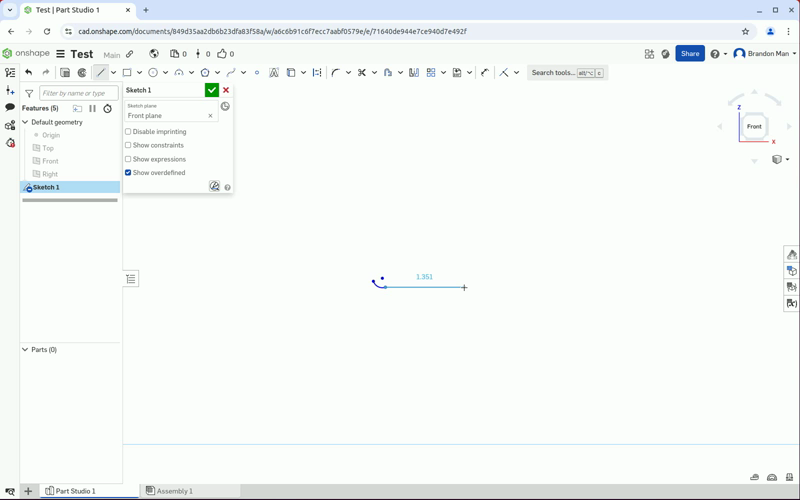
scroll(-6)
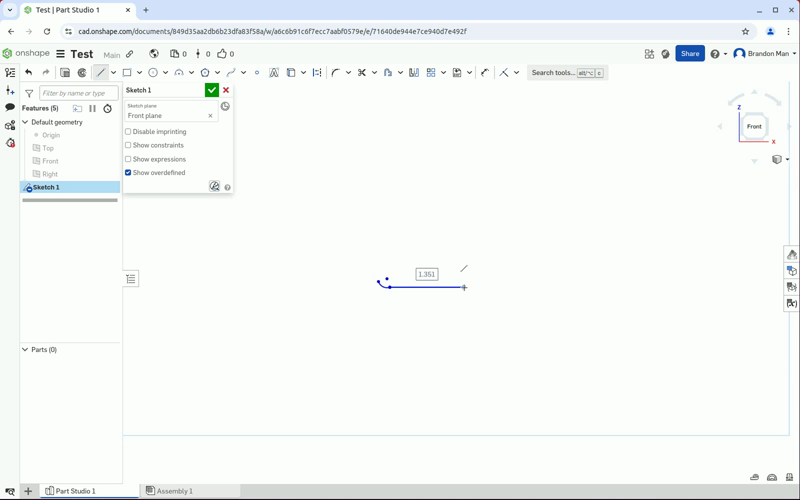
scroll(-6)
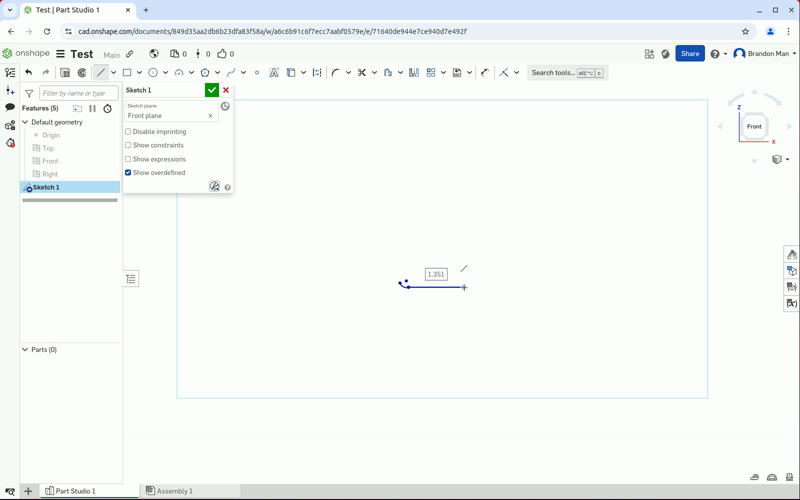
scroll(-6)
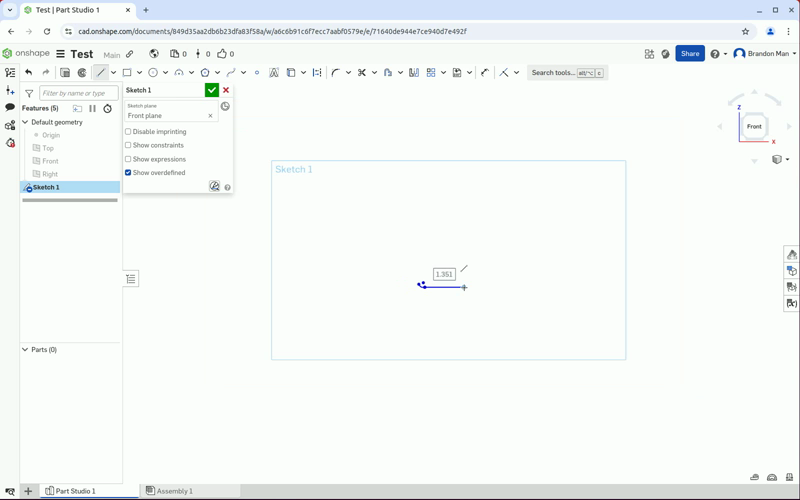
scroll(-6)
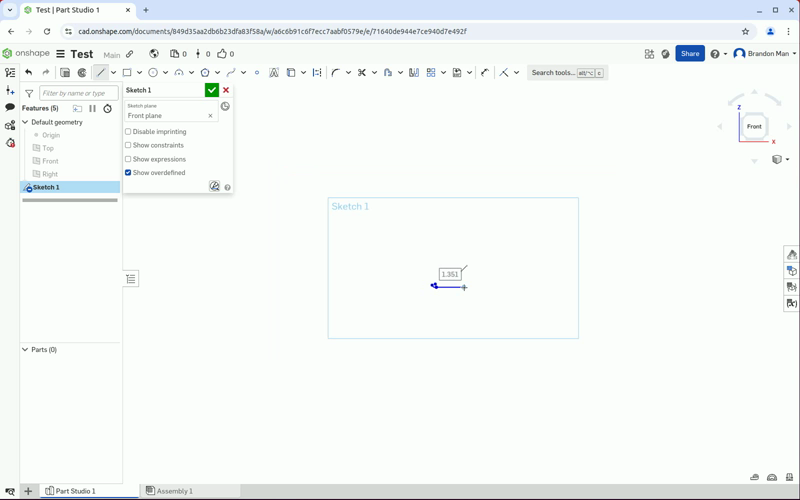
scroll(-6)
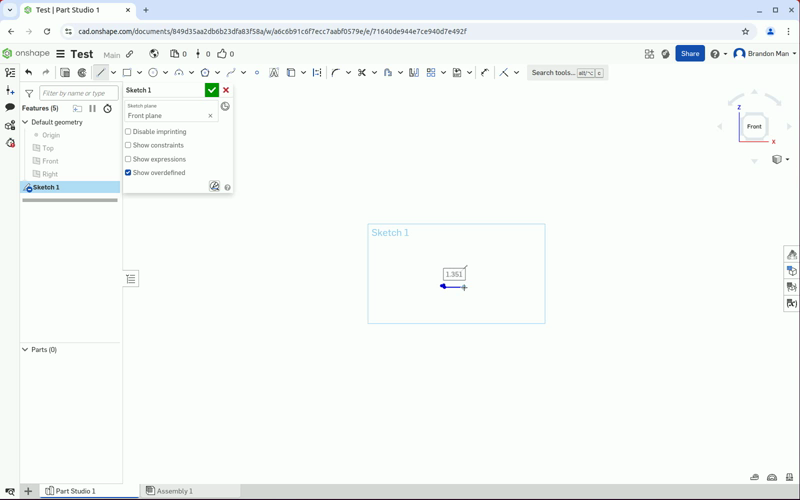
scroll(-6)
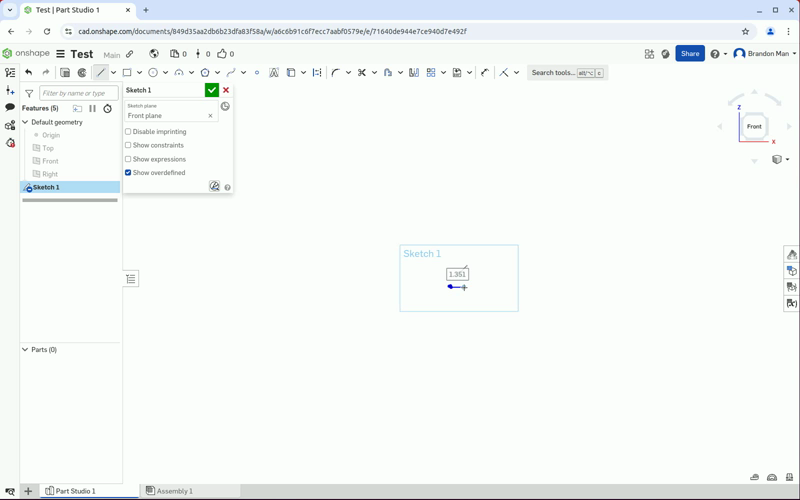
scroll(-6)
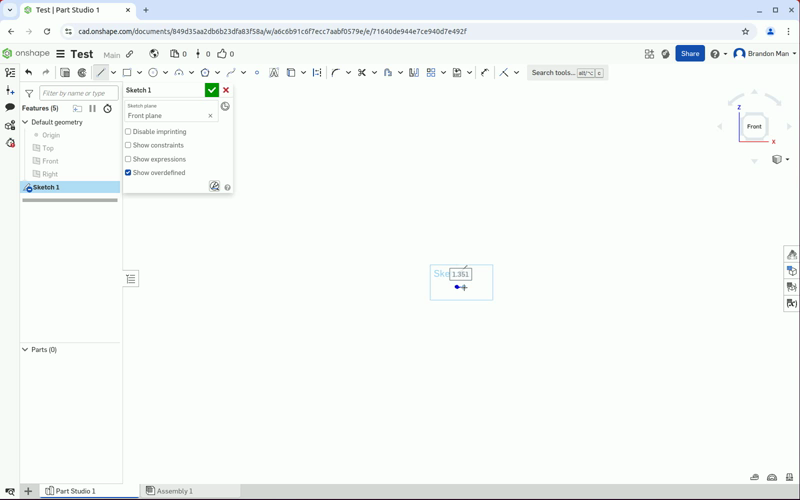
key_up(shift)
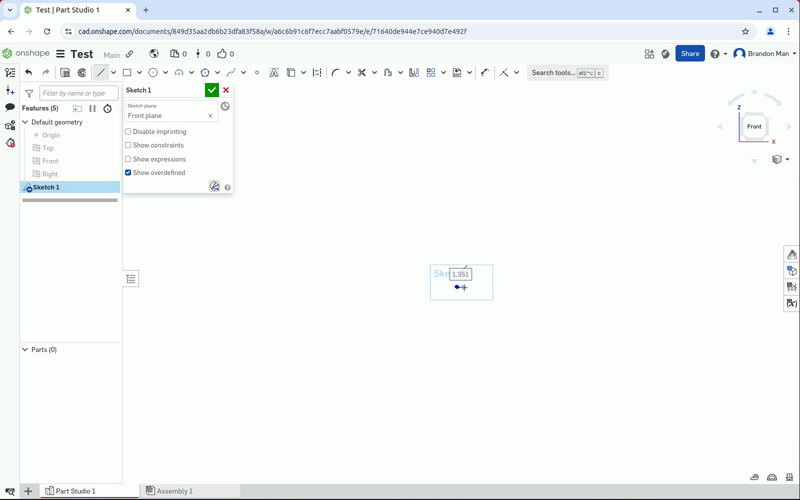
key(esc)
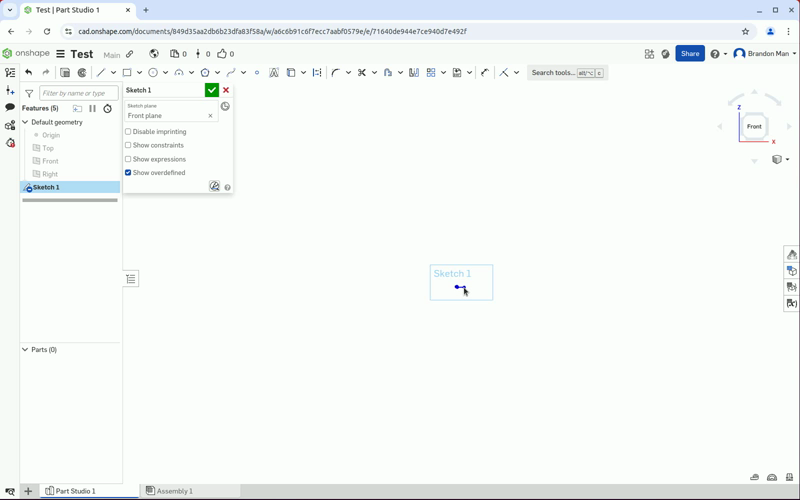
key(a)
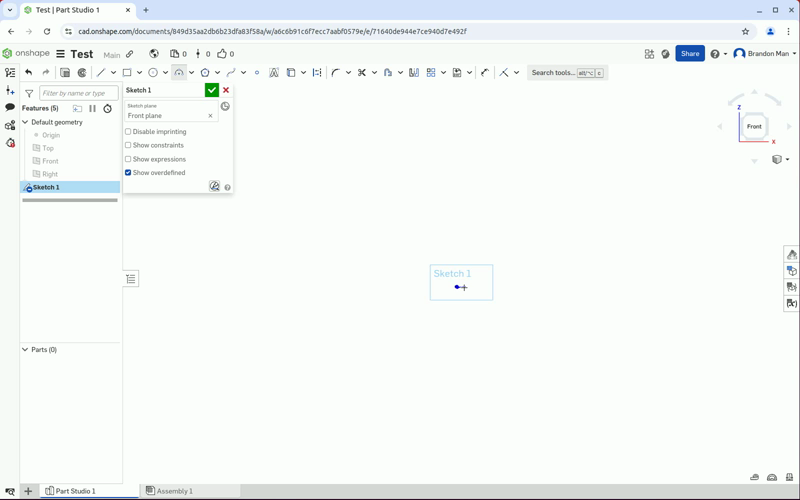
mouse_move(464, 287)
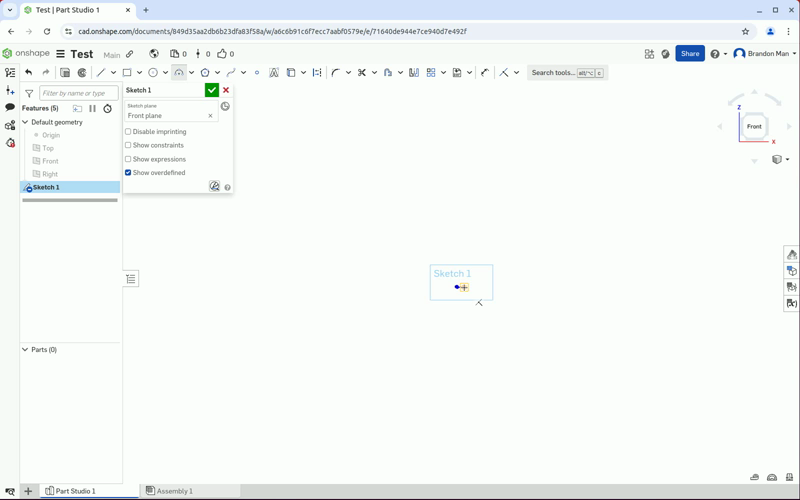
click(464, 287)
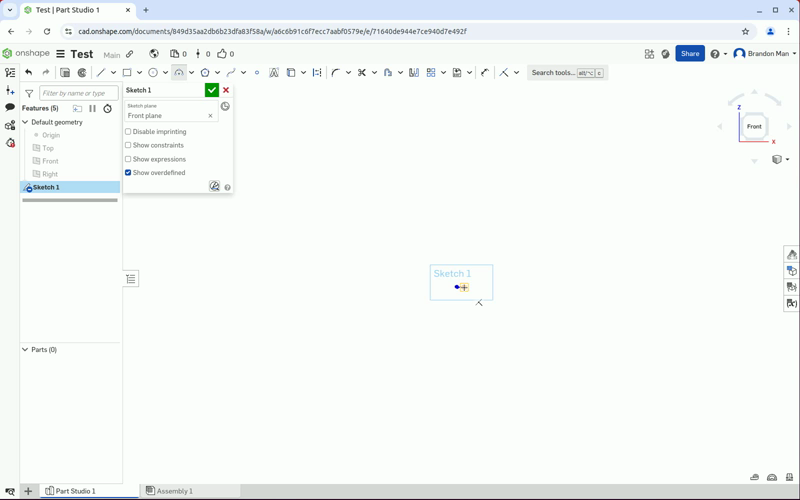
key_down(shift)
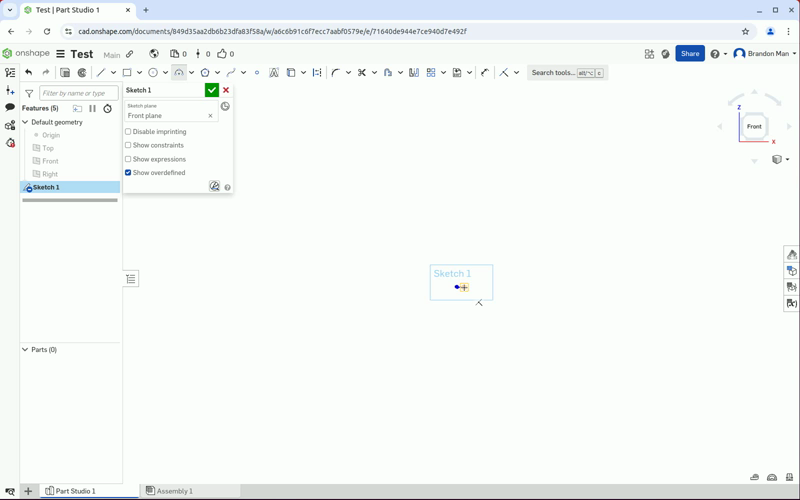
mouse_move(465, 286)
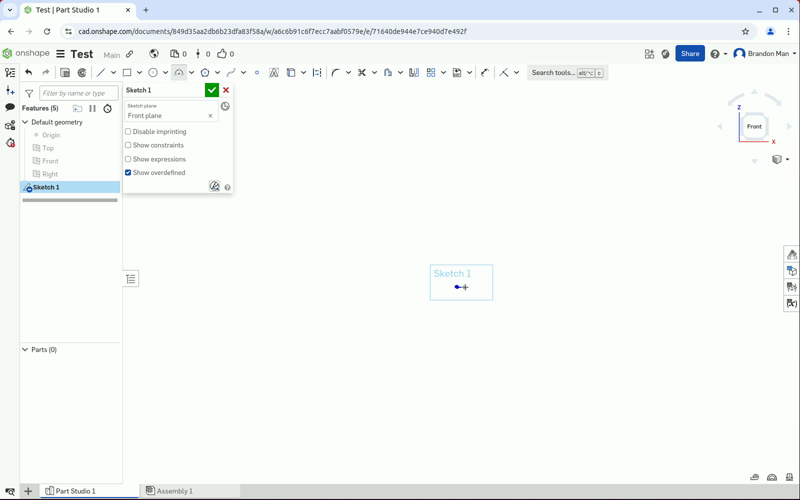
scroll(6)
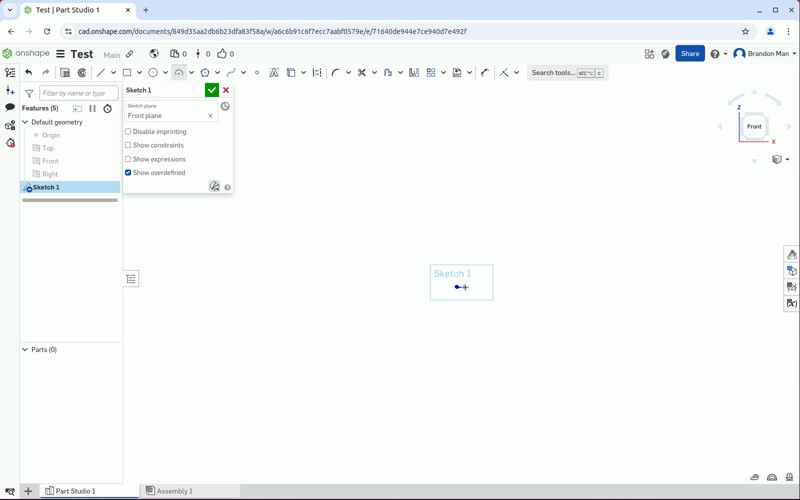
scroll(6)
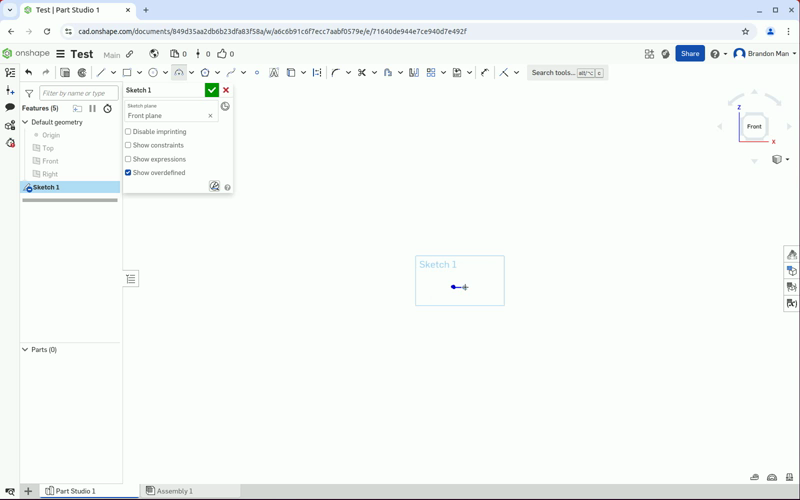
scroll(6)
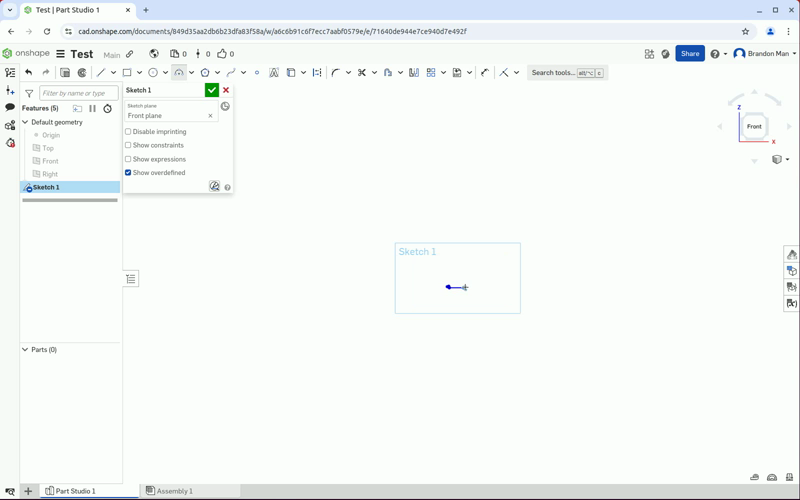
scroll(6)
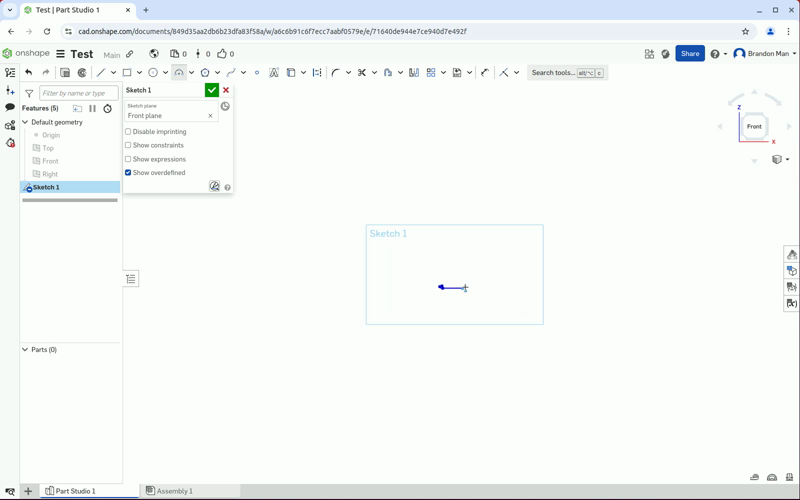
scroll(6)
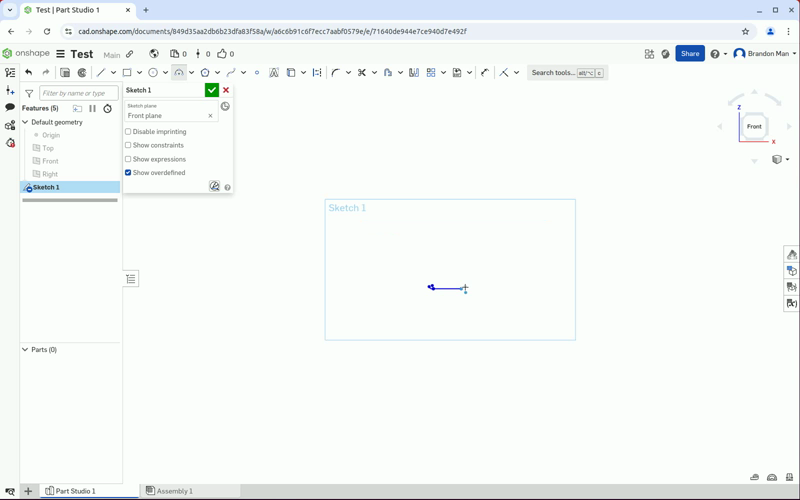
scroll(6)
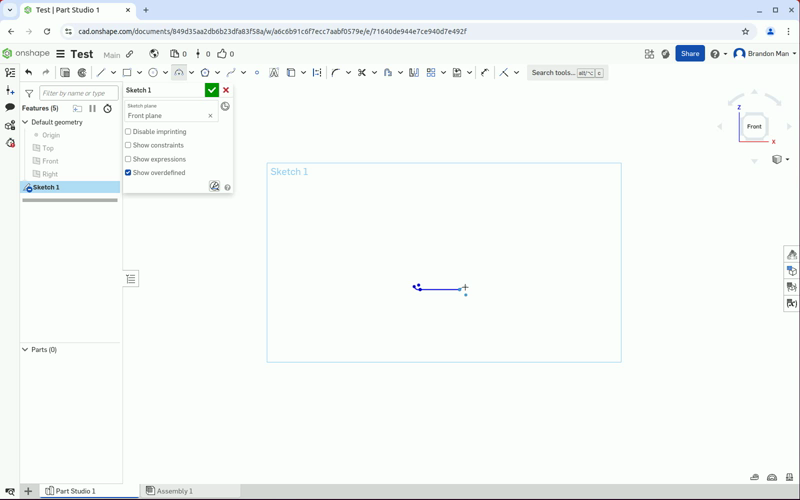
scroll(6)
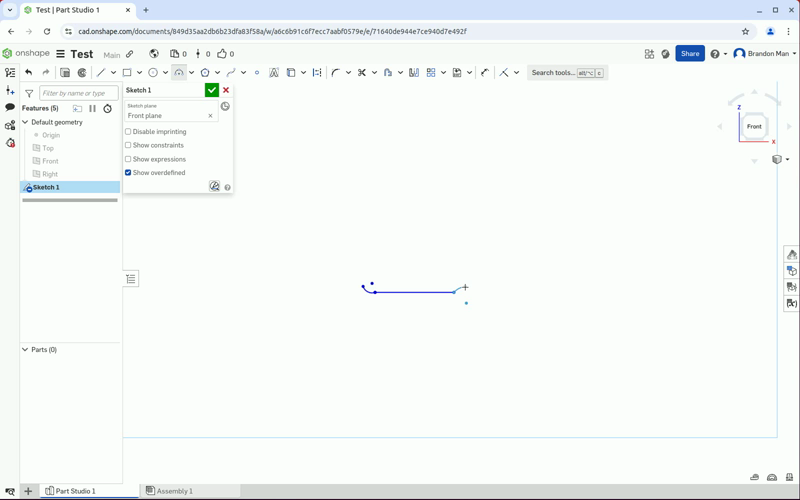
click(465, 286)
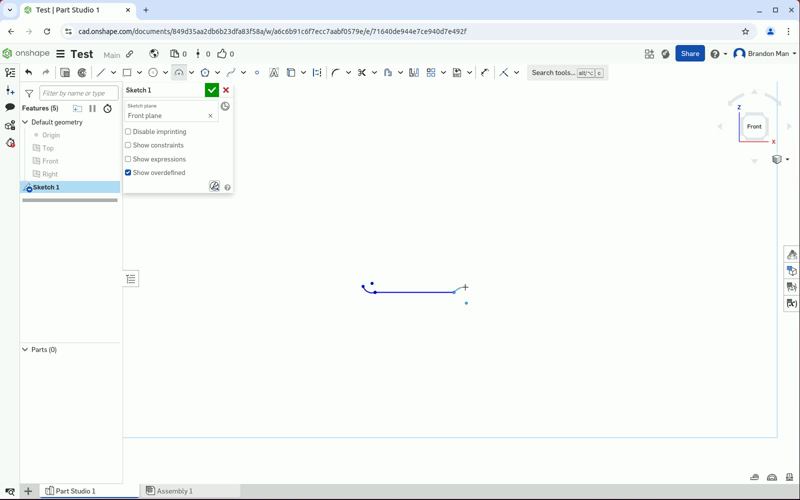
scroll(-6)
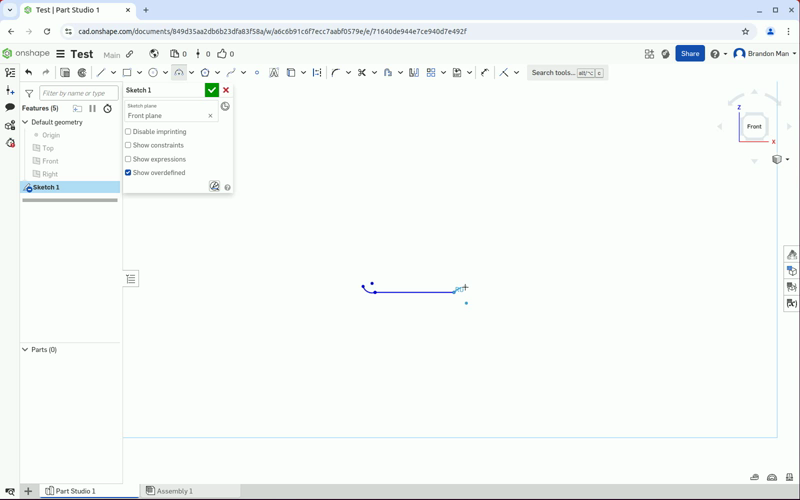
scroll(-6)
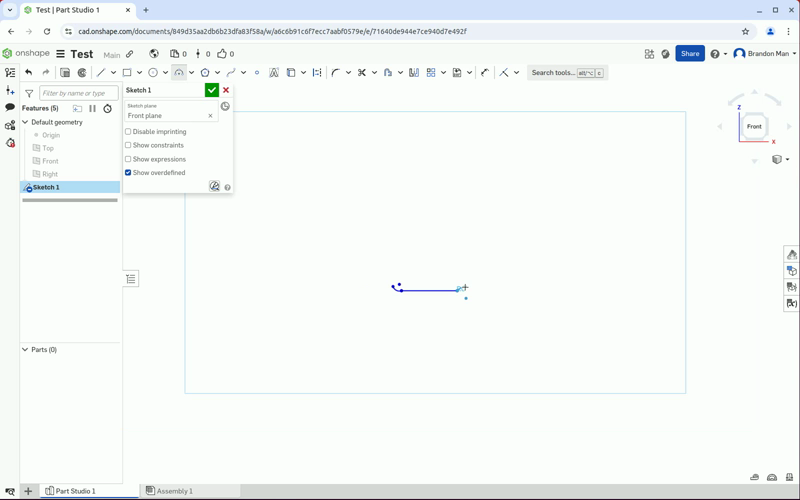
scroll(-6)
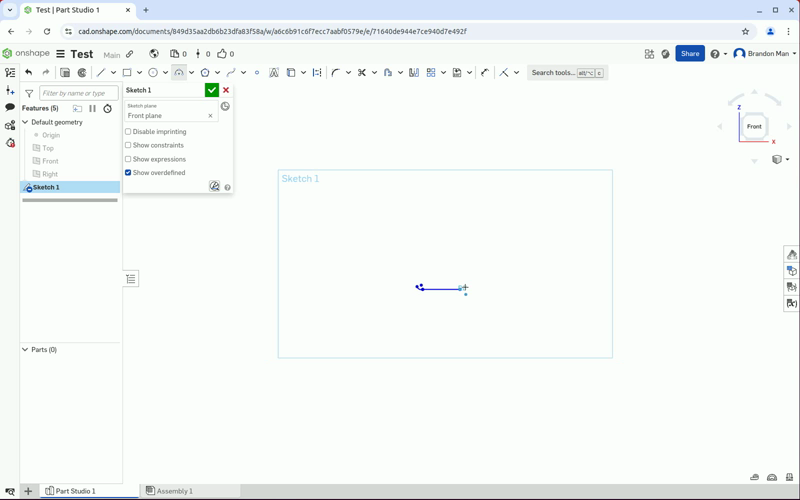
scroll(-6)
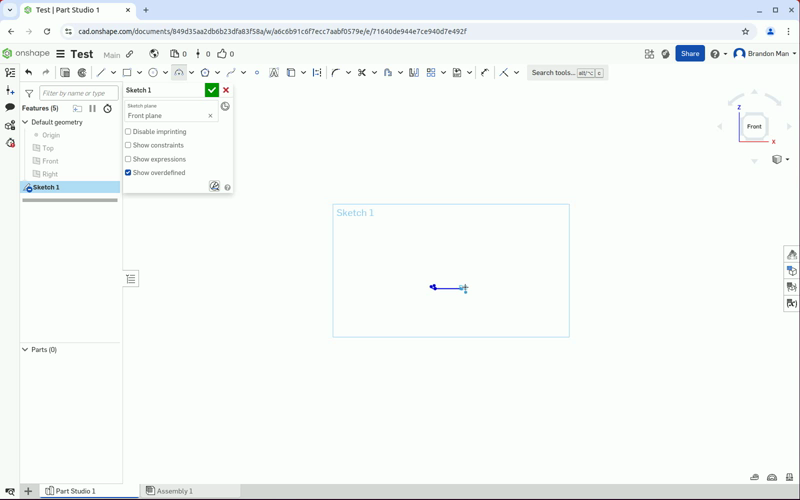
scroll(-6)
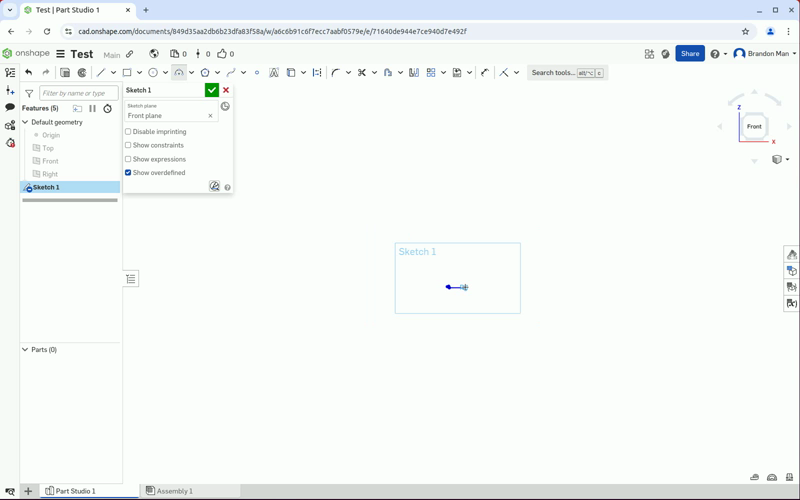
scroll(-6)
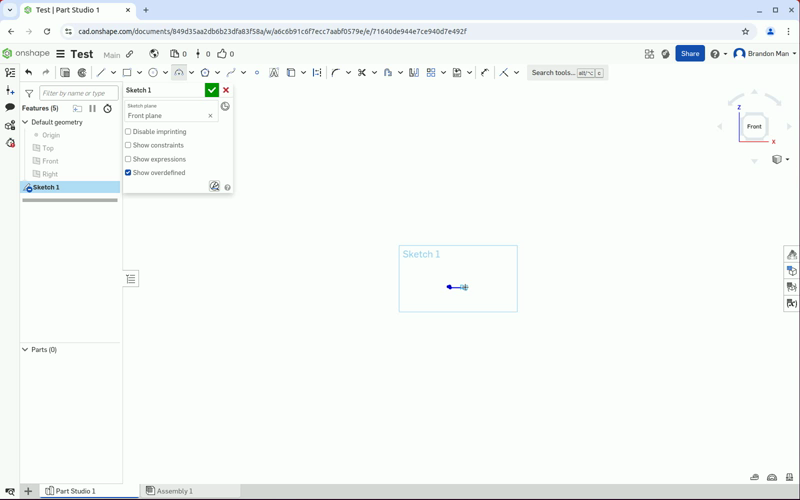
scroll(-6)
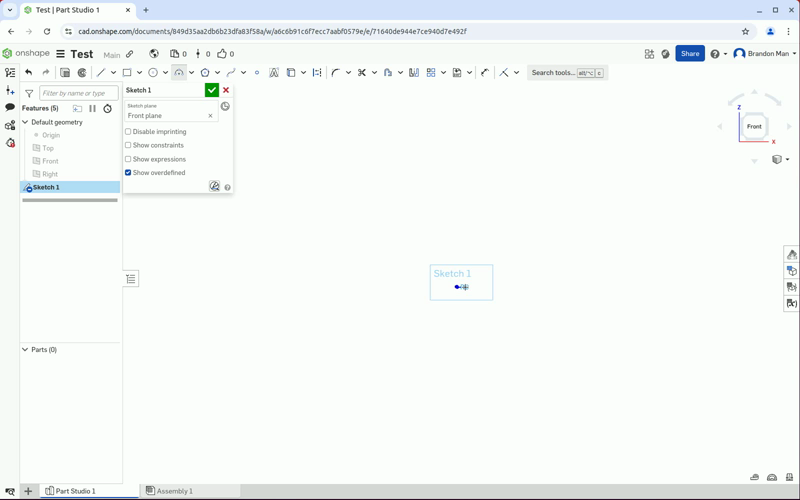
mouse_move(464, 287)
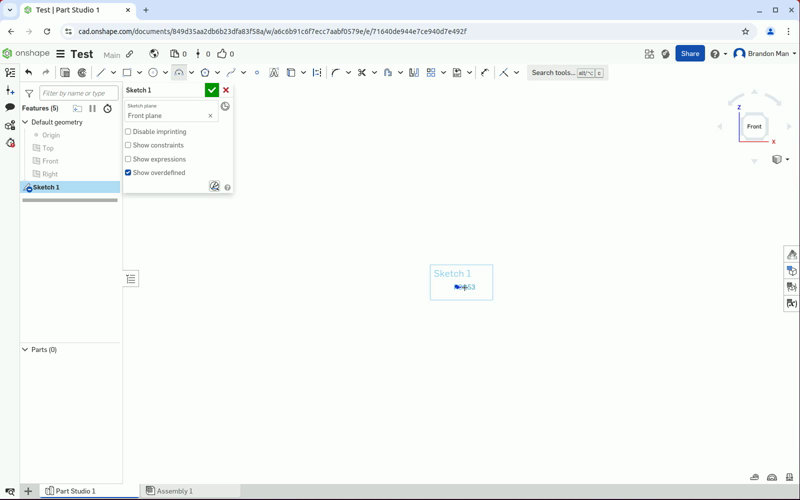
scroll(6)
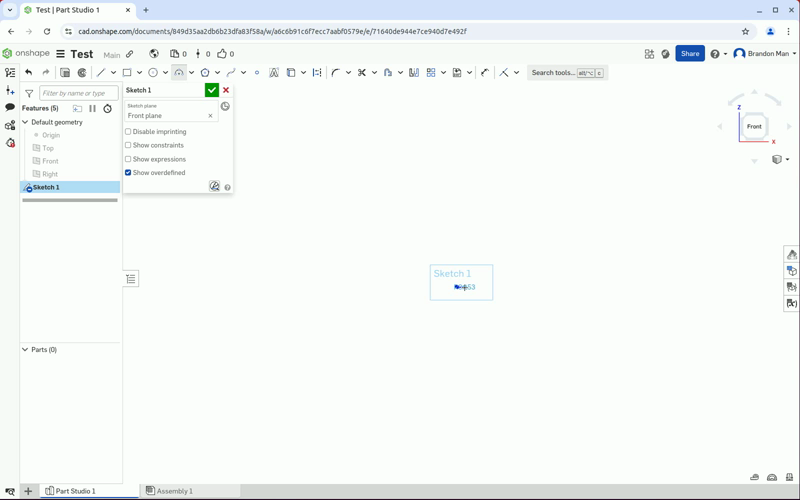
scroll(6)
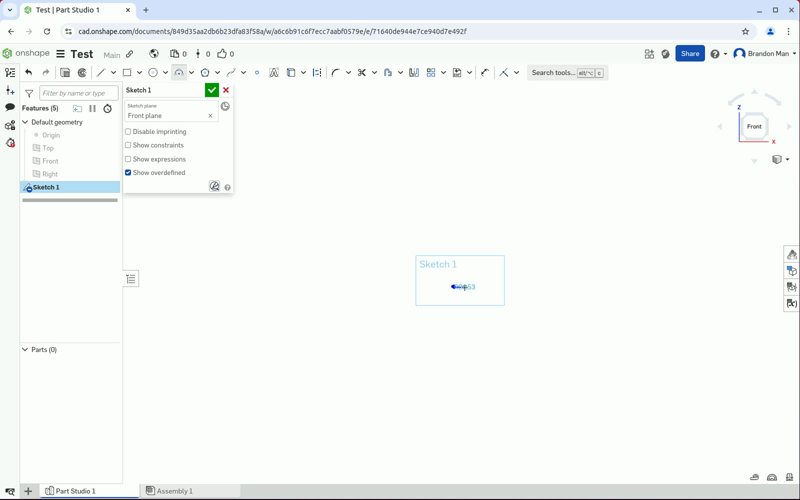
scroll(6)
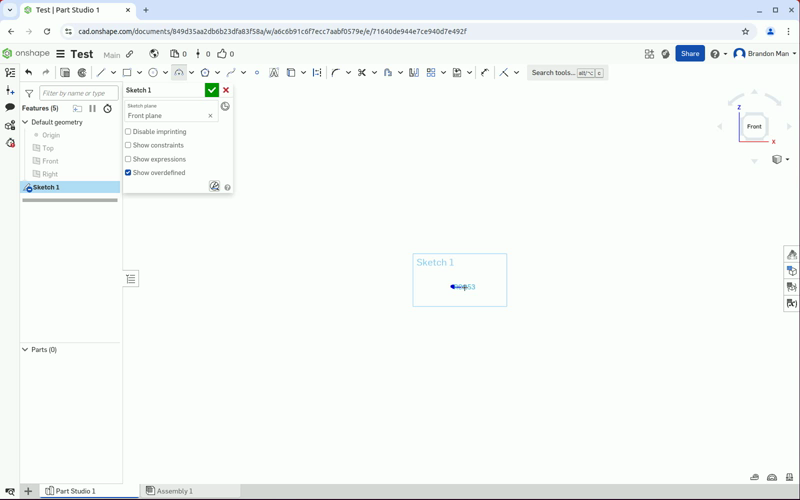
scroll(6)
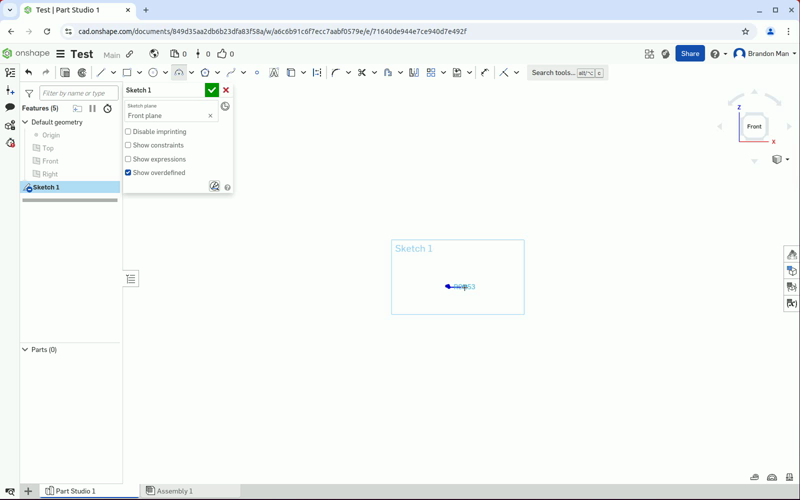
scroll(6)
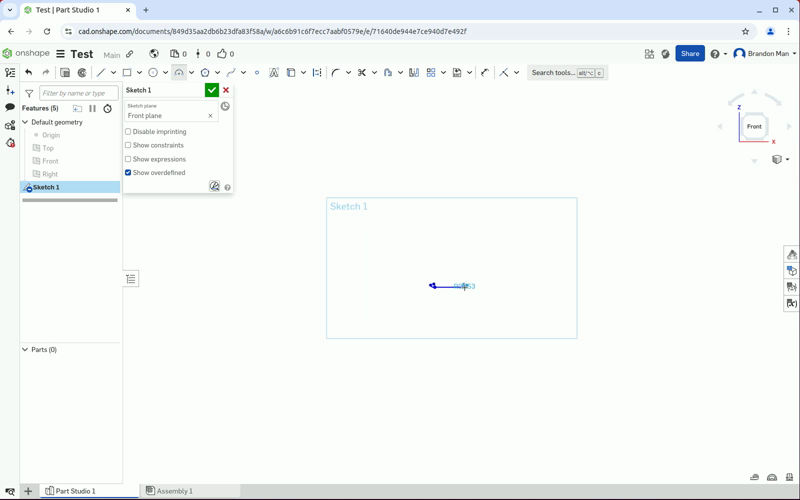
scroll(6)
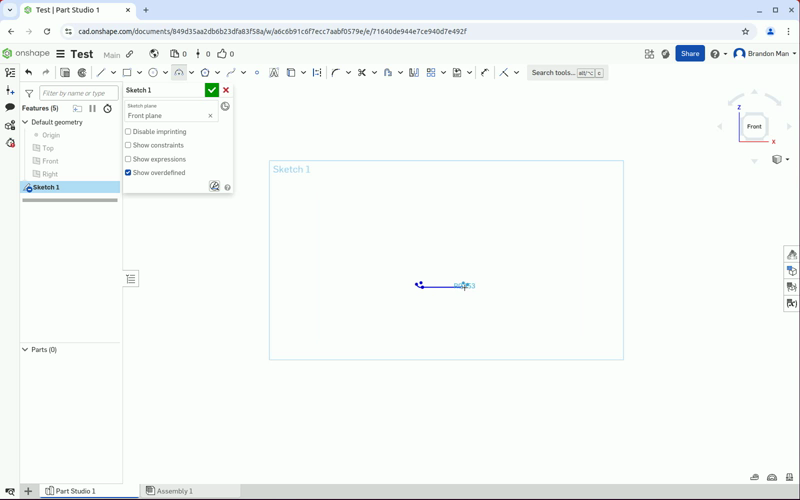
scroll(6)
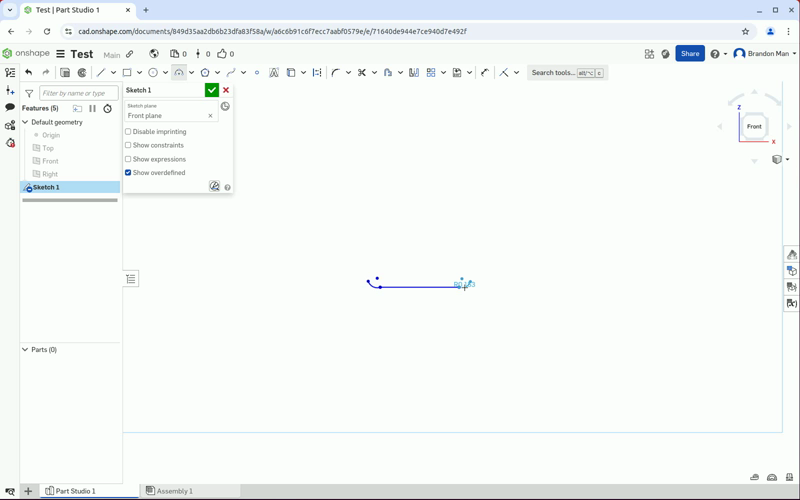
click(464, 287)
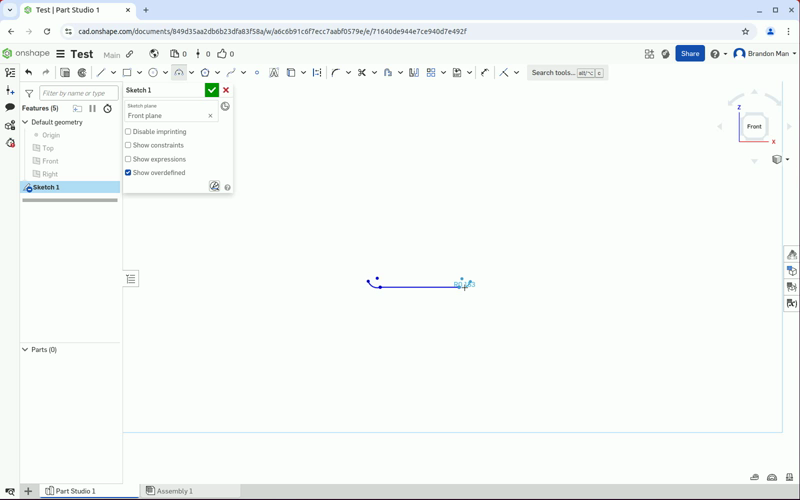
scroll(-6)
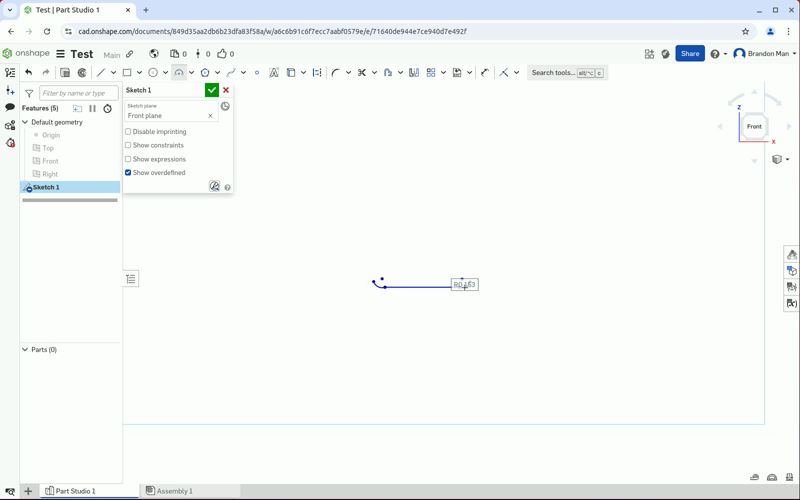
scroll(-6)
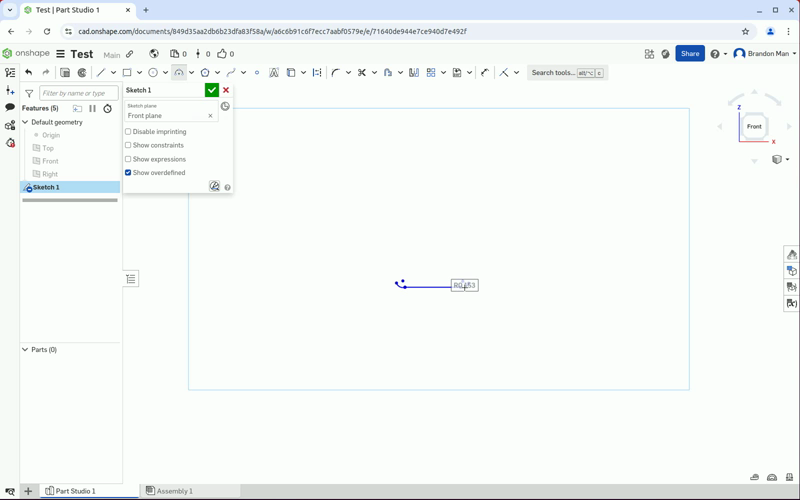
scroll(-6)
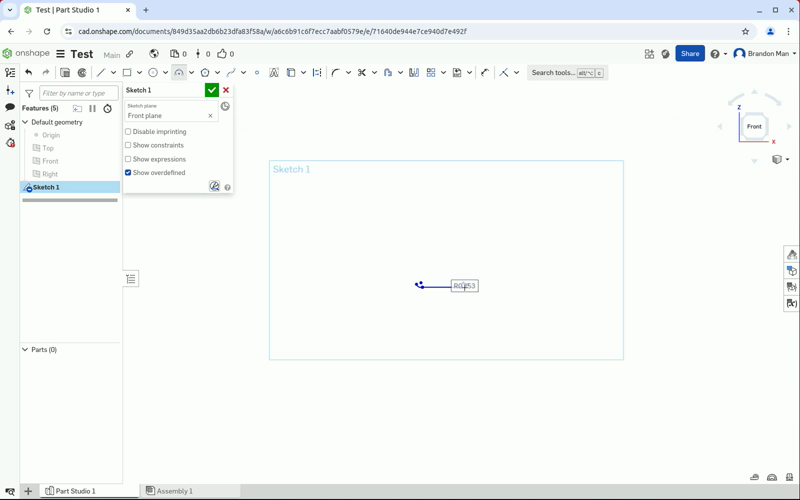
scroll(-6)
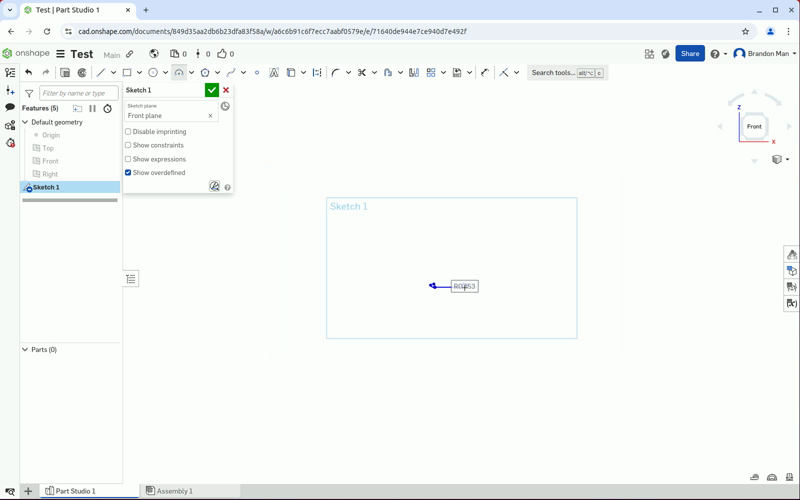
scroll(-6)
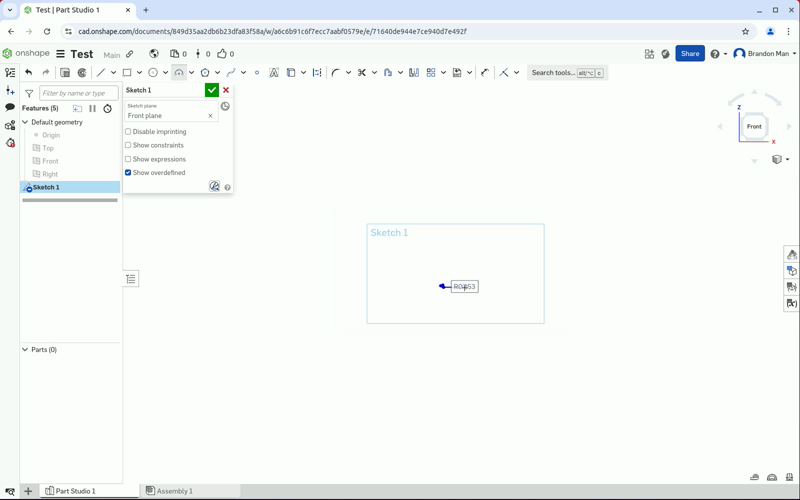
scroll(-6)
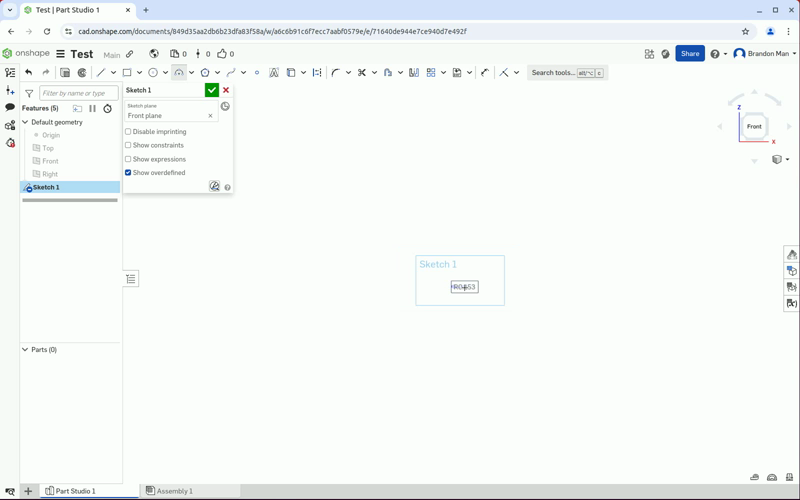
scroll(-6)
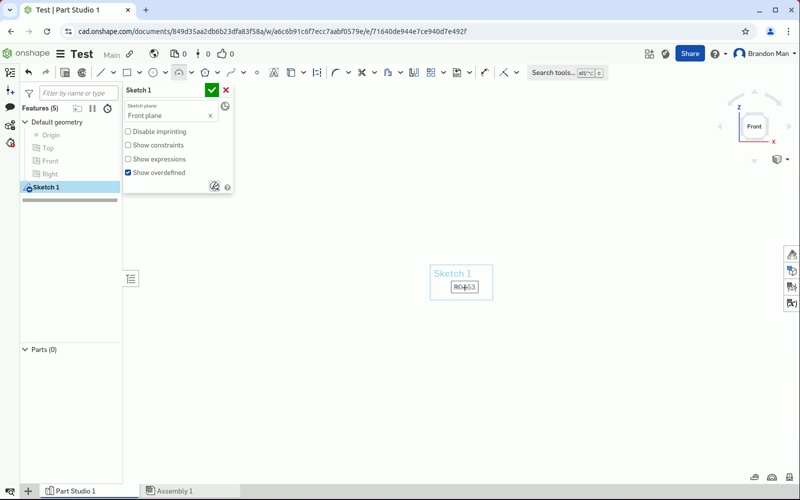
key_up(shift)
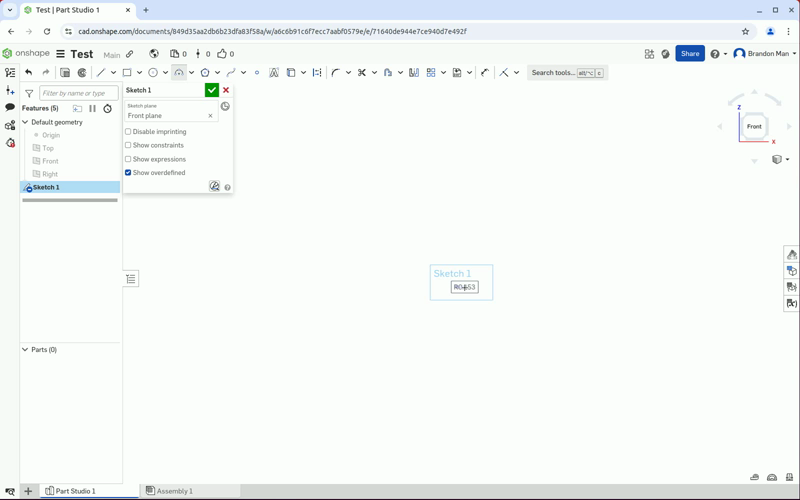
key(esc)
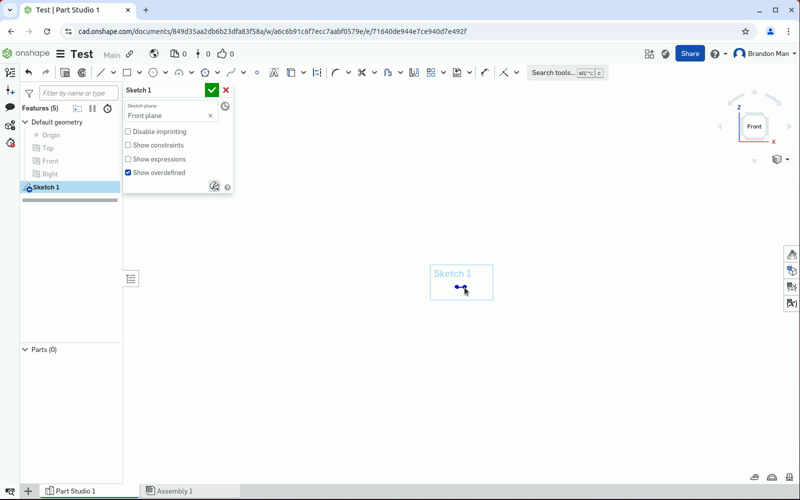
key(l)
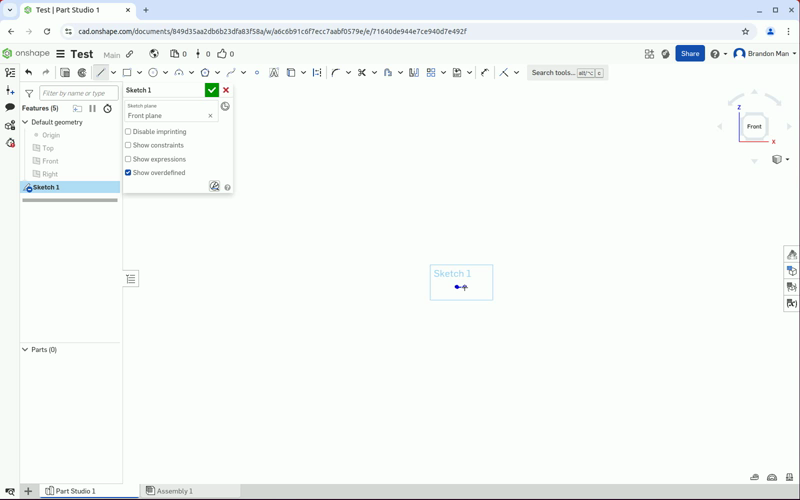
mouse_move(465, 286)
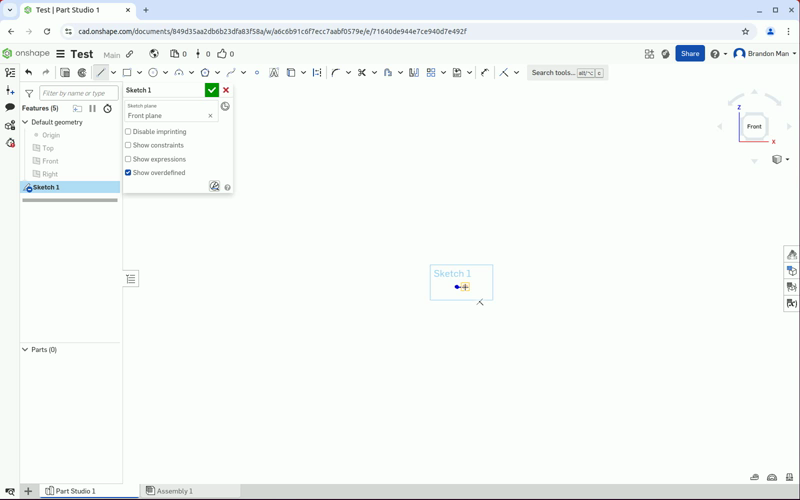
scroll(6)
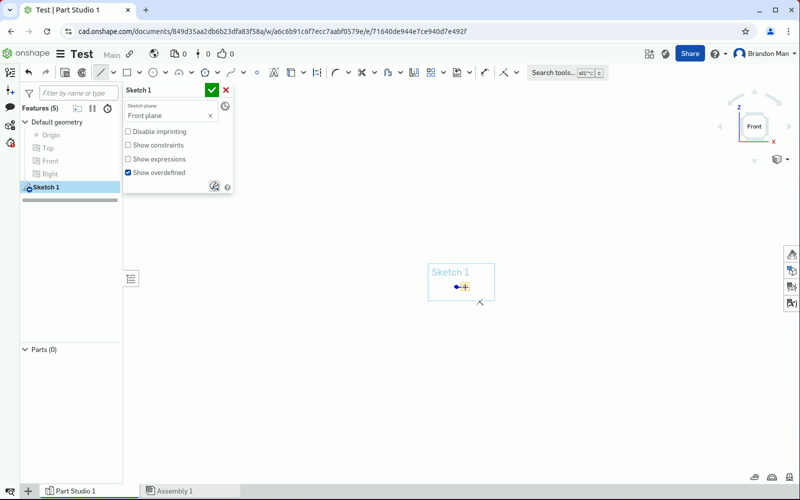
scroll(6)
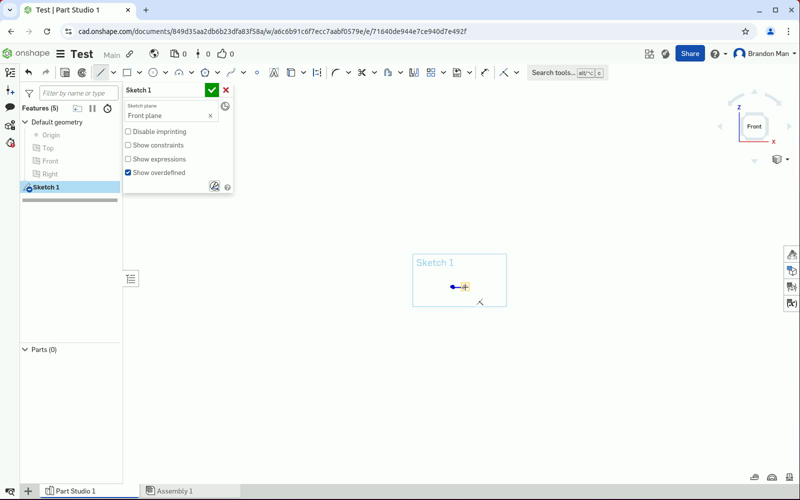
scroll(6)
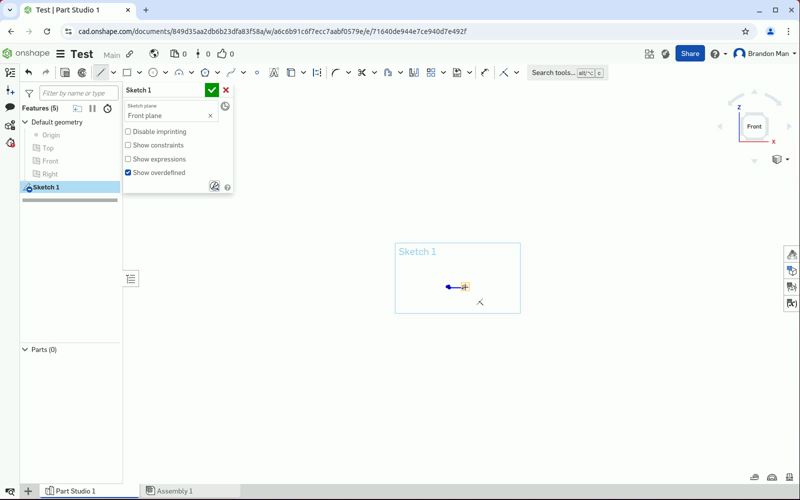
scroll(6)
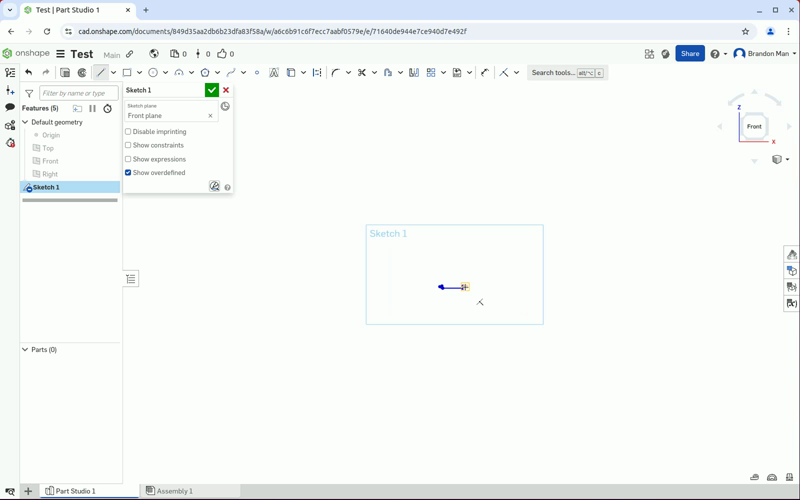
scroll(6)
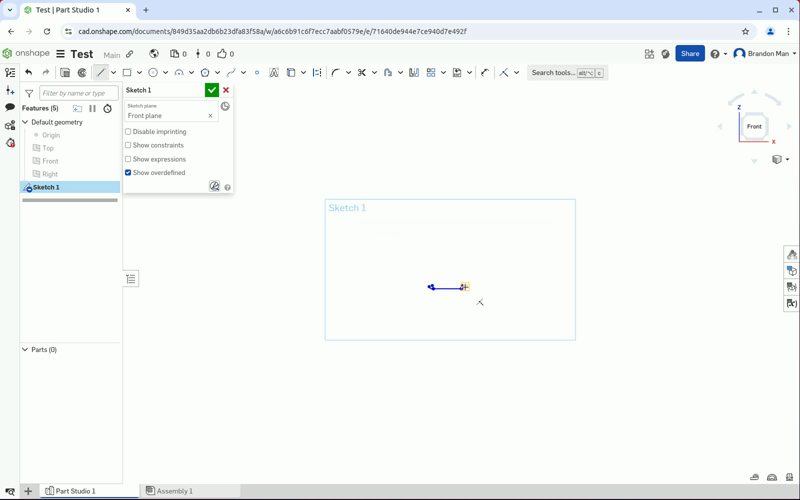
scroll(6)
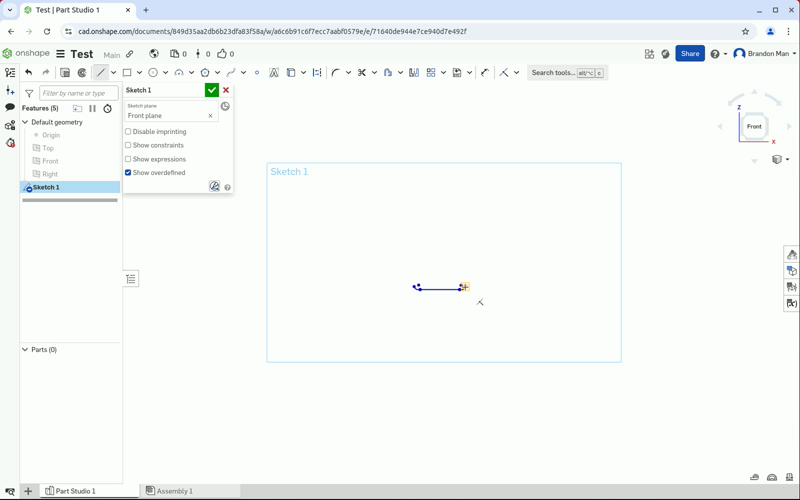
scroll(6)
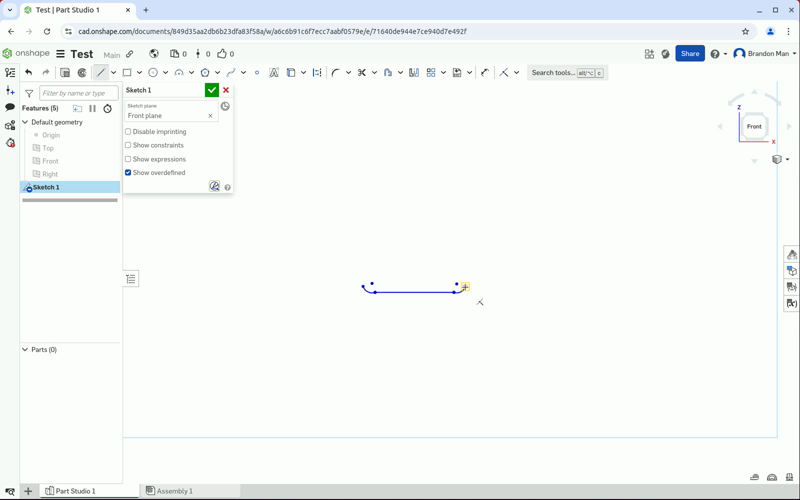
click(465, 286)
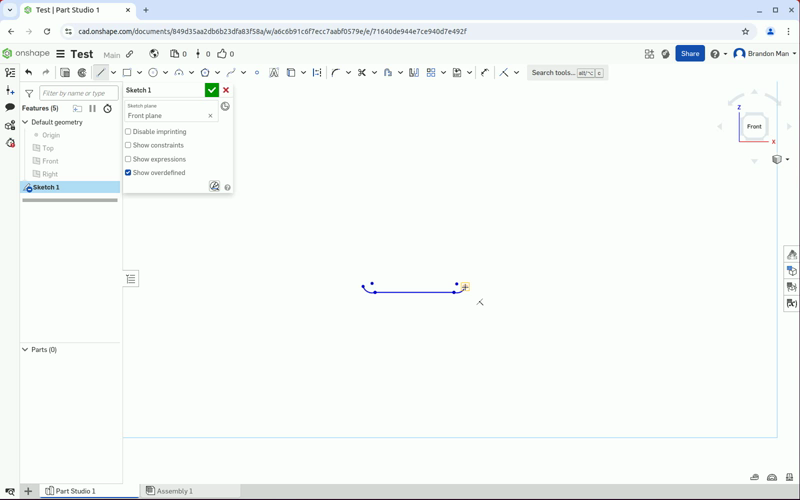
scroll(-6)
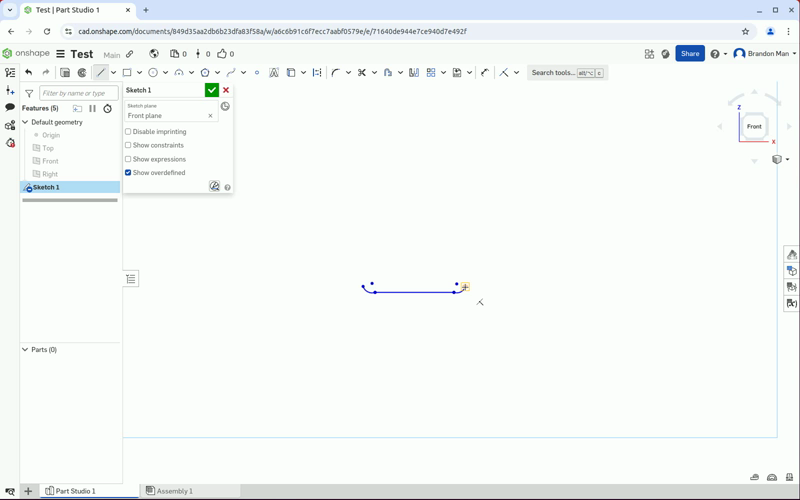
scroll(-6)
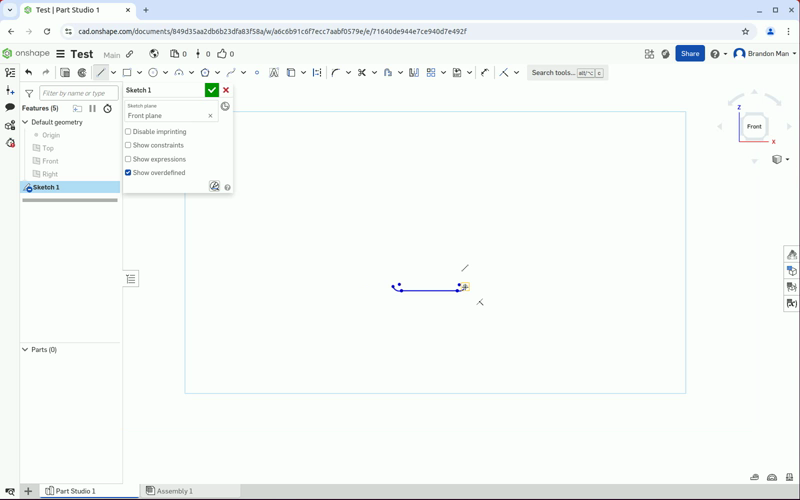
scroll(-6)
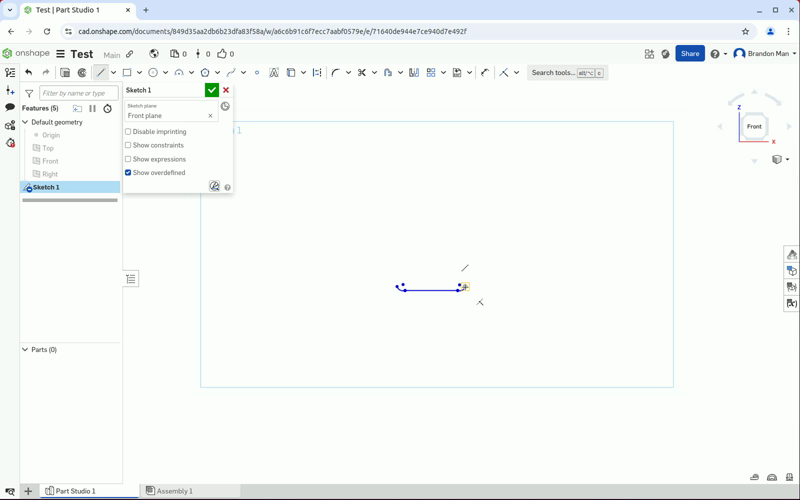
scroll(-6)
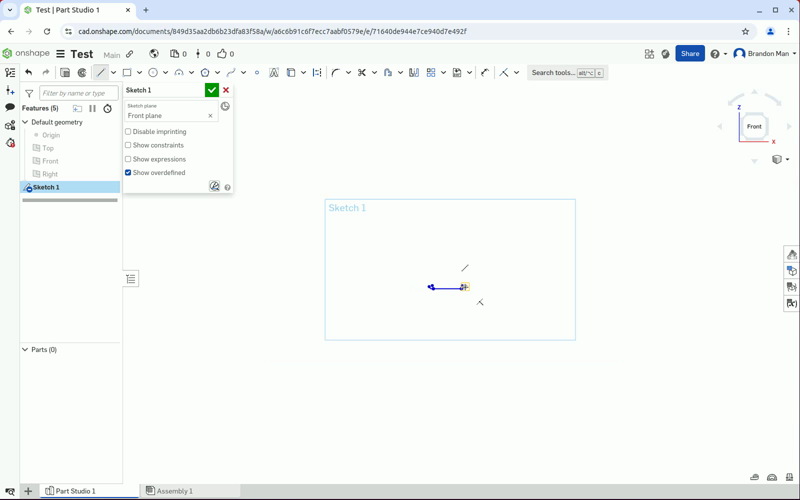
scroll(-6)
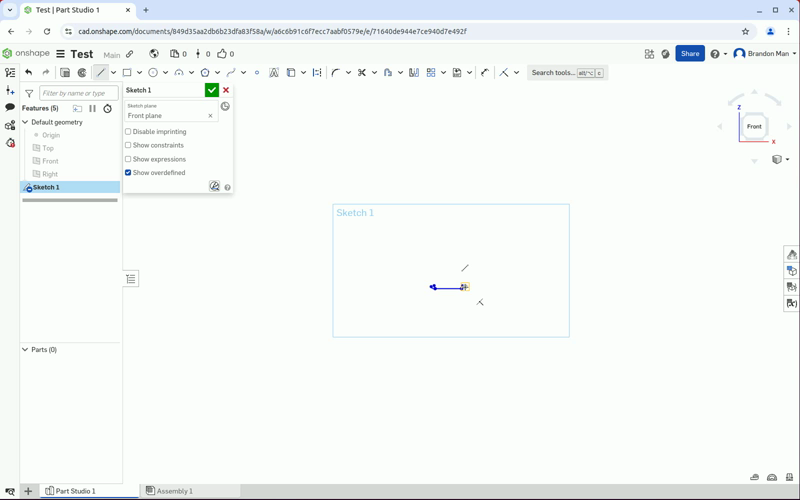
scroll(-6)
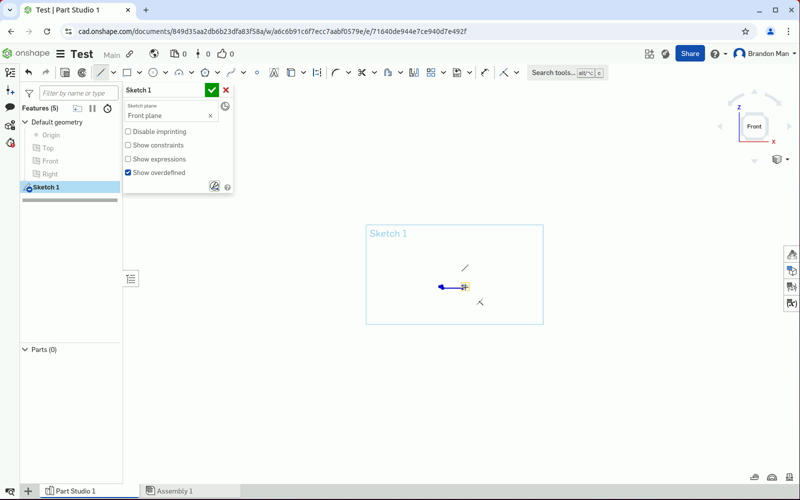
scroll(-6)
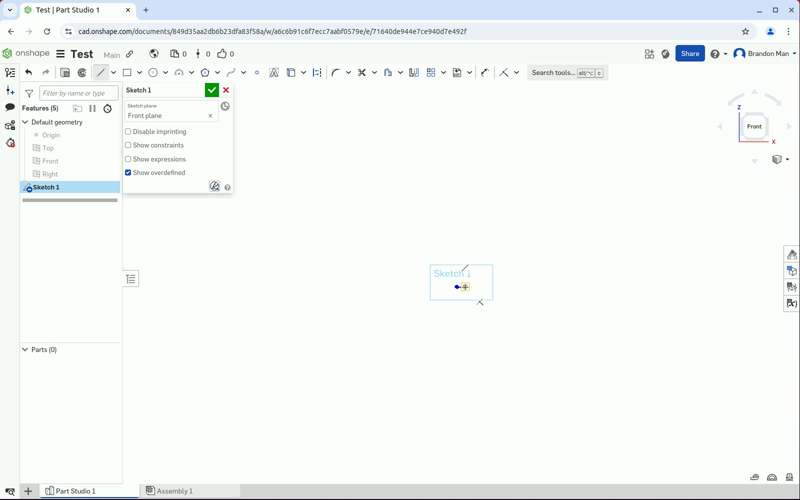
key_down(shift)
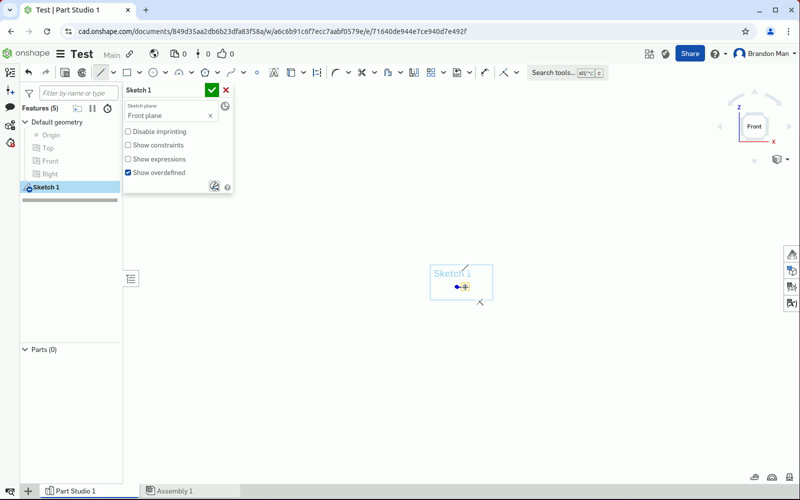
mouse_move(495, 286)
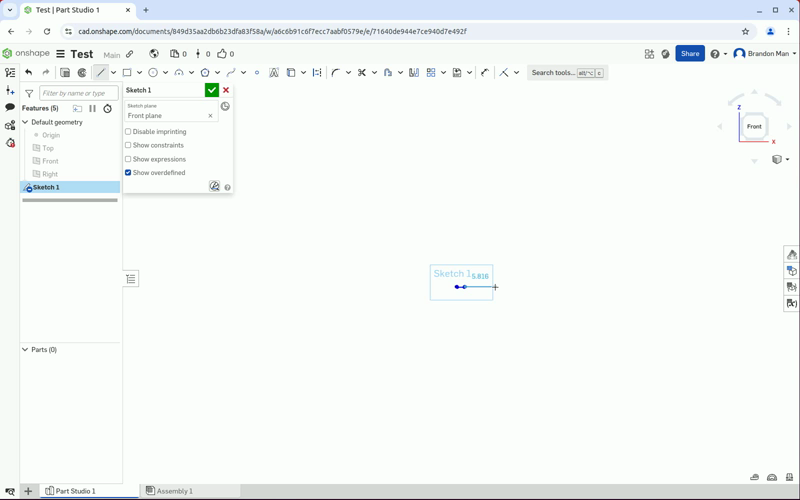
mouse_move(465, 279)
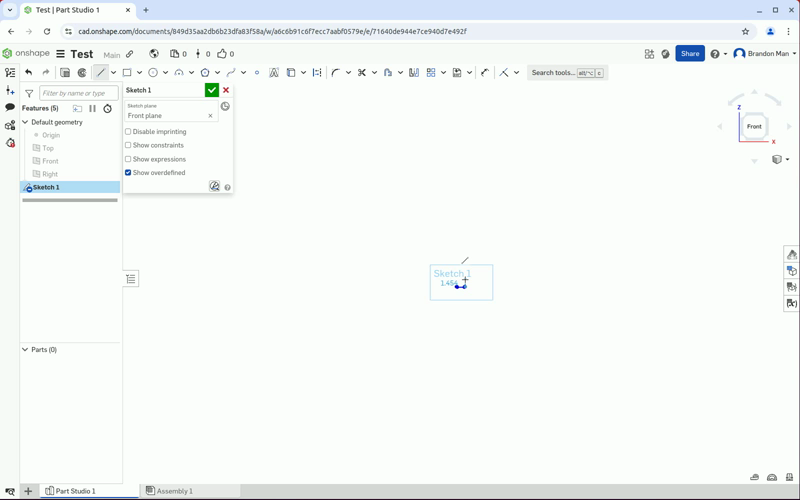
scroll(6)
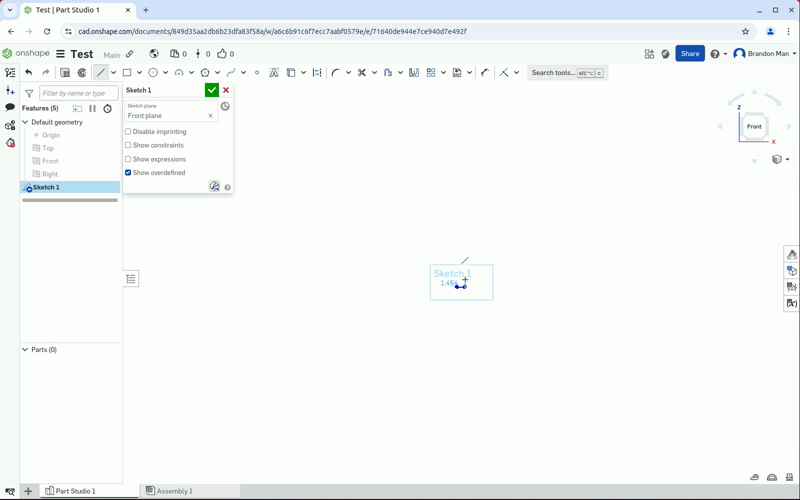
scroll(6)
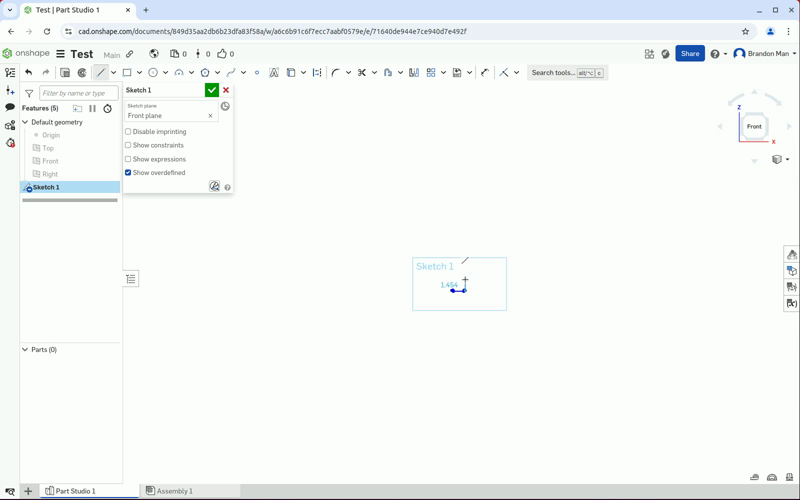
scroll(6)
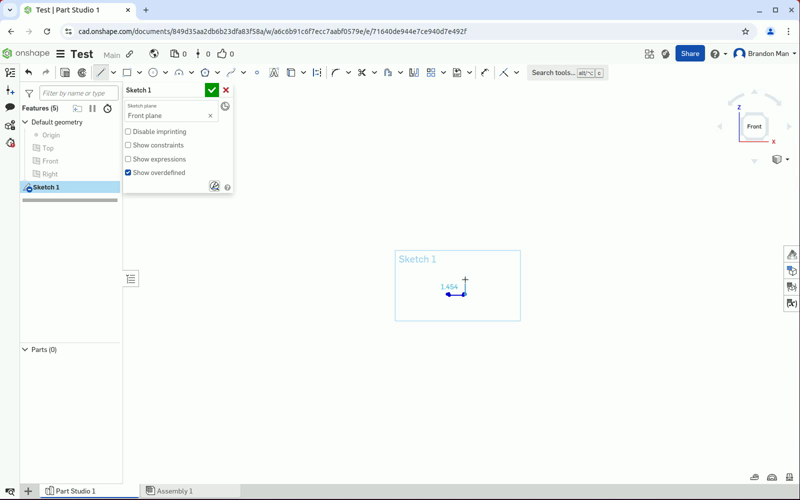
scroll(6)
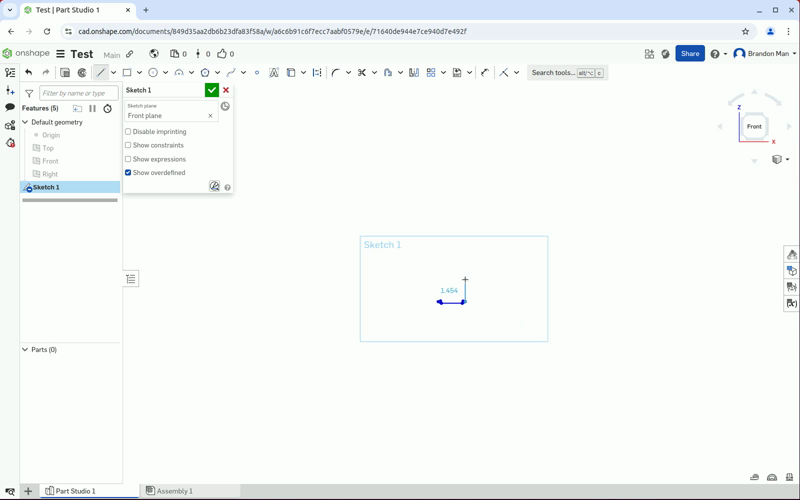
scroll(6)
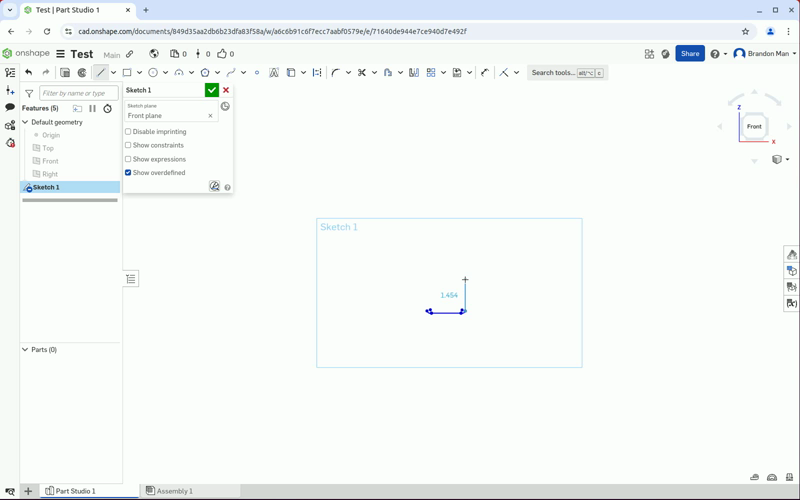
scroll(6)
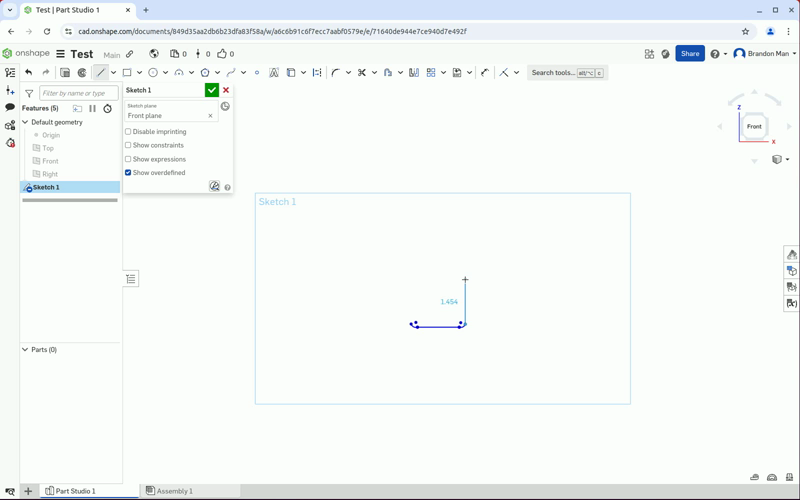
scroll(6)
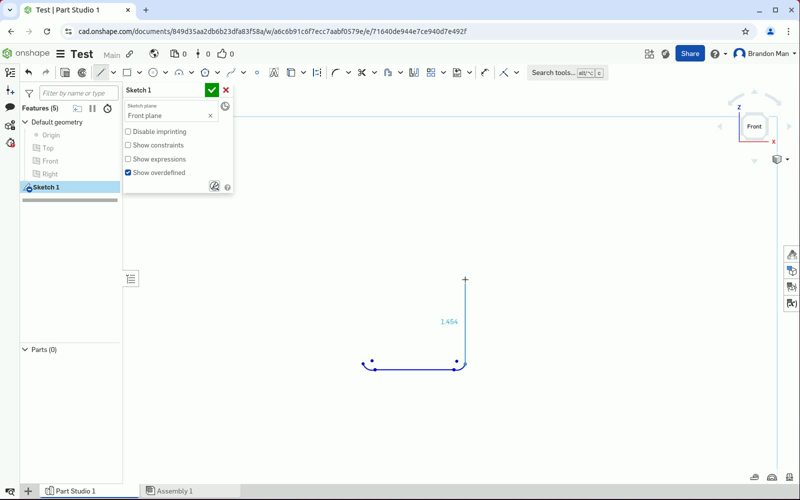
click(465, 279)
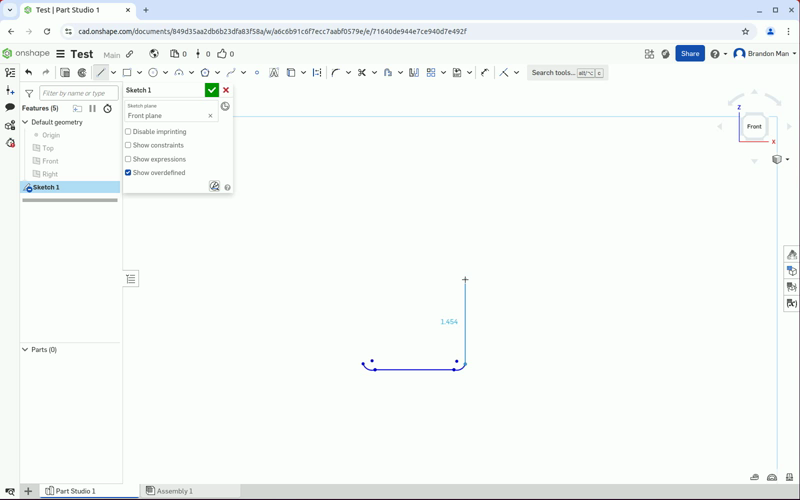
scroll(-6)
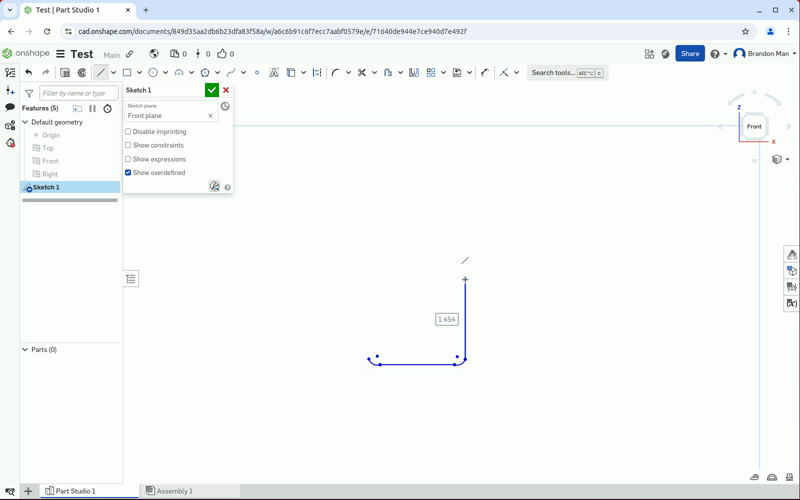
scroll(-6)
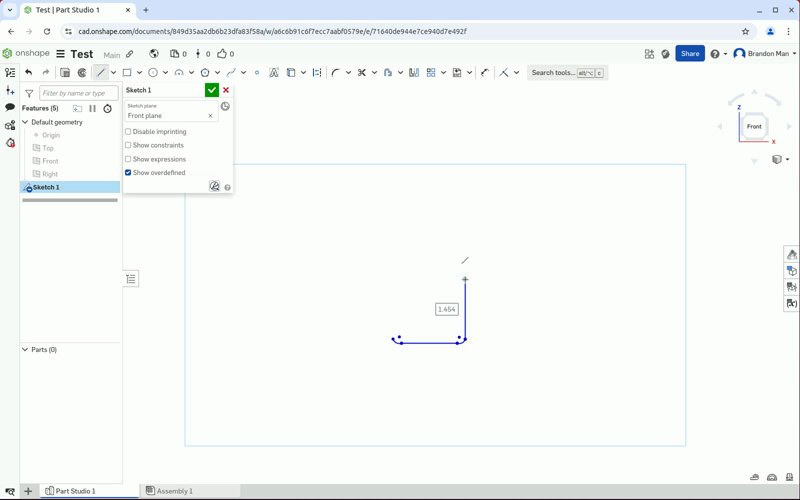
scroll(-6)
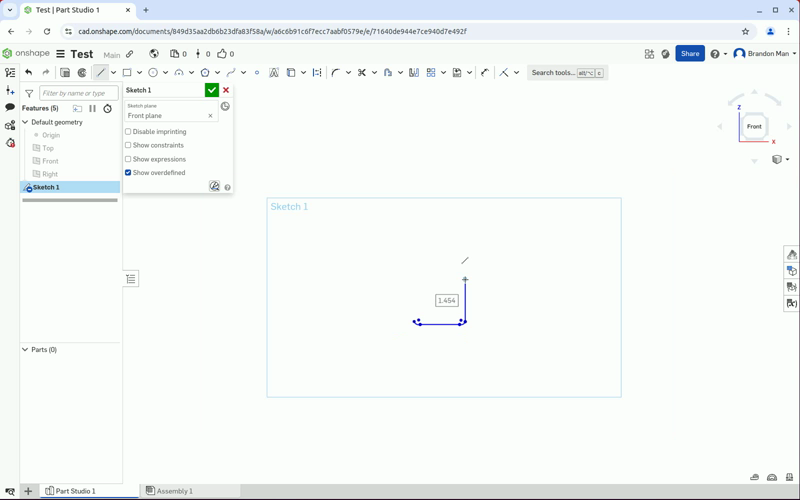
scroll(-6)
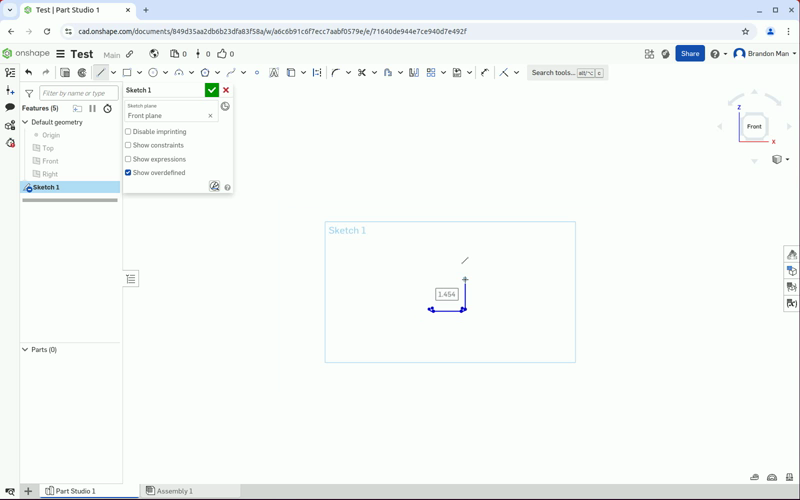
scroll(-6)
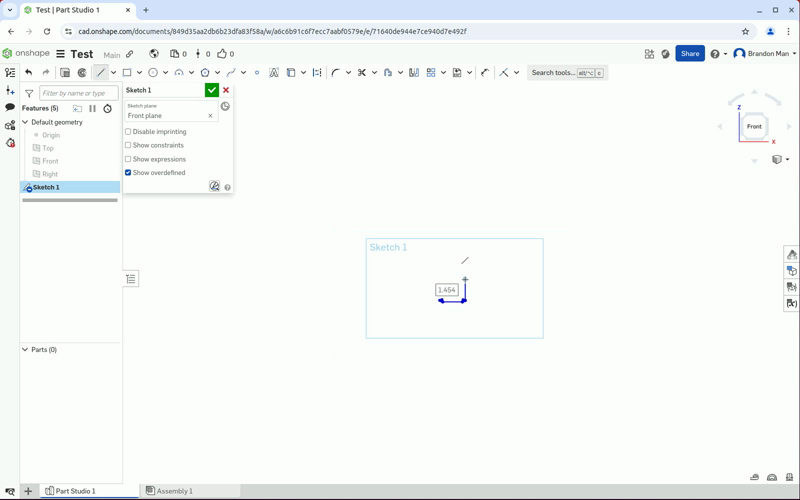
scroll(-6)
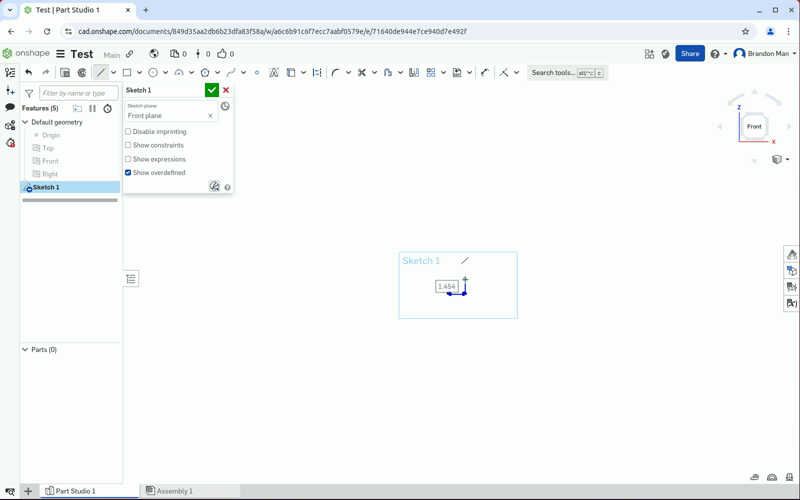
scroll(-6)
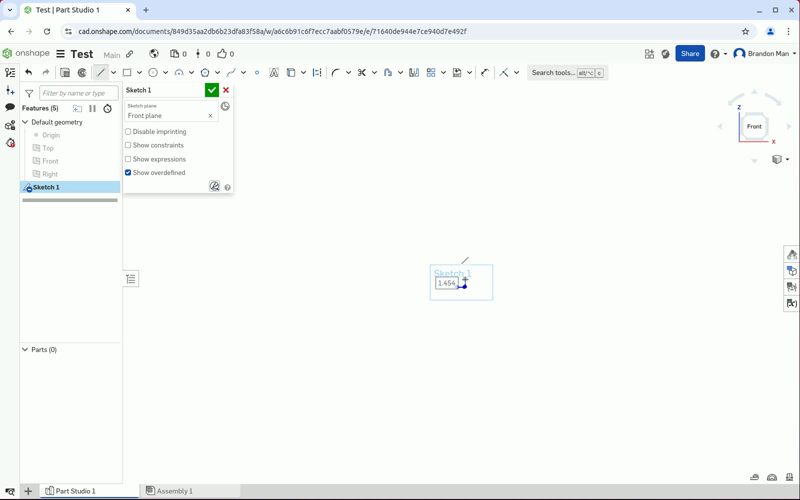
key_up(shift)
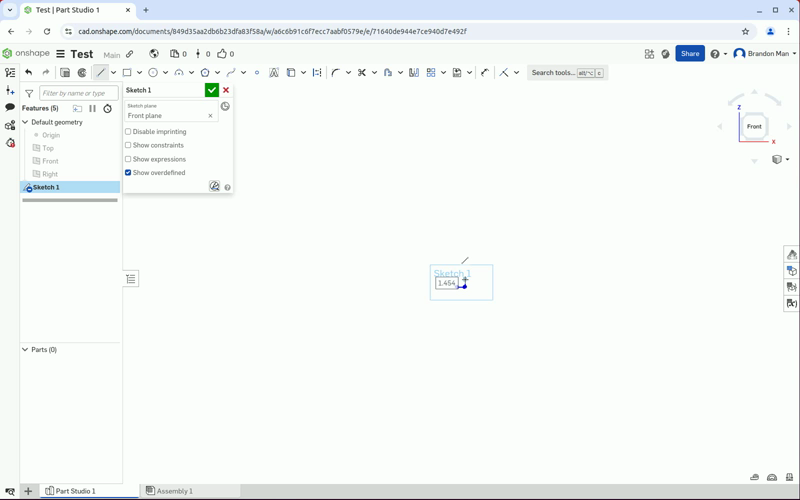
key(esc)
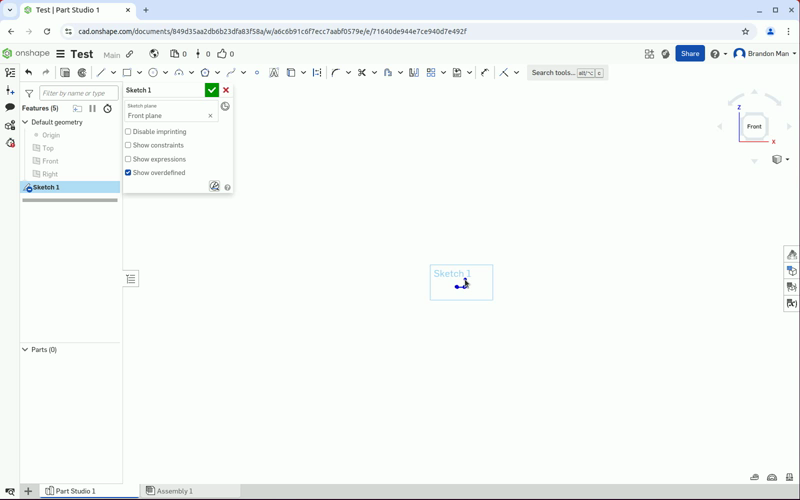
key(a)
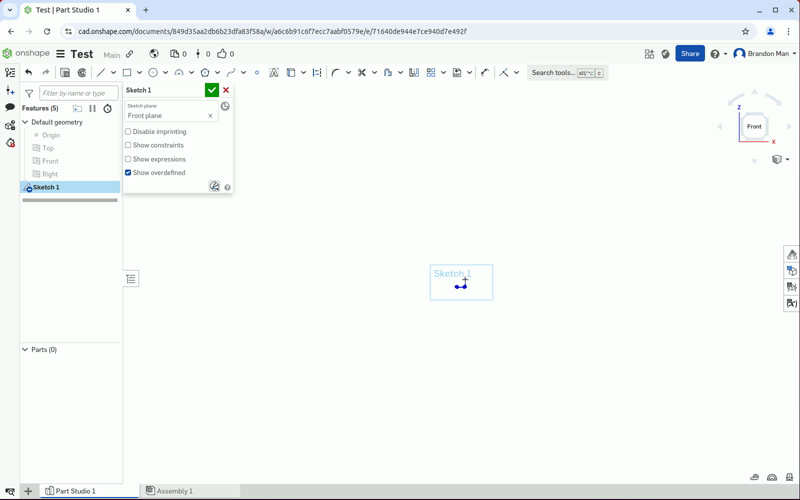
mouse_move(465, 279)
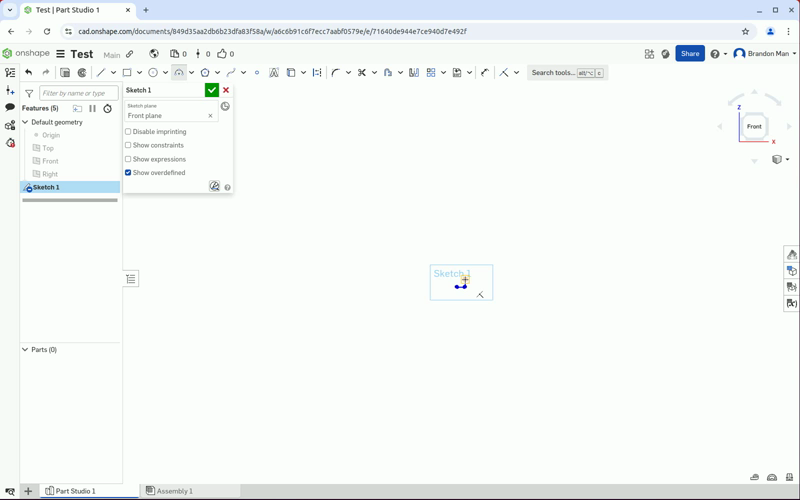
click(465, 279)
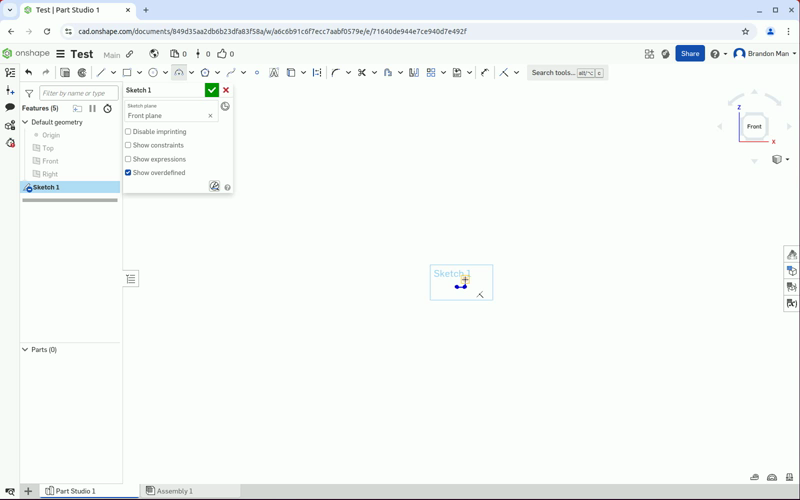
key_down(shift)
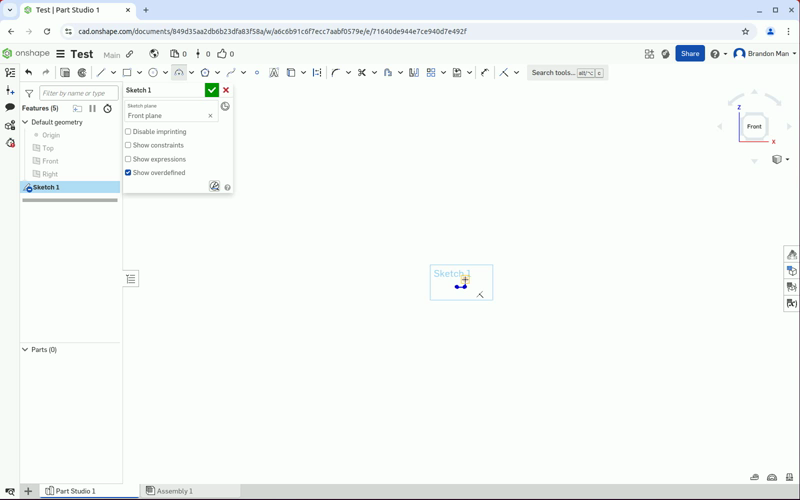
mouse_move(464, 278)
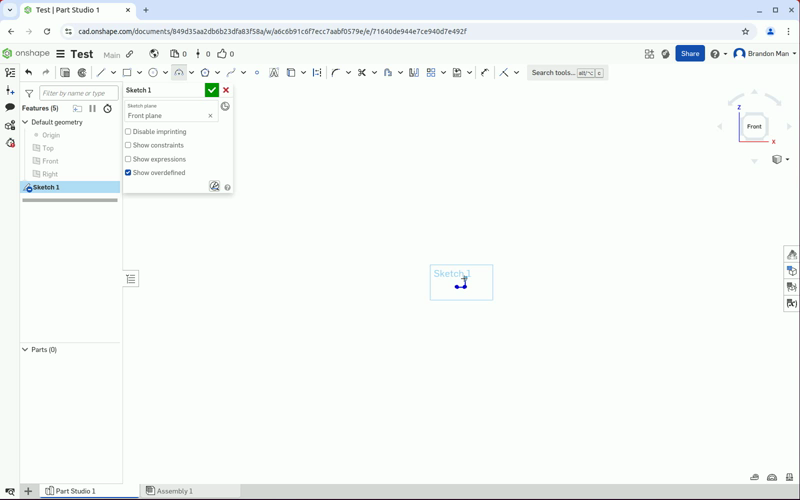
scroll(6)
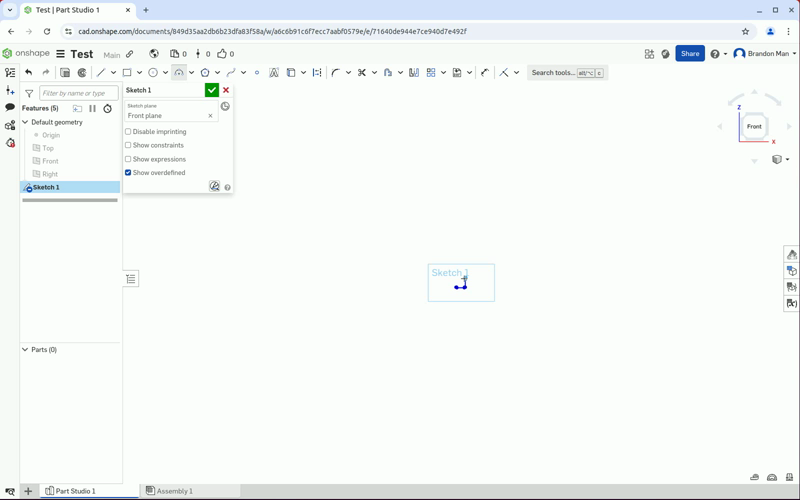
scroll(6)
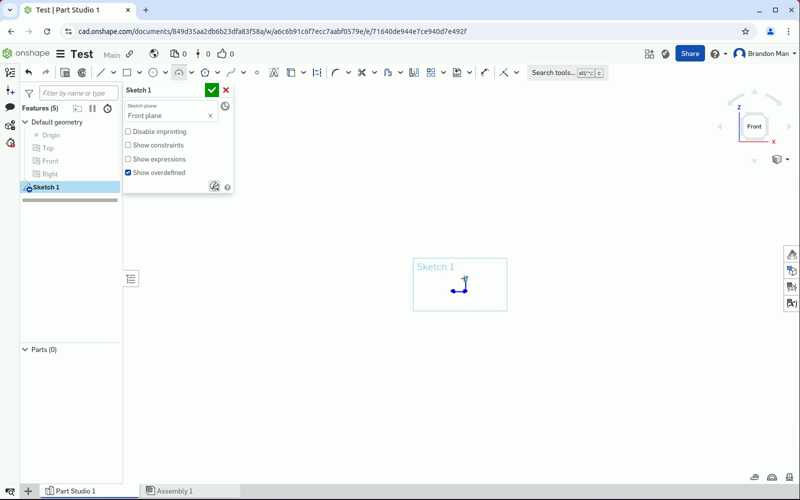
scroll(6)
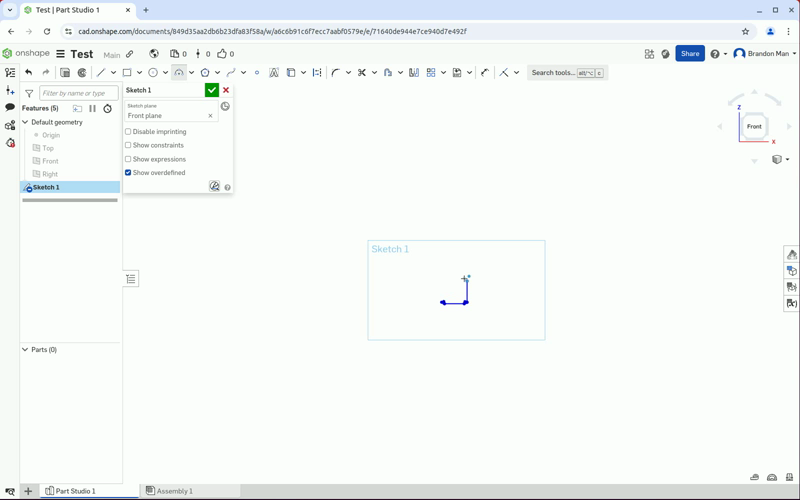
scroll(6)
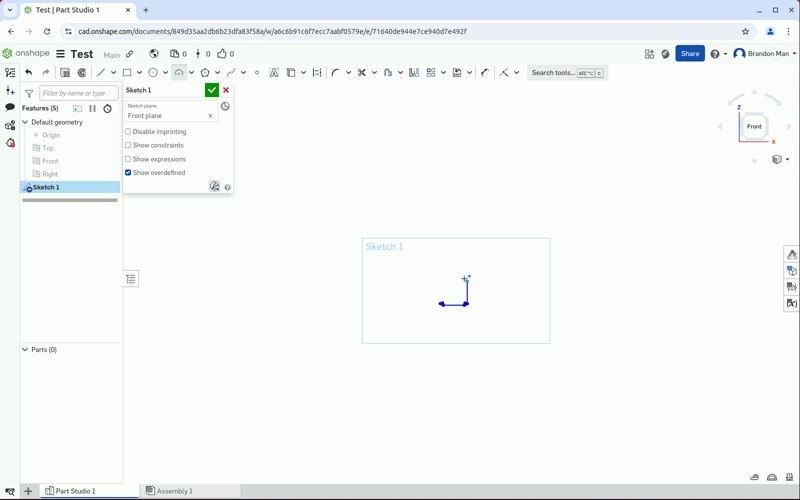
scroll(6)
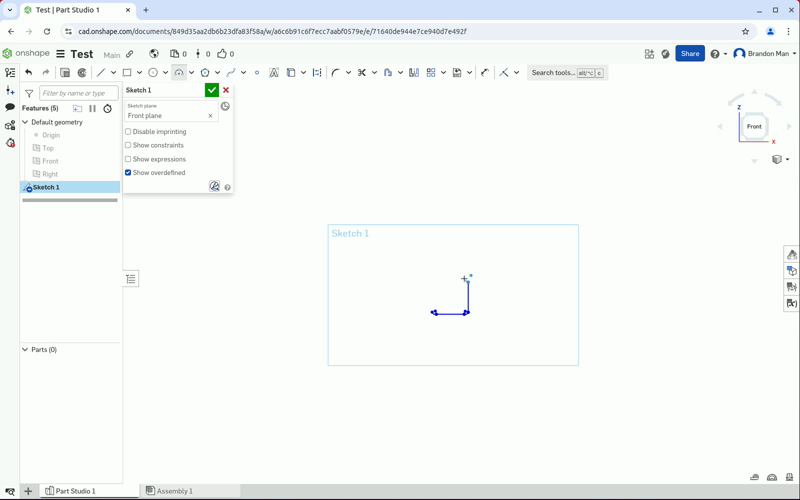
scroll(6)
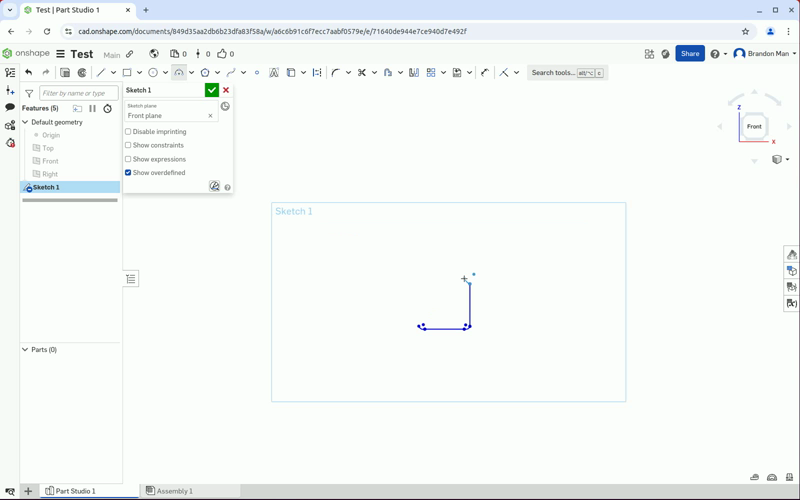
scroll(6)
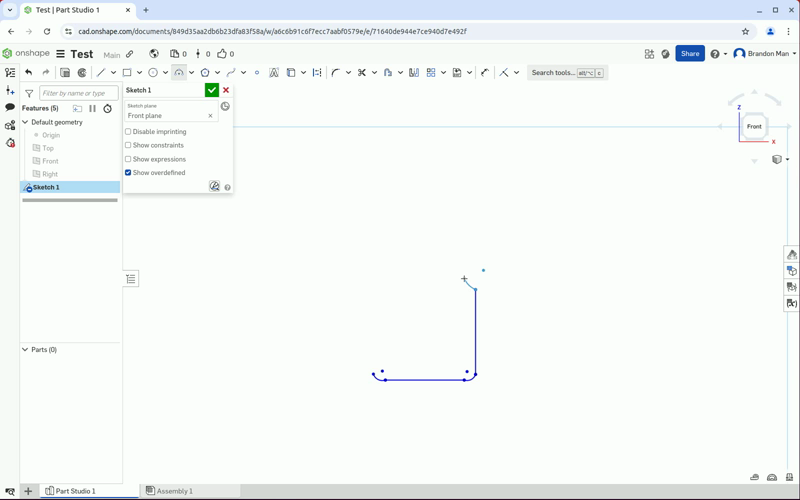
click(464, 278)
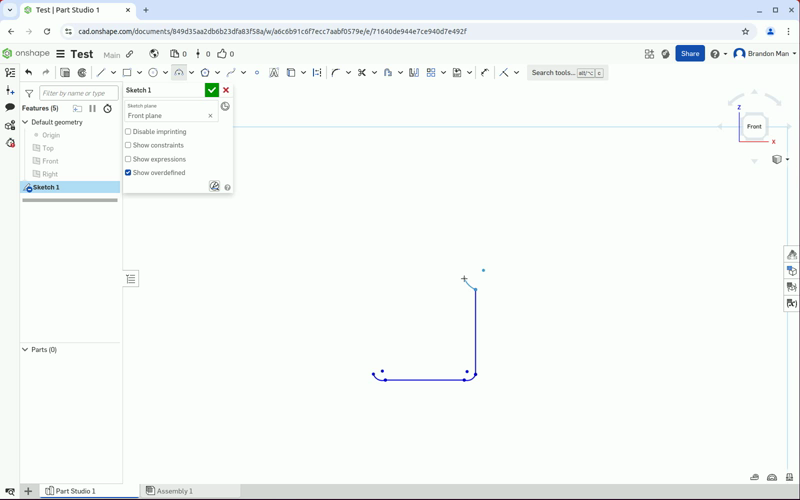
scroll(-6)
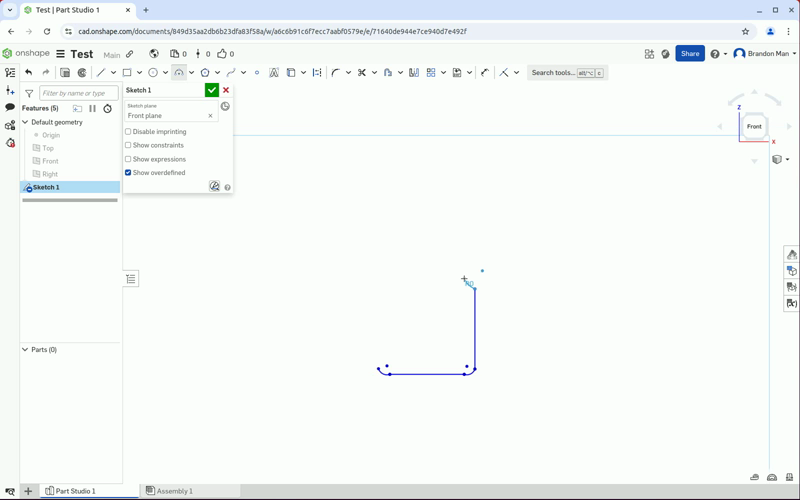
scroll(-6)
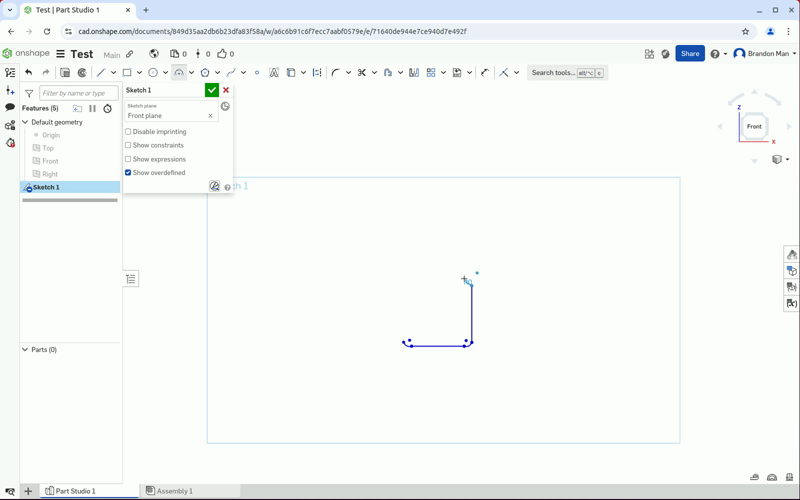
scroll(-6)
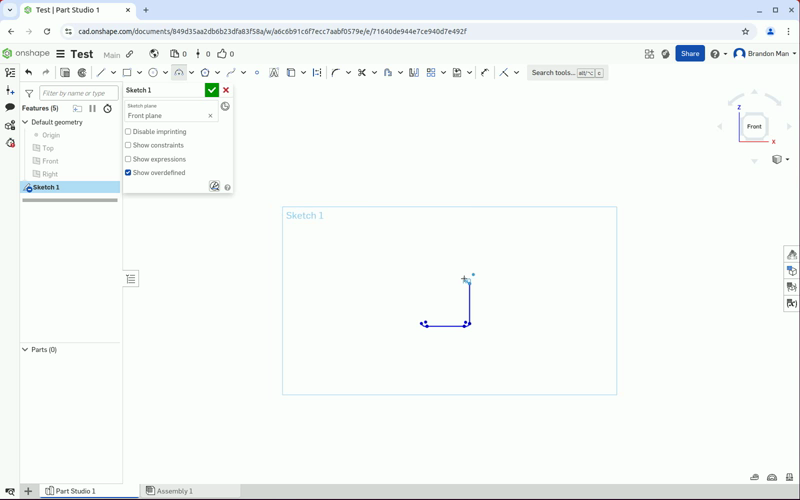
scroll(-6)
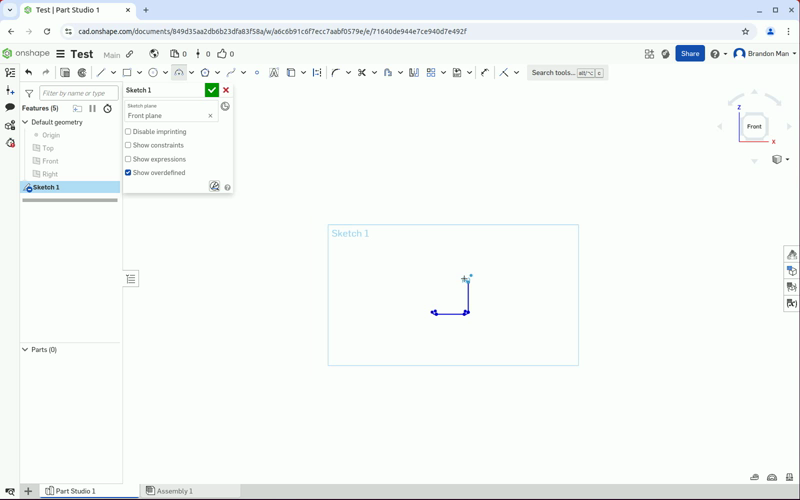
scroll(-6)
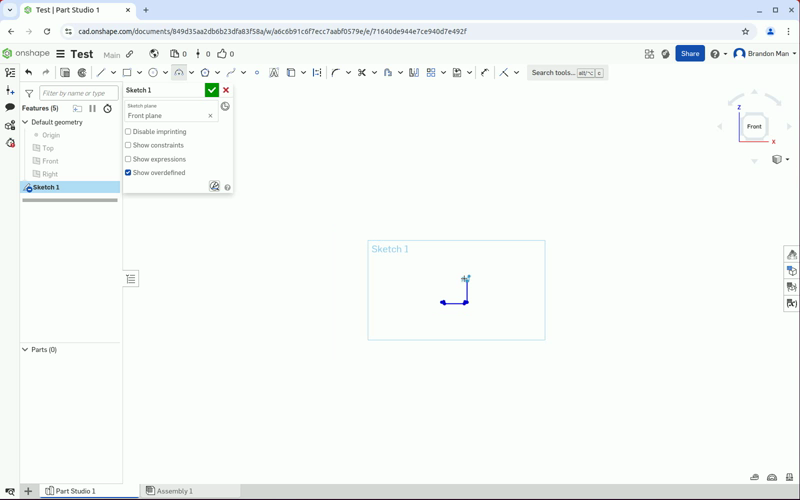
scroll(-6)
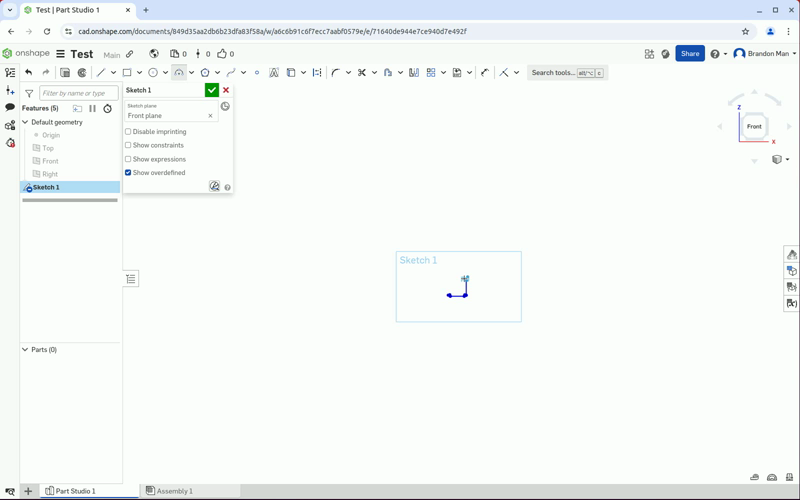
scroll(-6)
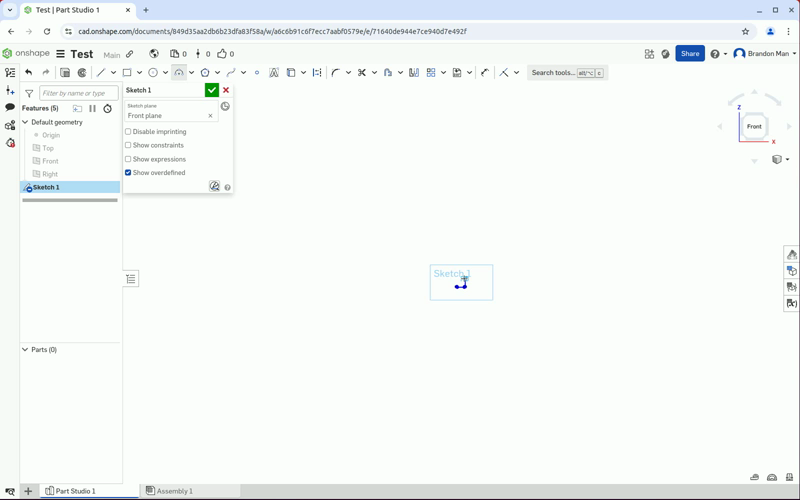
mouse_move(464, 278)
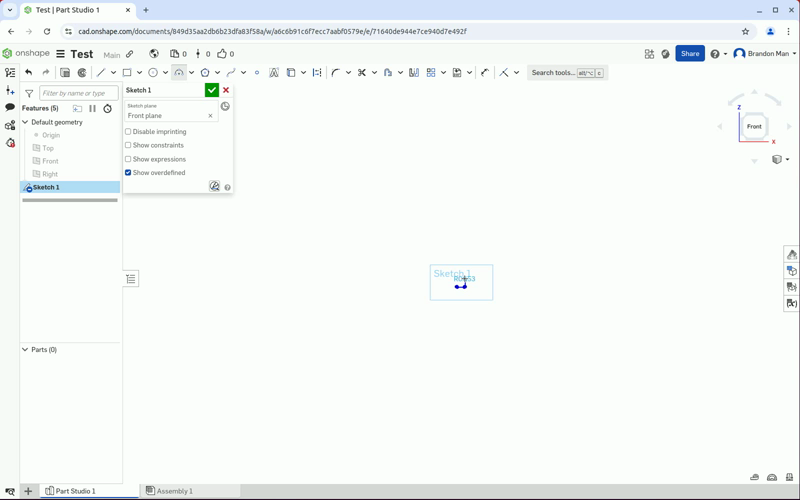
scroll(6)
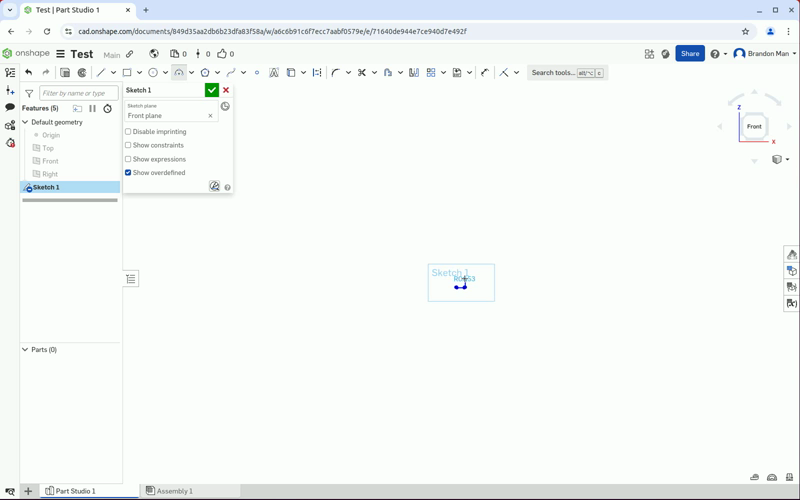
scroll(6)
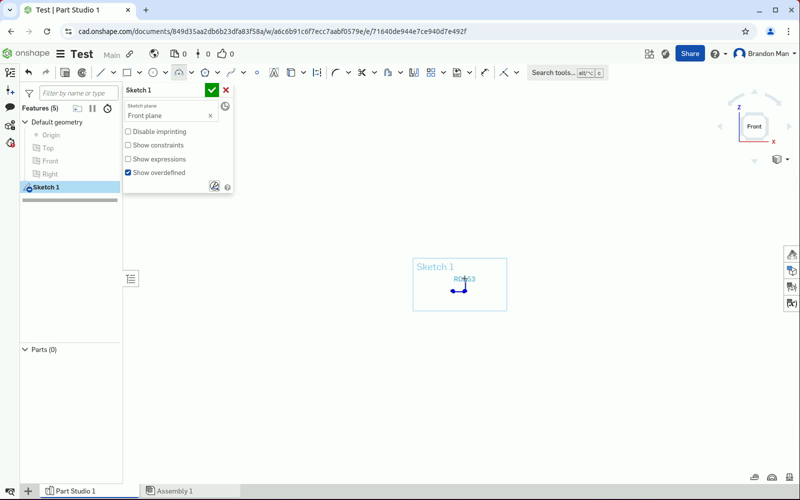
scroll(6)
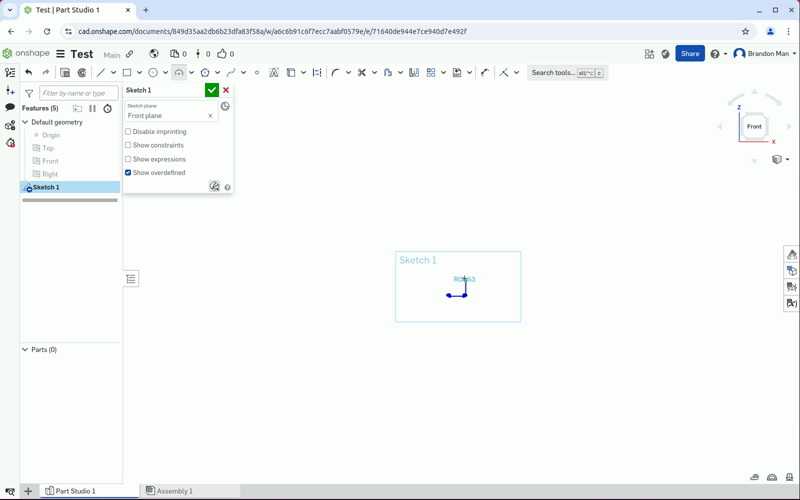
scroll(6)
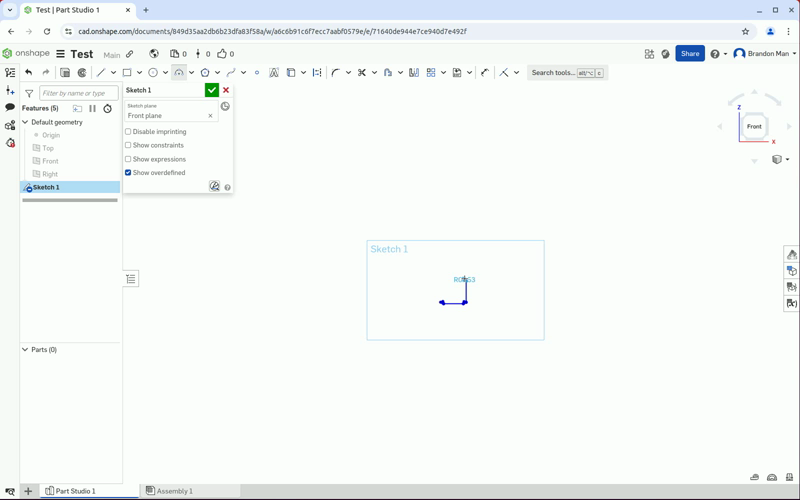
scroll(6)
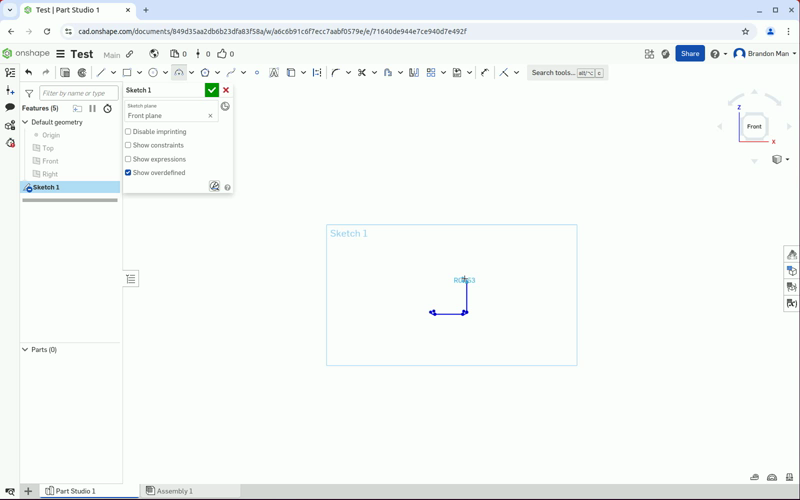
scroll(6)
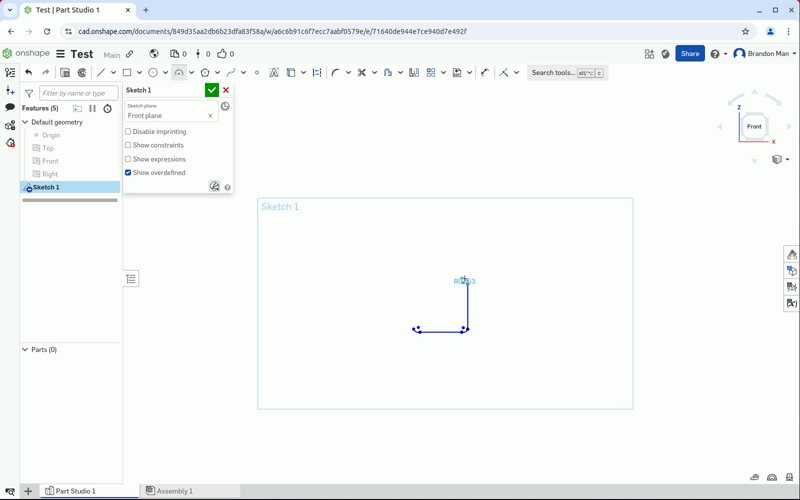
scroll(6)
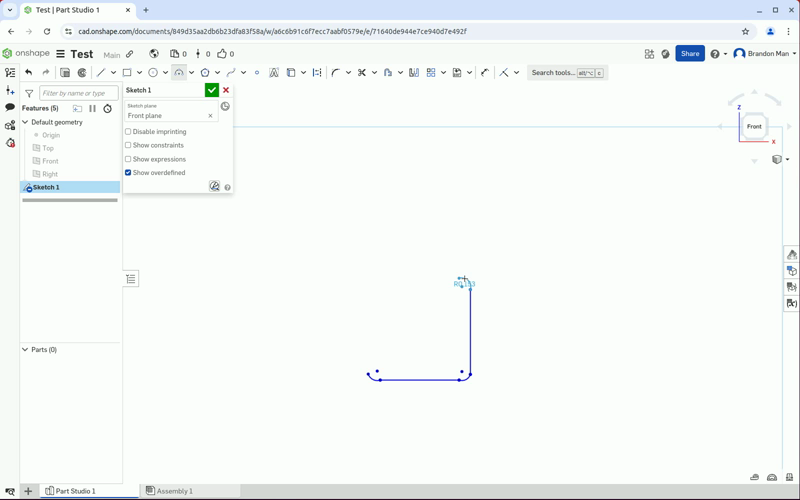
click(464, 278)
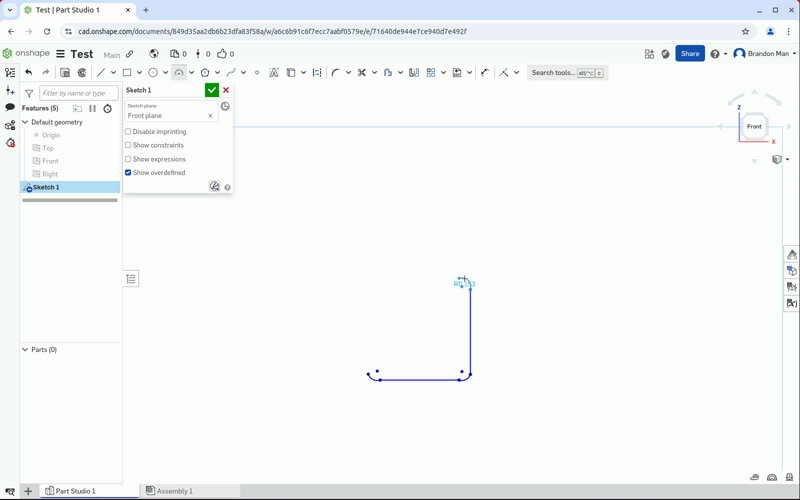
scroll(-6)
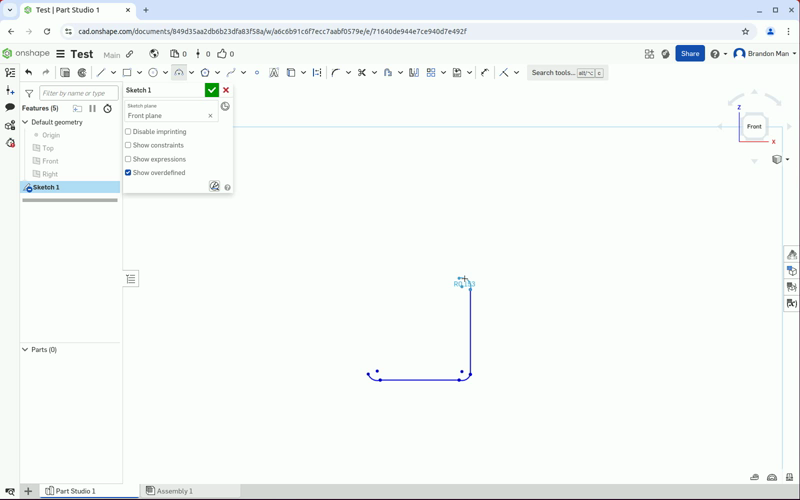
scroll(-6)
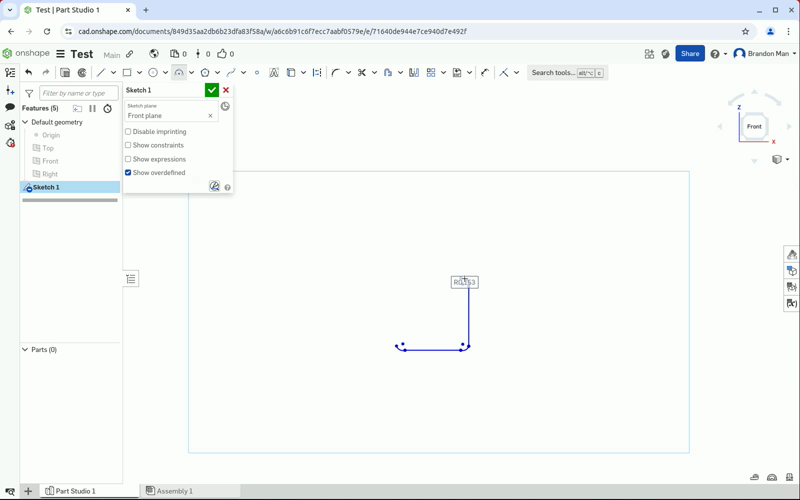
scroll(-6)
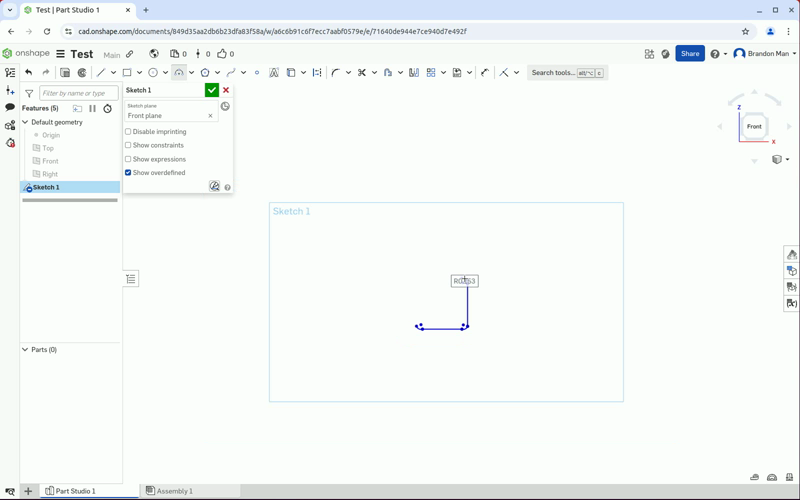
scroll(-6)
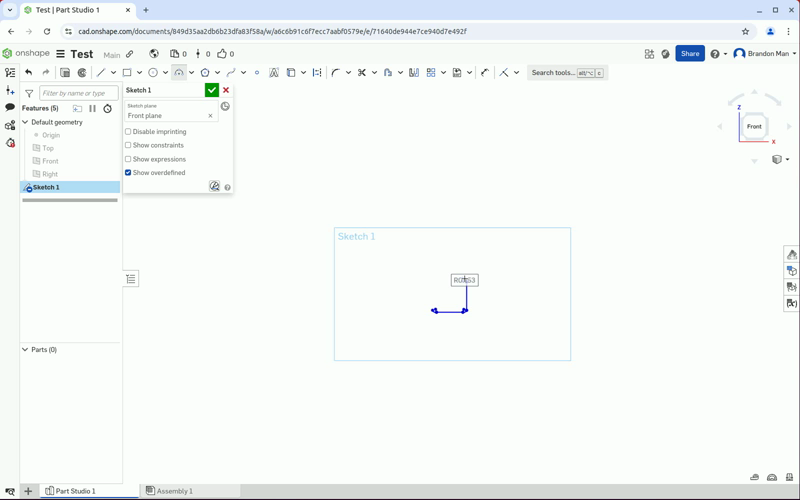
scroll(-6)
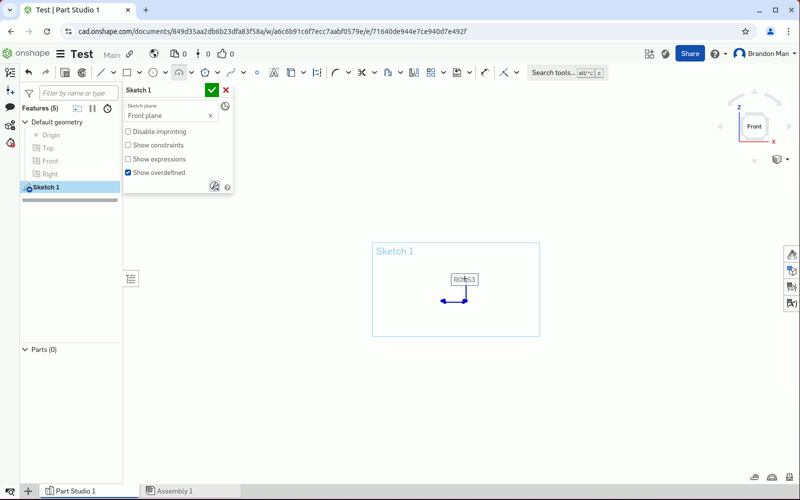
scroll(-6)
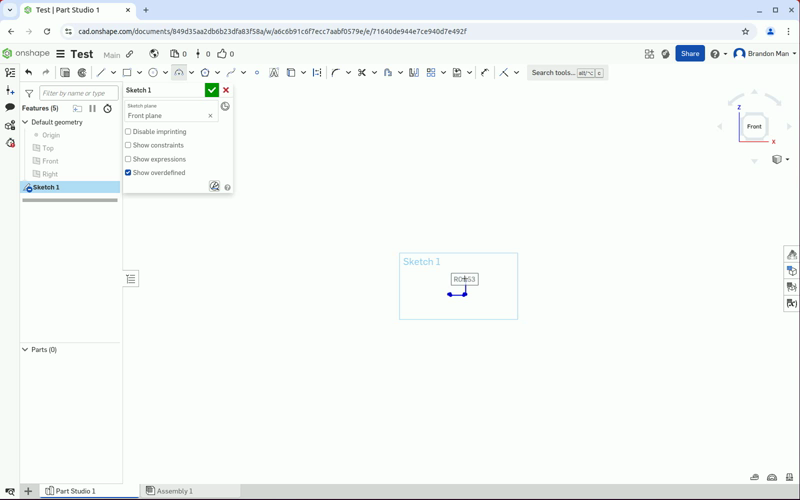
scroll(-6)
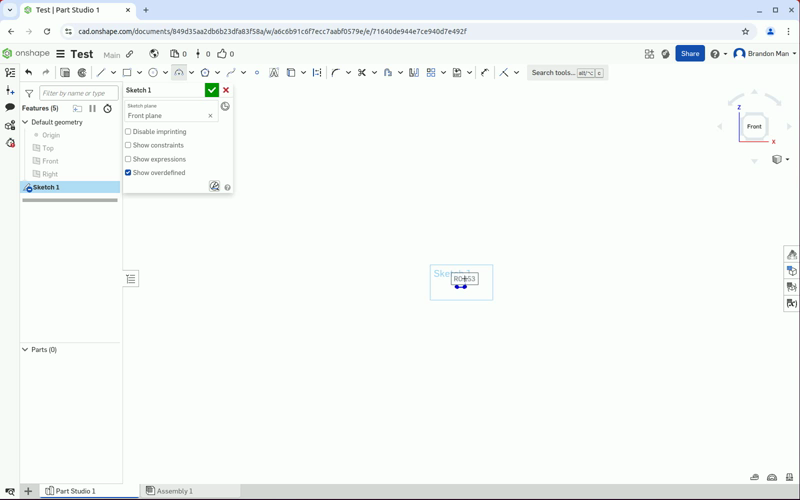
key_up(shift)
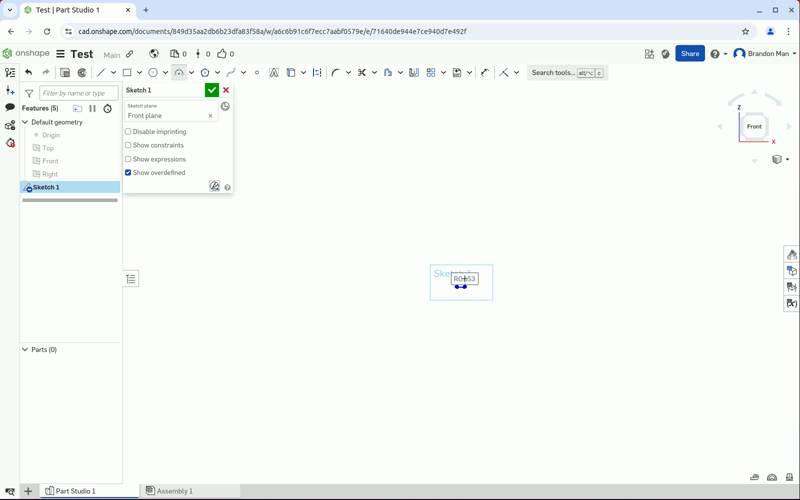
key(esc)
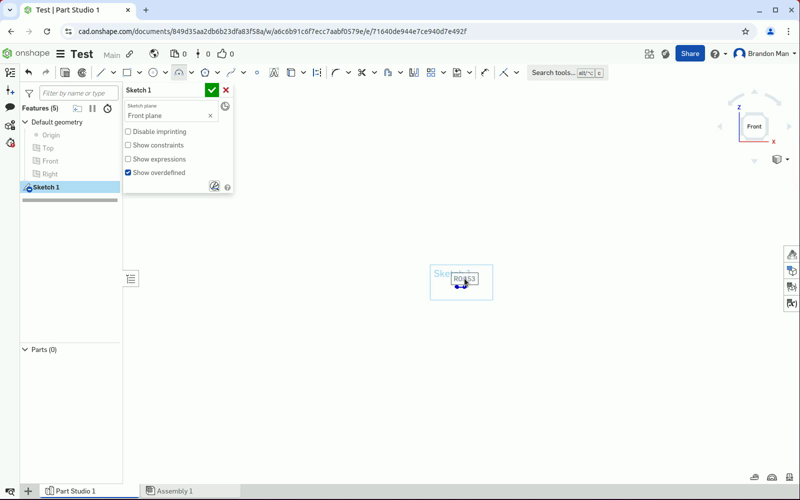
key(l)
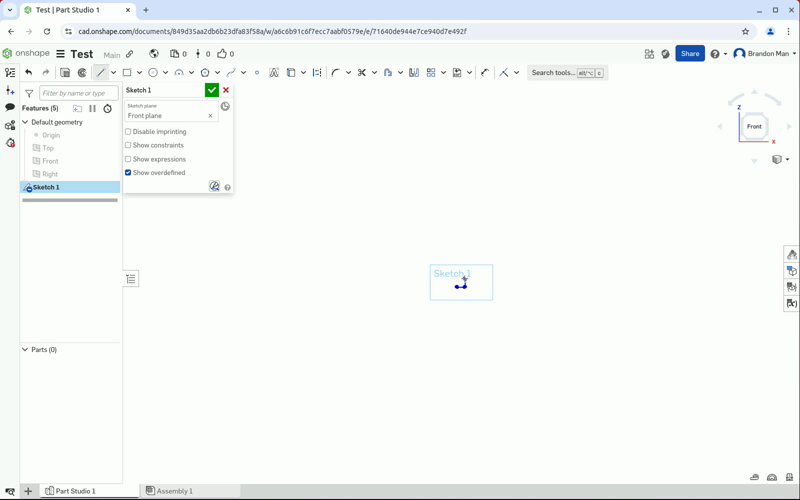
mouse_move(464, 278)
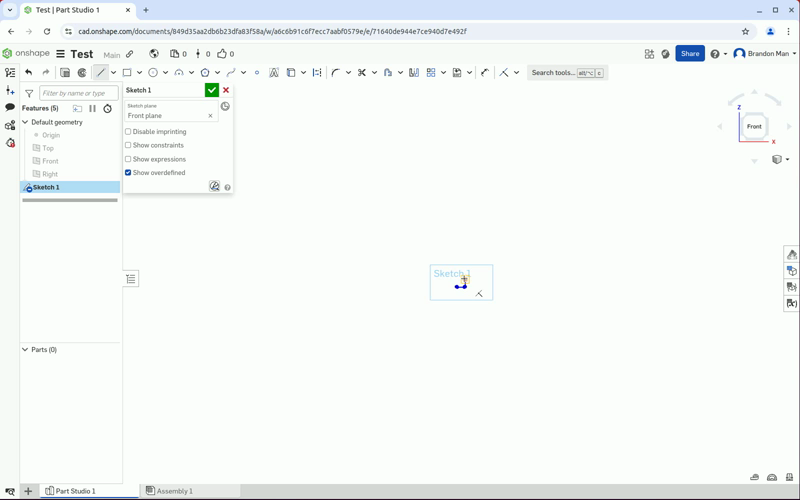
scroll(6)
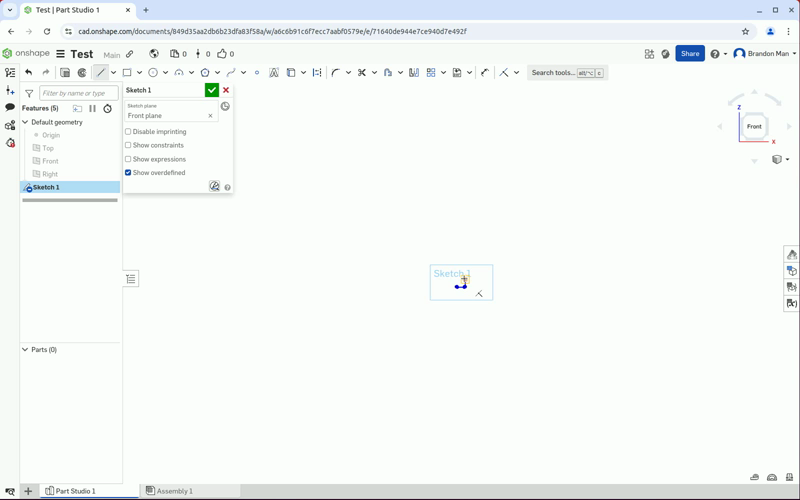
scroll(6)
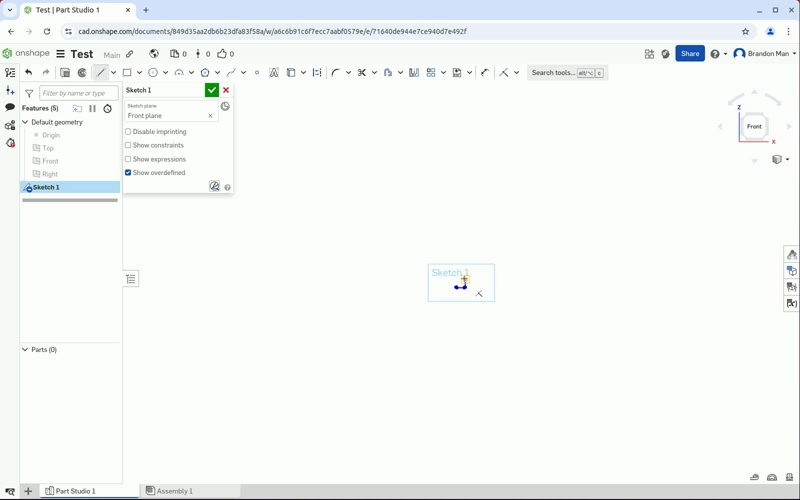
scroll(6)
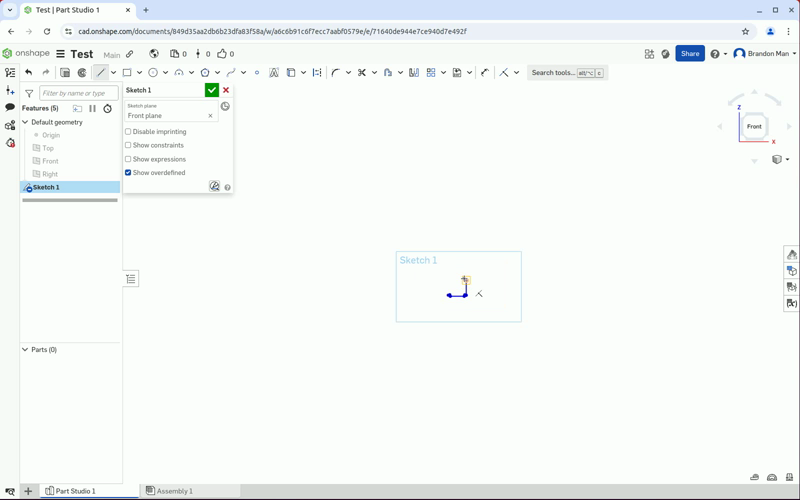
scroll(6)
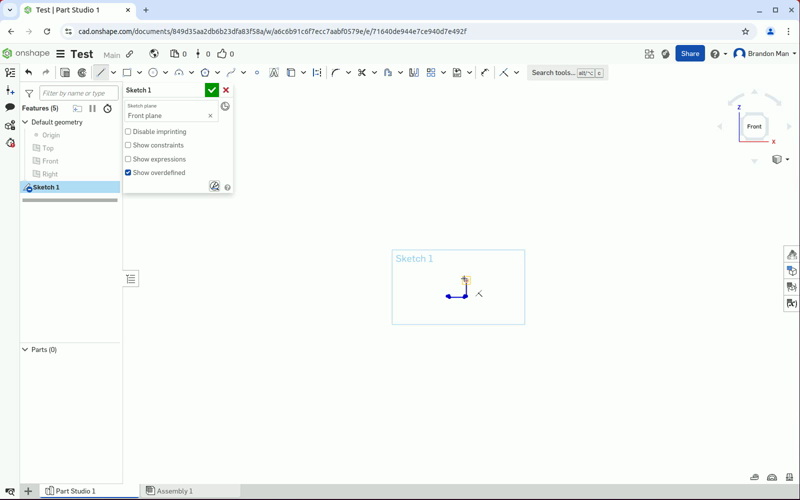
scroll(6)
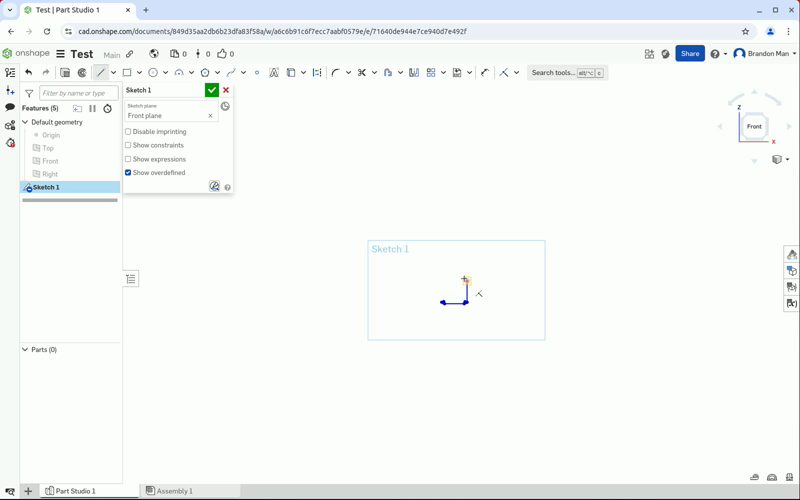
scroll(6)
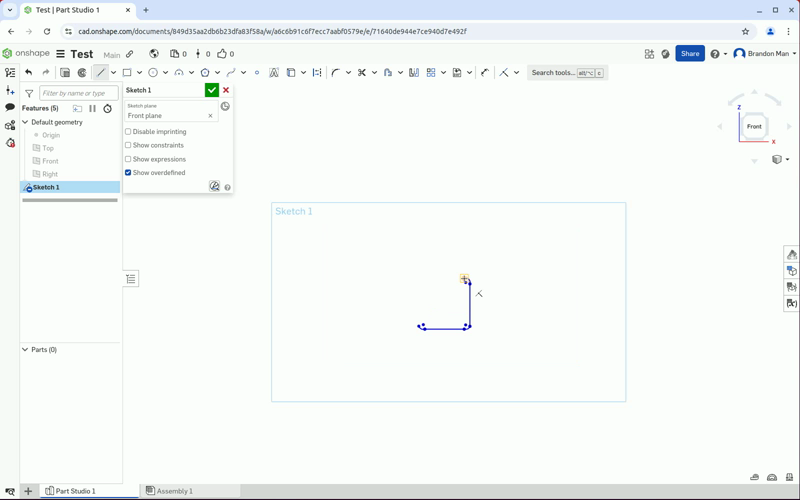
scroll(6)
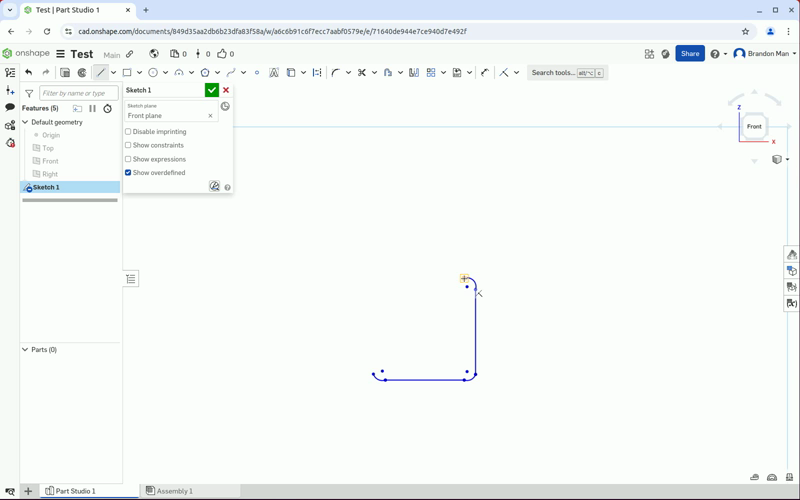
click(464, 278)
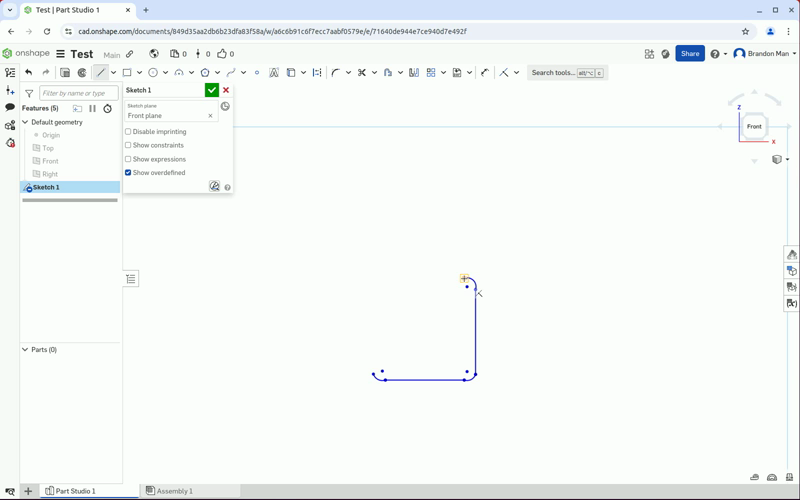
scroll(-6)
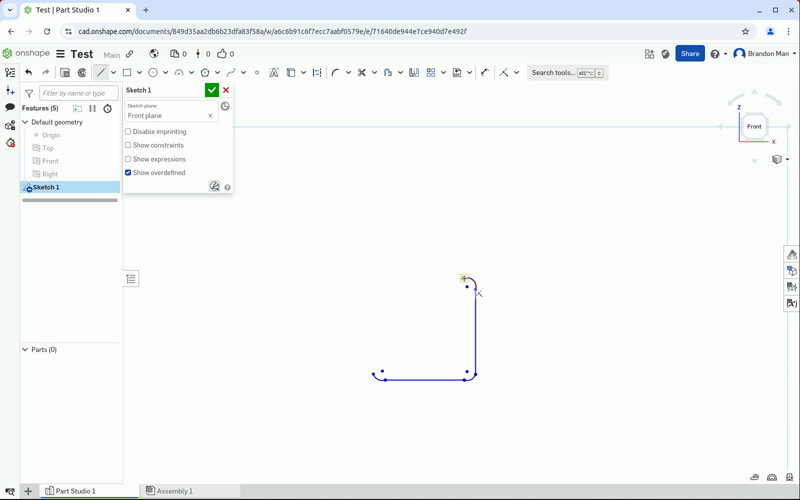
scroll(-6)
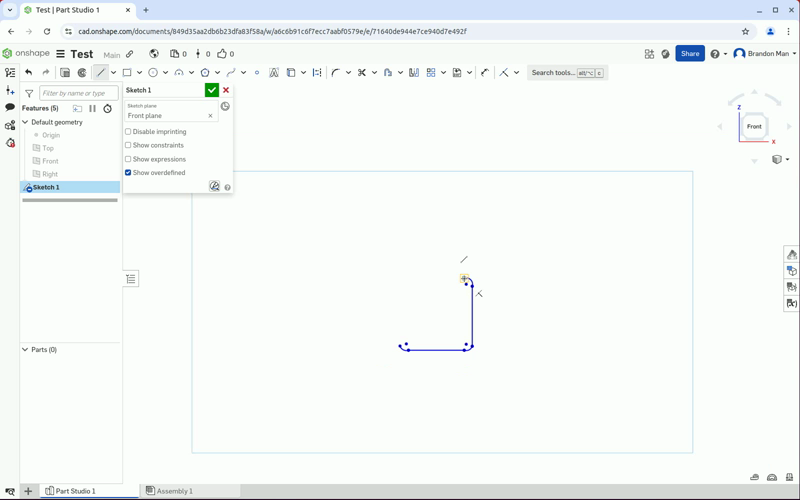
scroll(-6)
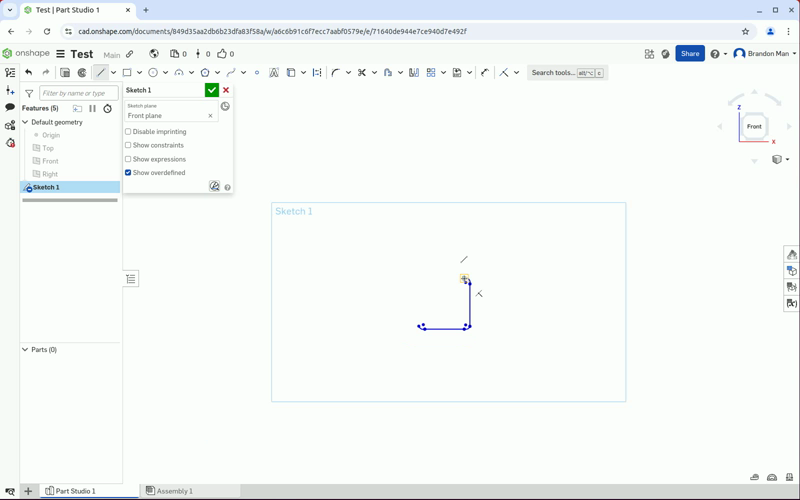
scroll(-6)
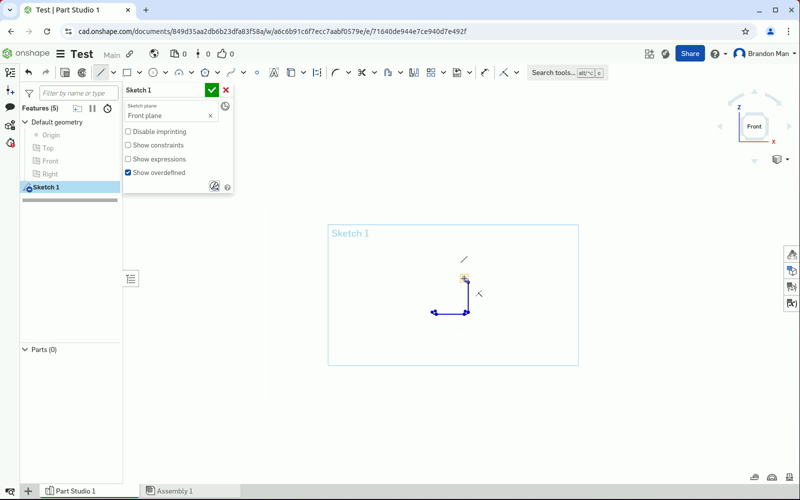
scroll(-6)
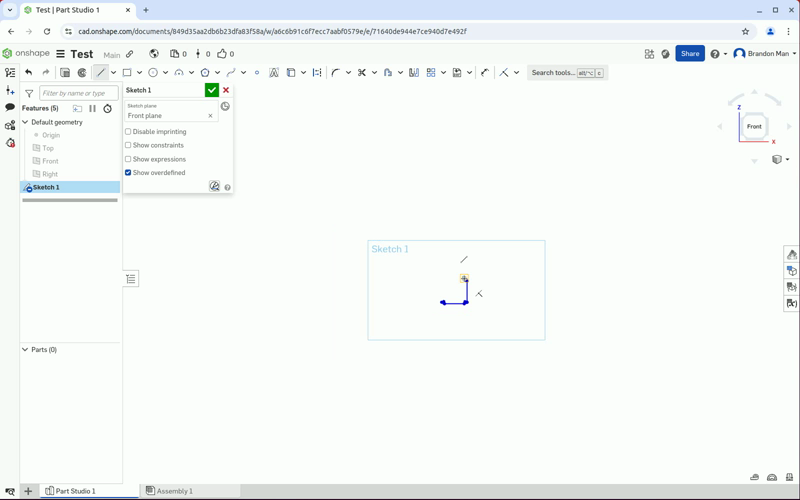
scroll(-6)
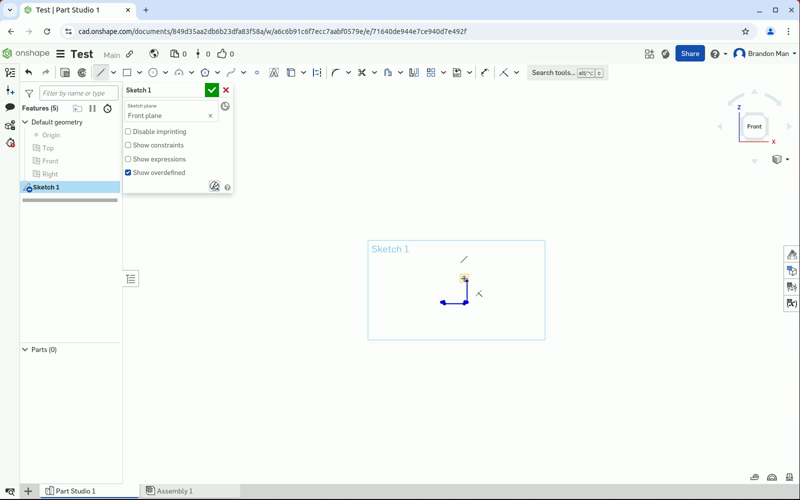
scroll(-6)
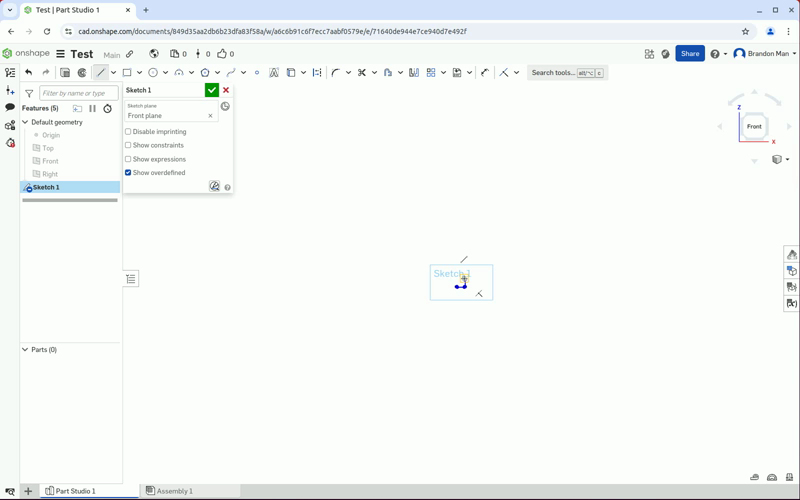
key_down(shift)
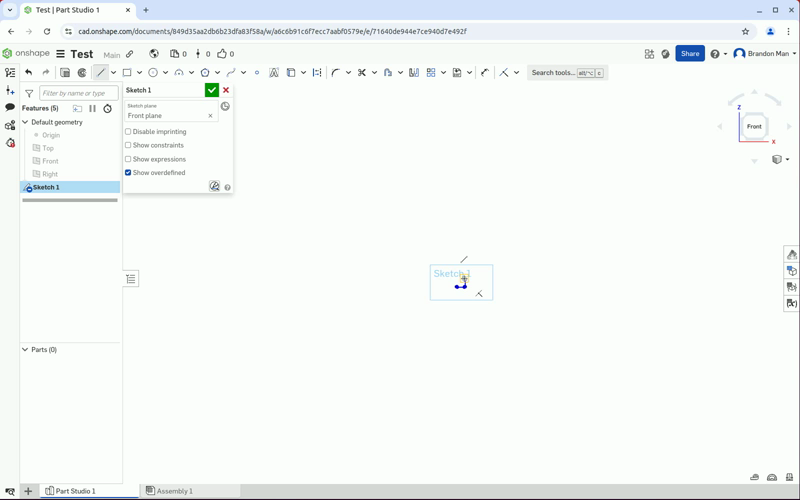
mouse_move(494, 278)
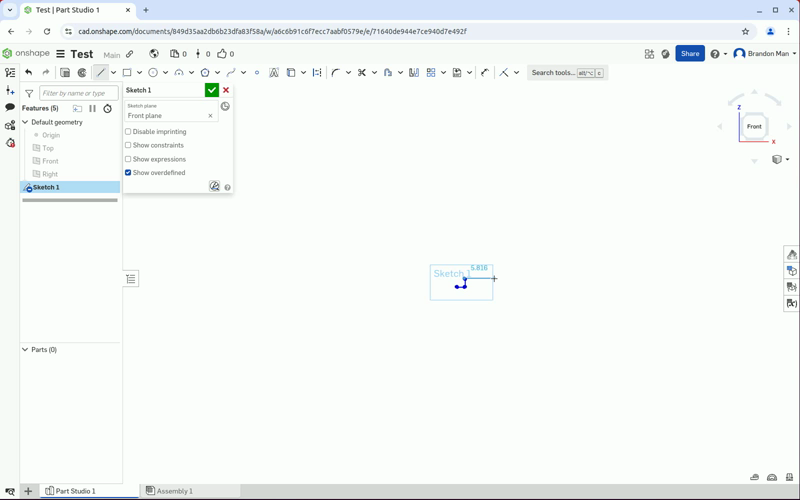
mouse_move(457, 278)
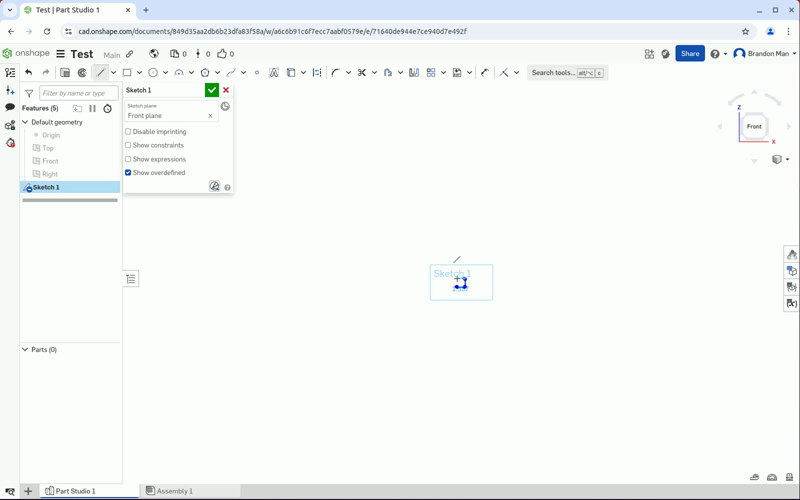
scroll(6)
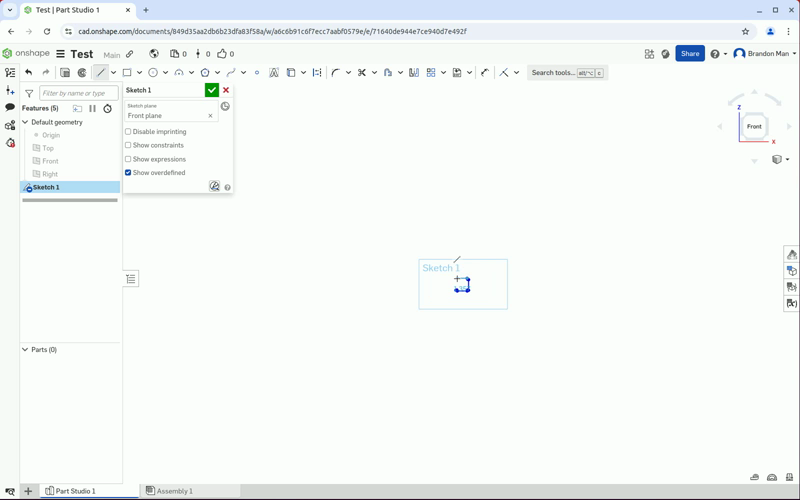
scroll(6)
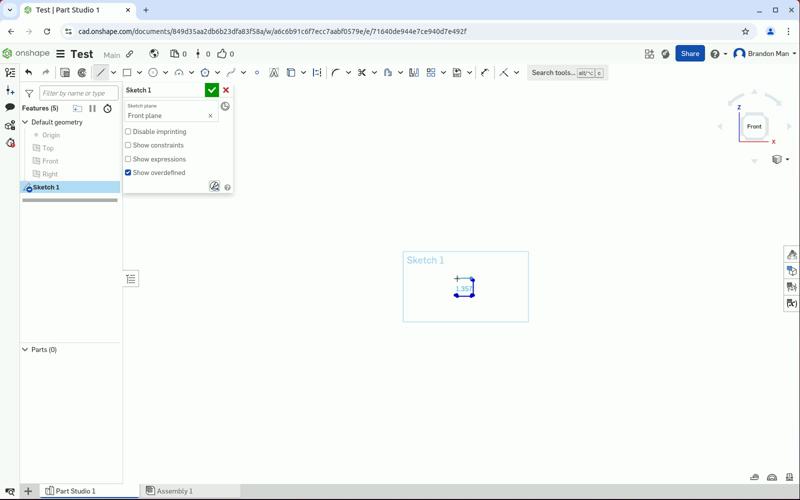
scroll(6)
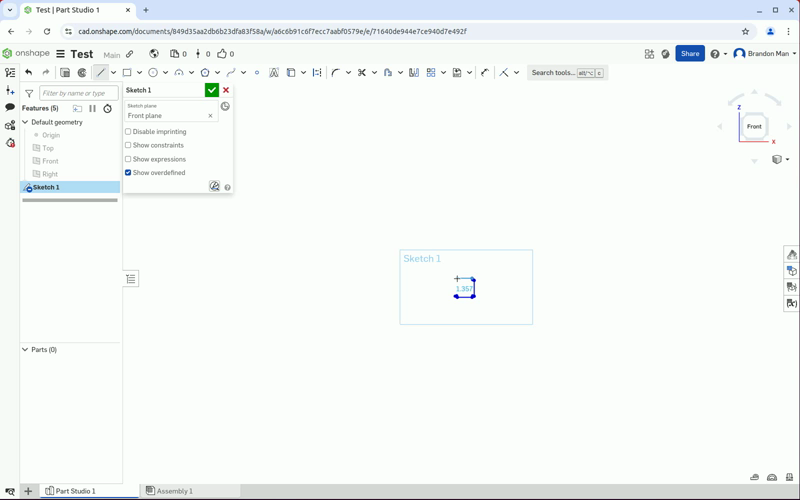
scroll(6)
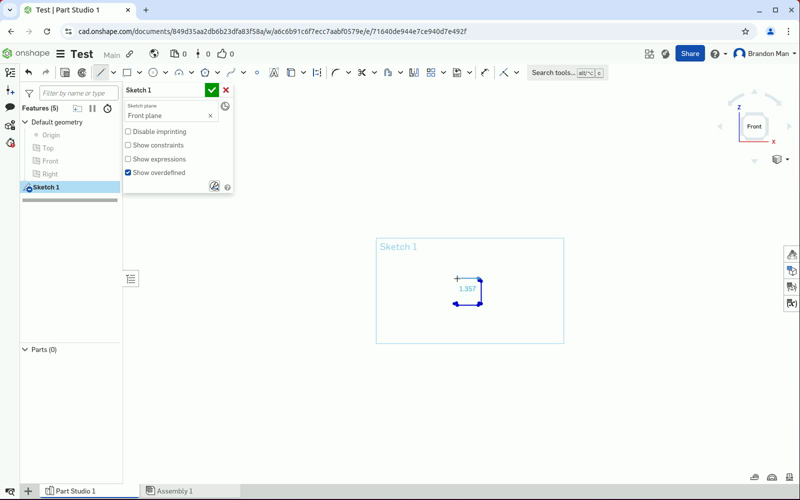
scroll(6)
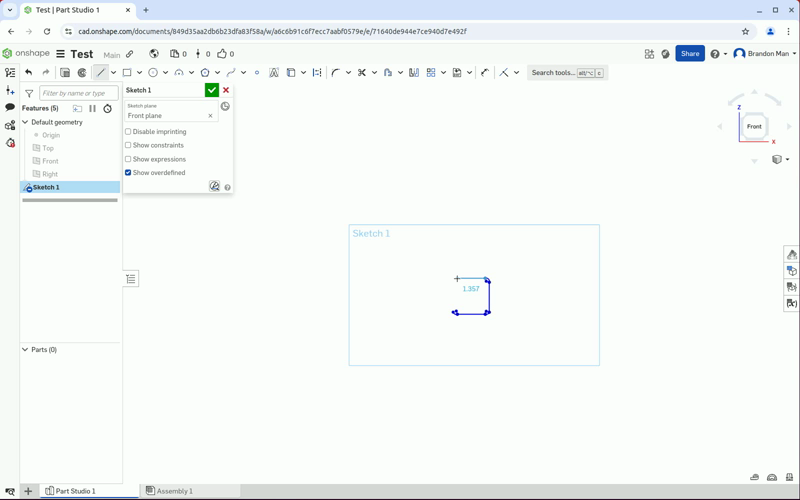
scroll(6)
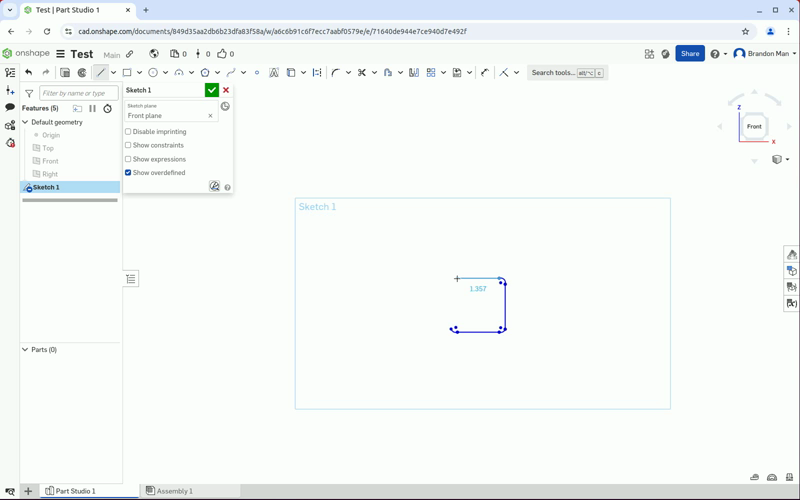
scroll(6)
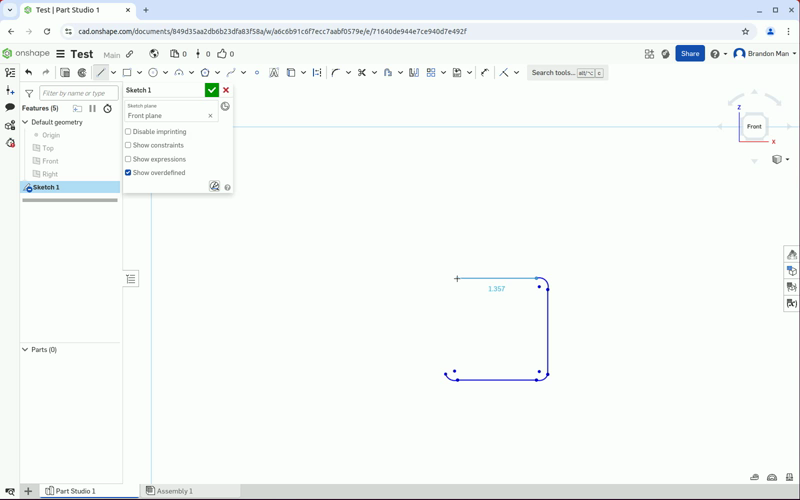
click(457, 278)
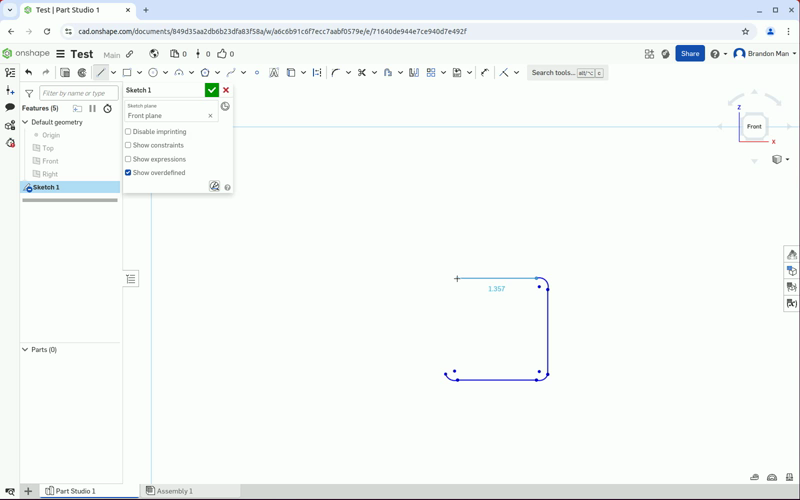
scroll(-6)
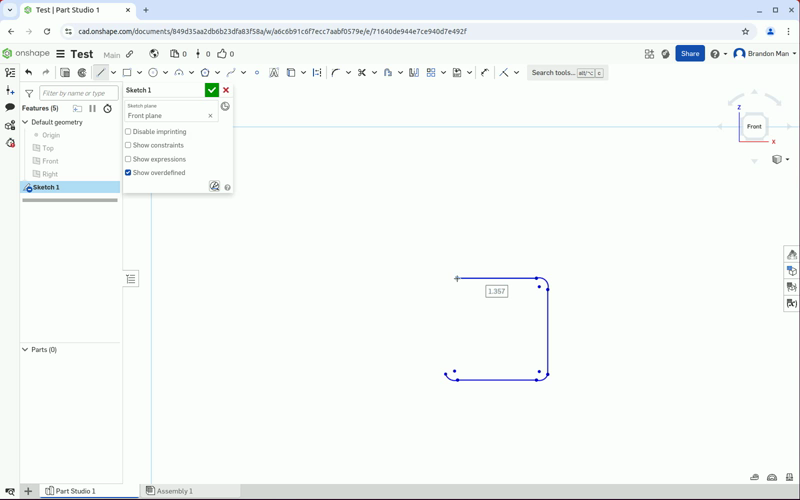
scroll(-6)
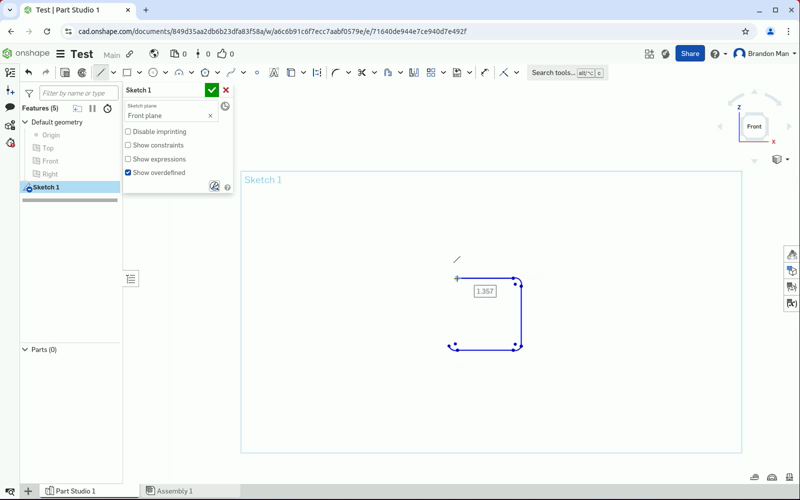
scroll(-6)
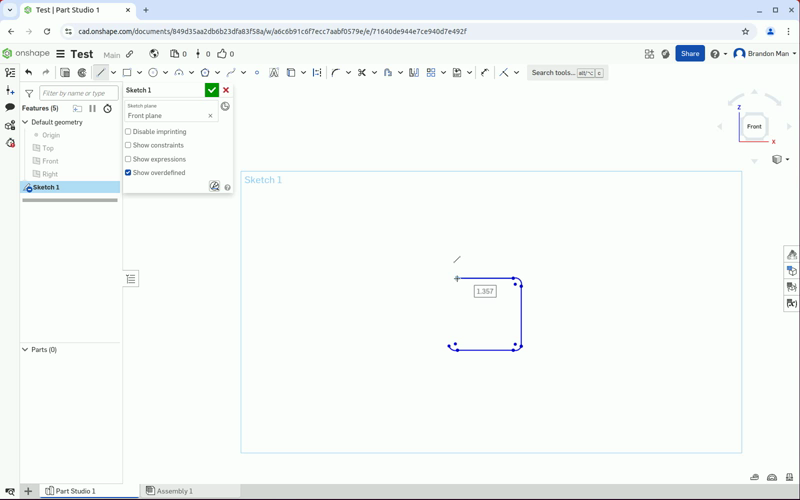
scroll(-6)
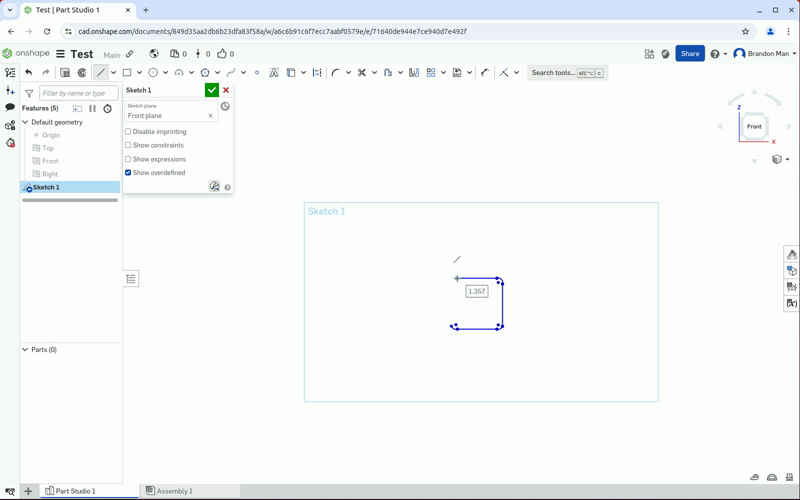
scroll(-6)
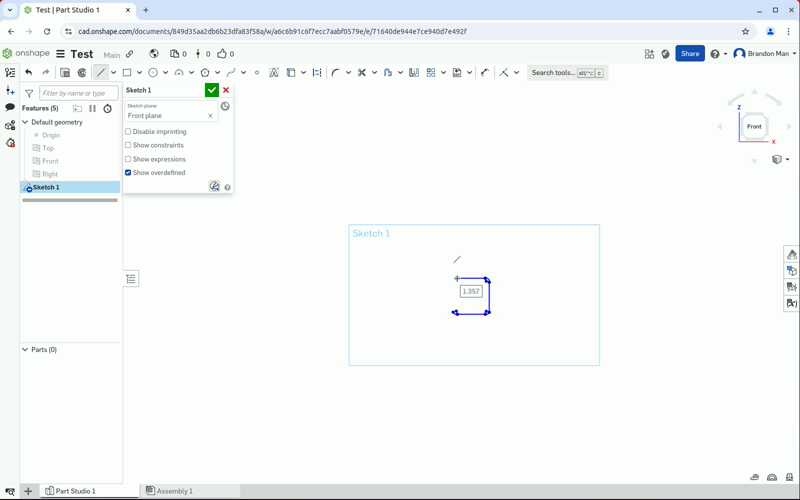
scroll(-6)
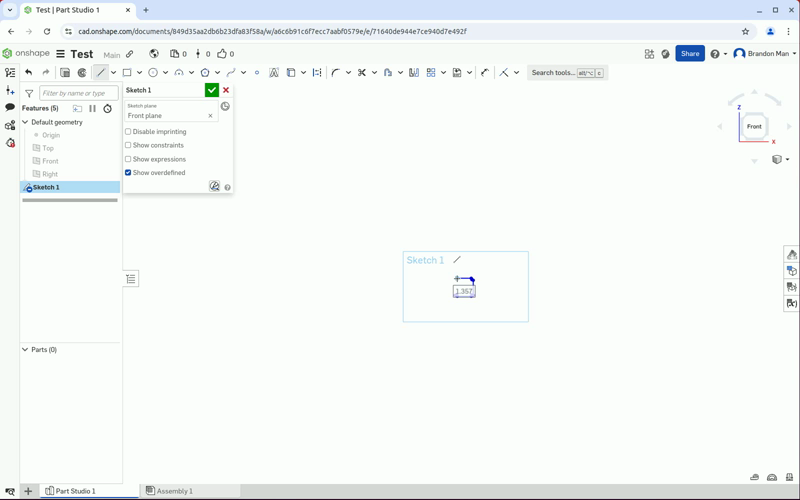
scroll(-6)
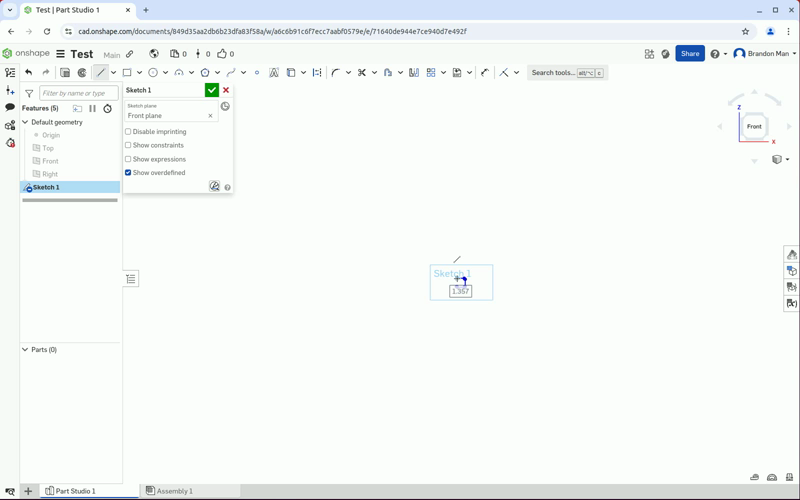
key_up(shift)
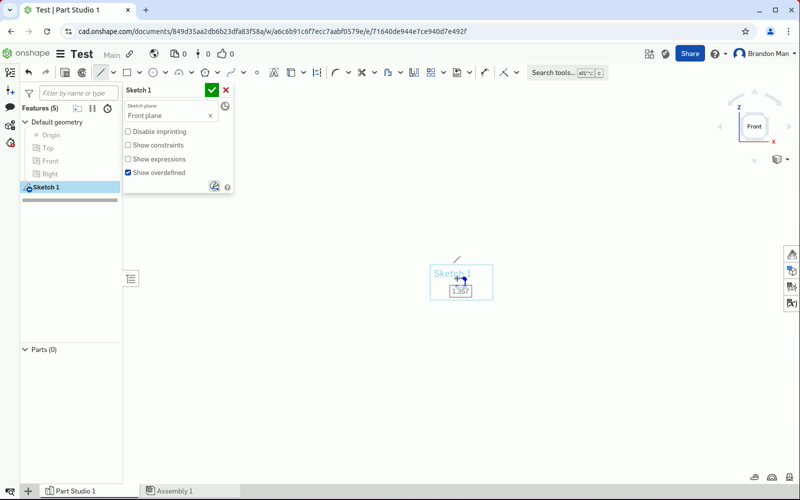
key(esc)
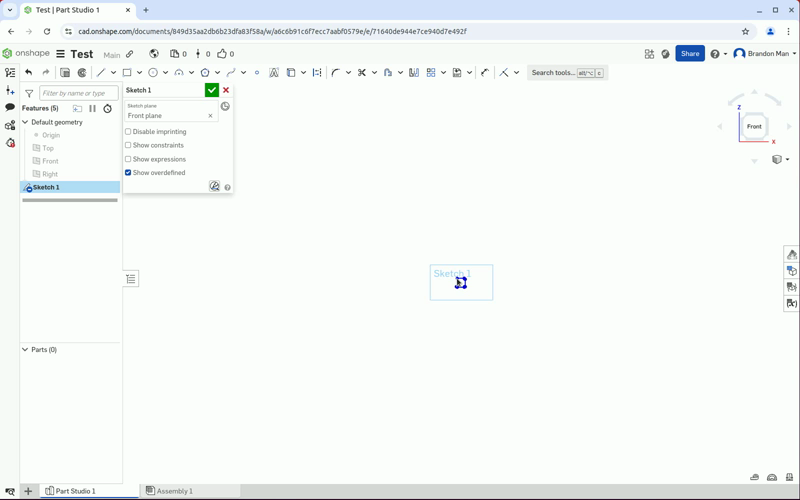
key(a)
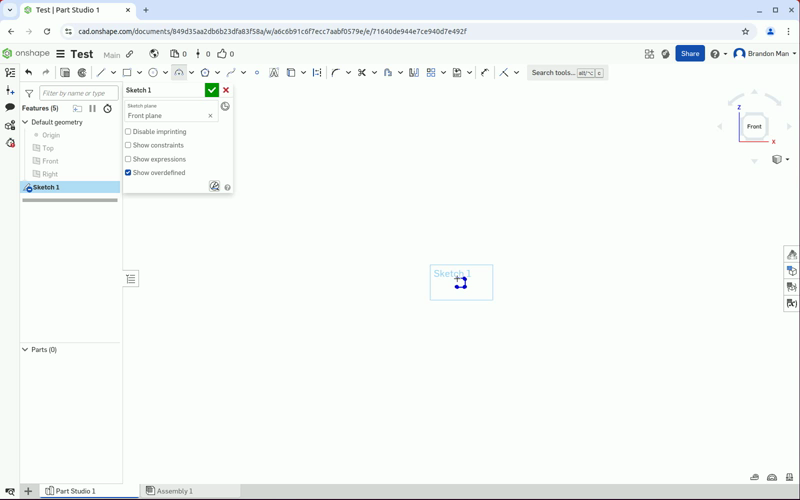
mouse_move(457, 278)
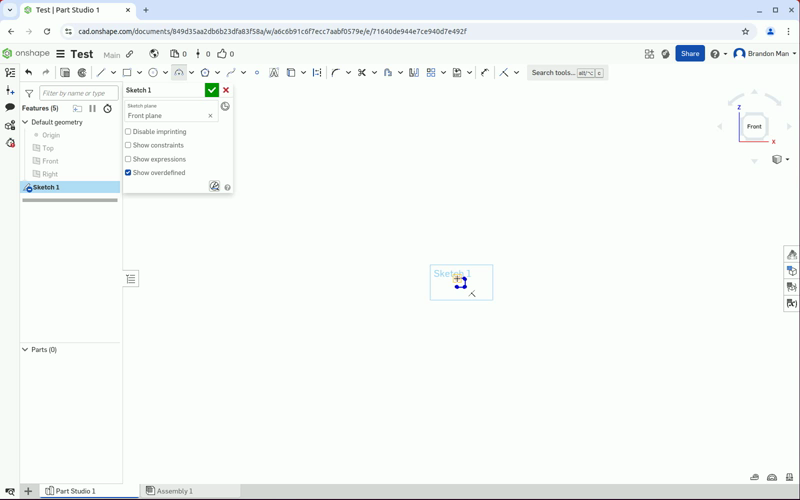
click(457, 278)
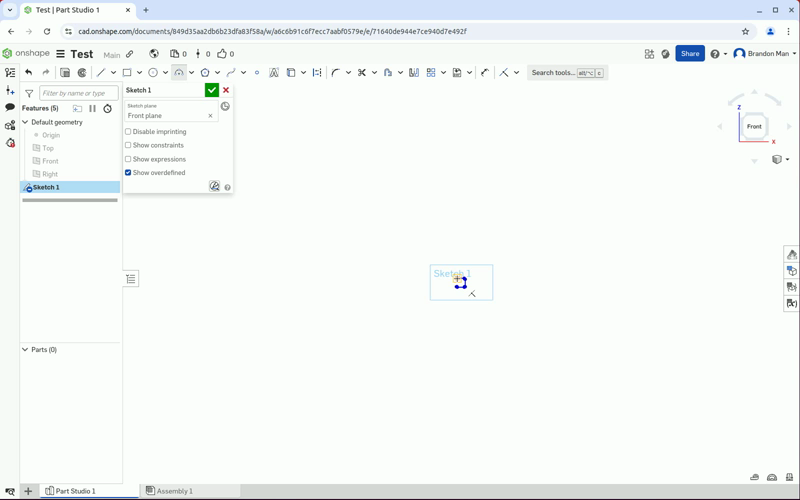
key_down(shift)
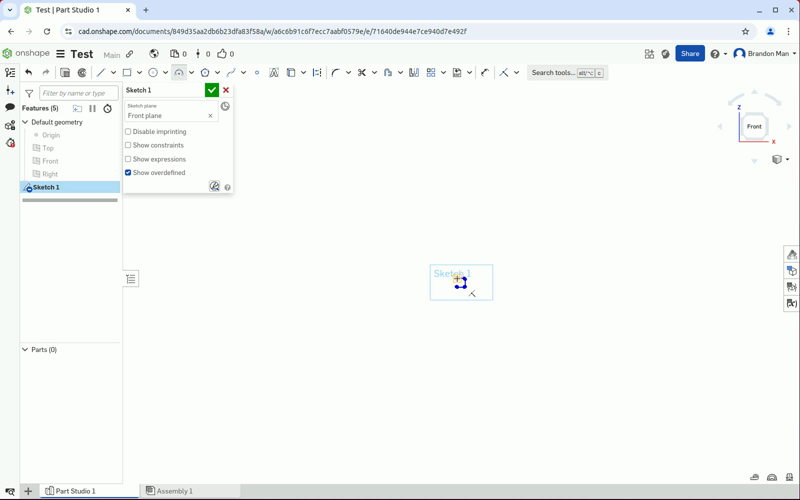
mouse_move(456, 279)
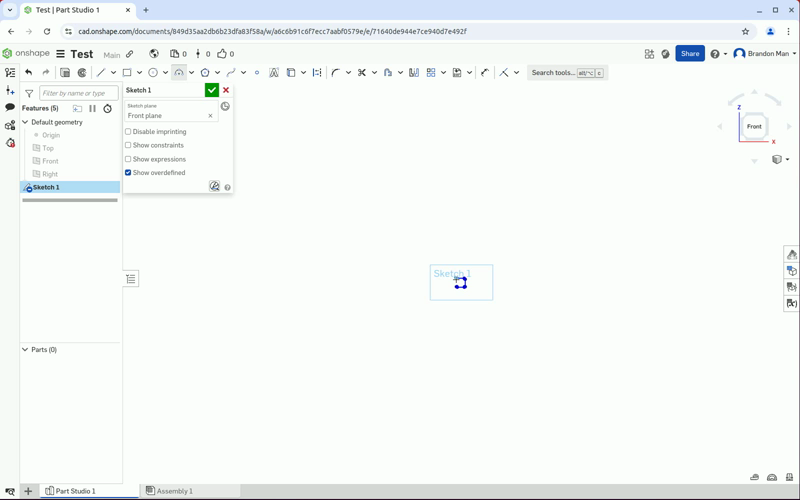
scroll(6)
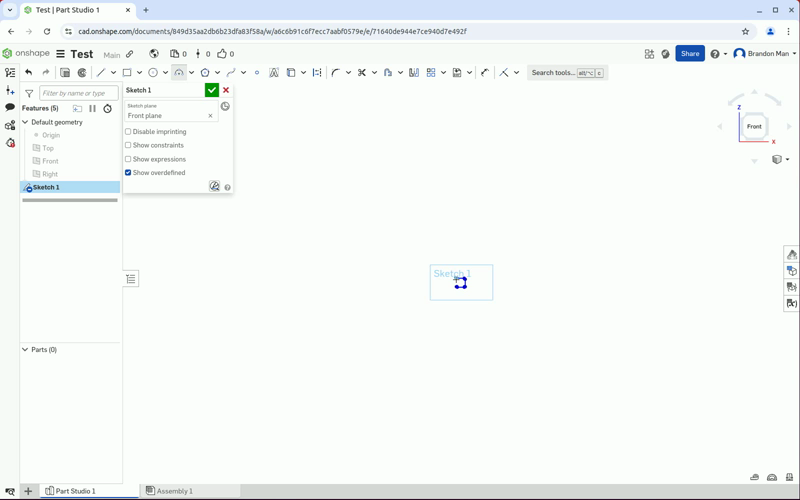
scroll(6)
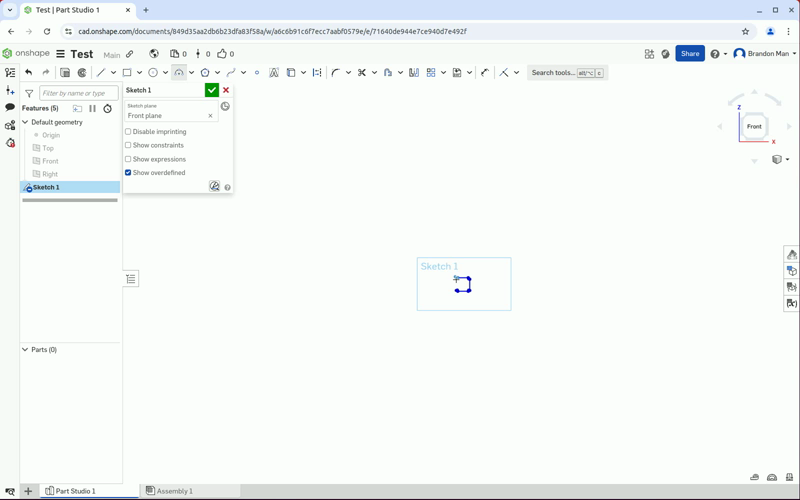
scroll(6)
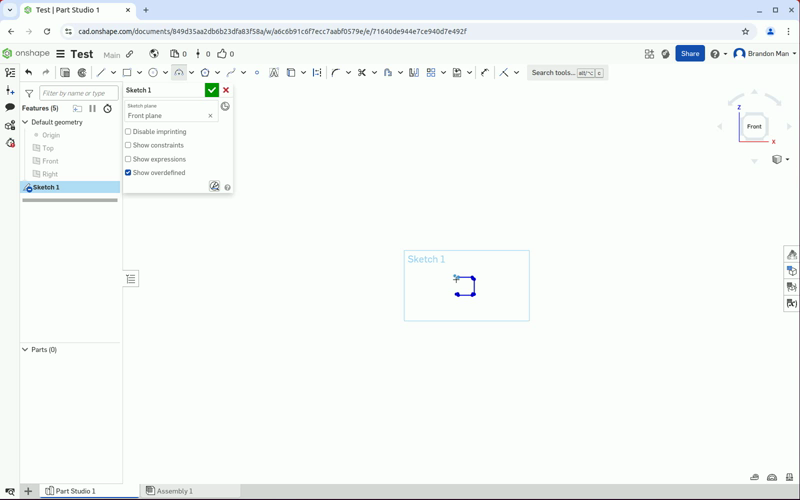
scroll(6)
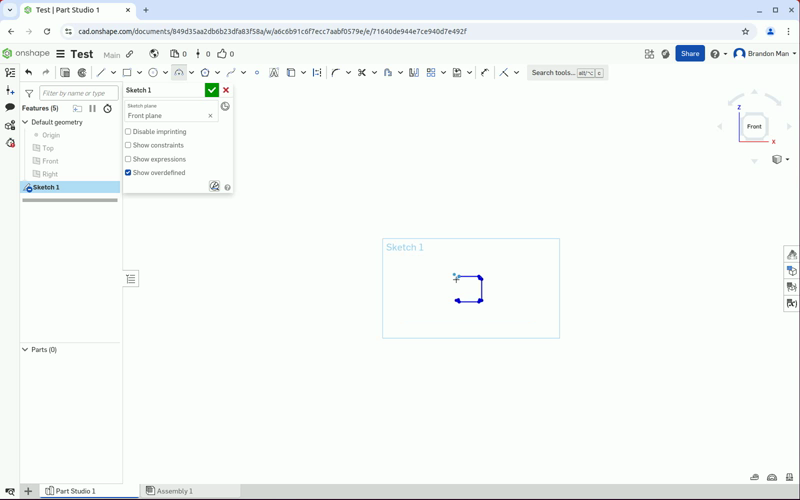
scroll(6)
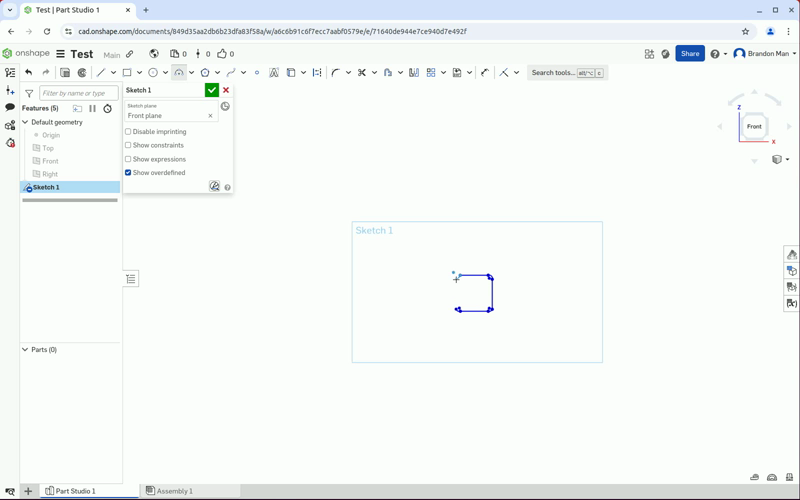
scroll(6)
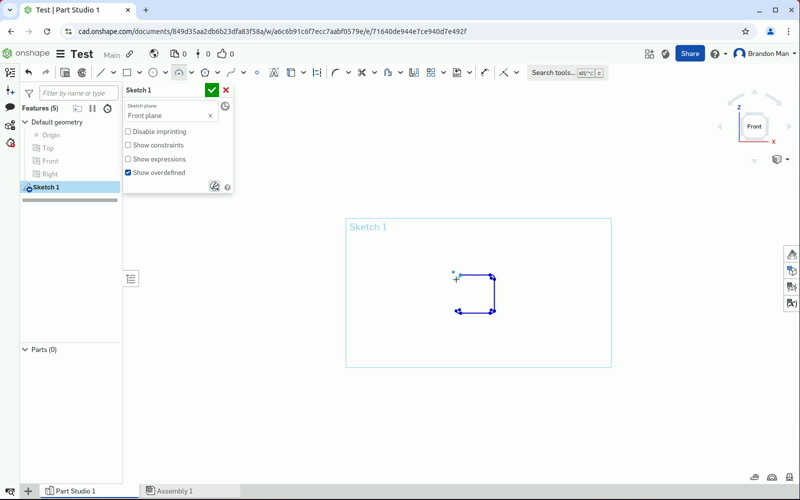
scroll(6)
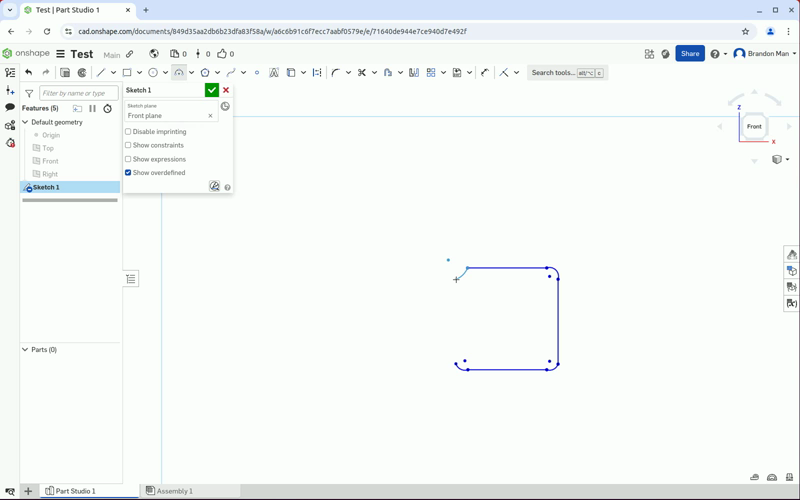
click(456, 279)
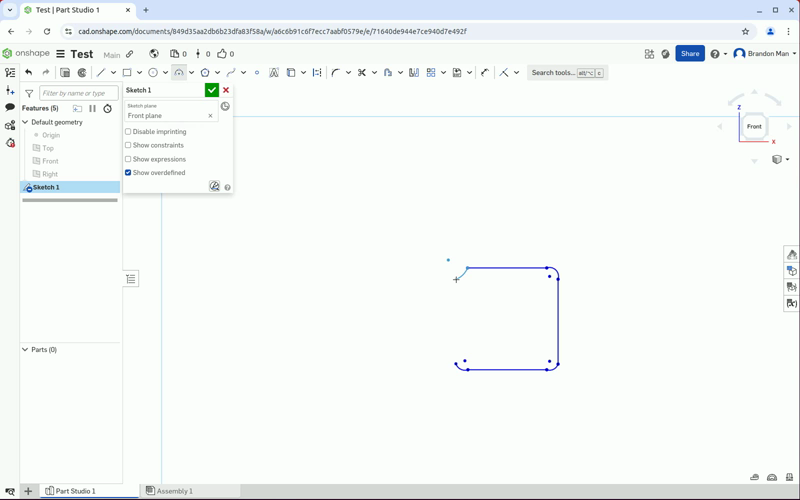
scroll(-6)
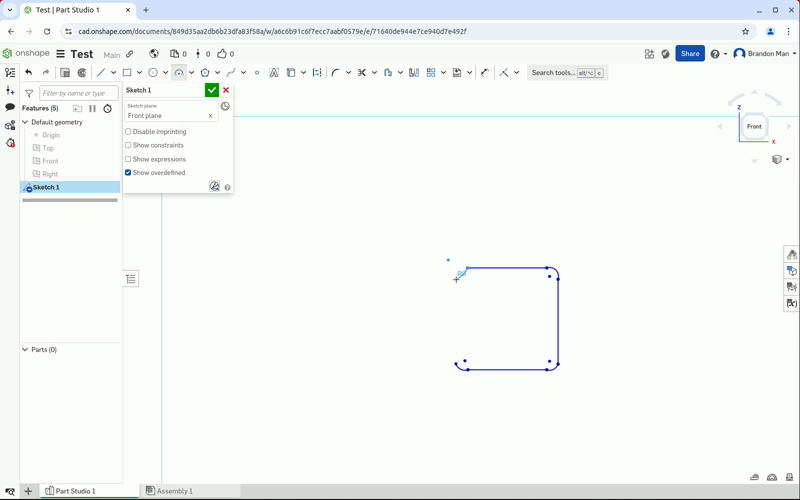
scroll(-6)
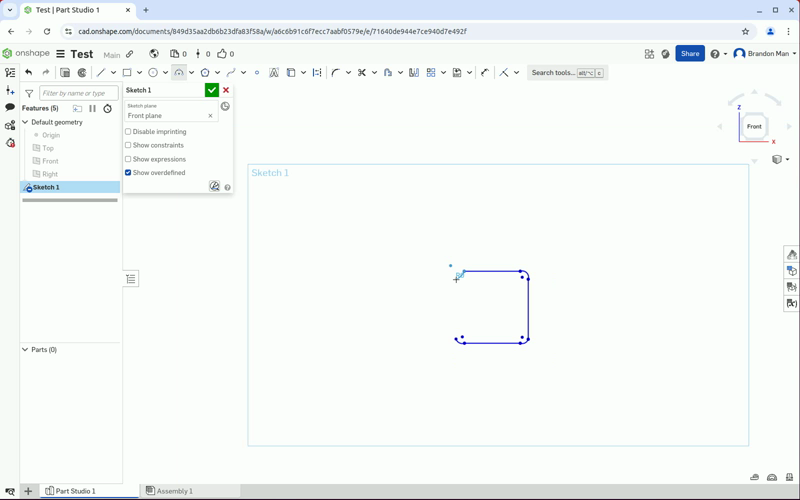
scroll(-6)
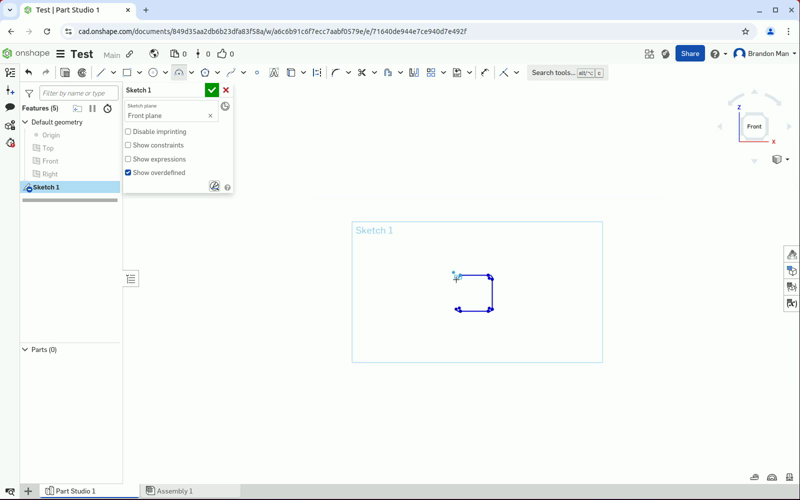
scroll(-6)
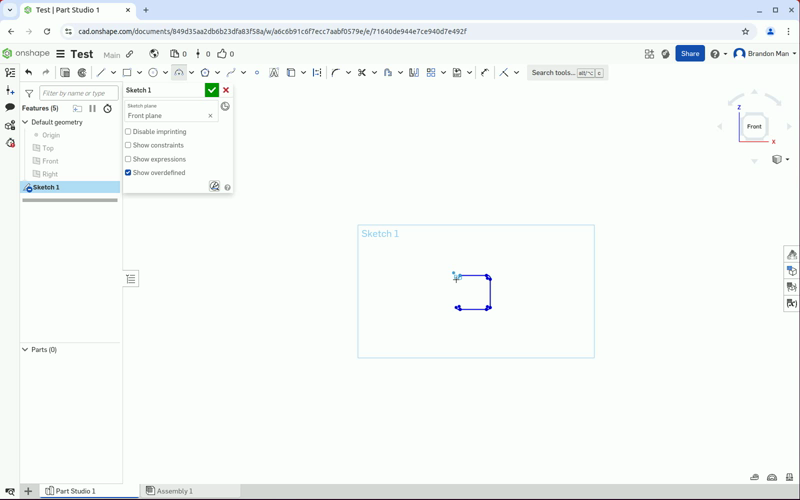
scroll(-6)
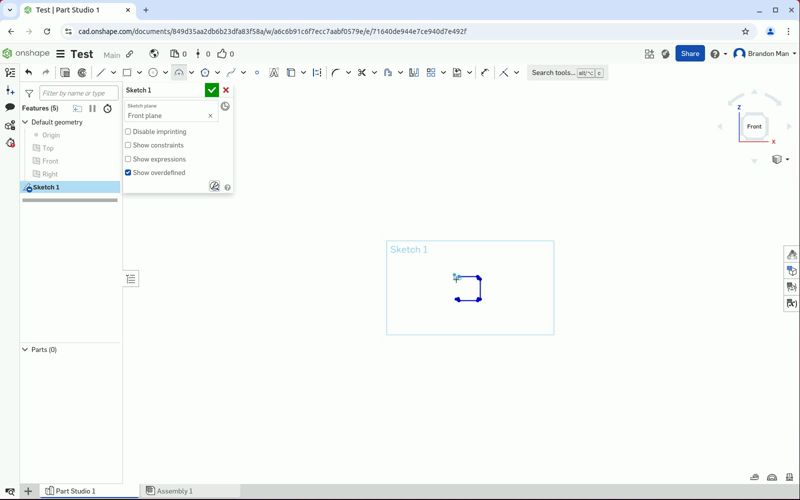
scroll(-6)
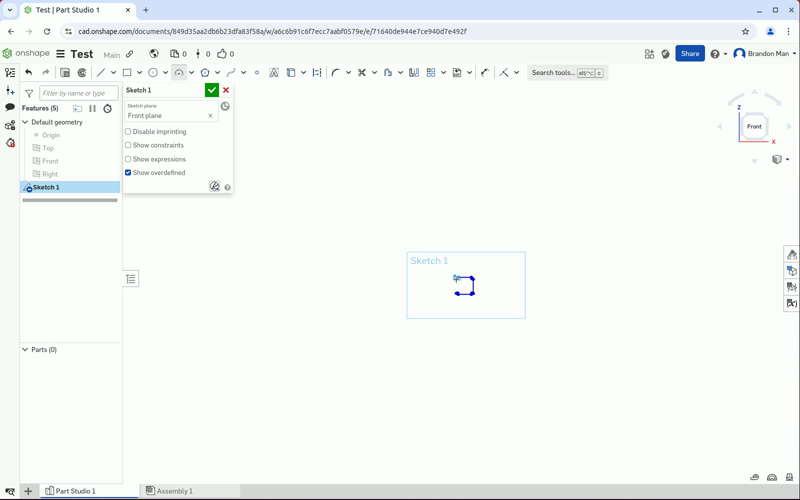
scroll(-6)
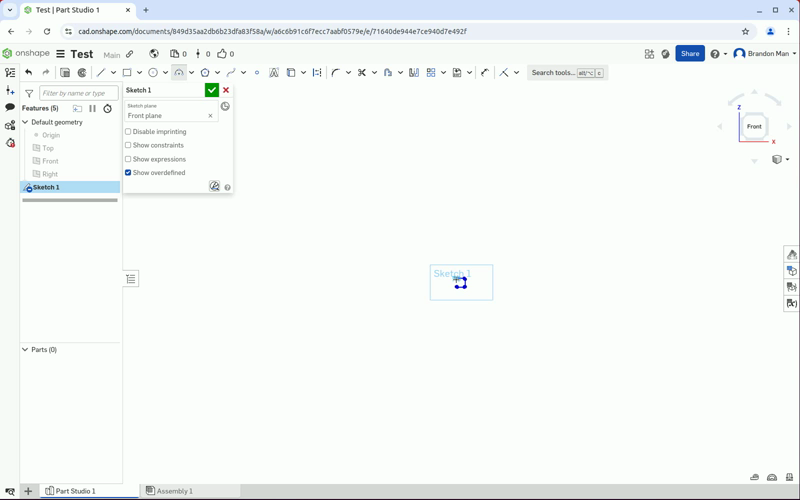
mouse_move(456, 278)
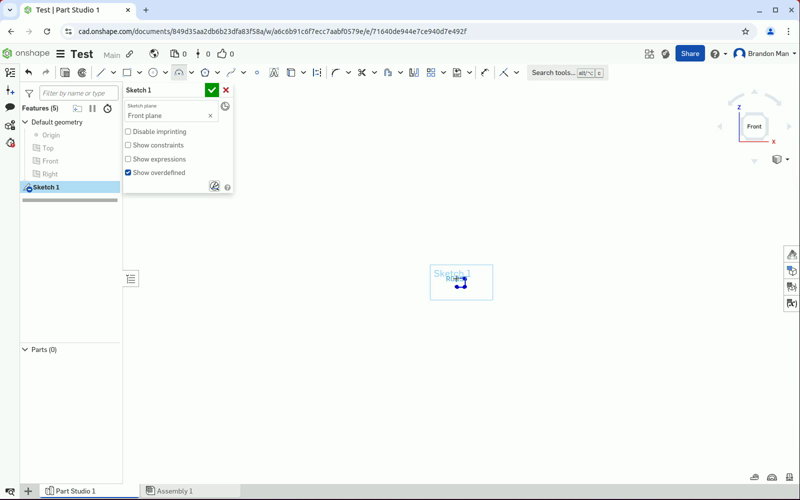
scroll(6)
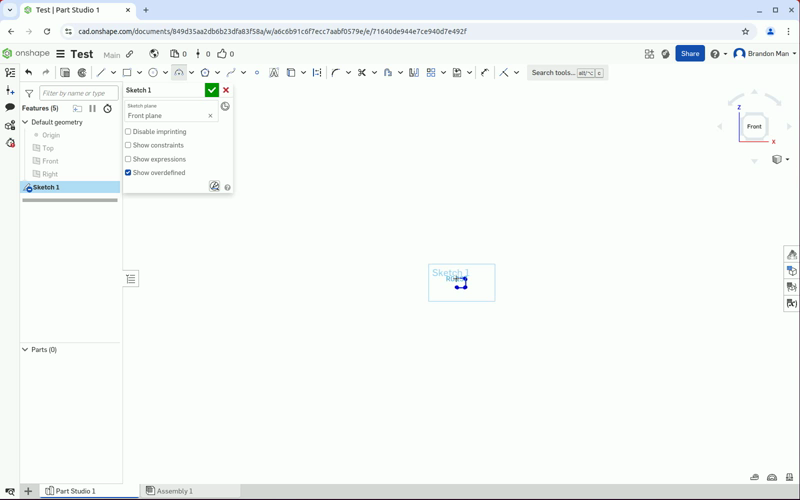
scroll(6)
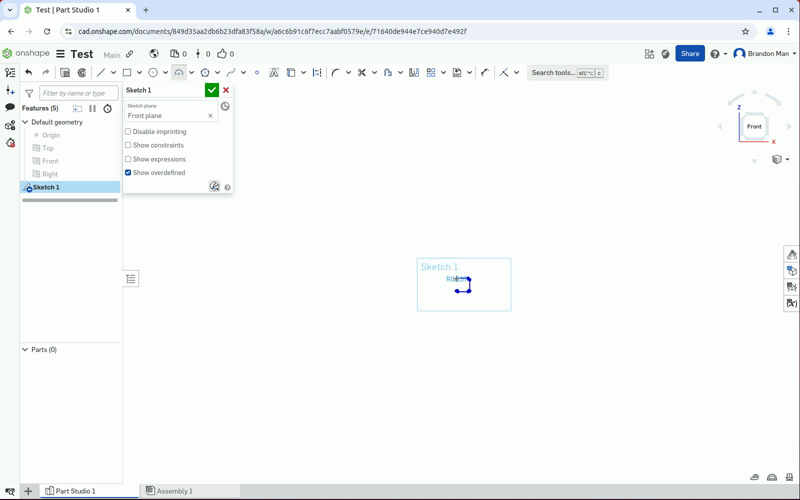
scroll(6)
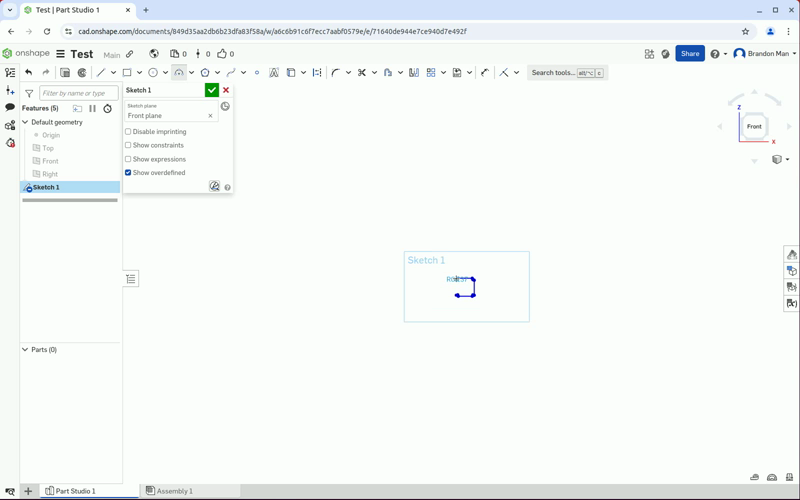
scroll(6)
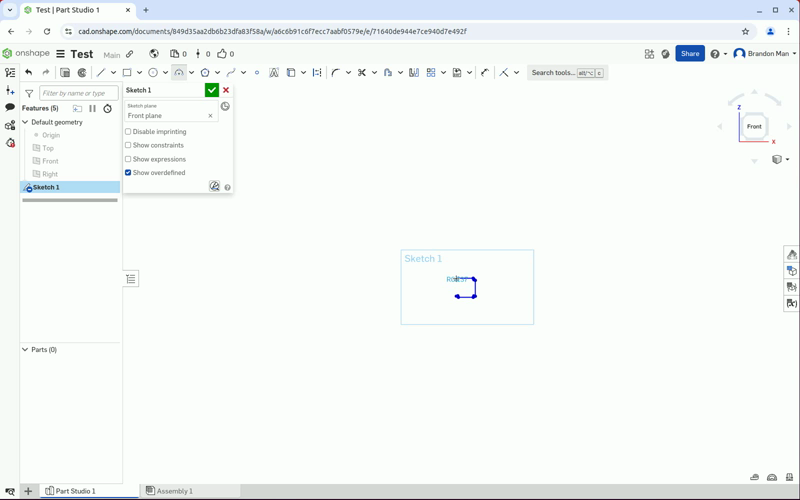
scroll(6)
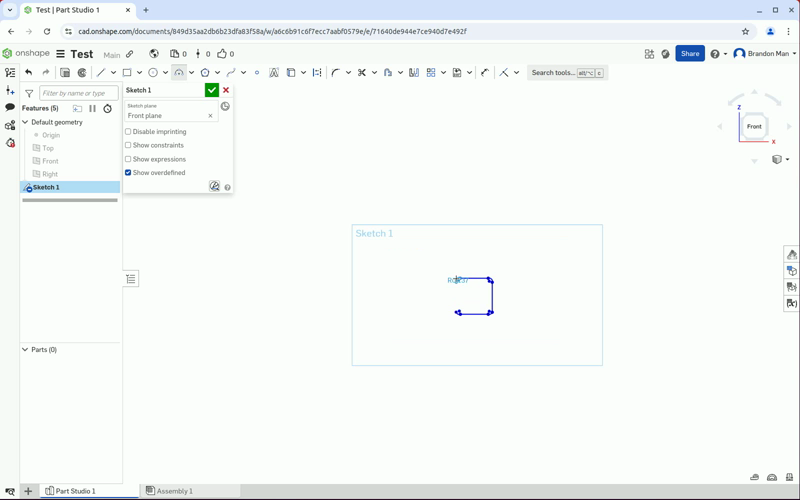
scroll(6)
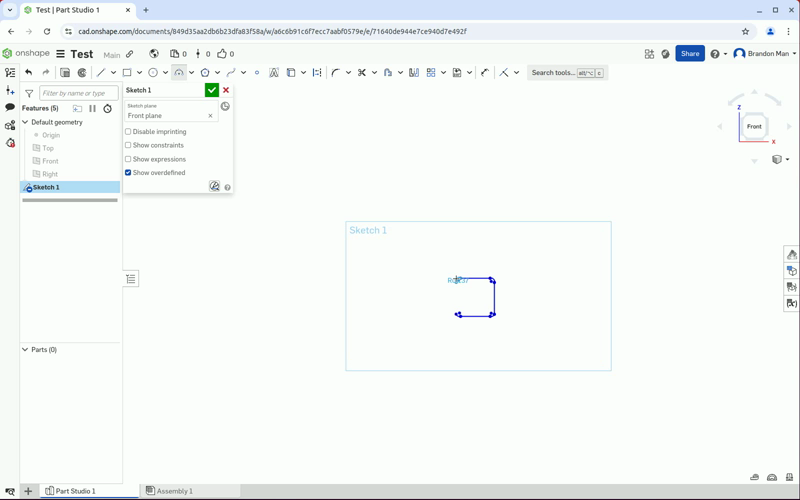
scroll(6)
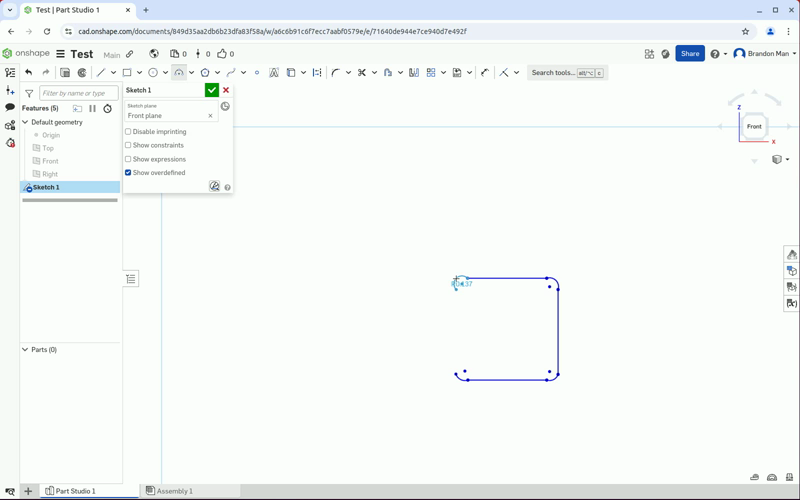
click(456, 278)
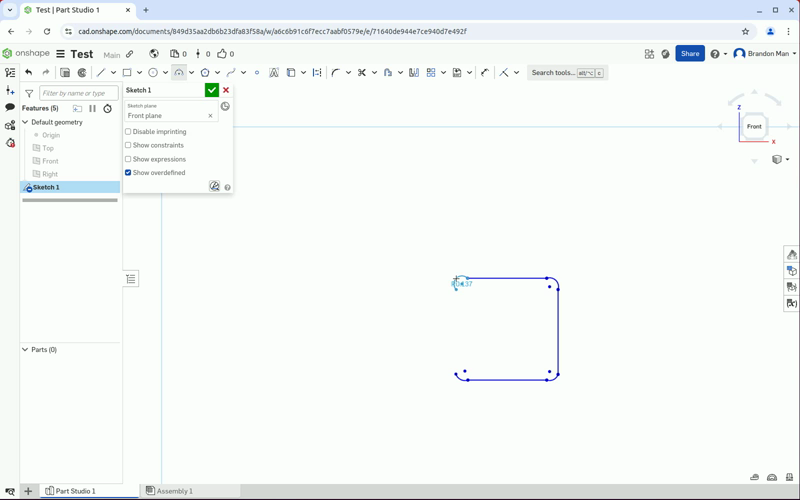
scroll(-6)
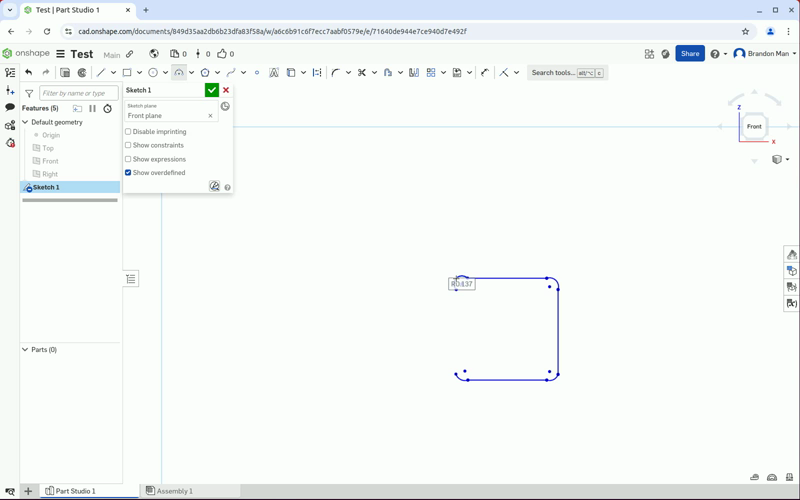
scroll(-6)
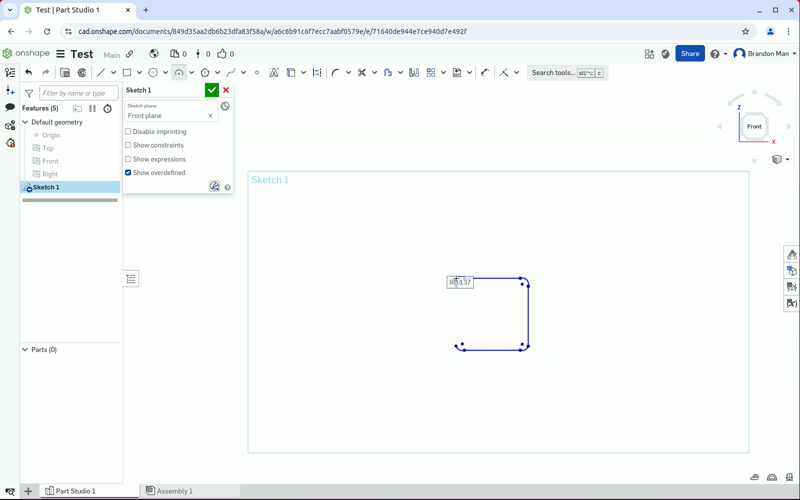
scroll(-6)
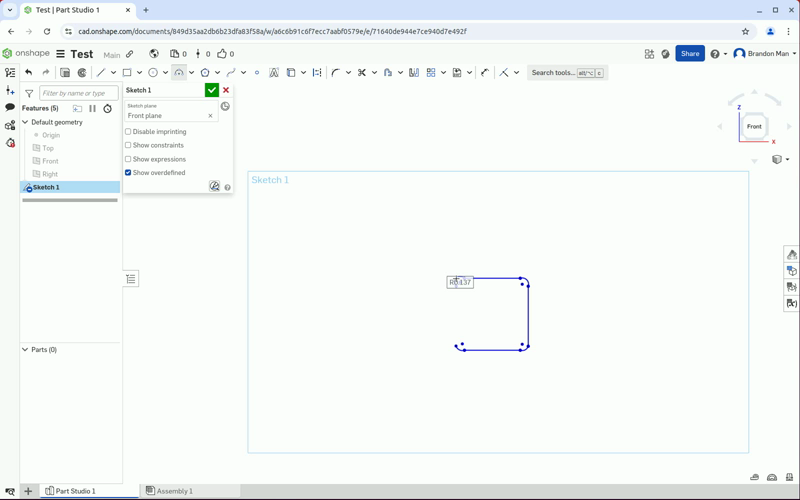
scroll(-6)
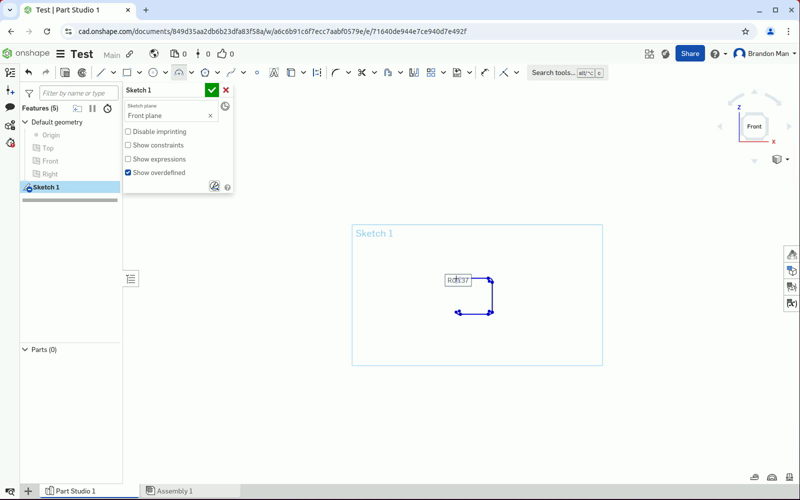
scroll(-6)
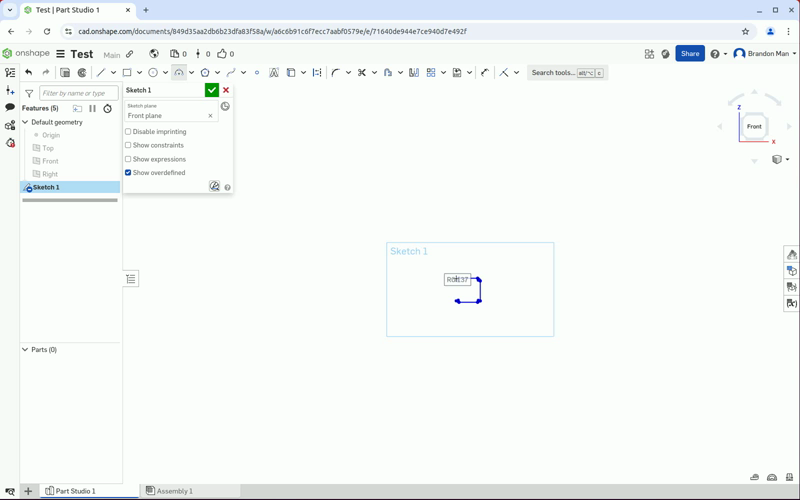
scroll(-6)
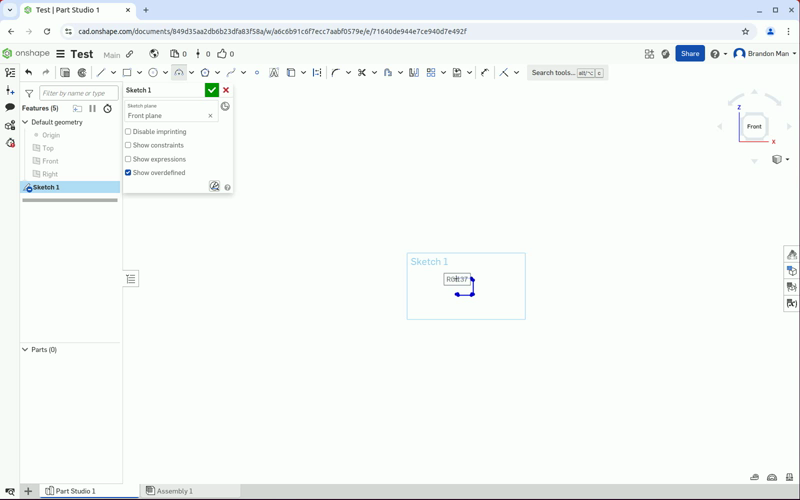
scroll(-6)
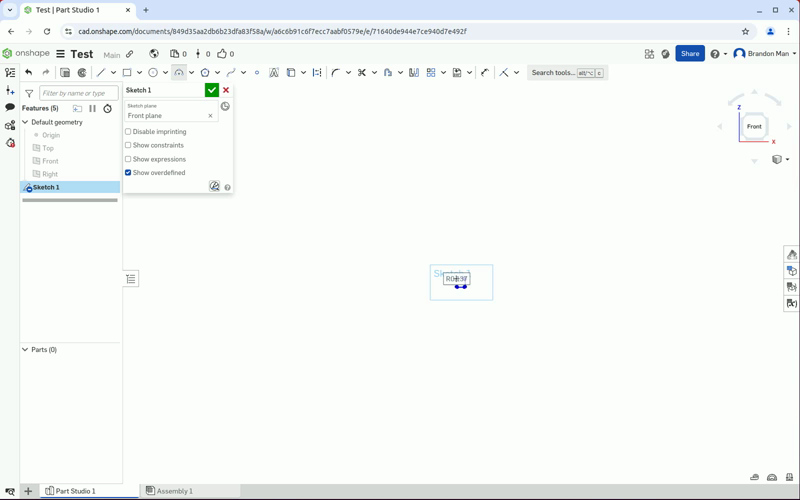
key_up(shift)
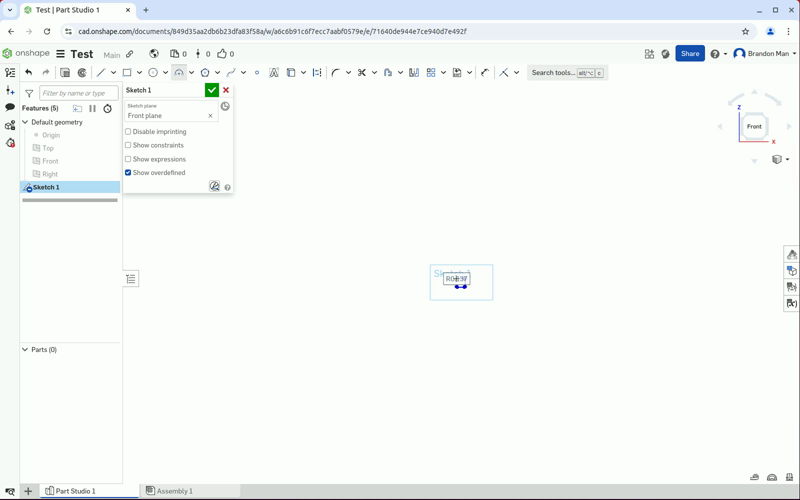
key(esc)
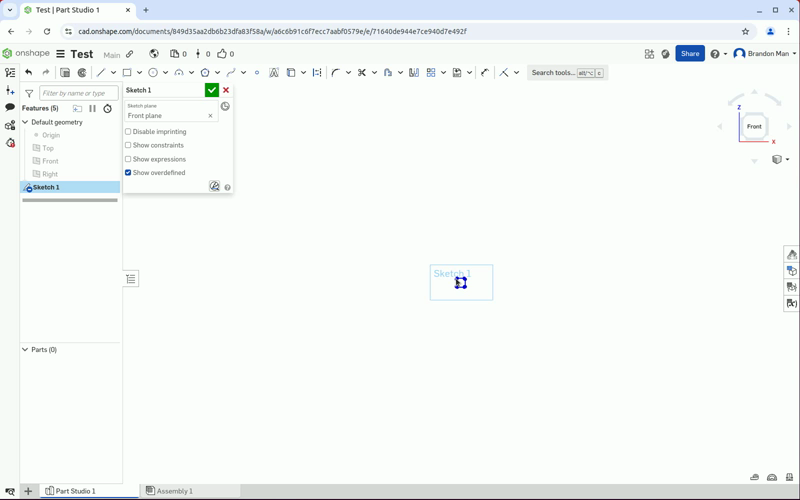
key(l)
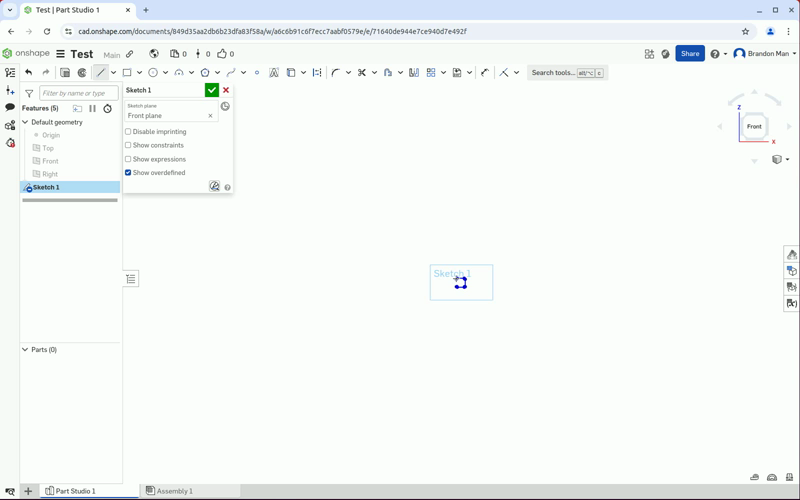
mouse_move(456, 279)
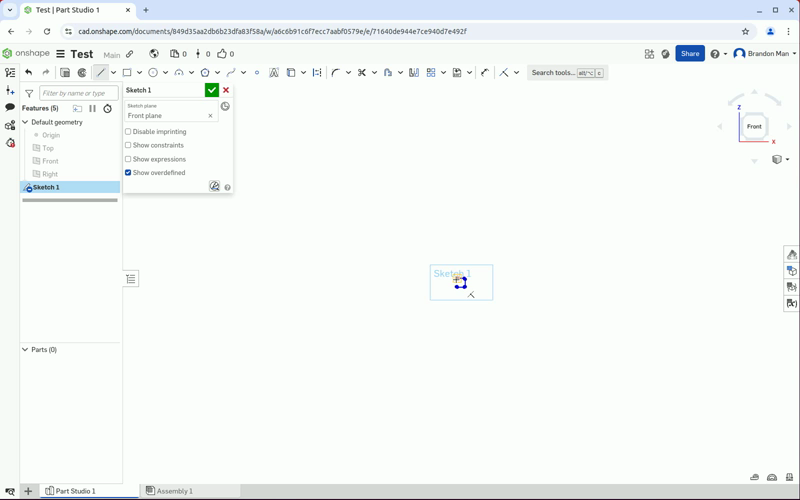
scroll(6)
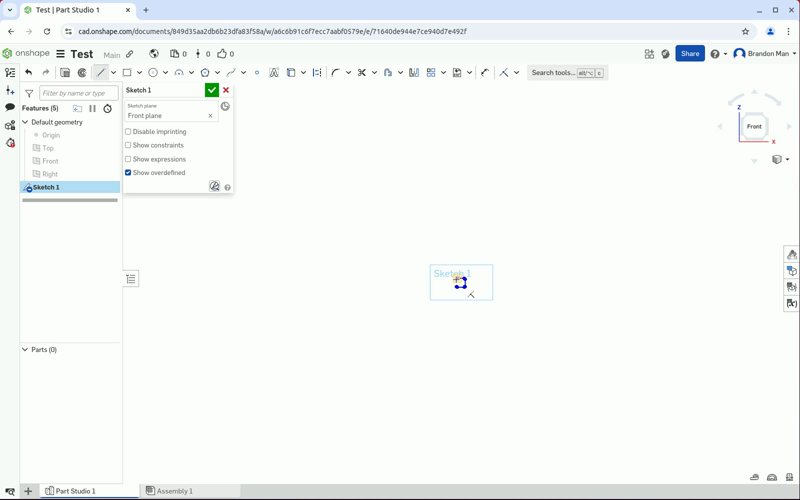
scroll(6)
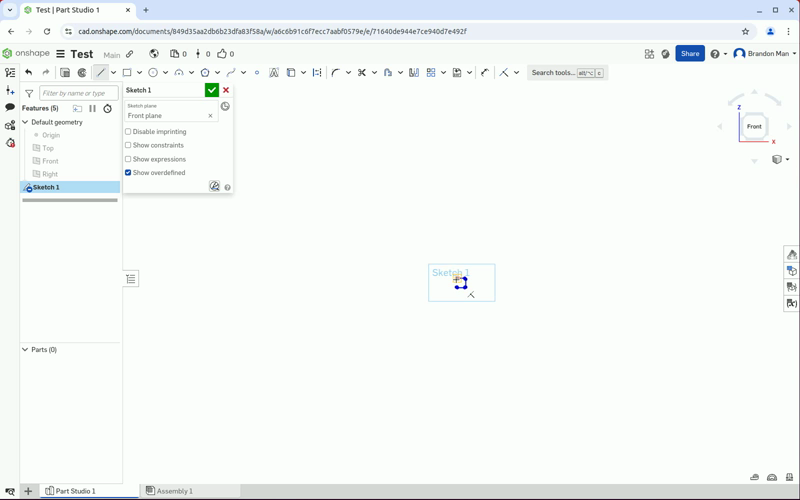
scroll(6)
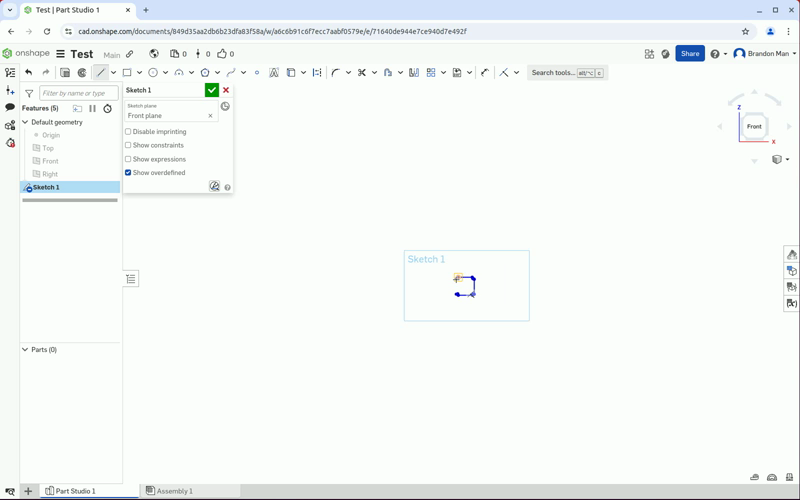
scroll(6)
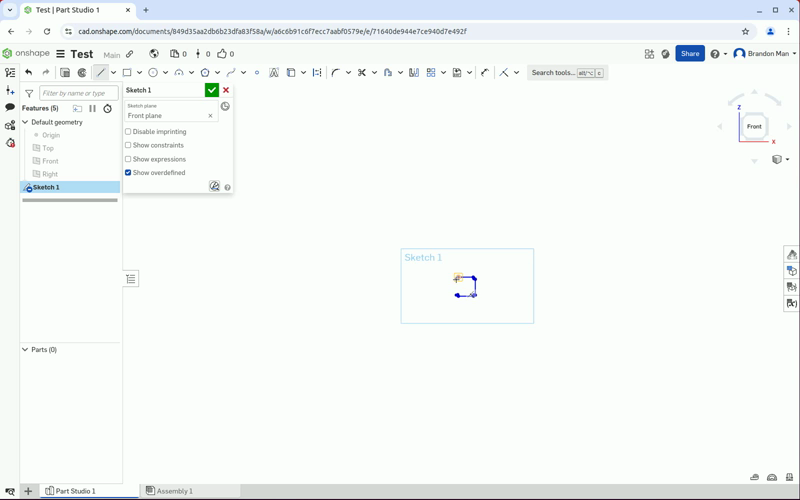
scroll(6)
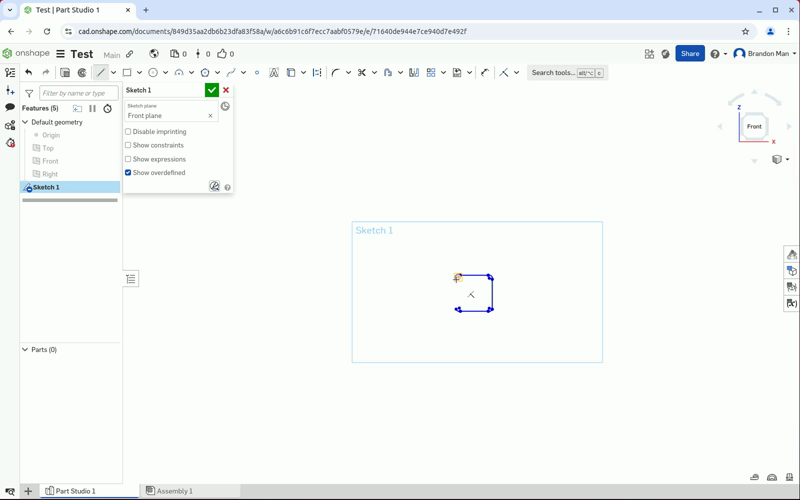
scroll(6)
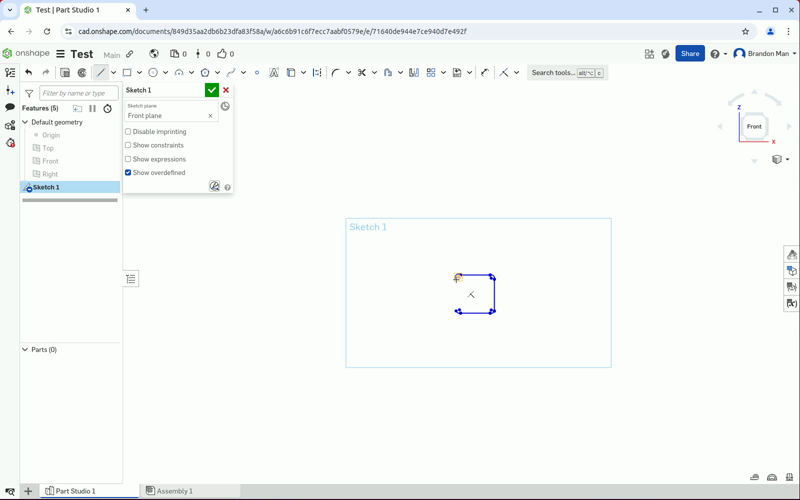
scroll(6)
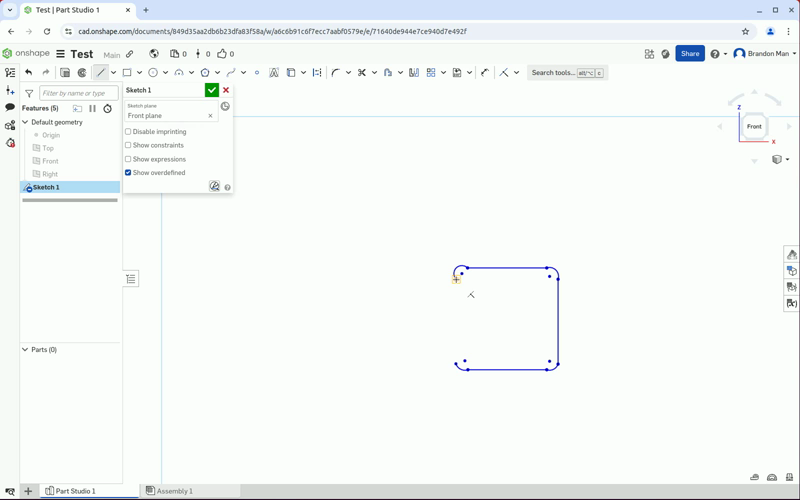
click(456, 279)
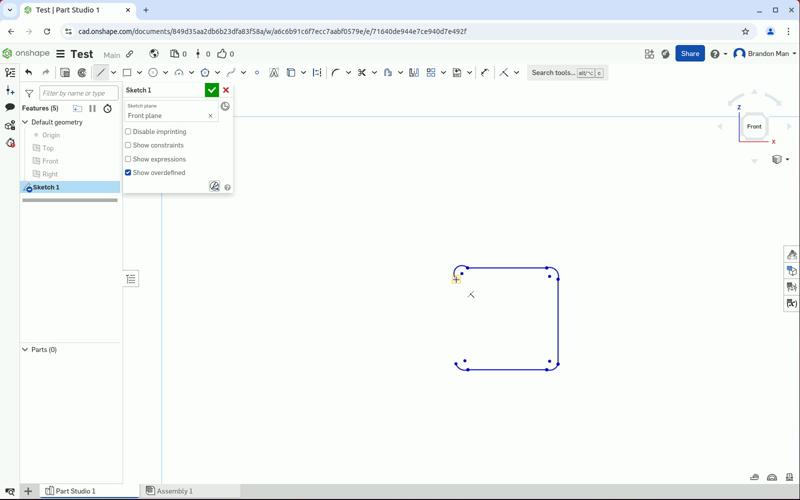
scroll(-6)
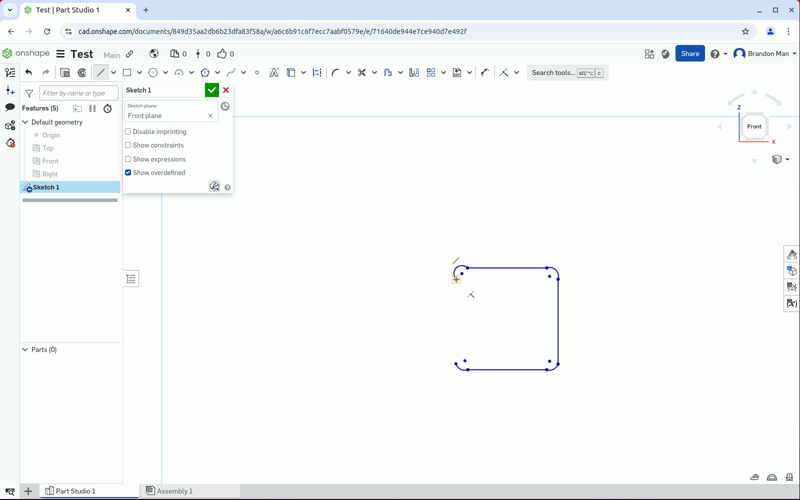
scroll(-6)
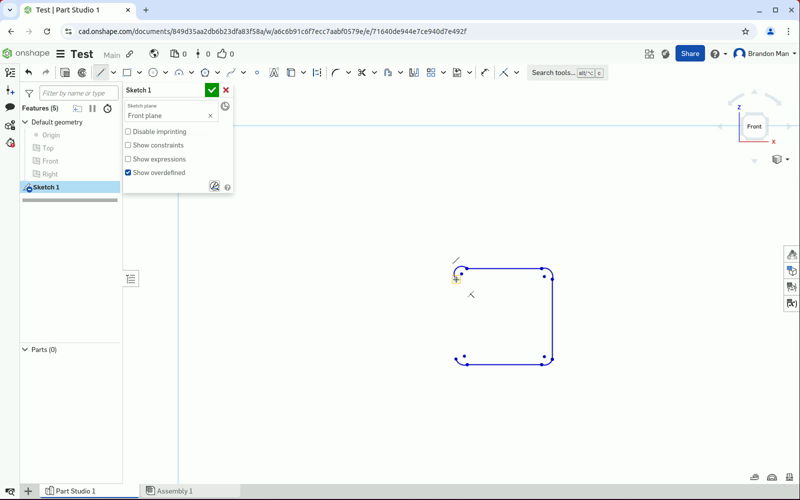
scroll(-6)
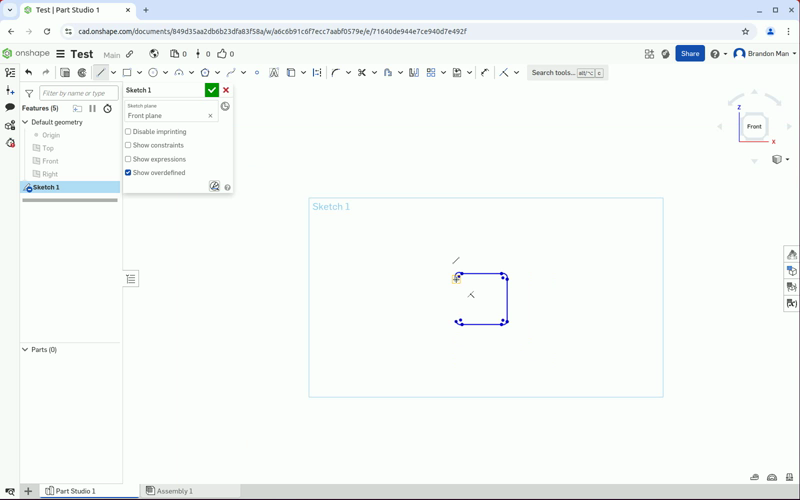
scroll(-6)
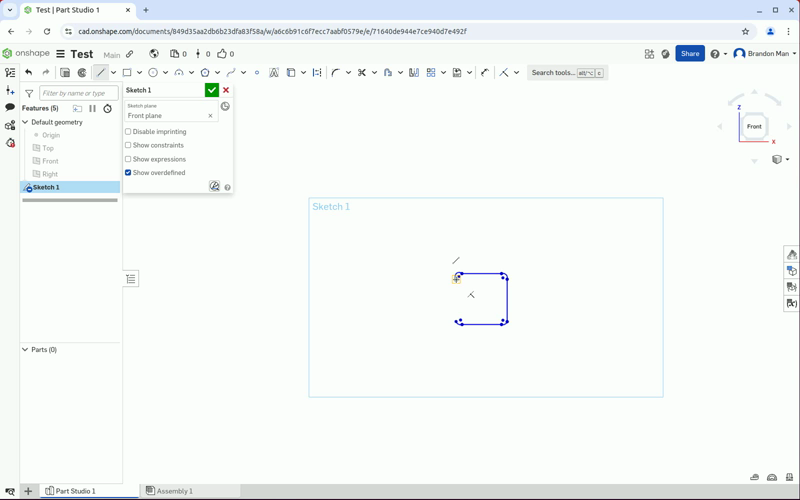
scroll(-6)
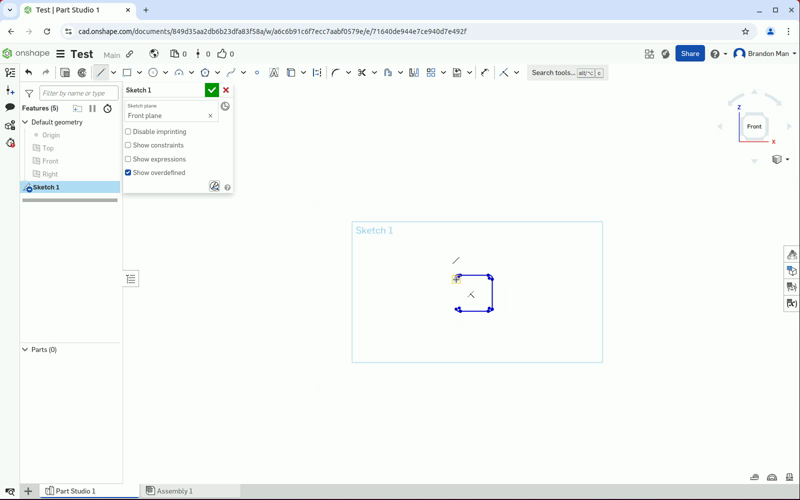
scroll(-6)
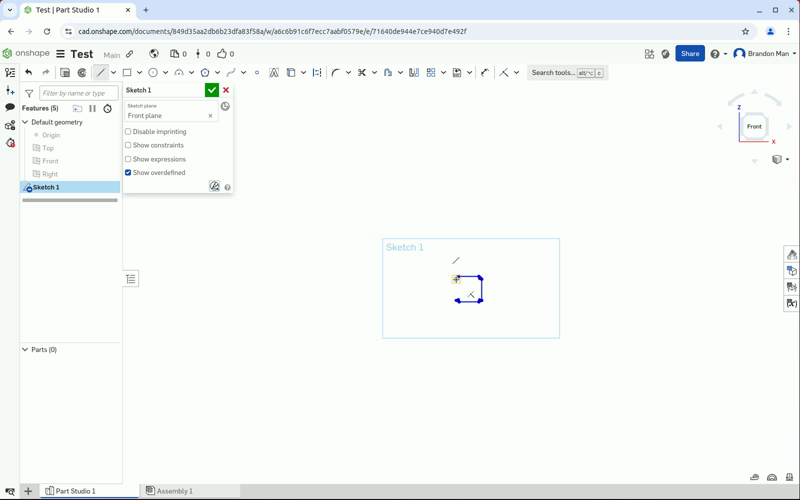
scroll(-6)
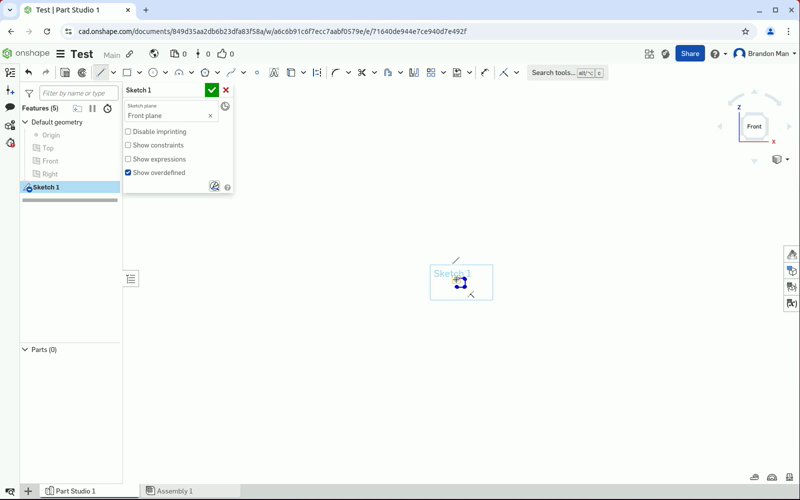
mouse_move(486, 279)
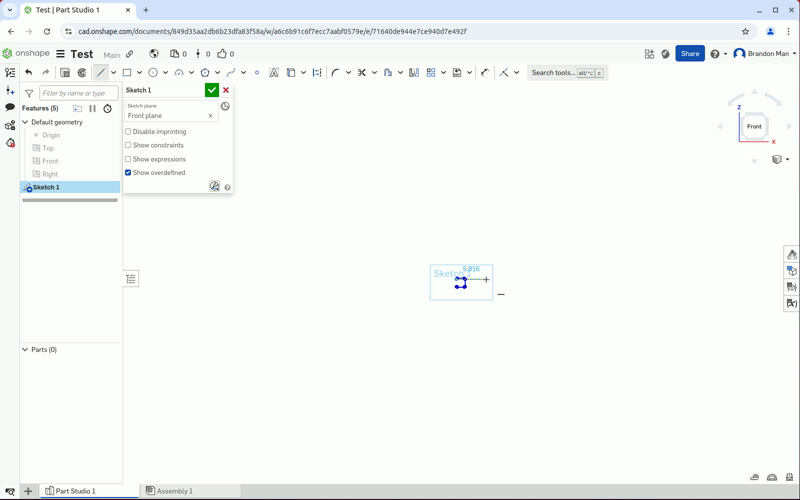
key_down(shift)
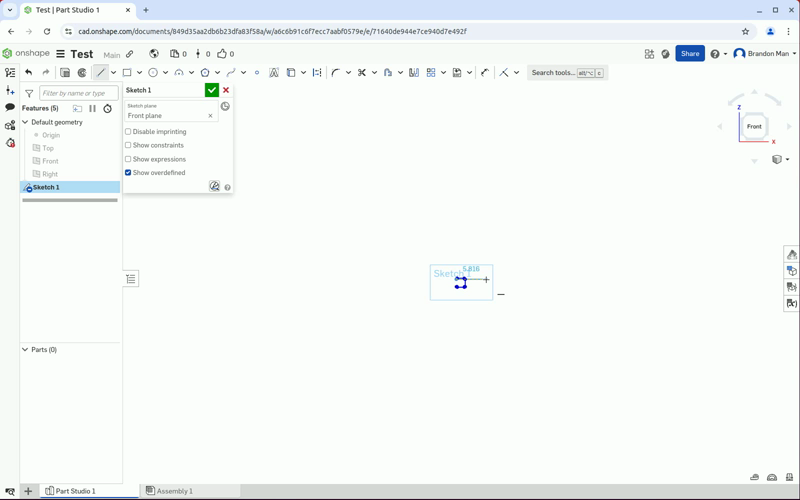
mouse_move(456, 286)
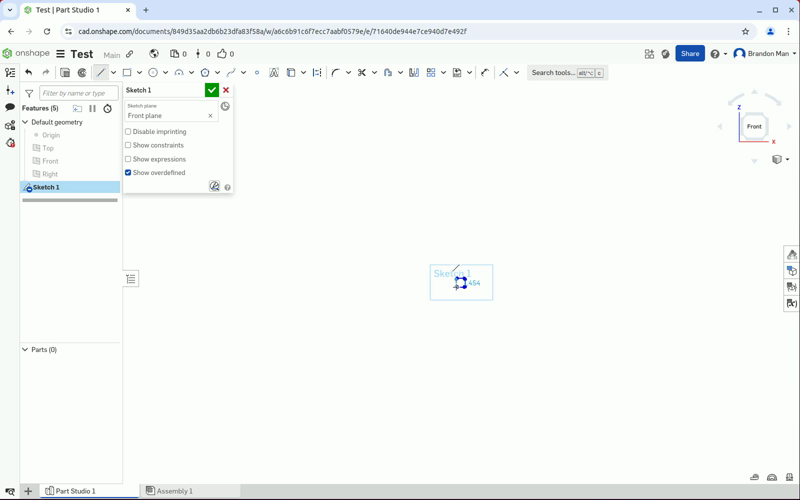
scroll(6)
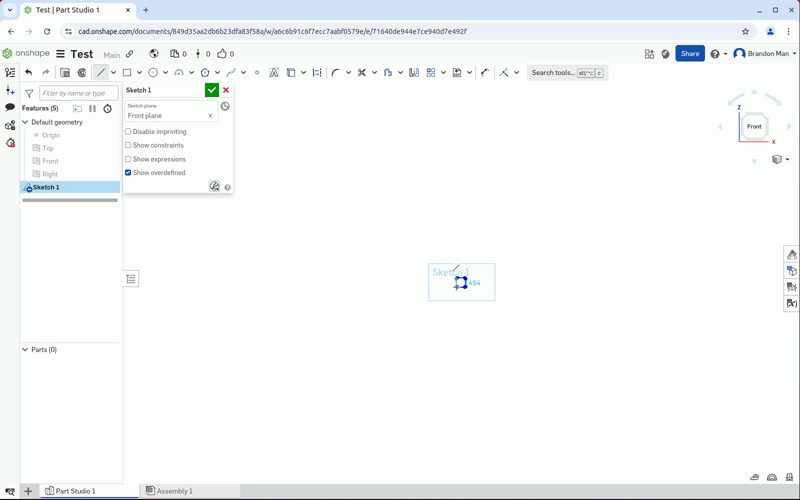
scroll(6)
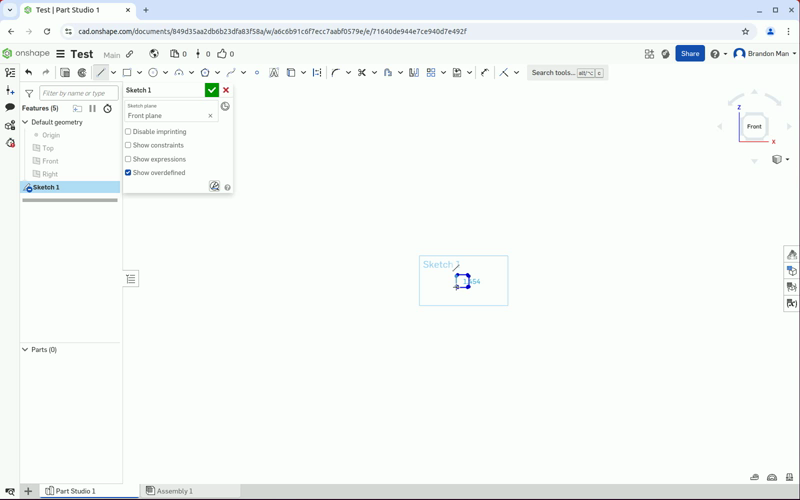
scroll(6)
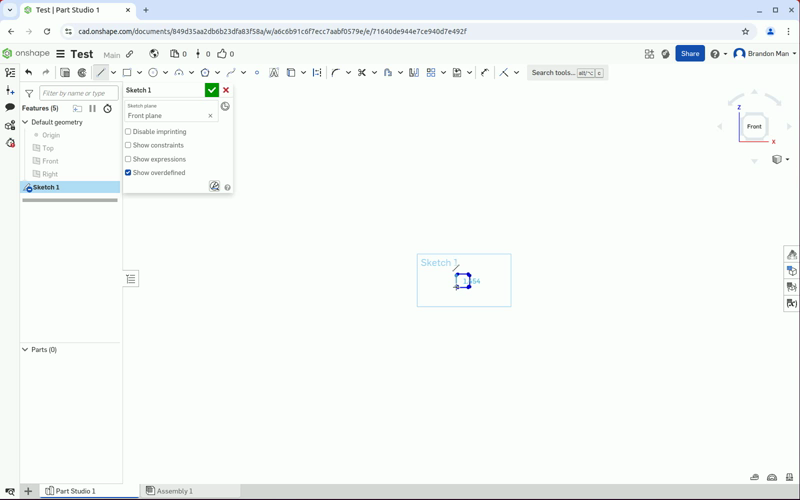
scroll(6)
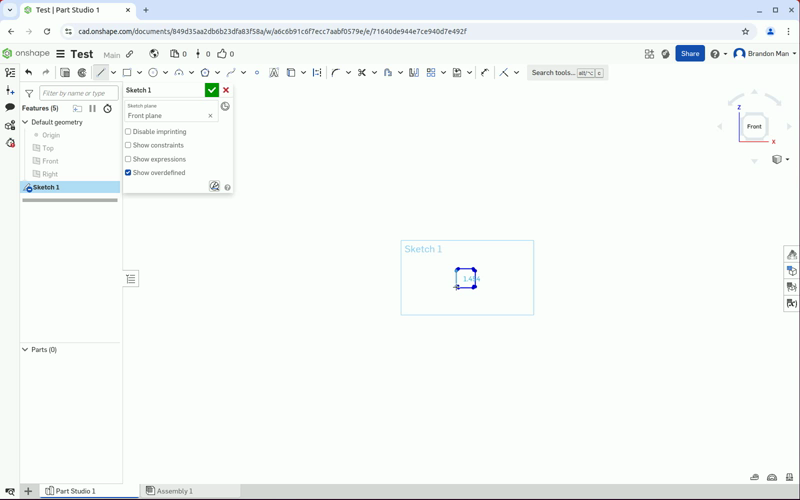
scroll(6)
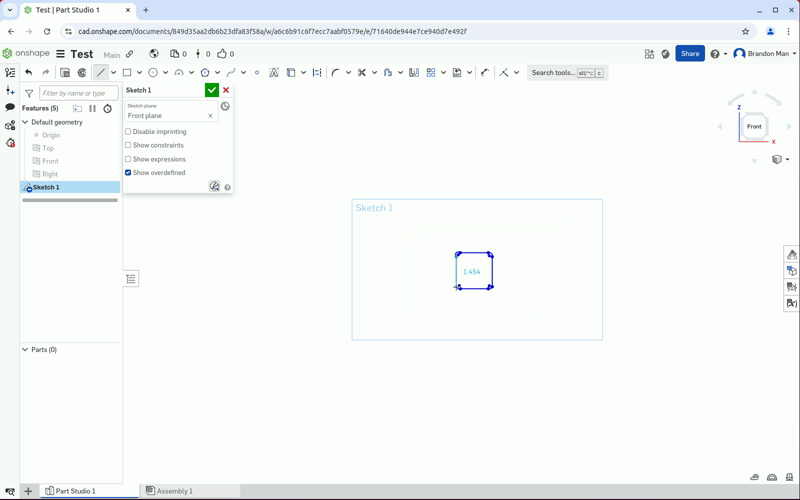
scroll(6)
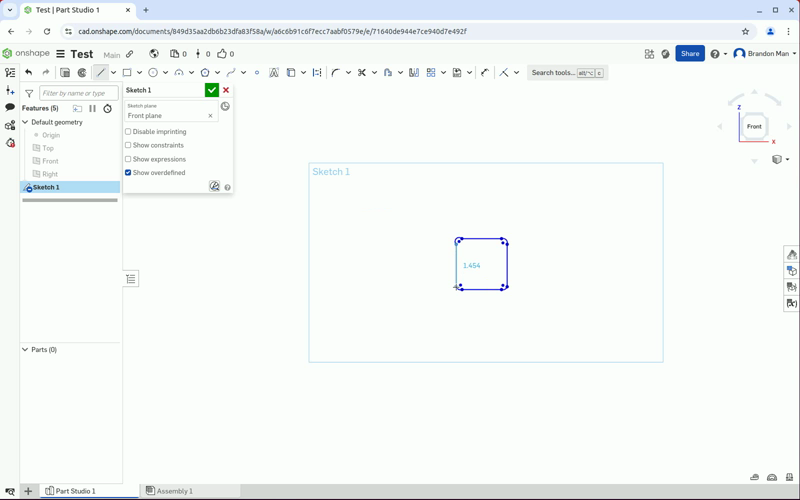
scroll(6)
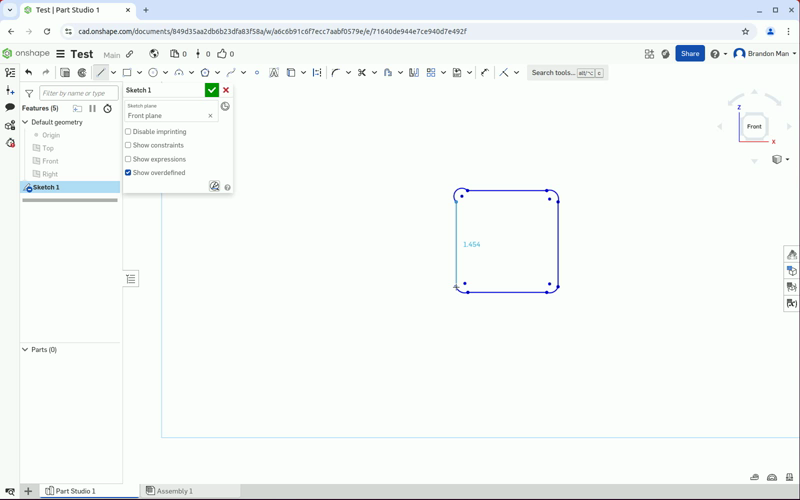
key_up(shift)
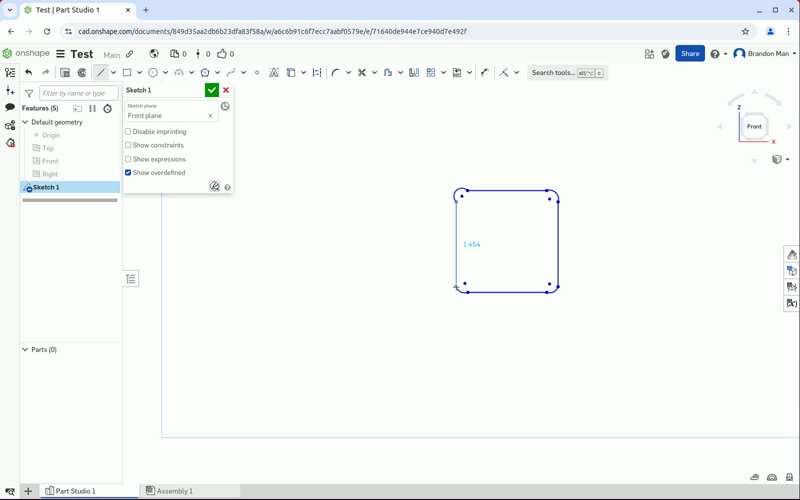
click(456, 286)
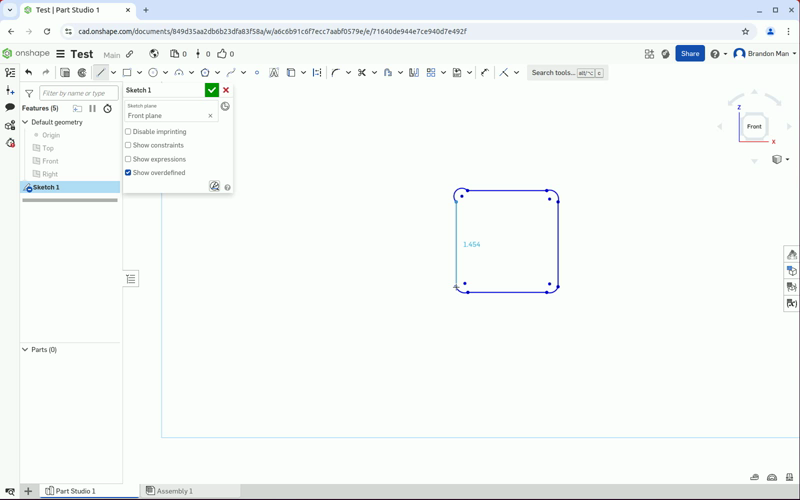
scroll(-6)
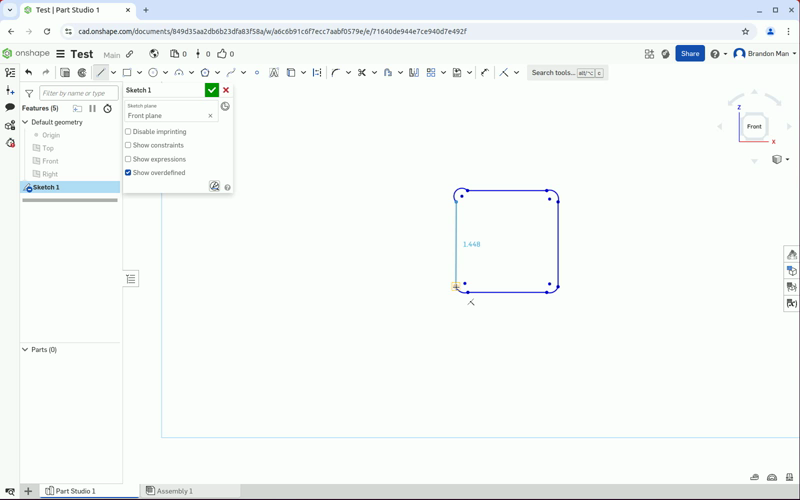
scroll(-6)
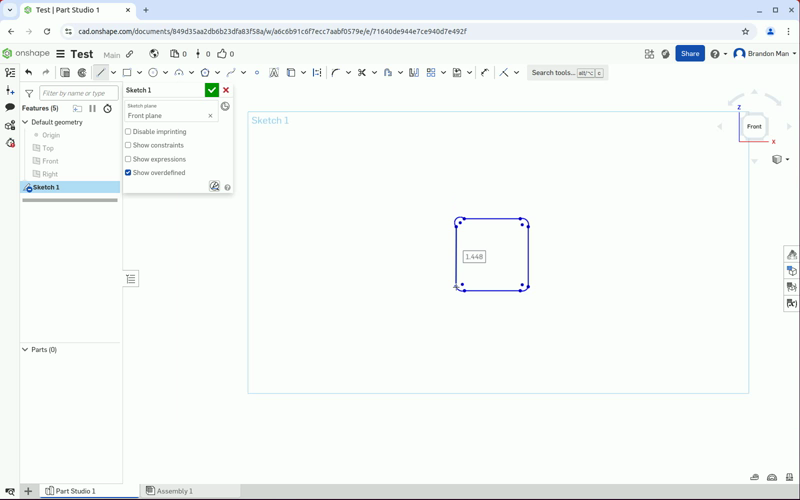
scroll(-6)
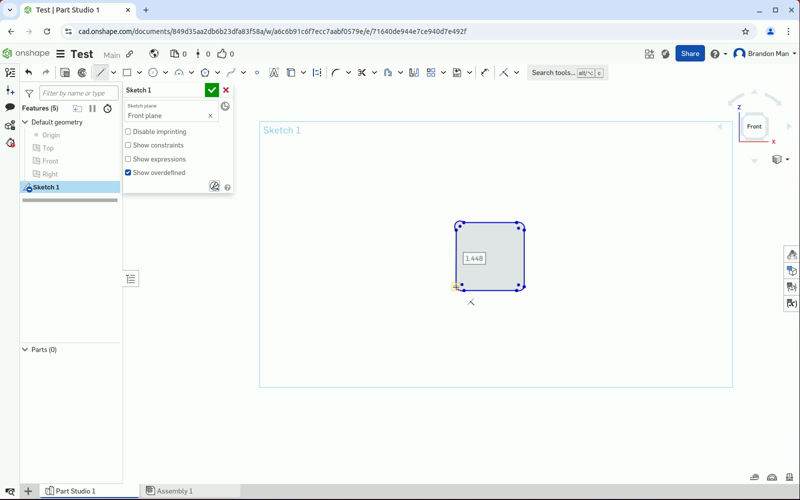
scroll(-6)
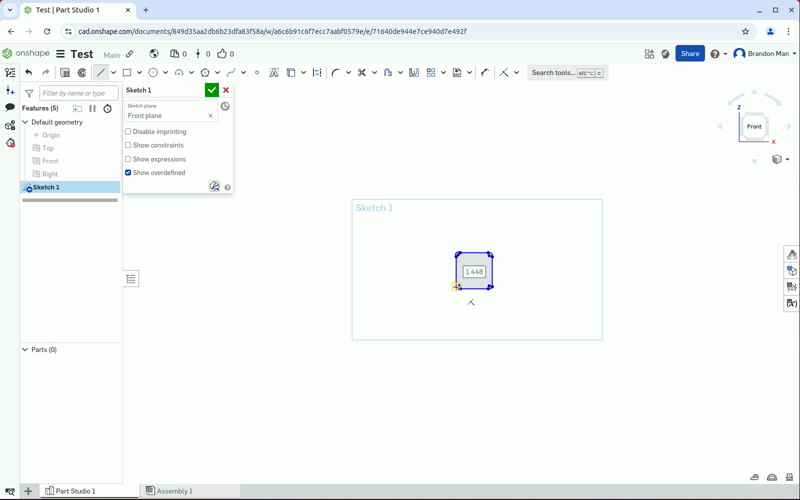
scroll(-6)
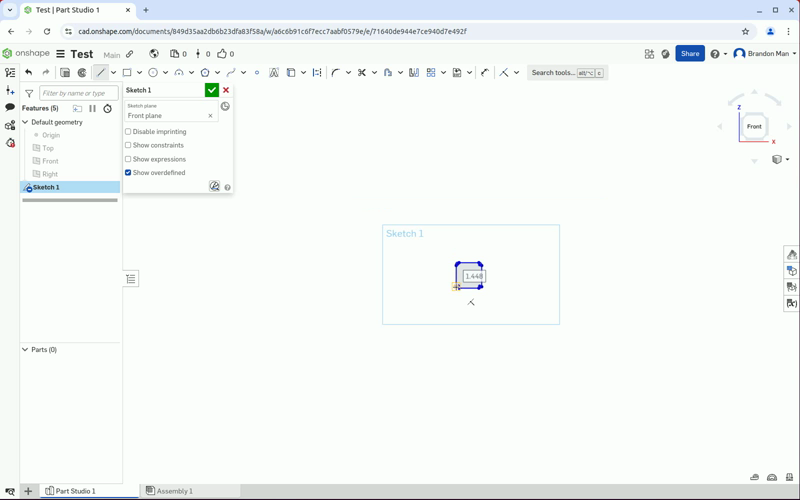
scroll(-6)
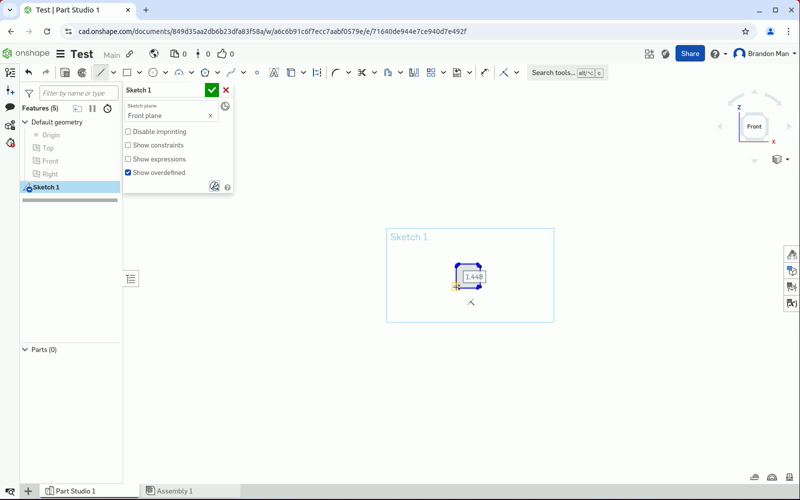
scroll(-6)
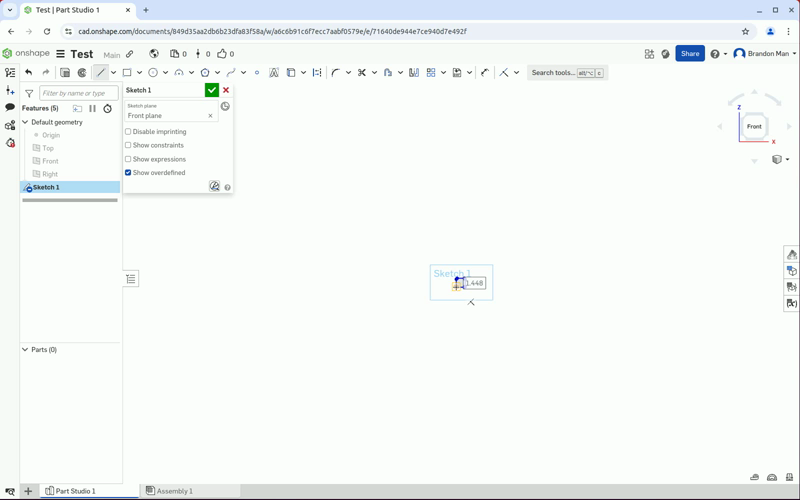
key(esc)
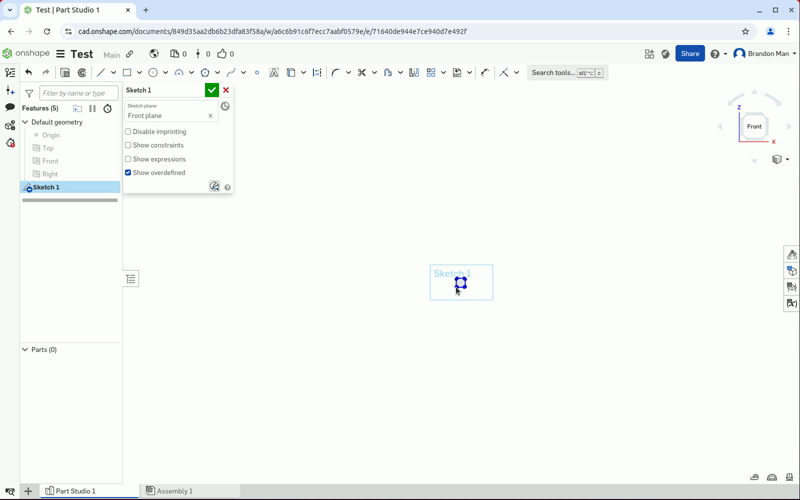
key(l)
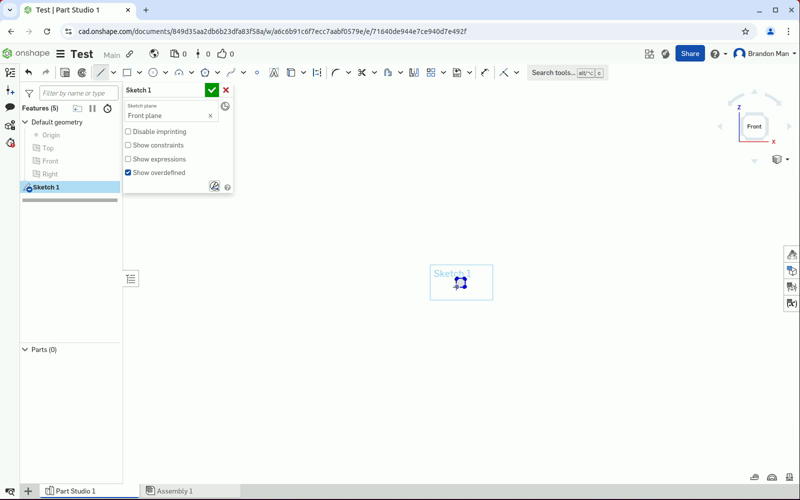
key_down(shift)
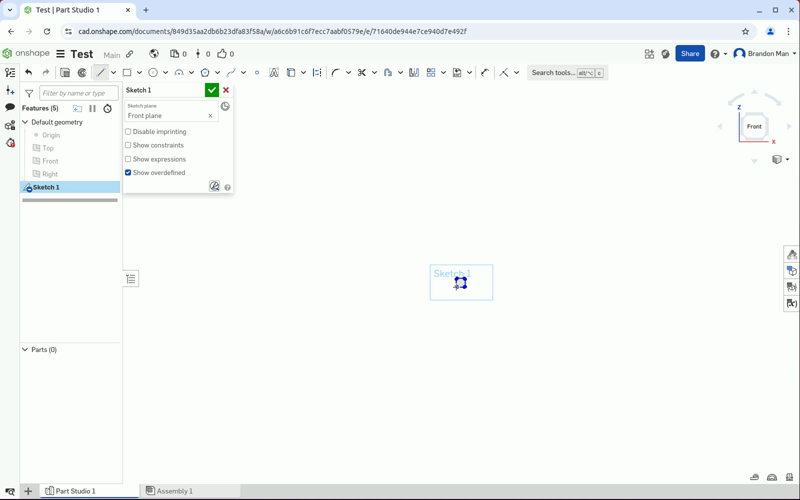
mouse_move(456, 286)
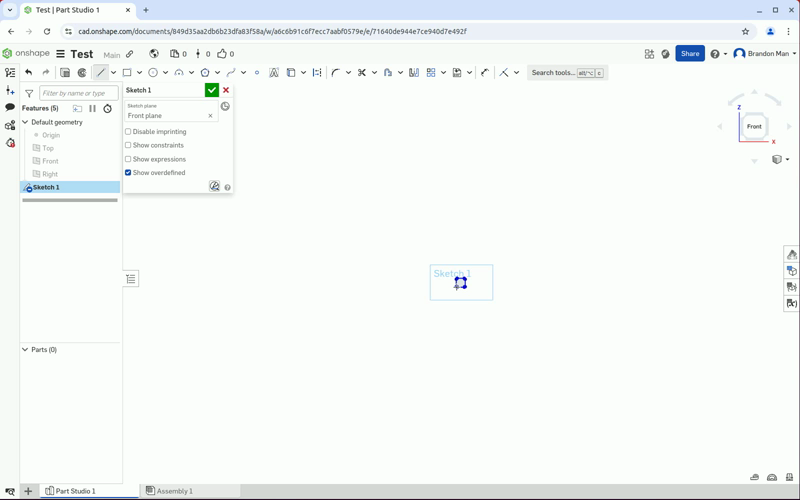
scroll(6)
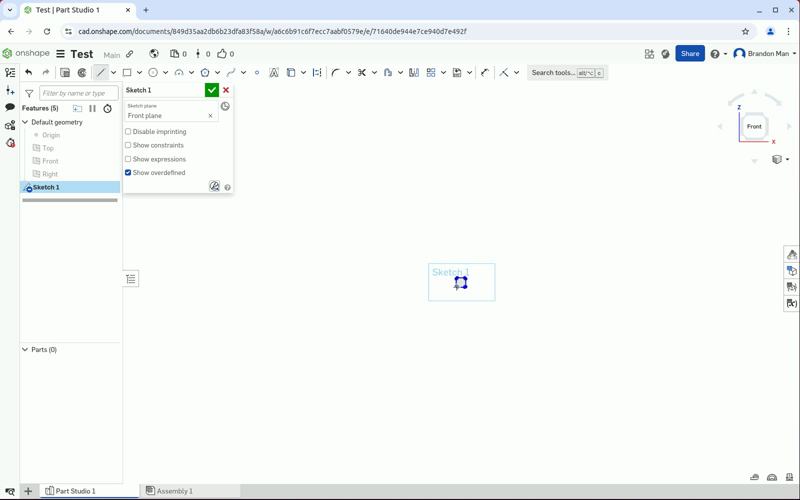
scroll(6)
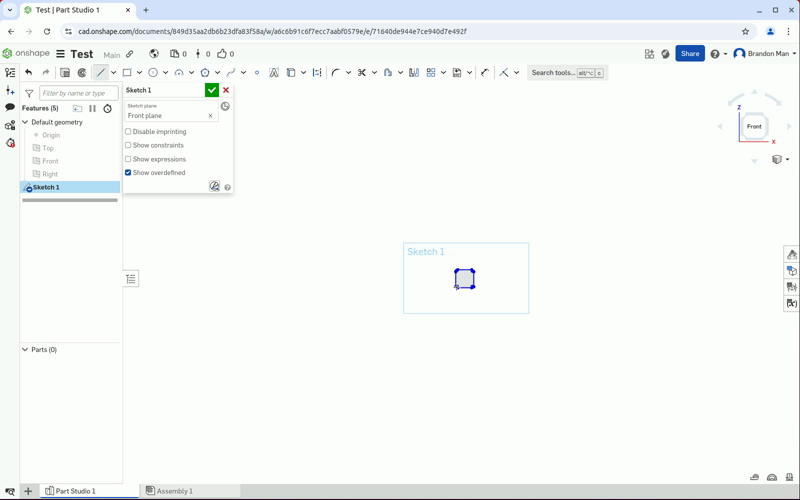
scroll(6)
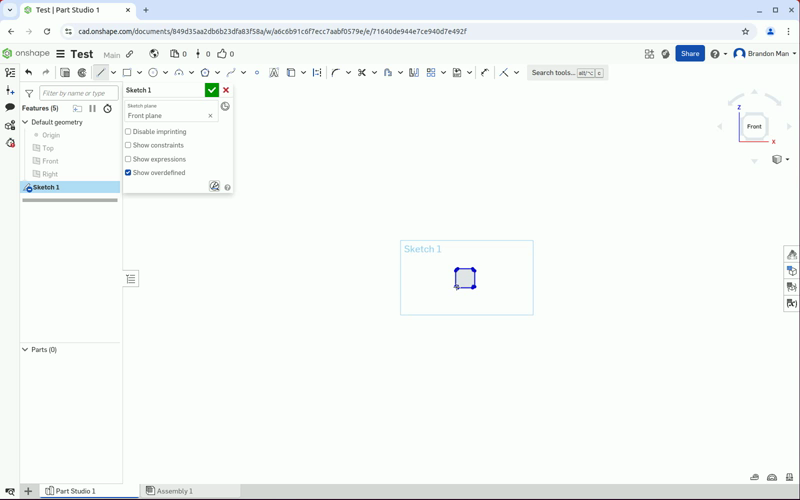
scroll(6)
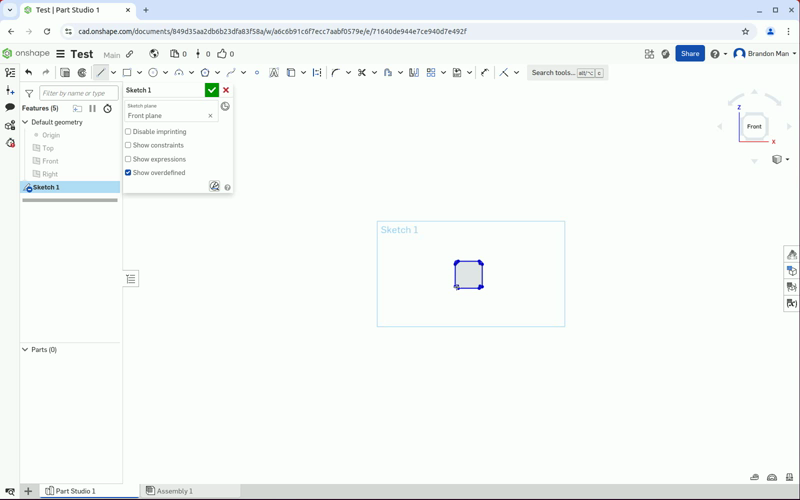
scroll(6)
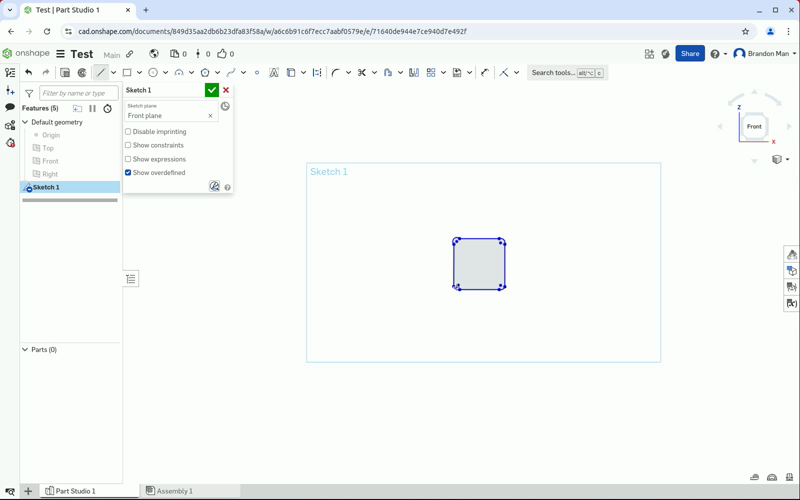
scroll(6)
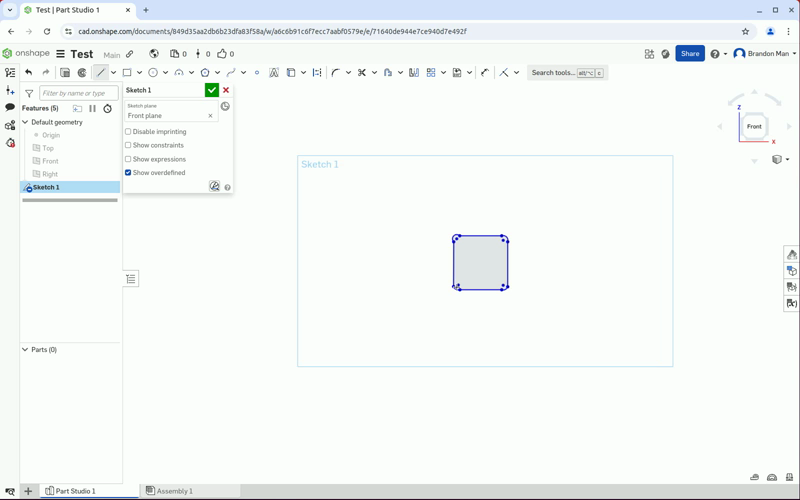
scroll(6)
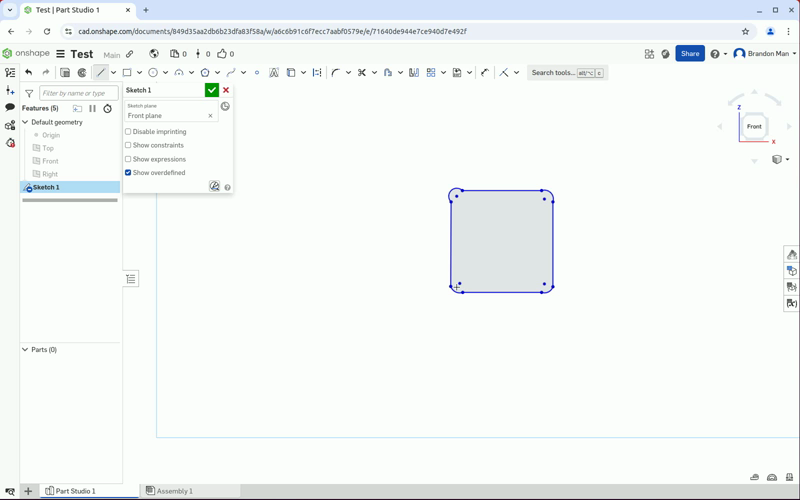
click(456, 286)
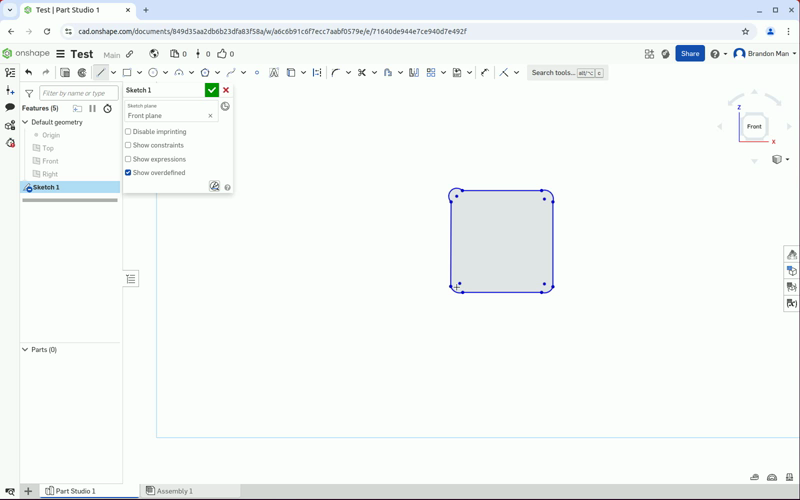
scroll(-6)
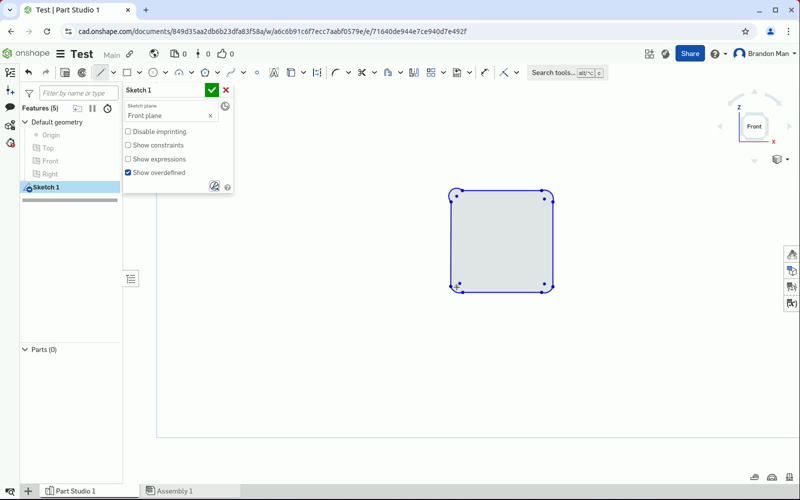
scroll(-6)
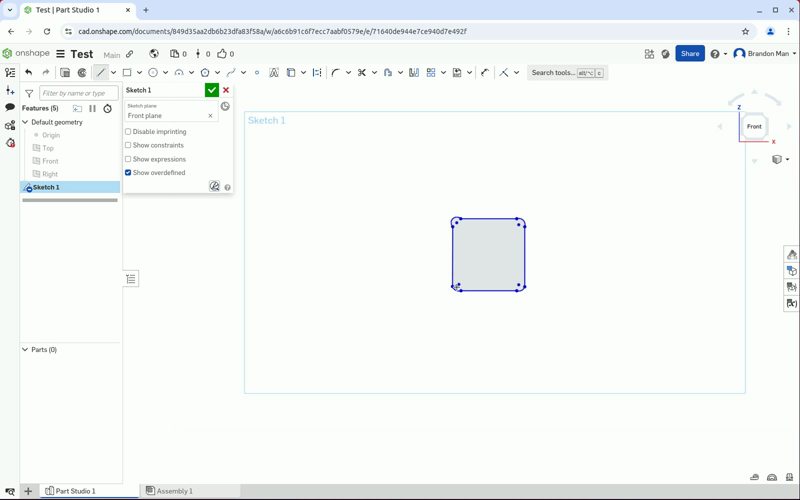
scroll(-6)
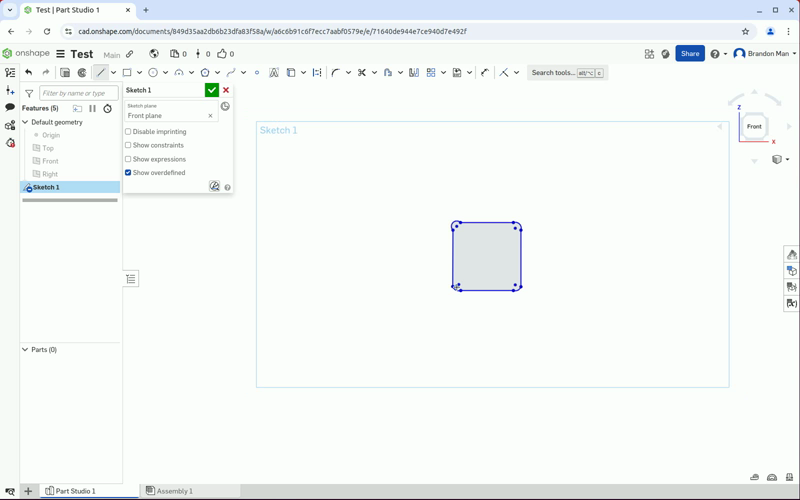
scroll(-6)
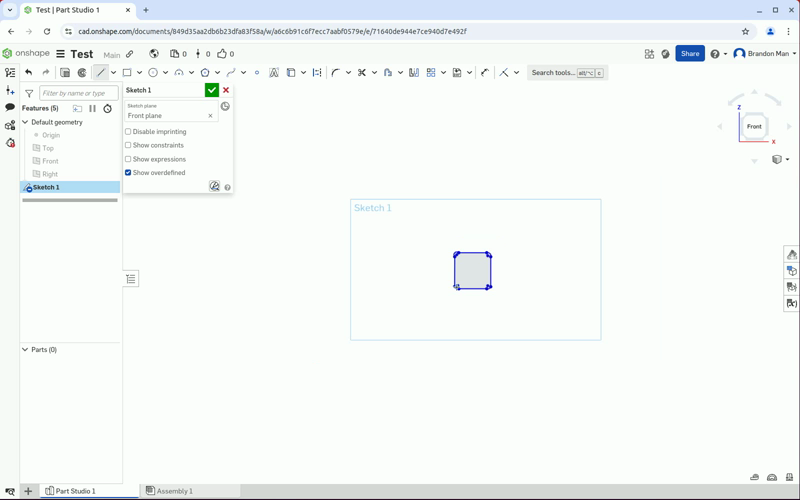
scroll(-6)
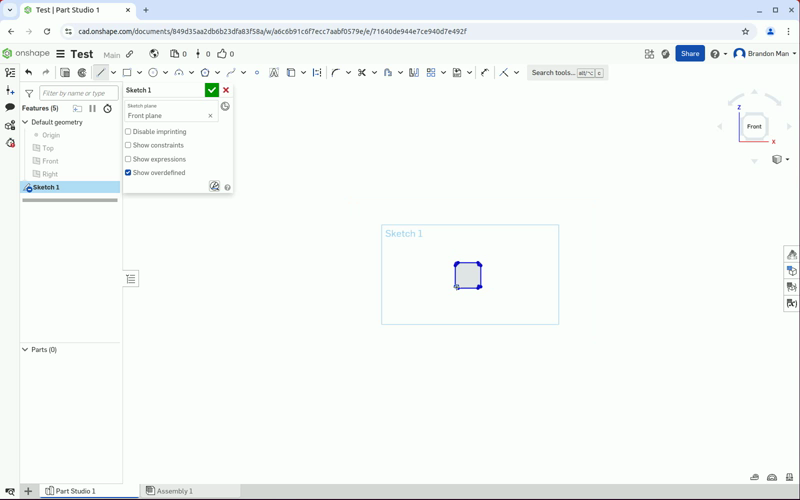
scroll(-6)
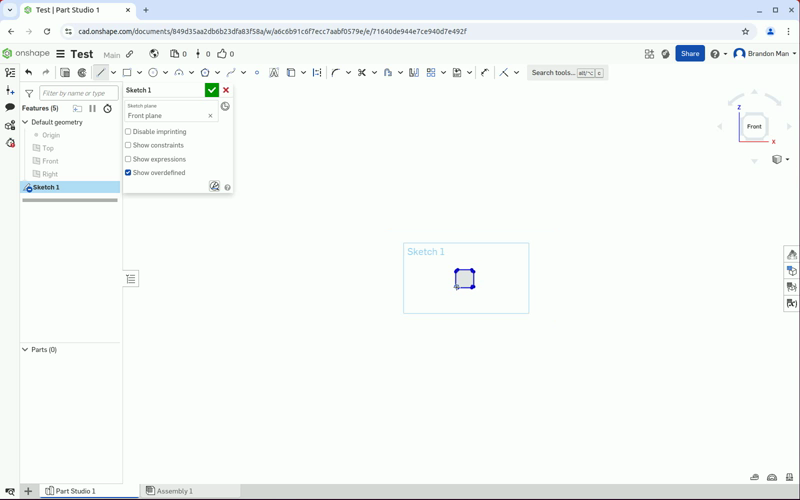
scroll(-6)
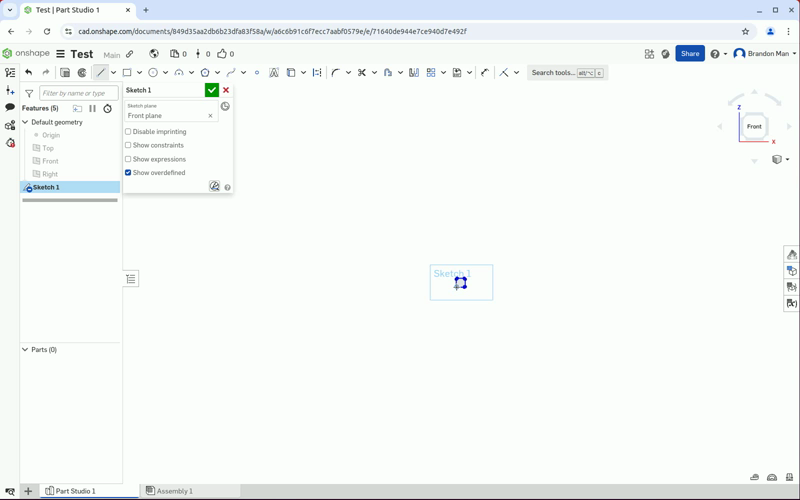
key_up(shift)
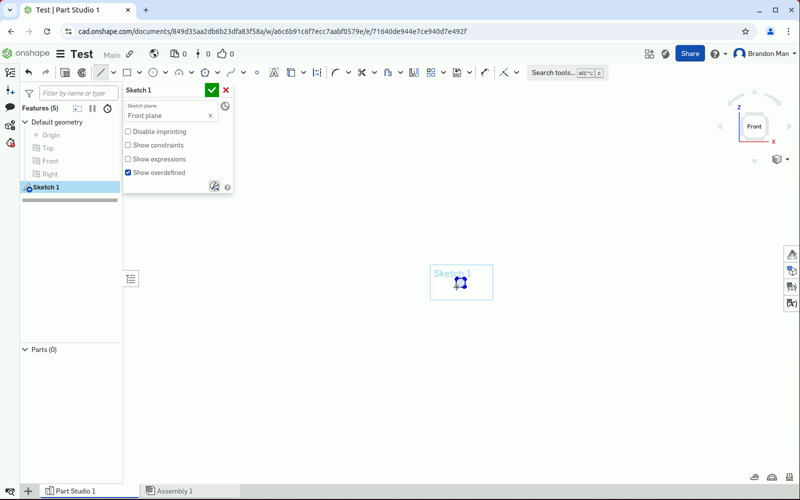
key_down(shift)
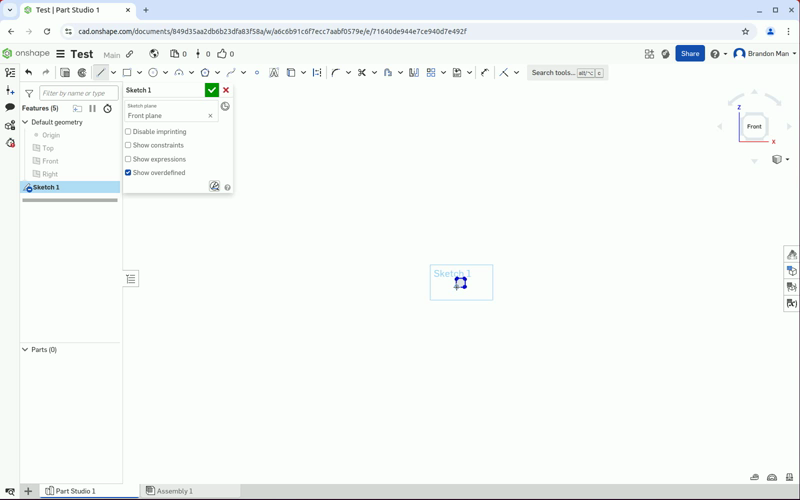
mouse_move(486, 286)
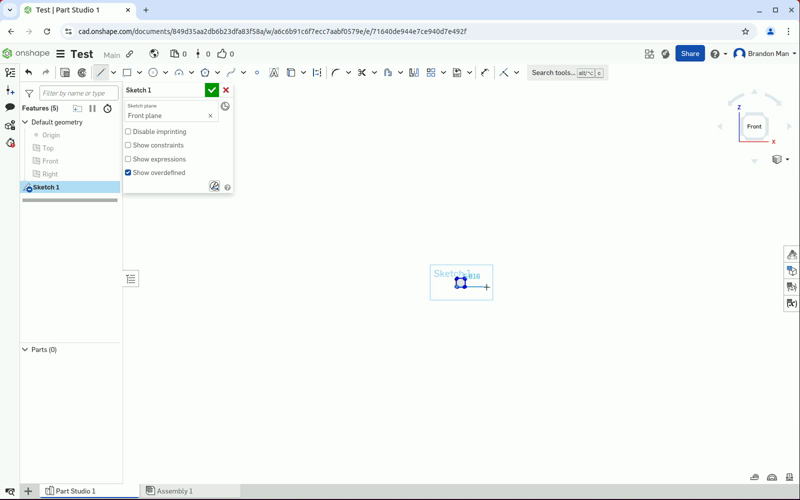
mouse_move(456, 279)
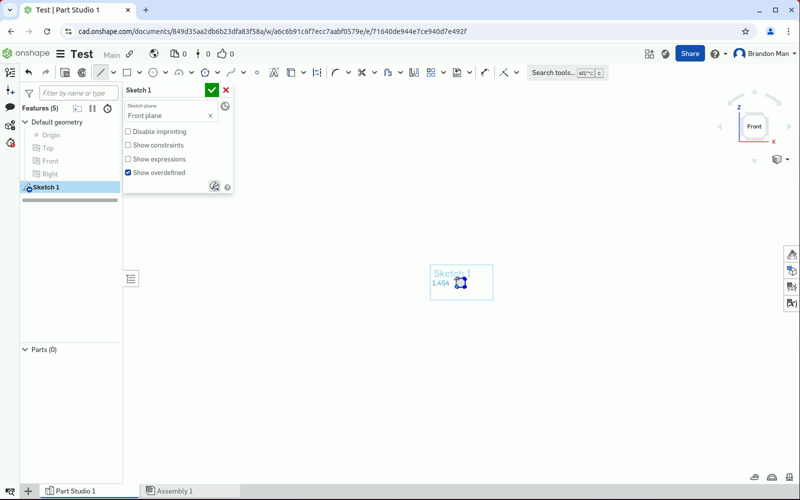
scroll(6)
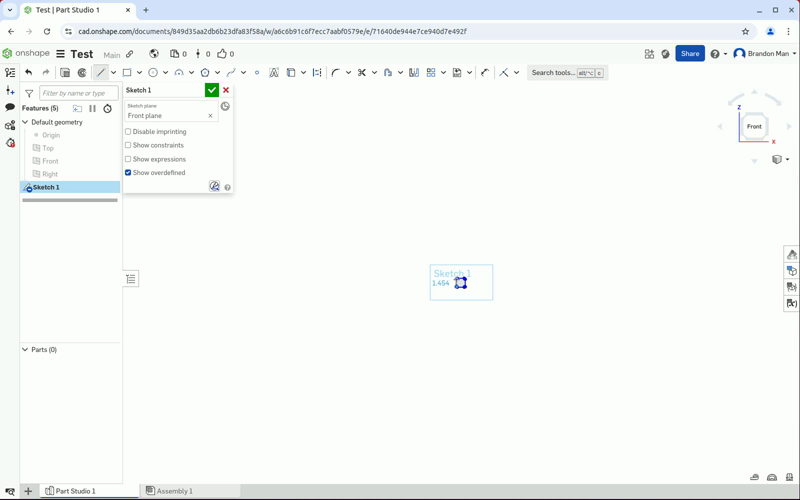
scroll(6)
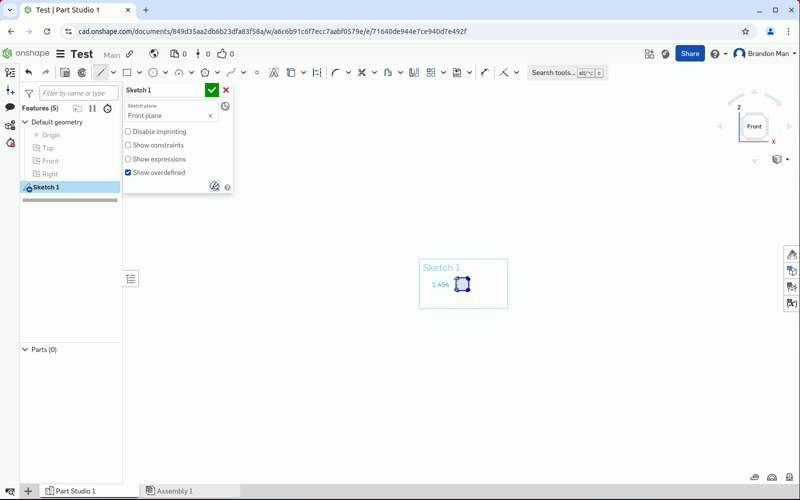
scroll(6)
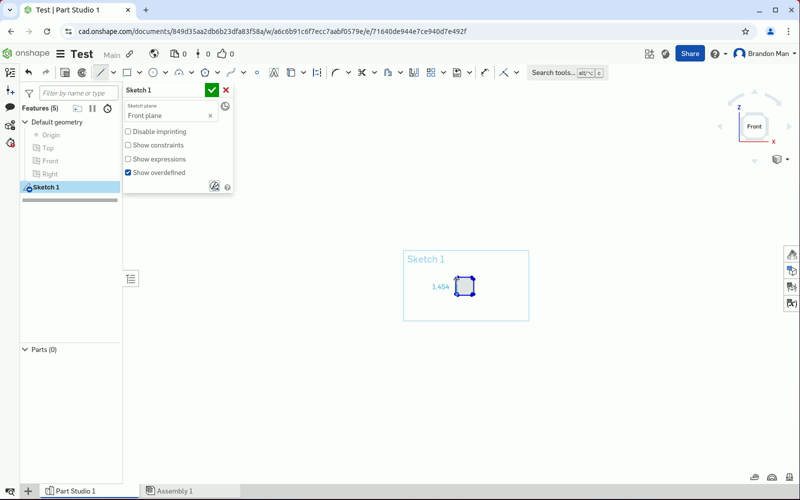
scroll(6)
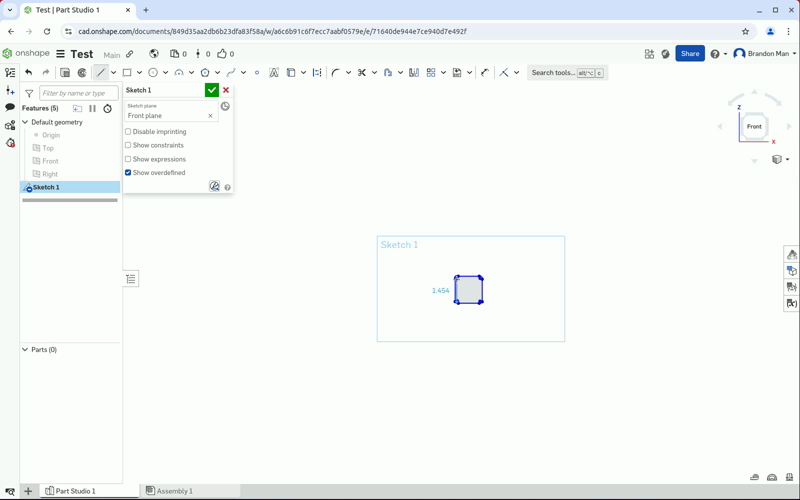
scroll(6)
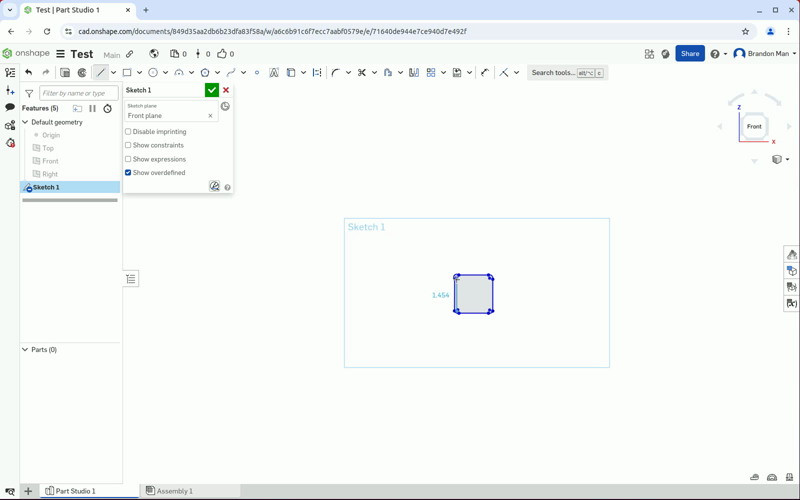
scroll(6)
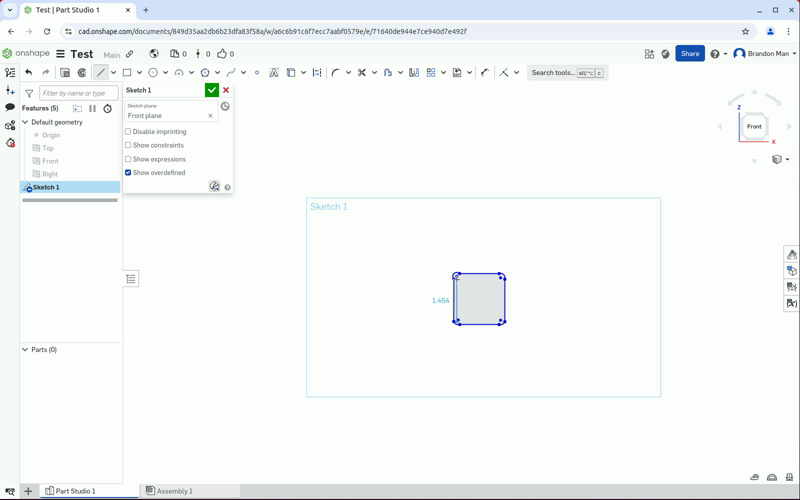
scroll(6)
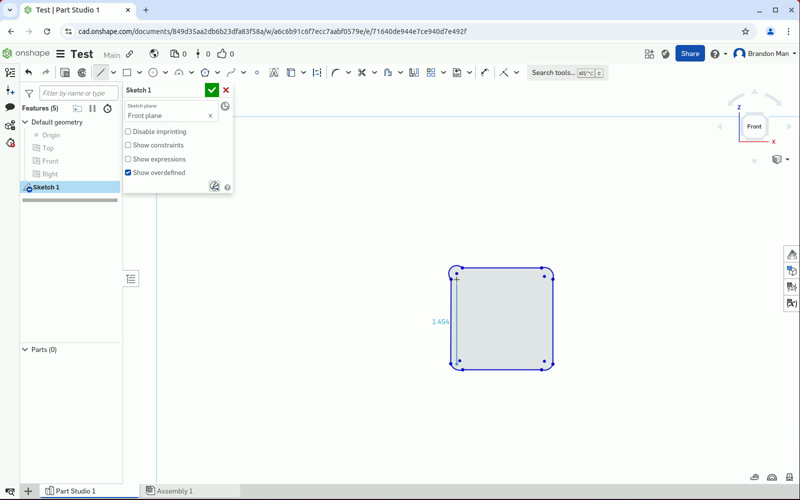
click(456, 279)
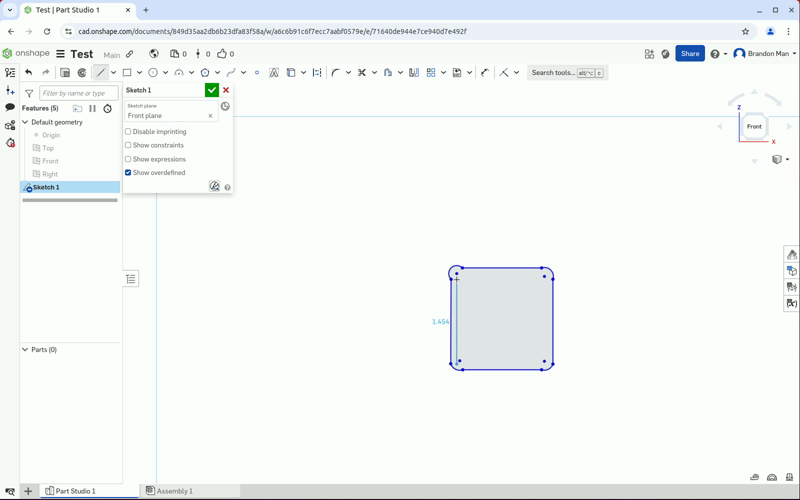
scroll(-6)
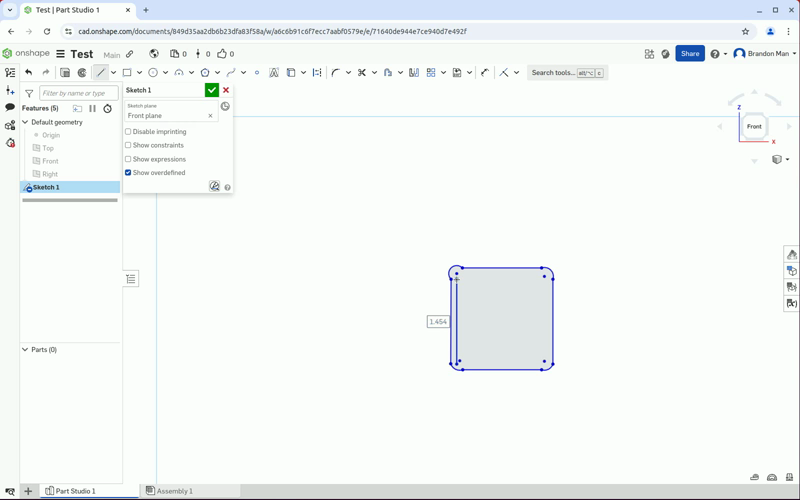
scroll(-6)
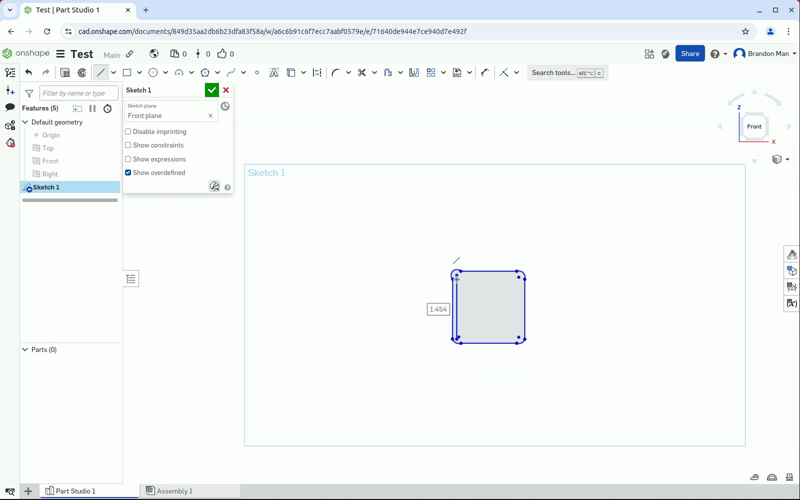
scroll(-6)
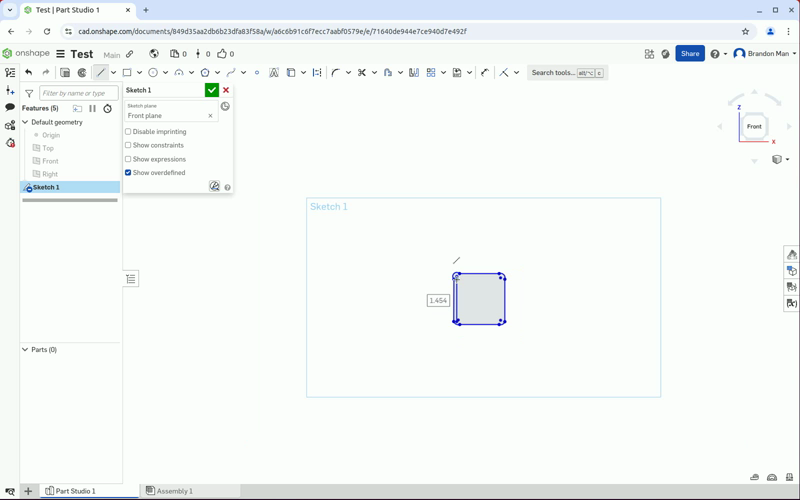
scroll(-6)
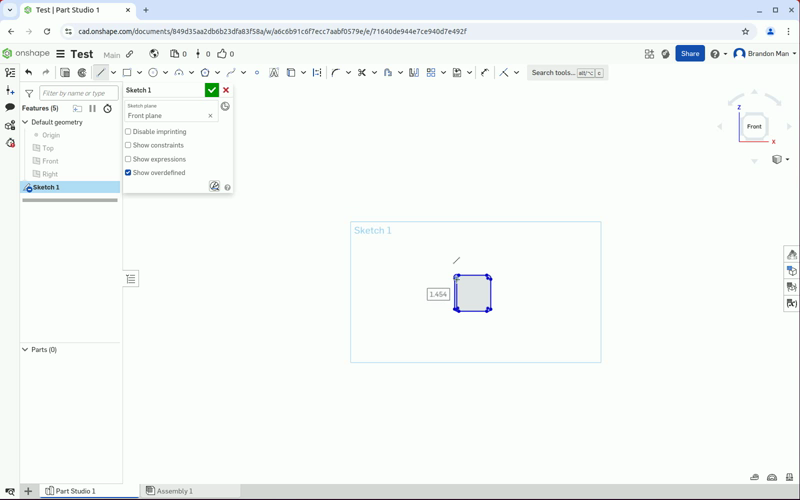
scroll(-6)
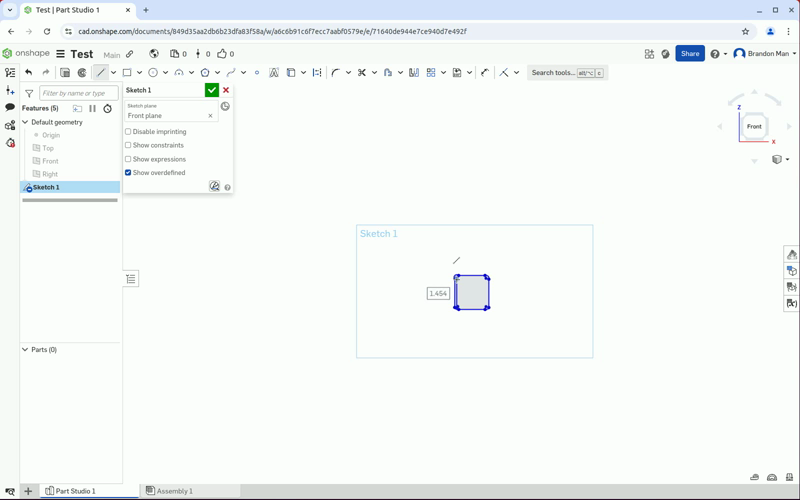
scroll(-6)
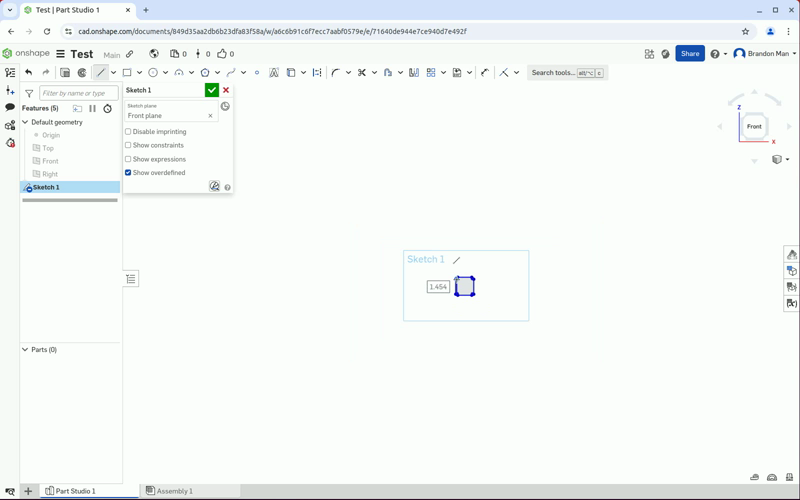
scroll(-6)
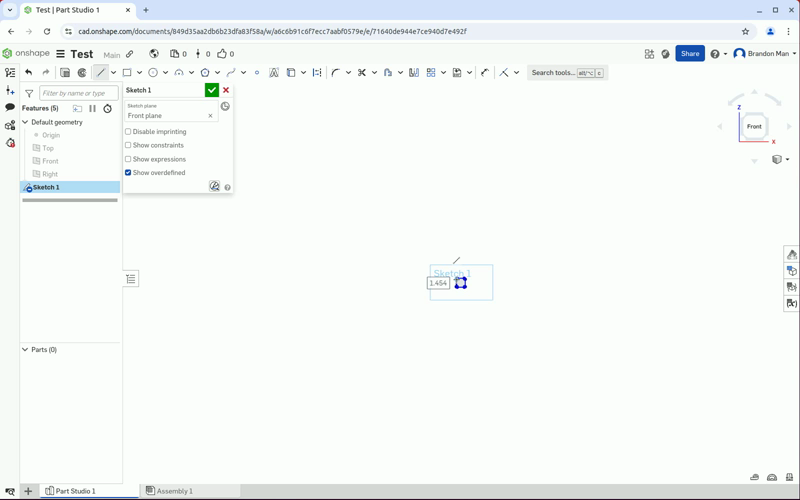
key_up(shift)
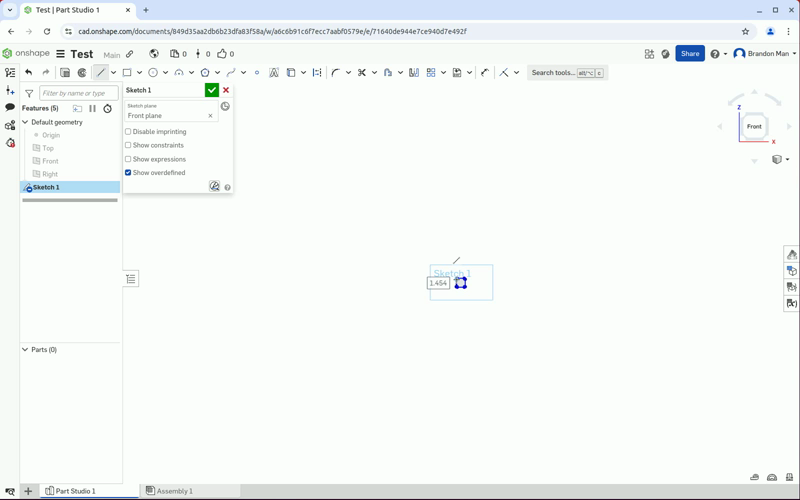
key(esc)
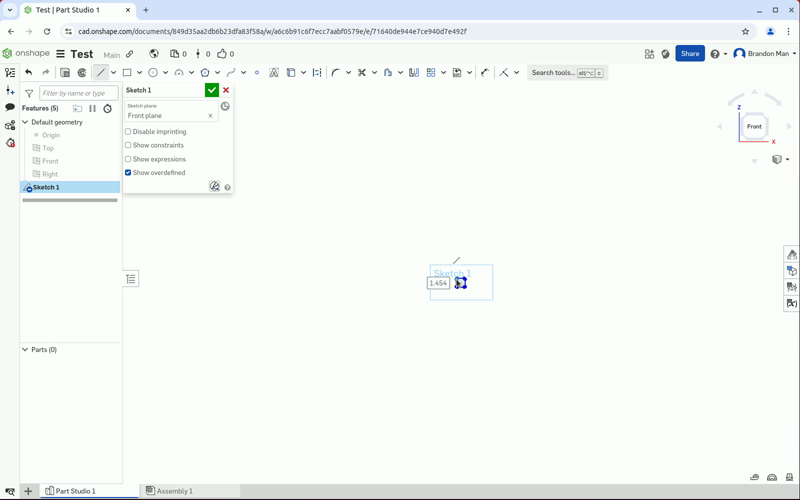
key(a)
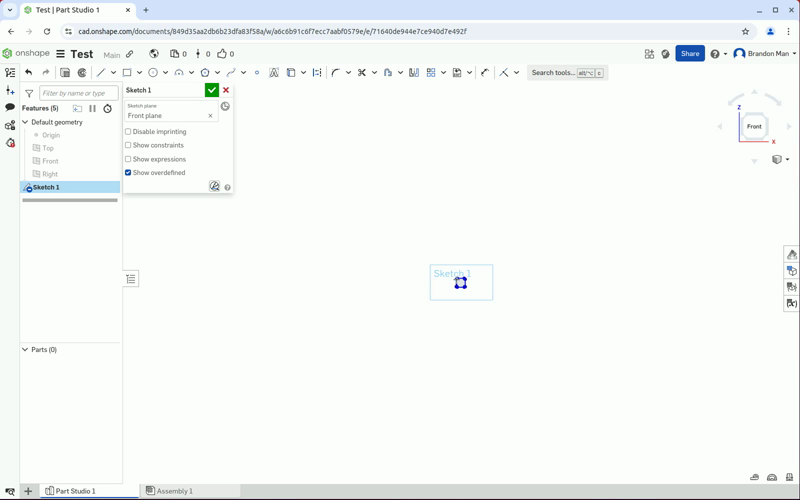
mouse_move(456, 279)
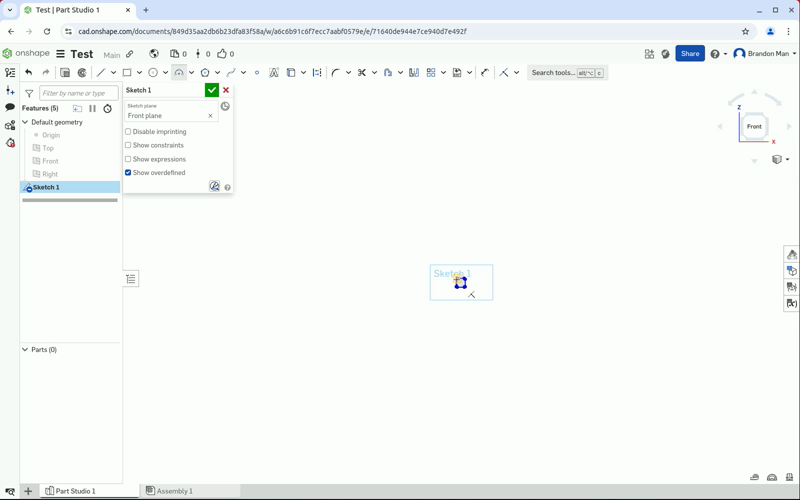
scroll(6)
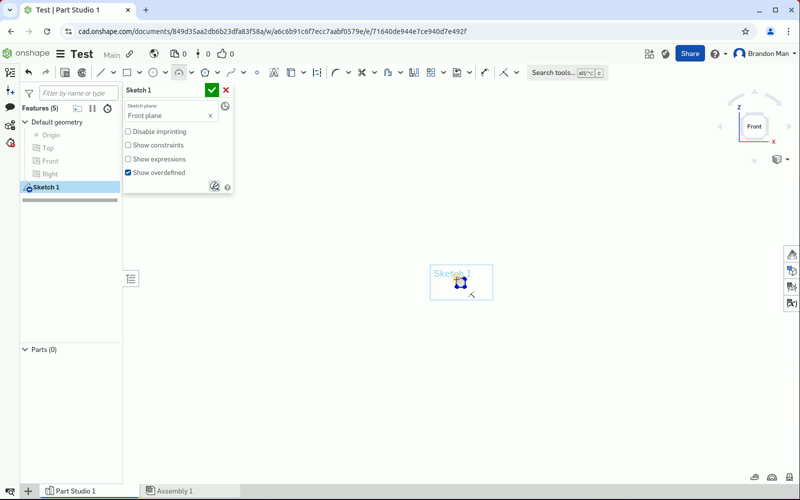
scroll(6)
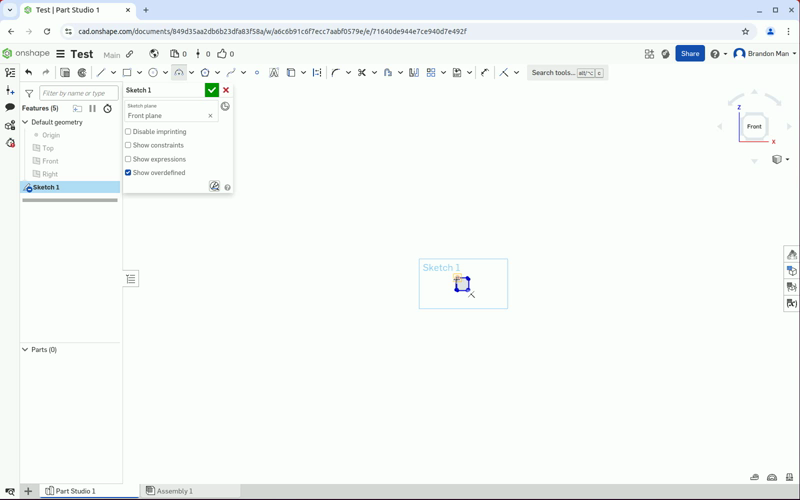
scroll(6)
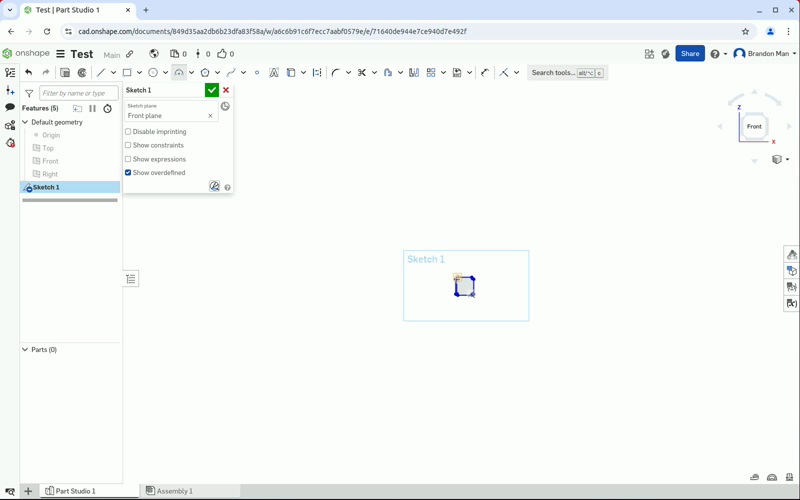
scroll(6)
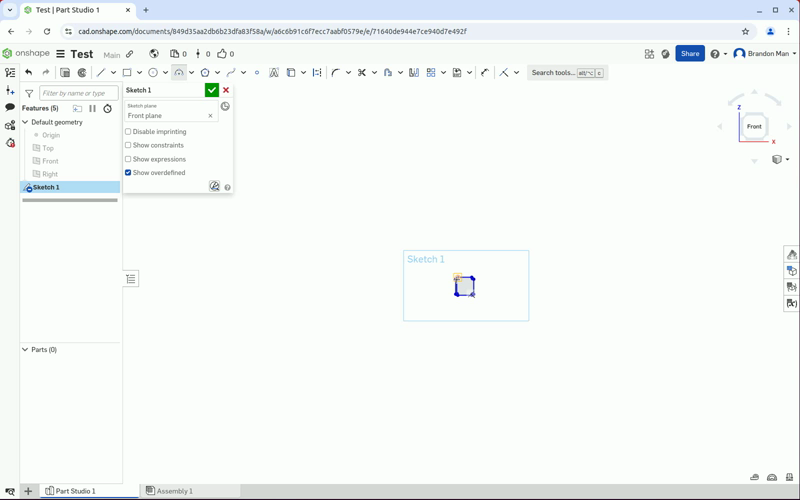
scroll(6)
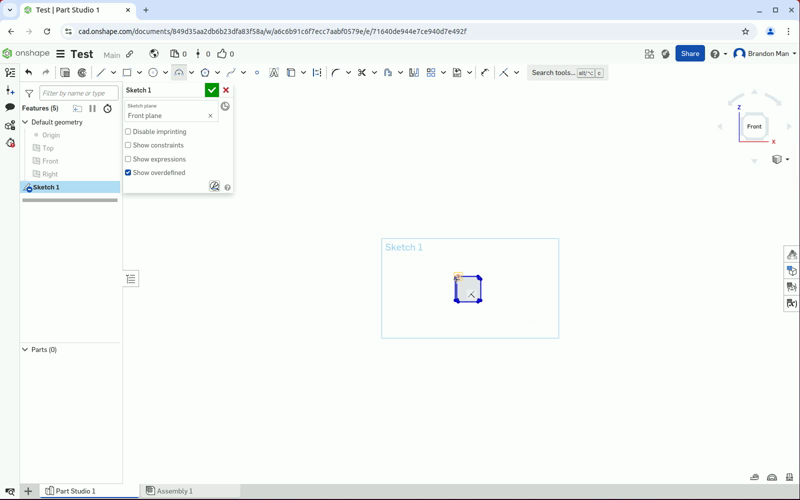
scroll(6)
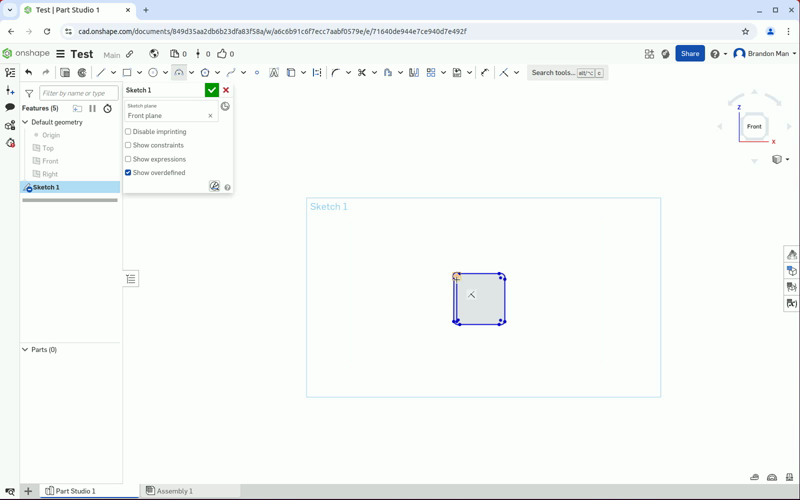
scroll(6)
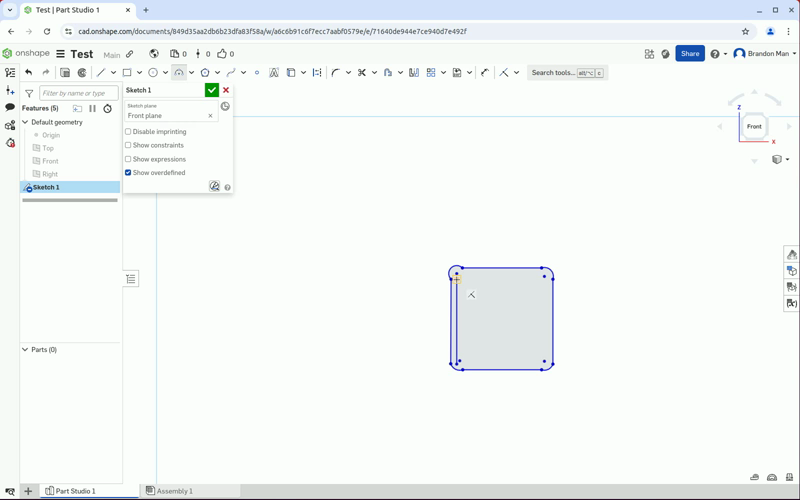
click(456, 279)
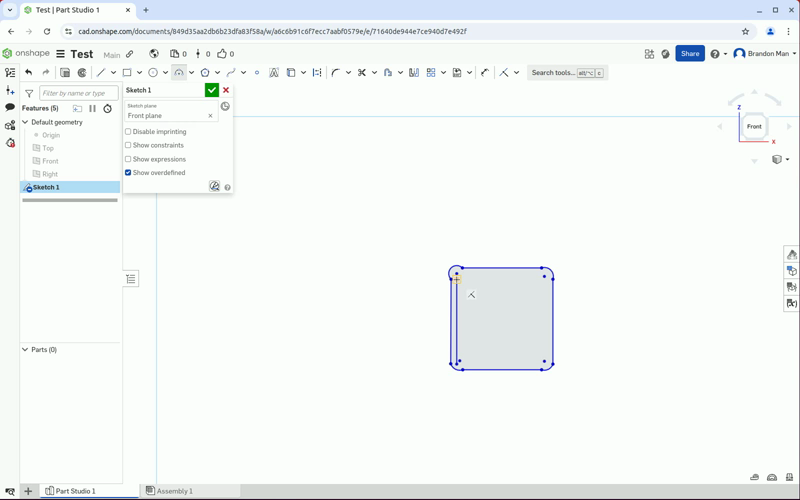
scroll(-6)
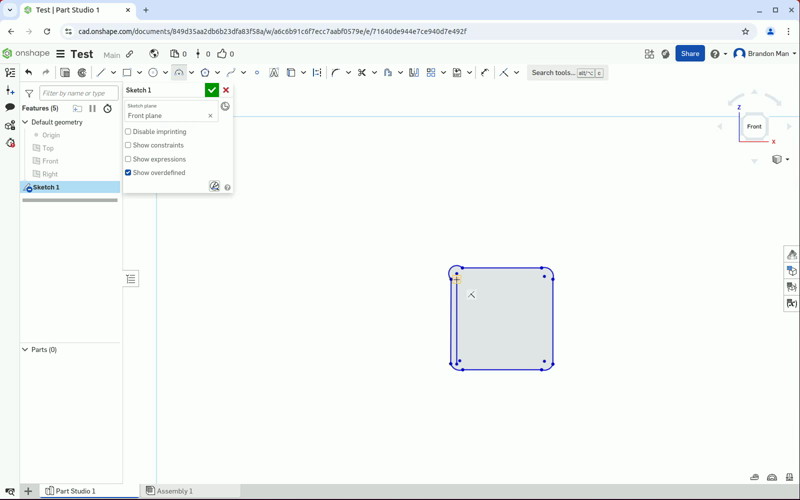
scroll(-6)
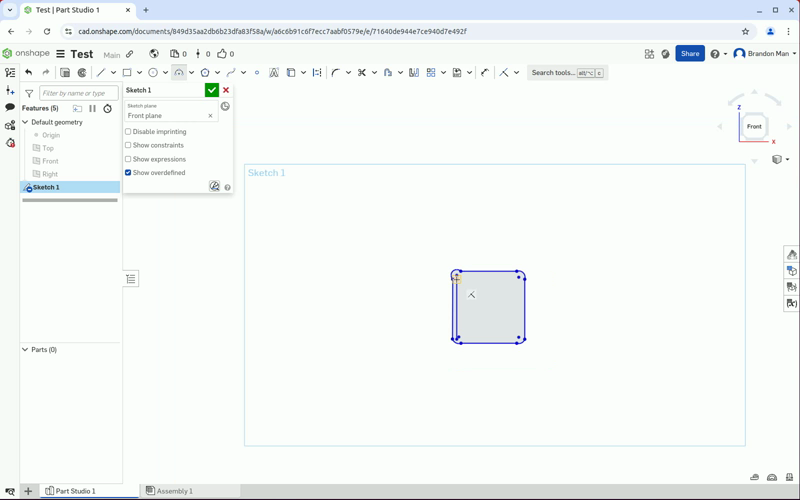
scroll(-6)
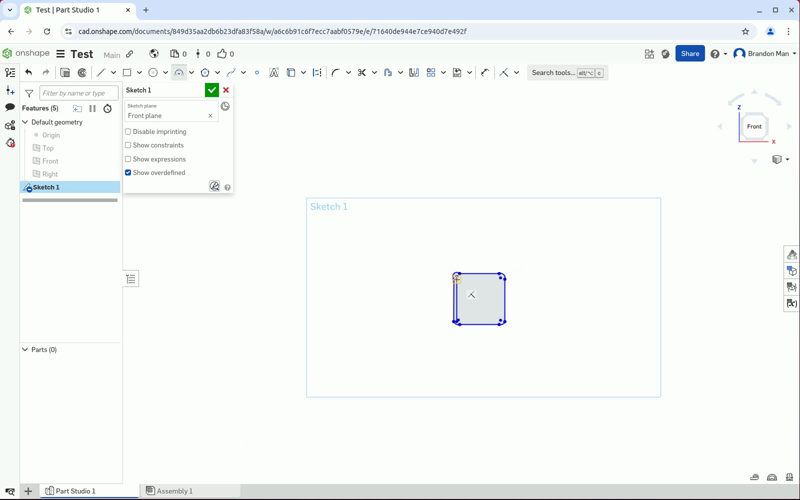
scroll(-6)
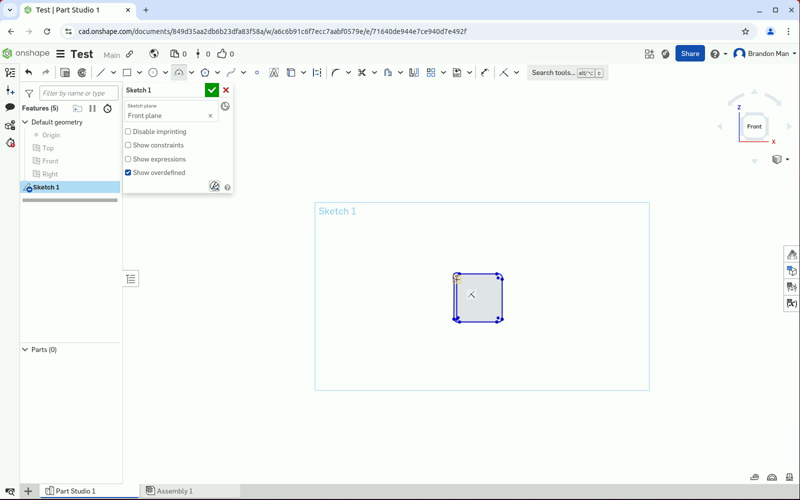
scroll(-6)
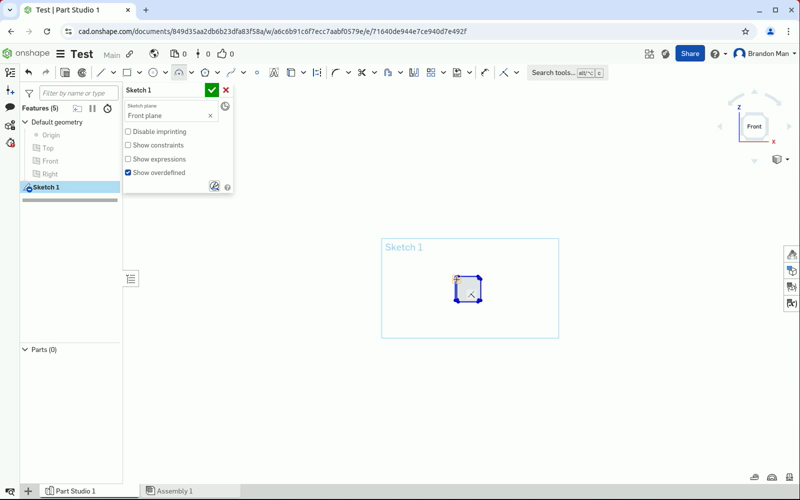
scroll(-6)
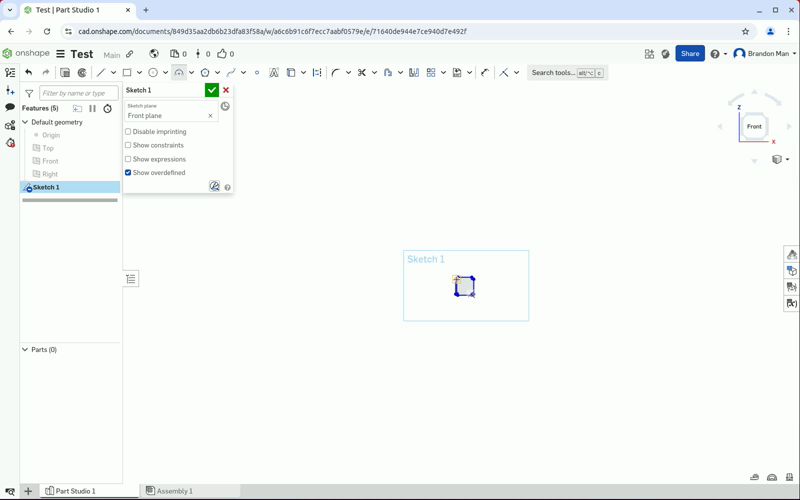
scroll(-6)
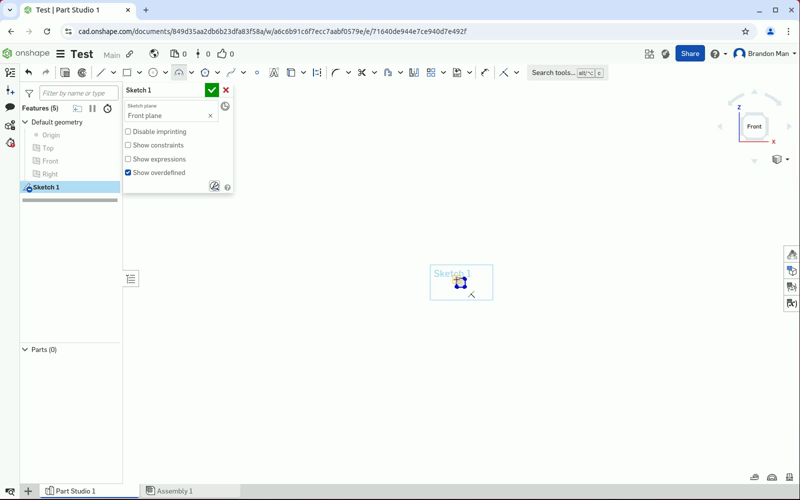
key_down(shift)
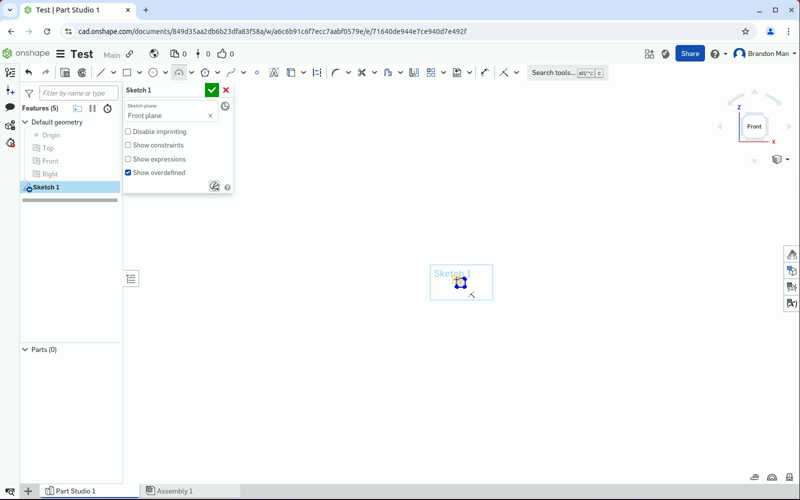
mouse_move(457, 279)
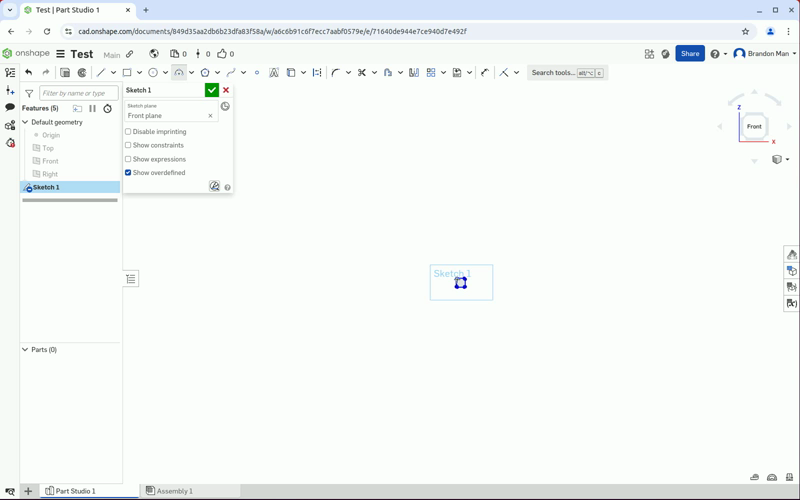
scroll(6)
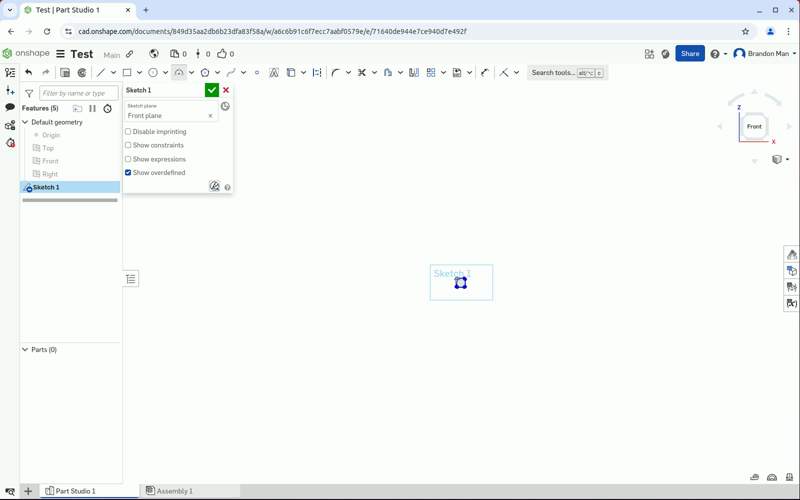
scroll(6)
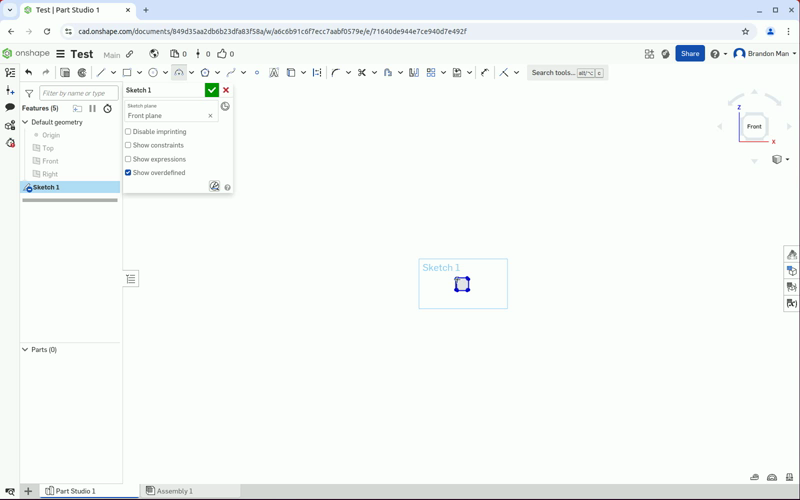
scroll(6)
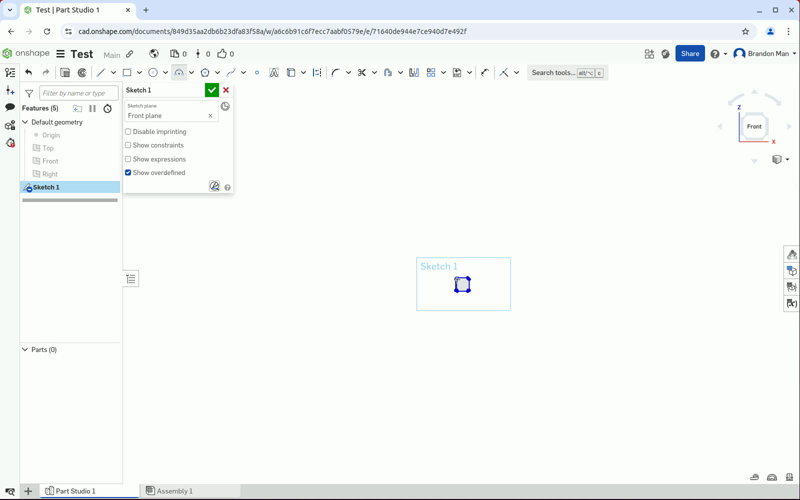
scroll(6)
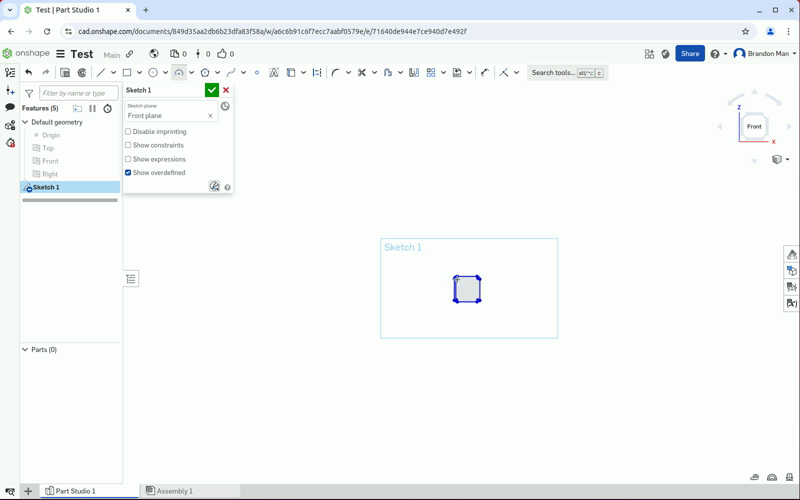
scroll(6)
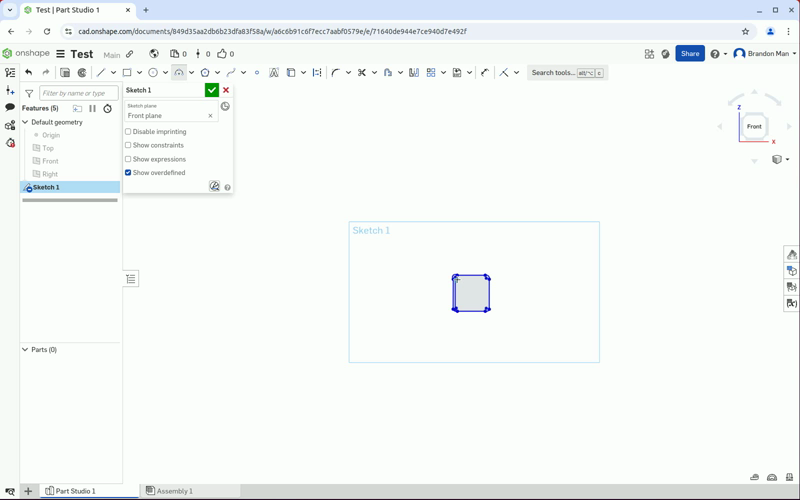
scroll(6)
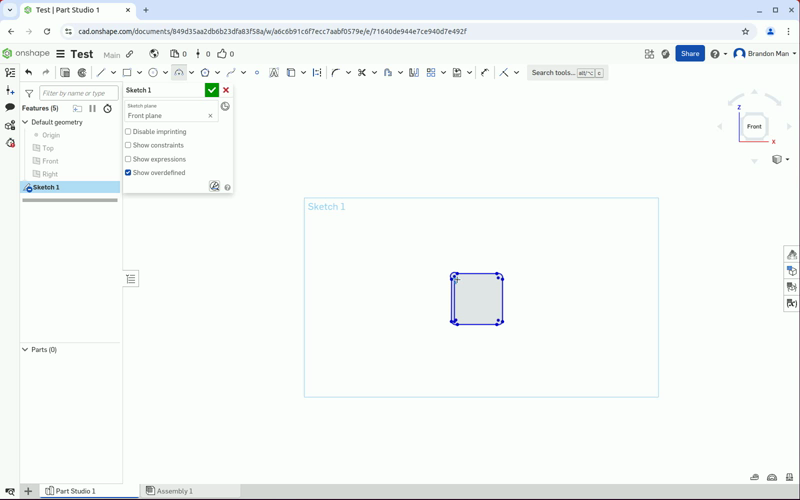
scroll(6)
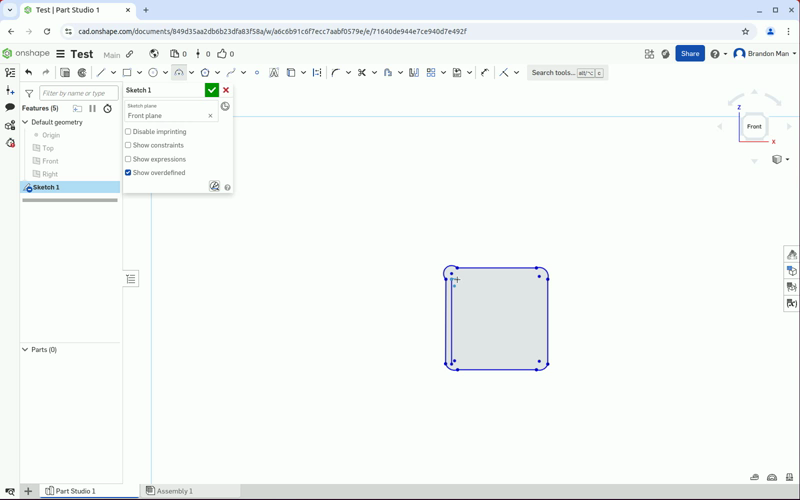
click(457, 279)
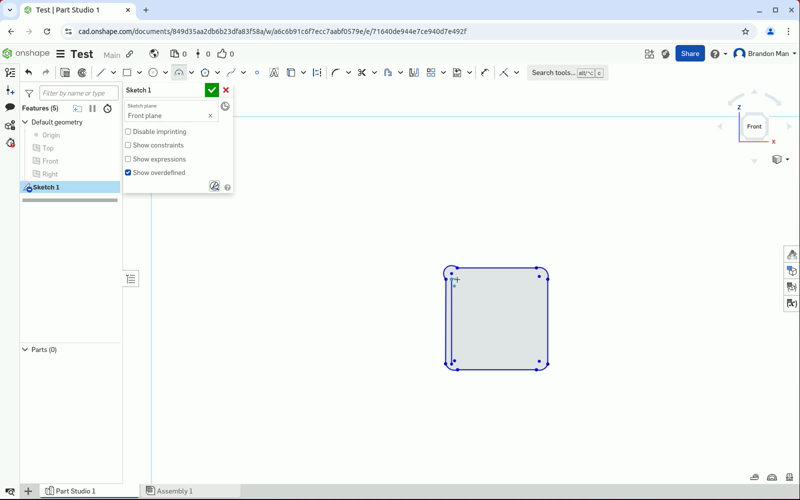
scroll(-6)
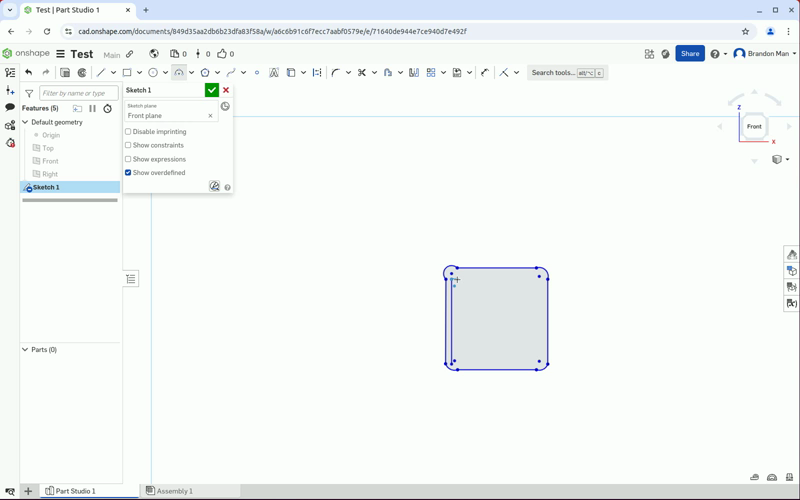
scroll(-6)
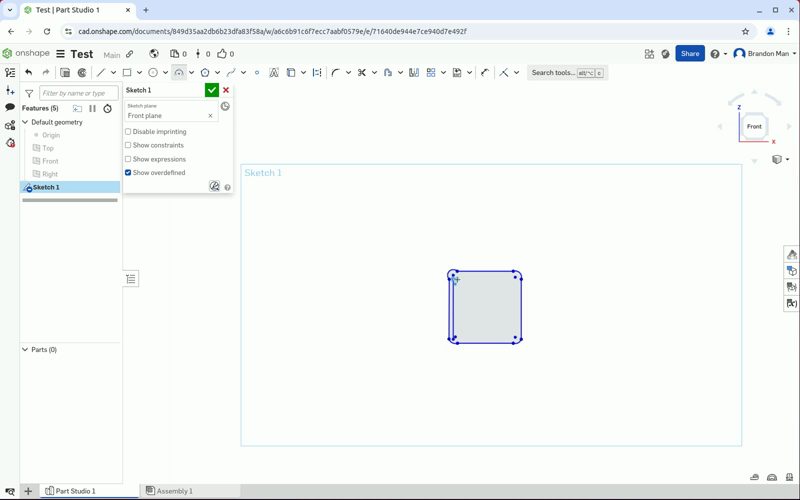
scroll(-6)
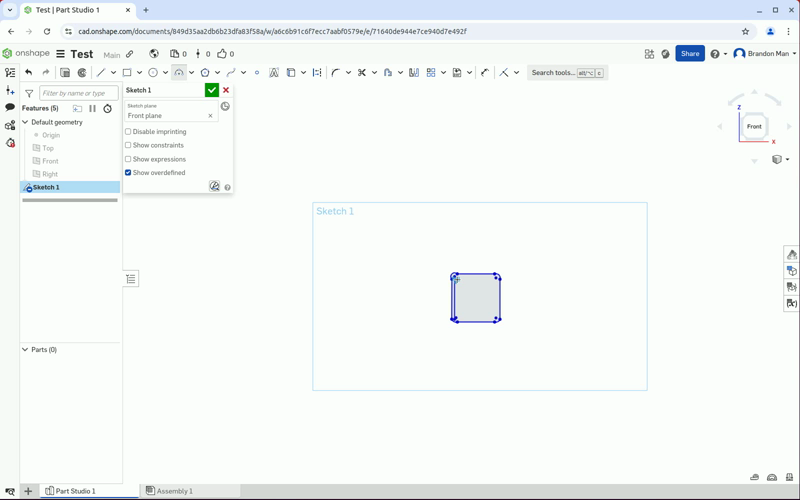
scroll(-6)
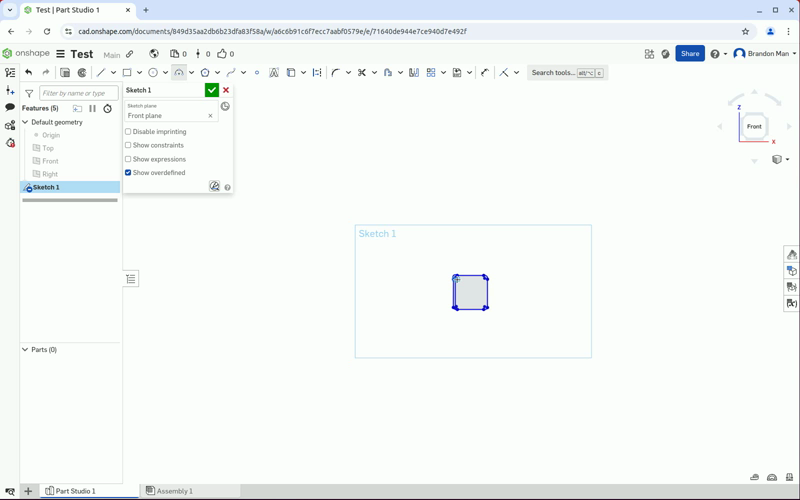
scroll(-6)
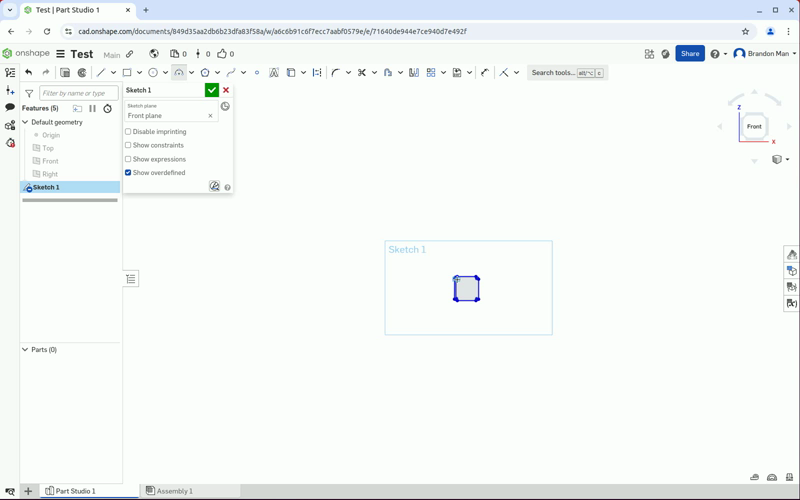
scroll(-6)
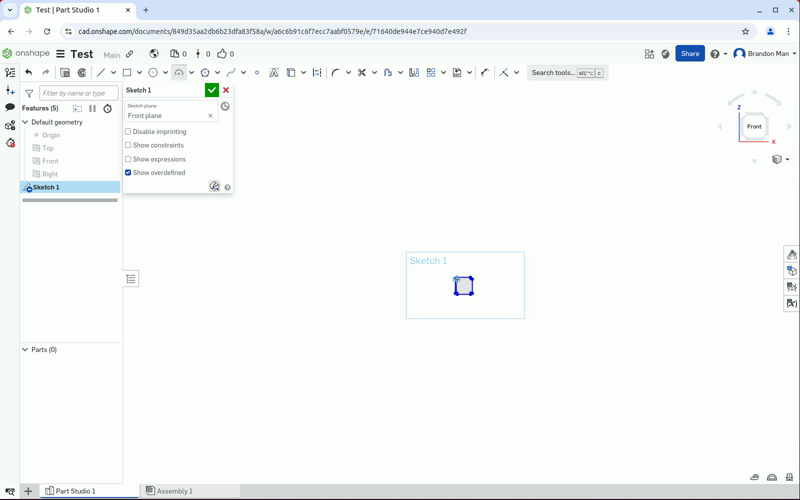
scroll(-6)
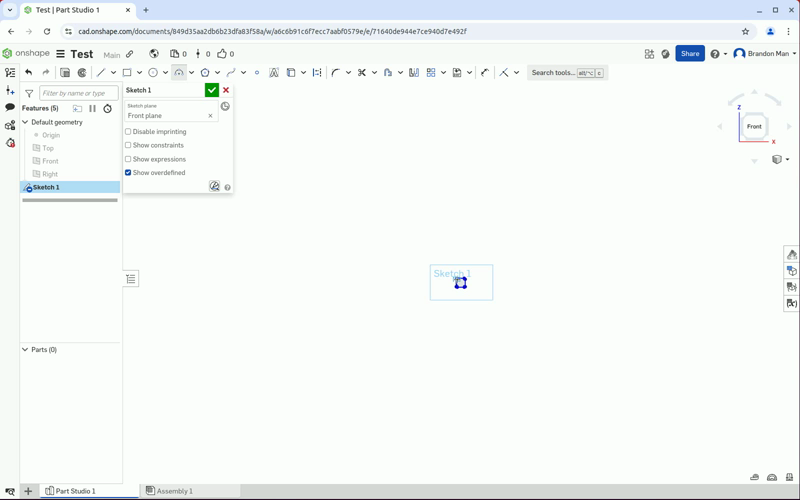
mouse_move(456, 279)
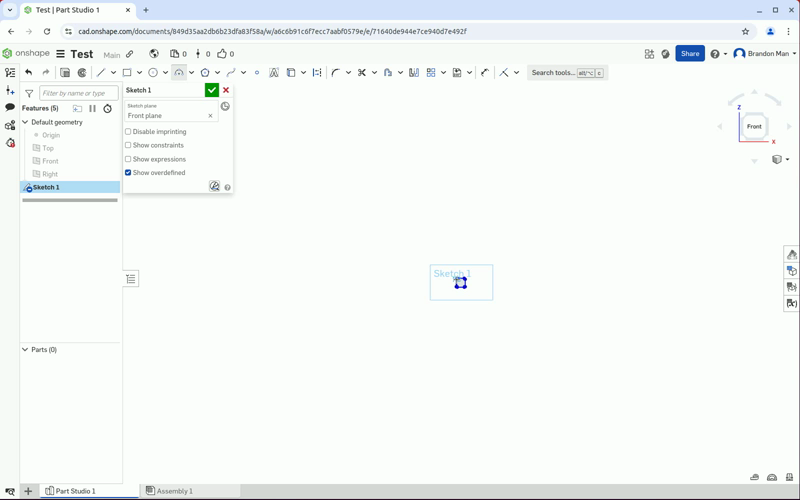
scroll(6)
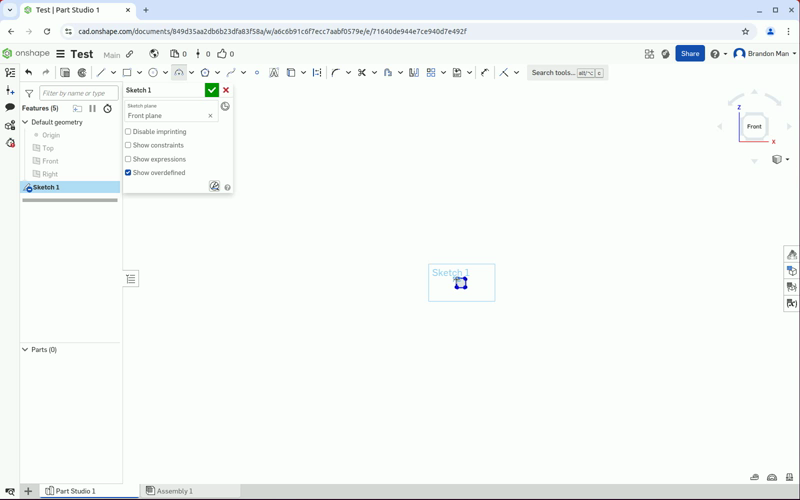
scroll(6)
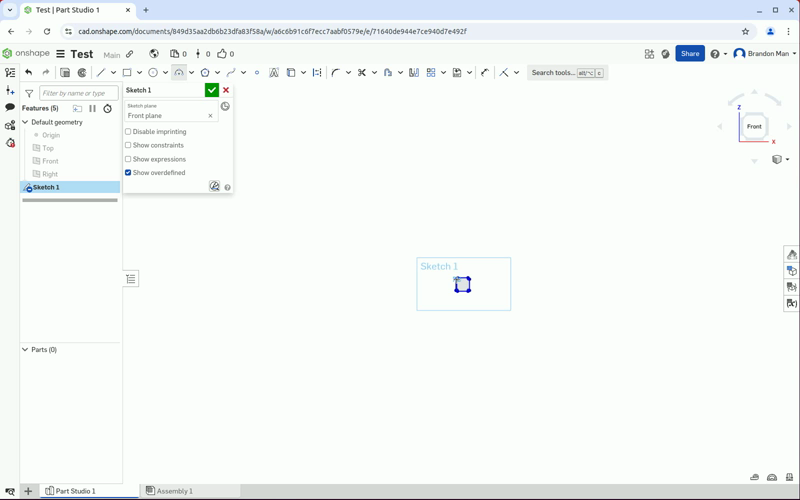
scroll(6)
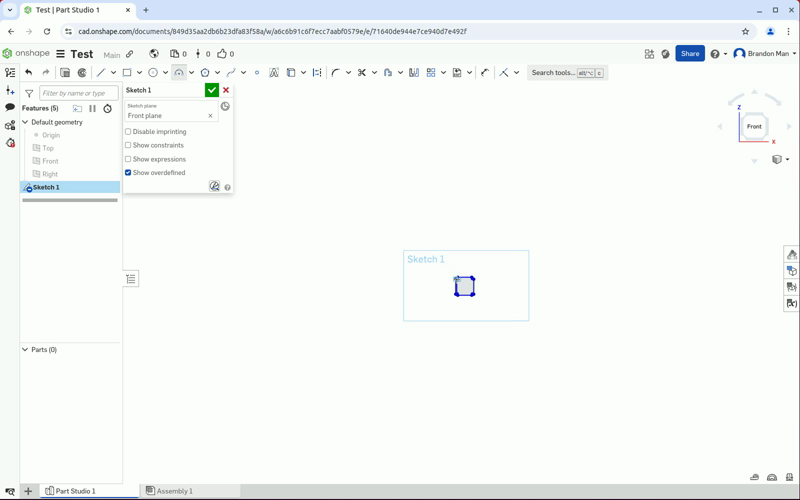
scroll(6)
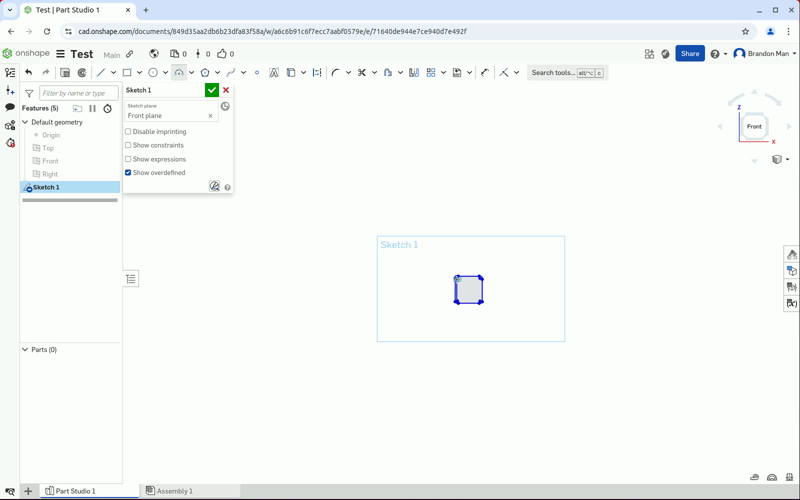
scroll(6)
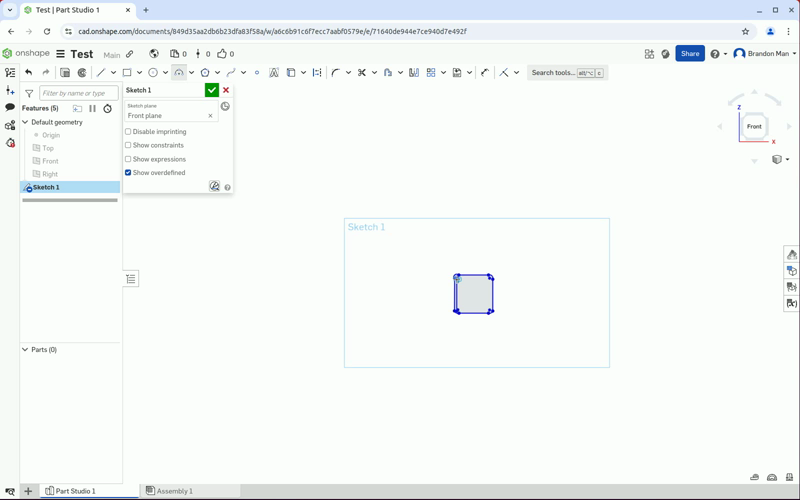
scroll(6)
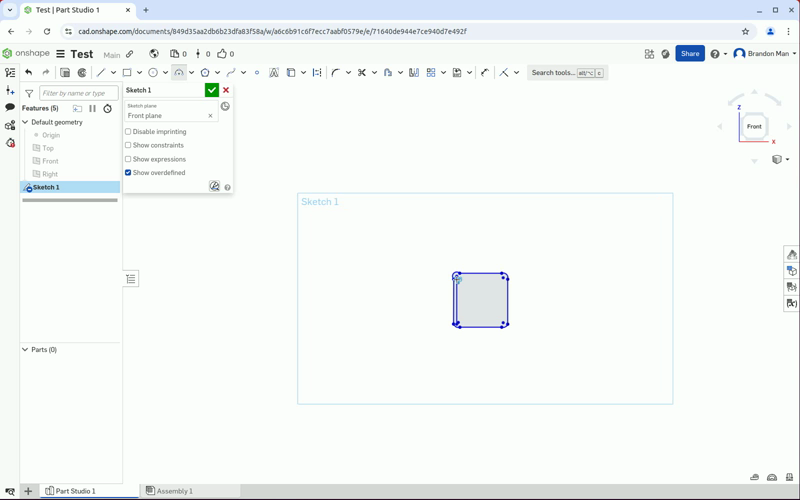
scroll(6)
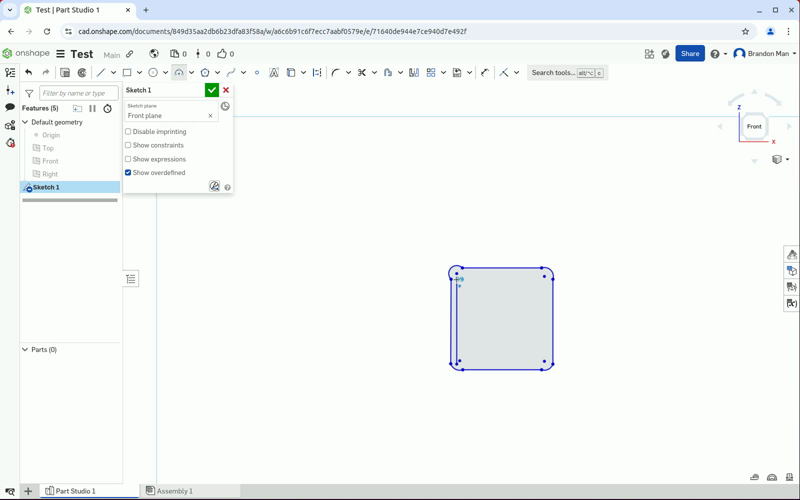
click(456, 279)
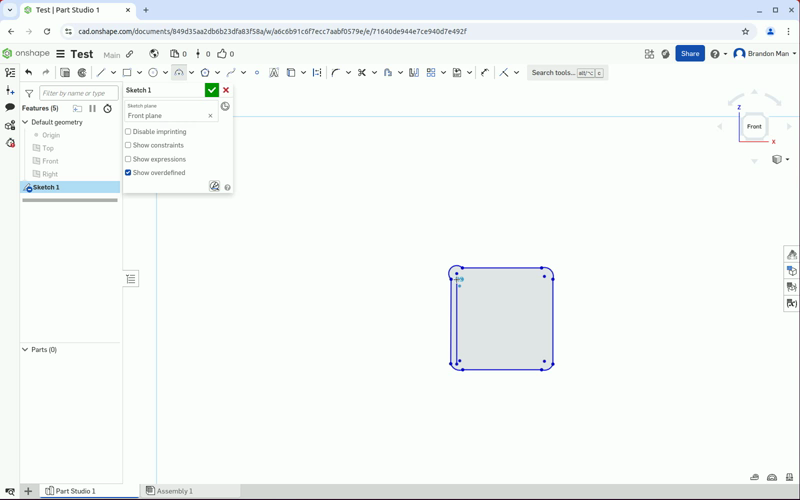
scroll(-6)
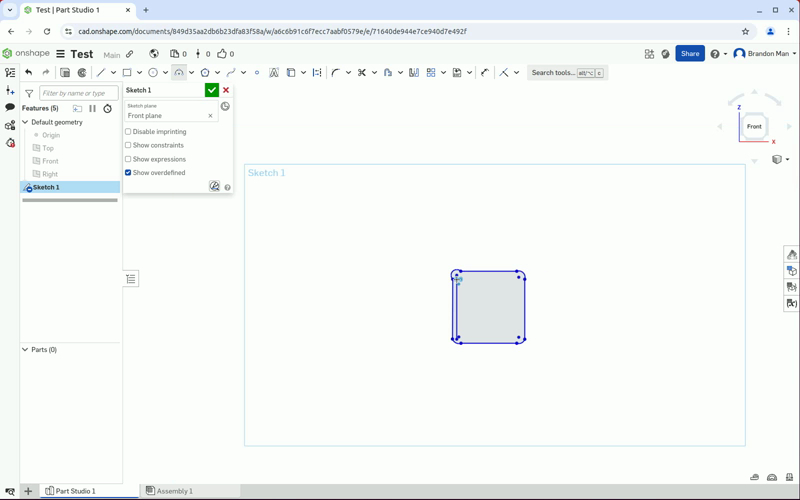
scroll(-6)
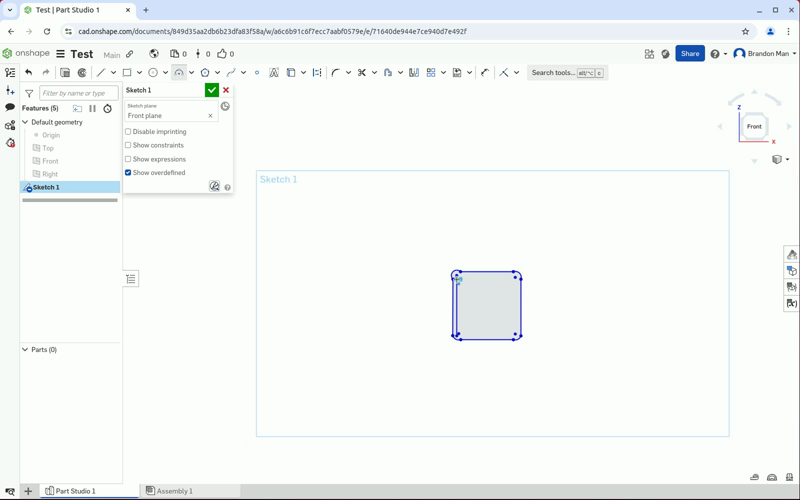
scroll(-6)
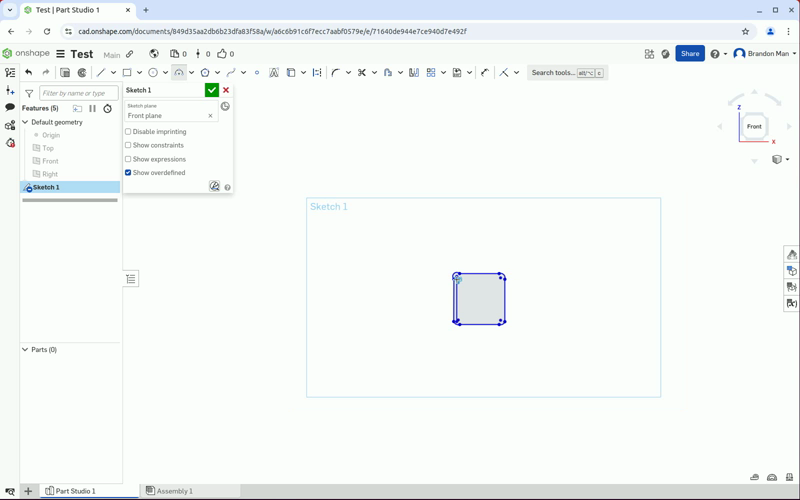
scroll(-6)
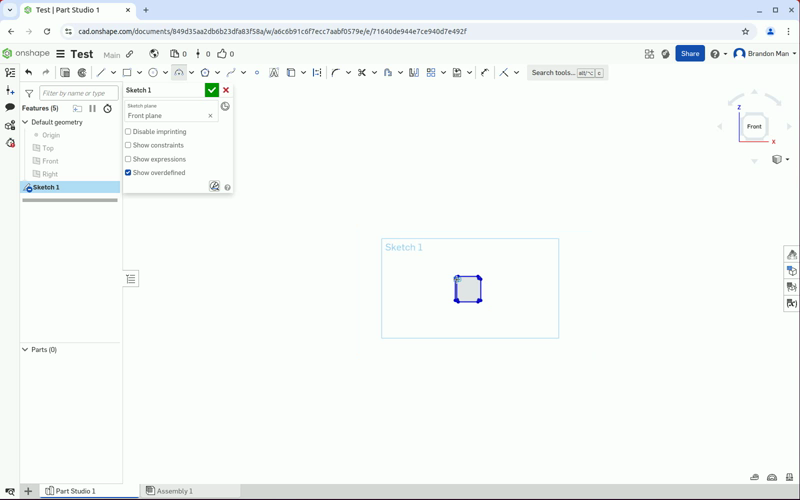
scroll(-6)
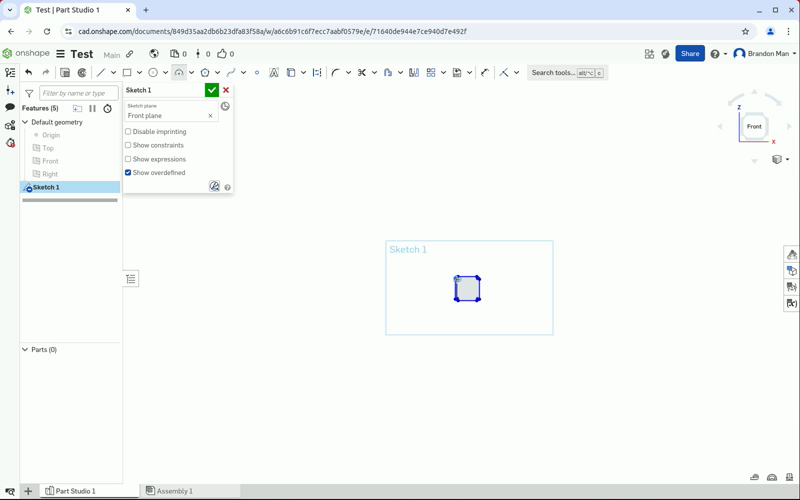
scroll(-6)
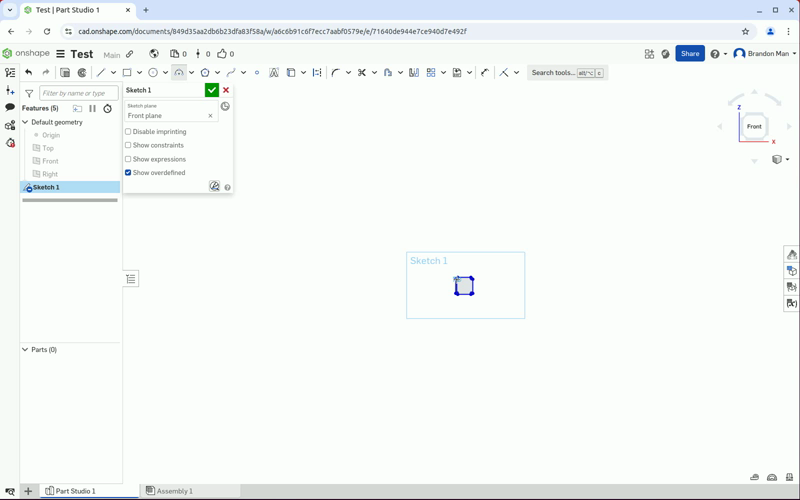
scroll(-6)
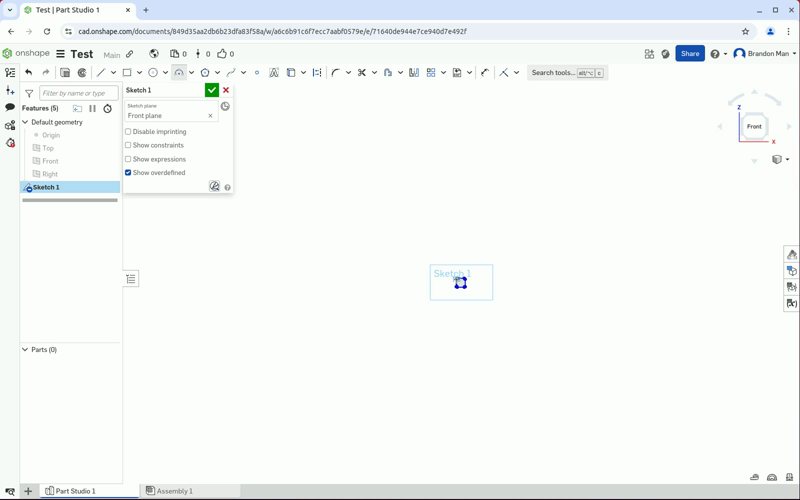
key_up(shift)
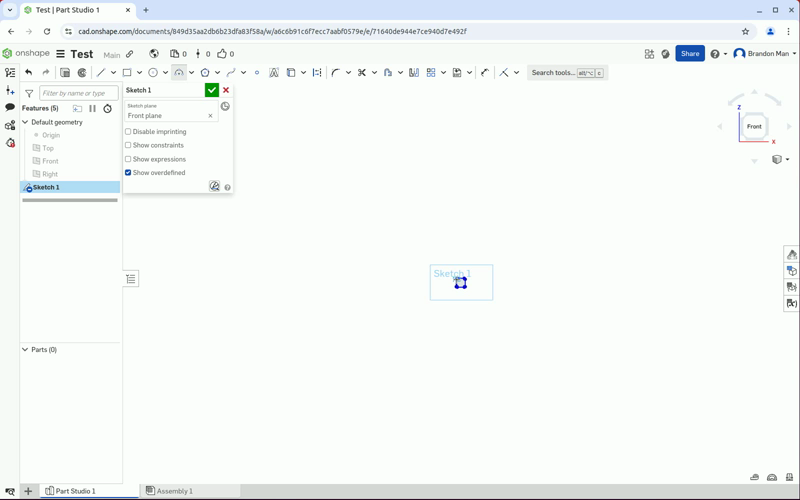
key(esc)
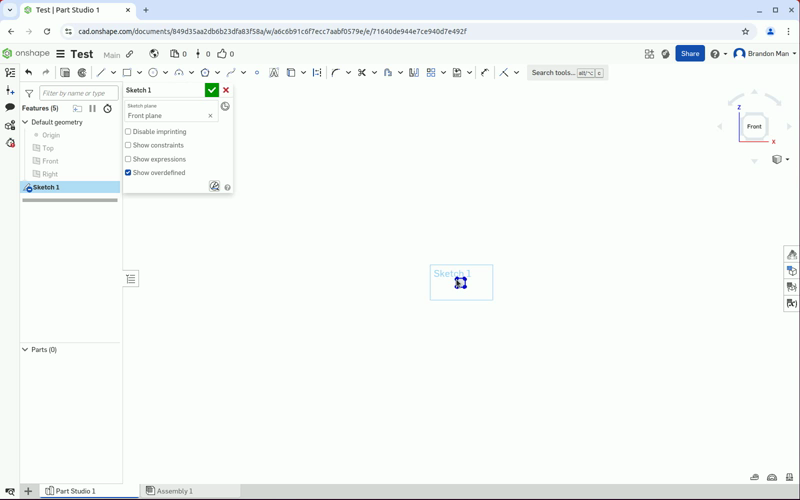
key(l)
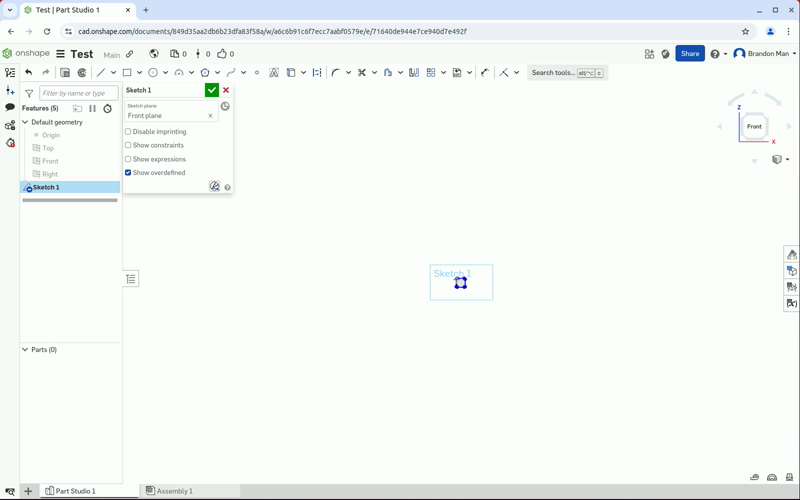
mouse_move(457, 279)
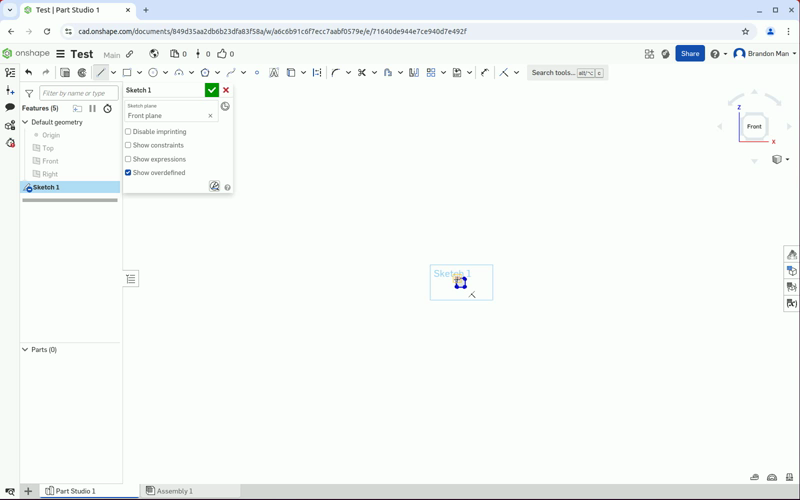
scroll(6)
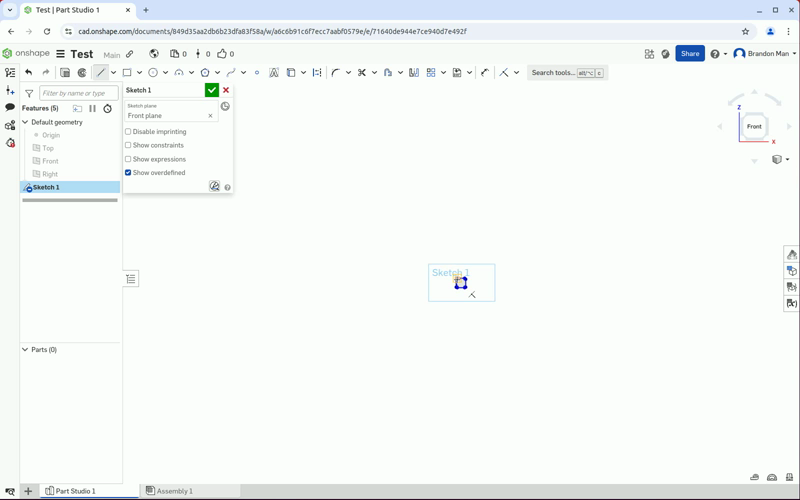
scroll(6)
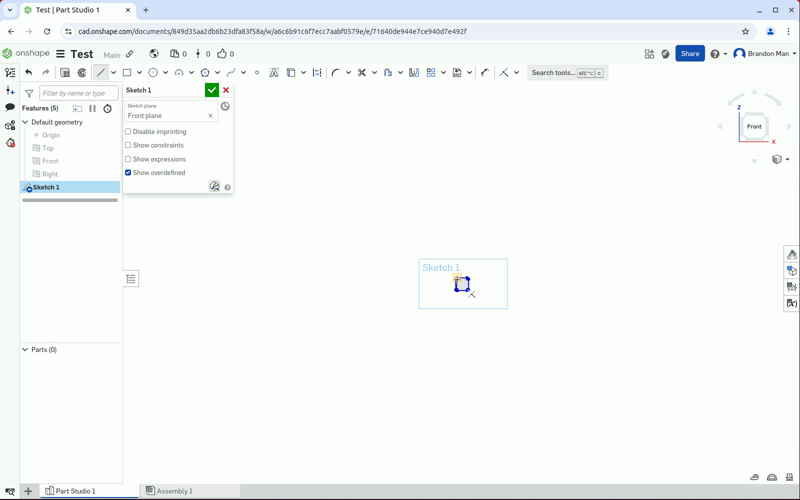
scroll(6)
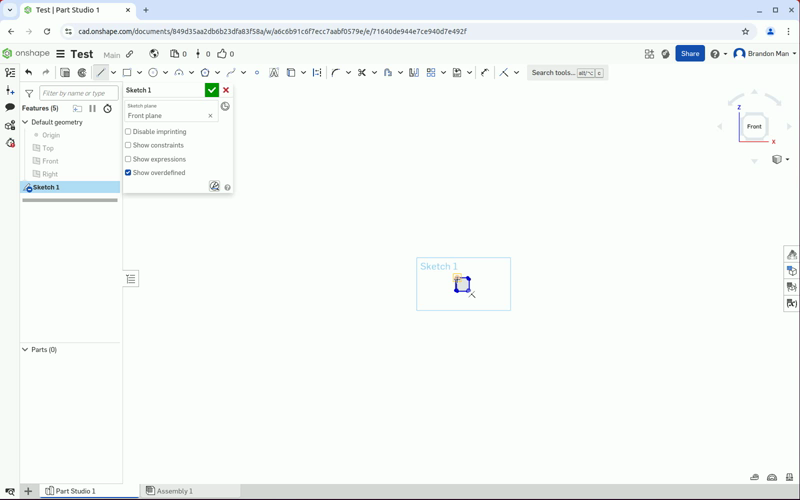
scroll(6)
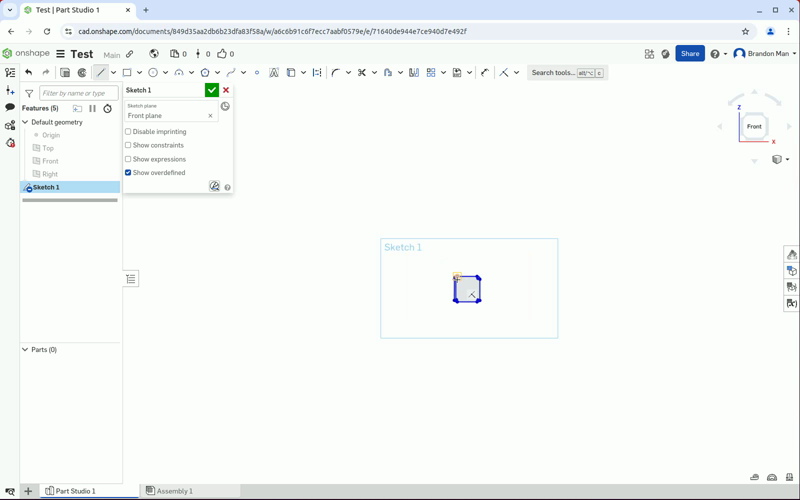
scroll(6)
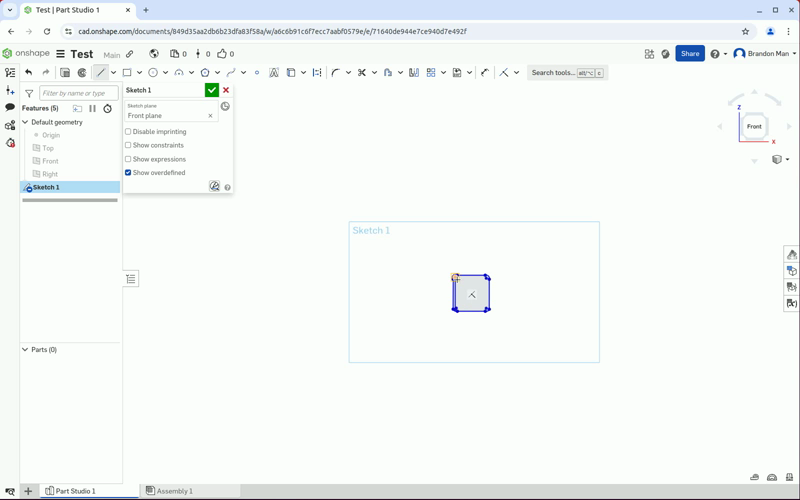
scroll(6)
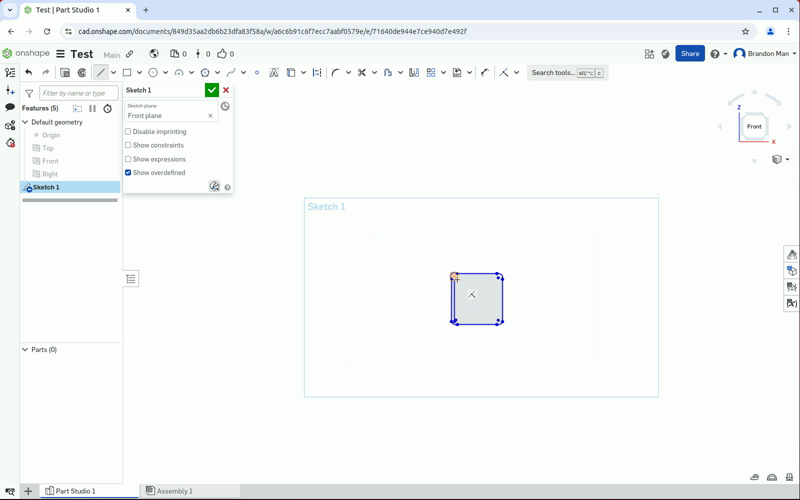
scroll(6)
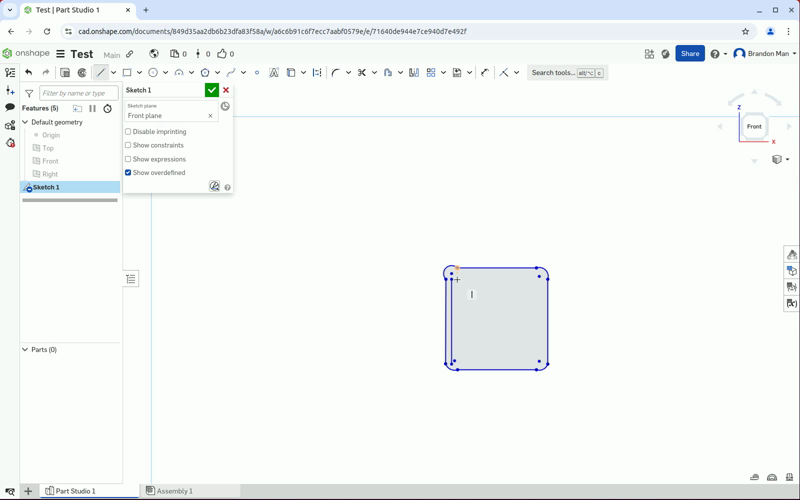
click(457, 279)
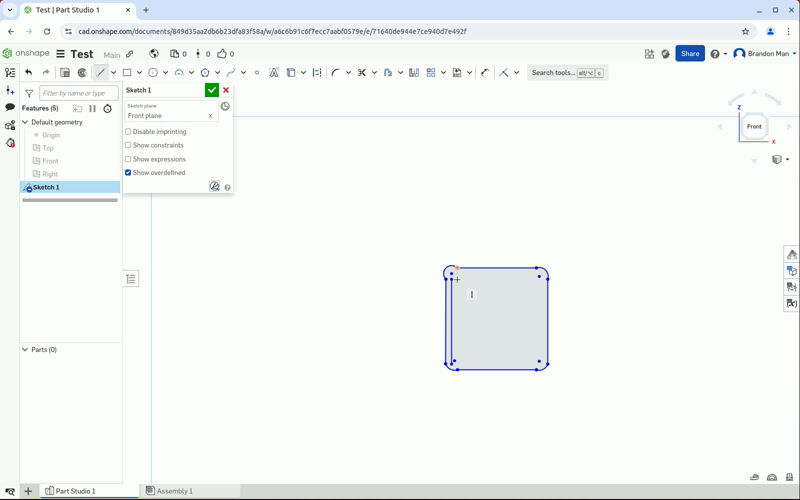
scroll(-6)
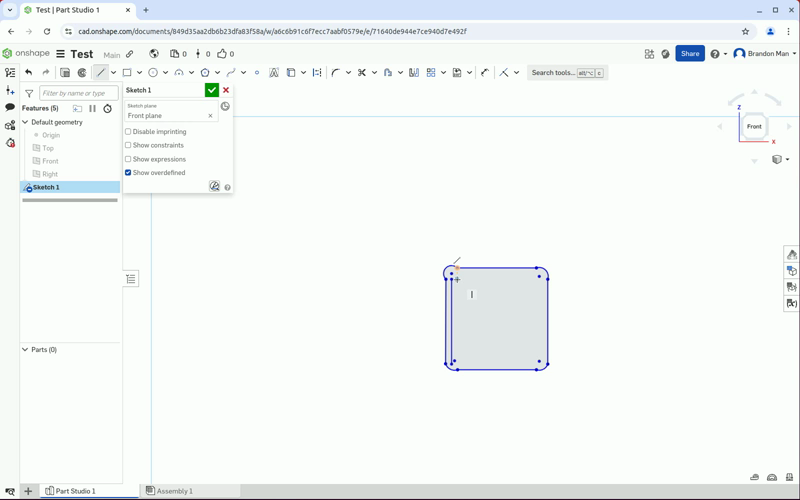
scroll(-6)
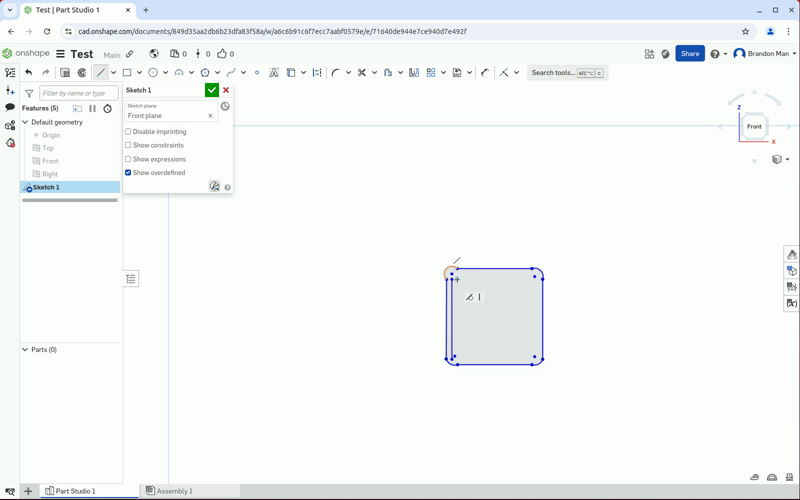
scroll(-6)
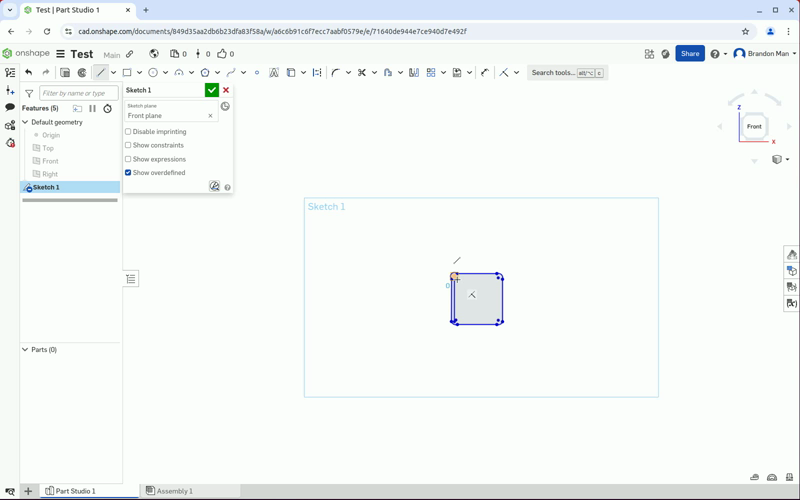
scroll(-6)
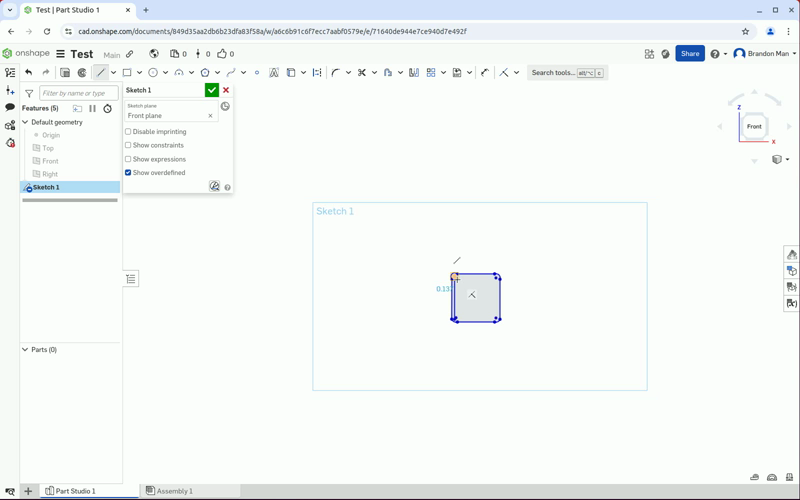
scroll(-6)
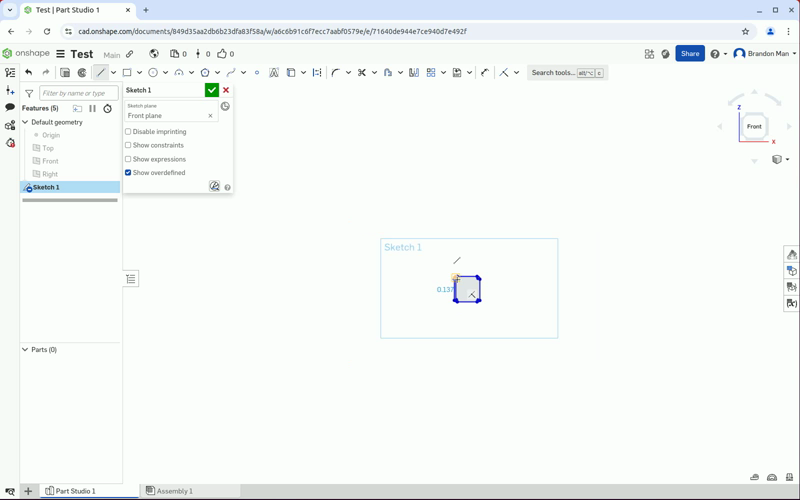
scroll(-6)
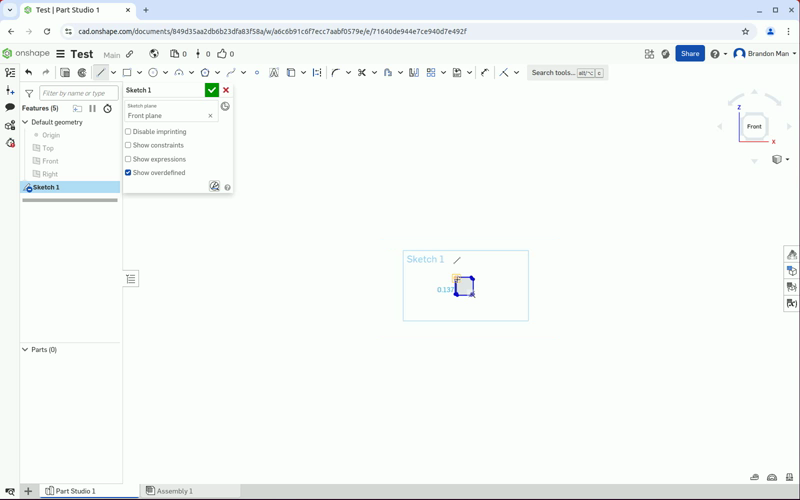
scroll(-6)
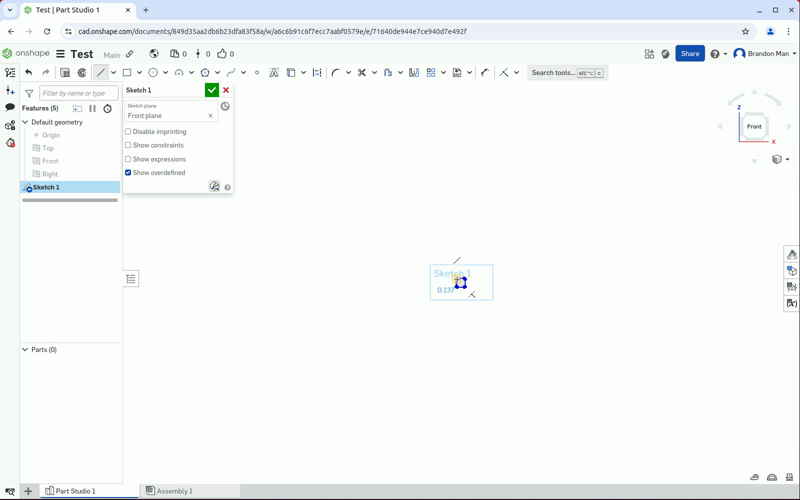
key_down(shift)
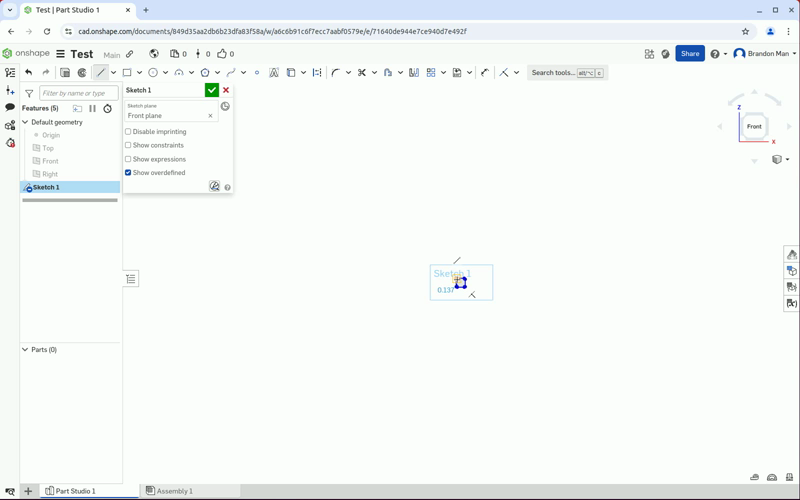
mouse_move(487, 279)
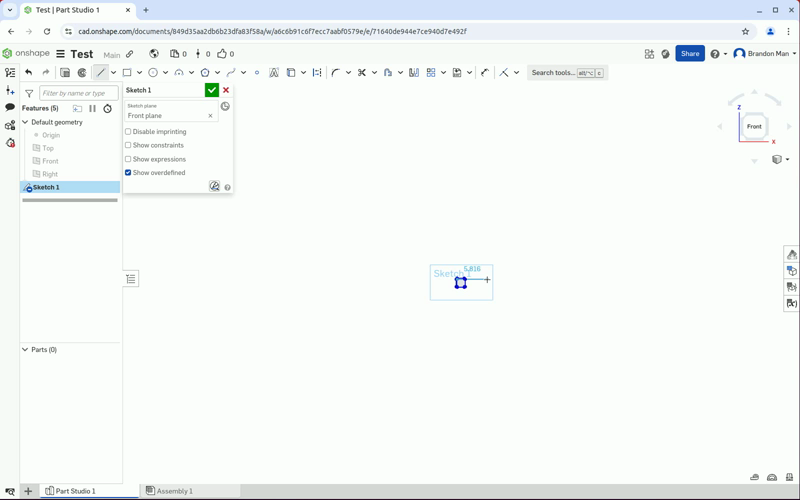
mouse_move(464, 279)
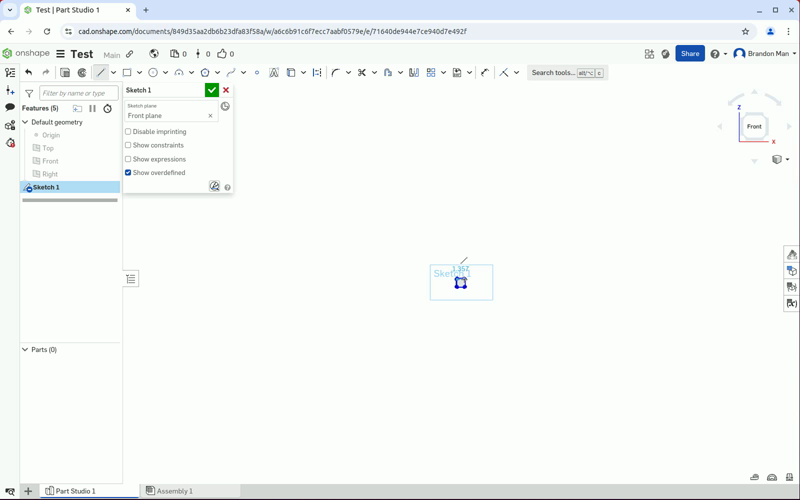
scroll(6)
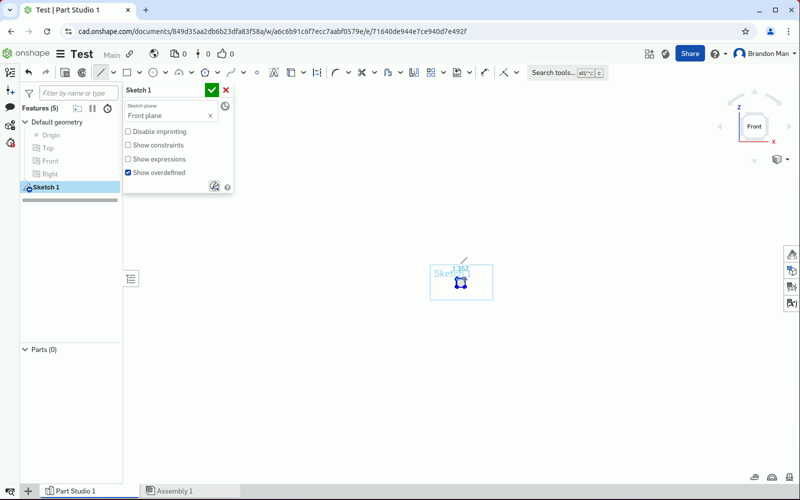
scroll(6)
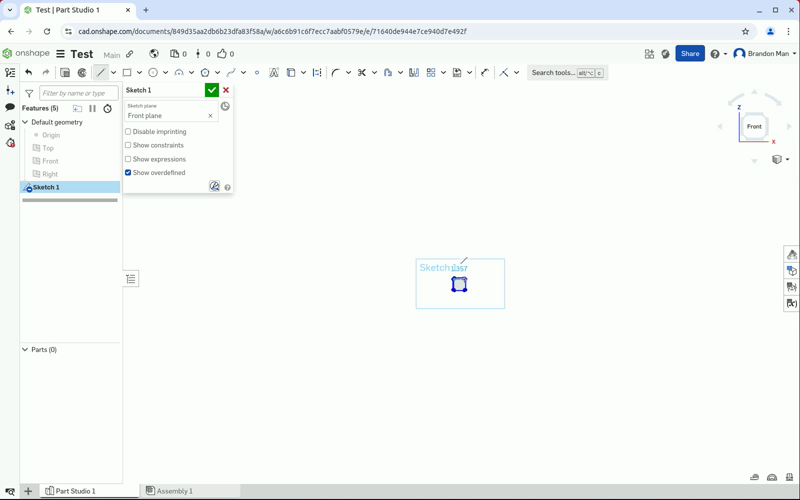
scroll(6)
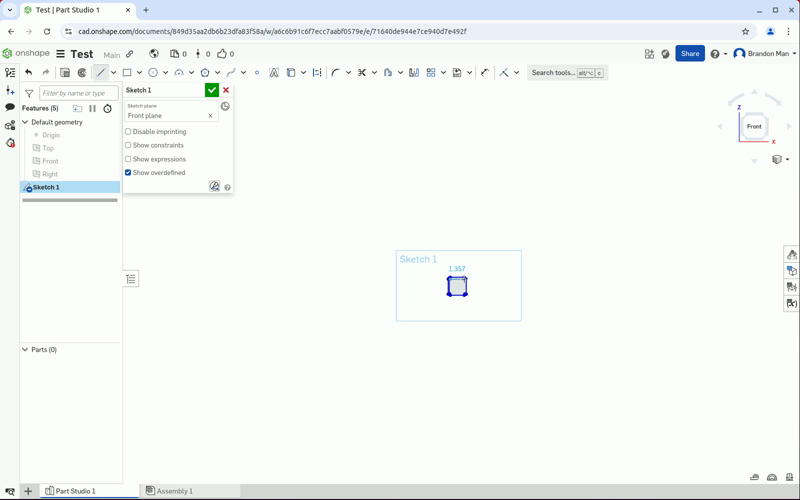
scroll(6)
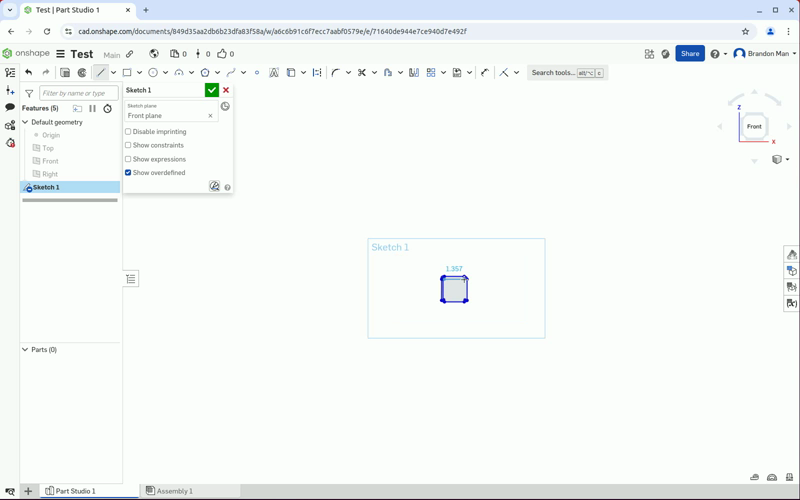
scroll(6)
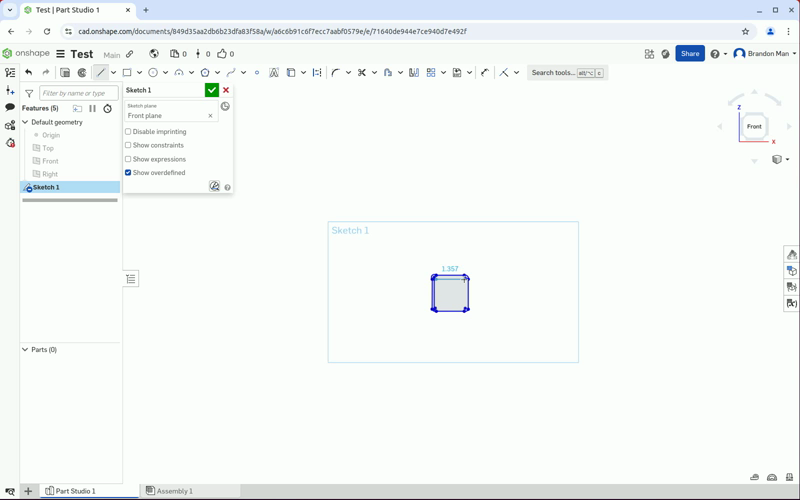
scroll(6)
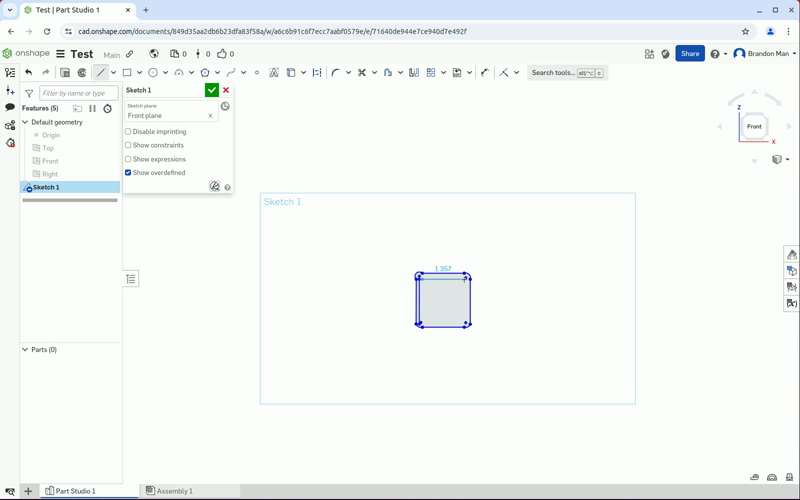
scroll(6)
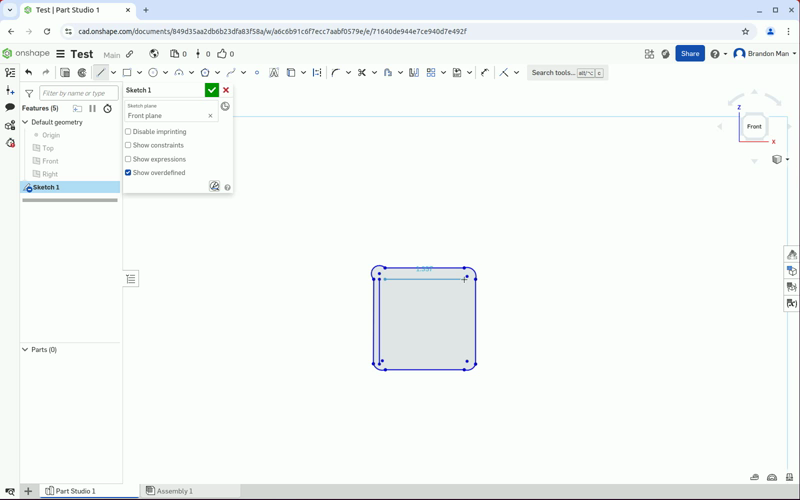
click(464, 279)
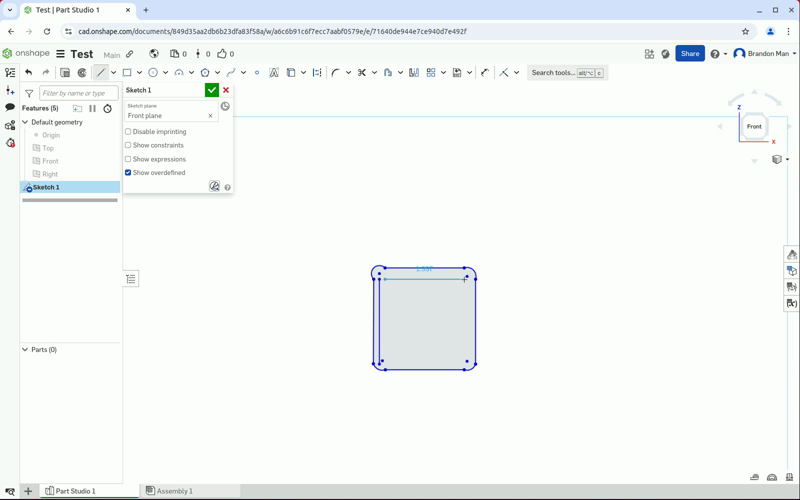
scroll(-6)
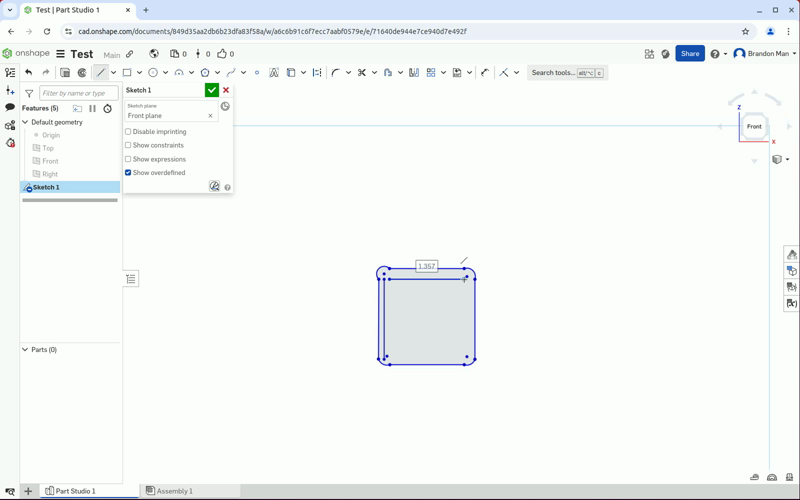
scroll(-6)
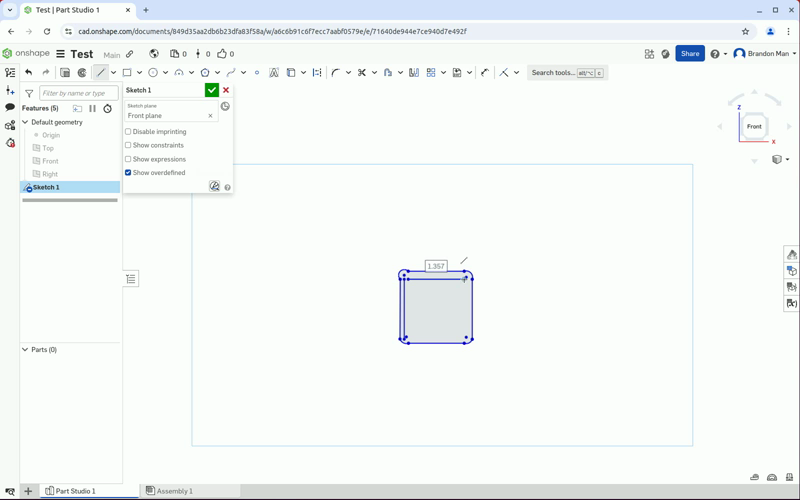
scroll(-6)
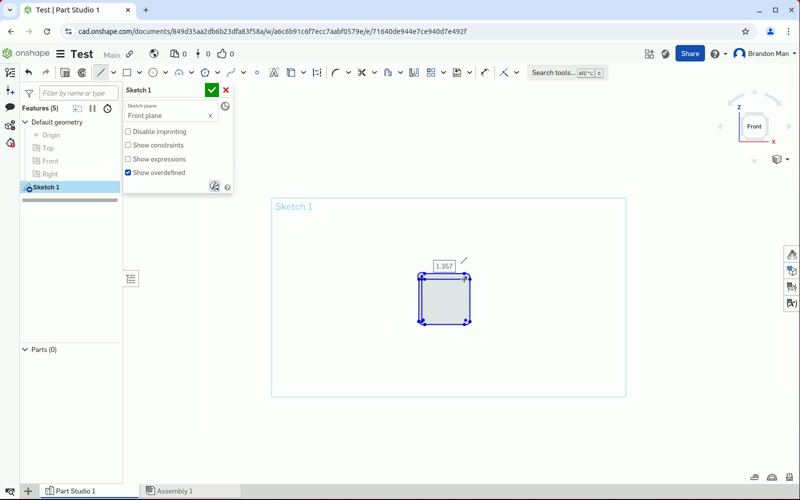
scroll(-6)
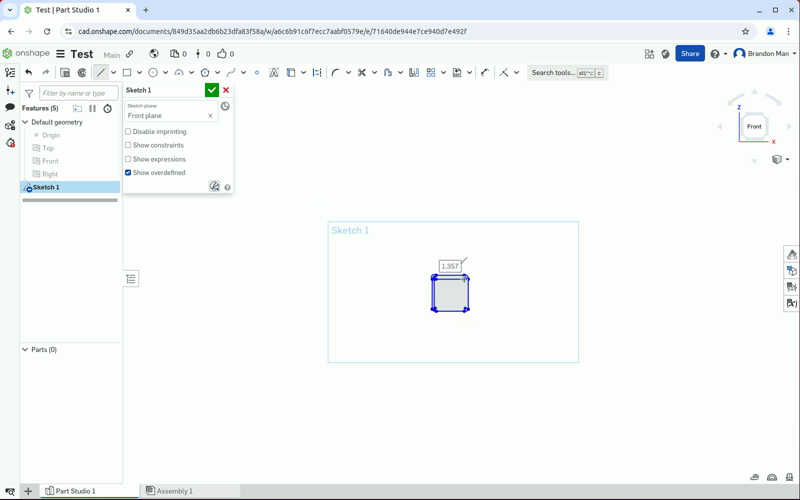
scroll(-6)
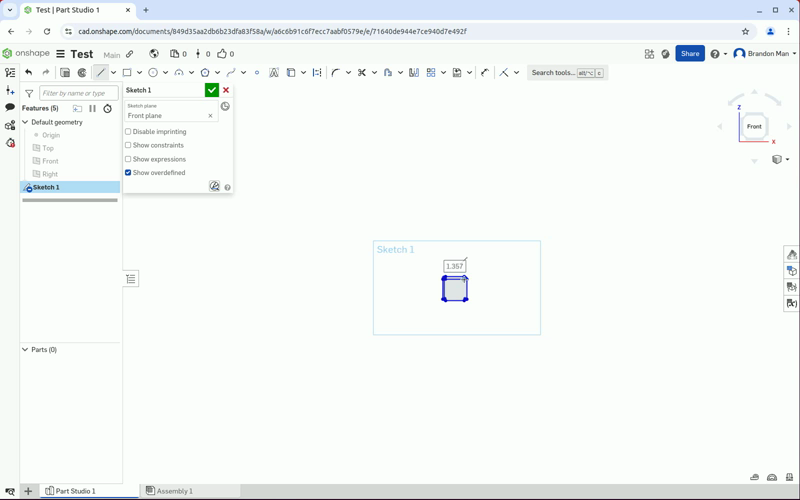
scroll(-6)
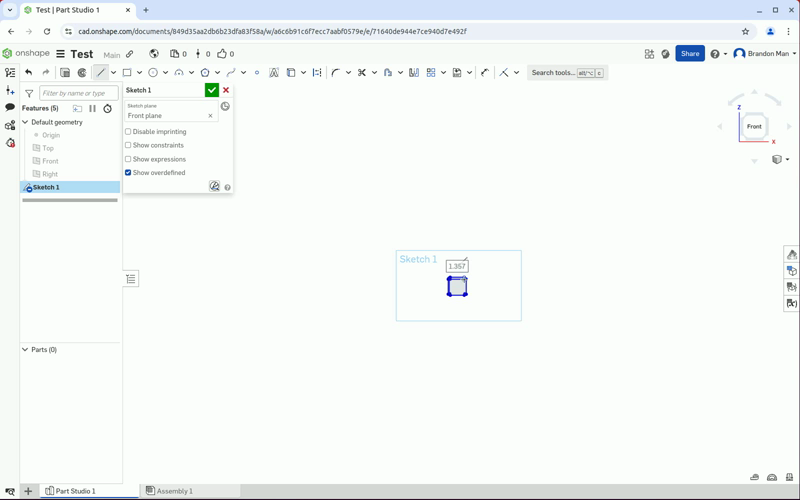
scroll(-6)
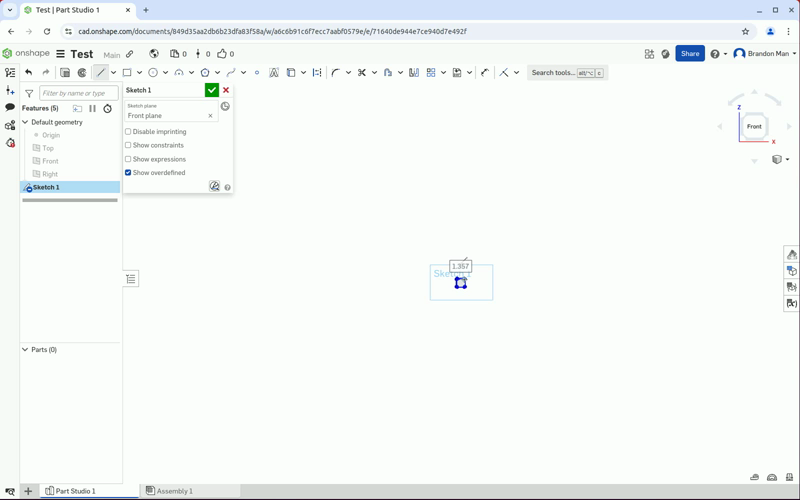
key_up(shift)
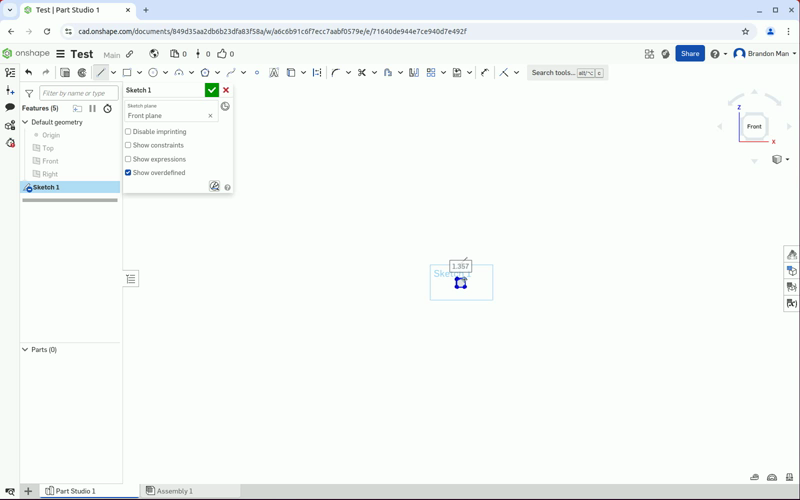
key(esc)
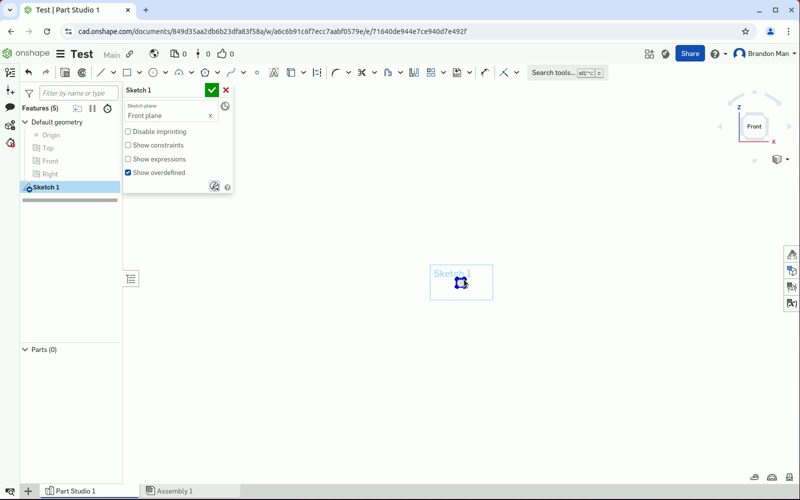
key(a)
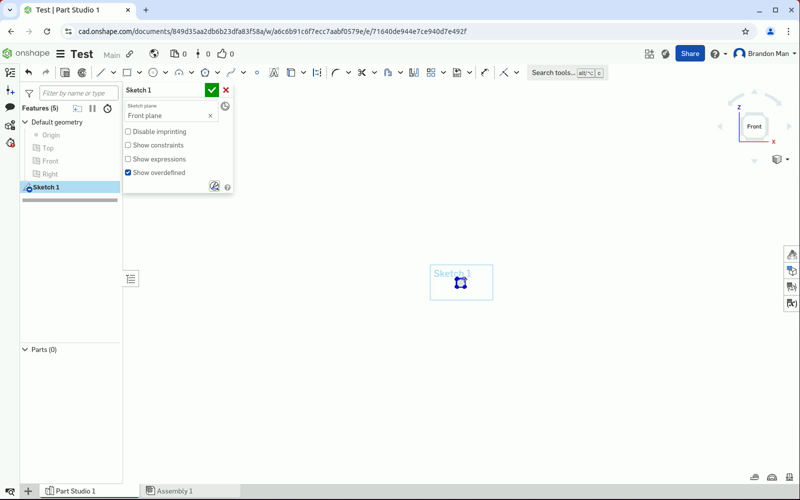
mouse_move(464, 279)
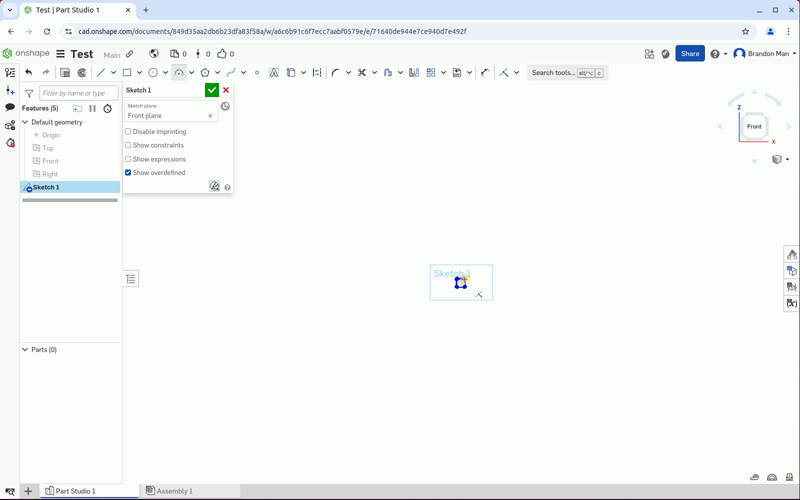
scroll(6)
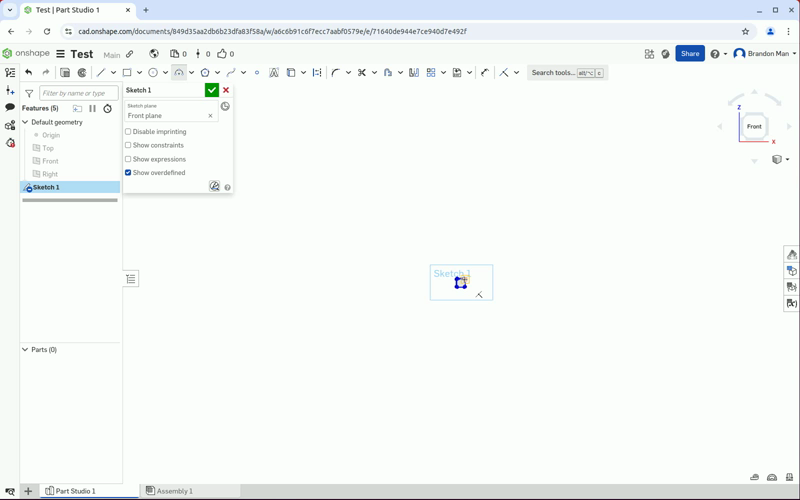
scroll(6)
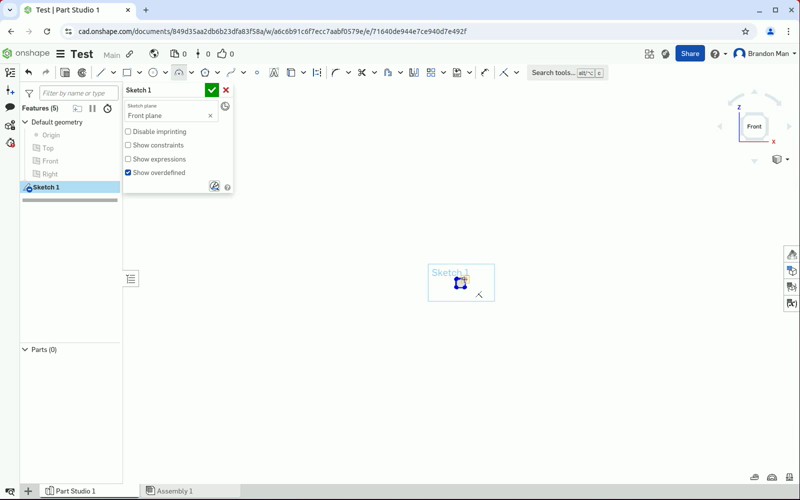
scroll(6)
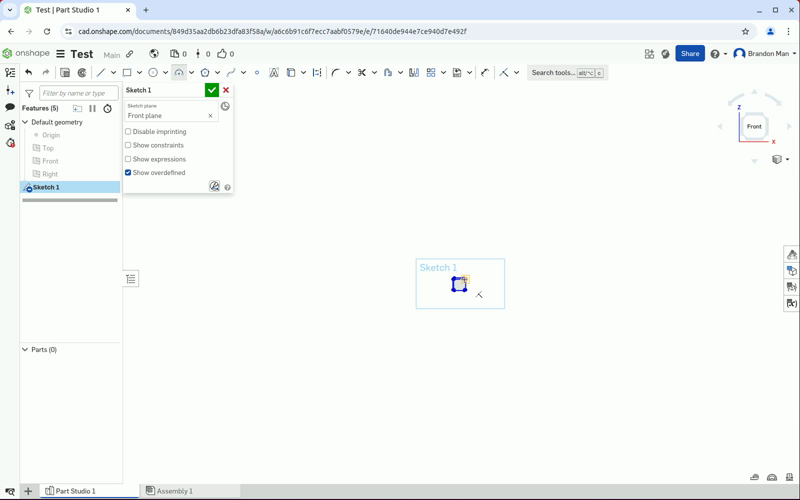
scroll(6)
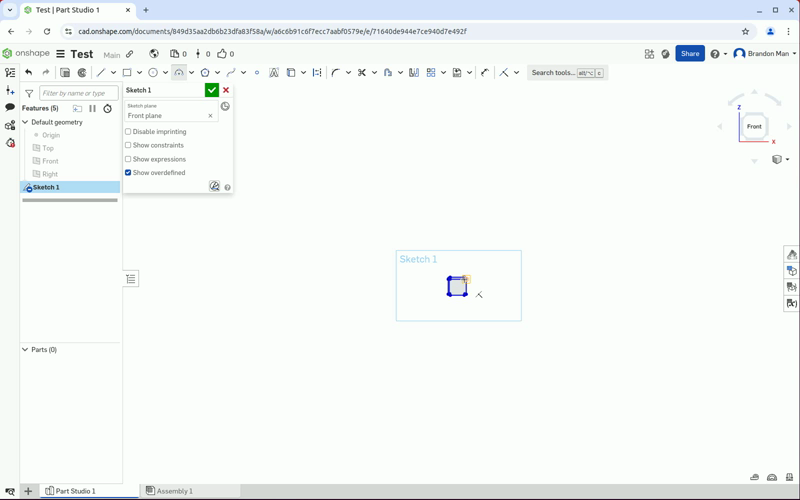
scroll(6)
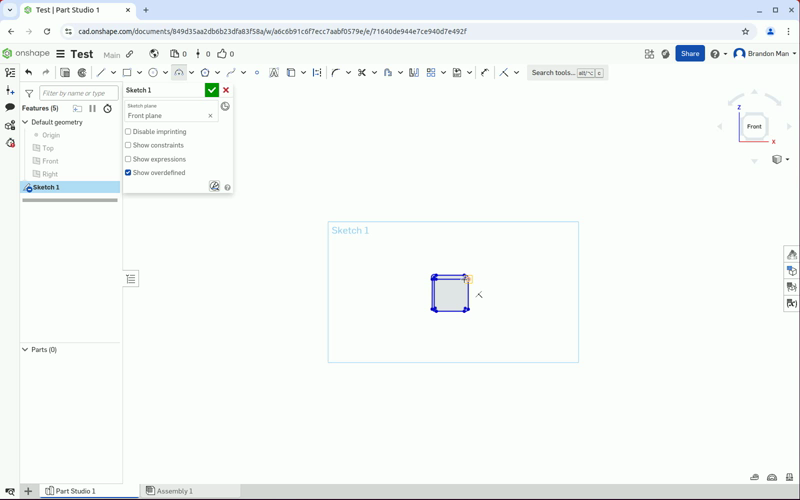
scroll(6)
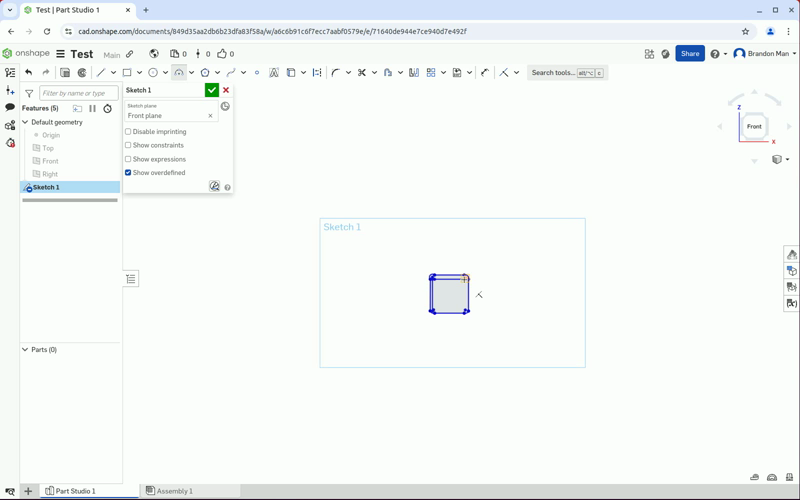
scroll(6)
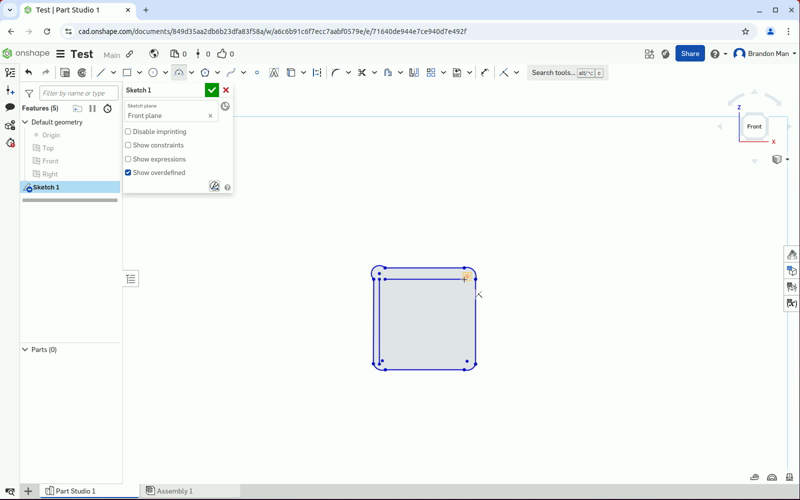
click(464, 279)
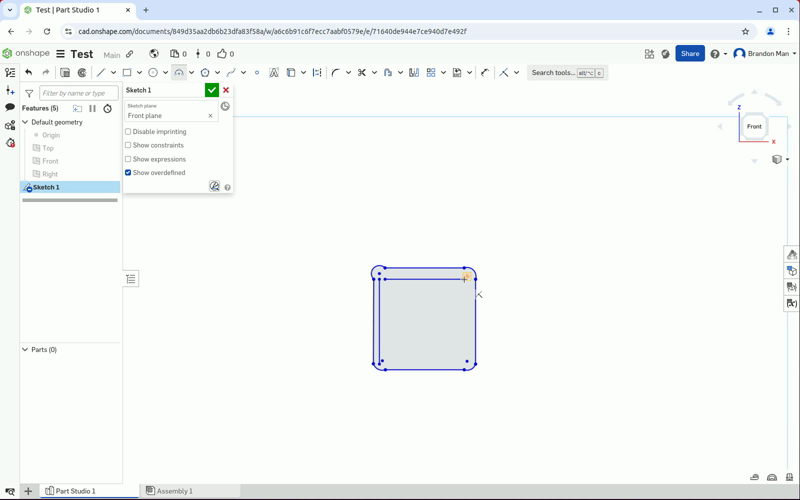
scroll(-6)
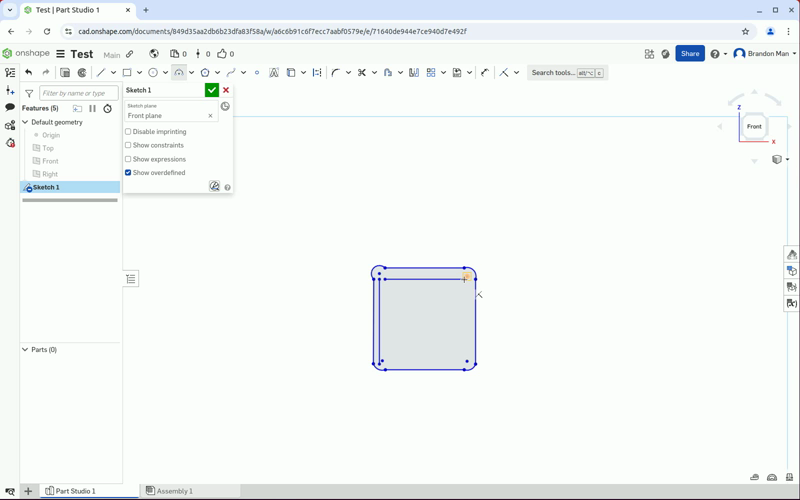
scroll(-6)
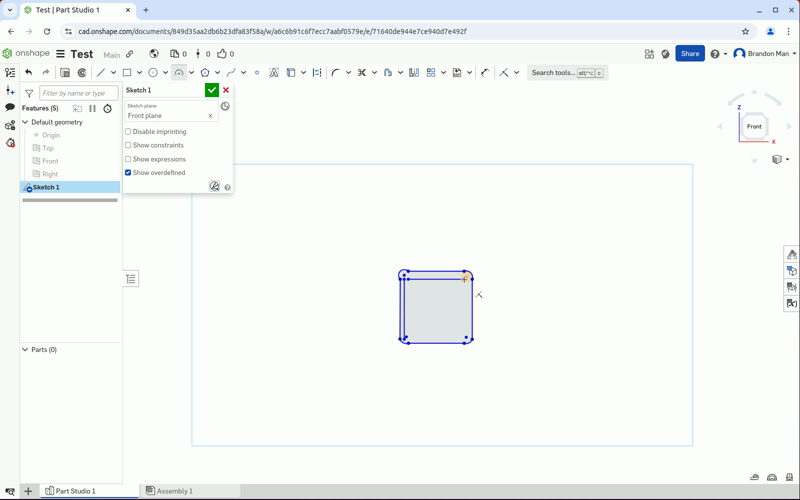
scroll(-6)
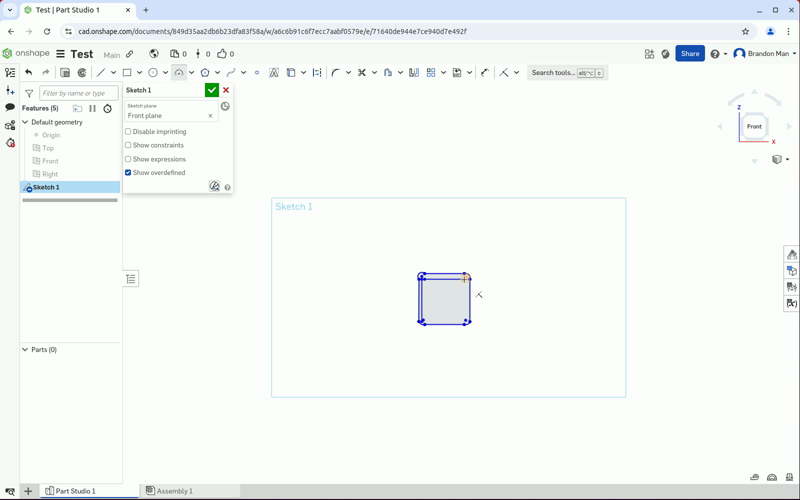
scroll(-6)
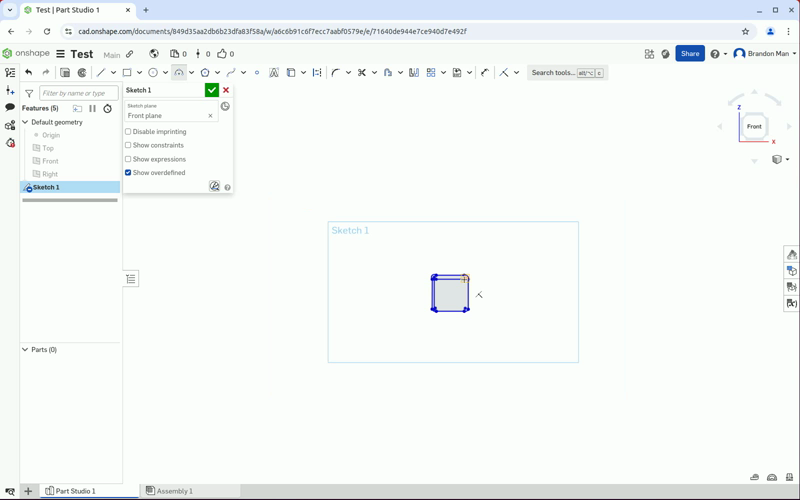
scroll(-6)
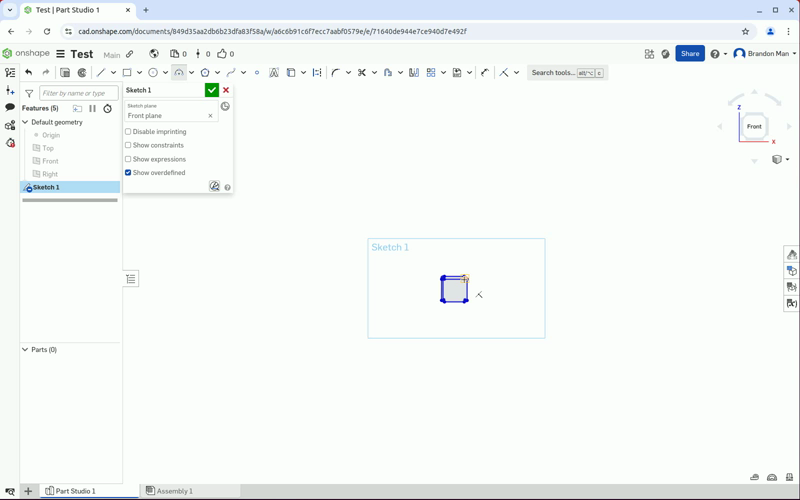
scroll(-6)
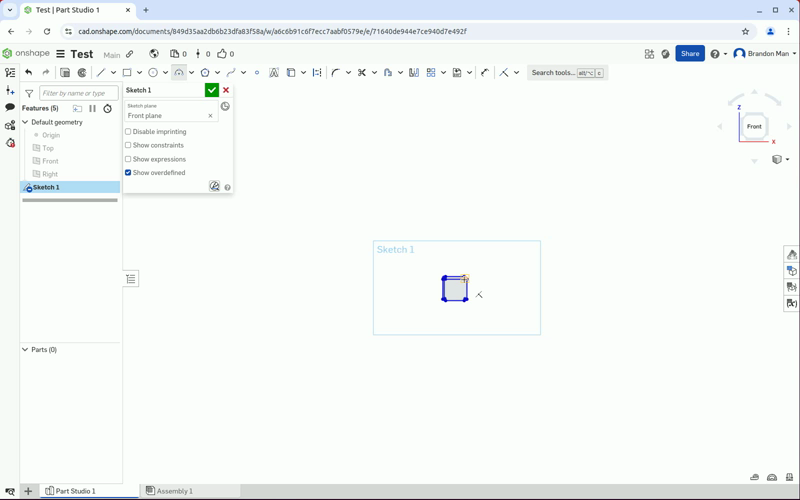
scroll(-6)
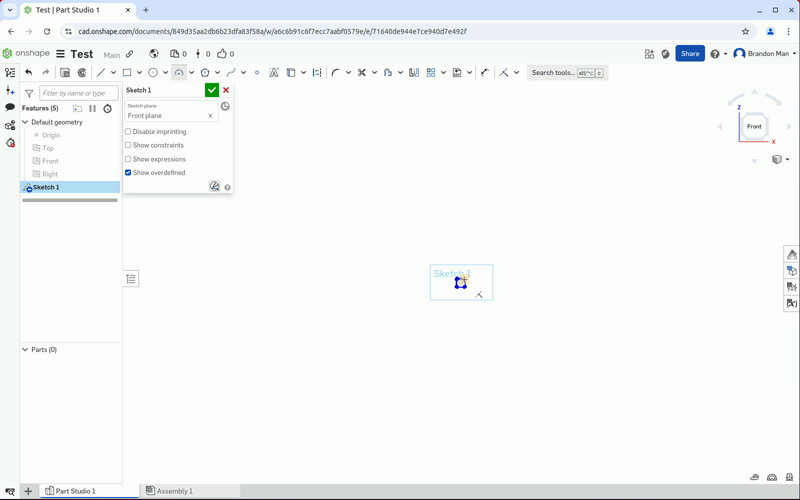
key_down(shift)
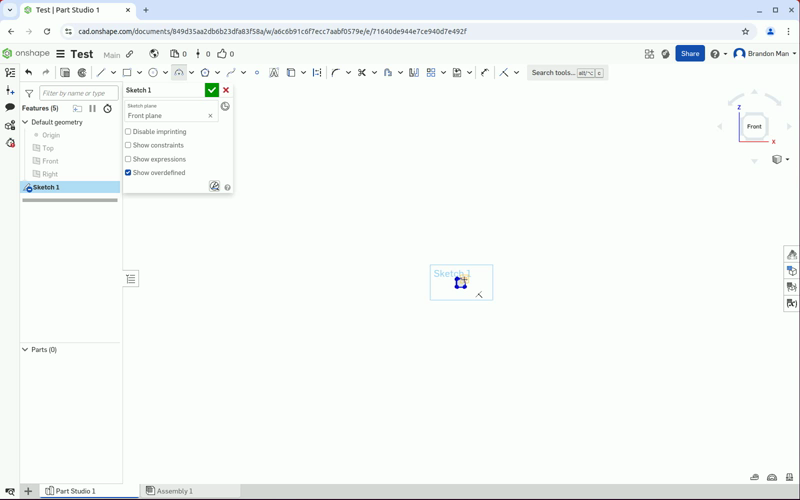
mouse_move(464, 279)
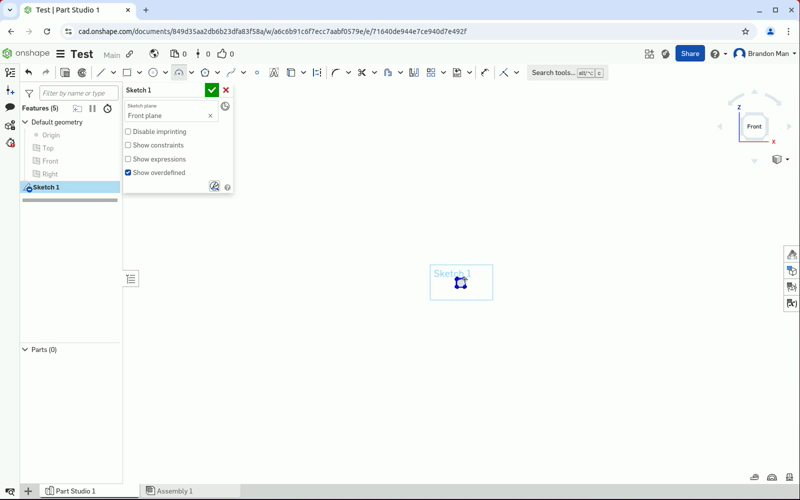
scroll(6)
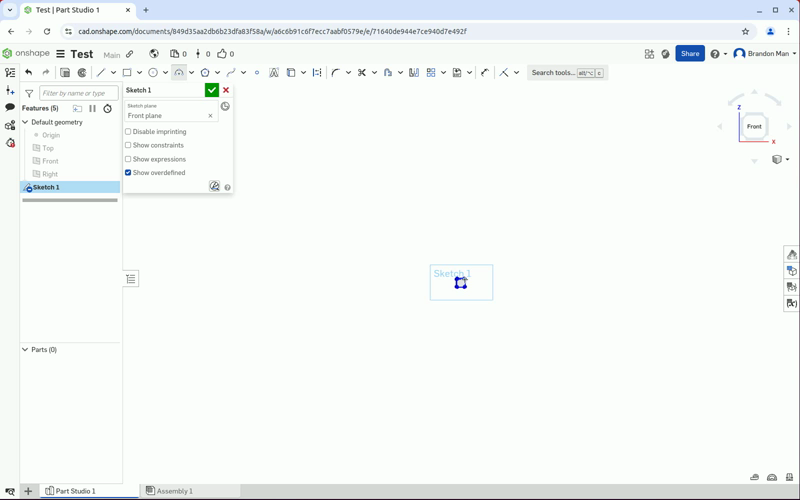
scroll(6)
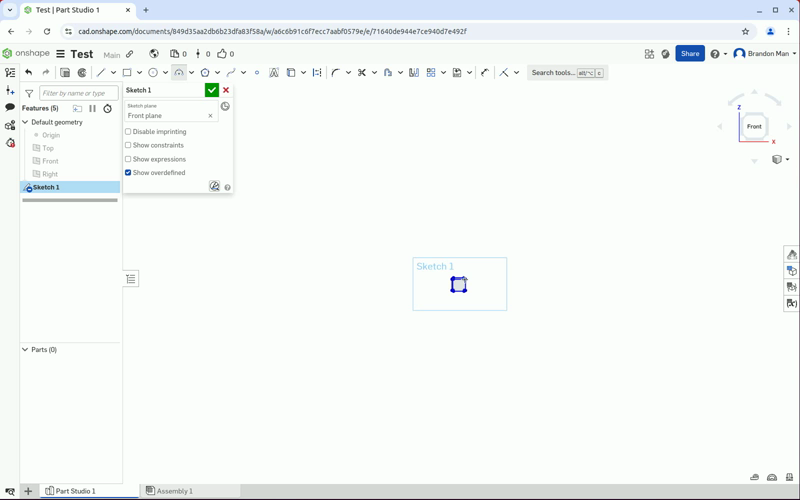
scroll(6)
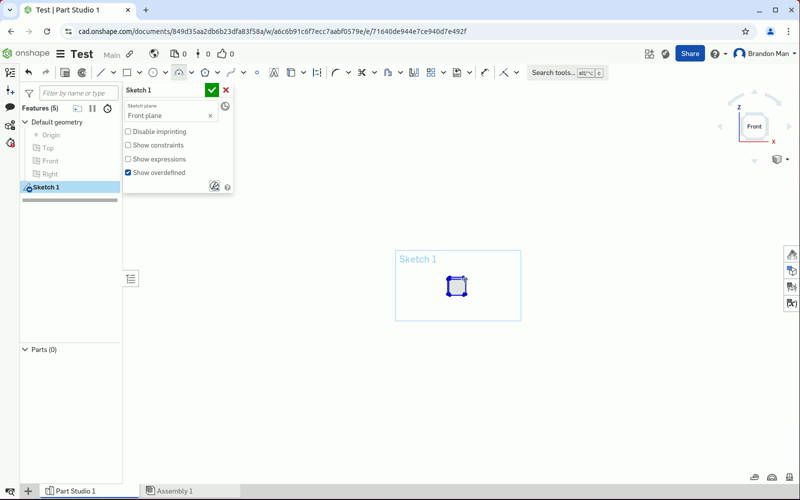
scroll(6)
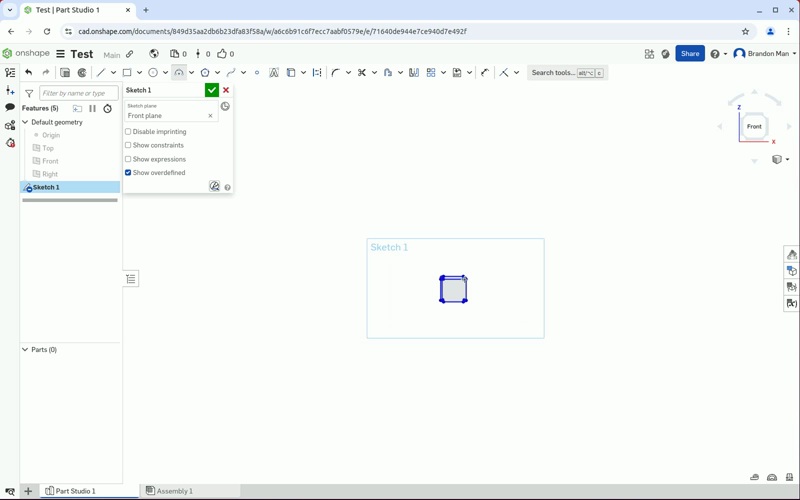
scroll(6)
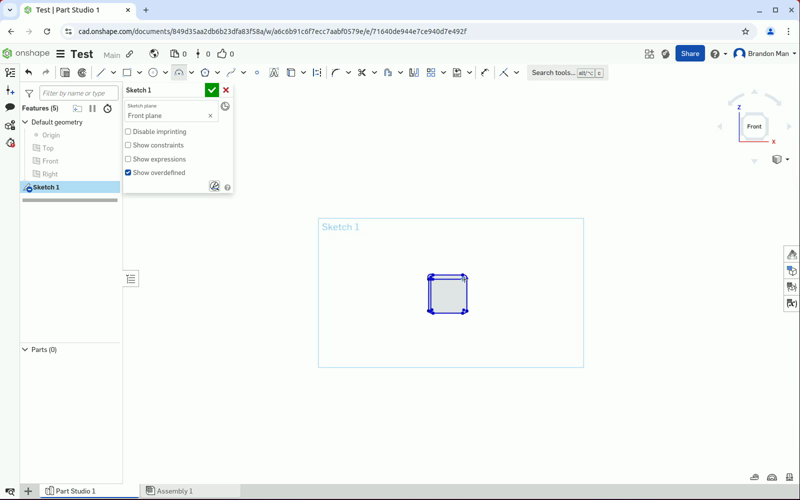
scroll(6)
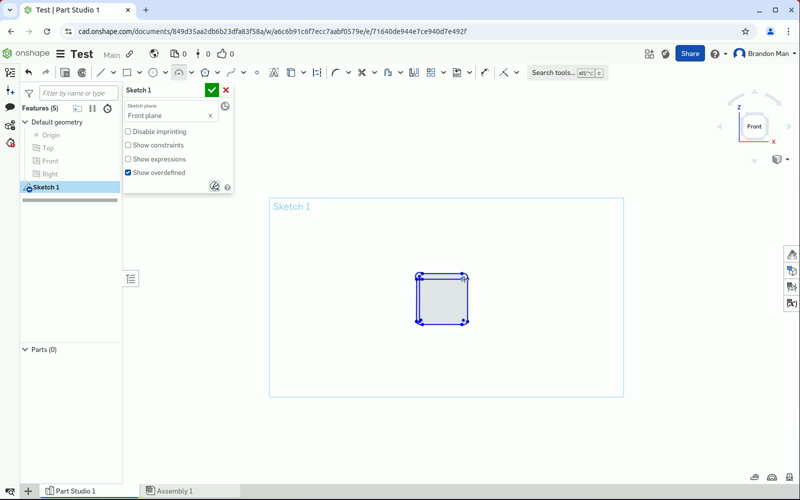
scroll(6)
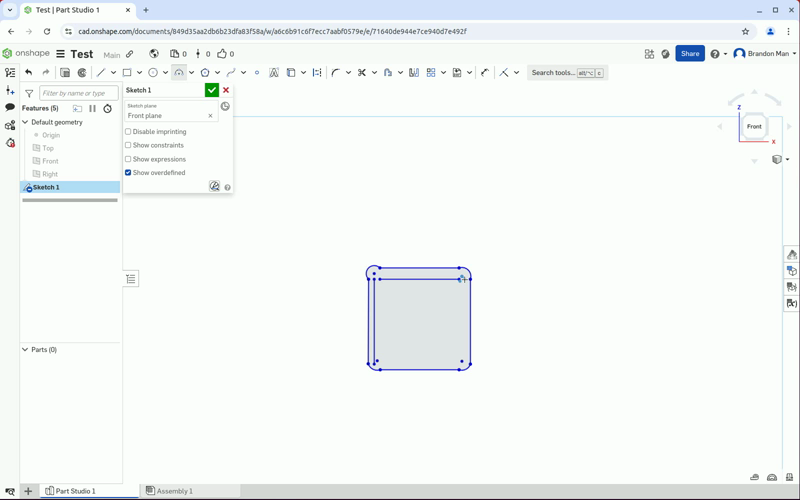
click(464, 279)
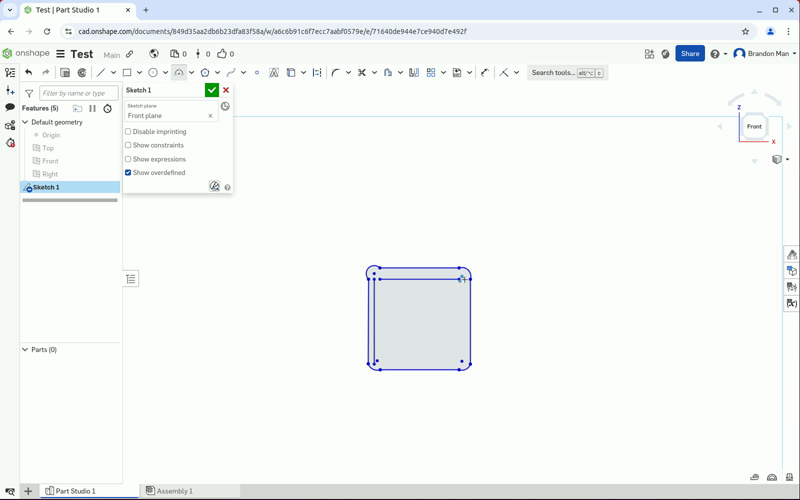
scroll(-6)
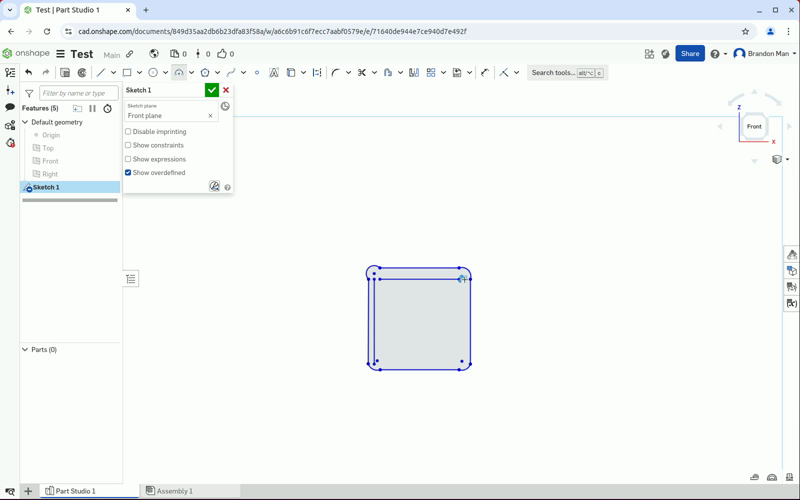
scroll(-6)
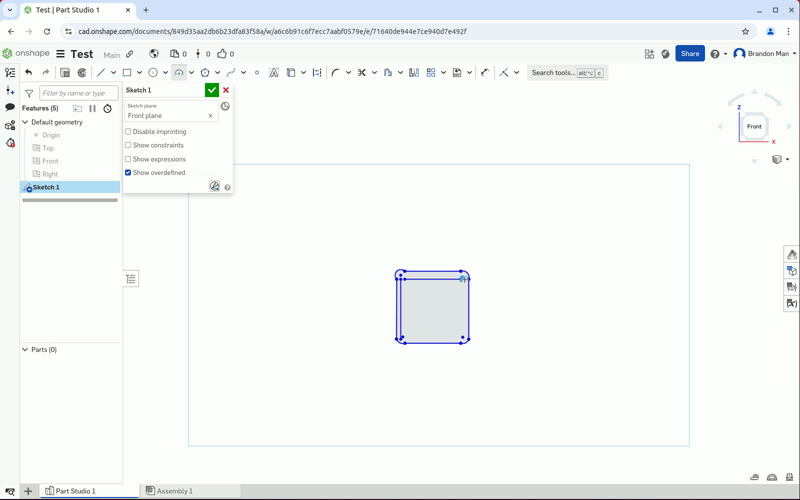
scroll(-6)
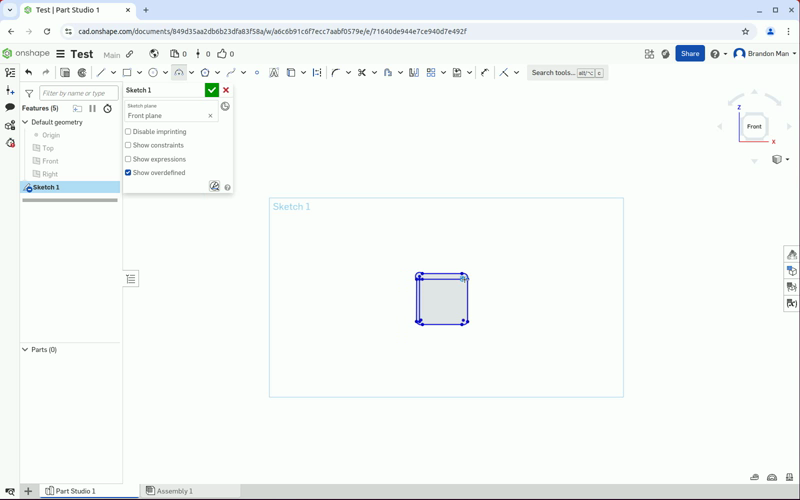
scroll(-6)
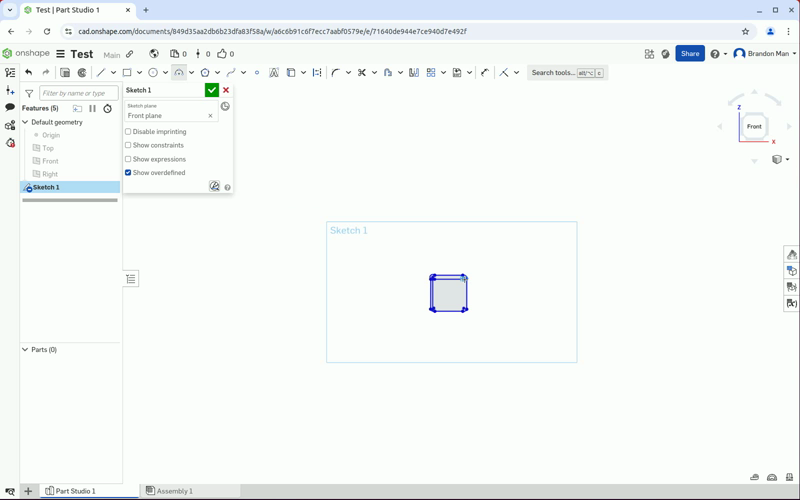
scroll(-6)
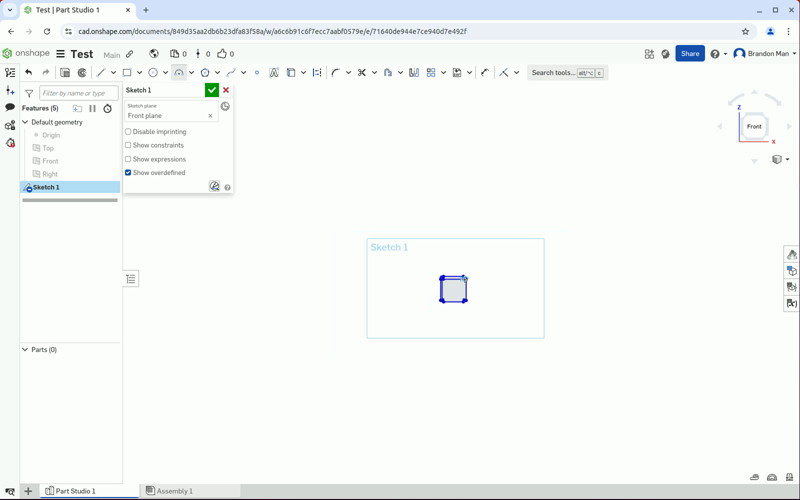
scroll(-6)
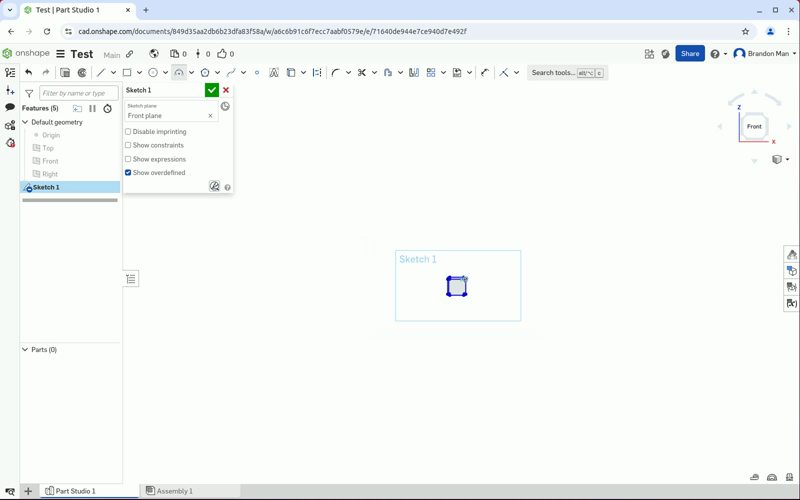
scroll(-6)
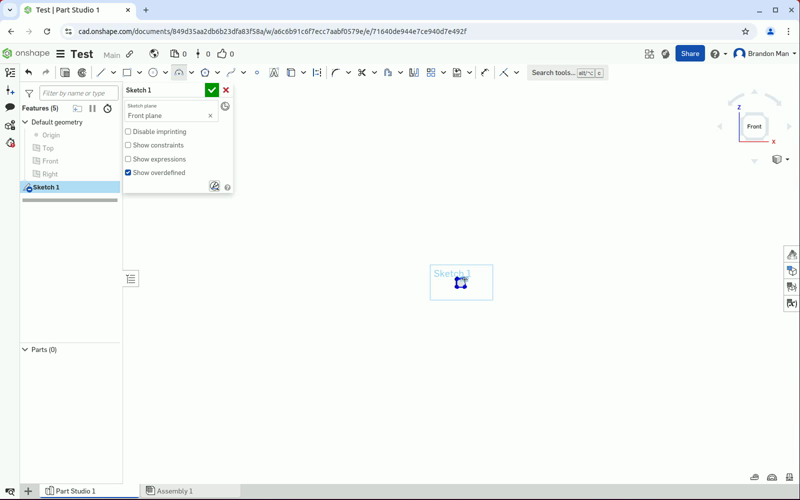
mouse_move(464, 279)
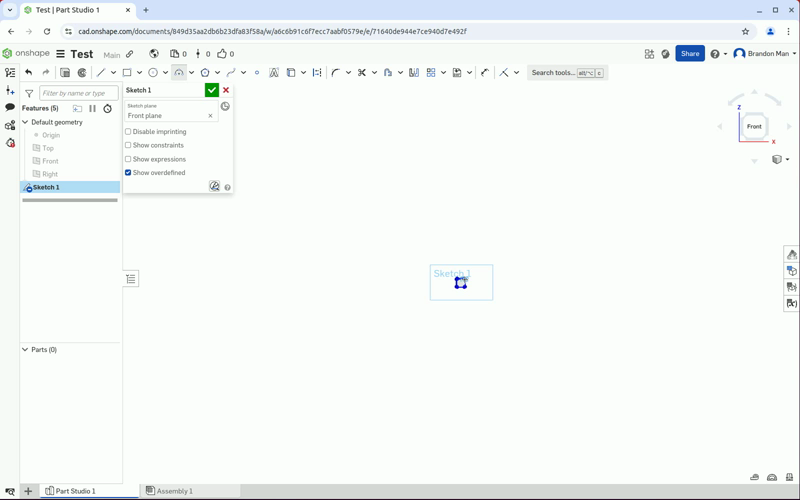
scroll(6)
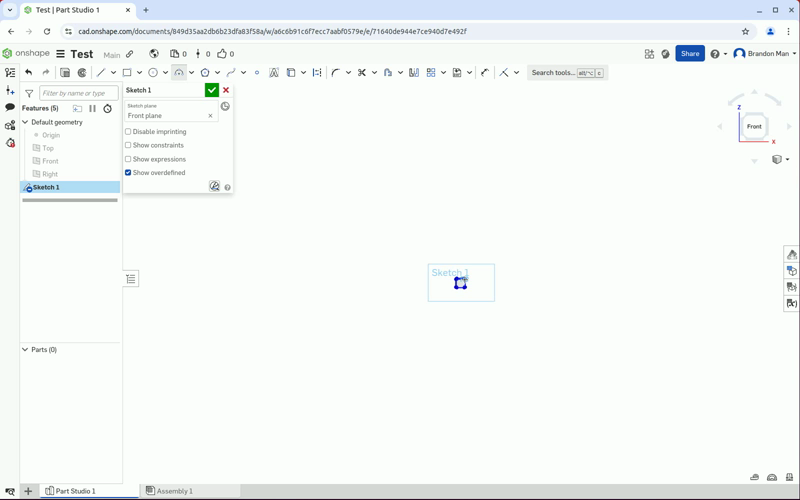
scroll(6)
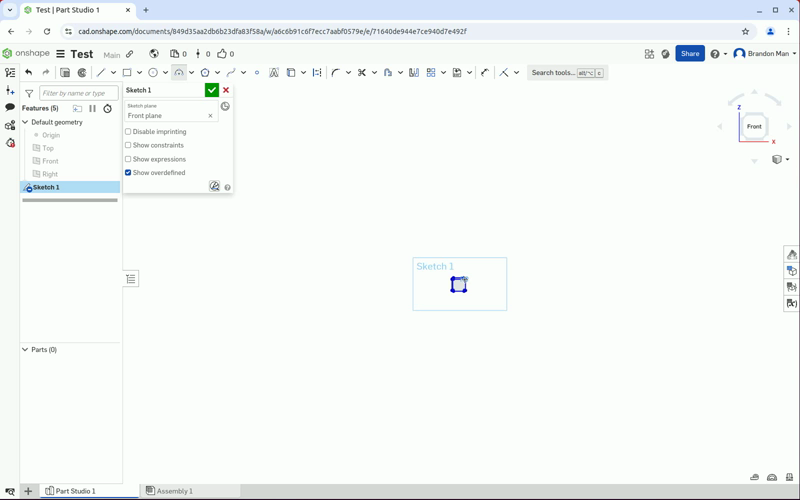
scroll(6)
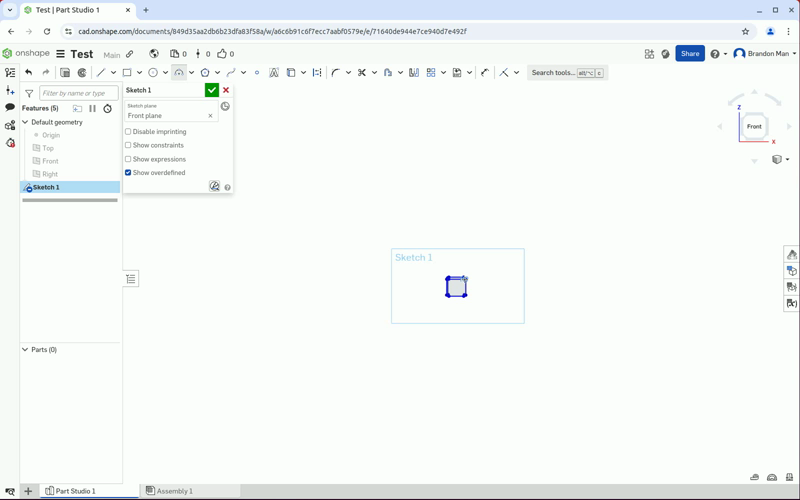
scroll(6)
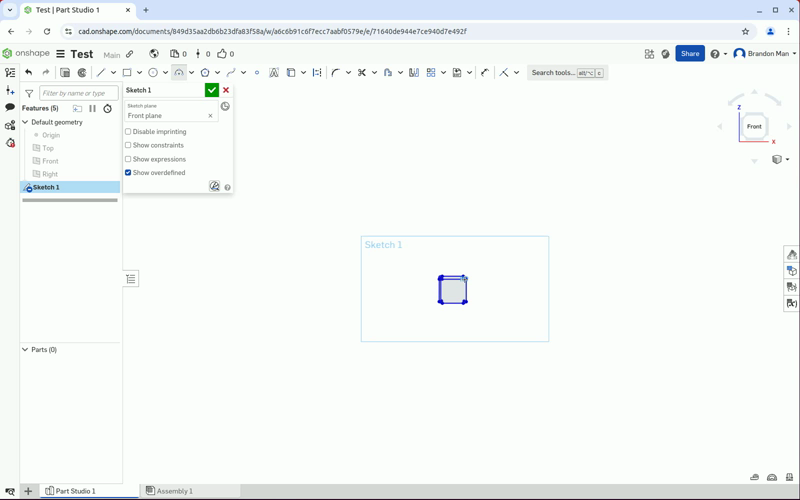
scroll(6)
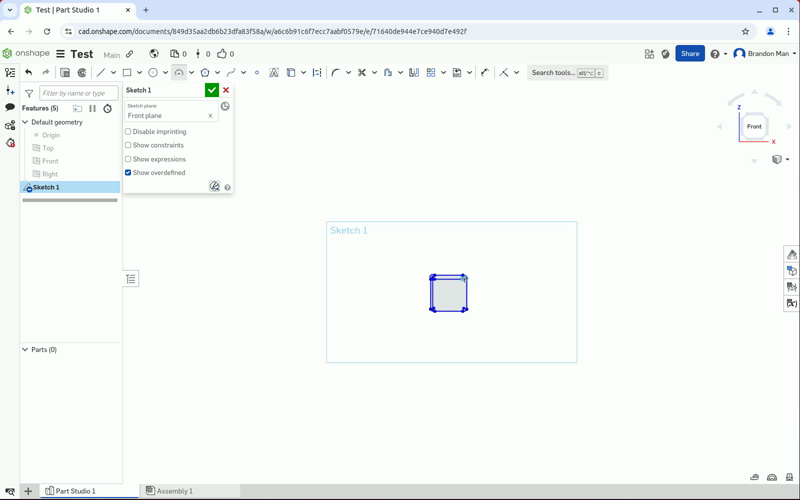
scroll(6)
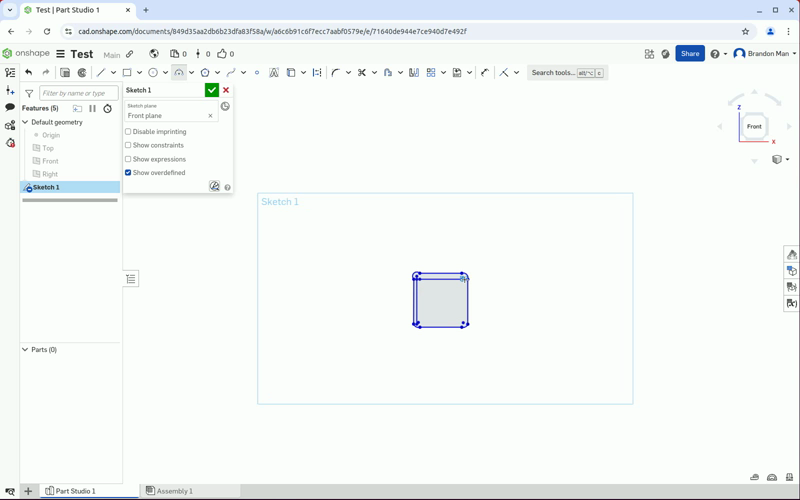
scroll(6)
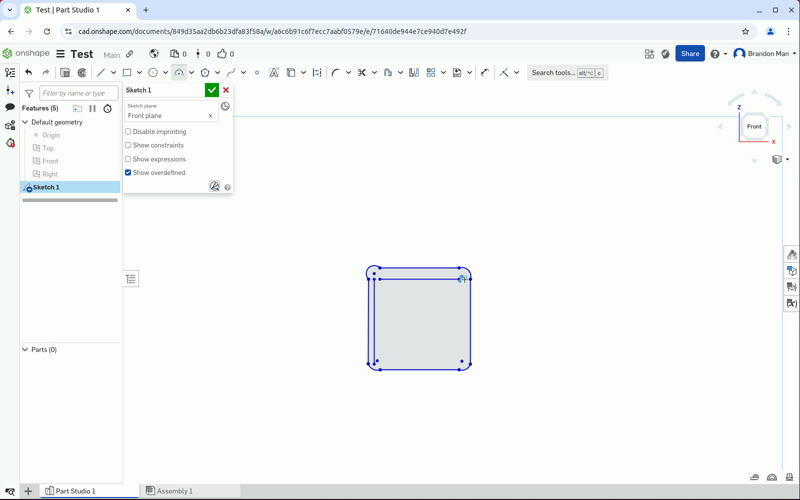
click(464, 279)
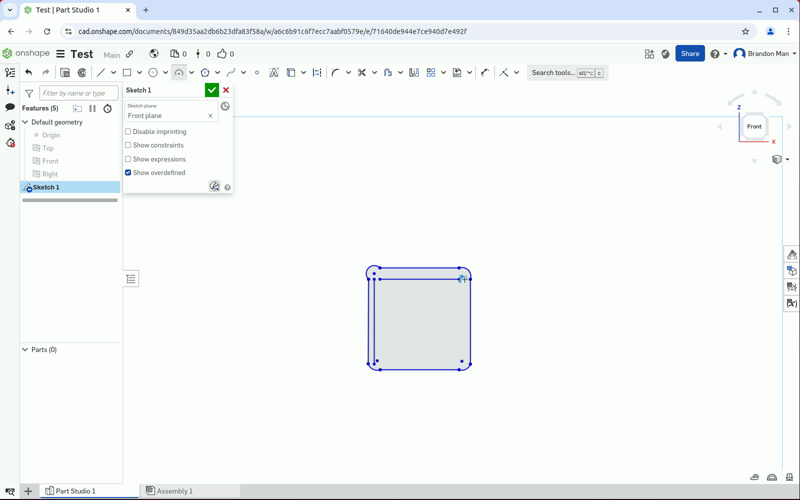
scroll(-6)
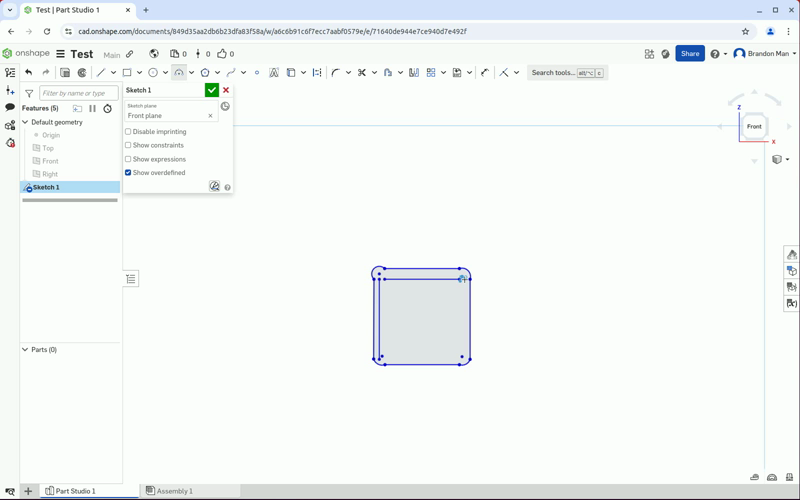
scroll(-6)
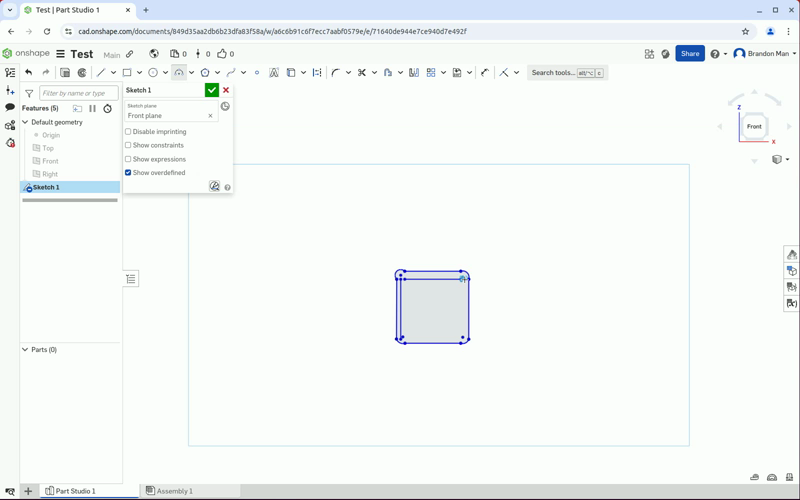
scroll(-6)
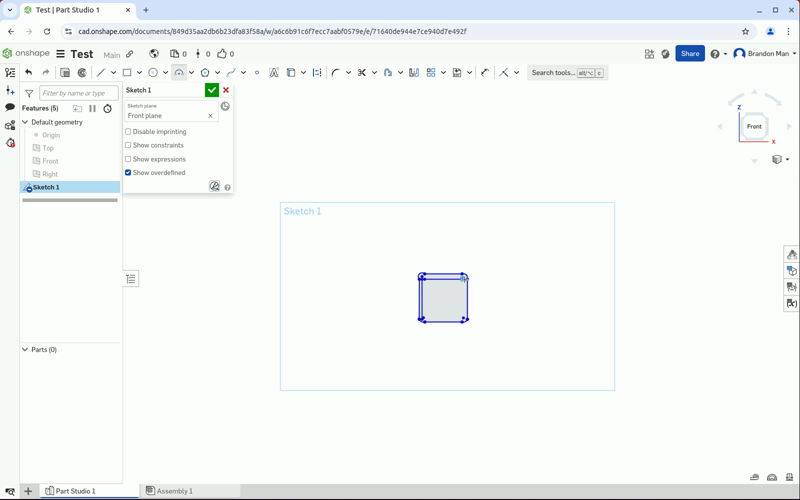
scroll(-6)
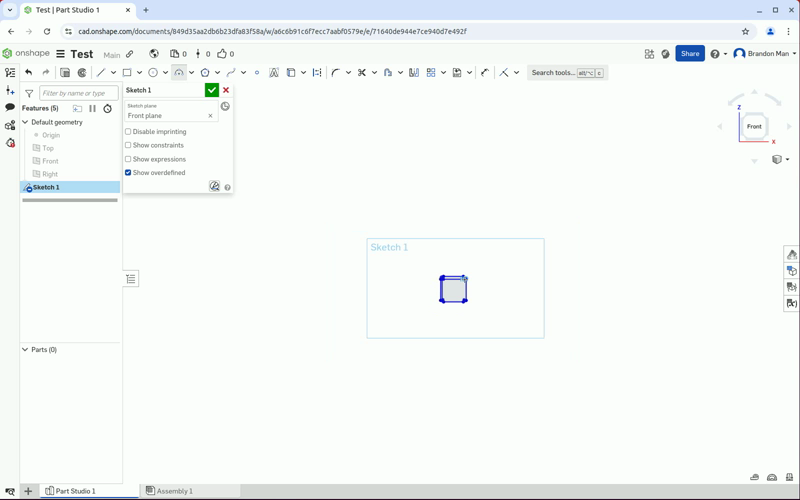
scroll(-6)
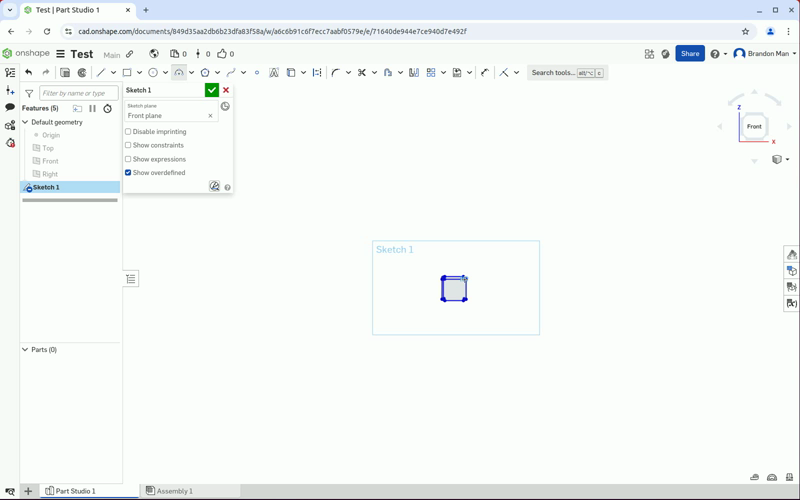
scroll(-6)
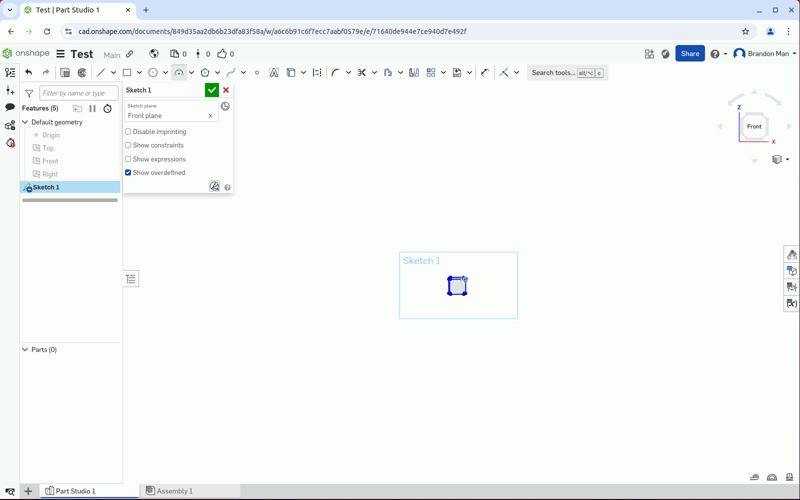
scroll(-6)
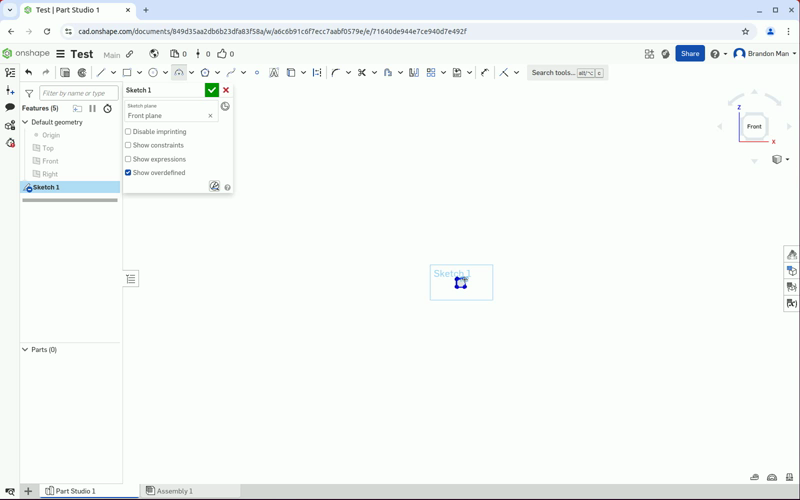
key_up(shift)
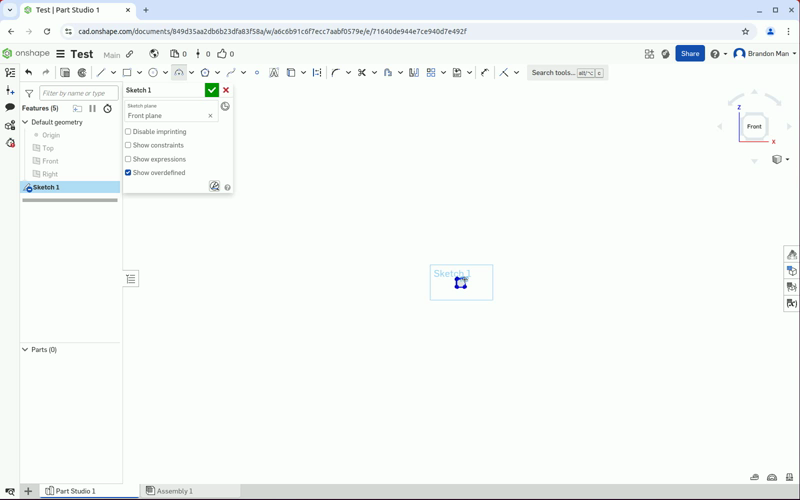
key(esc)
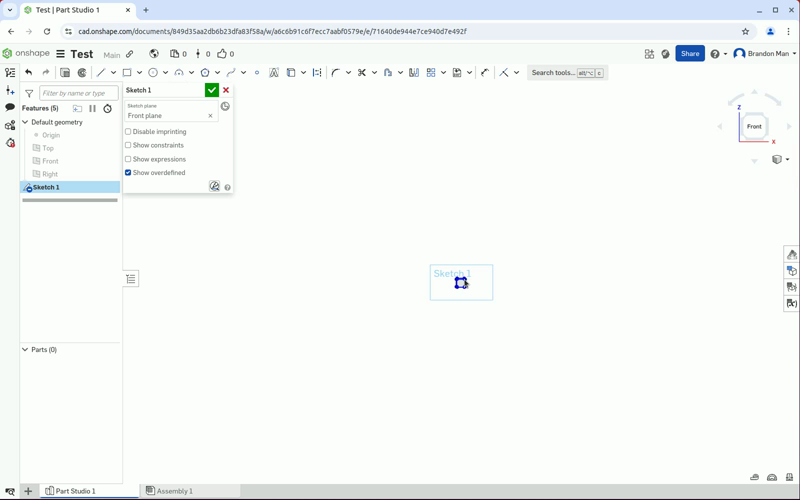
key(l)
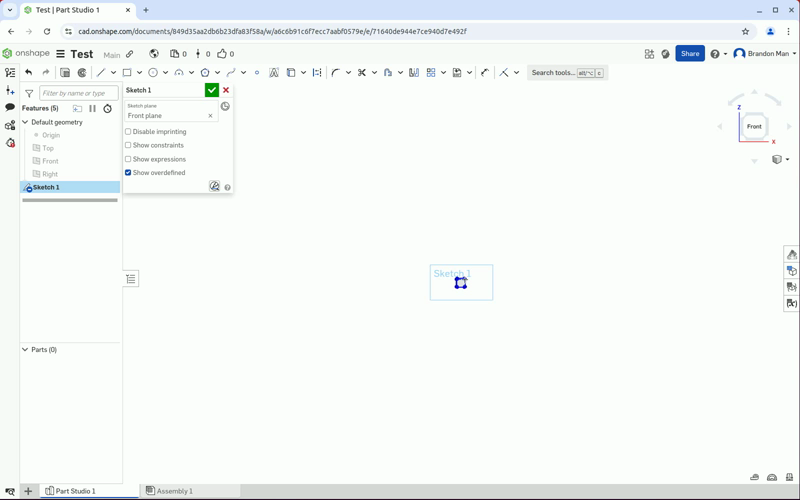
mouse_move(464, 279)
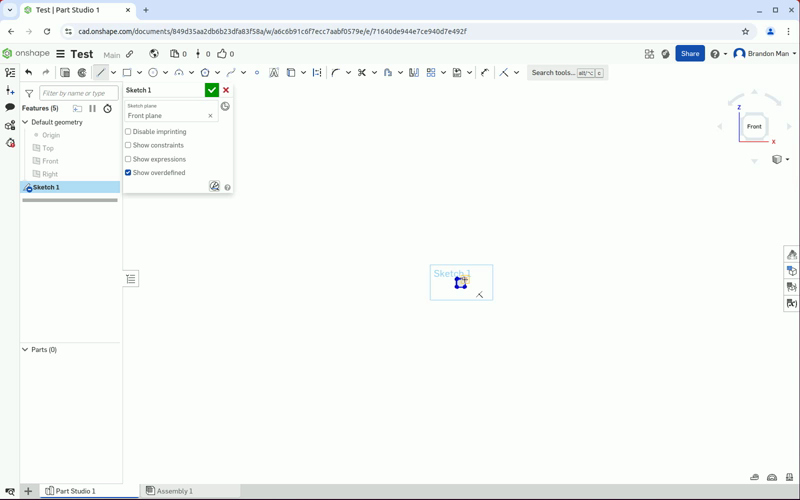
scroll(6)
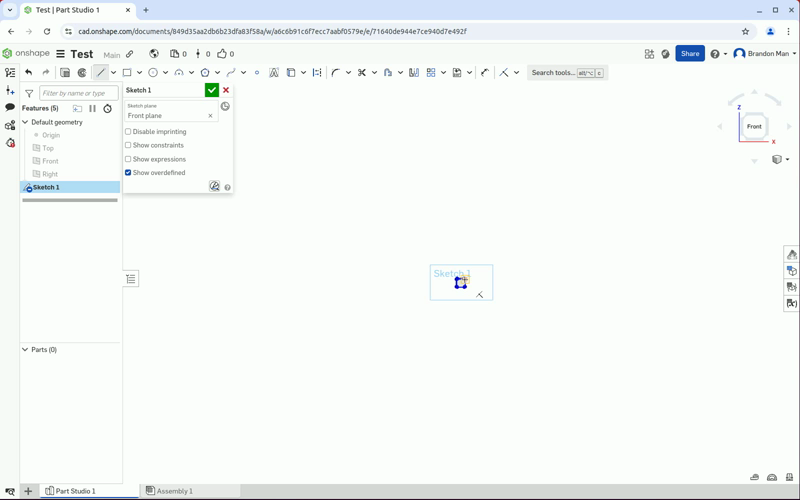
scroll(6)
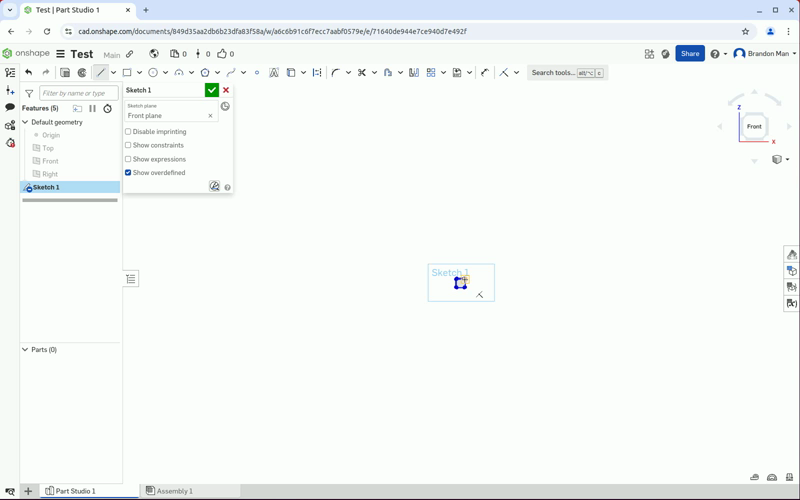
scroll(6)
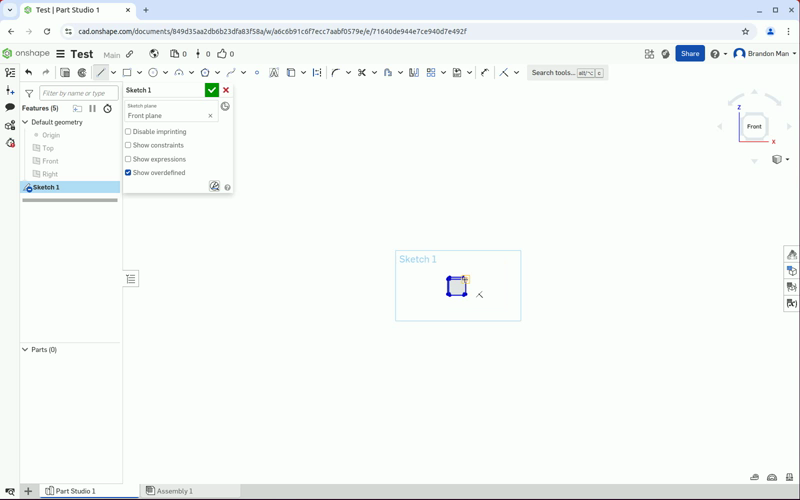
scroll(6)
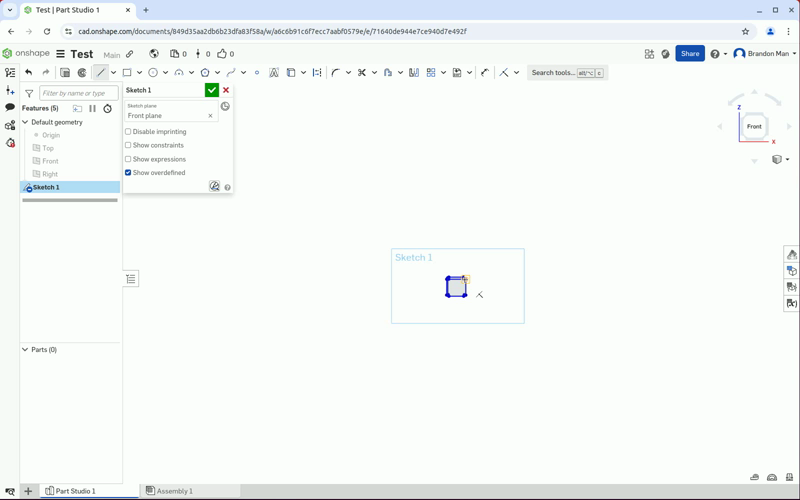
scroll(6)
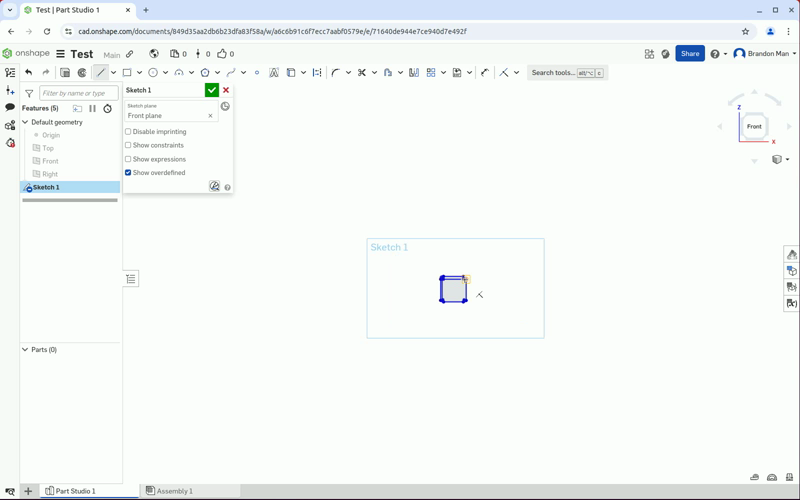
scroll(6)
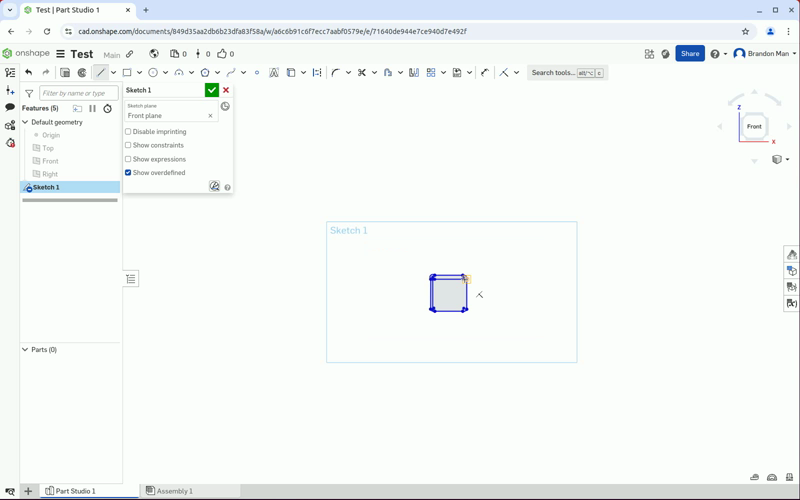
scroll(6)
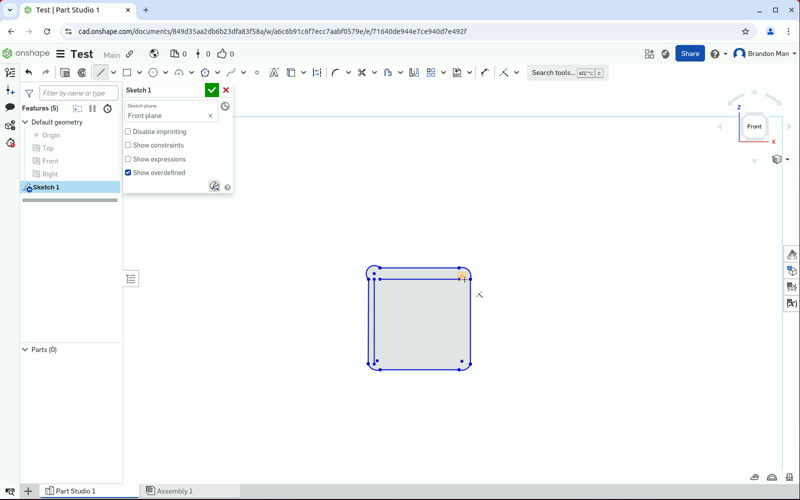
click(464, 279)
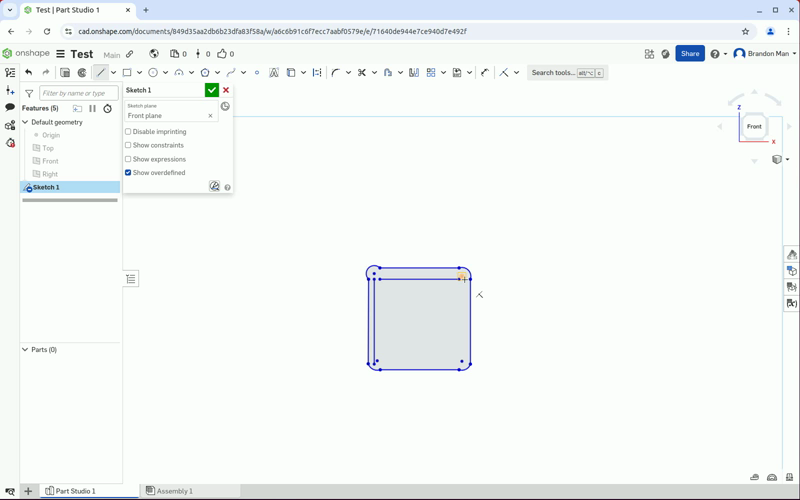
scroll(-6)
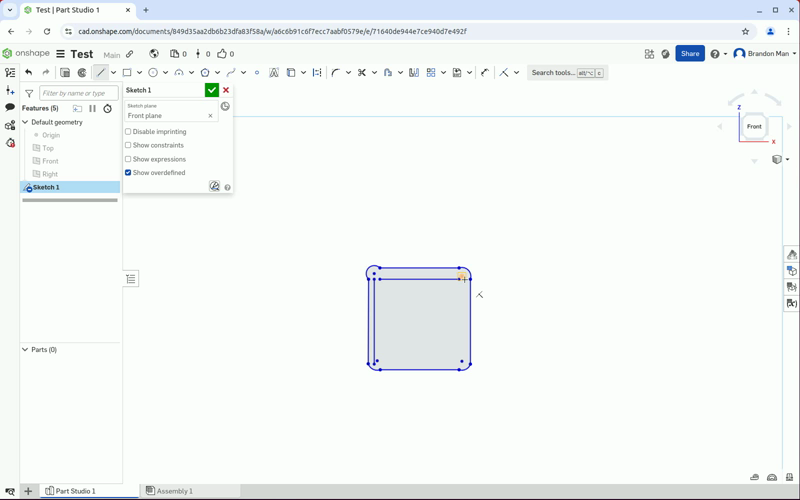
scroll(-6)
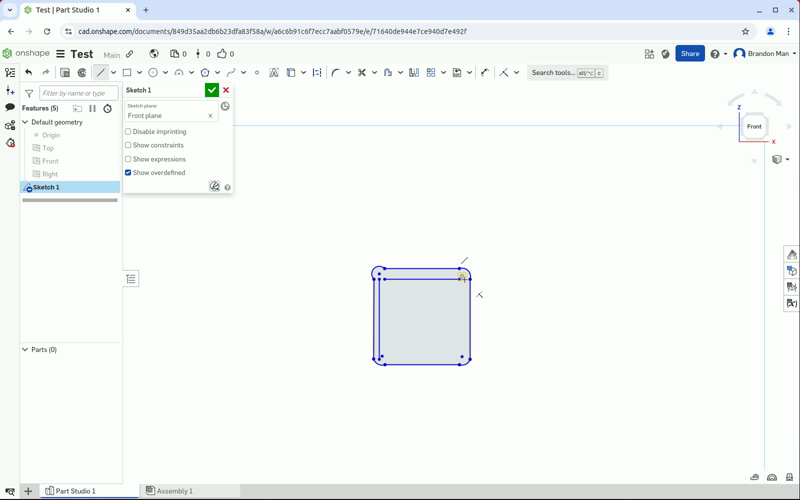
scroll(-6)
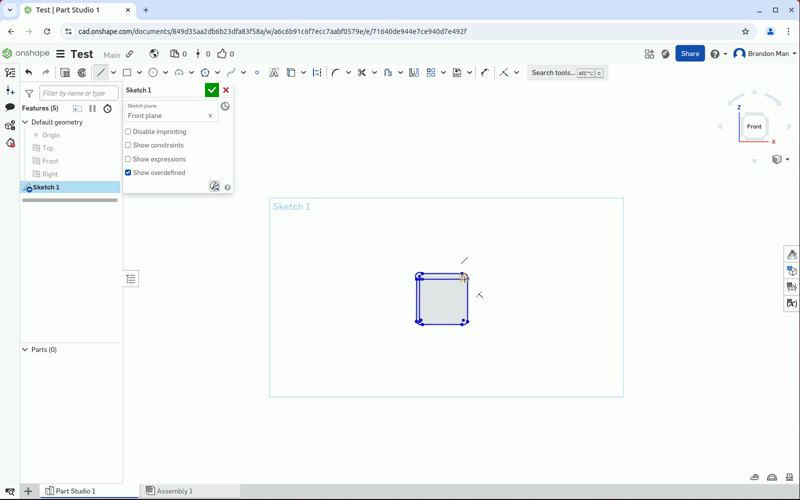
scroll(-6)
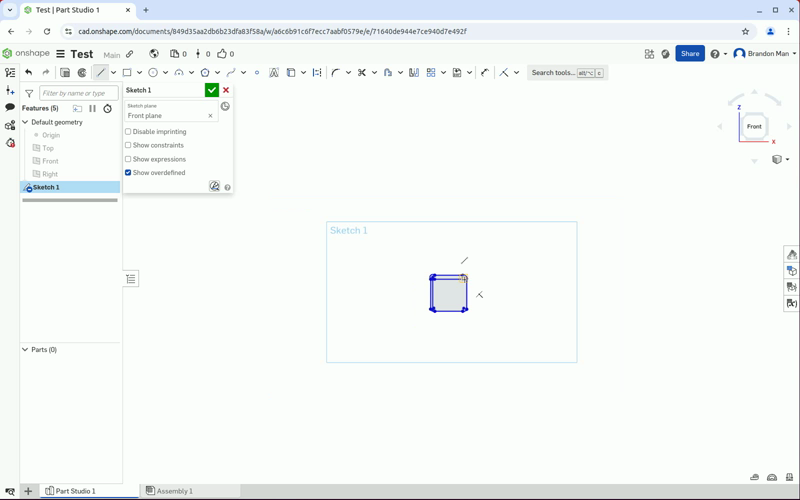
scroll(-6)
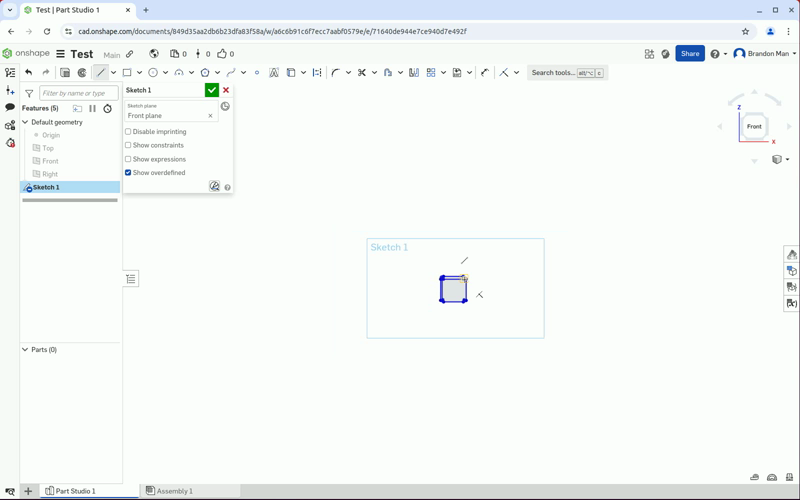
scroll(-6)
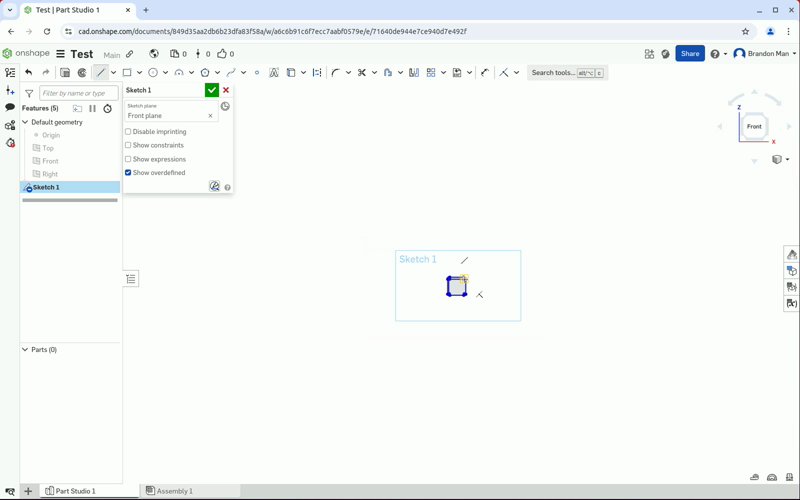
scroll(-6)
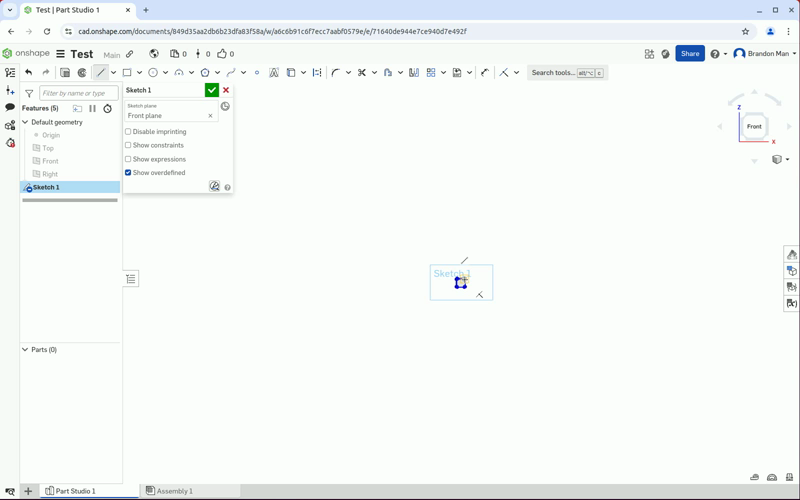
key_down(shift)
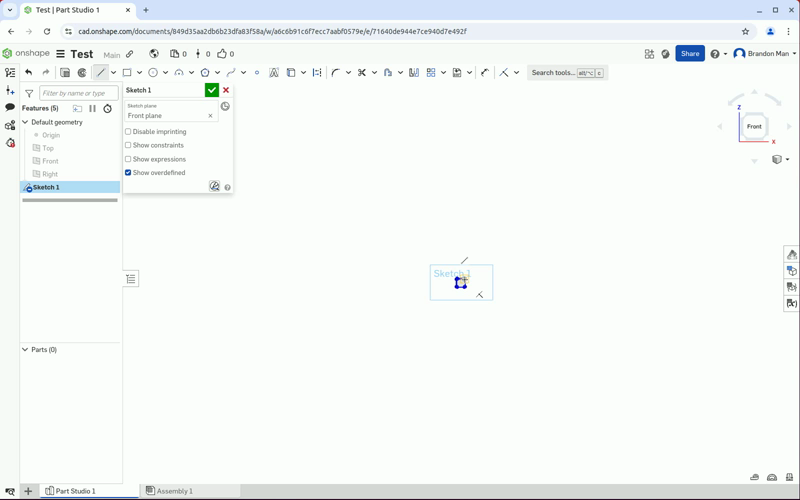
mouse_move(494, 279)
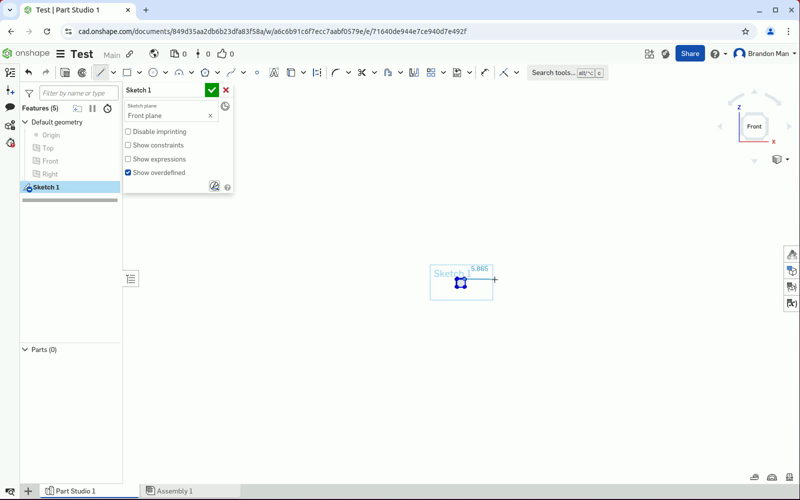
mouse_move(464, 286)
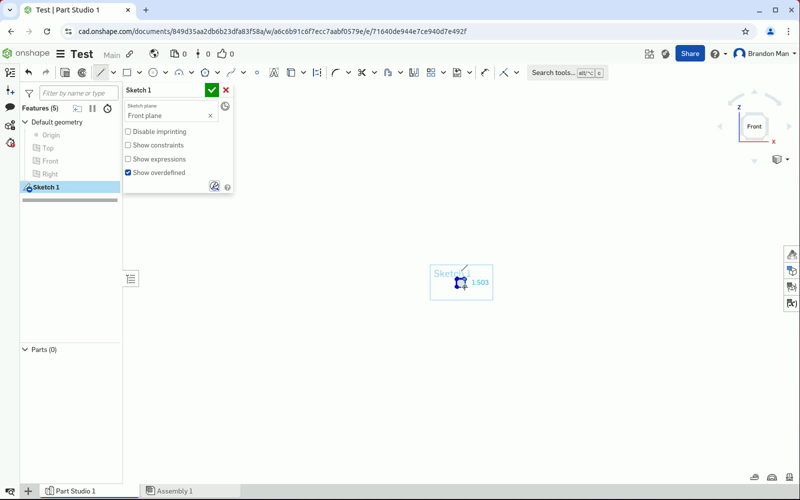
scroll(6)
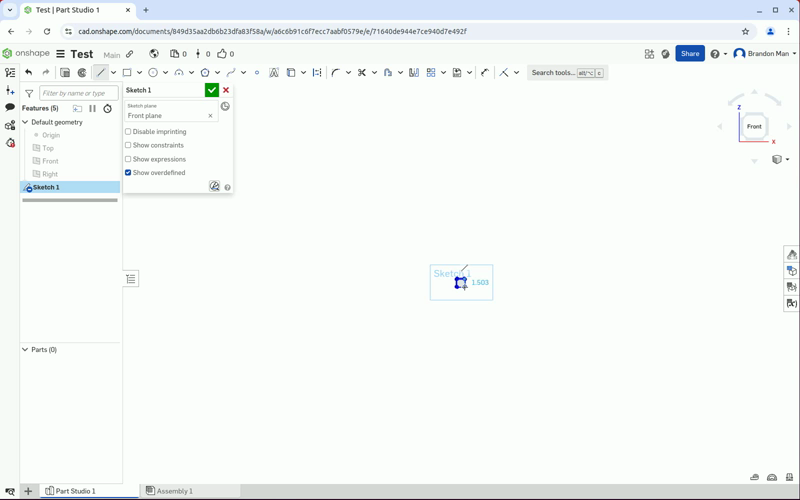
scroll(6)
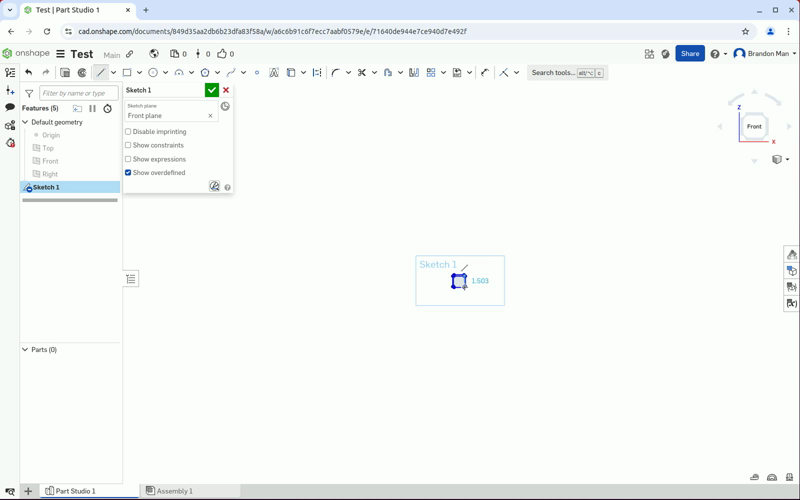
scroll(6)
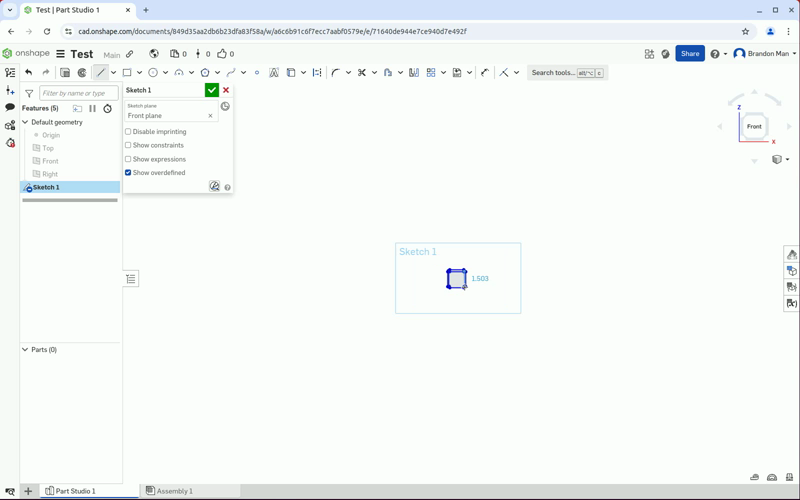
scroll(6)
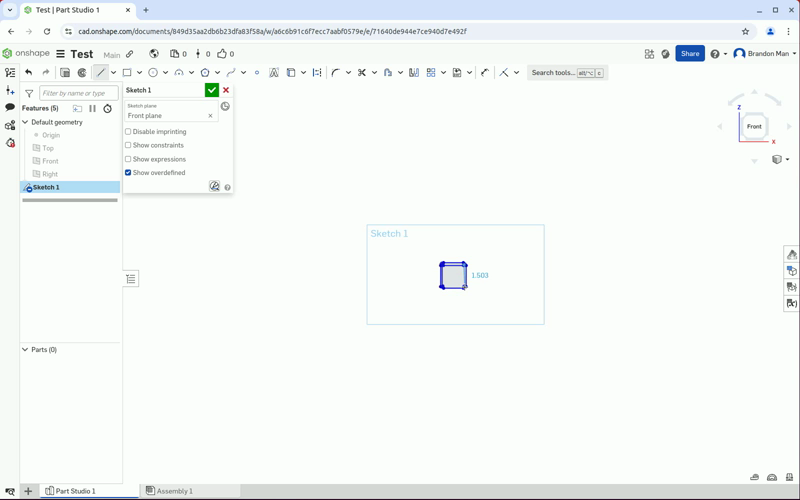
scroll(6)
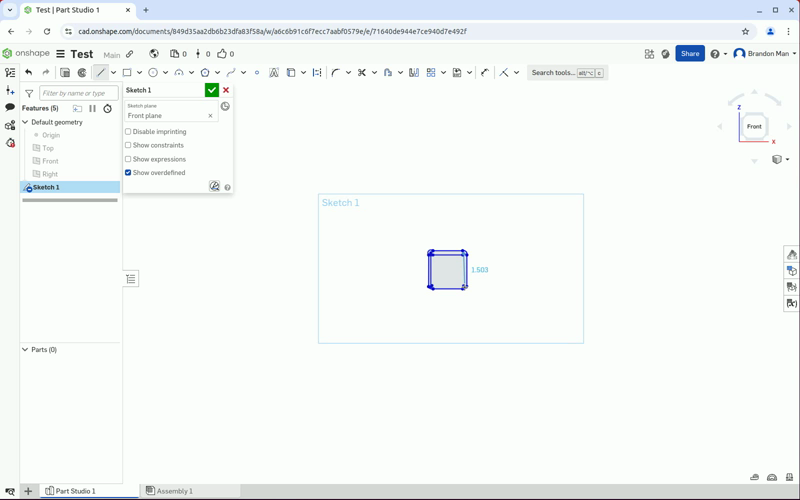
scroll(6)
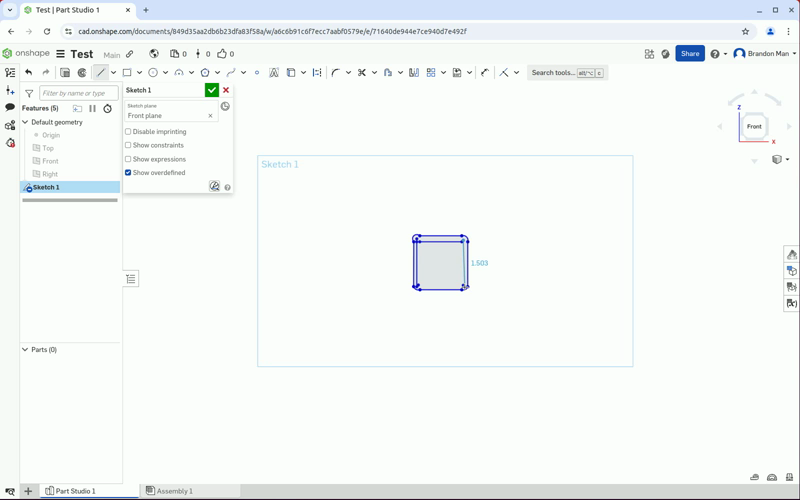
scroll(6)
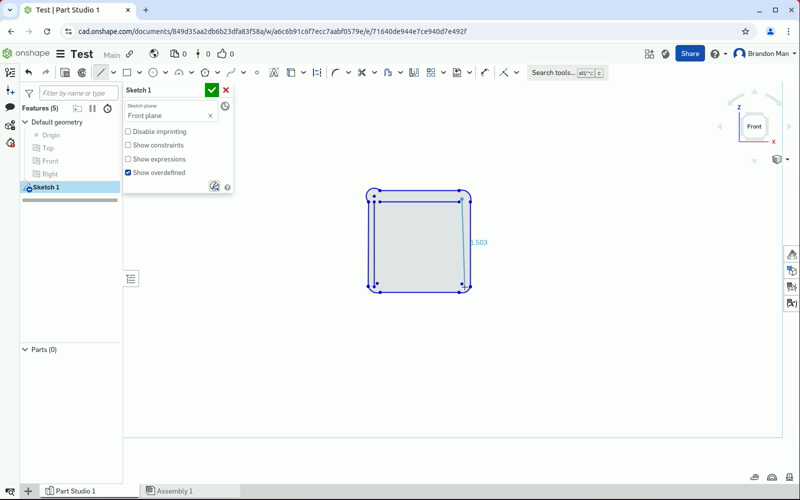
click(464, 286)
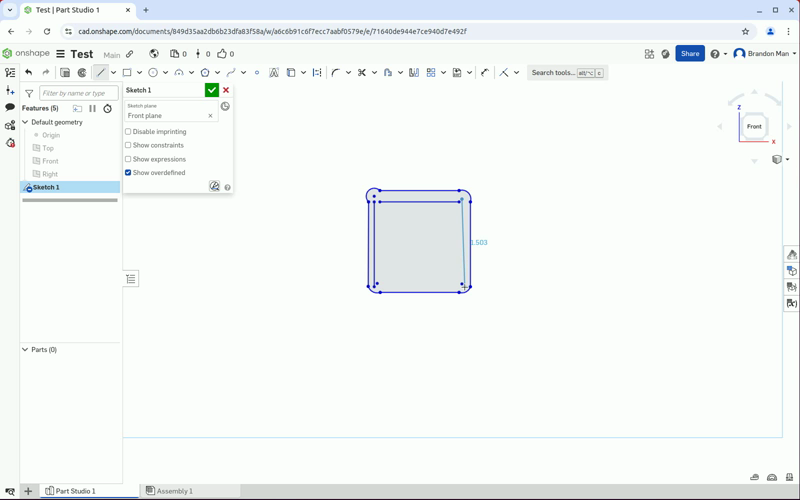
scroll(-6)
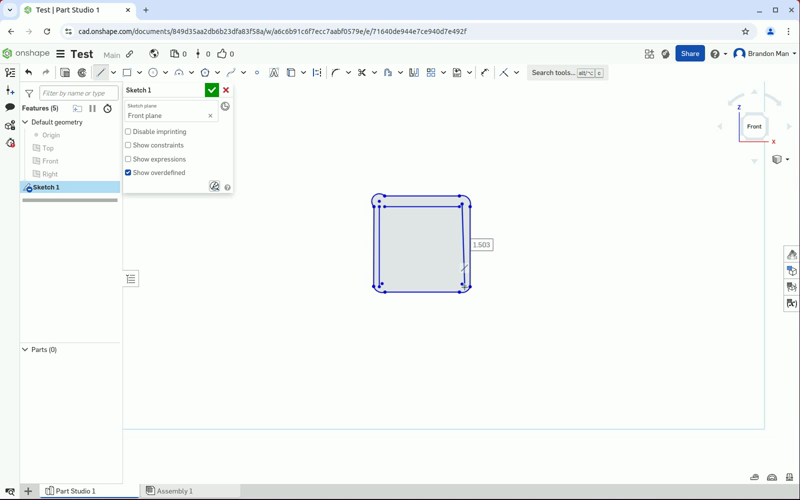
scroll(-6)
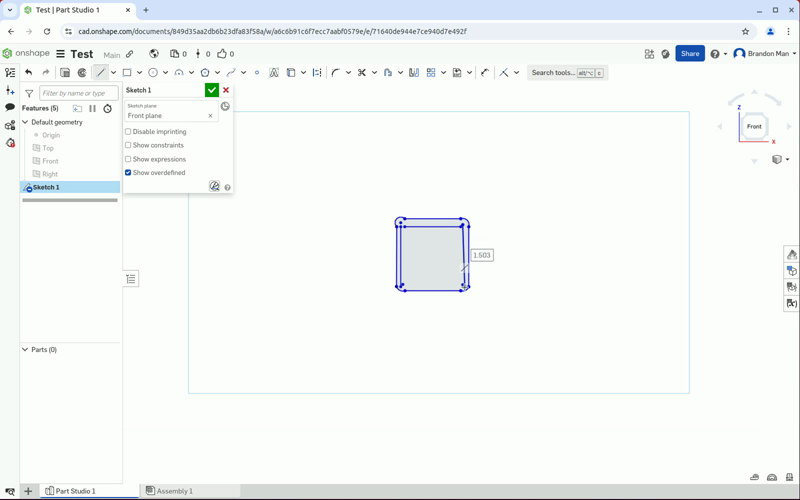
scroll(-6)
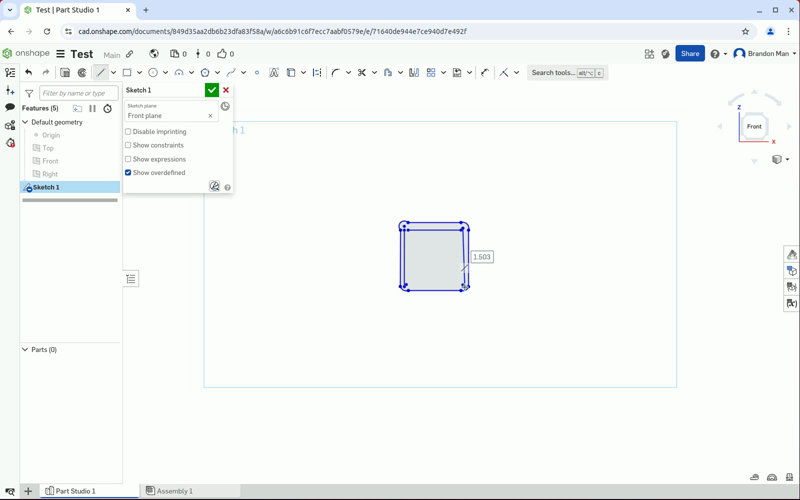
scroll(-6)
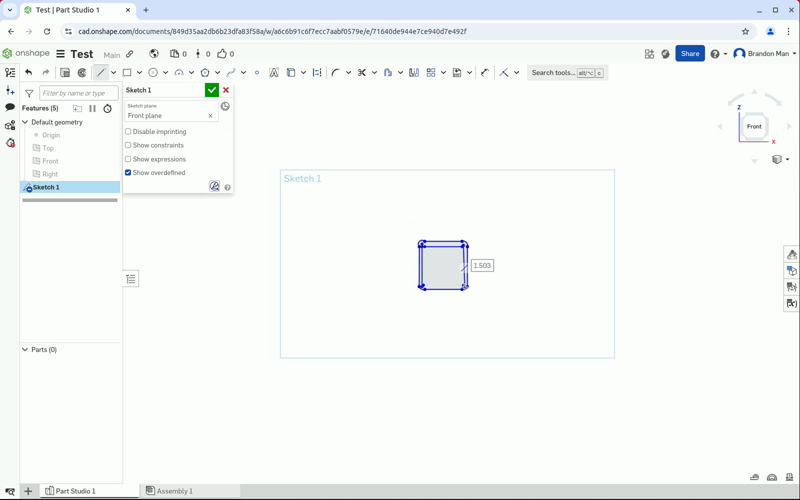
scroll(-6)
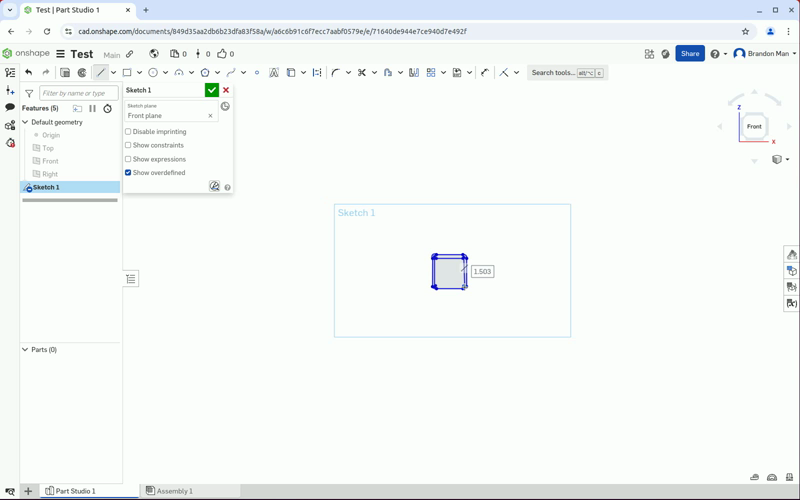
scroll(-6)
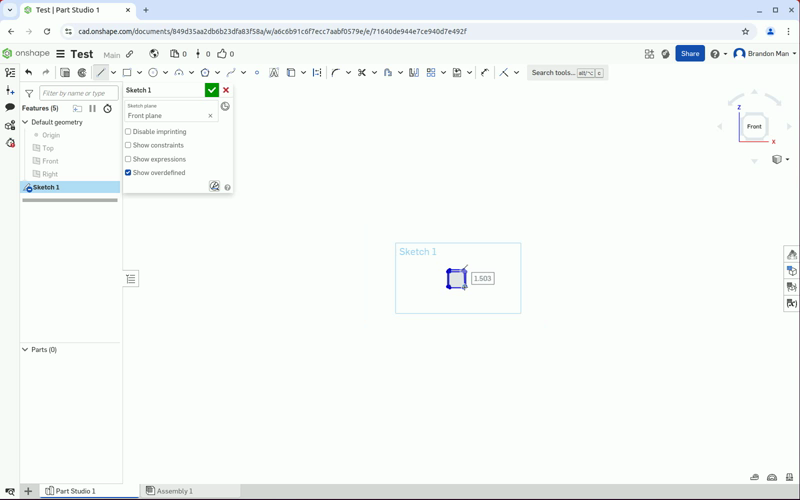
scroll(-6)
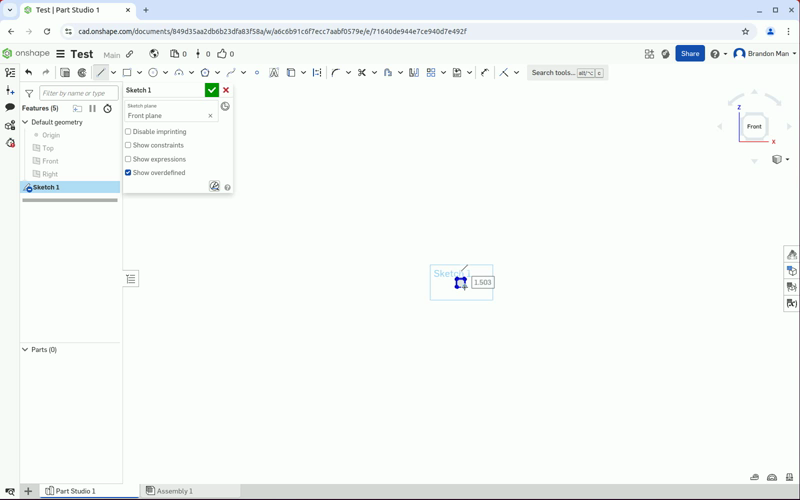
key_up(shift)
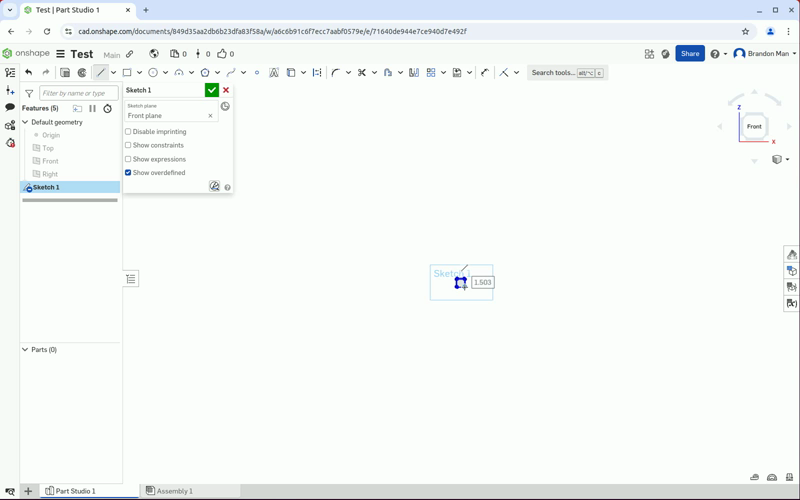
key(esc)
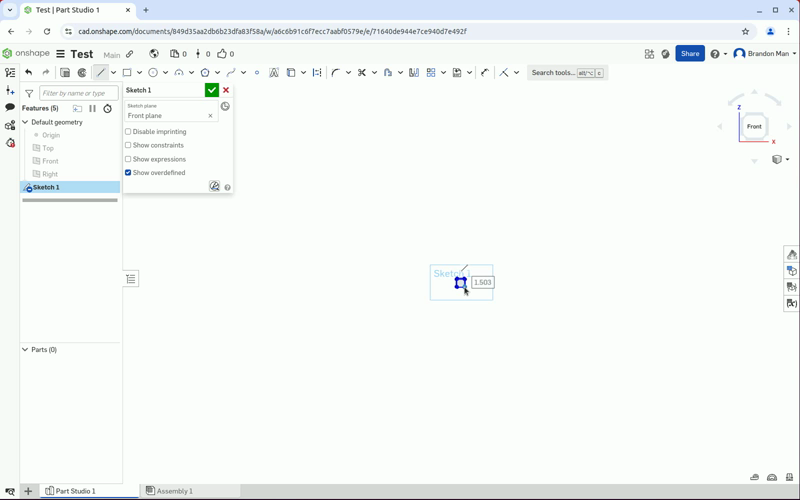
key(a)
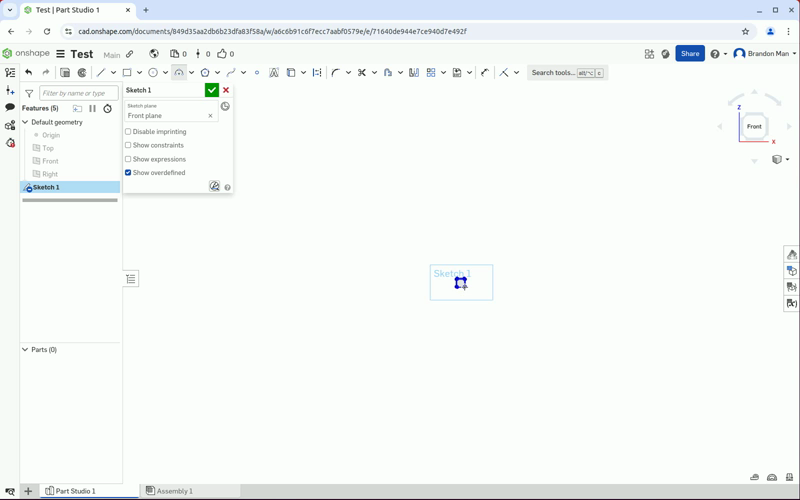
mouse_move(464, 286)
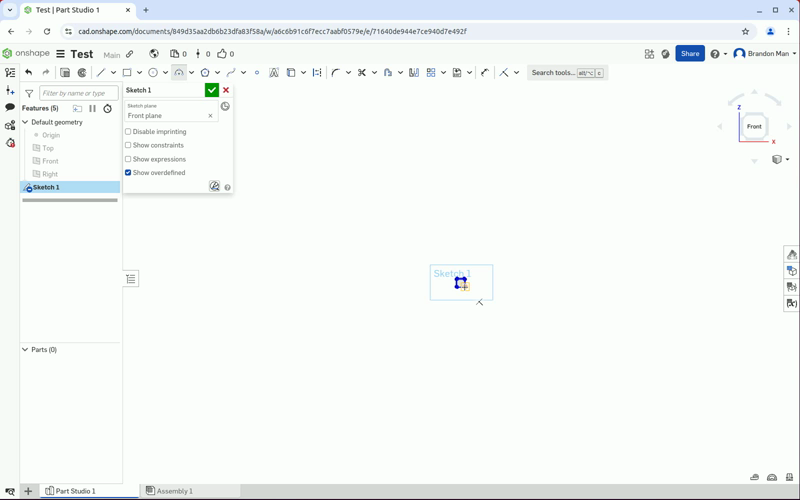
scroll(6)
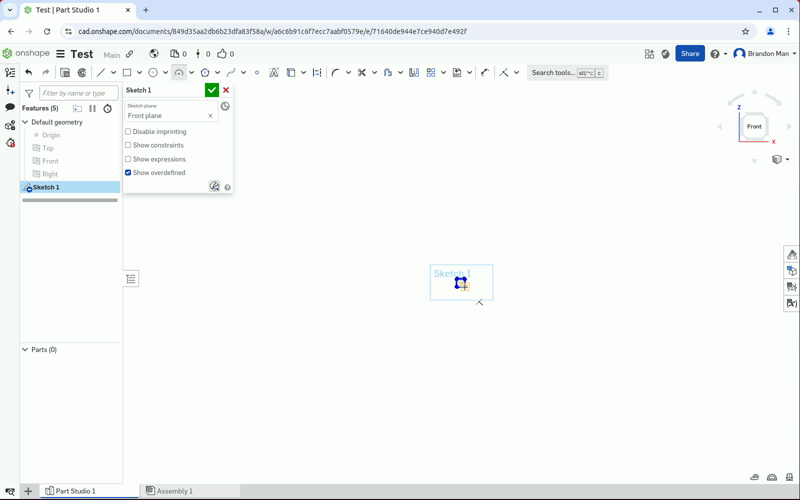
scroll(6)
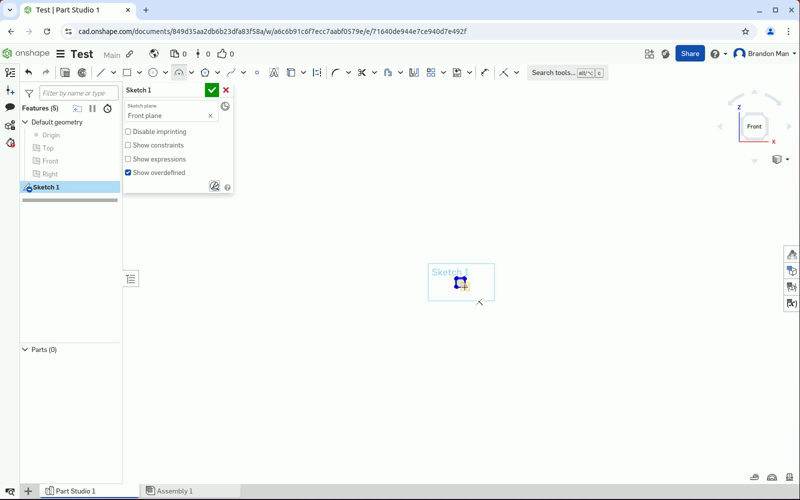
scroll(6)
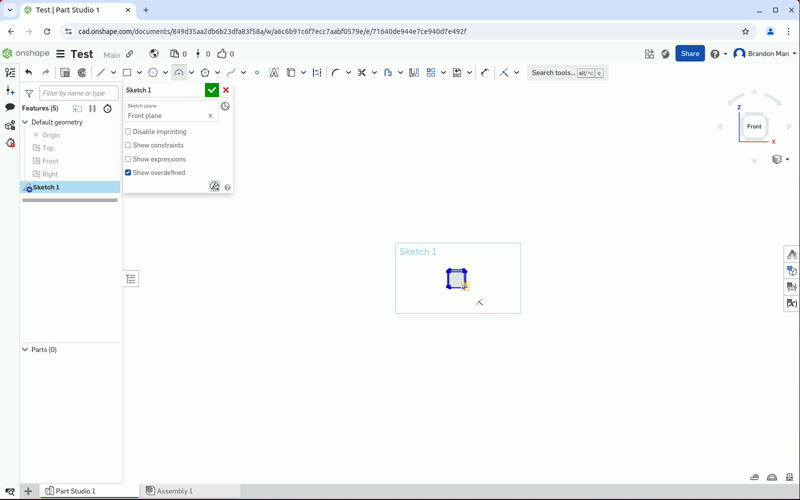
scroll(6)
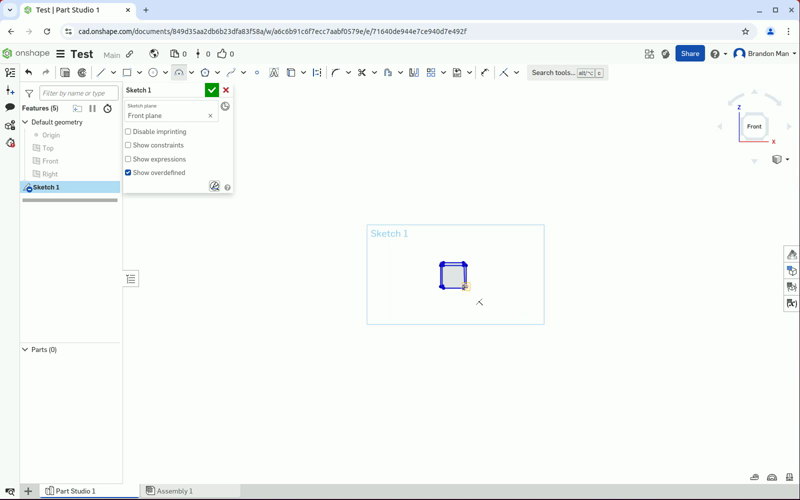
scroll(6)
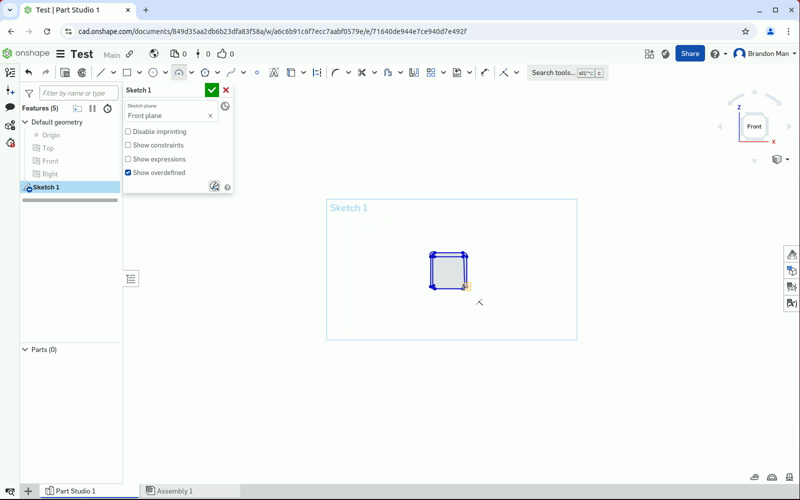
scroll(6)
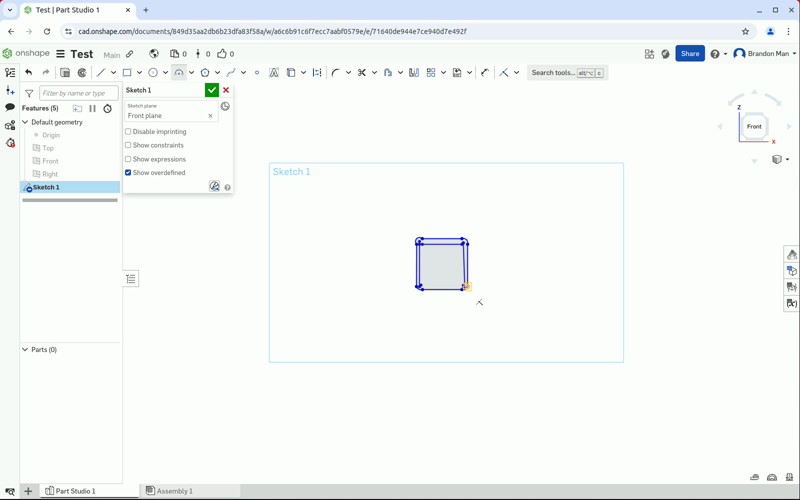
scroll(6)
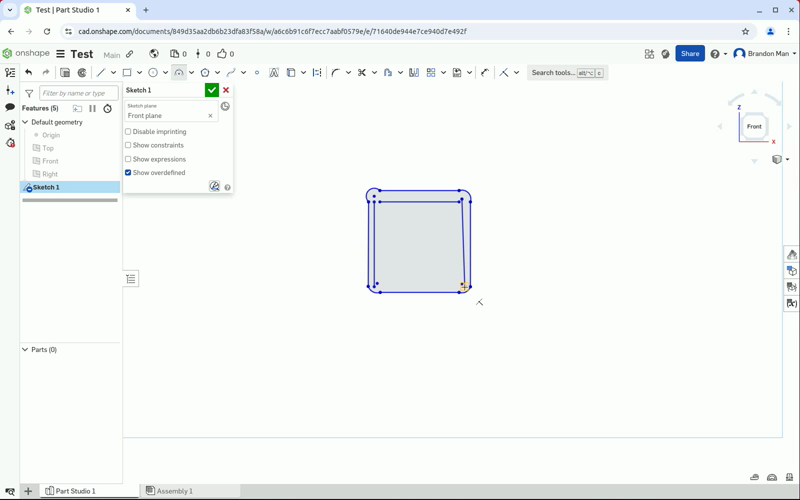
click(464, 286)
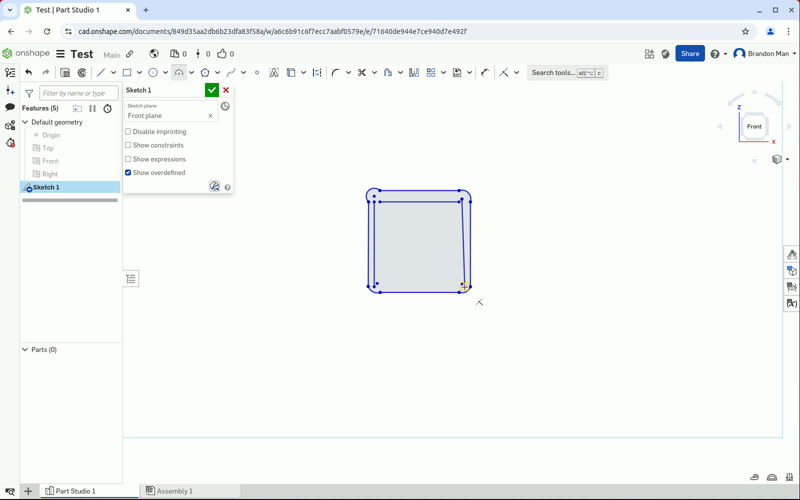
scroll(-6)
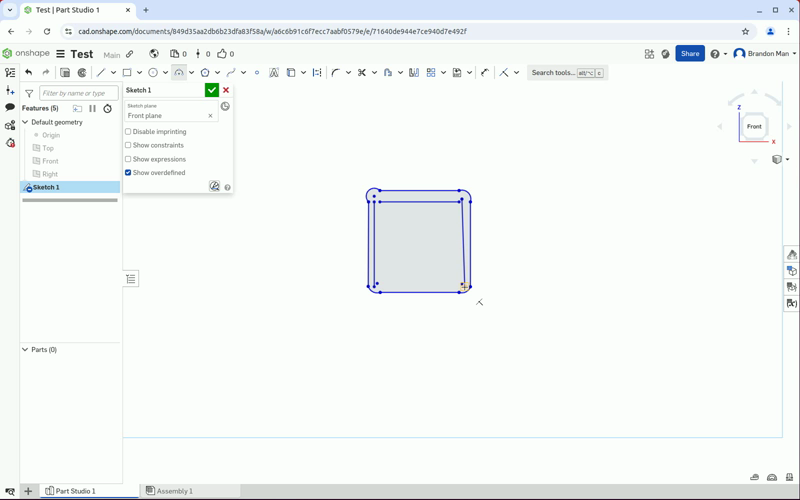
scroll(-6)
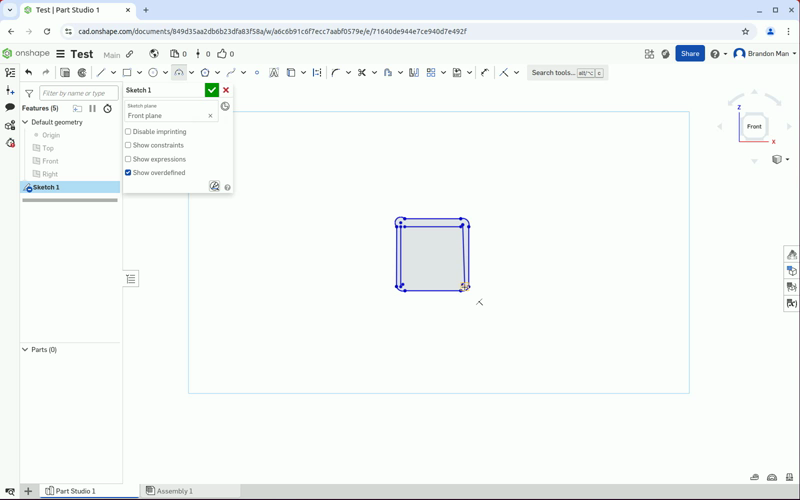
scroll(-6)
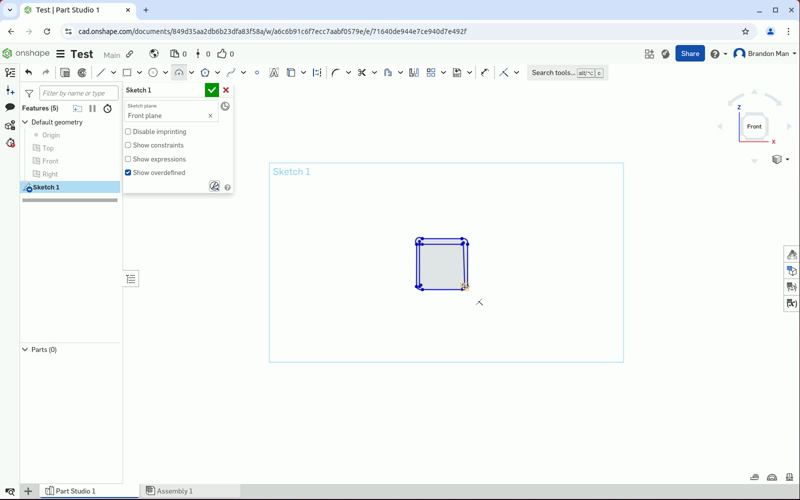
scroll(-6)
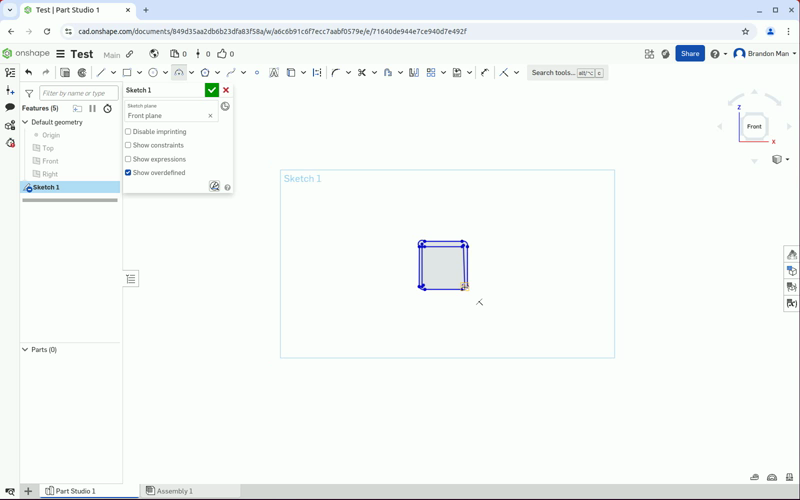
scroll(-6)
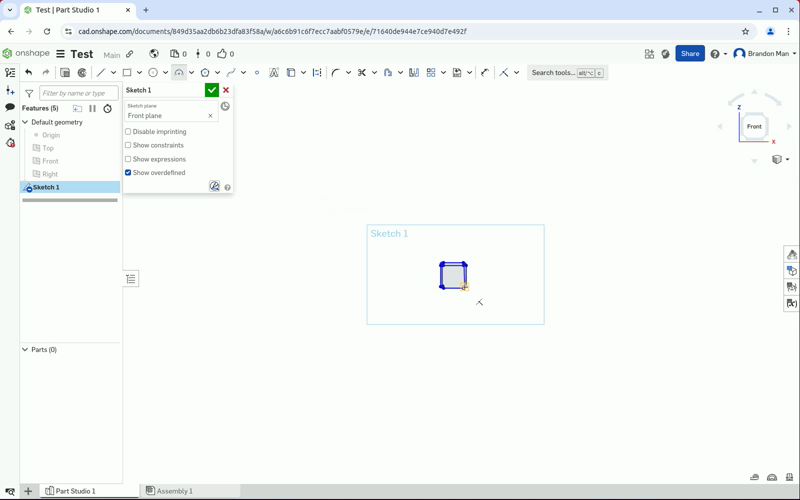
scroll(-6)
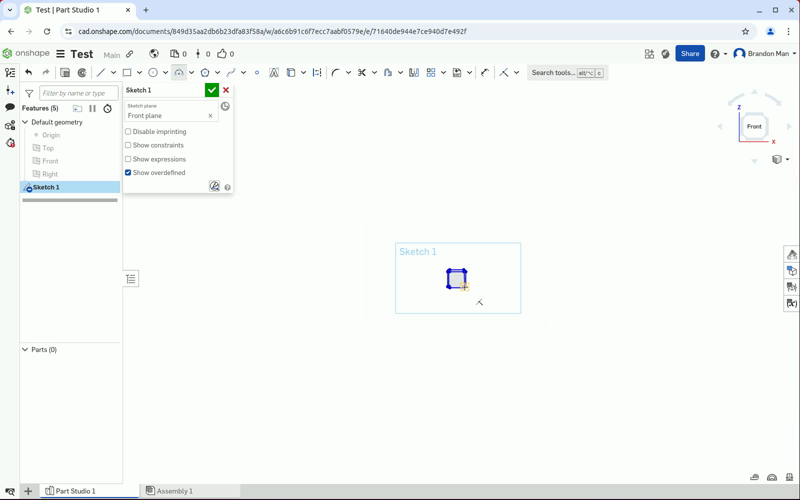
scroll(-6)
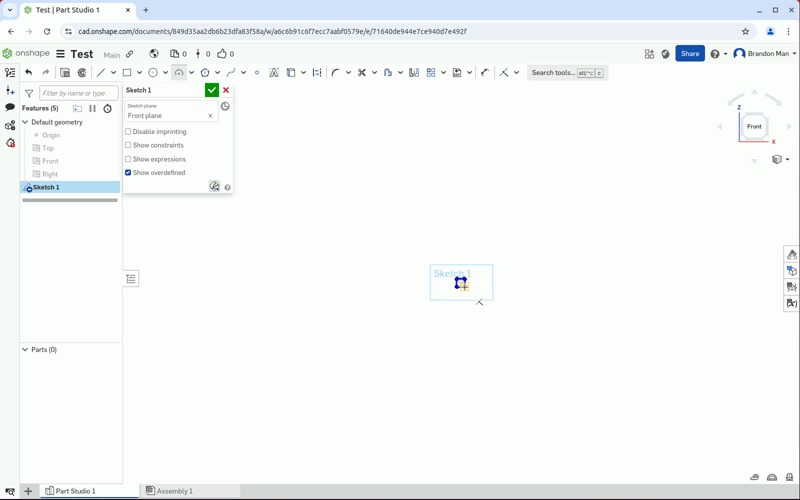
key_down(shift)
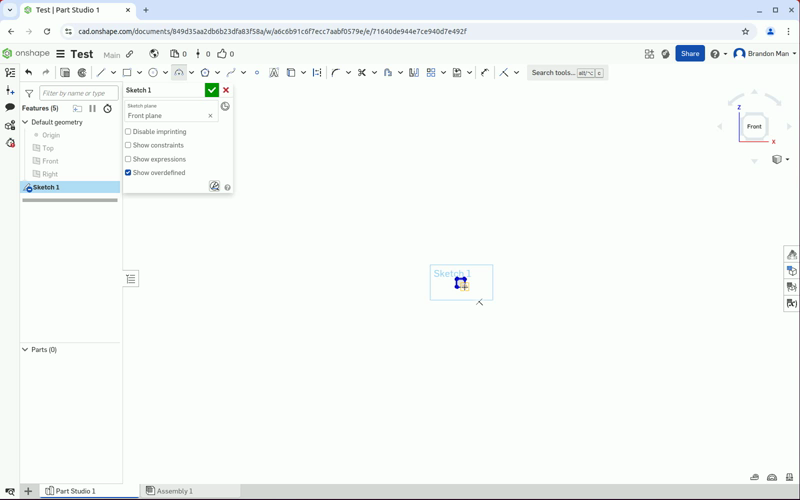
mouse_move(464, 286)
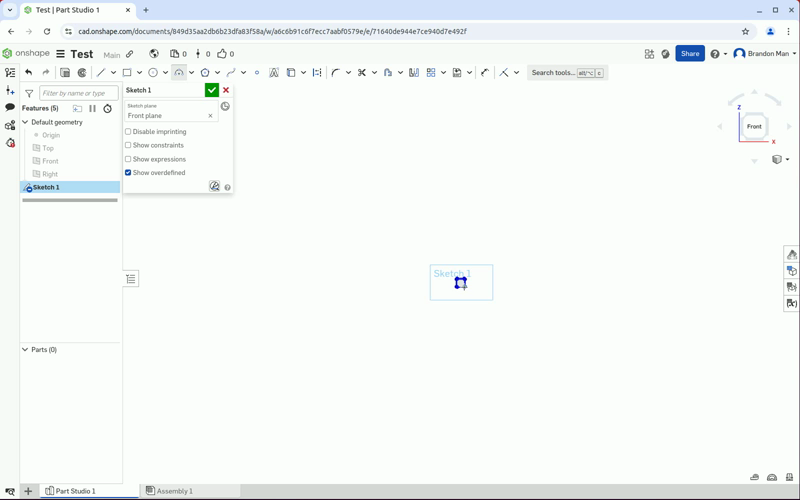
scroll(6)
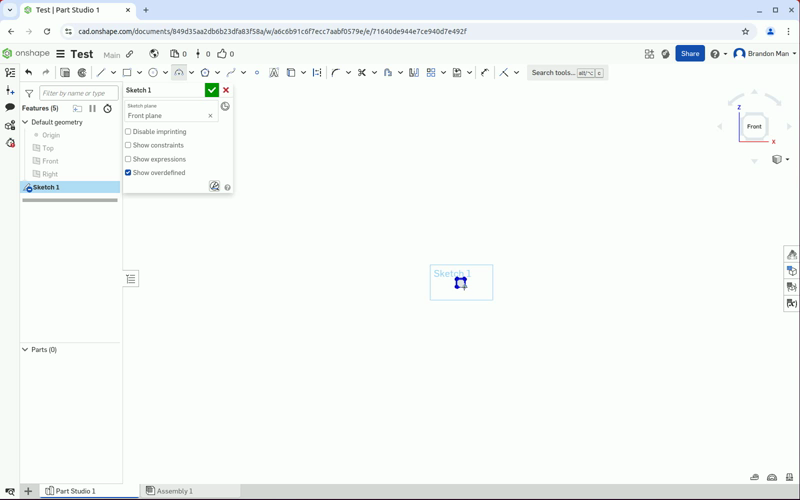
scroll(6)
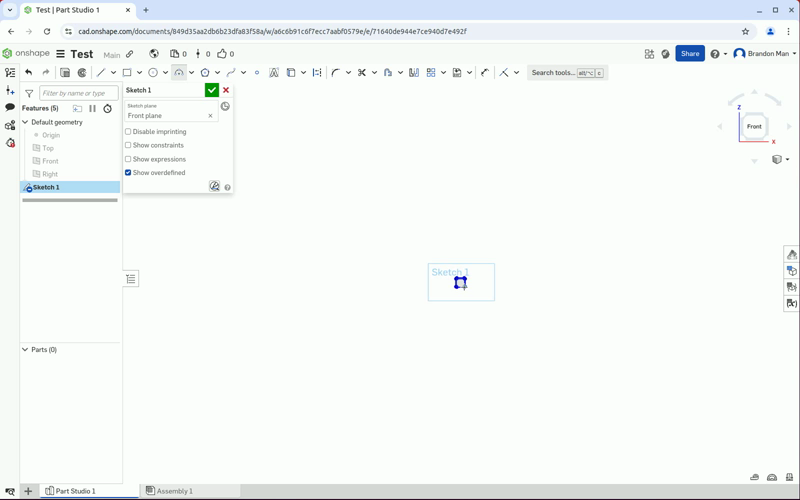
scroll(6)
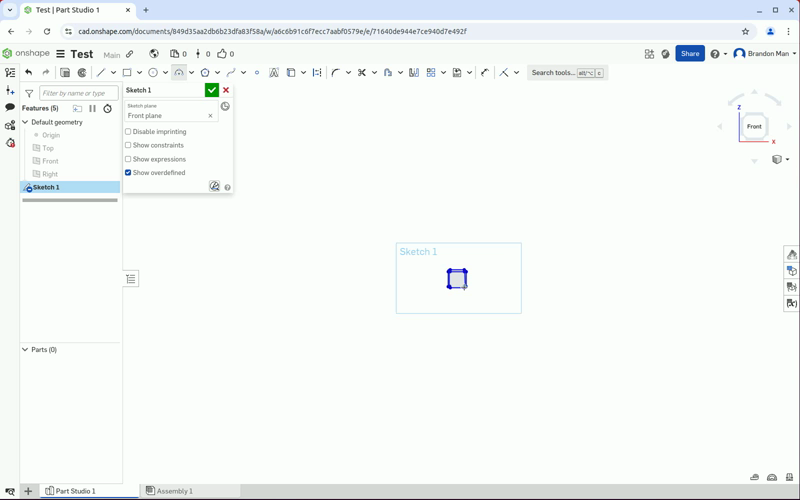
scroll(6)
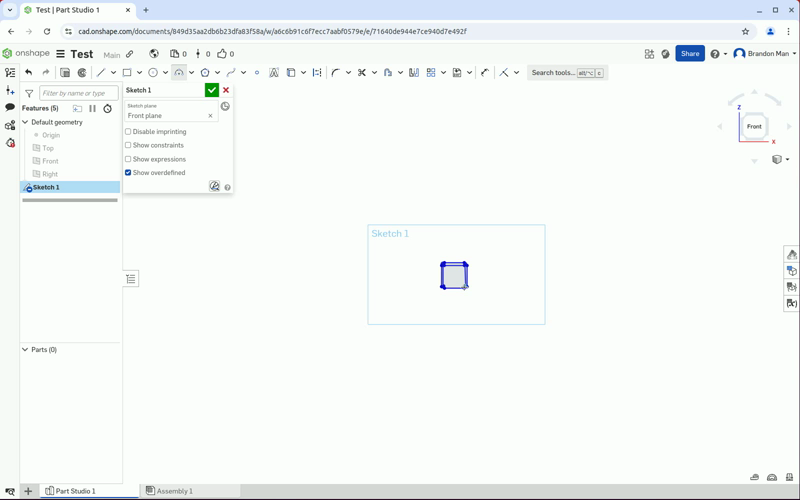
scroll(6)
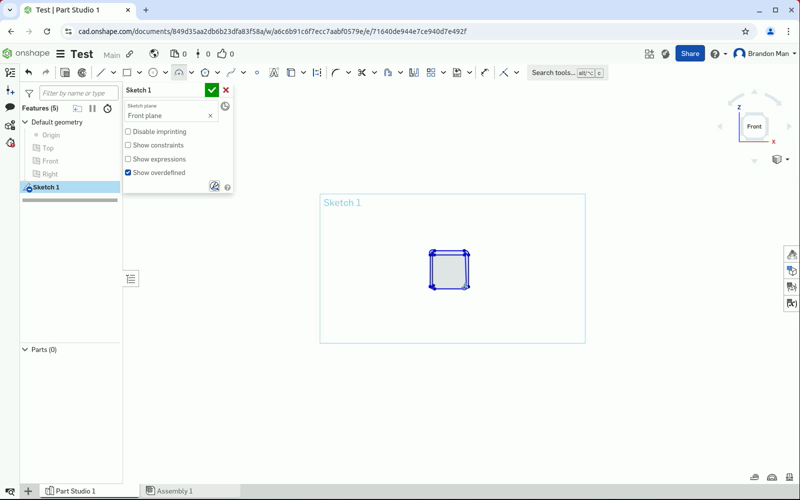
scroll(6)
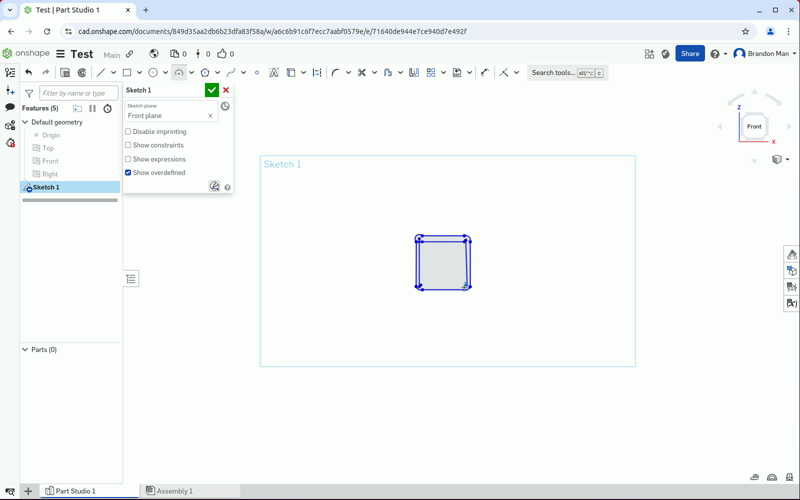
scroll(6)
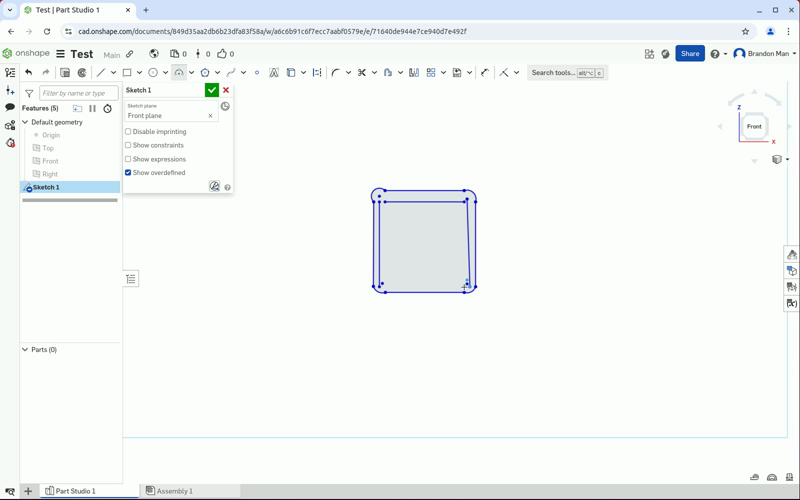
click(464, 286)
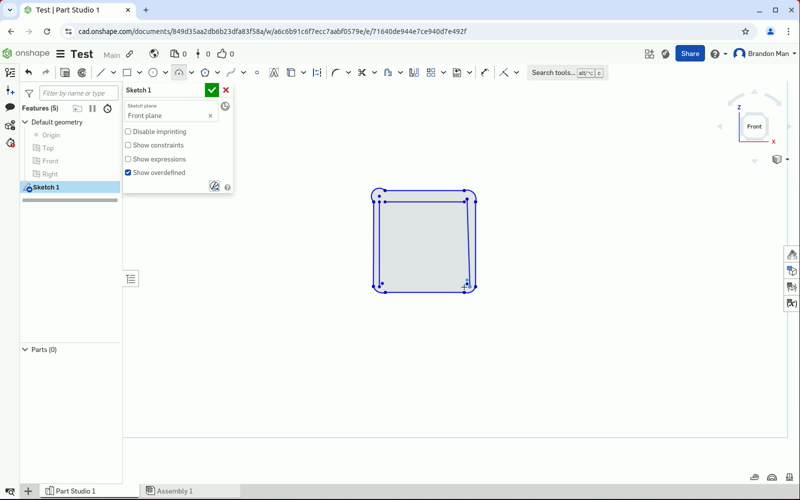
scroll(-6)
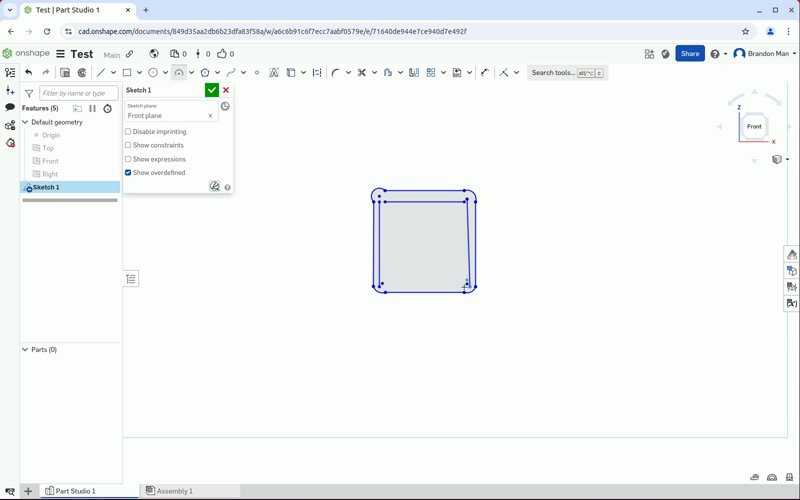
scroll(-6)
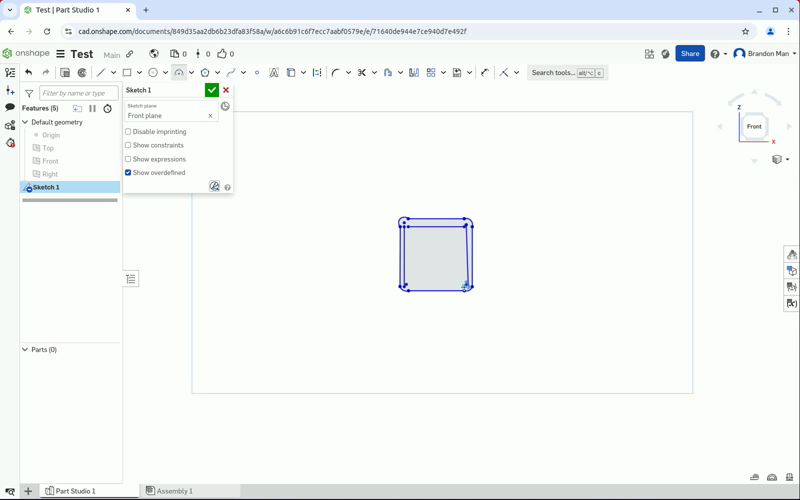
scroll(-6)
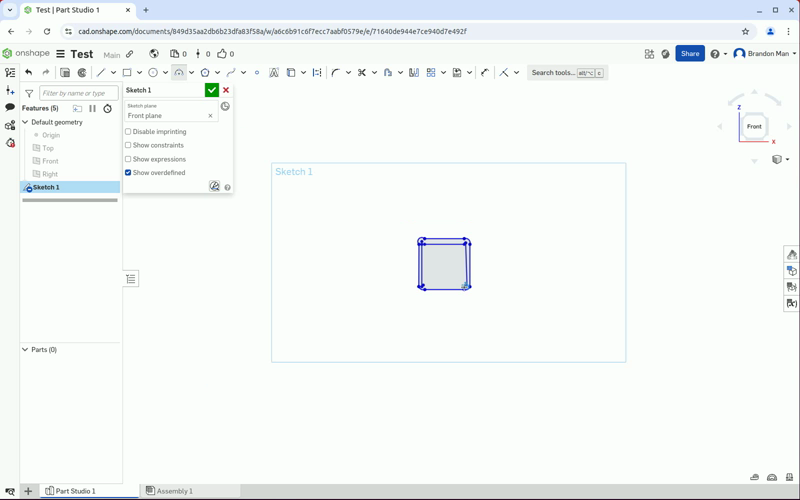
scroll(-6)
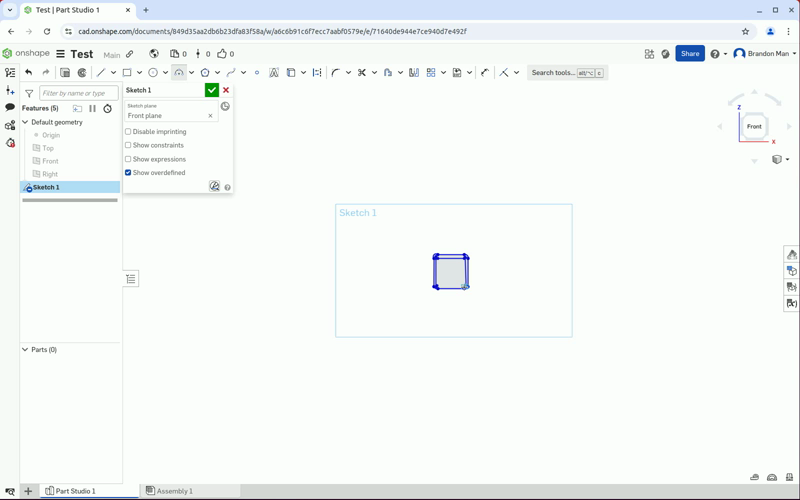
scroll(-6)
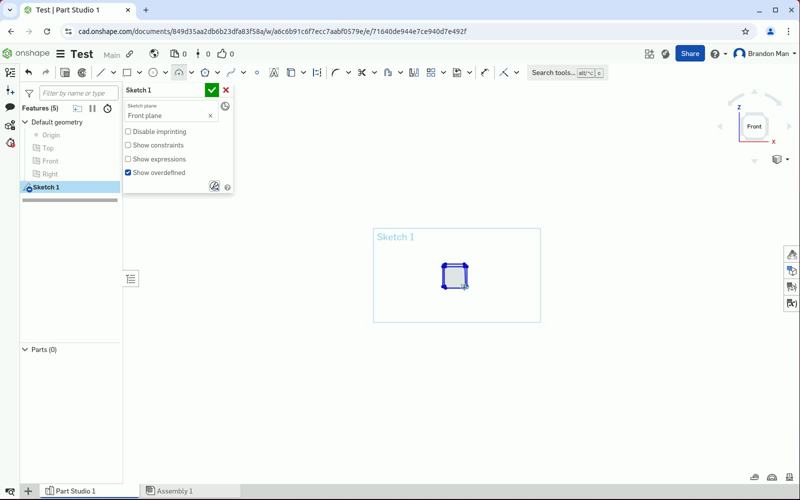
scroll(-6)
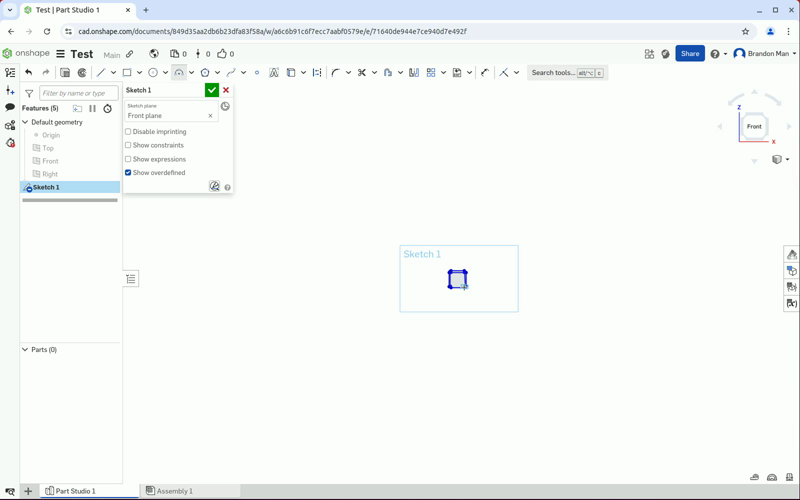
scroll(-6)
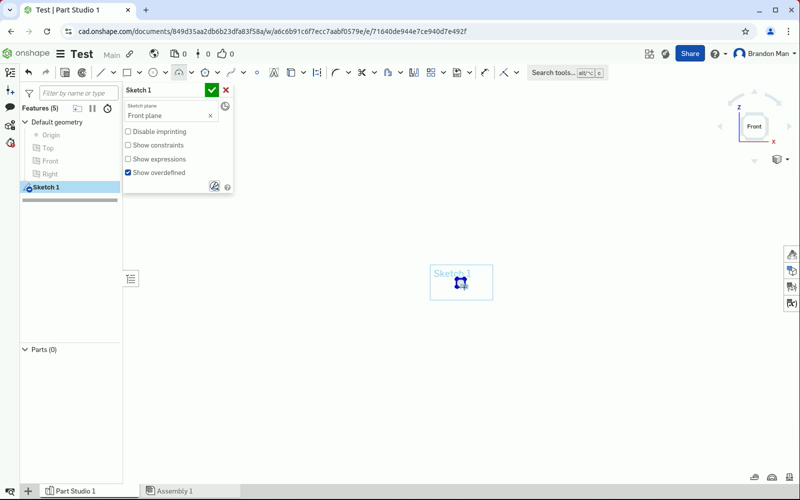
mouse_move(464, 286)
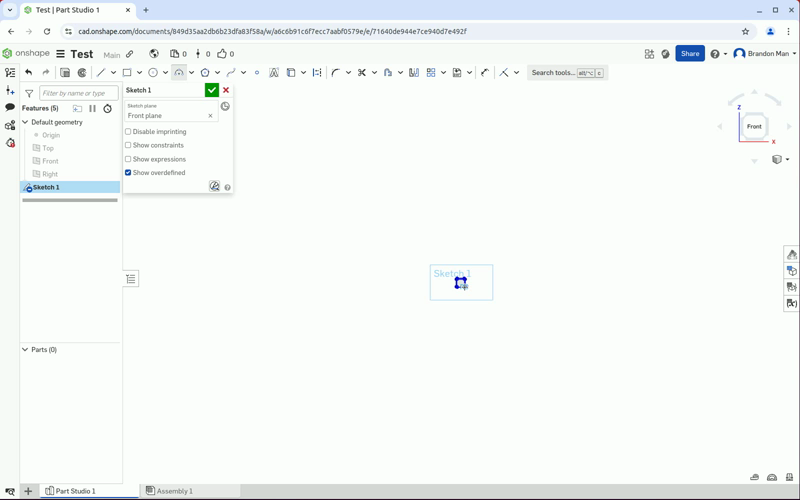
scroll(6)
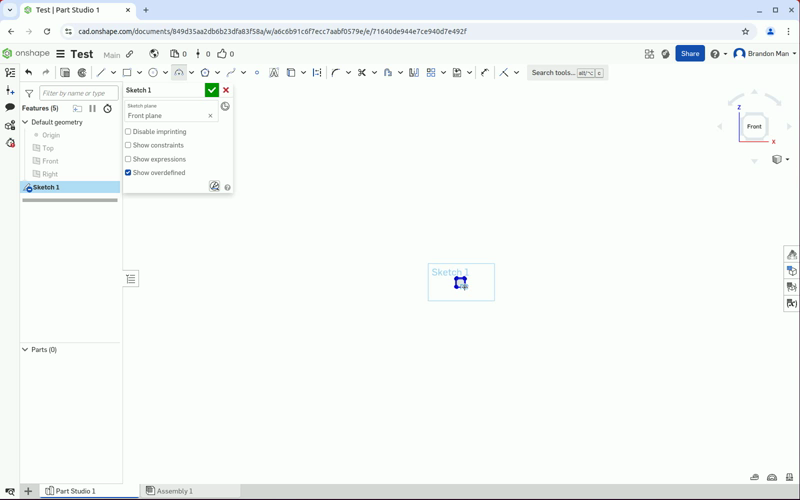
scroll(6)
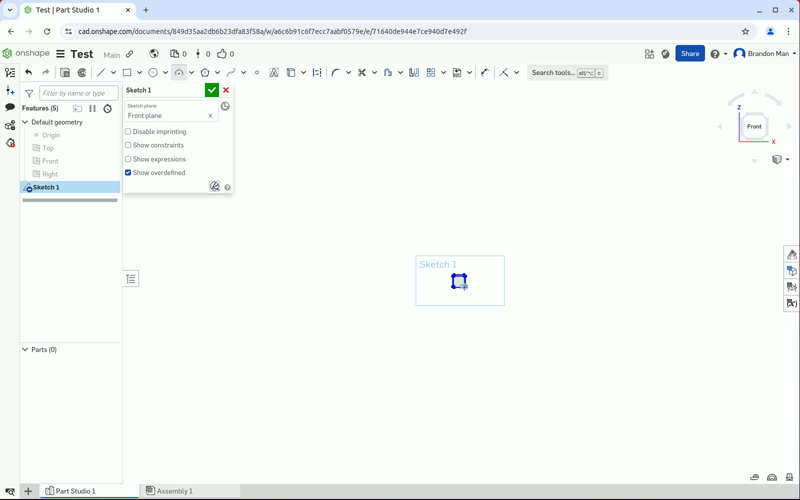
scroll(6)
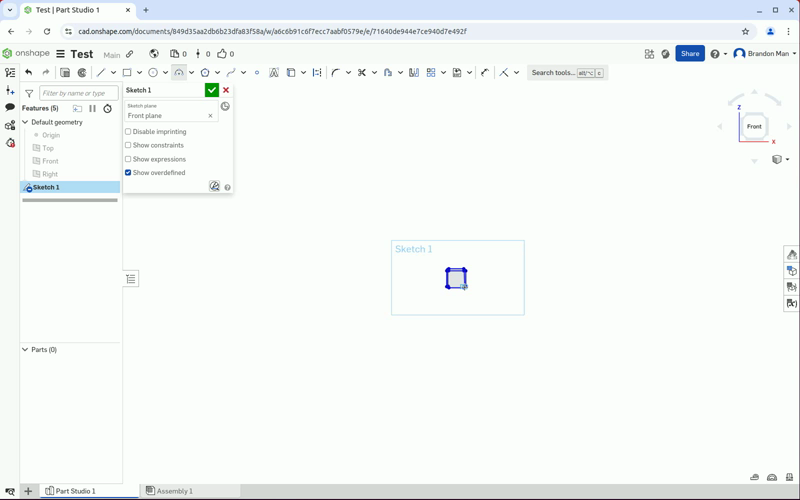
scroll(6)
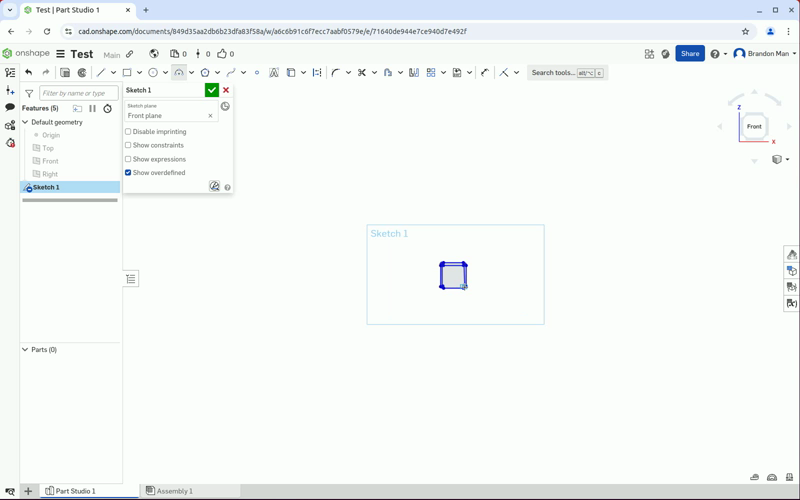
scroll(6)
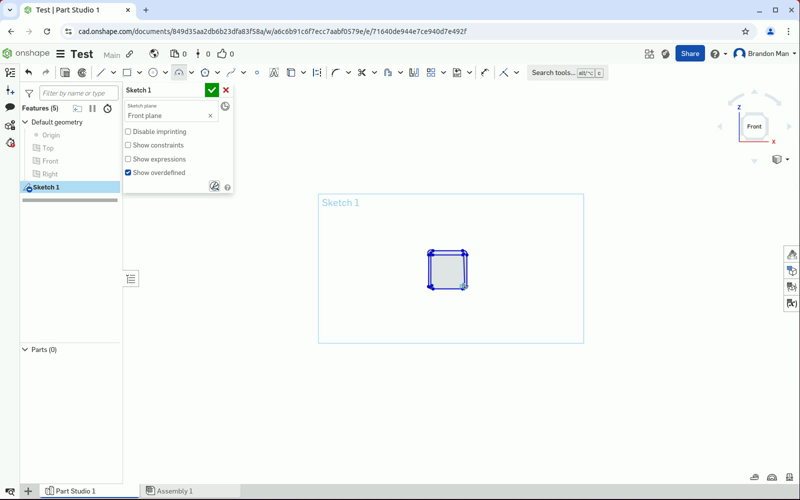
scroll(6)
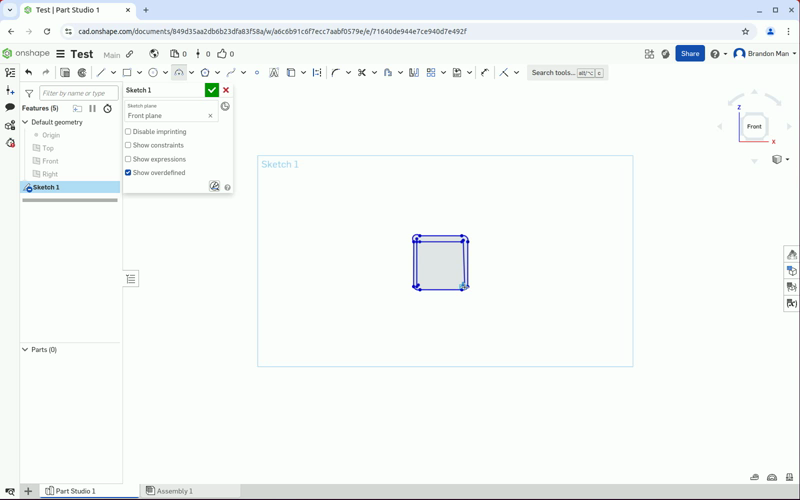
scroll(6)
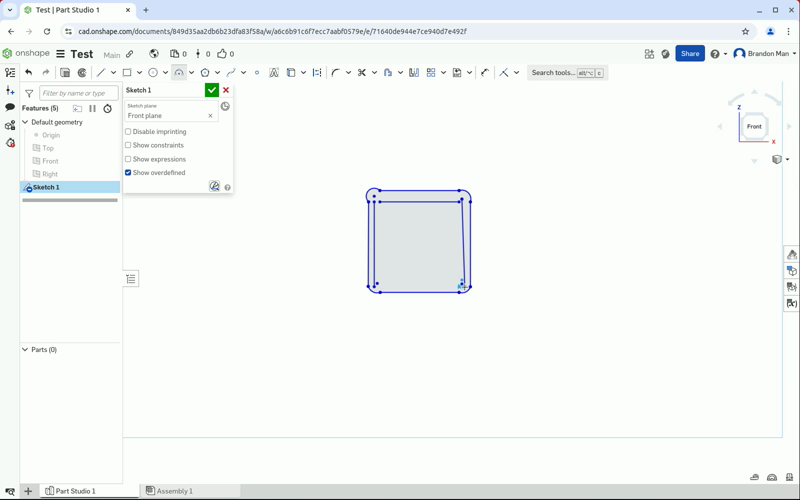
click(464, 286)
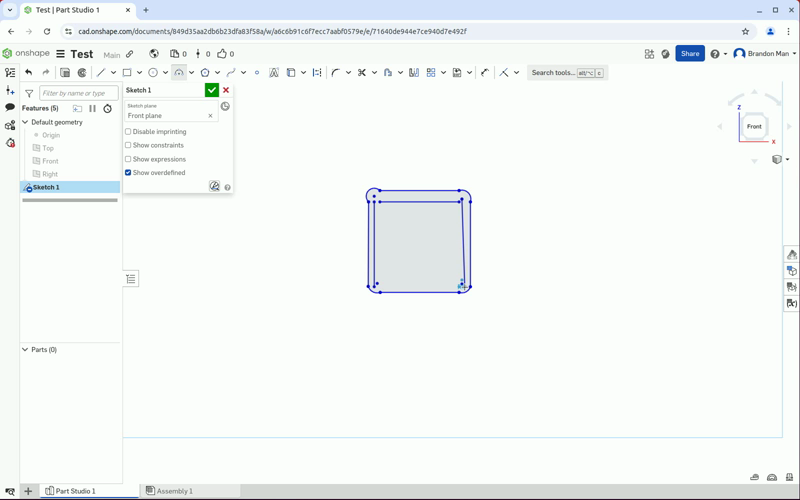
scroll(-6)
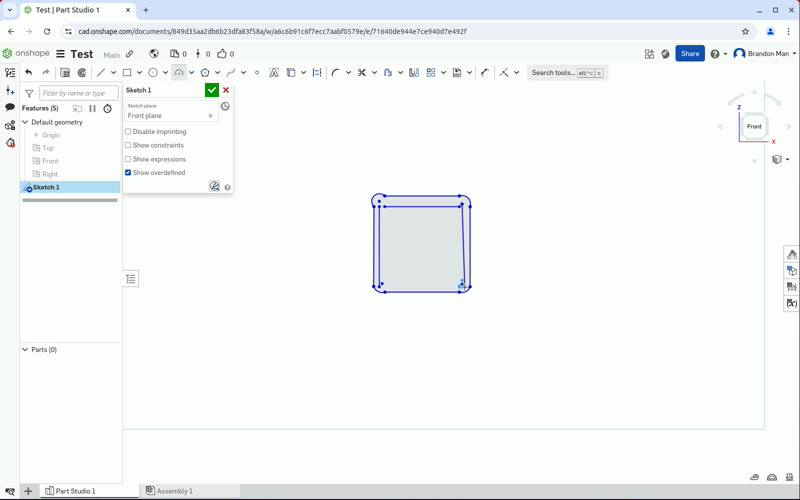
scroll(-6)
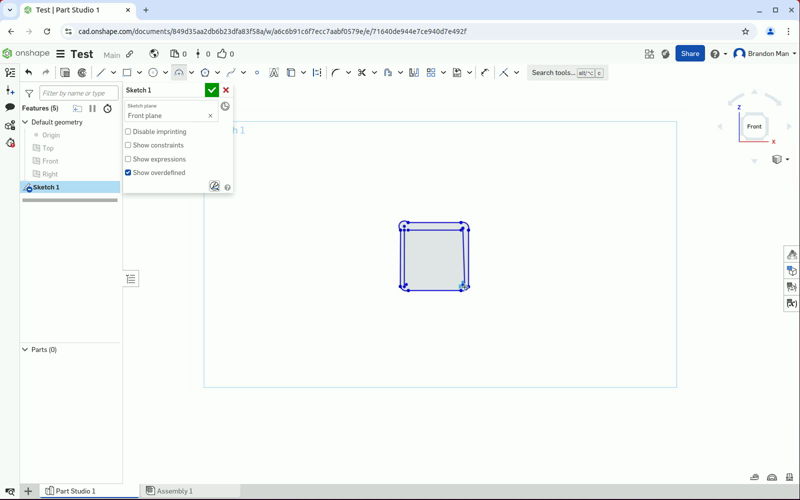
scroll(-6)
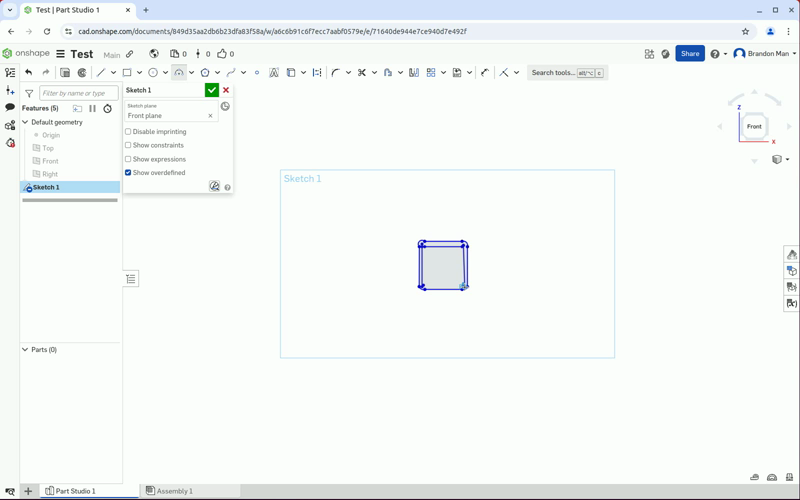
scroll(-6)
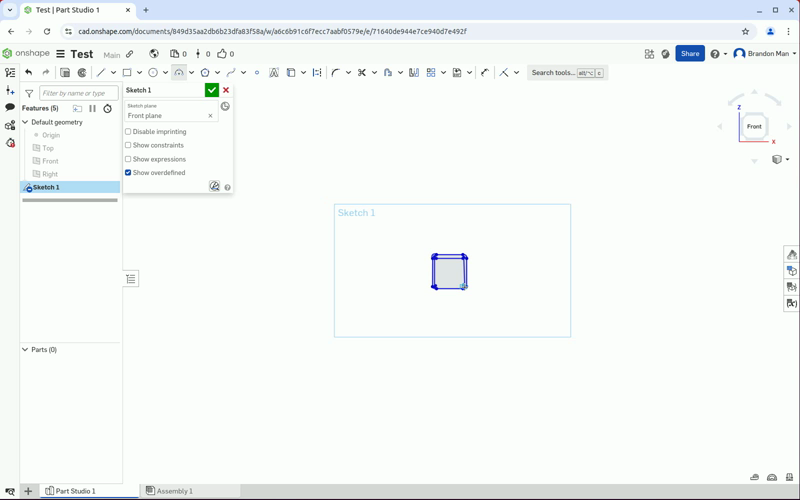
scroll(-6)
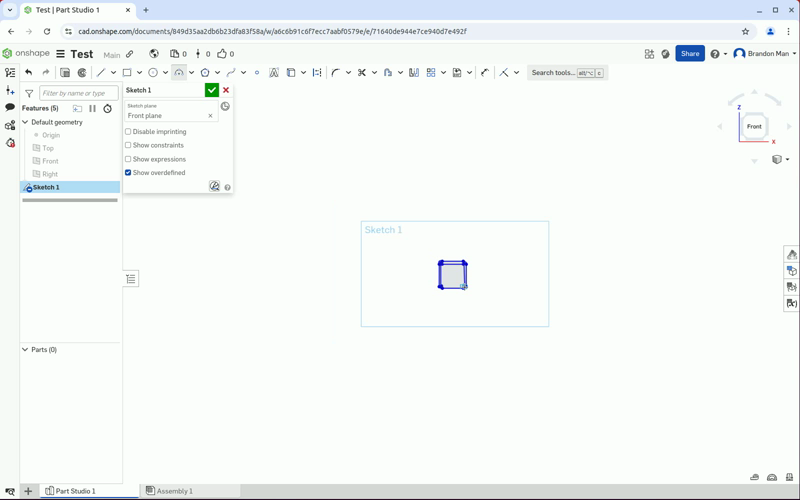
scroll(-6)
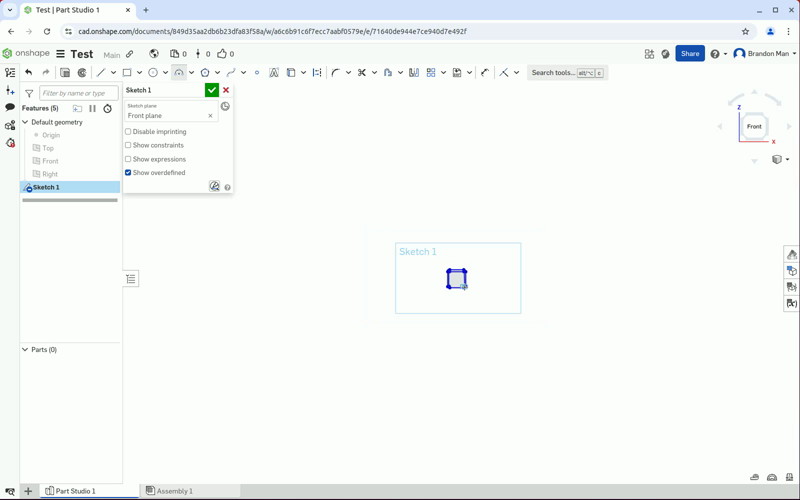
scroll(-6)
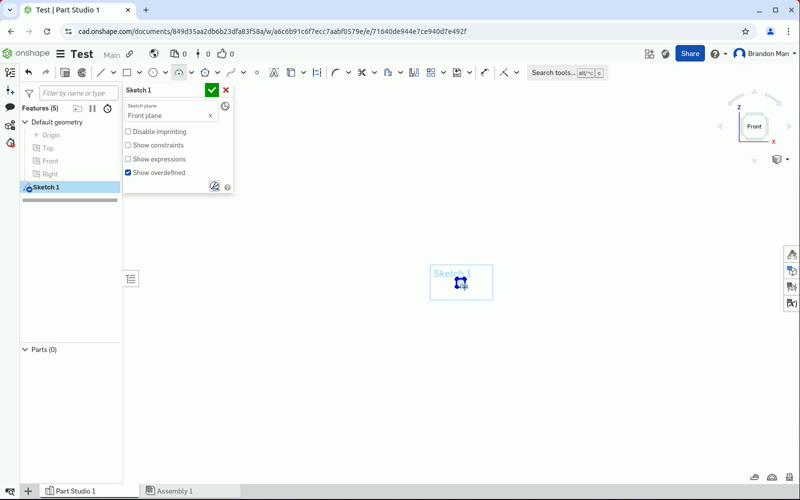
key_up(shift)
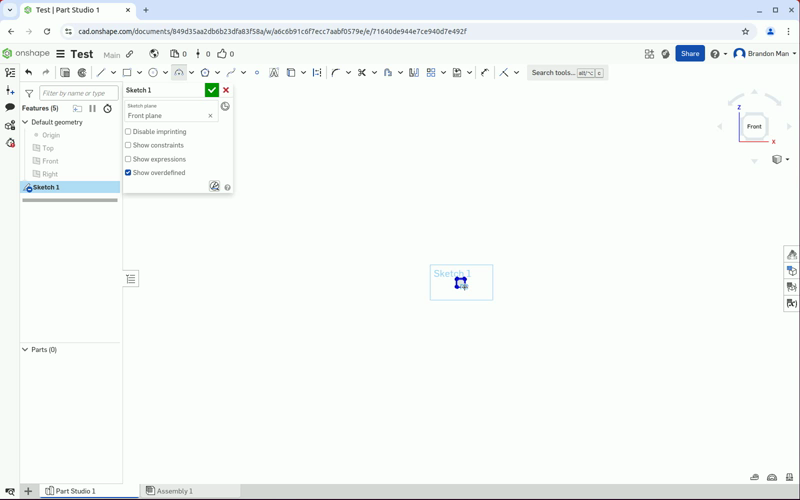
key(esc)
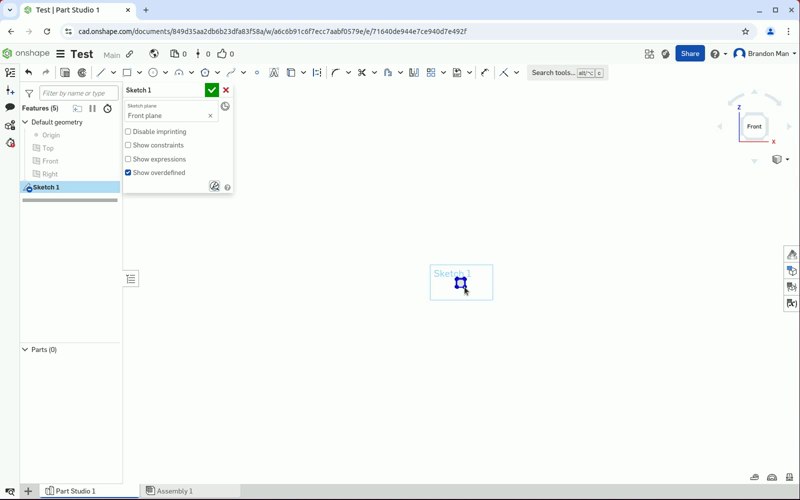
key(l)
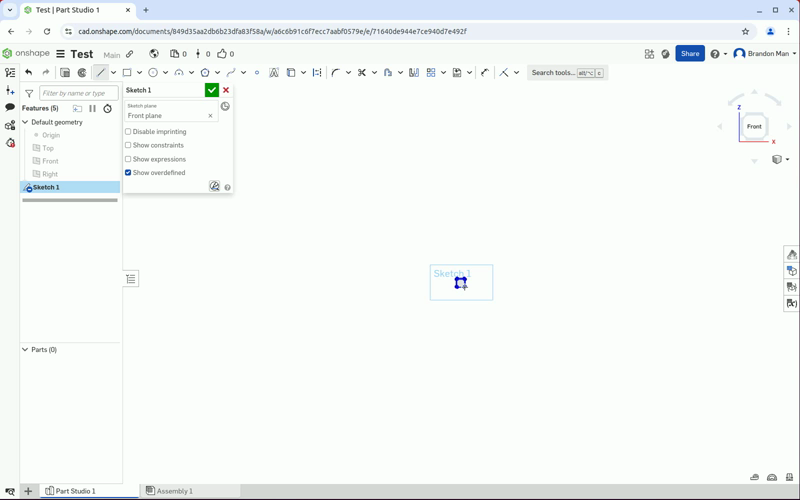
mouse_move(464, 286)
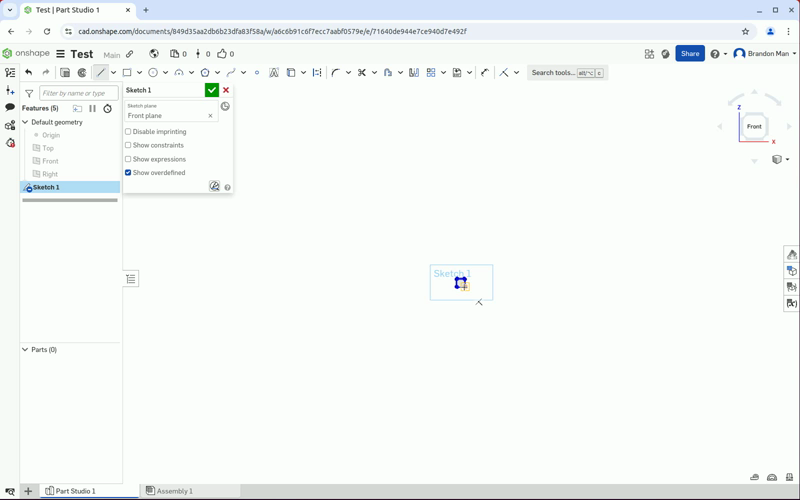
scroll(6)
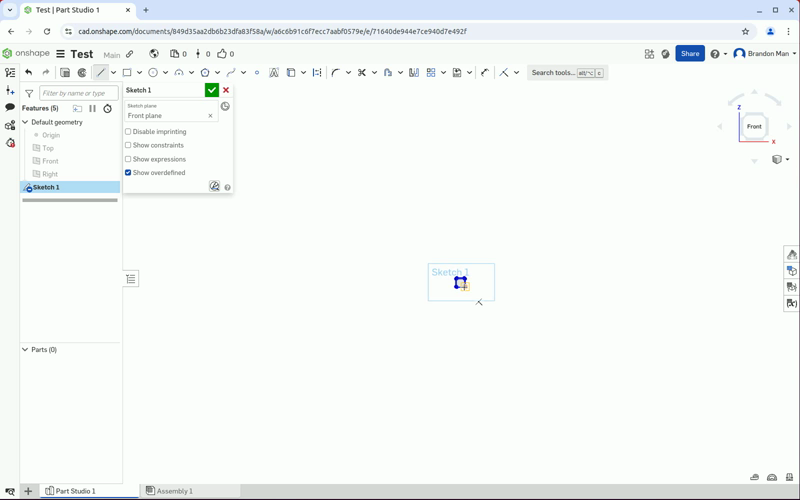
scroll(6)
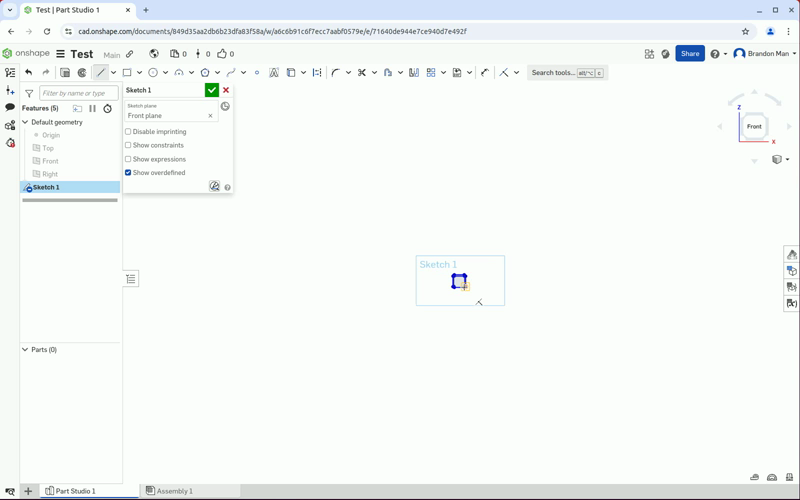
scroll(6)
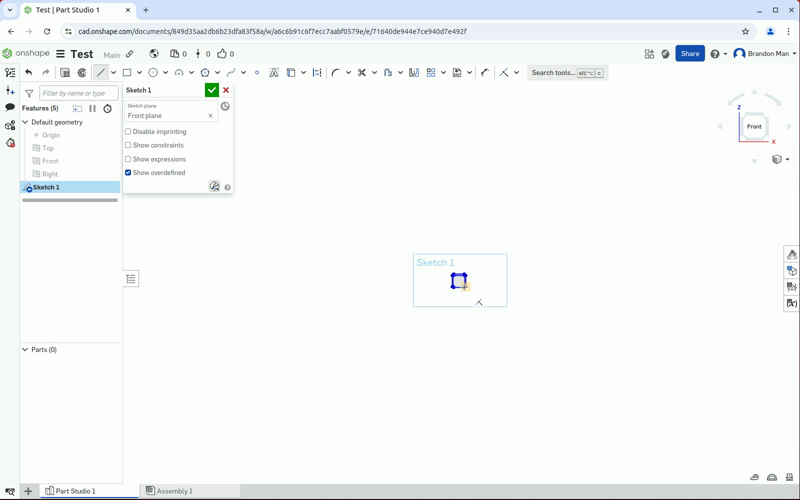
scroll(6)
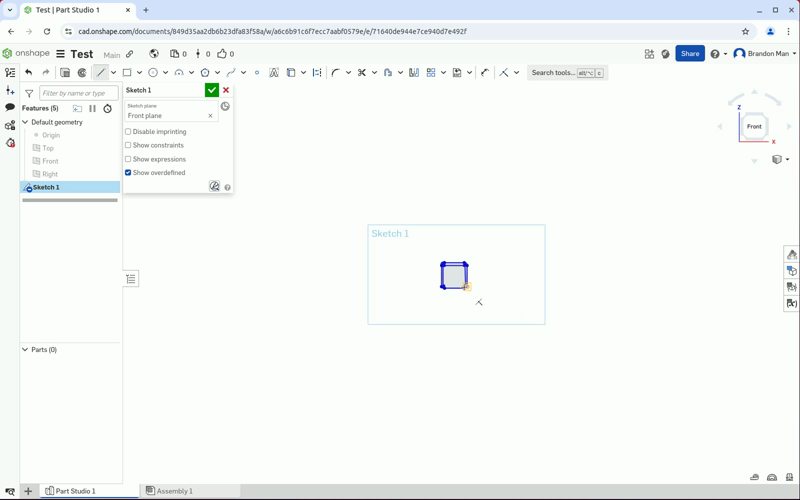
scroll(6)
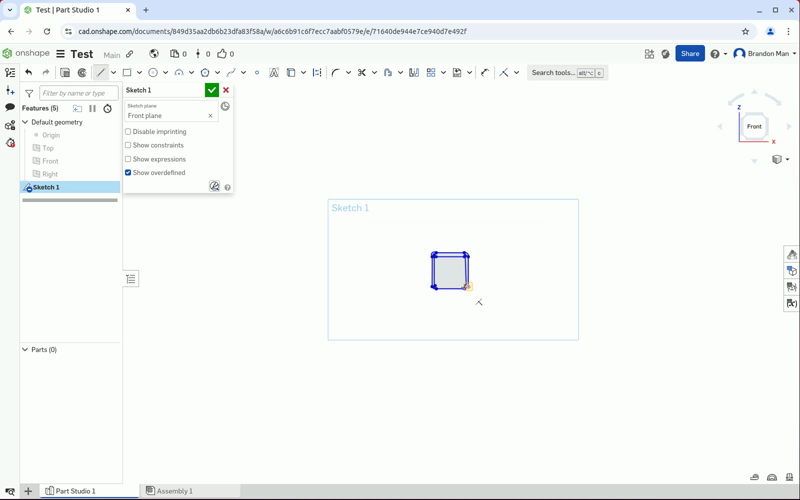
scroll(6)
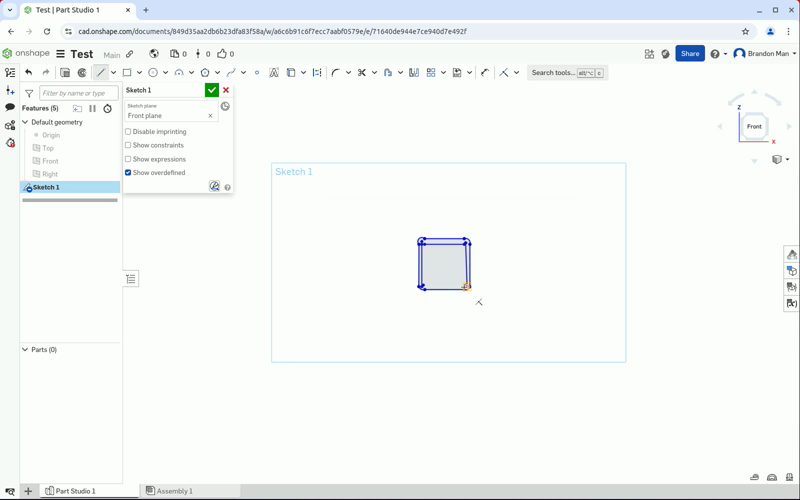
scroll(6)
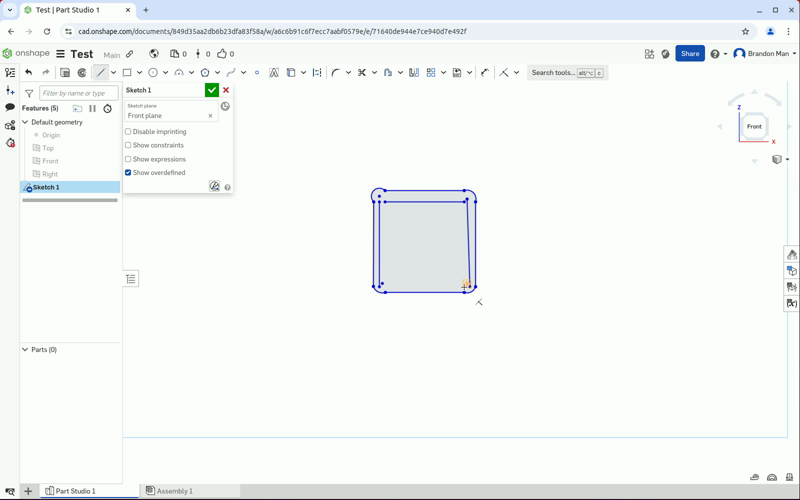
click(464, 286)
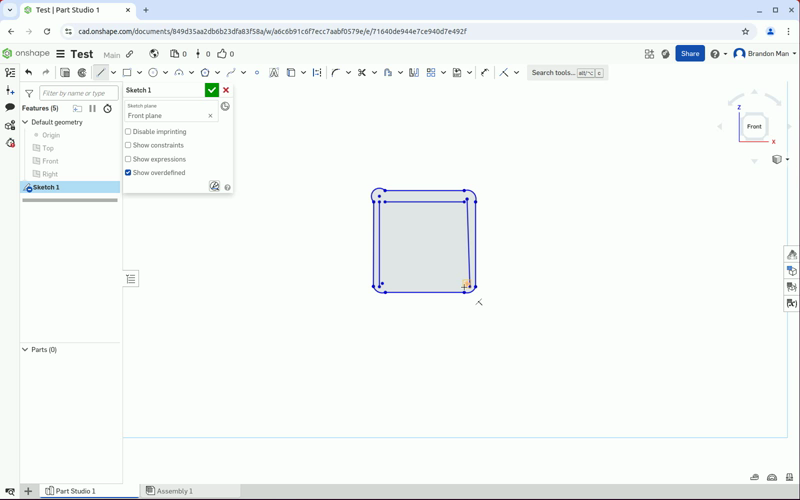
scroll(-6)
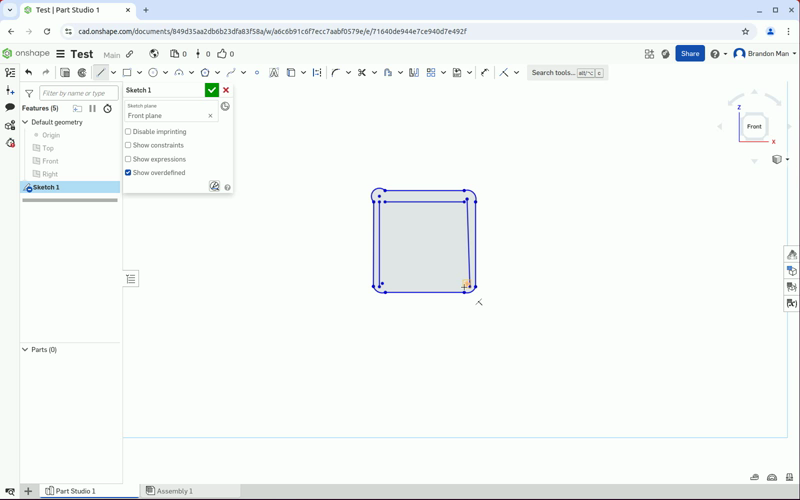
scroll(-6)
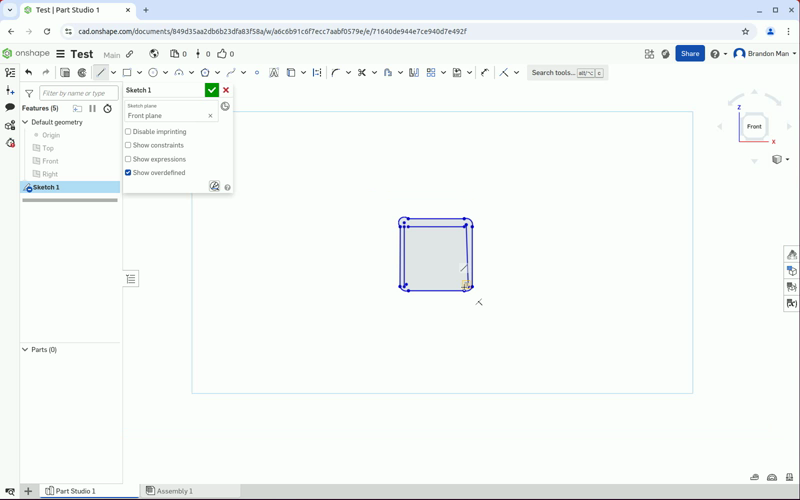
scroll(-6)
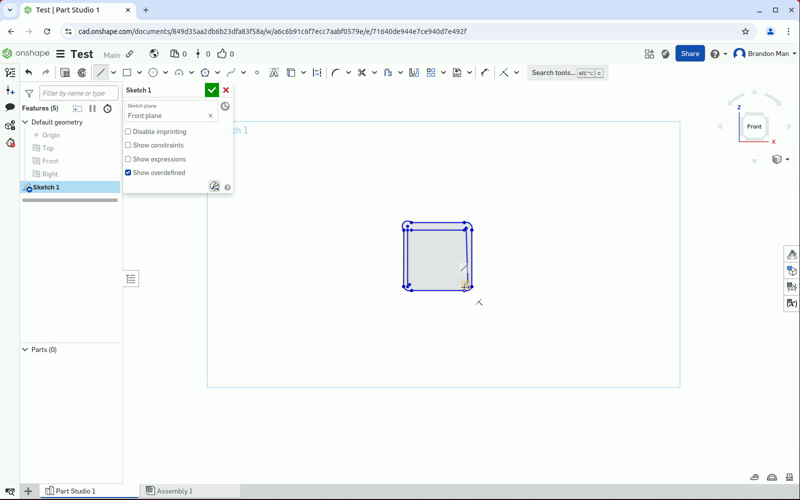
scroll(-6)
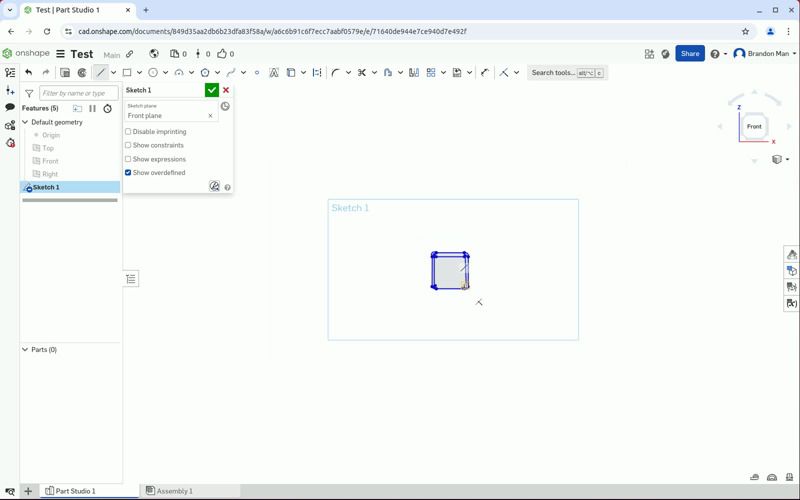
scroll(-6)
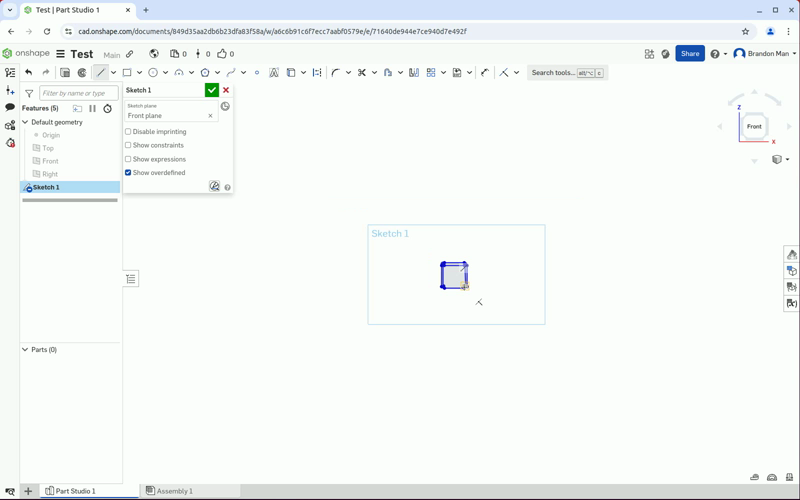
scroll(-6)
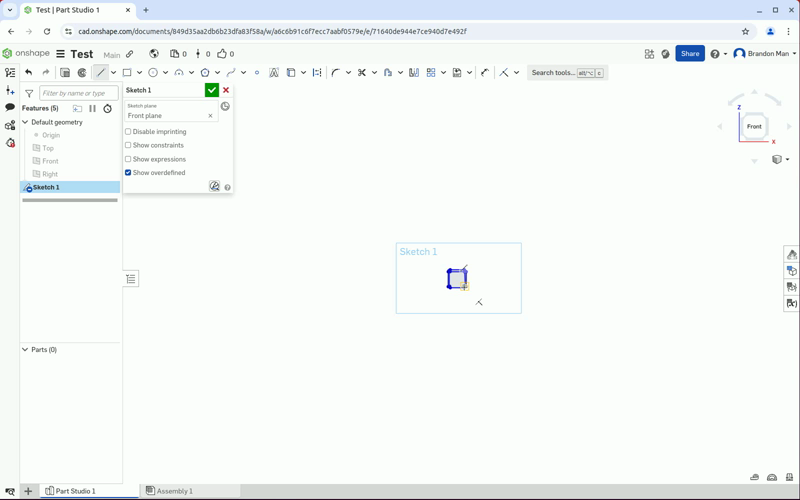
scroll(-6)
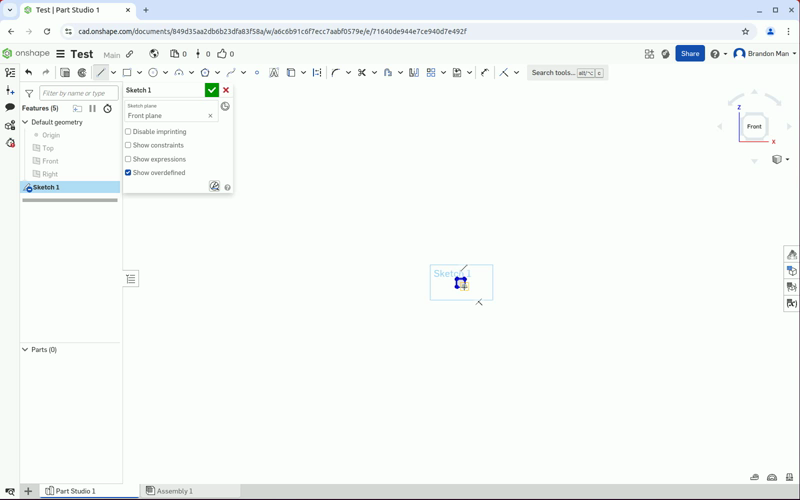
key_down(shift)
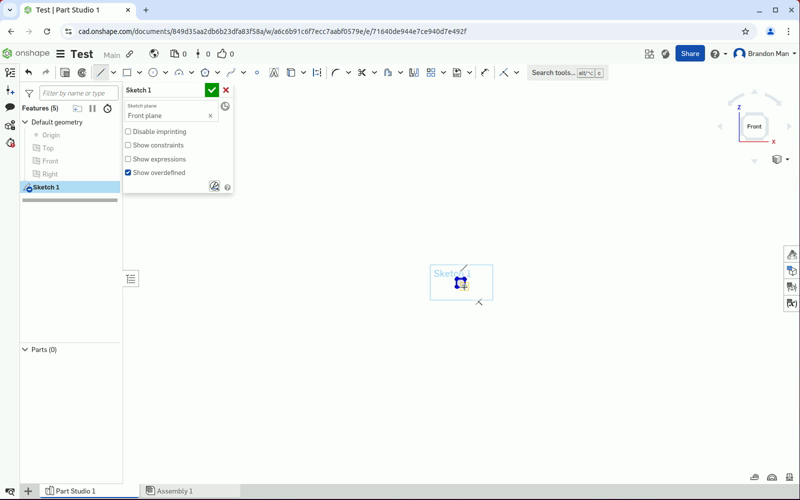
mouse_move(494, 286)
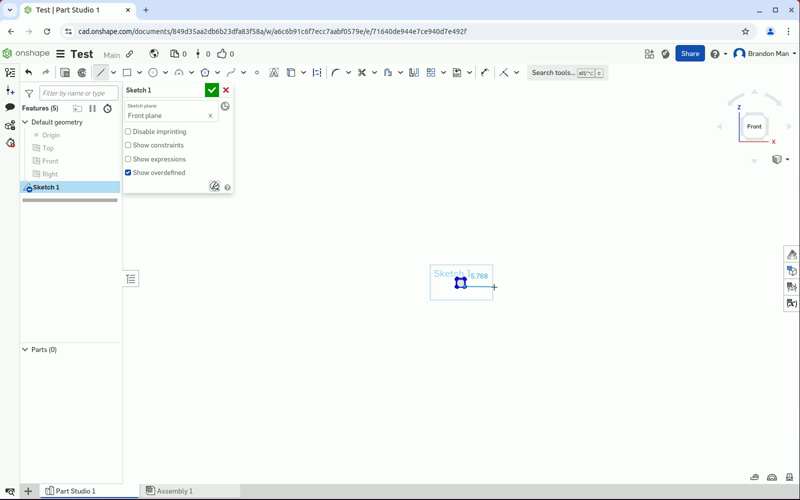
mouse_move(457, 286)
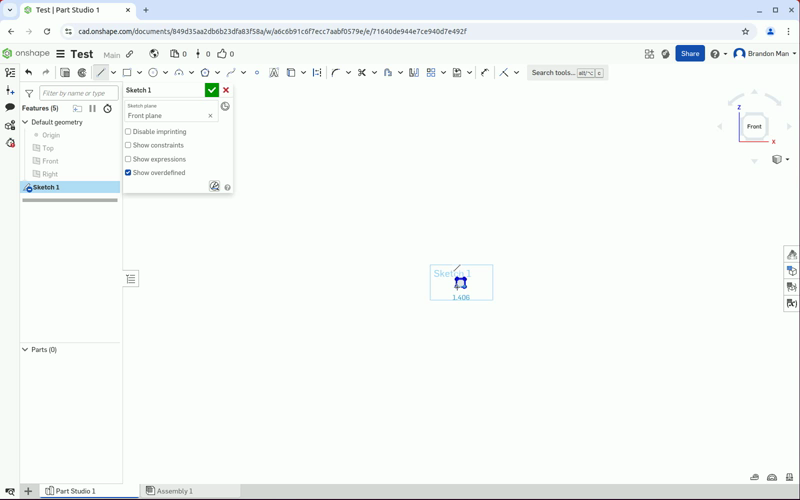
scroll(6)
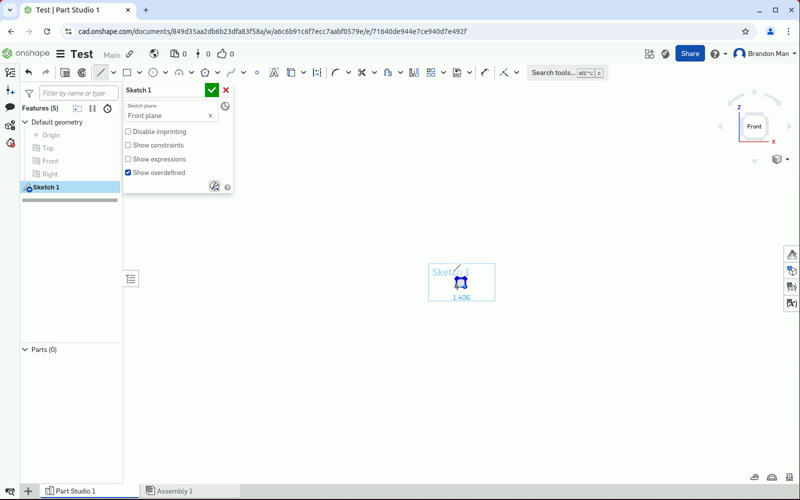
scroll(6)
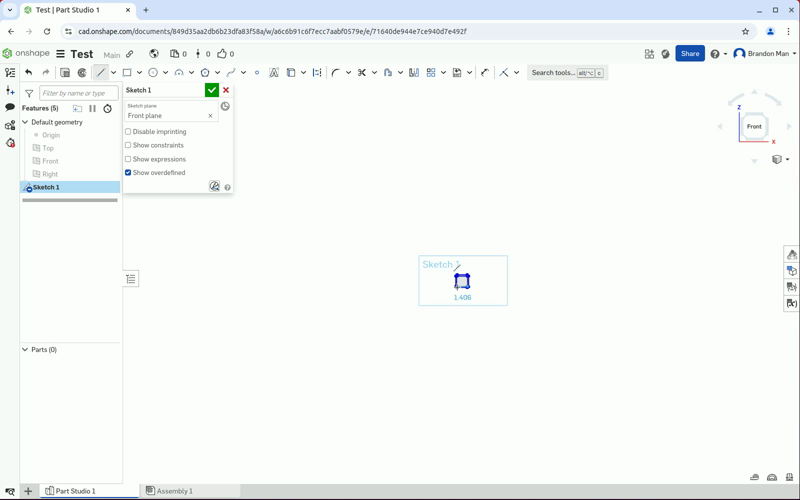
scroll(6)
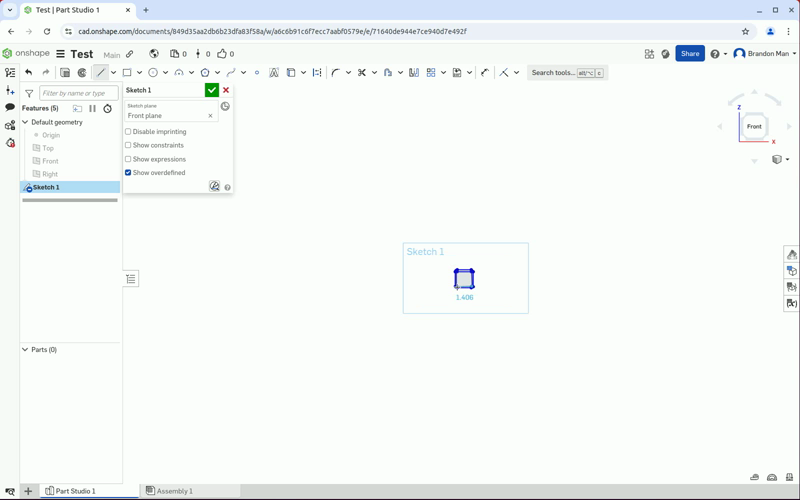
scroll(6)
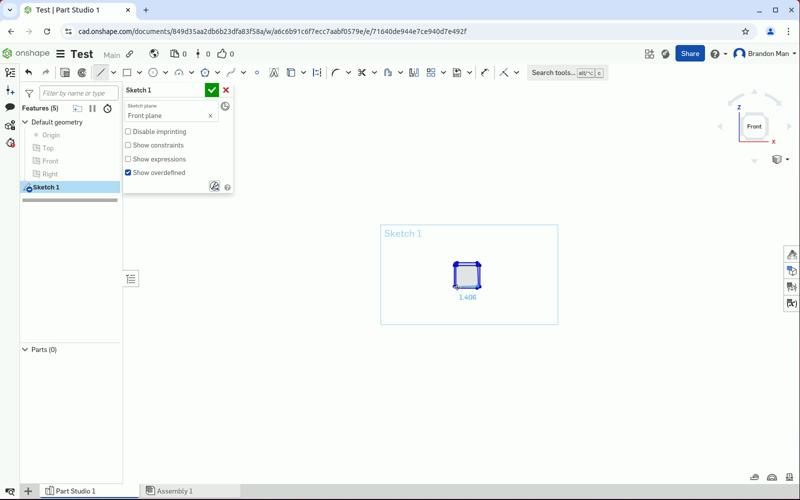
scroll(6)
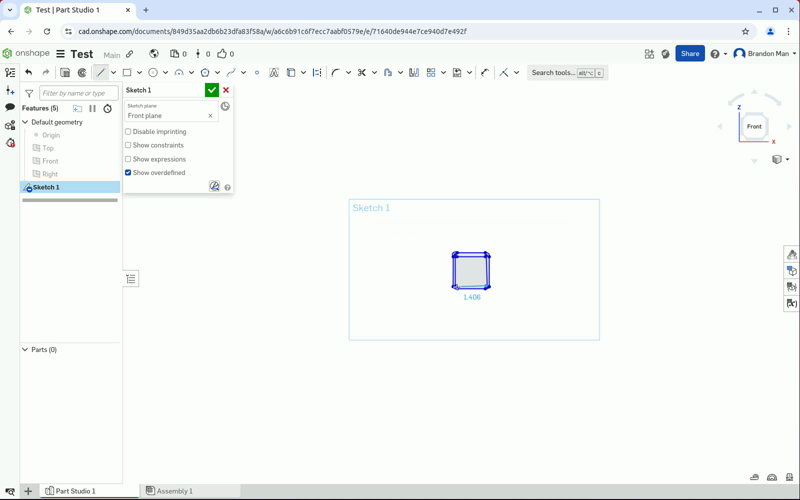
scroll(6)
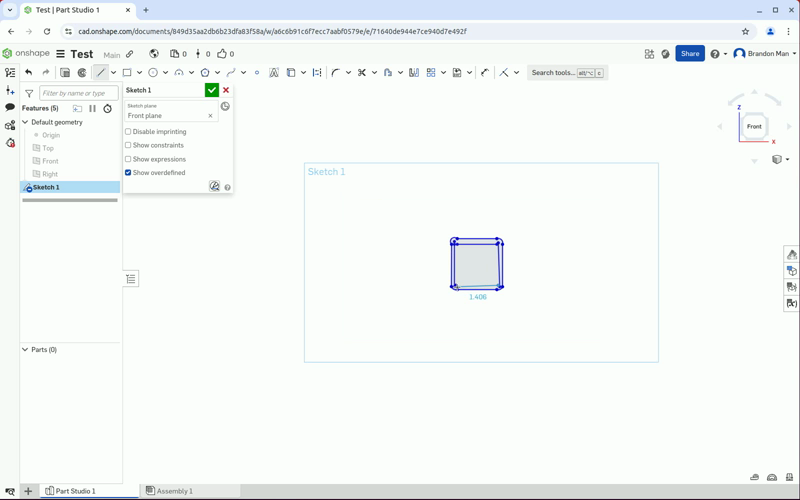
scroll(6)
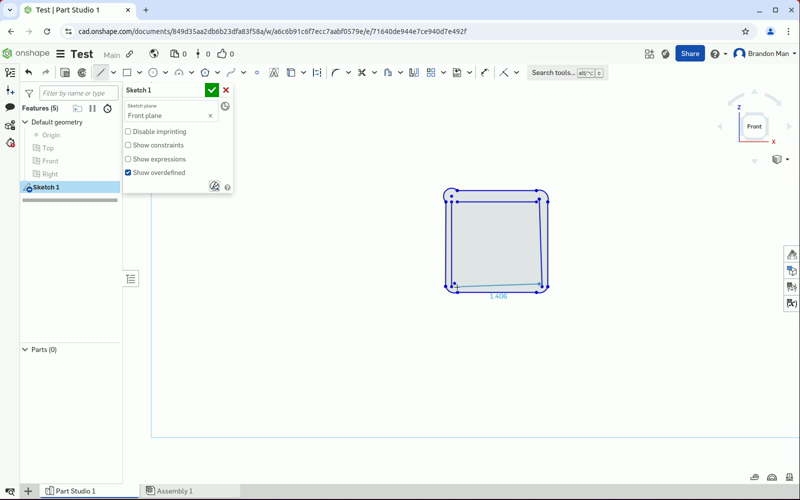
click(457, 286)
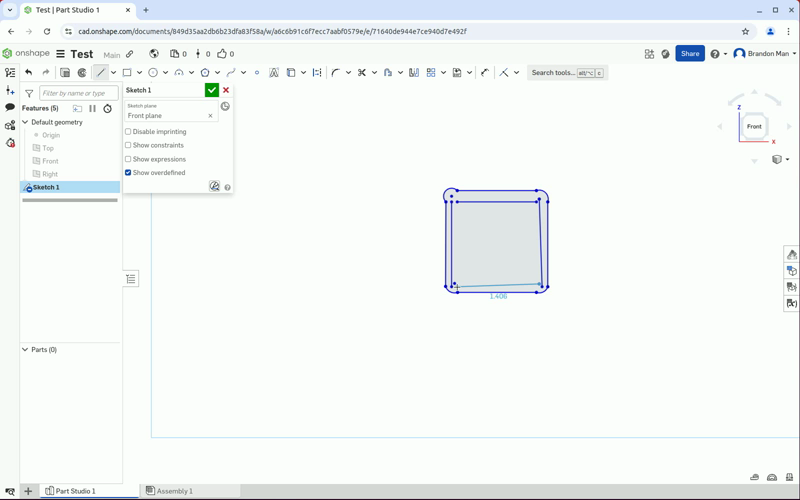
scroll(-6)
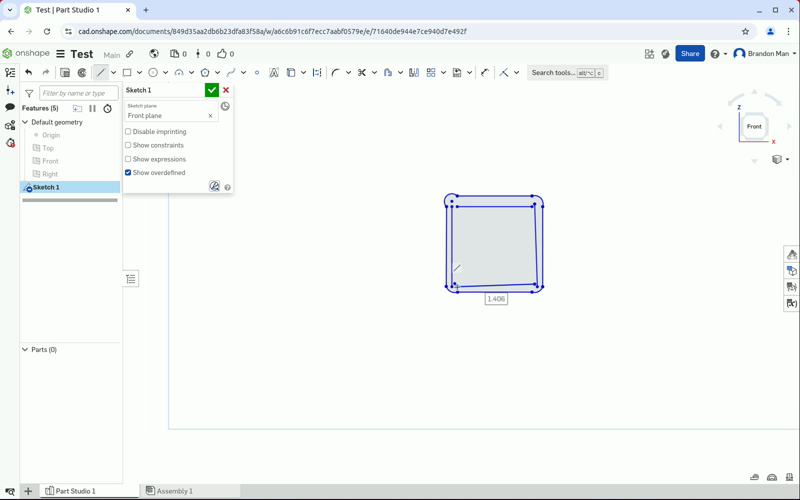
scroll(-6)
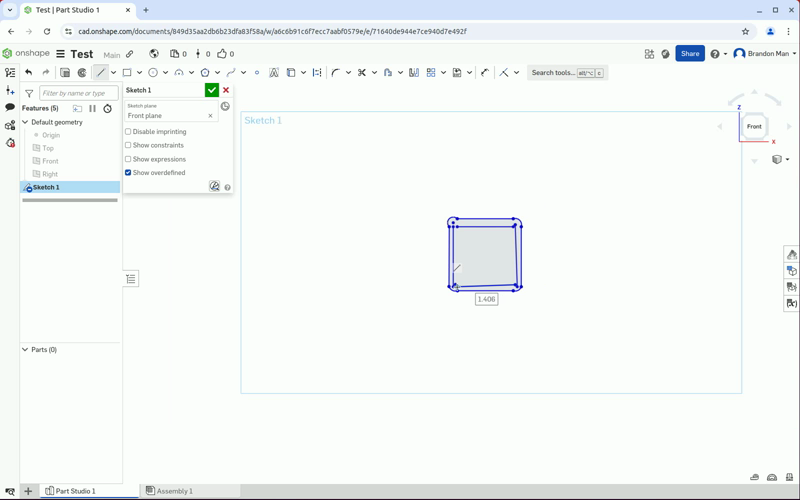
scroll(-6)
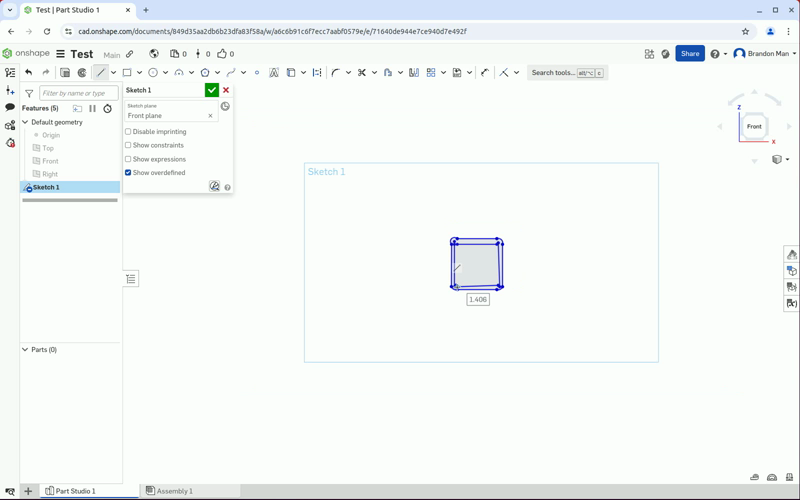
scroll(-6)
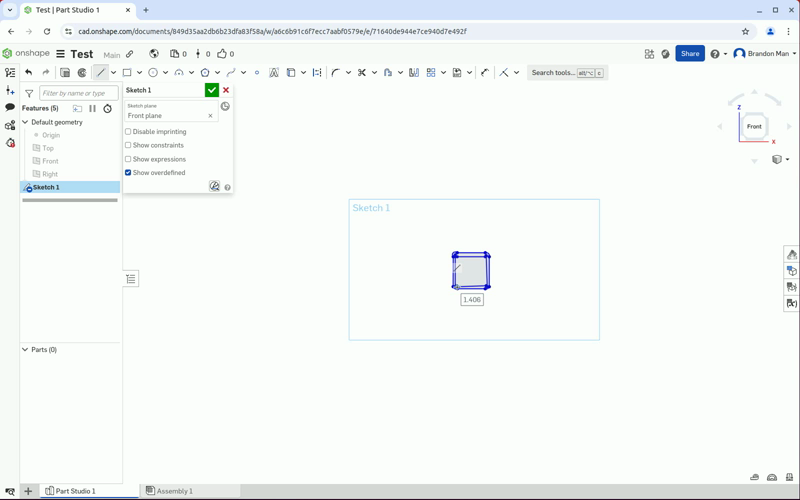
scroll(-6)
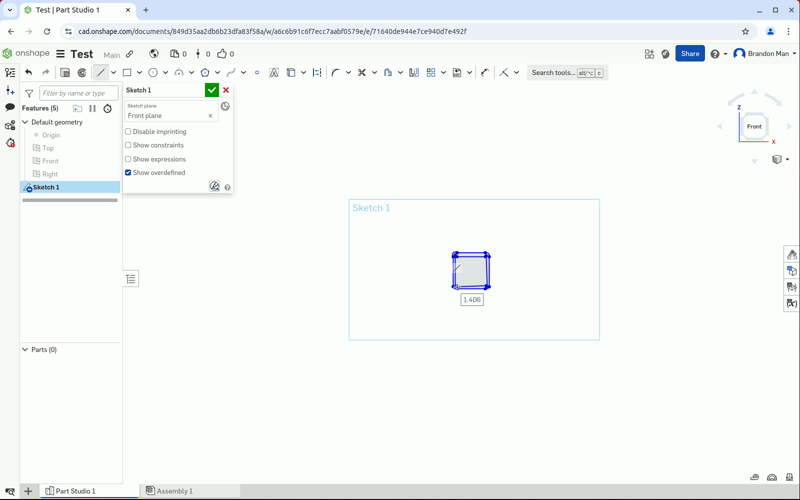
scroll(-6)
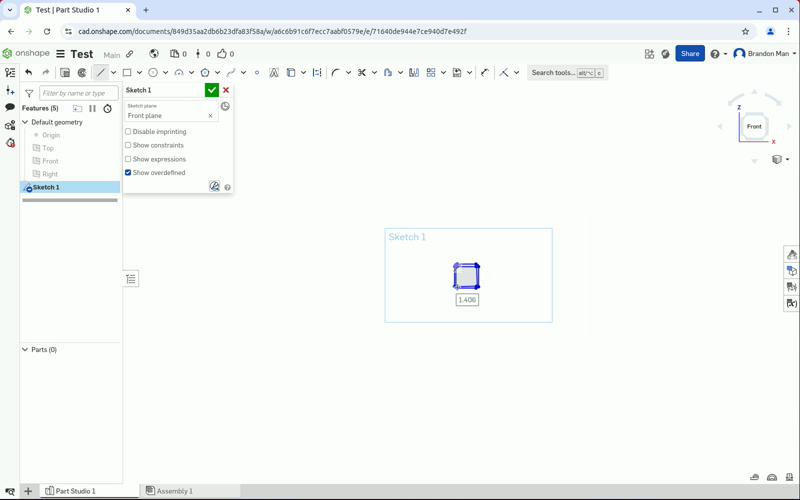
scroll(-6)
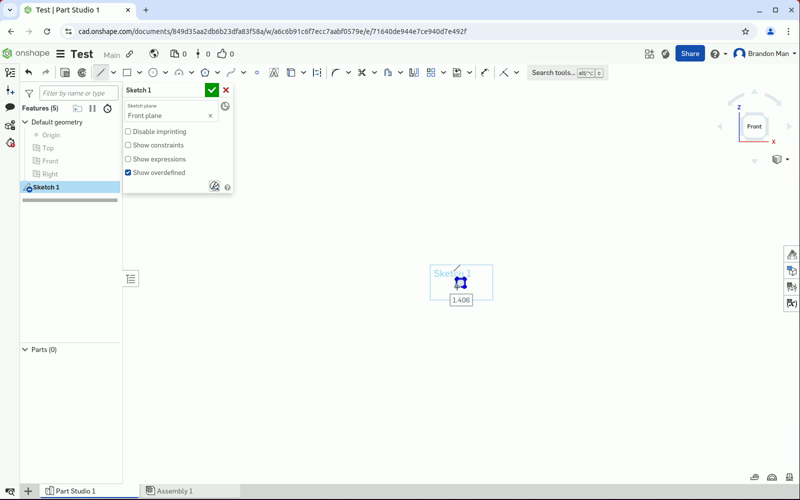
key_up(shift)
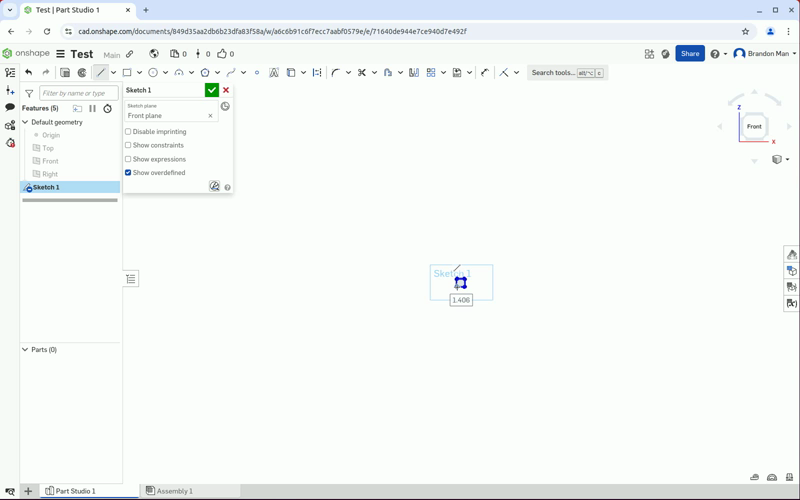
key(esc)
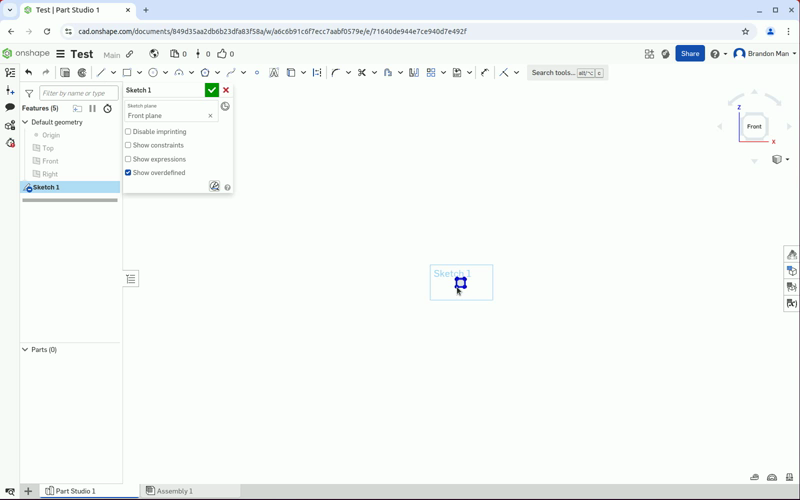
key(a)
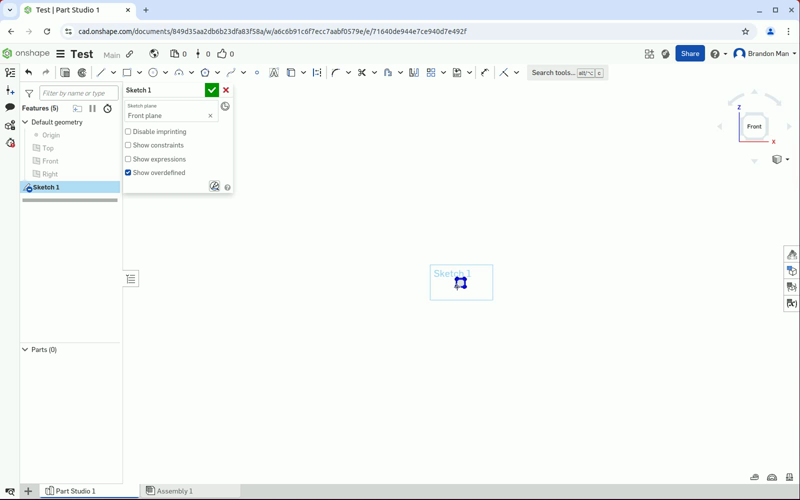
mouse_move(457, 286)
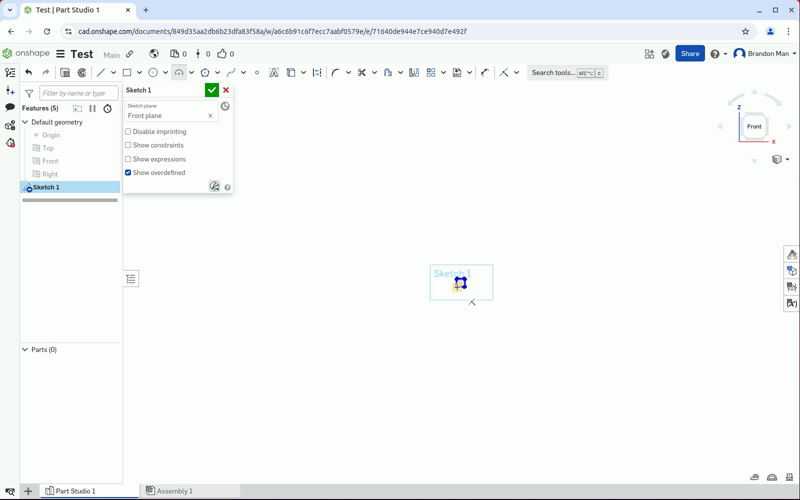
scroll(6)
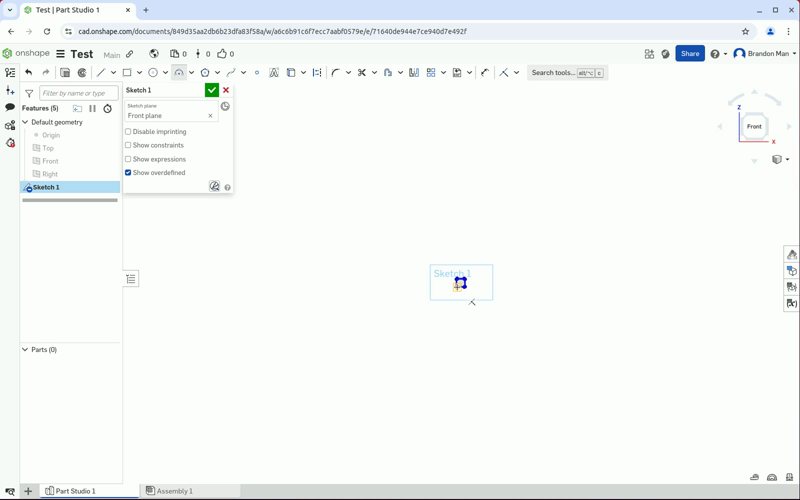
scroll(6)
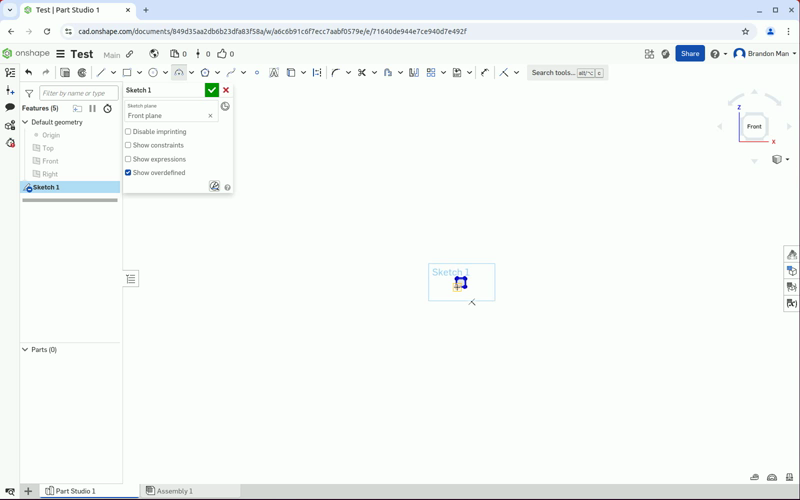
scroll(6)
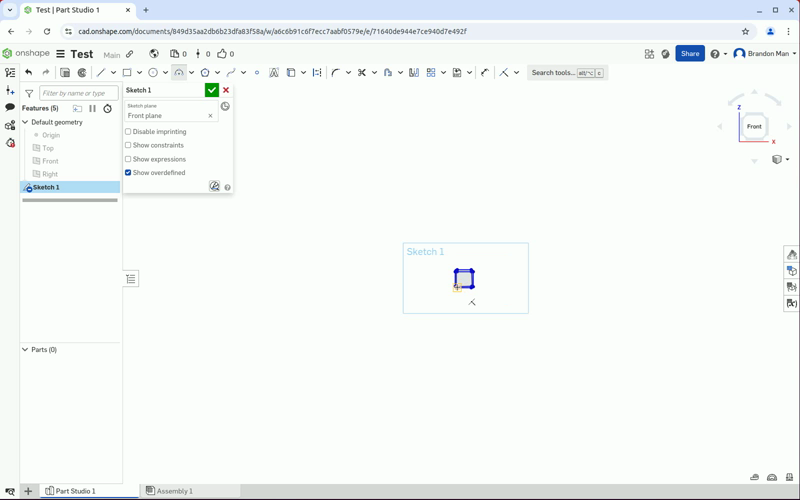
scroll(6)
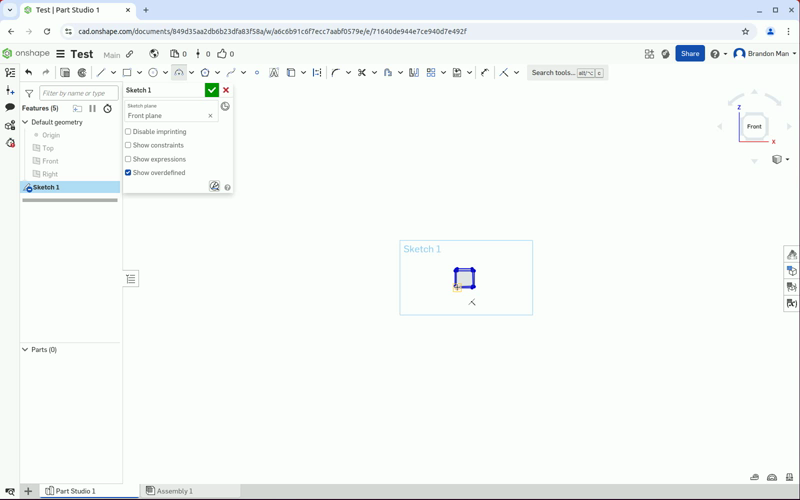
scroll(6)
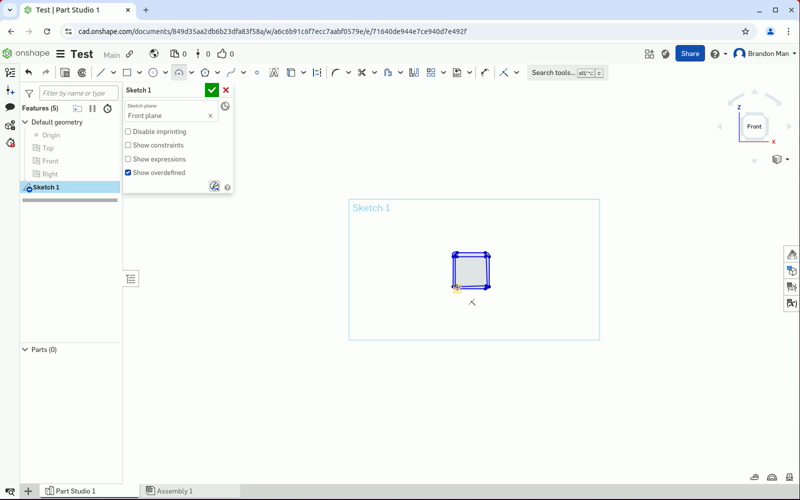
scroll(6)
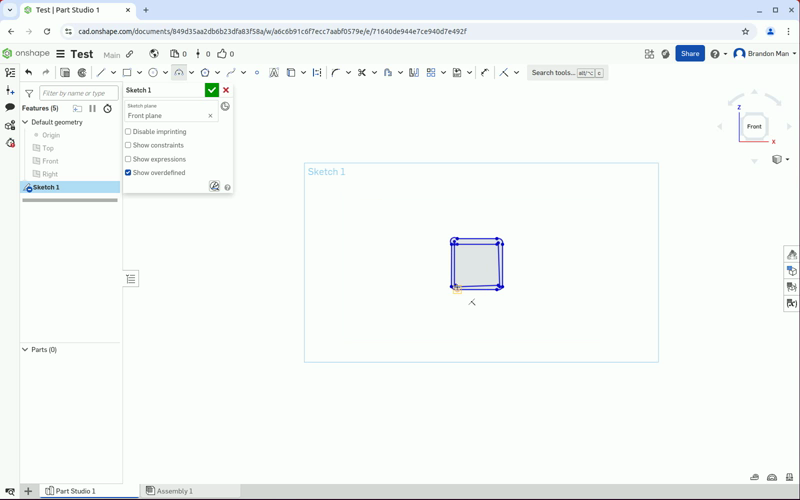
scroll(6)
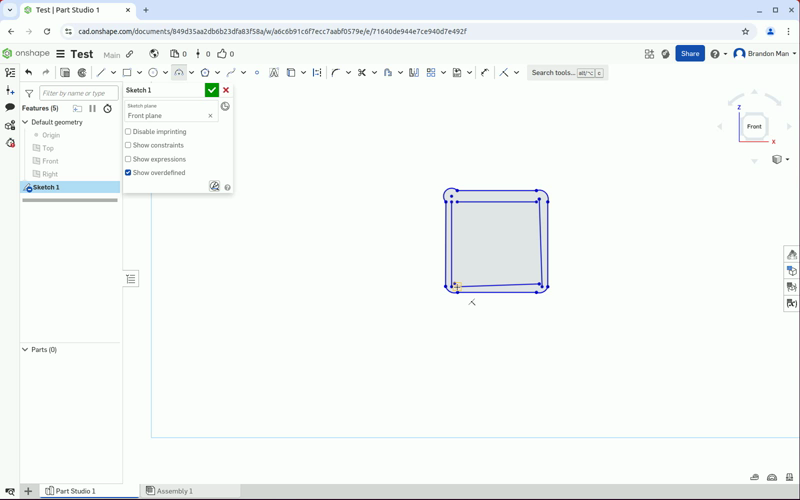
click(457, 286)
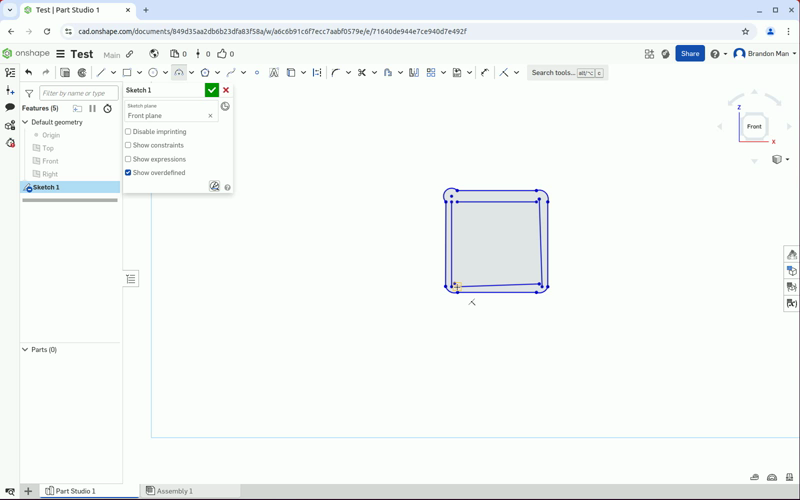
scroll(-6)
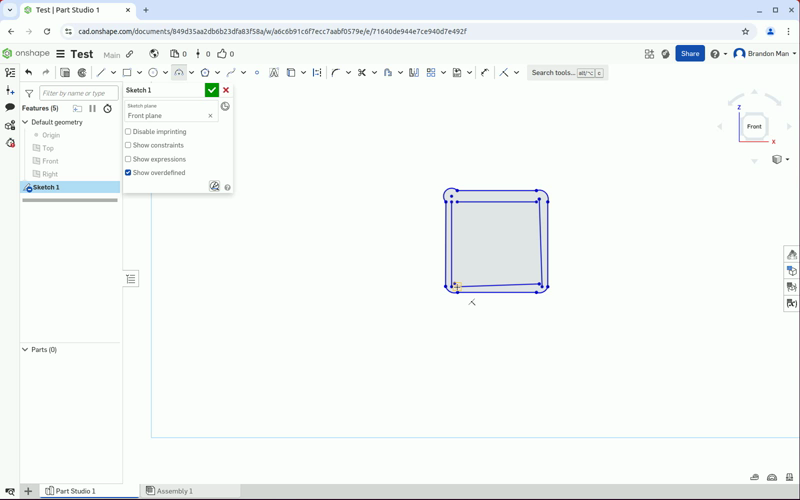
scroll(-6)
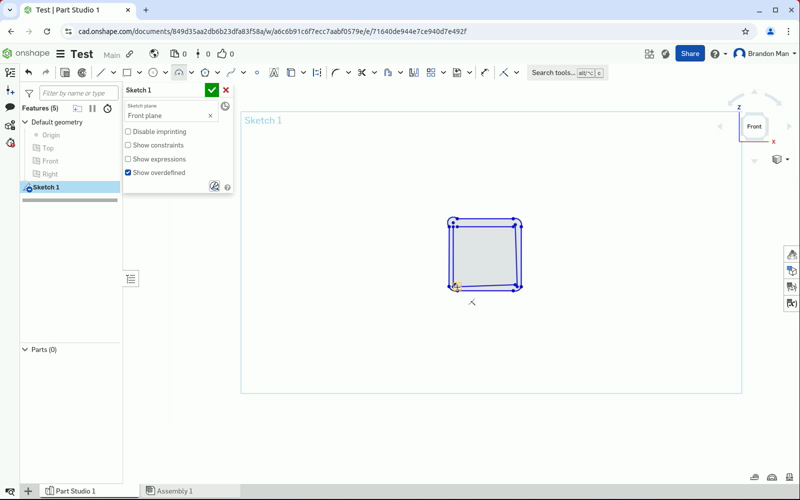
scroll(-6)
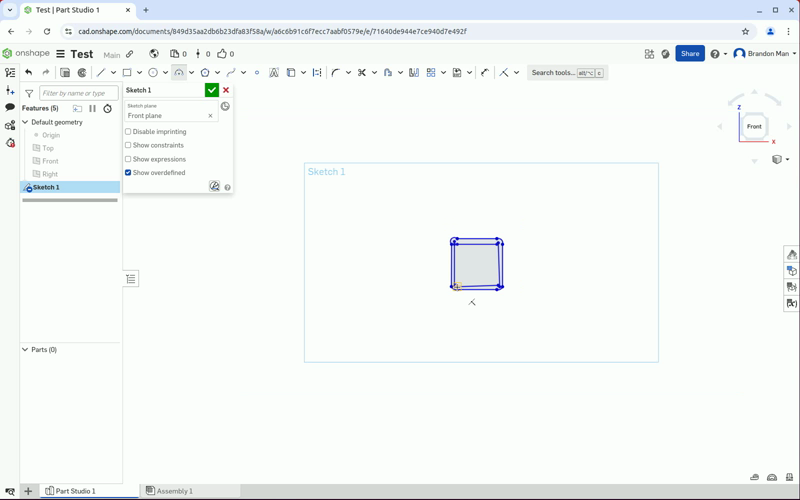
scroll(-6)
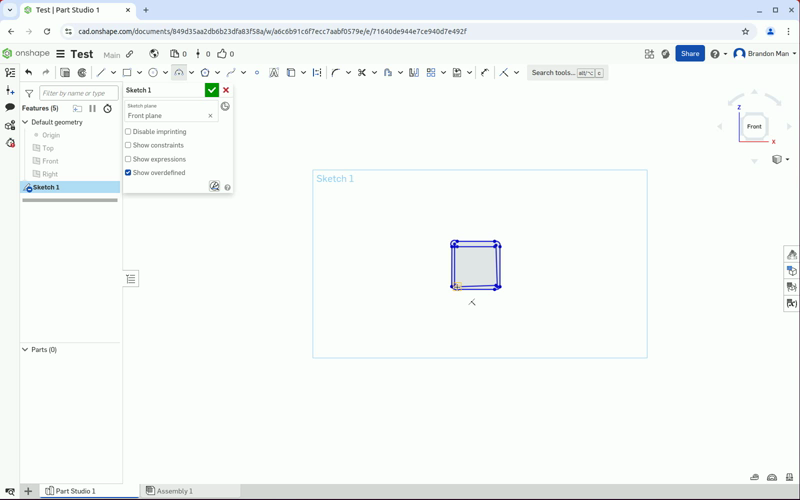
scroll(-6)
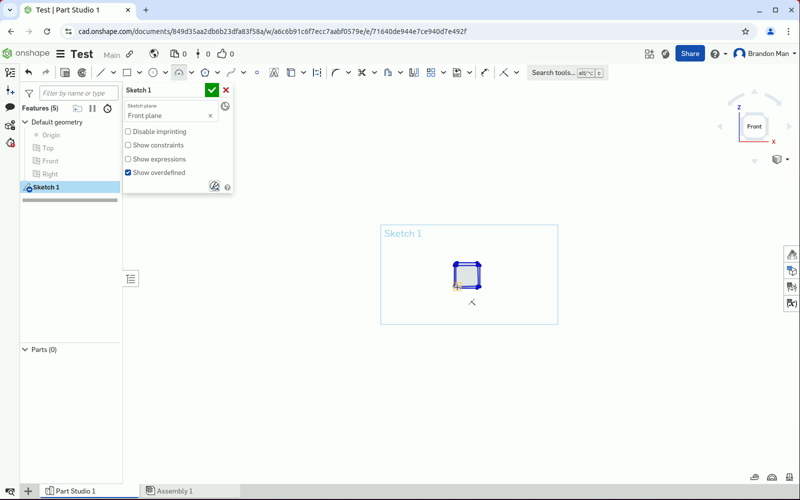
scroll(-6)
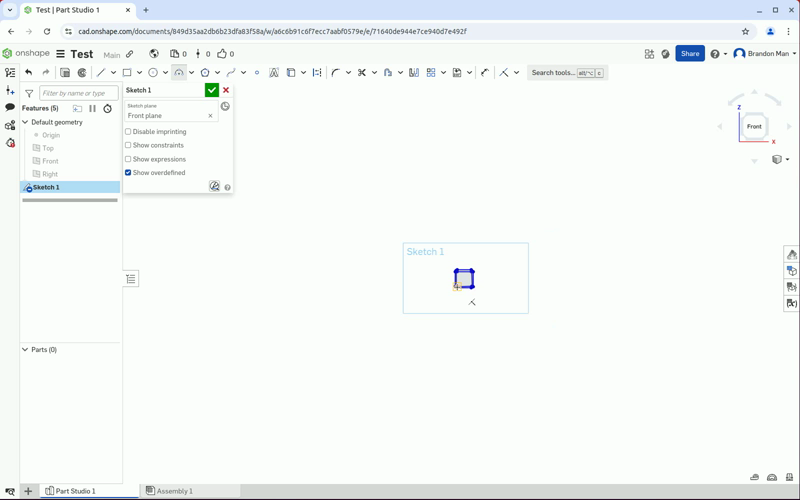
scroll(-6)
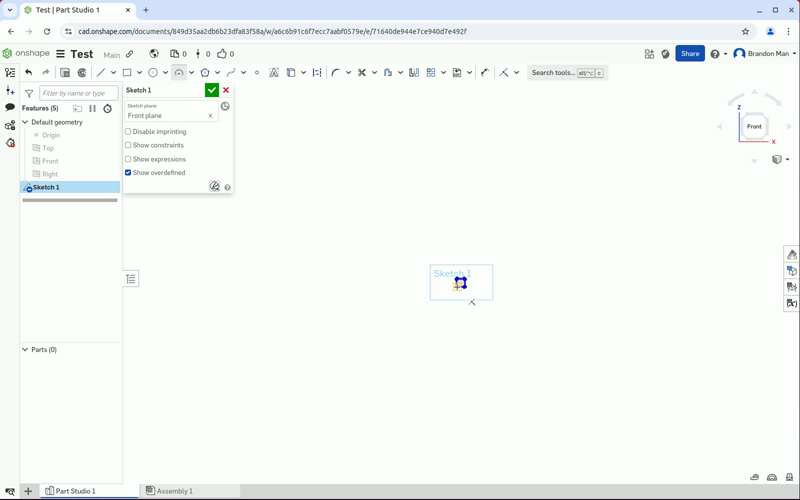
mouse_move(456, 286)
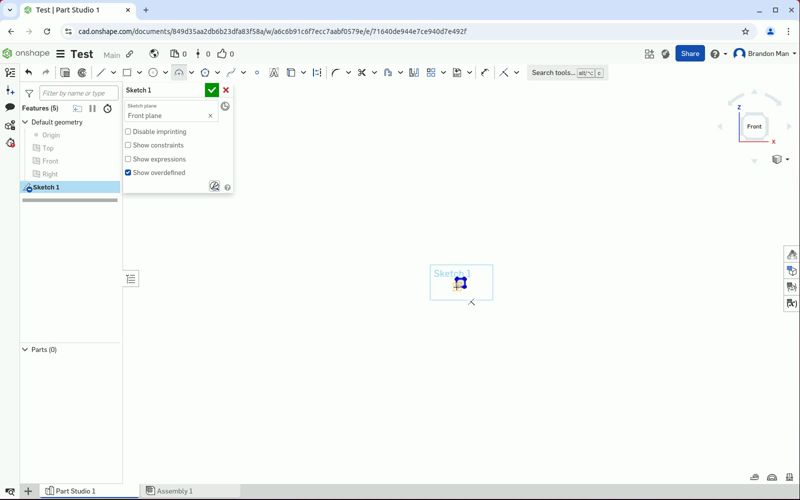
scroll(6)
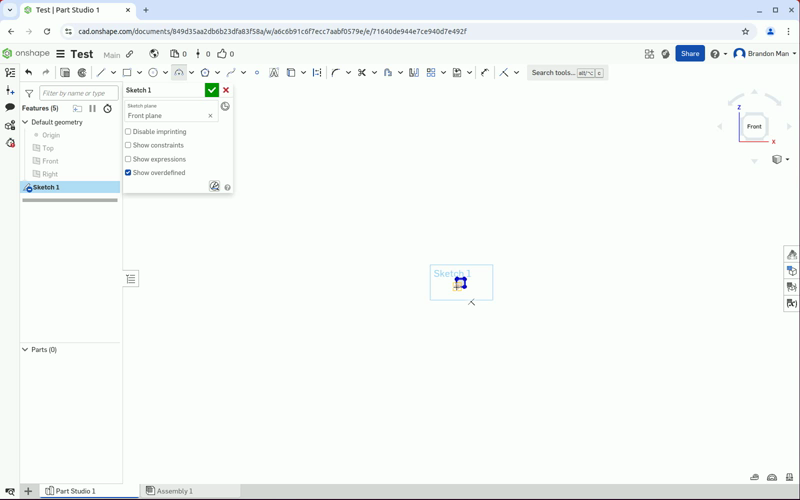
scroll(6)
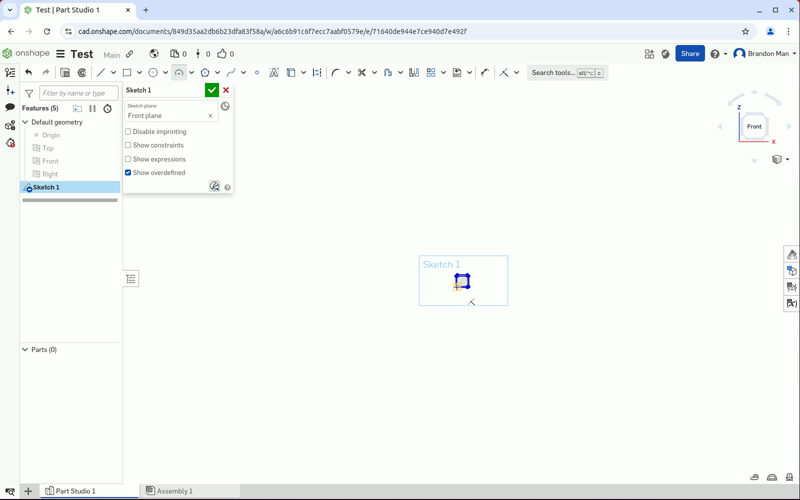
scroll(6)
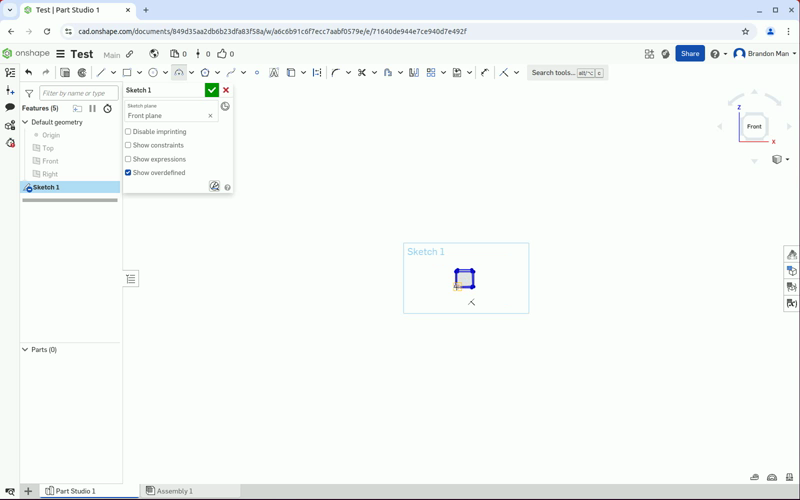
scroll(6)
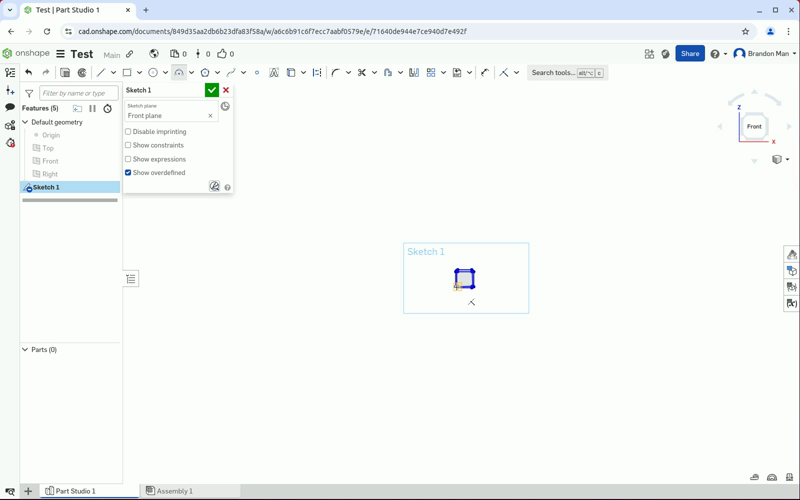
scroll(6)
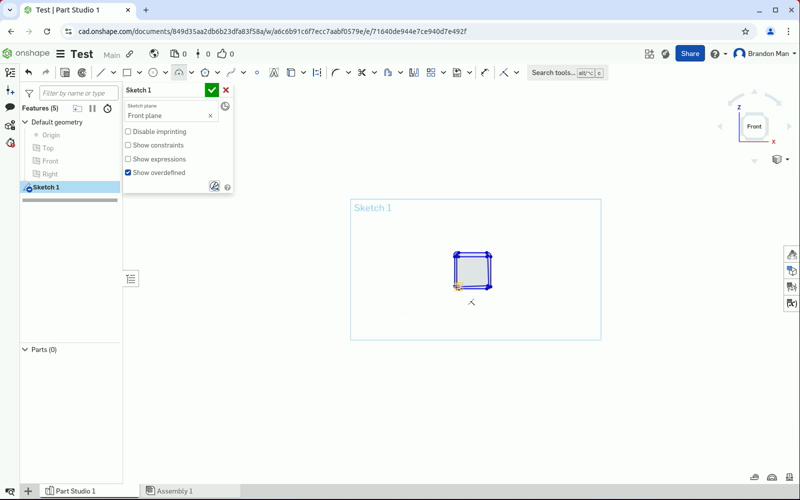
scroll(6)
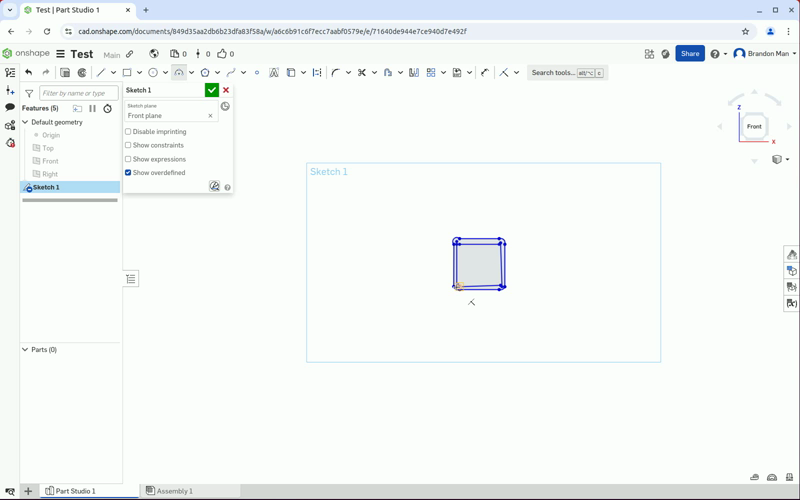
scroll(6)
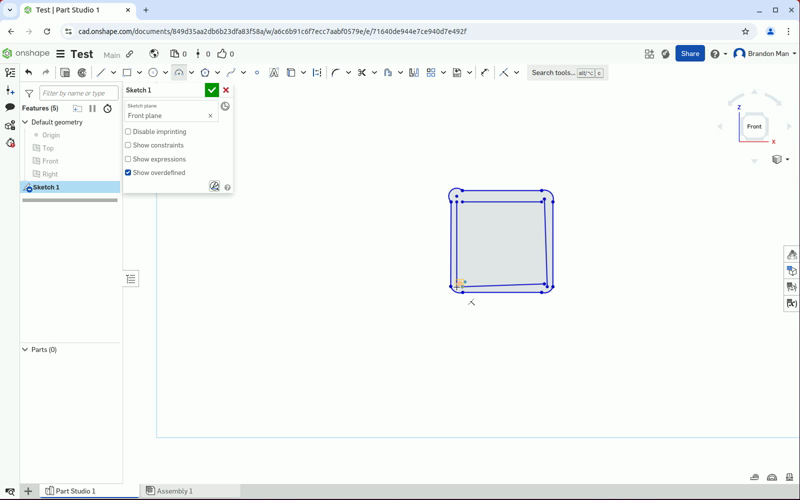
click(456, 286)
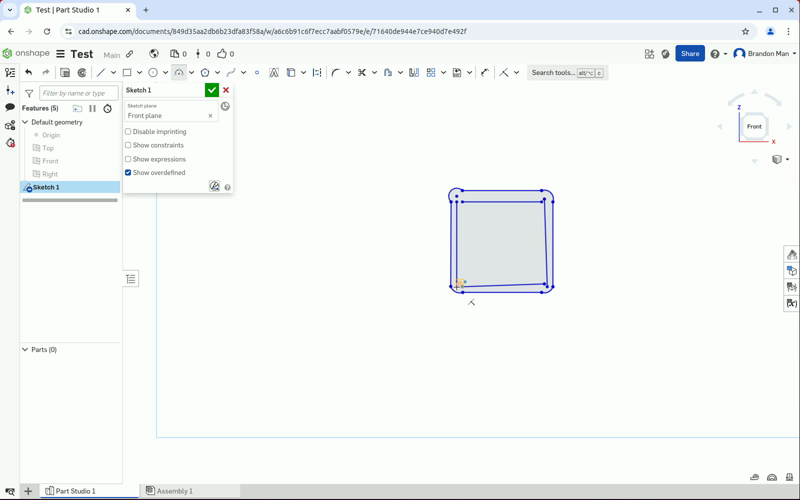
scroll(-6)
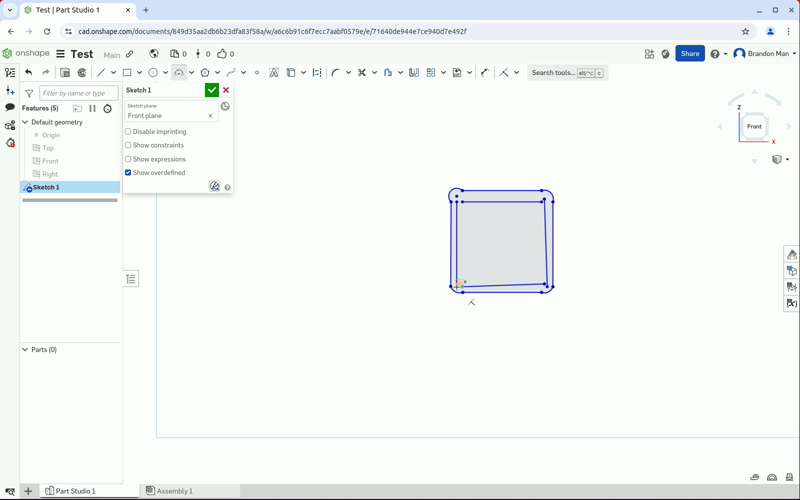
scroll(-6)
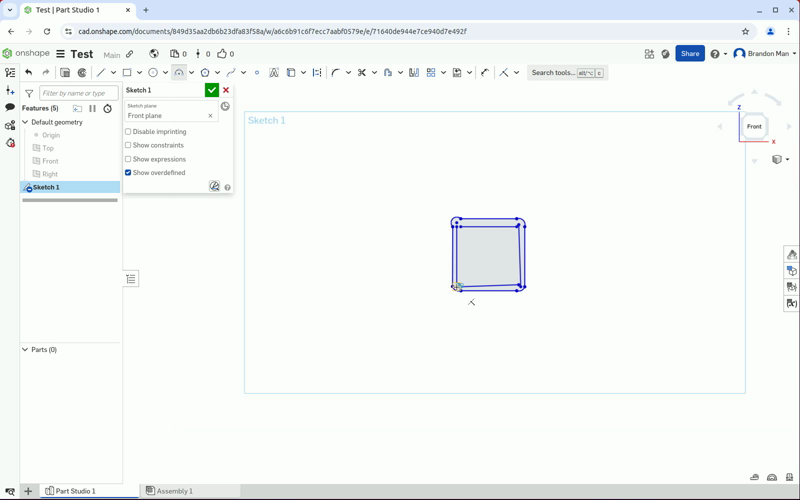
scroll(-6)
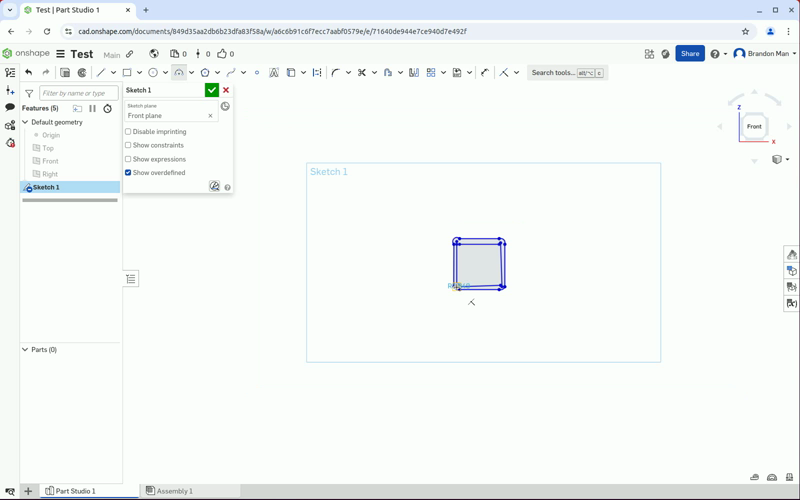
scroll(-6)
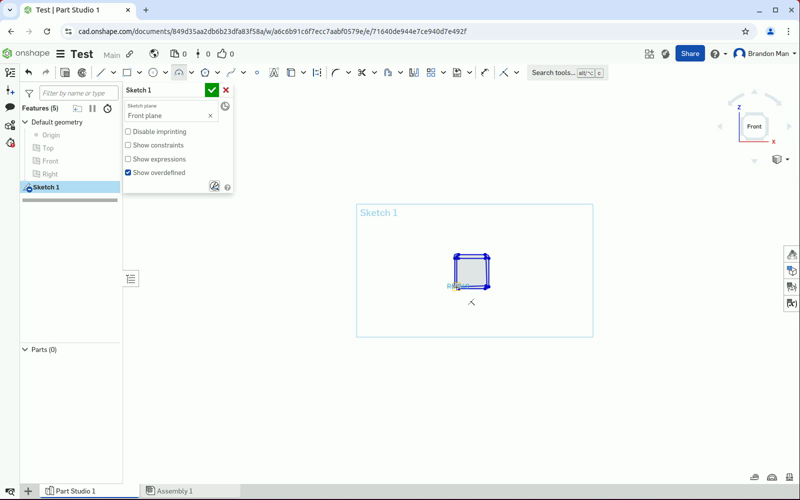
scroll(-6)
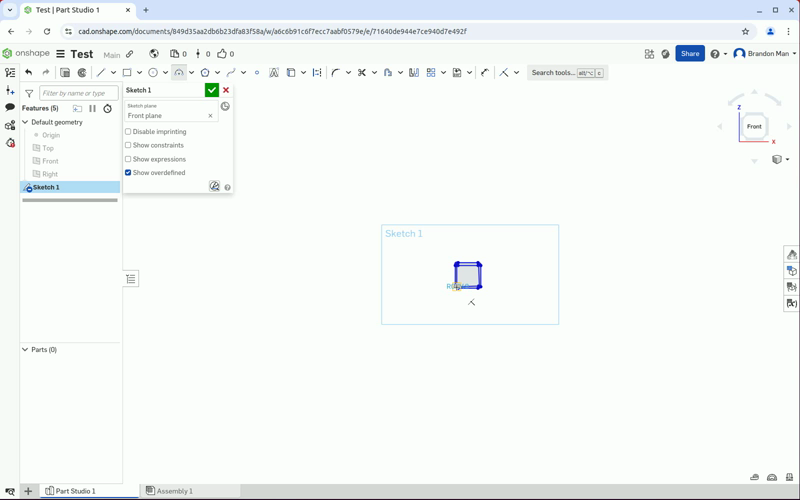
scroll(-6)
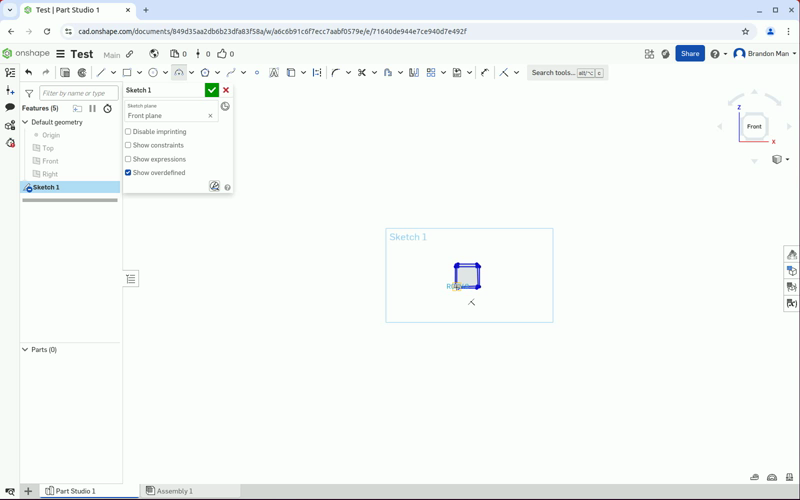
scroll(-6)
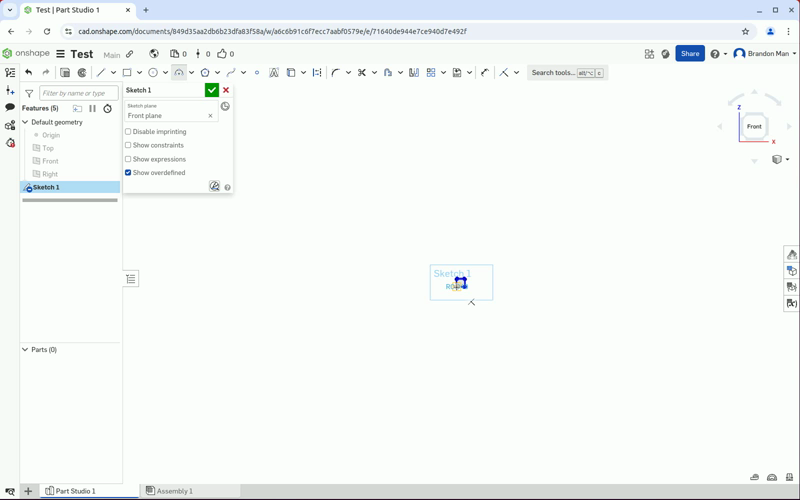
key_down(shift)
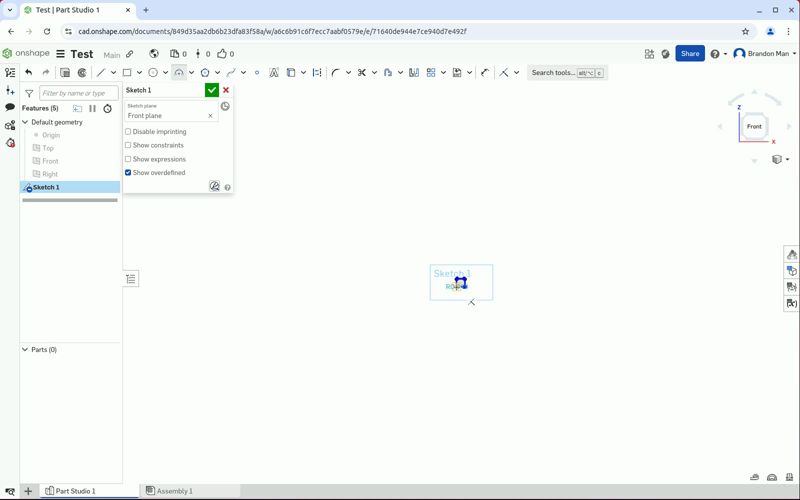
mouse_move(456, 286)
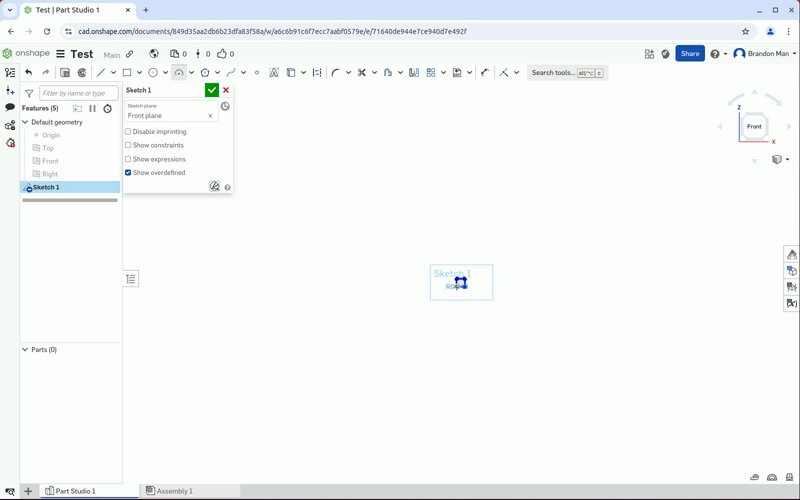
scroll(6)
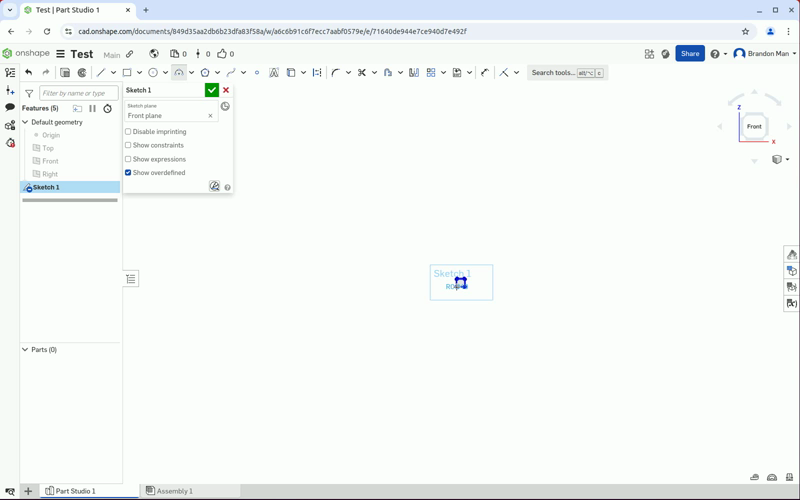
scroll(6)
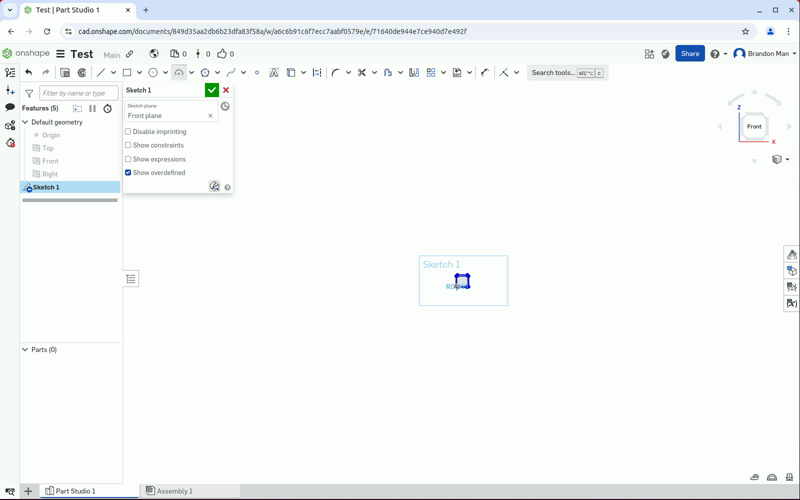
scroll(6)
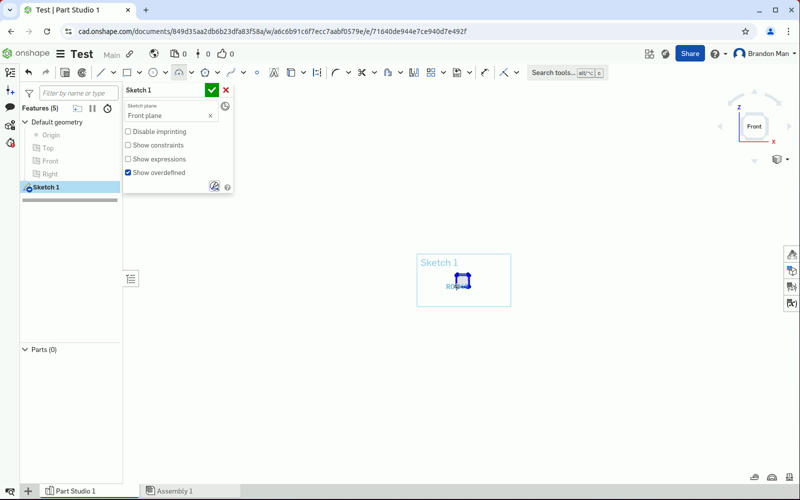
scroll(6)
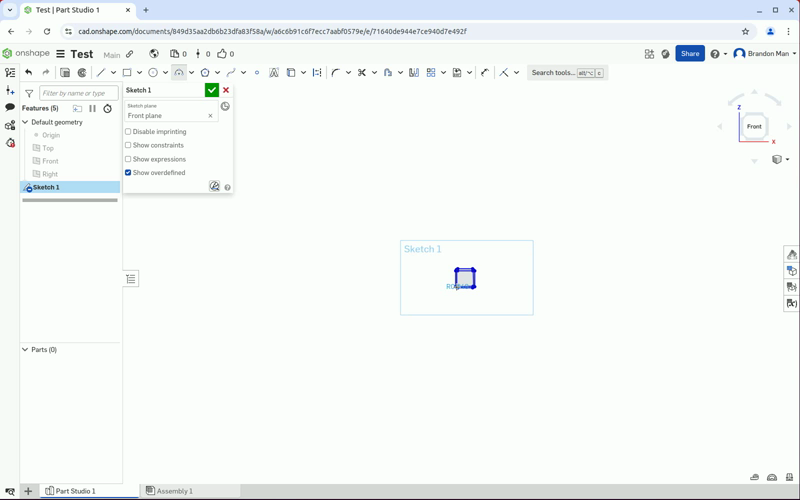
scroll(6)
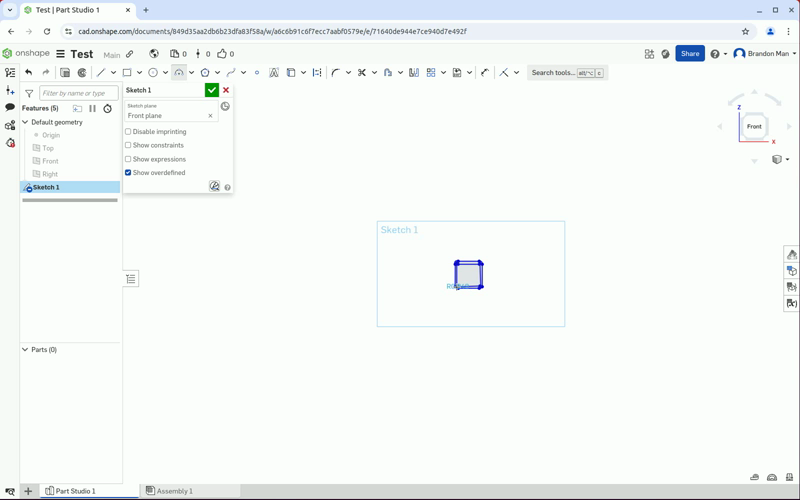
scroll(6)
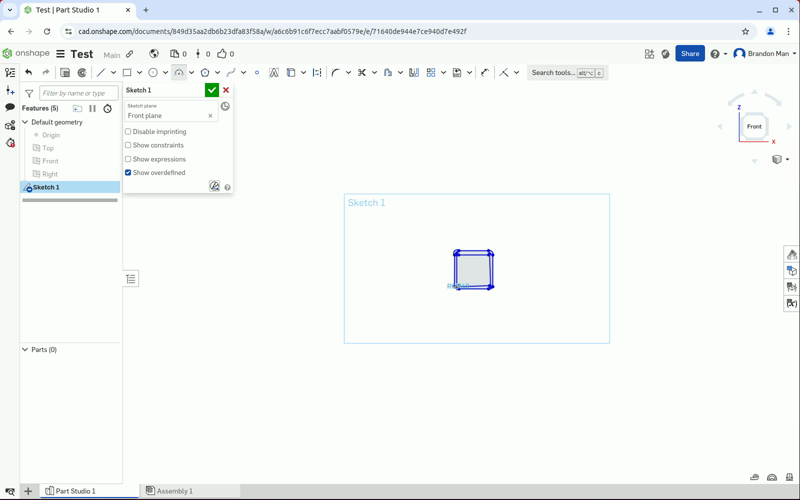
scroll(6)
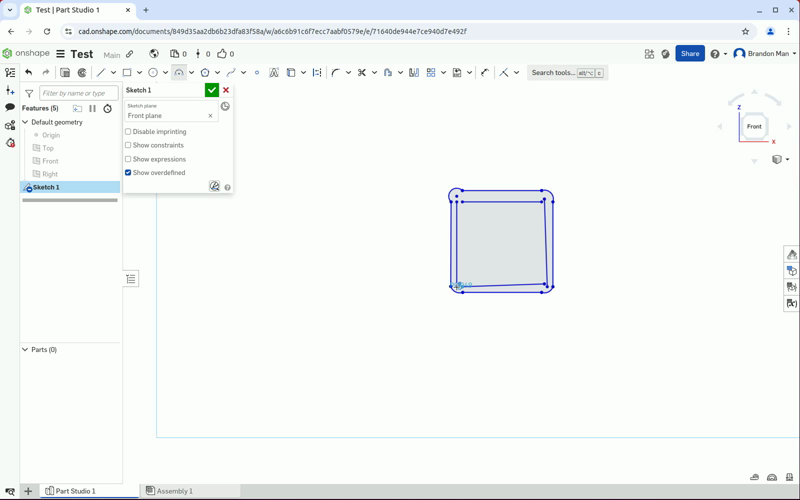
click(456, 286)
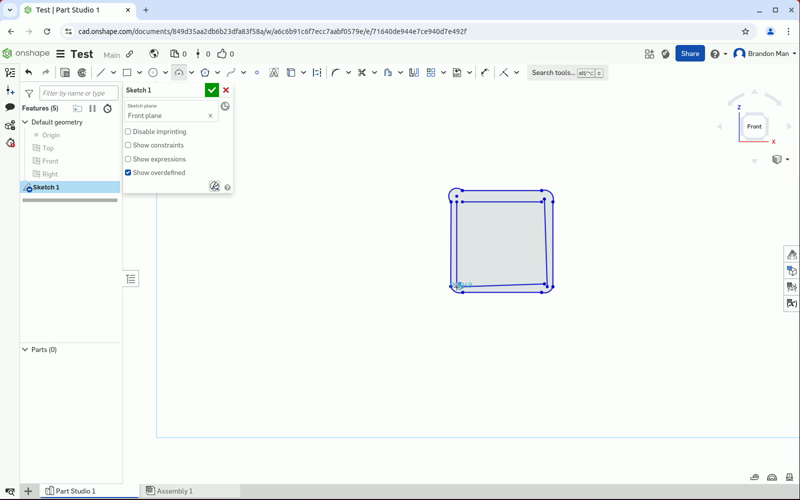
scroll(-6)
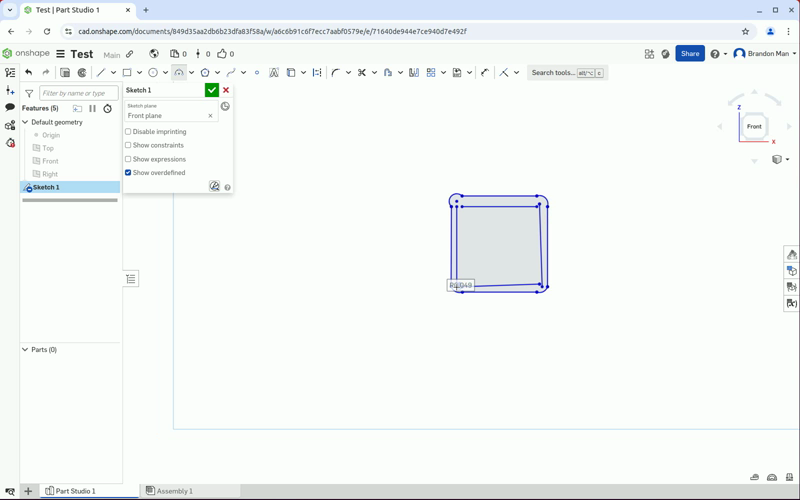
scroll(-6)
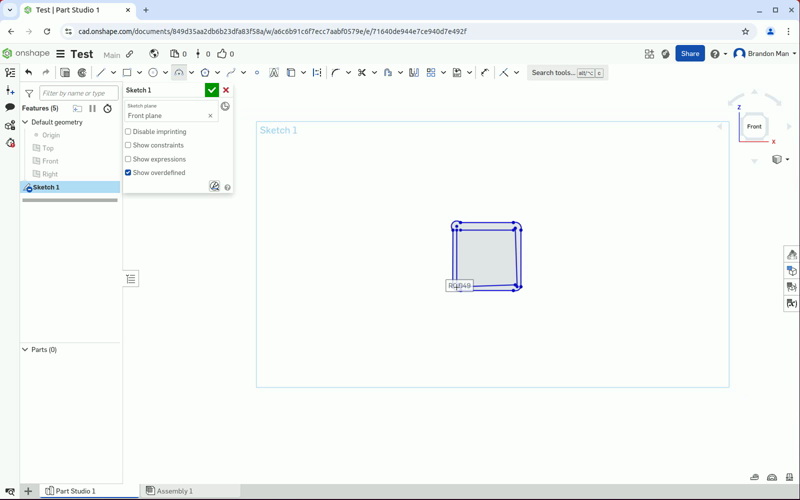
scroll(-6)
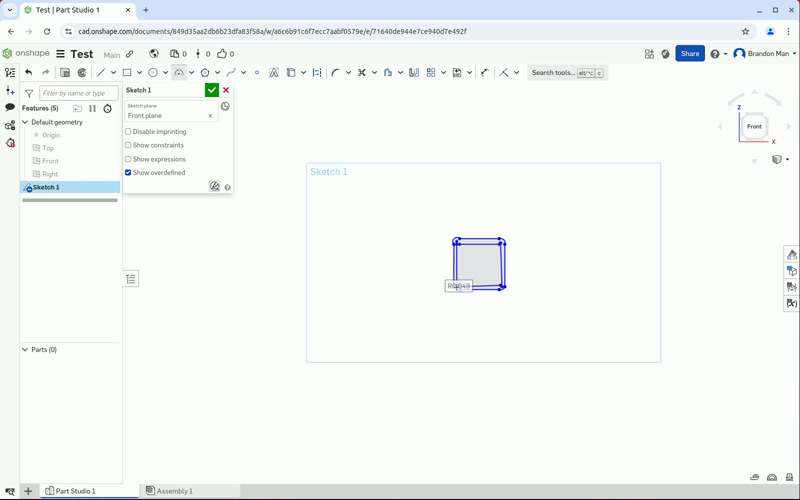
scroll(-6)
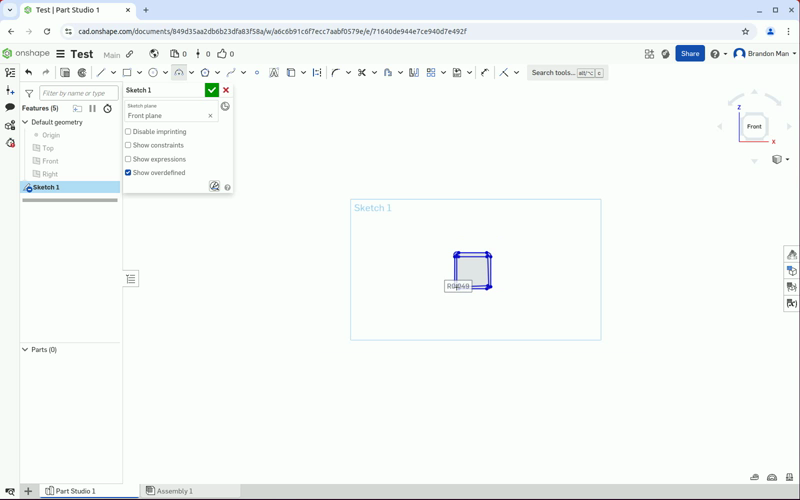
scroll(-6)
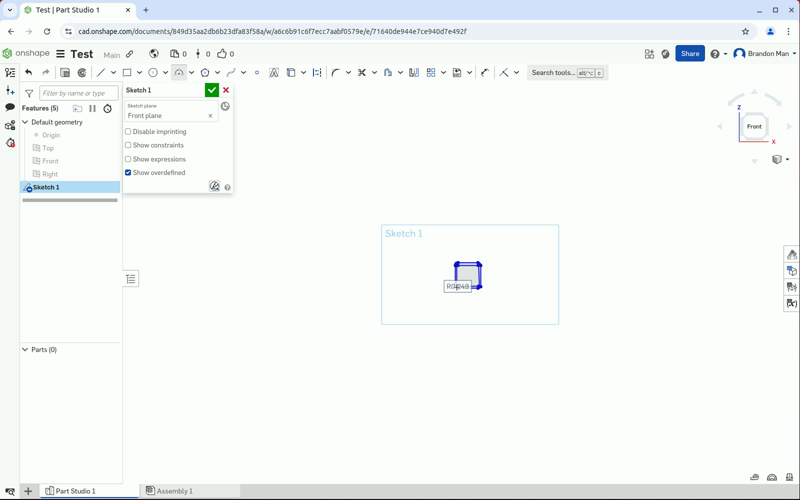
scroll(-6)
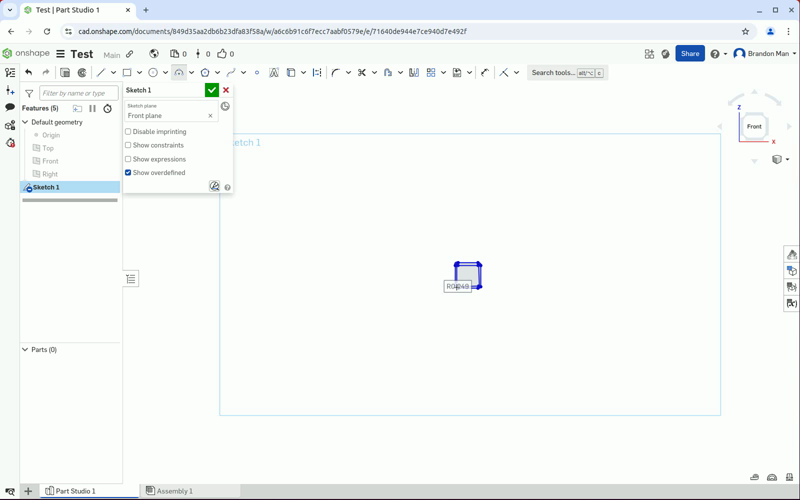
scroll(-6)
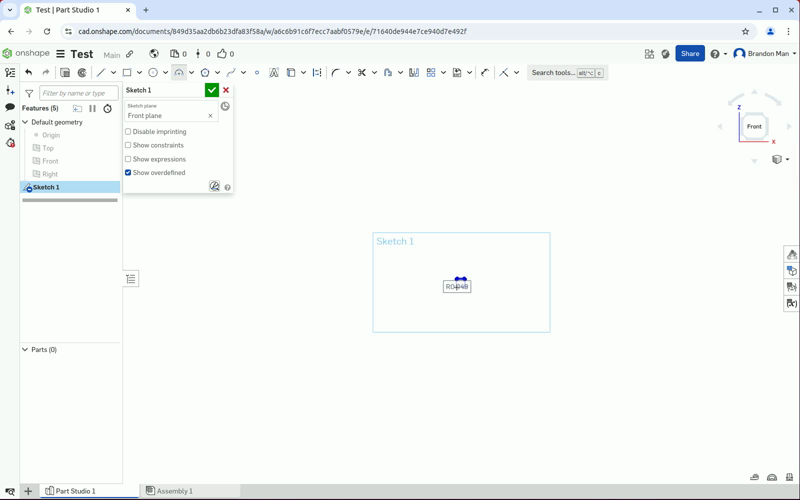
key_up(shift)
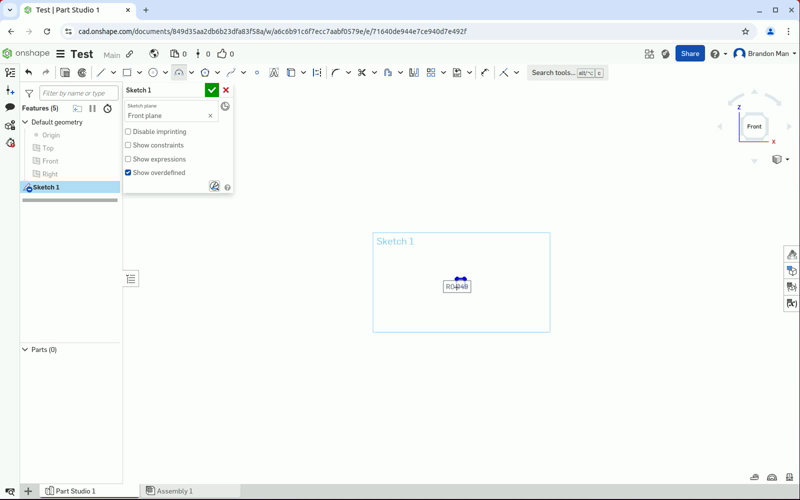
key(esc)
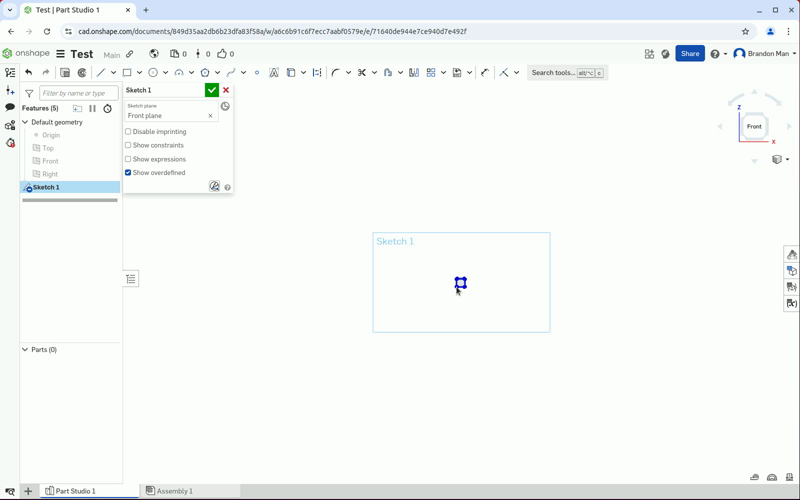
mouse_move(464, 286)
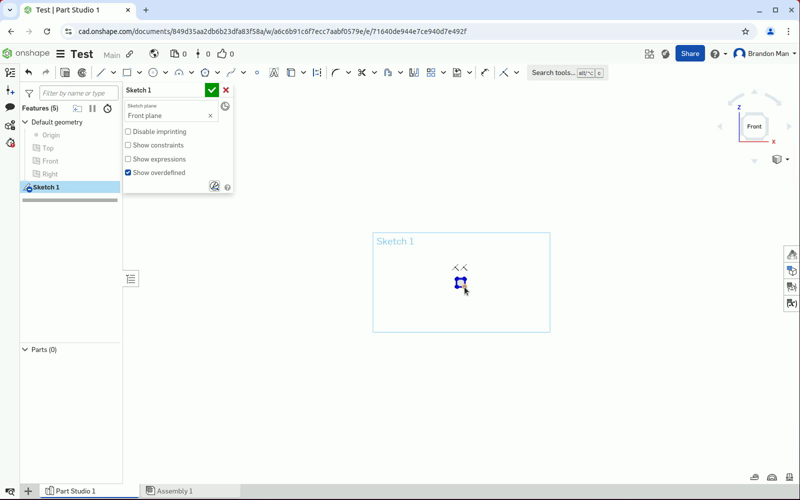
scroll(6)
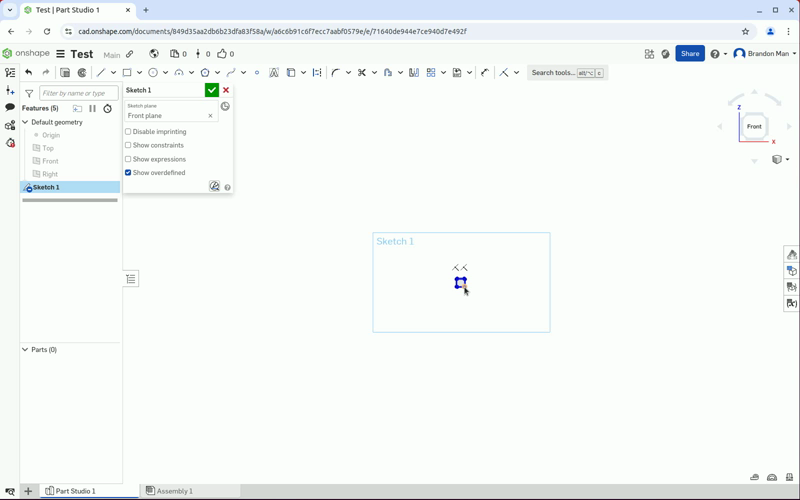
scroll(6)
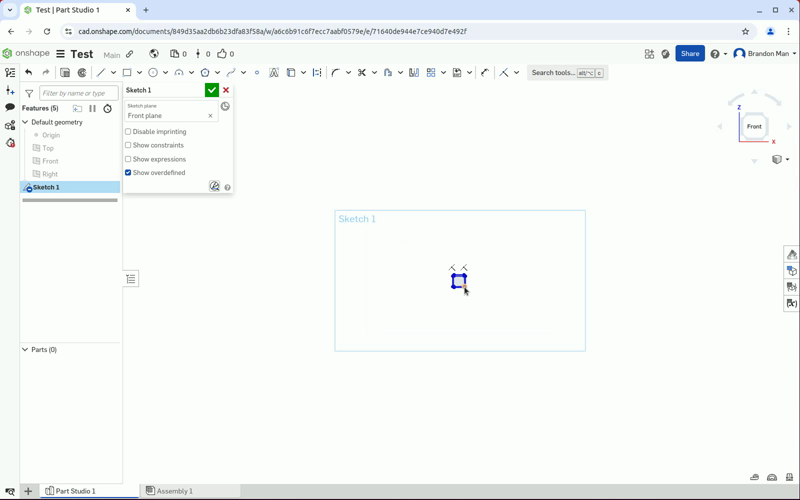
scroll(6)
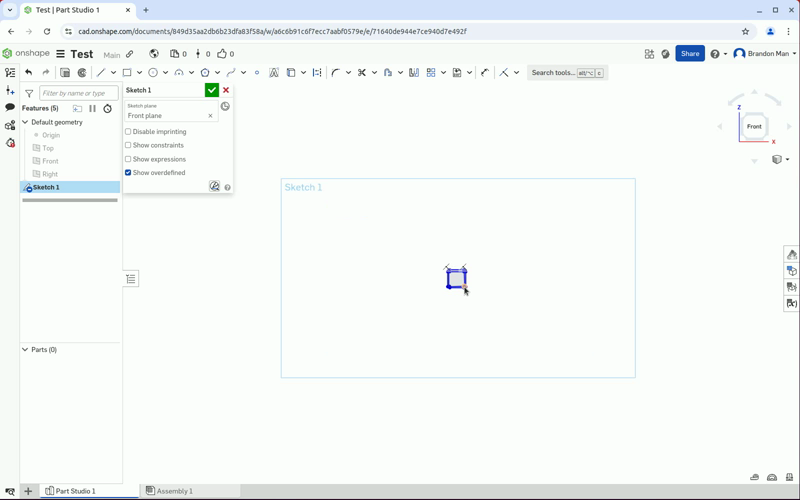
scroll(6)
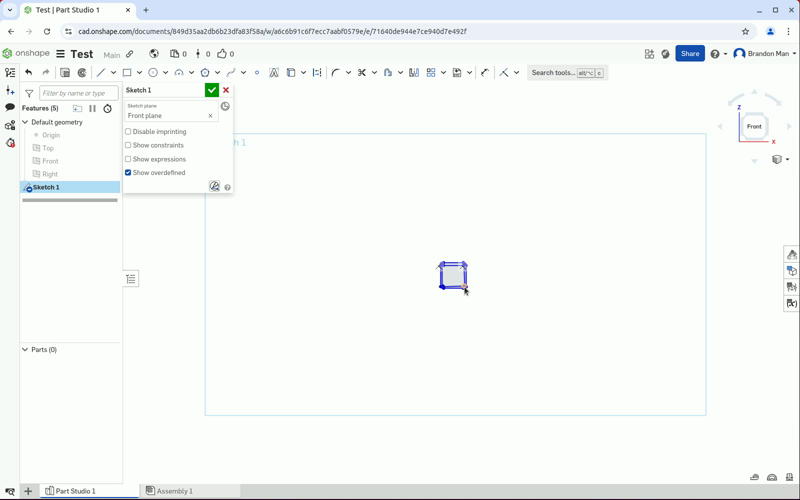
scroll(6)
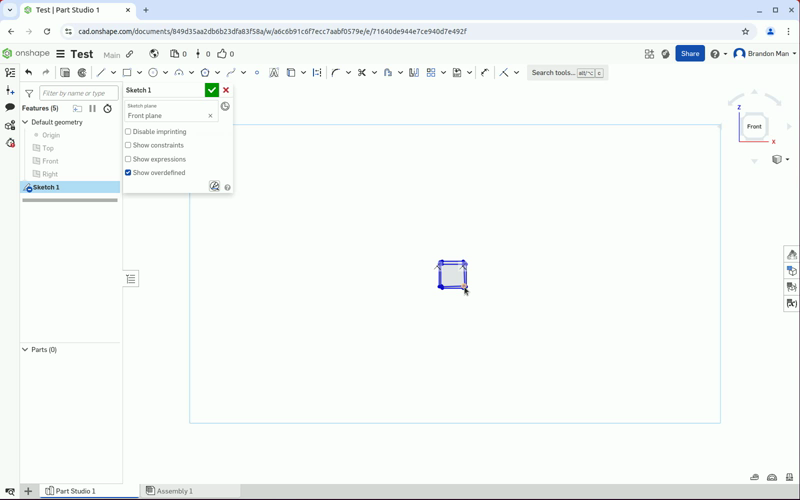
scroll(6)
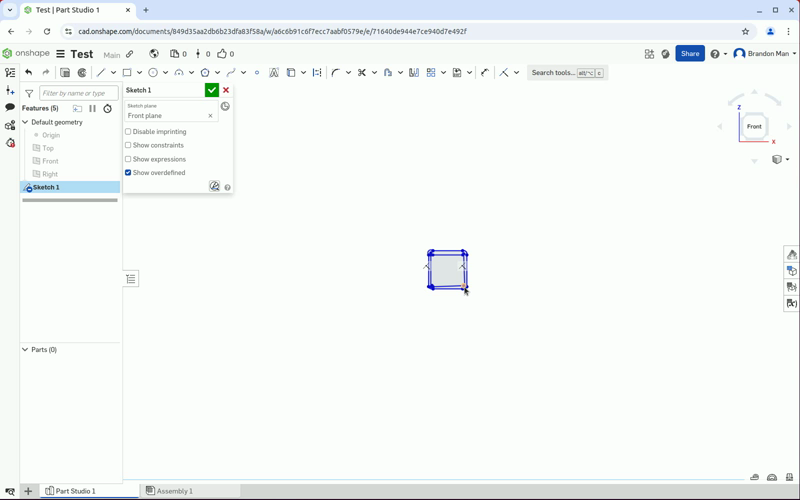
scroll(6)
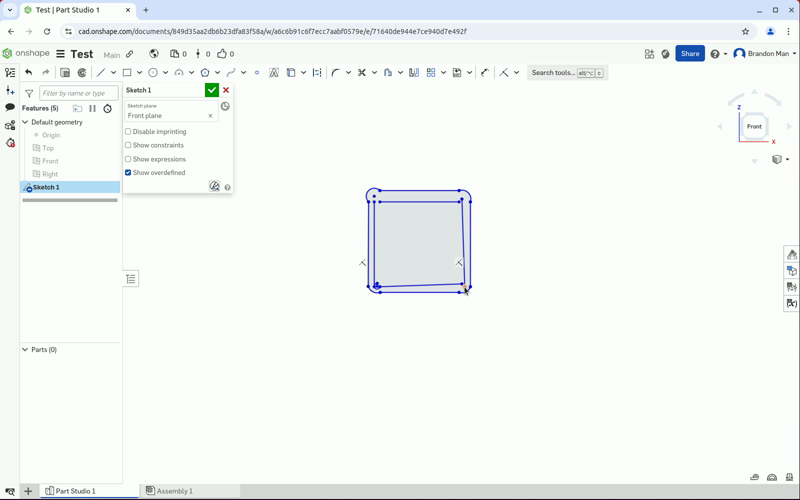
click(464, 286)
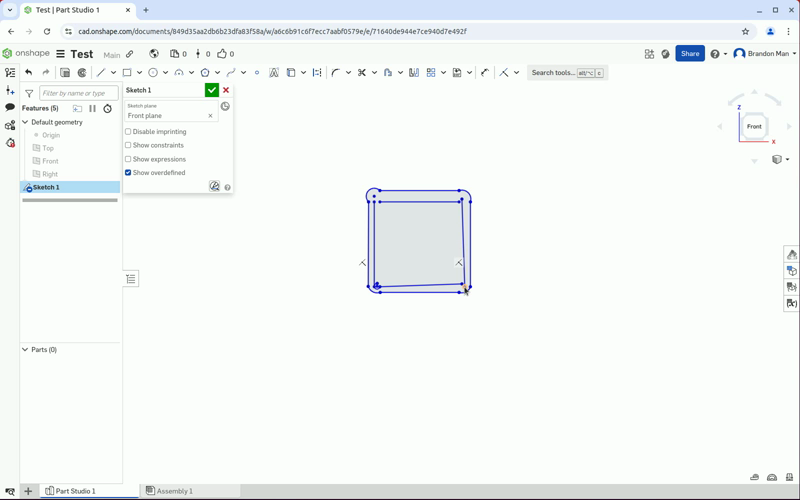
scroll(-6)
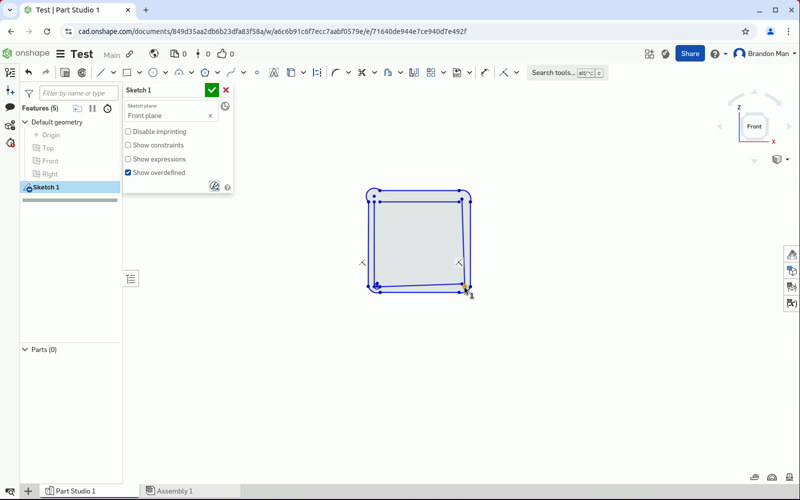
scroll(-6)
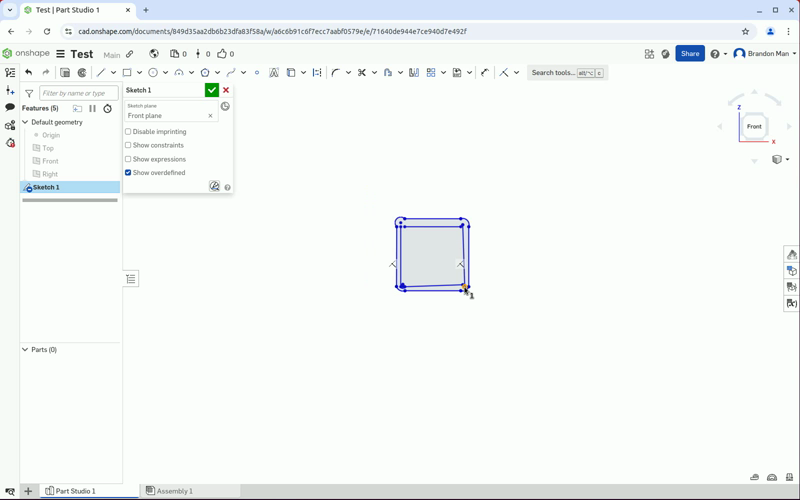
scroll(-6)
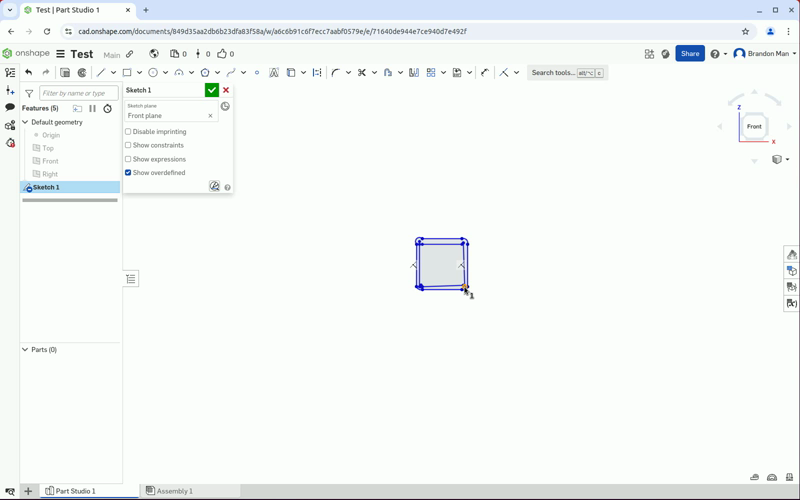
scroll(-6)
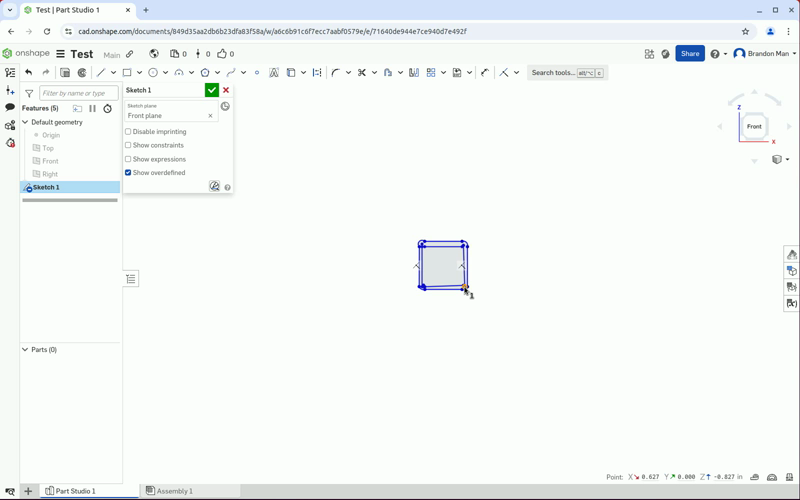
scroll(-6)
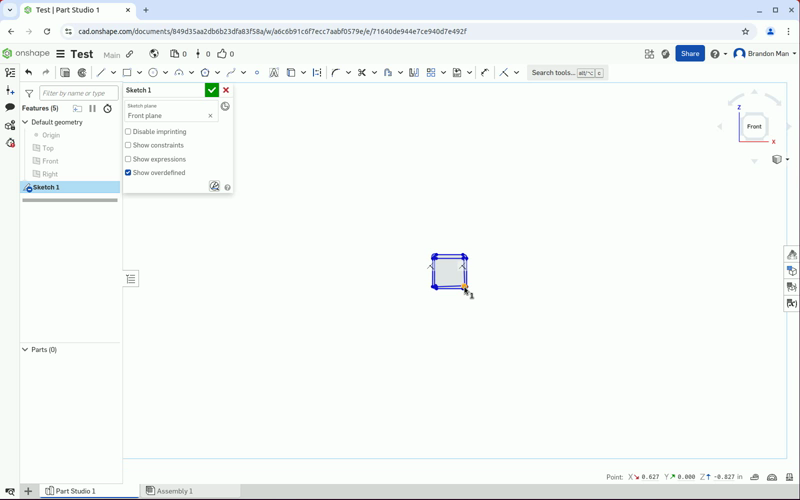
scroll(-6)
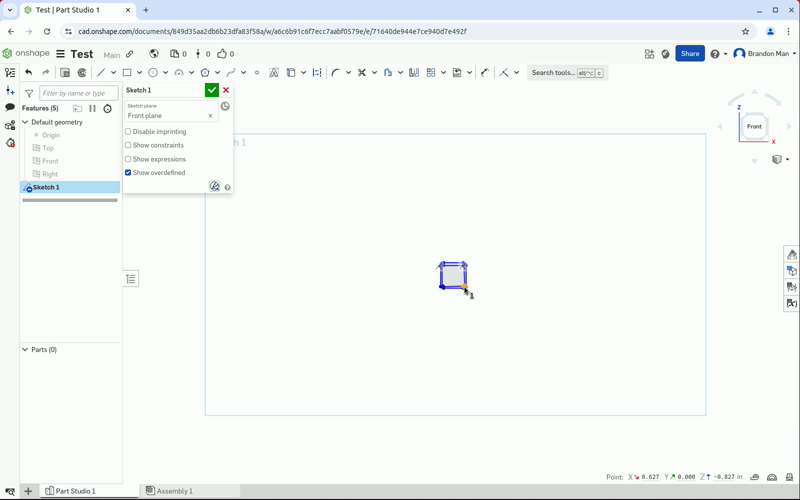
scroll(-6)
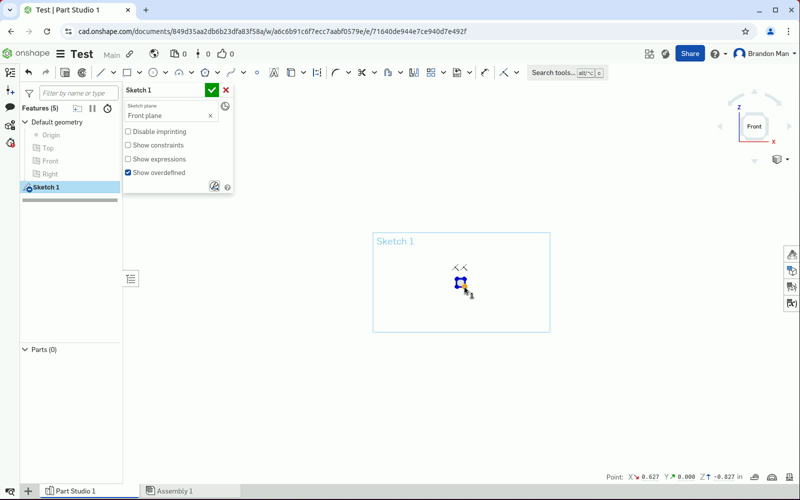
mouse_move(73, 352)
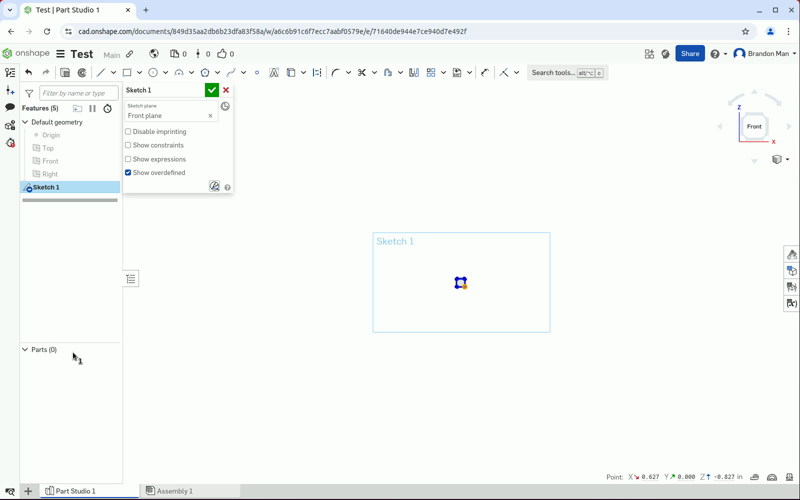
key(shift+y)
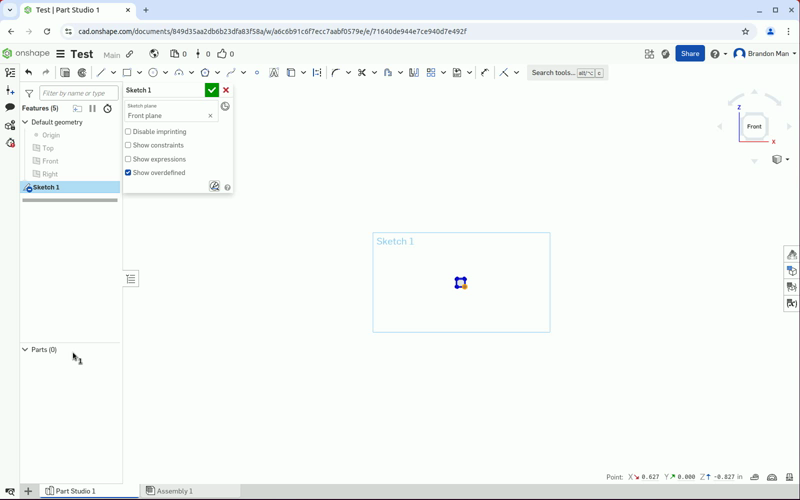
key(shift+e)
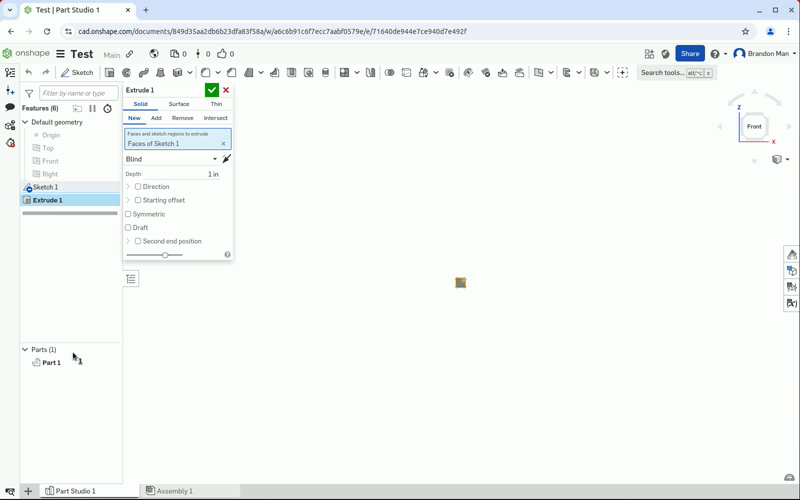
mouse_move(143, 106)
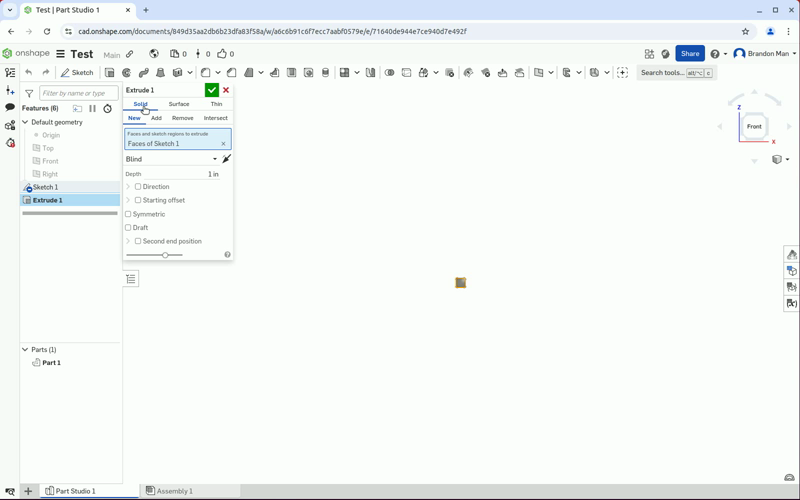
click(143, 106)
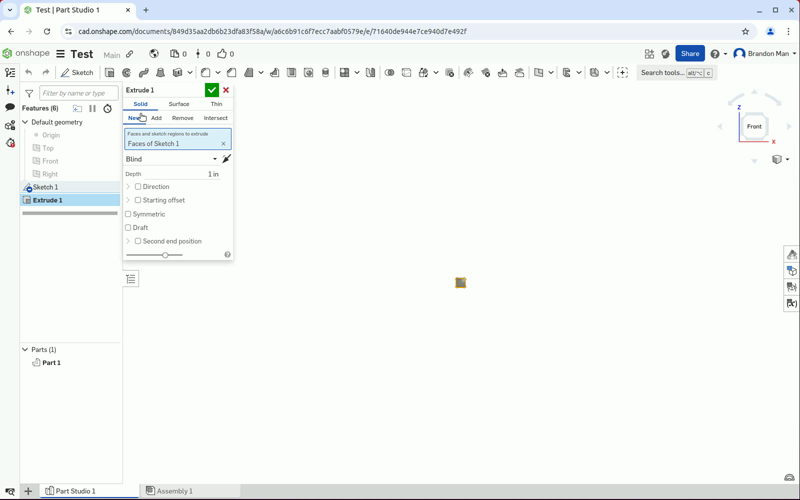
mouse_move(137, 120)
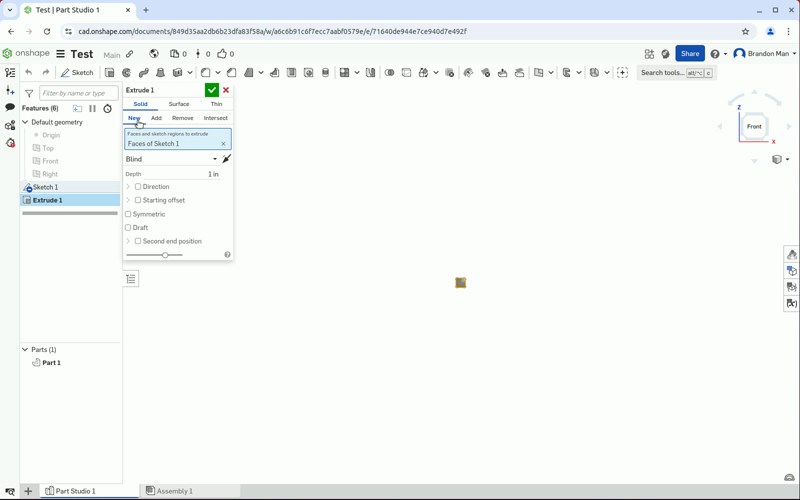
click(137, 120)
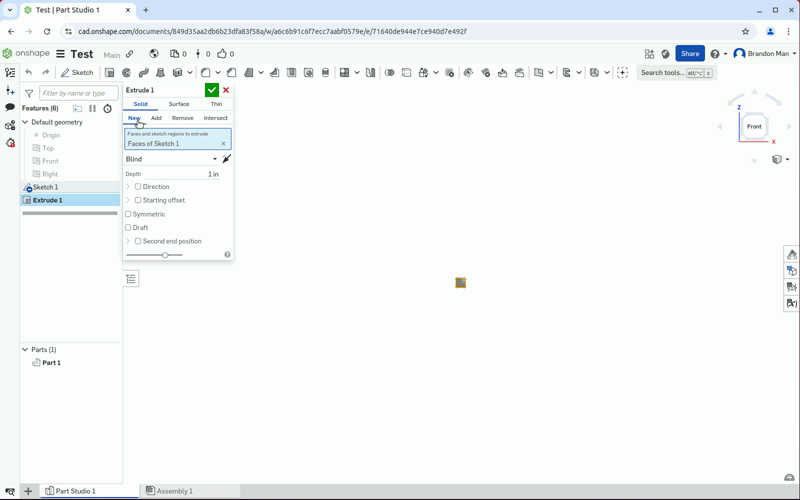
key(tab, 4)
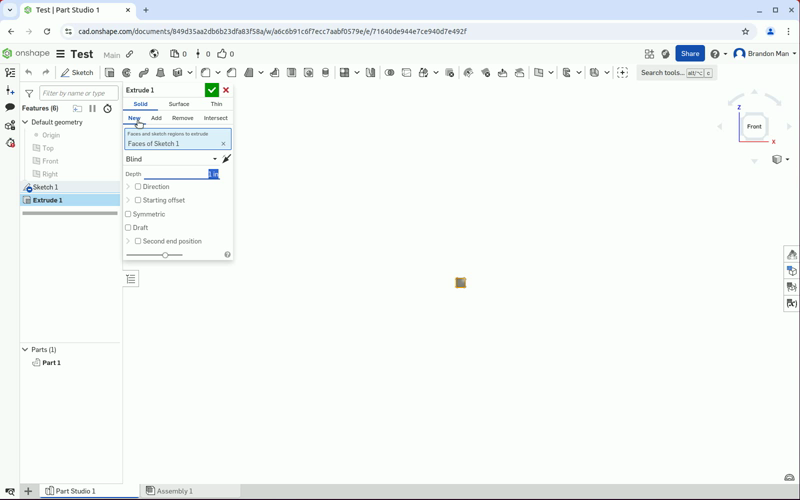
text(46.216)
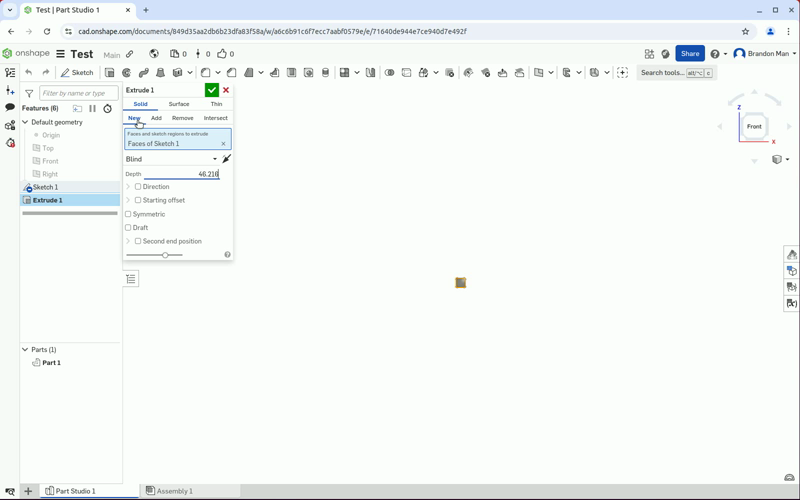
key(tab, 3)
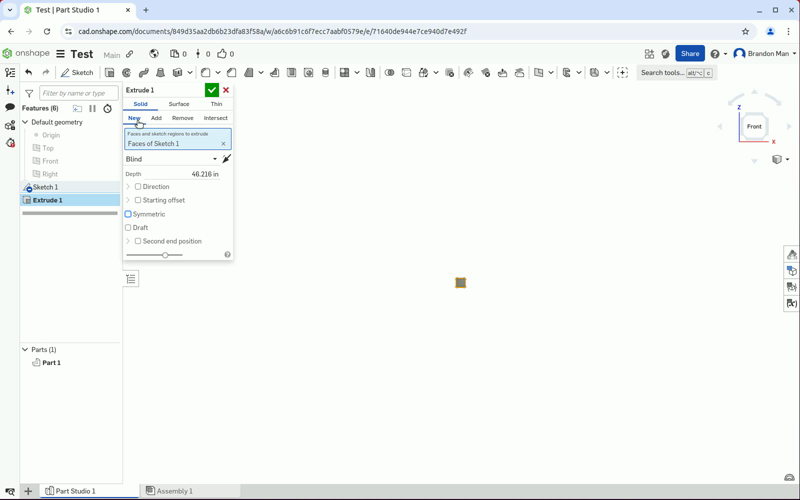
key(space)
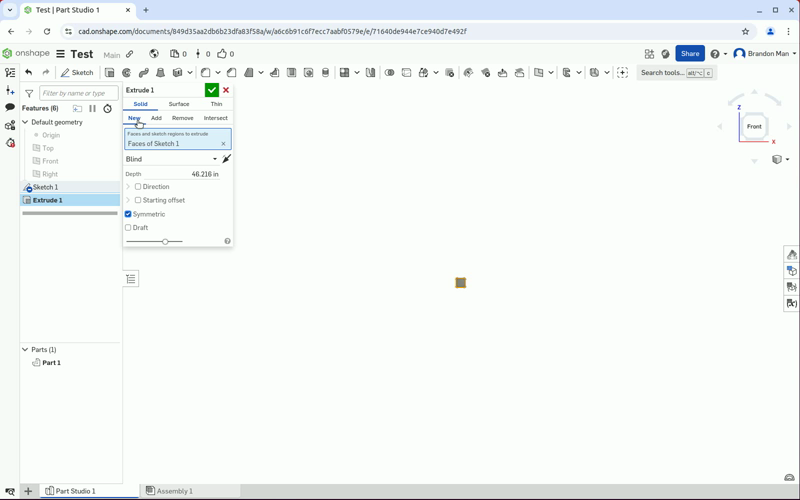
key(enter)
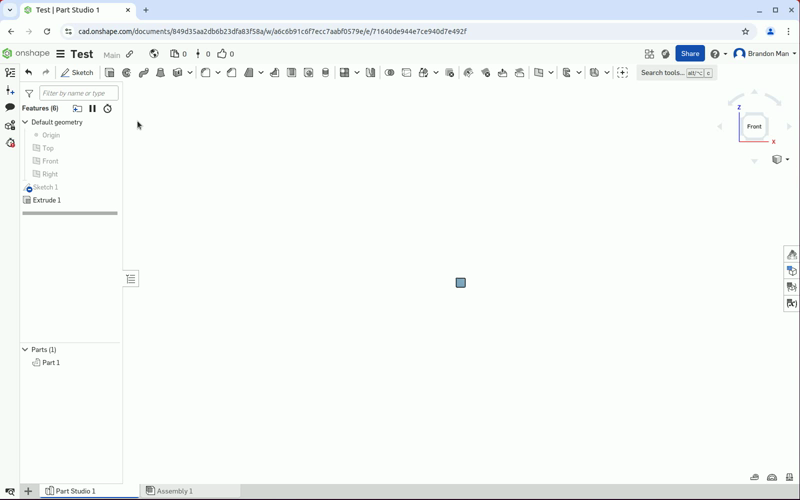
key(shift+h)
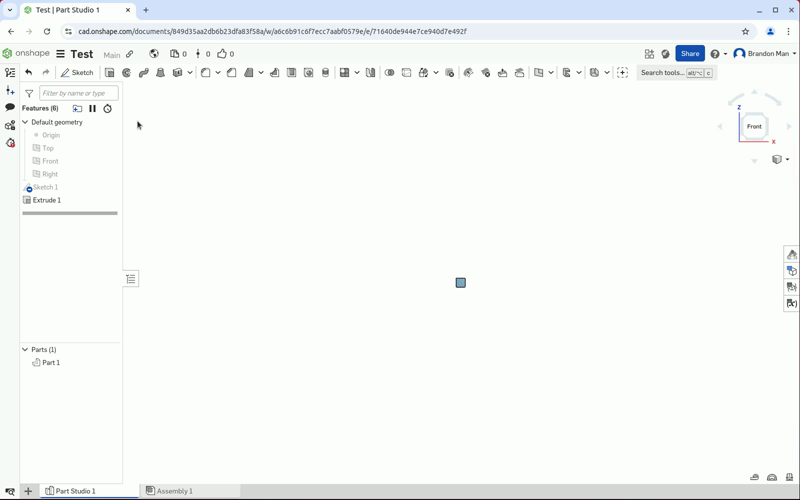
key(shift+h)
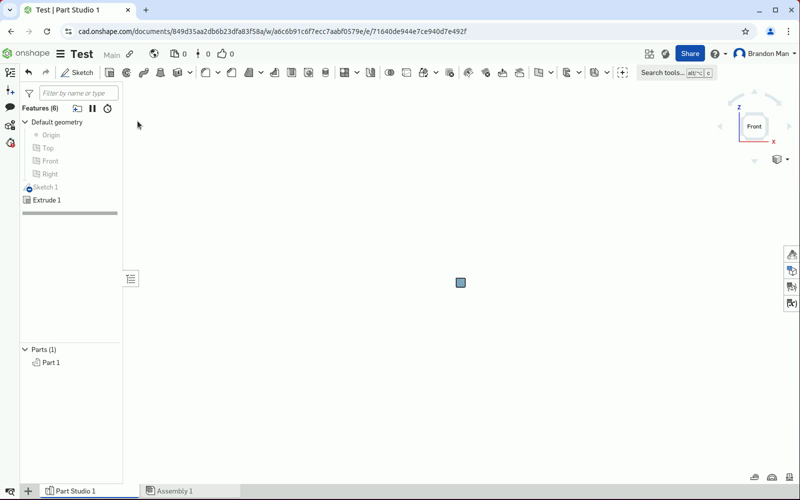
mouse_move(73, 189)
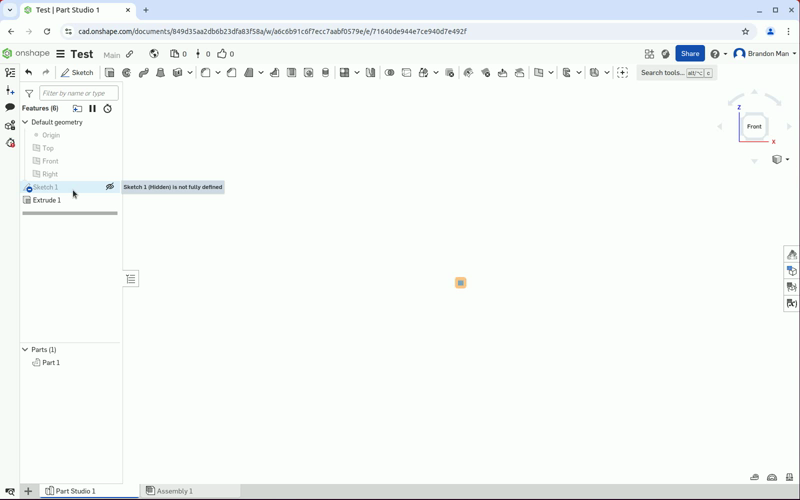
click(73, 189)
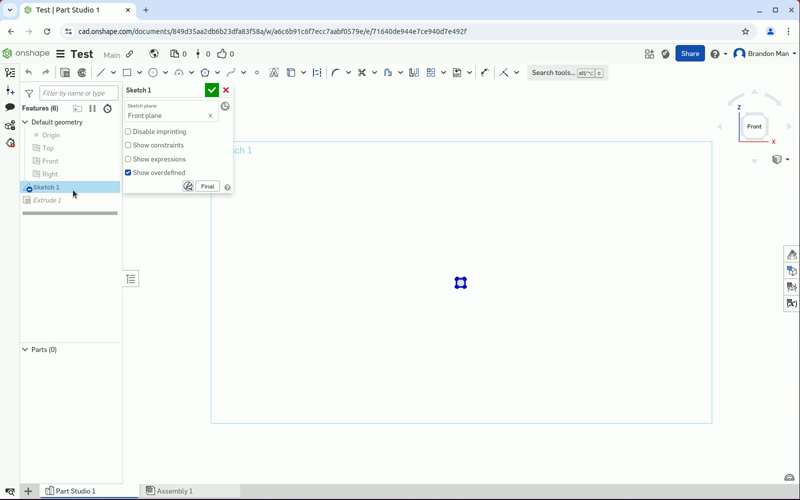
mouse_move(229, 92)
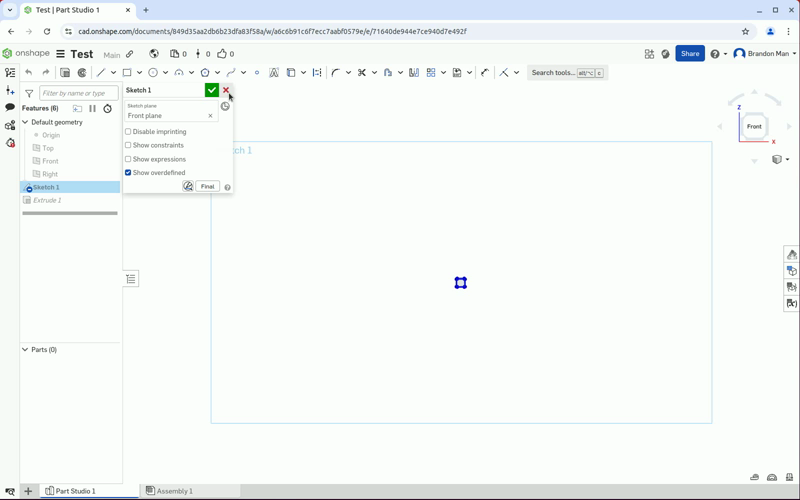
click(229, 92)
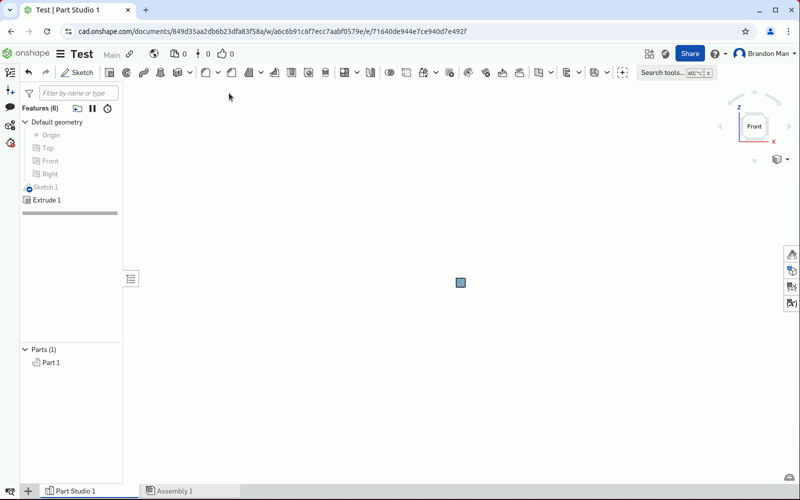
mouse_move(73, 352)
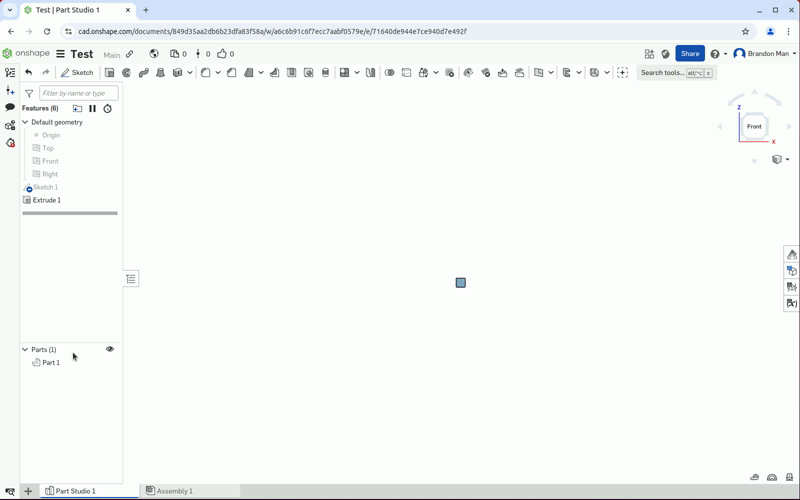
key(y)
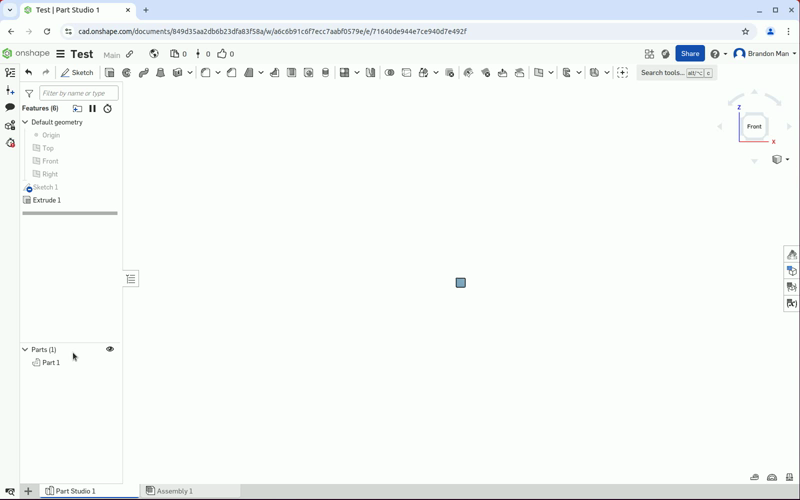
key(shift+p)
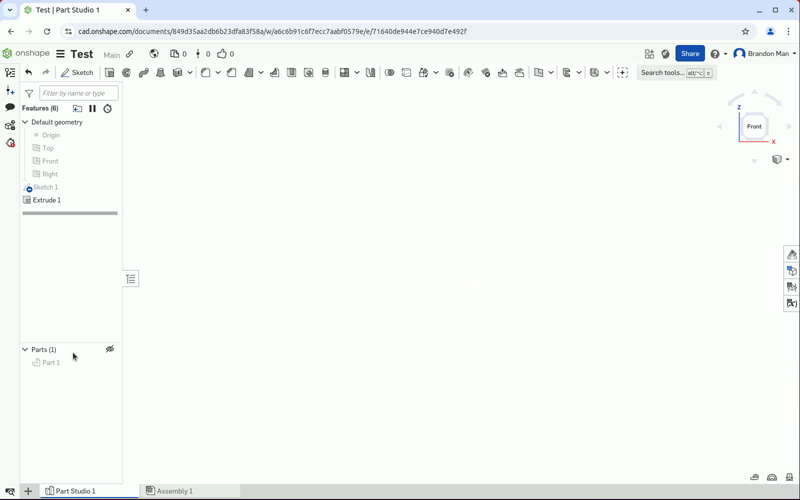
key(space)
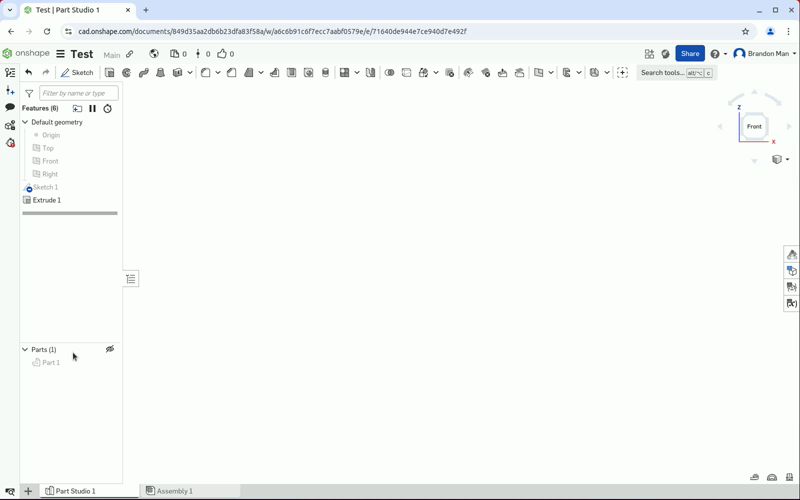
key_down(shift)
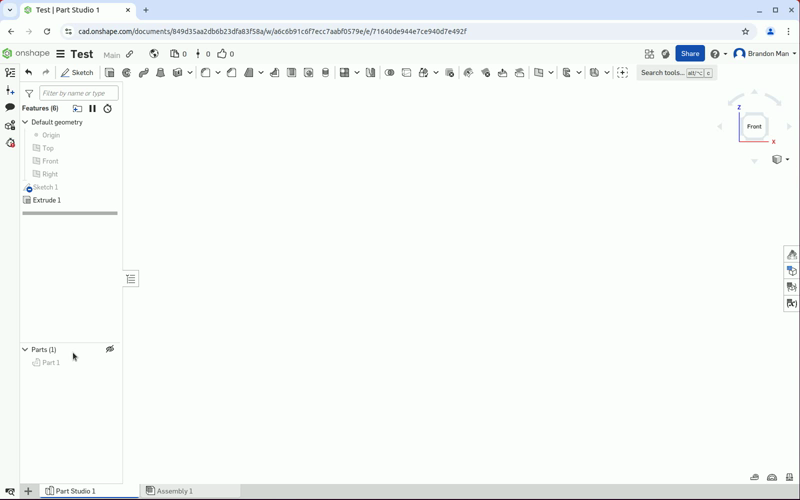
key(down)
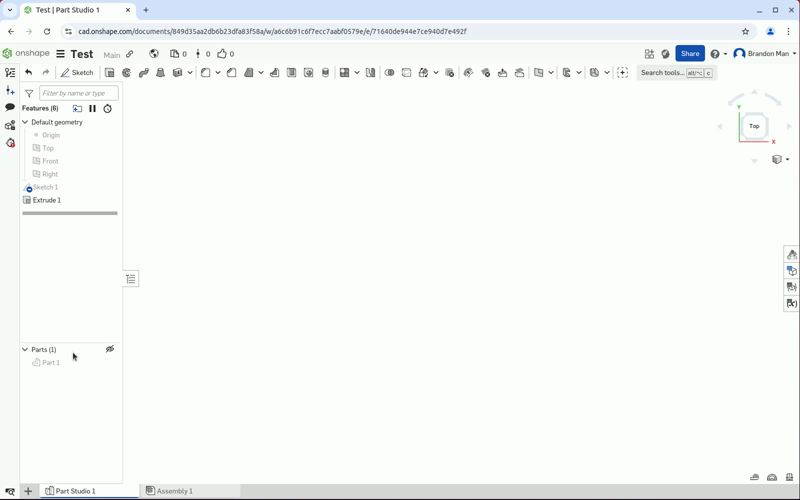
key_up(shift)
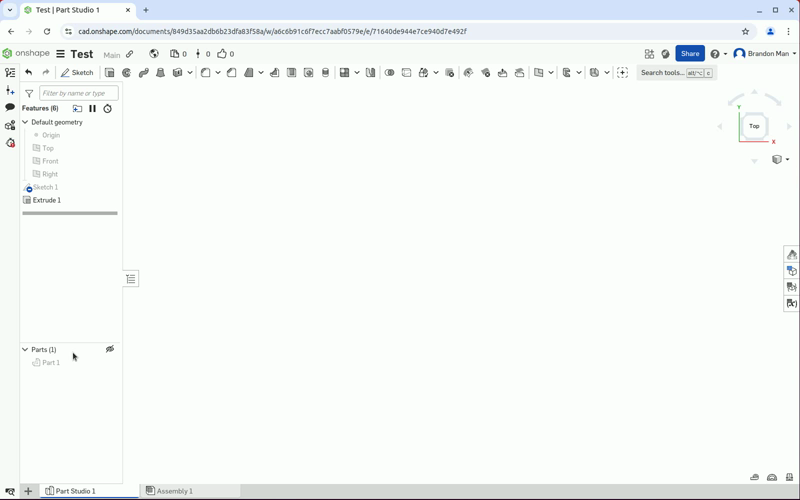
mouse_move(73, 352)
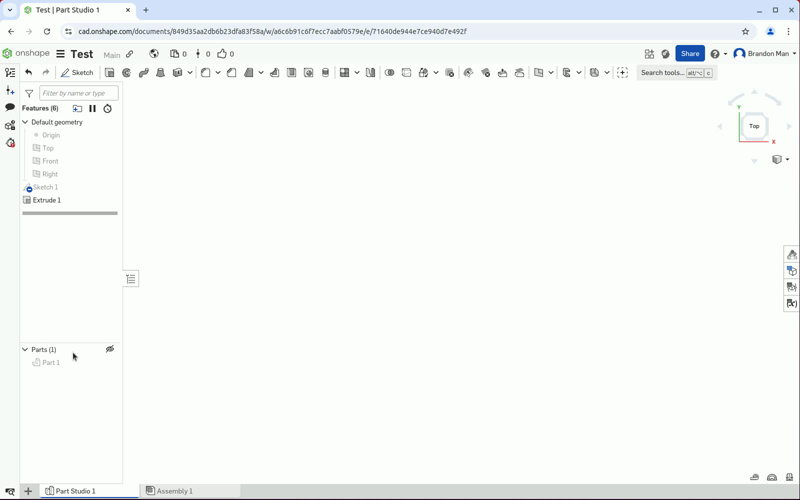
key(shift+y)
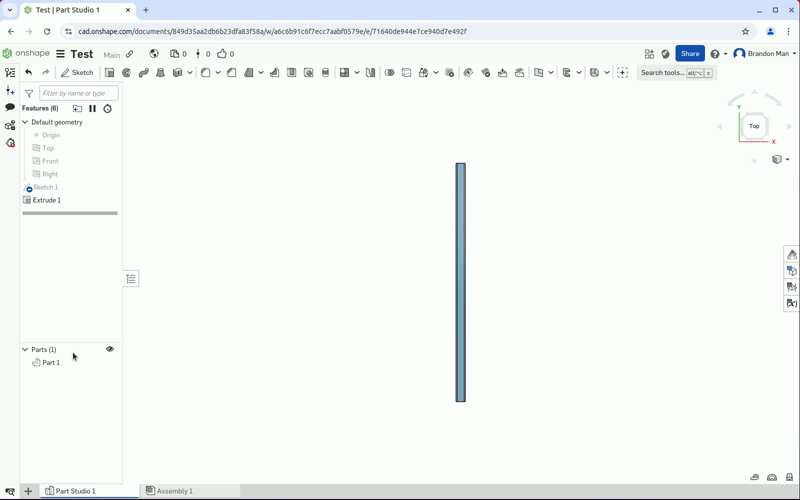
mouse_move(541, 75)
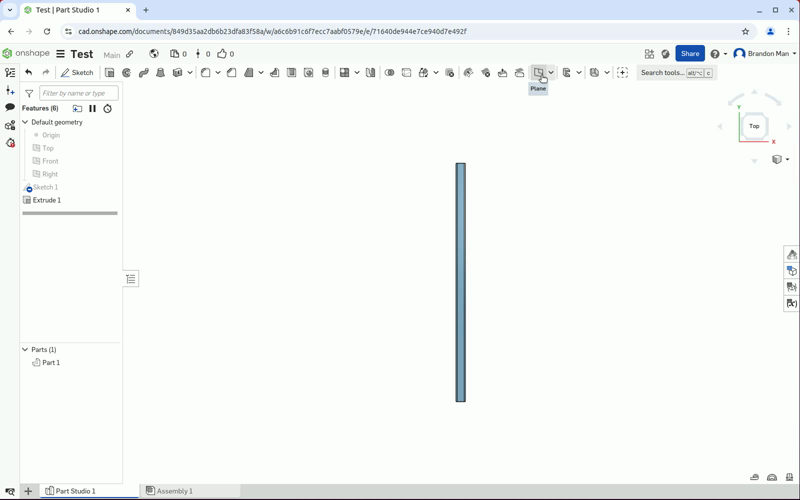
click(541, 75)
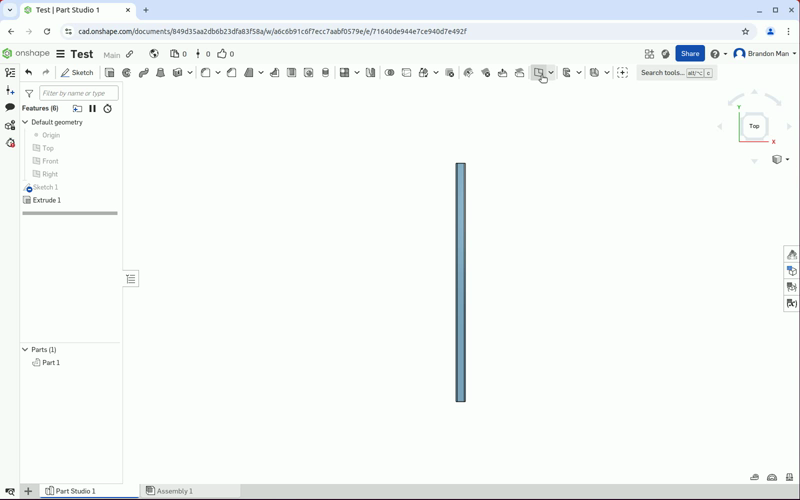
mouse_move(73, 150)
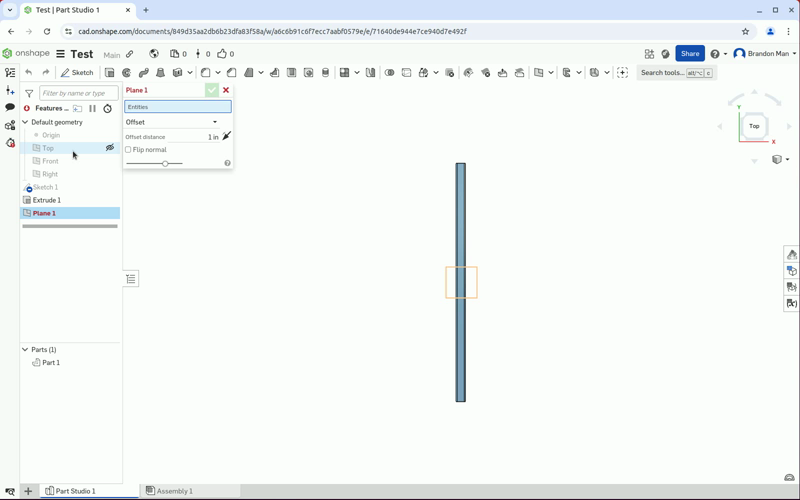
click(73, 150)
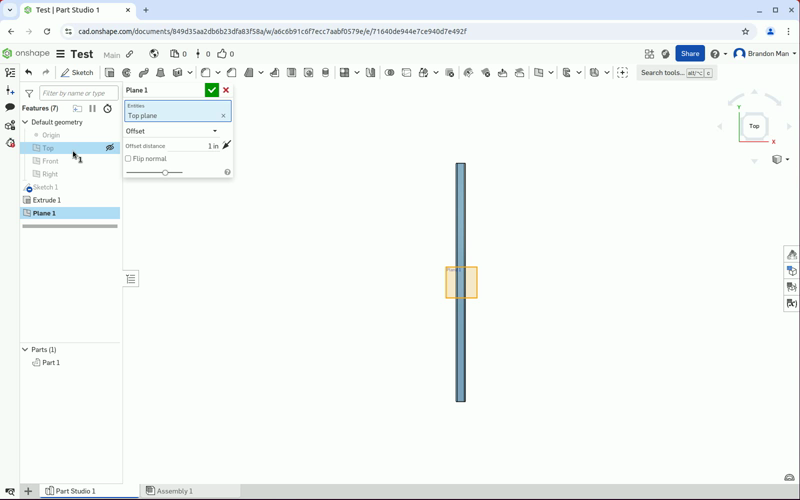
key(tab, 2)
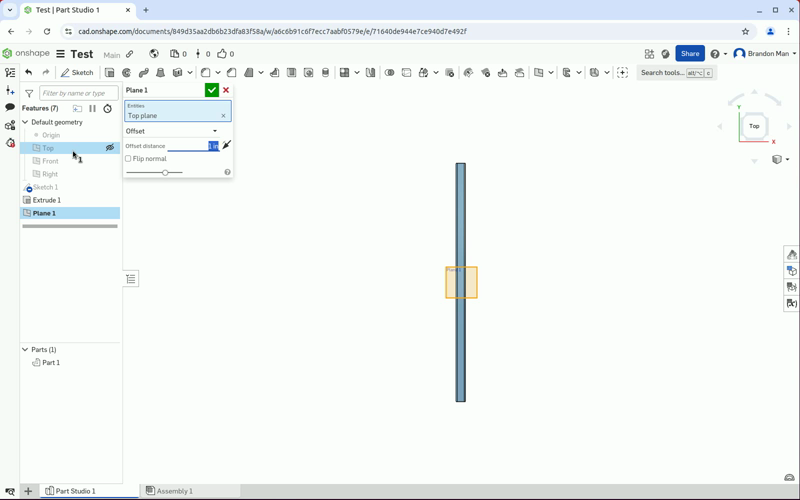
text(0.955)
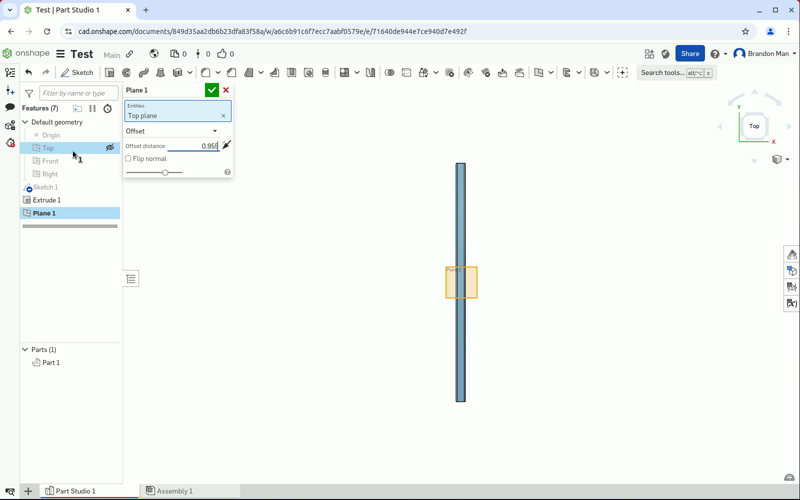
key(enter, 2)
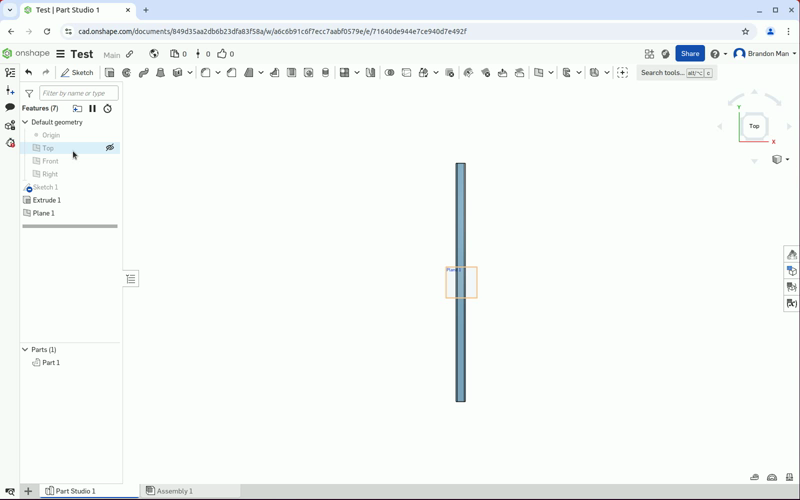
key(shift+s)
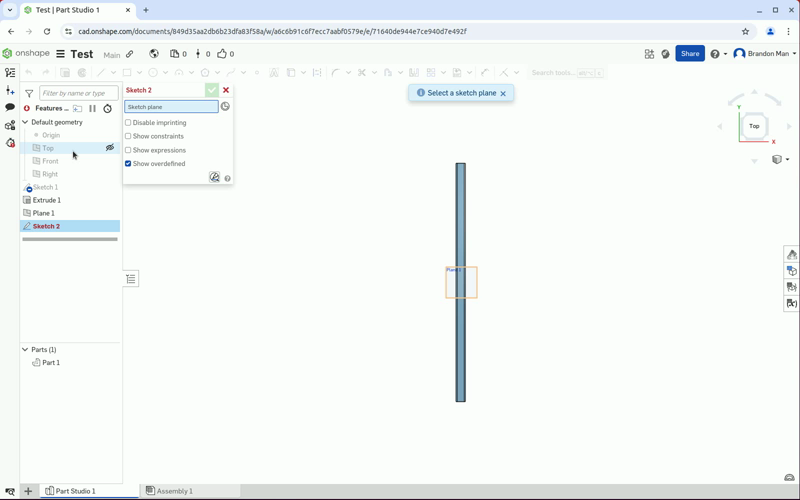
mouse_move(73, 215)
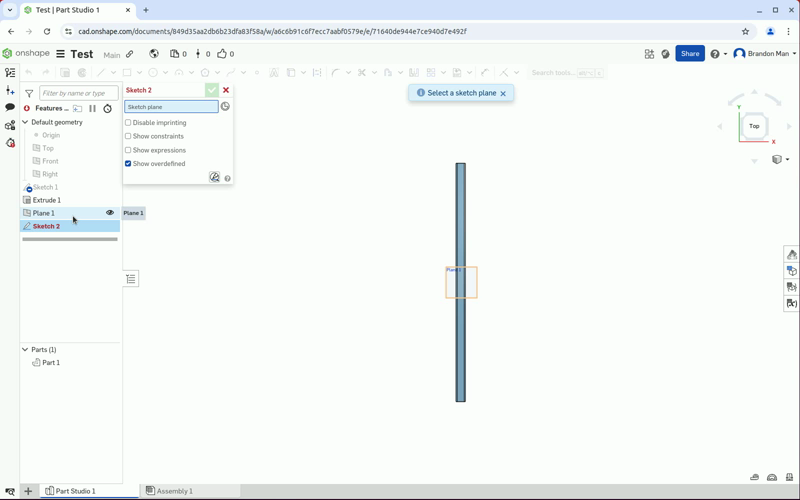
click(73, 215)
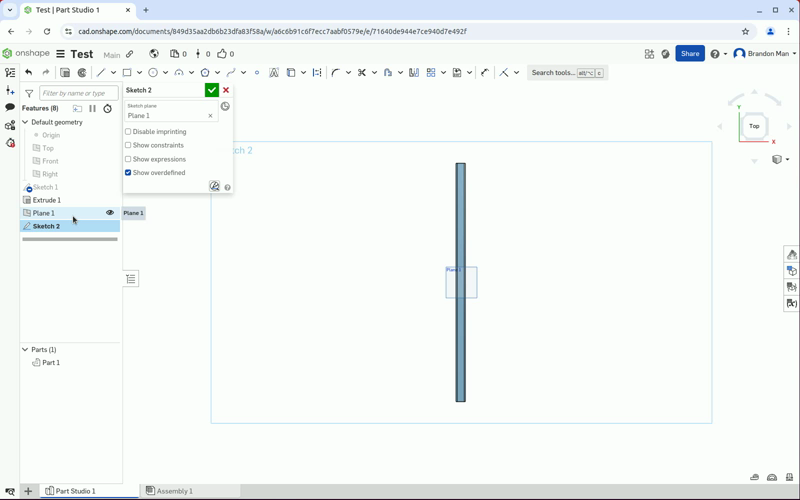
mouse_move(73, 352)
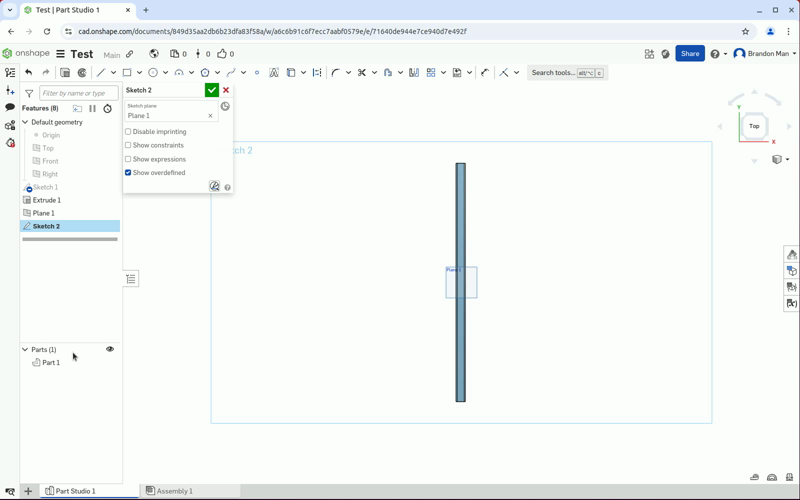
key(y)
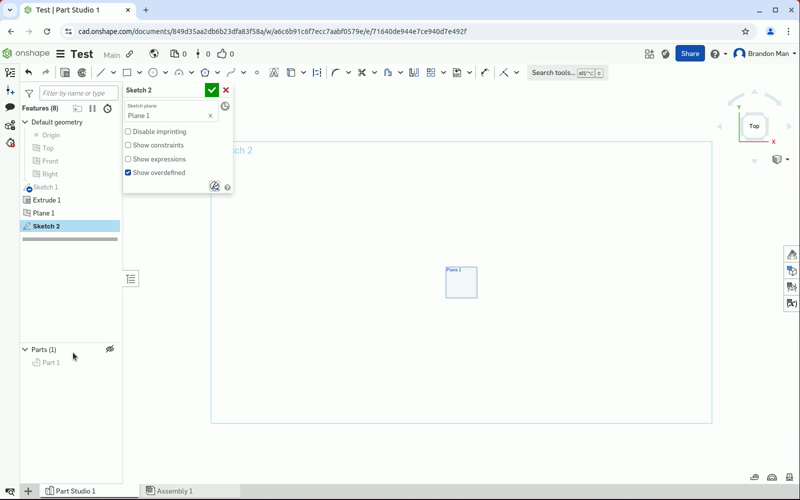
key(c)
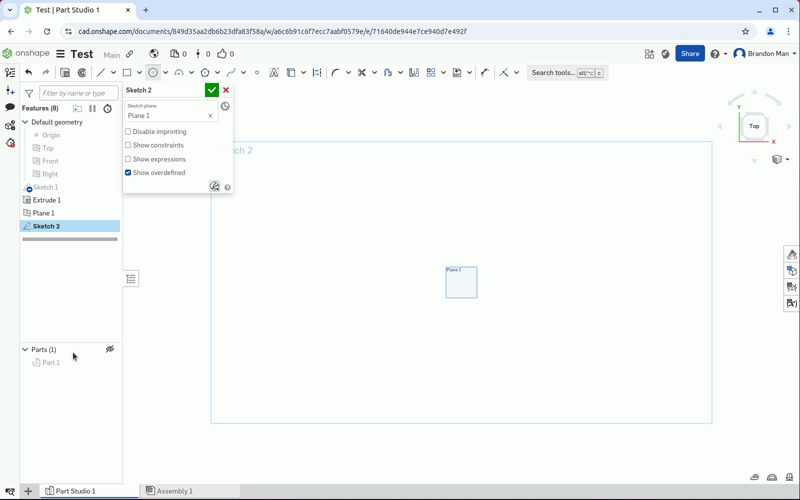
key_down(shift)
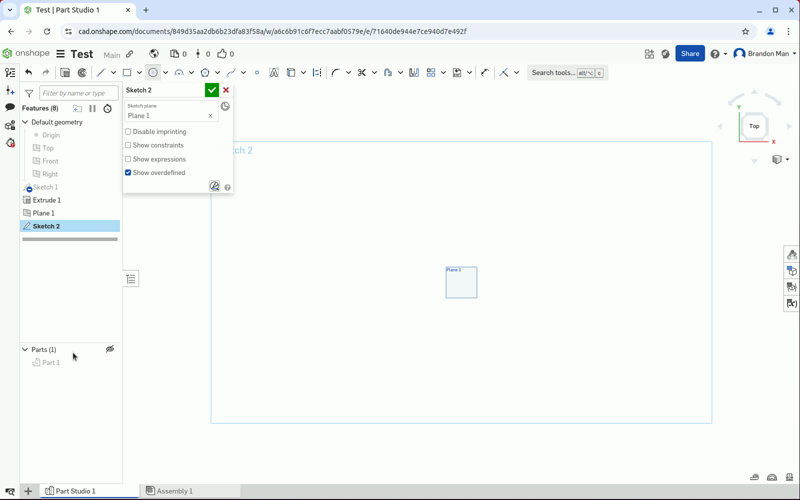
mouse_move(461, 360)
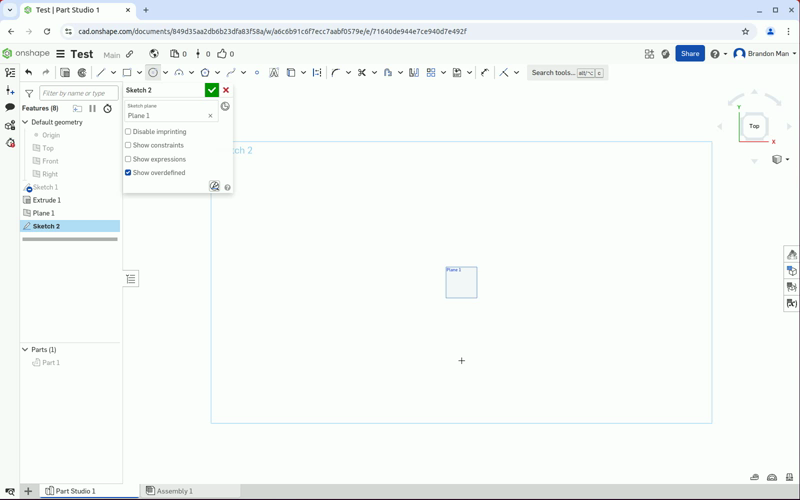
click(461, 360)
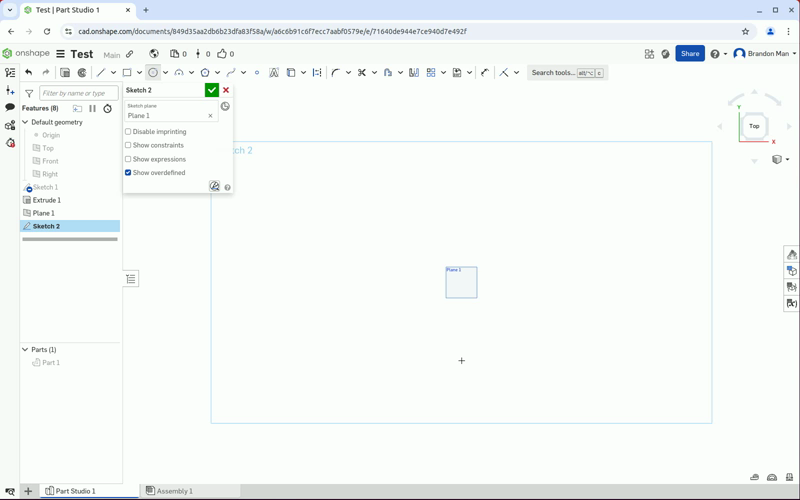
key_up(shift)
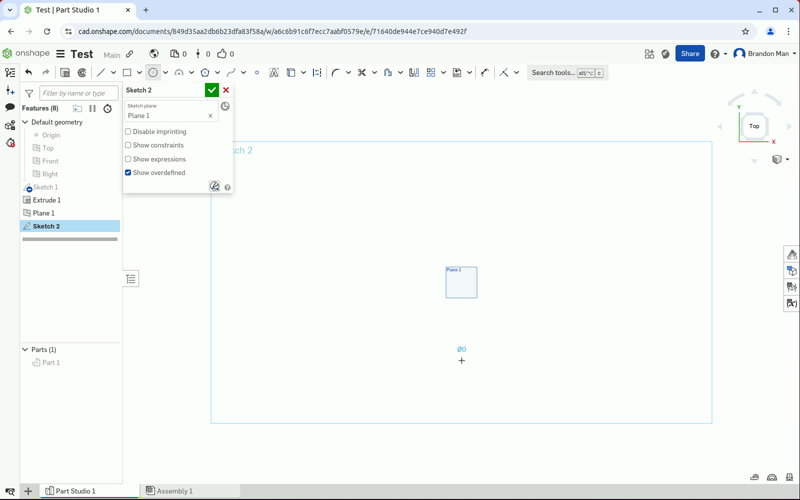
mouse_move(464, 360)
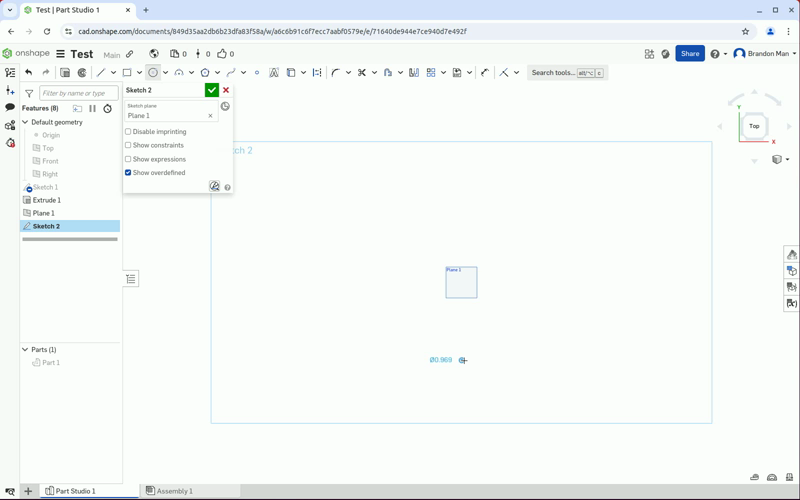
scroll(6)
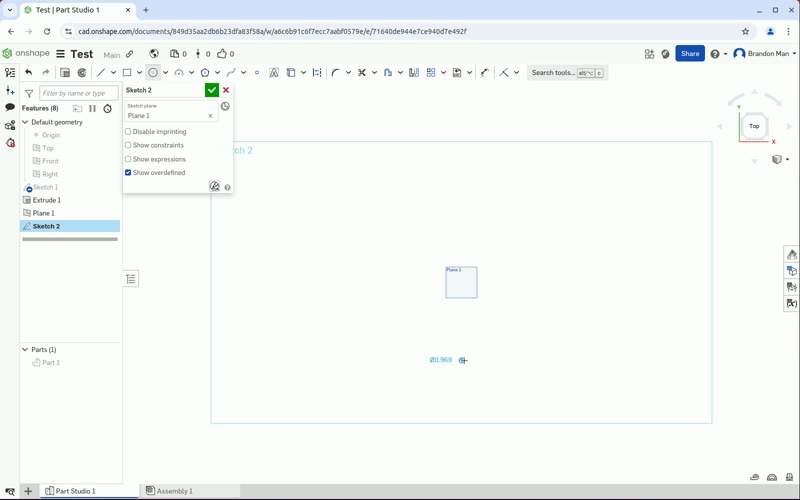
scroll(6)
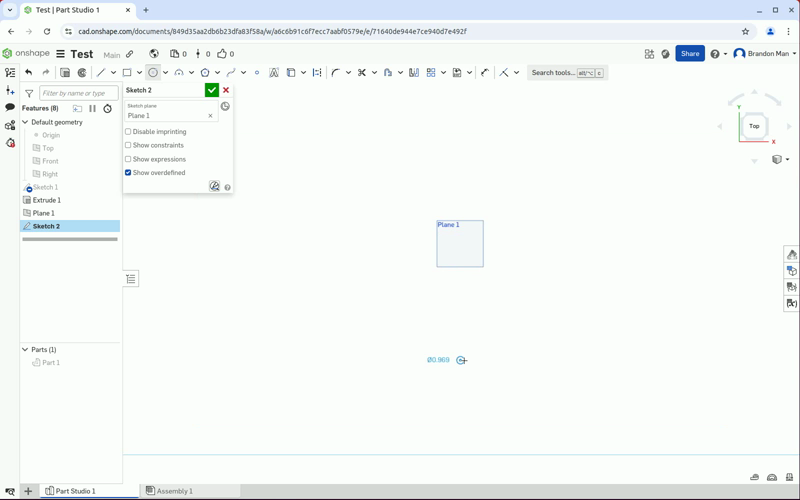
scroll(6)
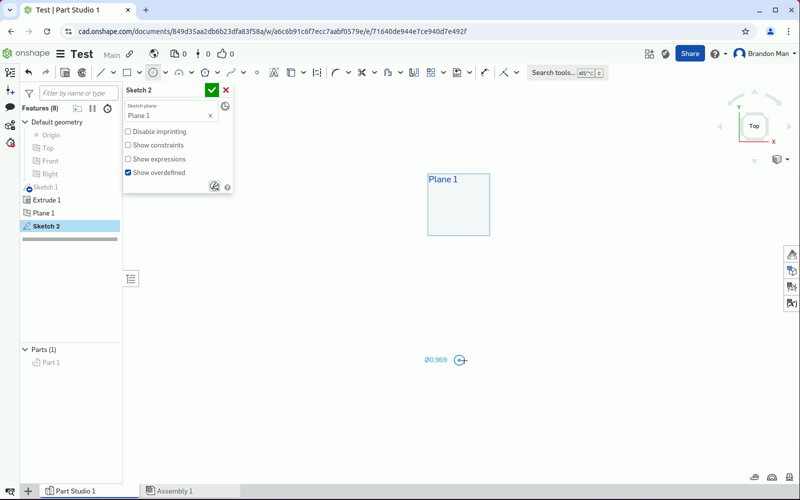
scroll(6)
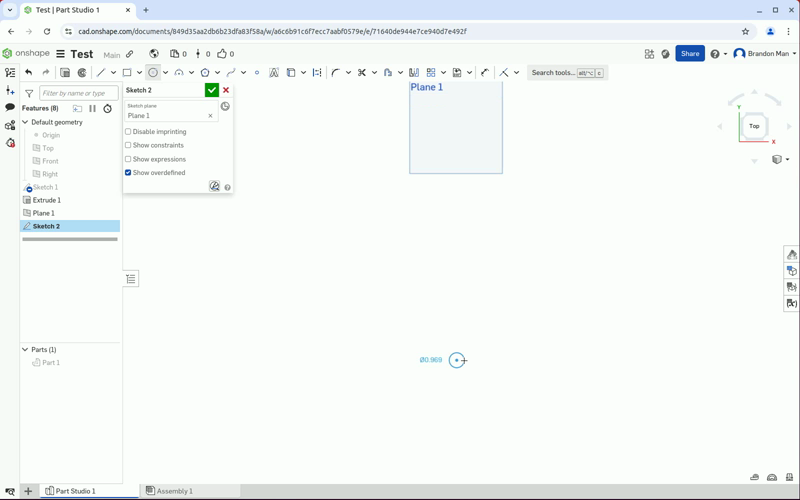
scroll(6)
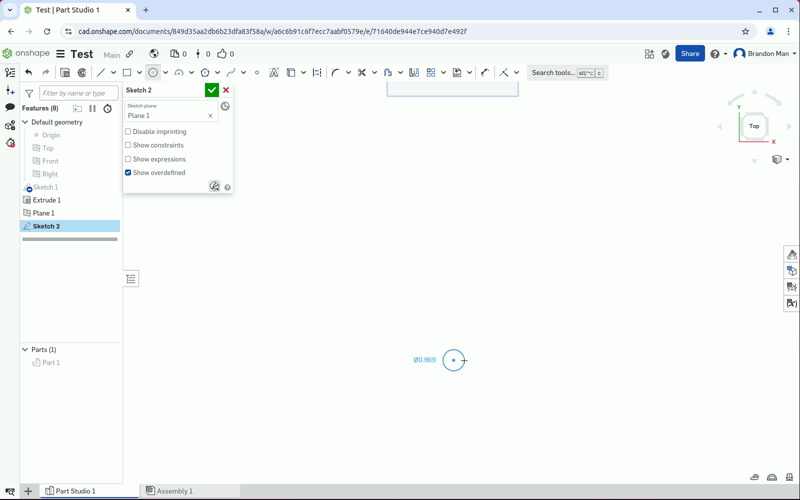
scroll(6)
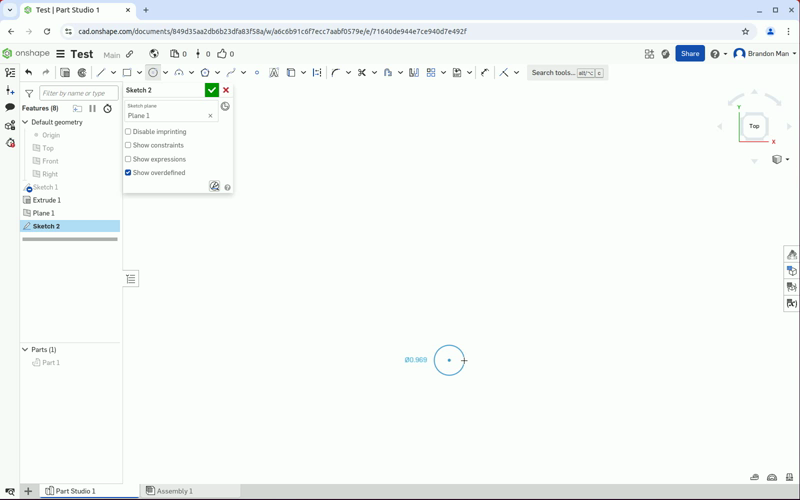
scroll(6)
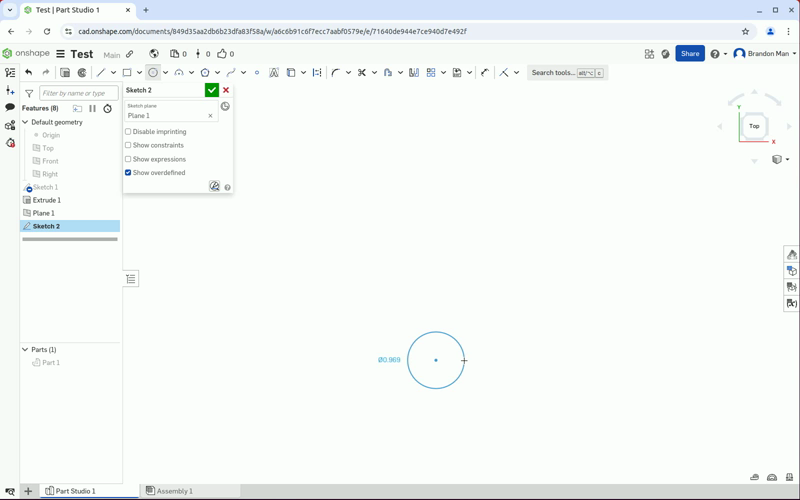
click(464, 360)
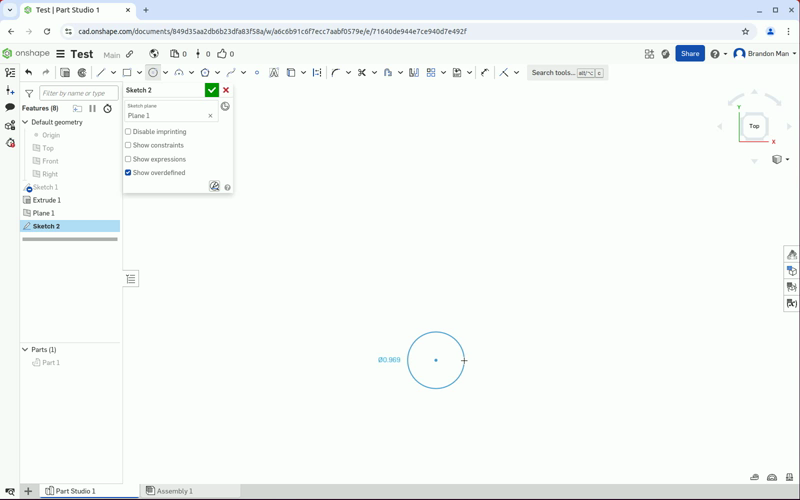
scroll(-6)
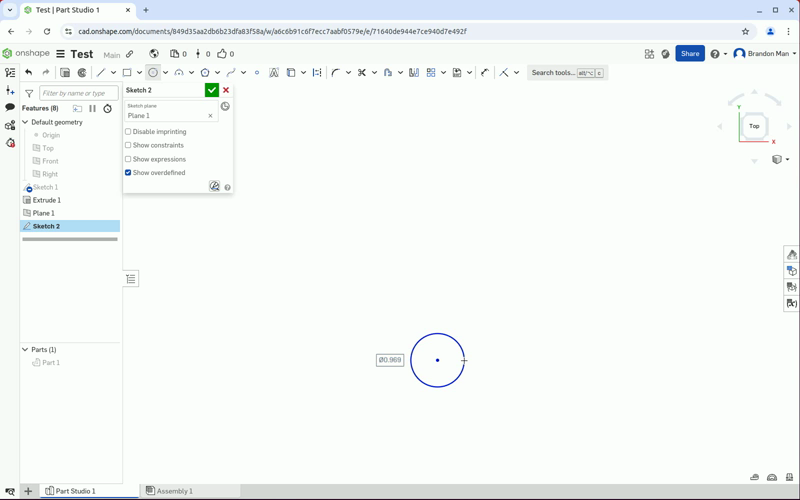
scroll(-6)
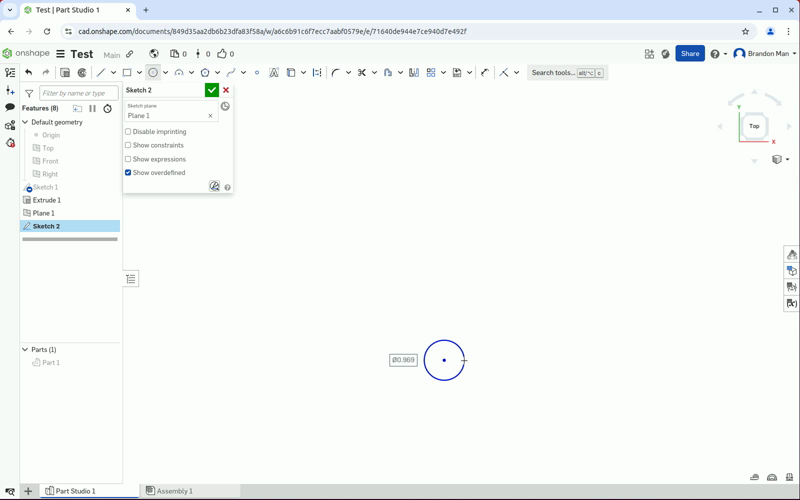
scroll(-6)
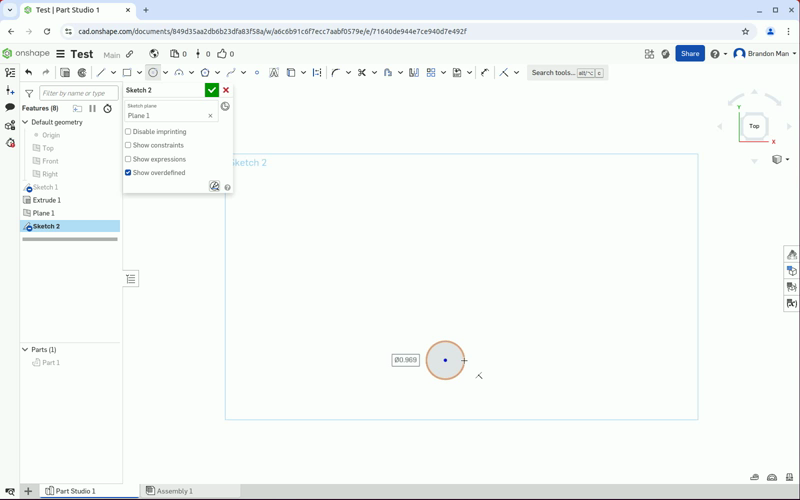
scroll(-6)
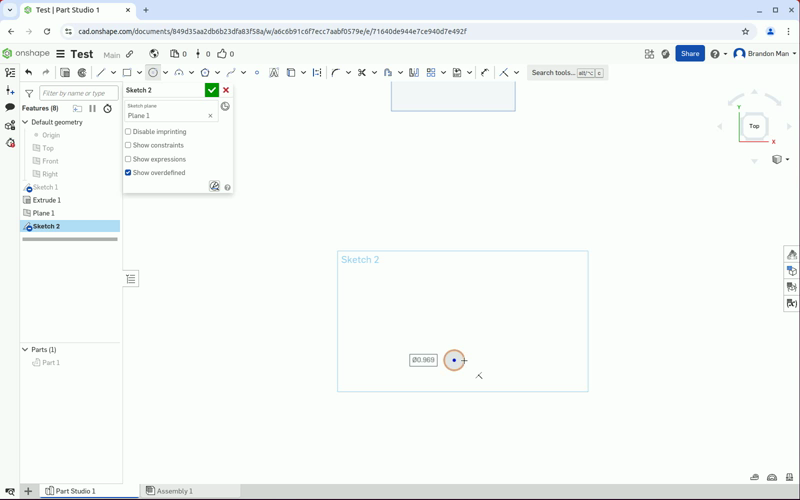
scroll(-6)
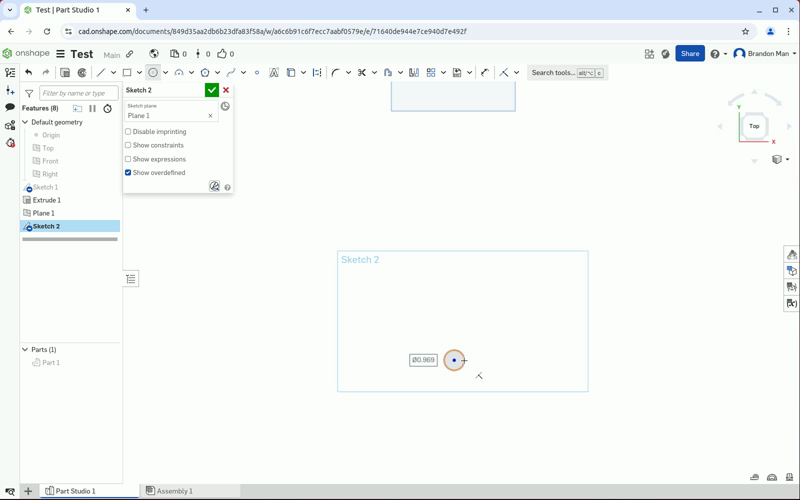
scroll(-6)
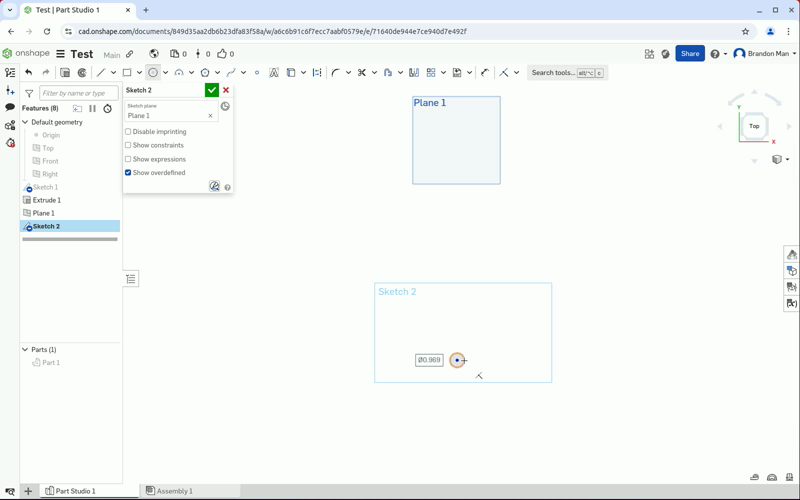
scroll(-6)
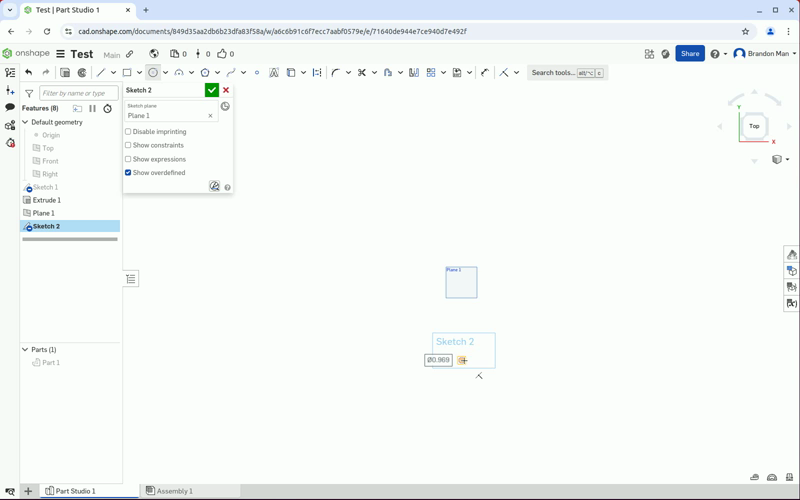
key(esc)
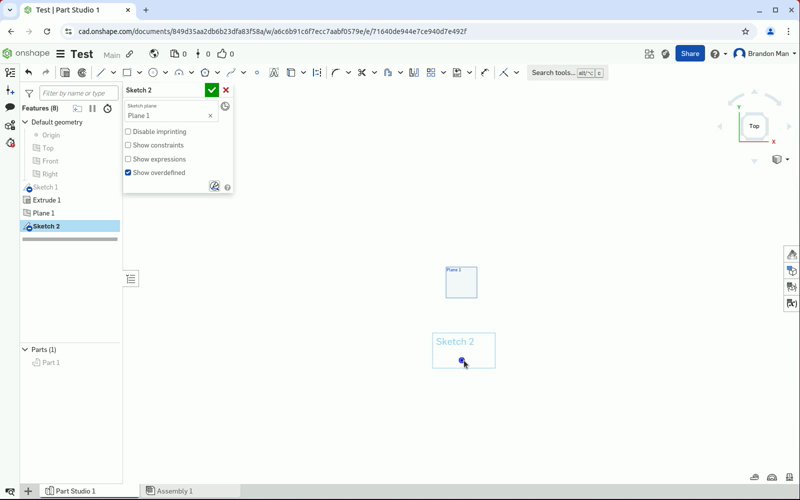
mouse_move(463, 361)
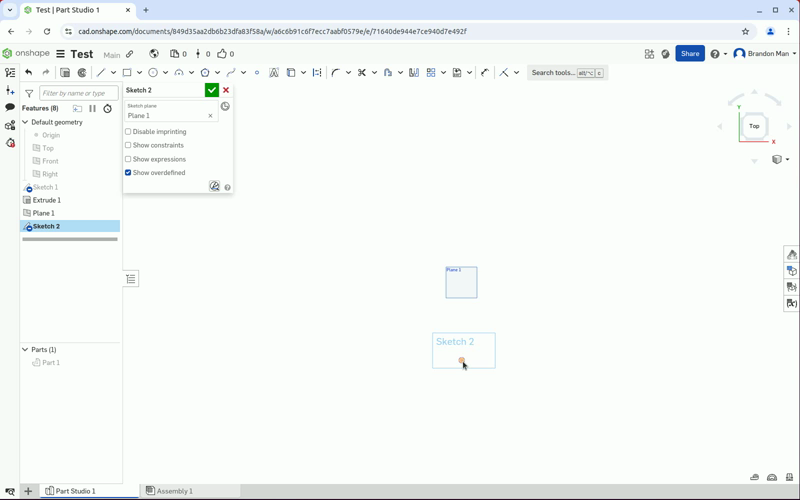
scroll(6)
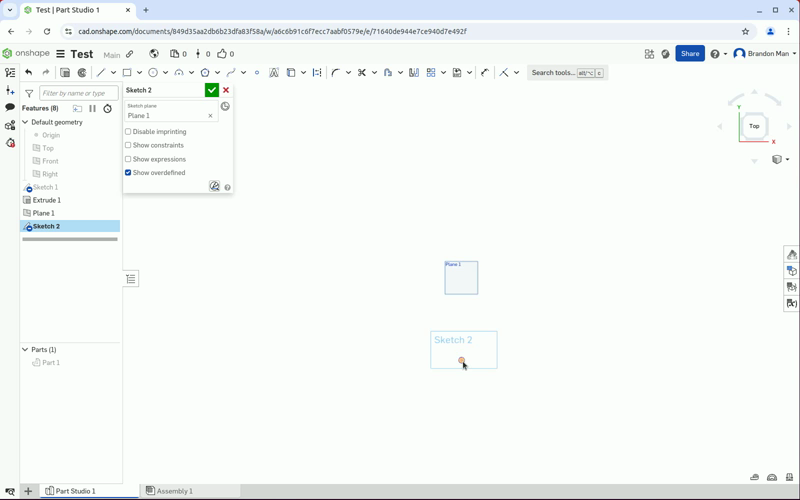
scroll(6)
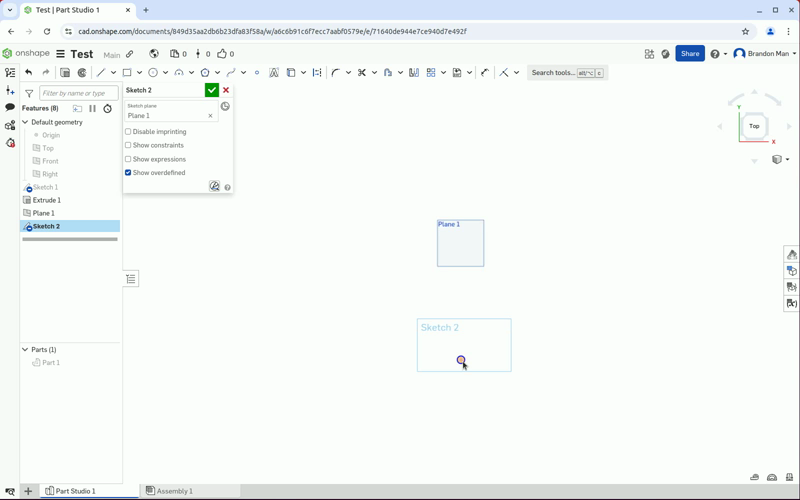
scroll(6)
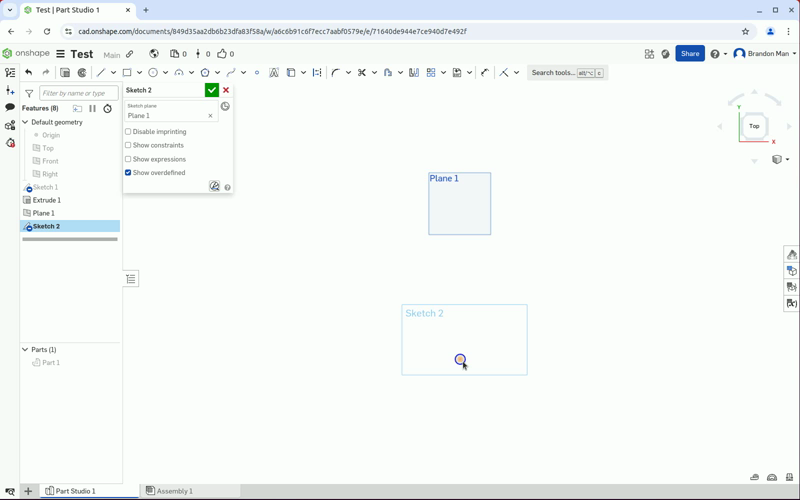
scroll(6)
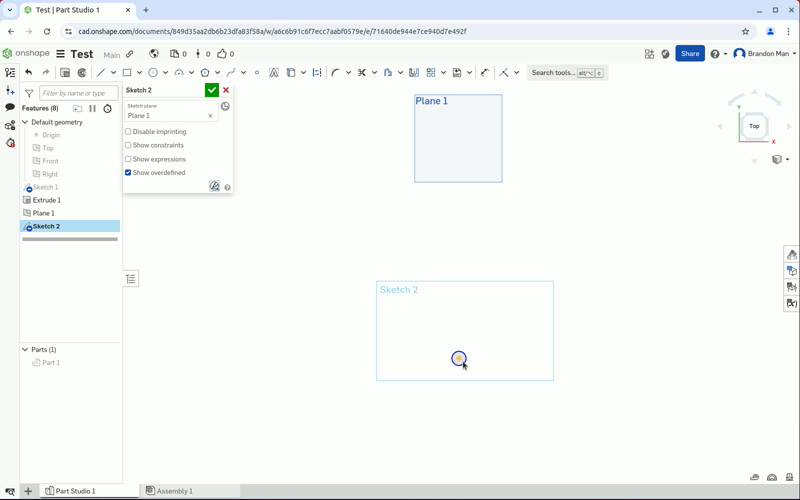
scroll(6)
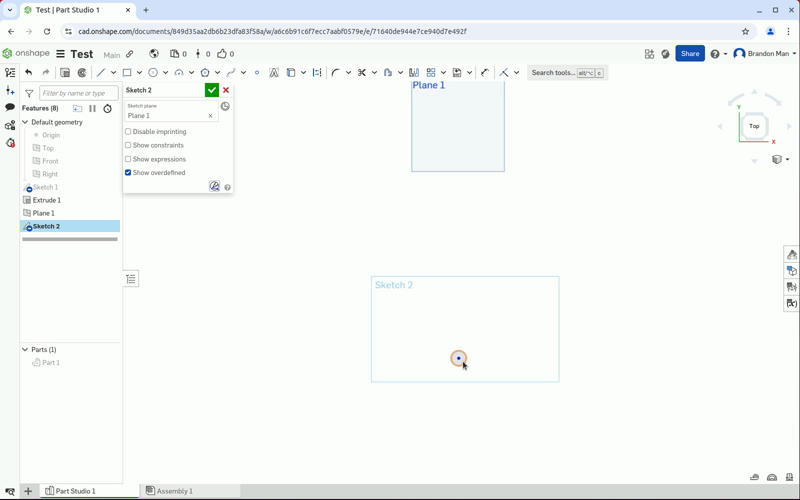
scroll(6)
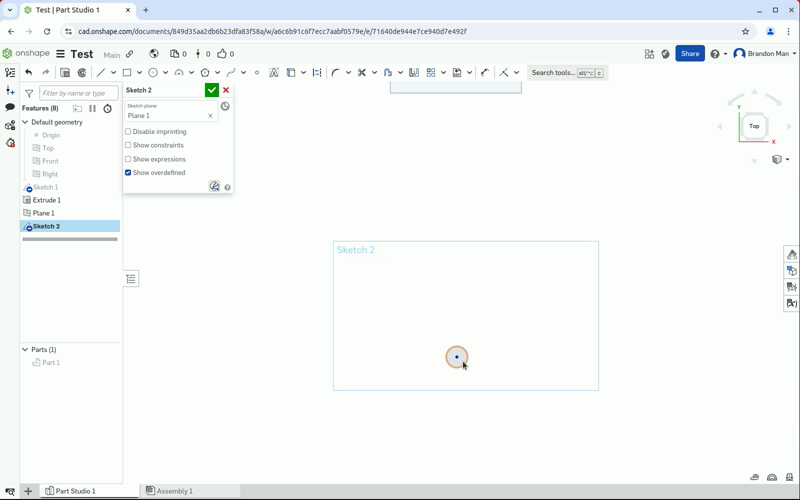
scroll(6)
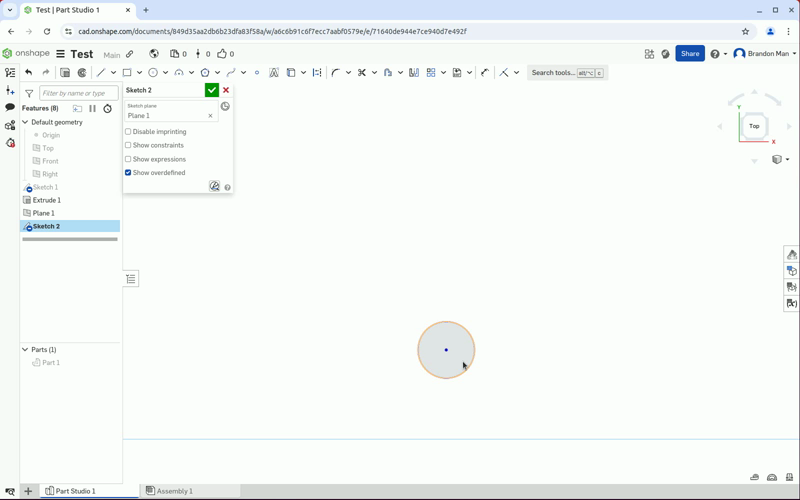
click(463, 361)
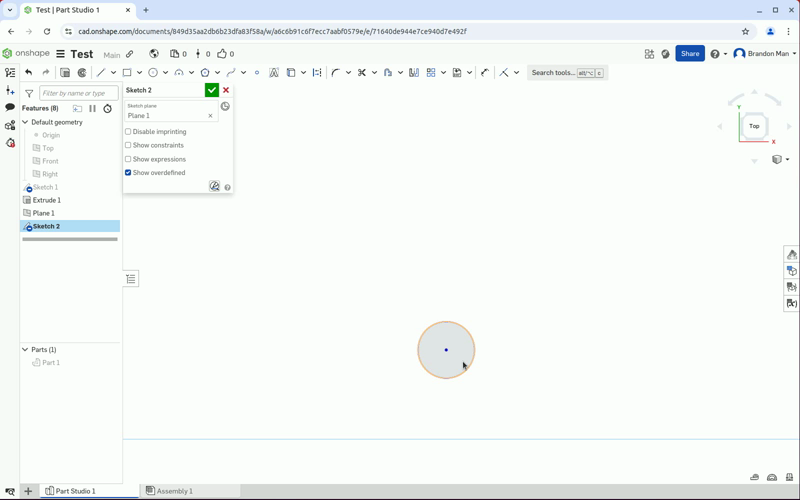
scroll(-6)
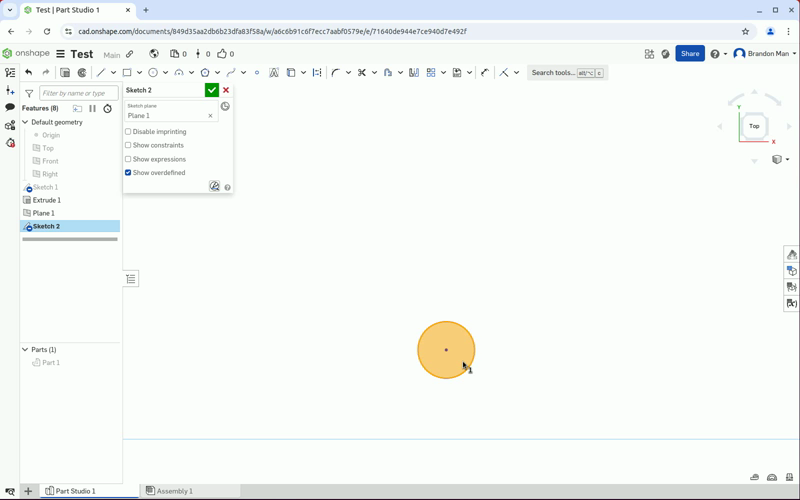
scroll(-6)
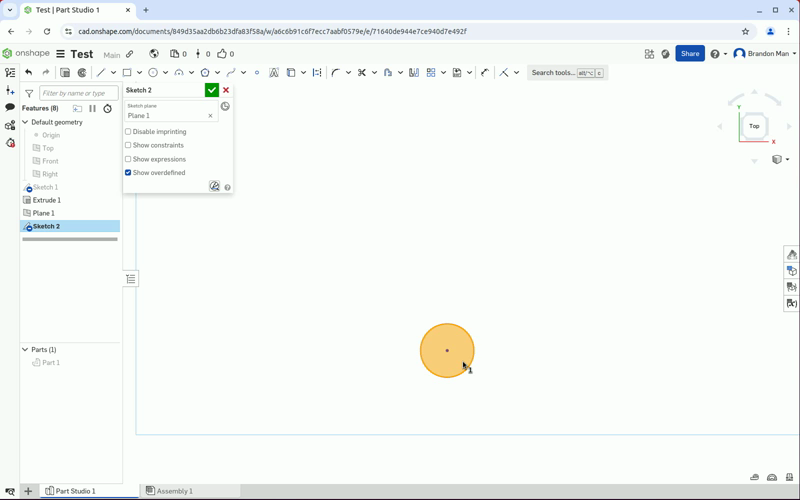
scroll(-6)
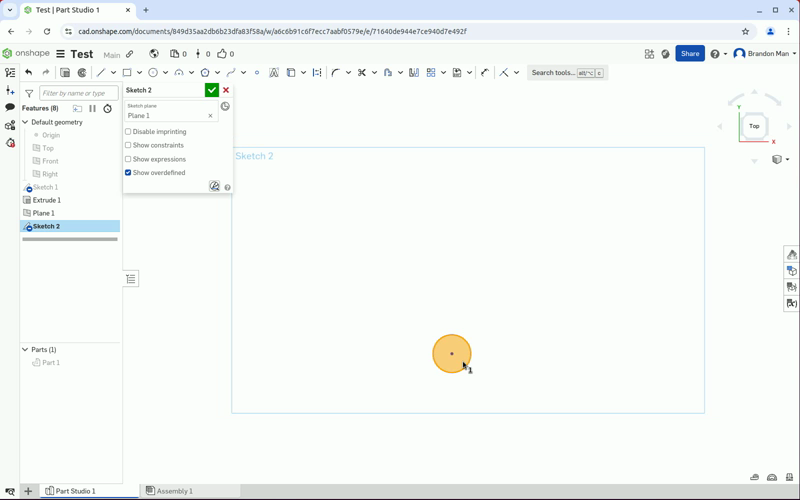
scroll(-6)
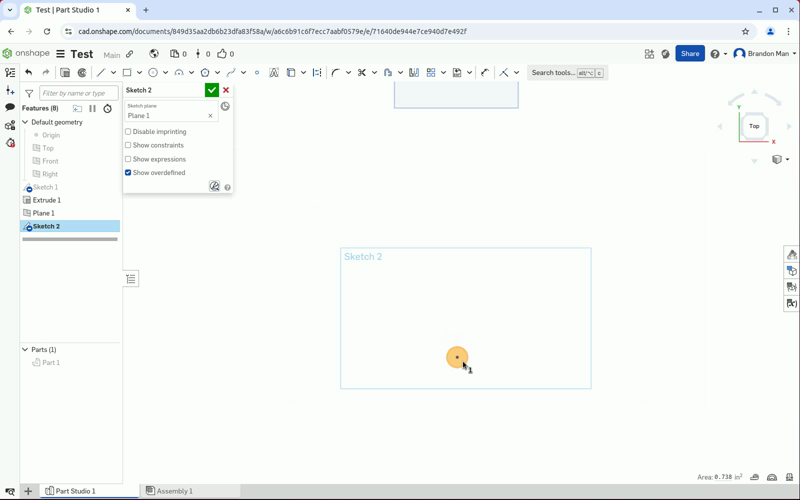
scroll(-6)
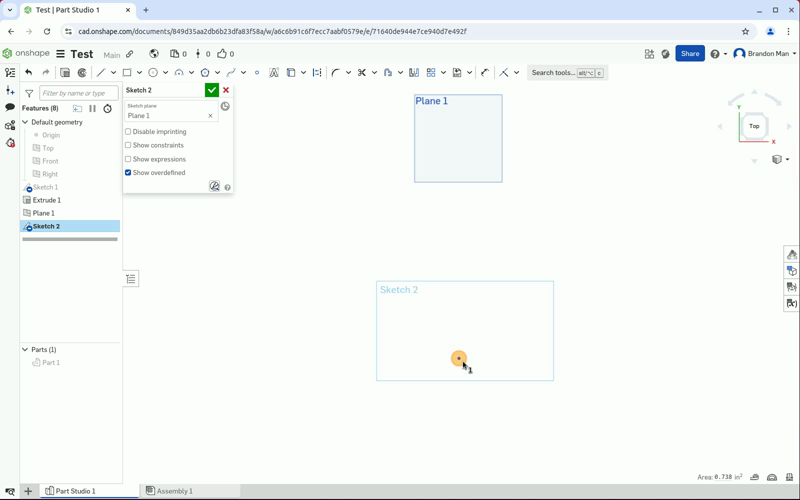
scroll(-6)
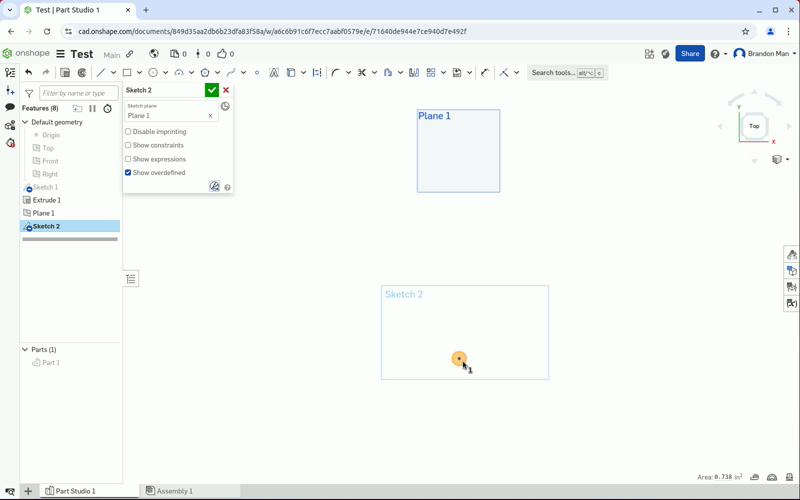
scroll(-6)
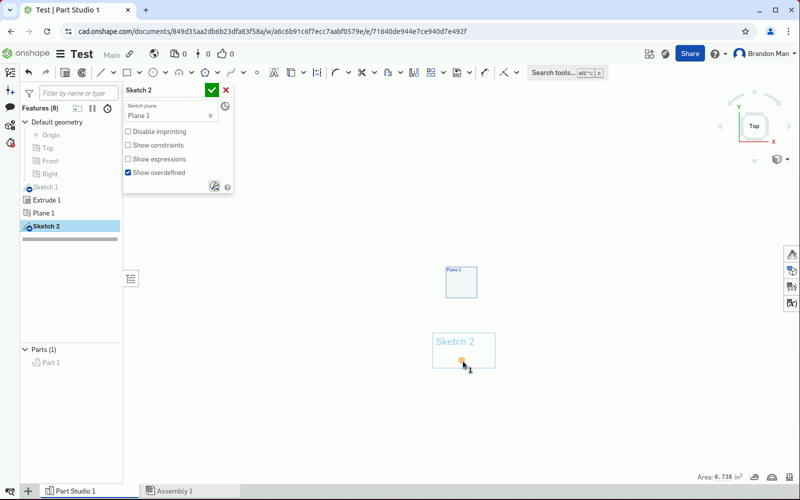
mouse_move(73, 352)
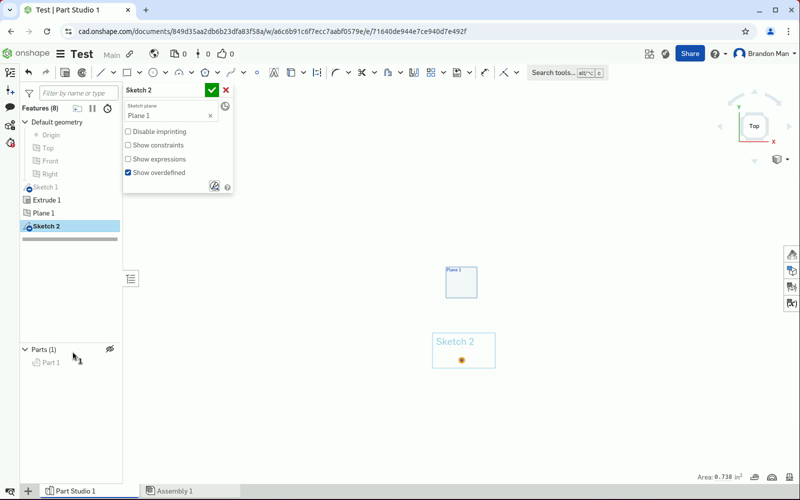
key(shift+y)
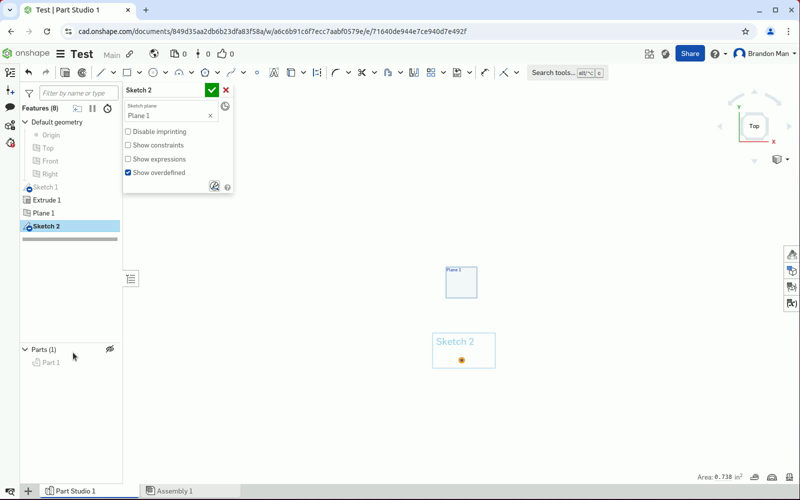
key(shift+e)
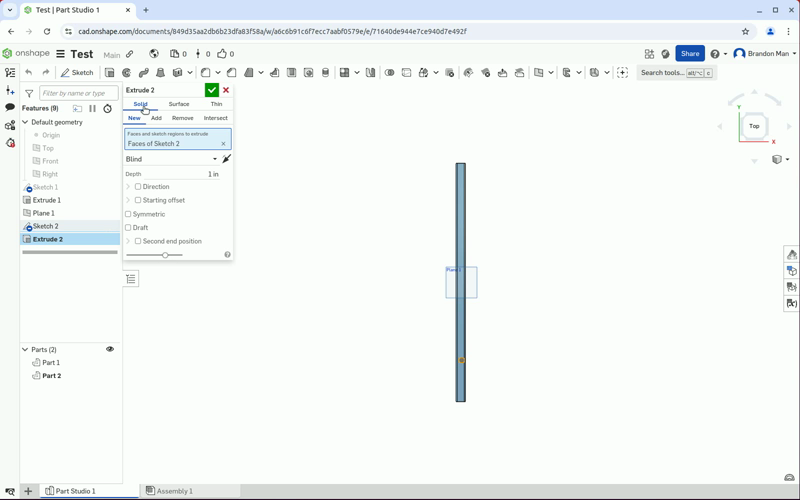
mouse_move(143, 106)
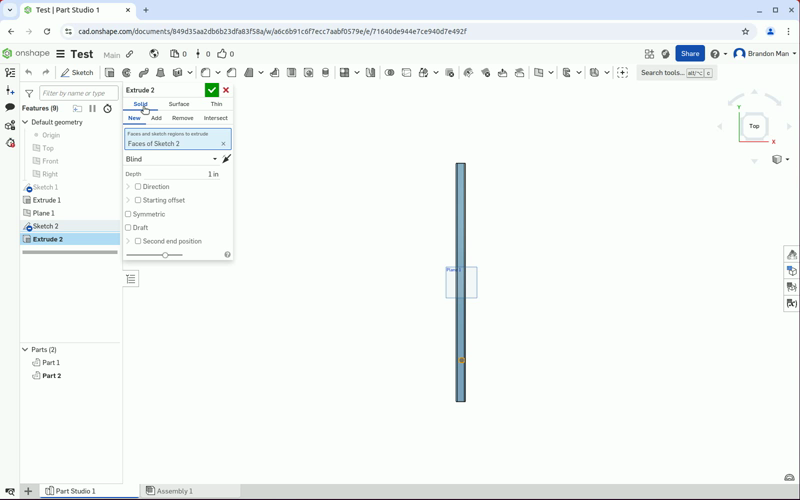
click(143, 106)
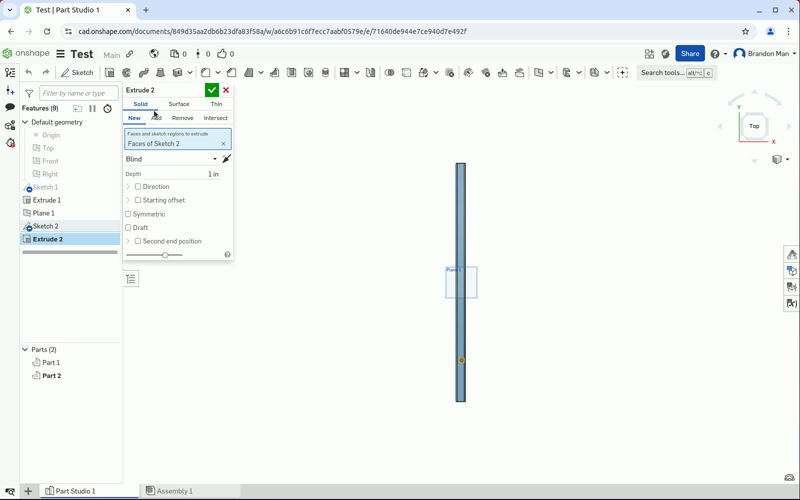
mouse_move(186, 120)
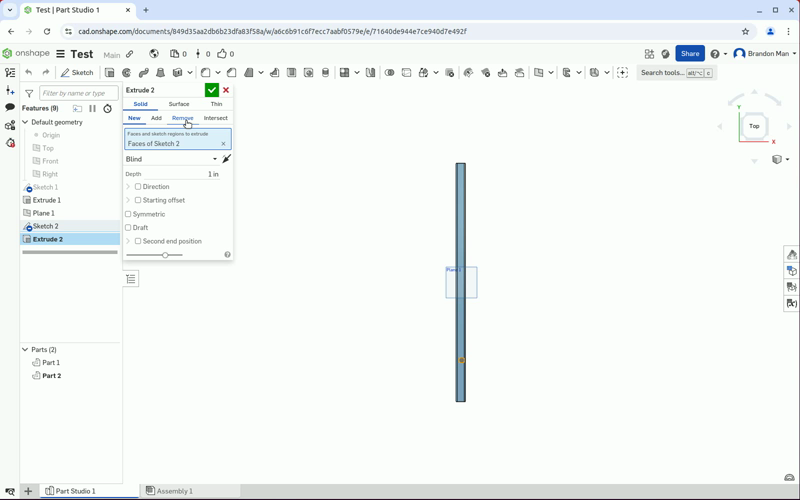
click(186, 120)
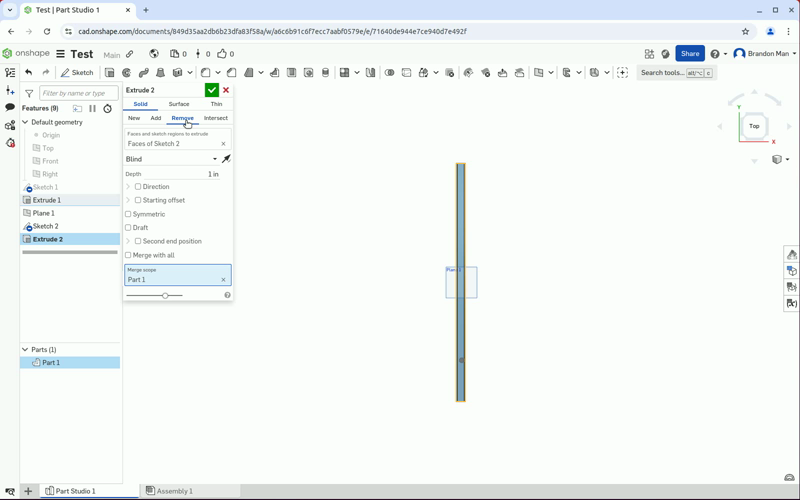
key(tab, 4)
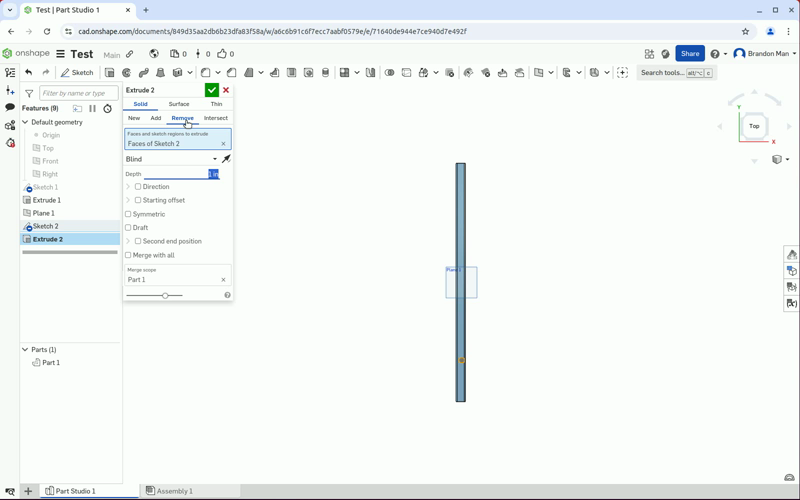
text(0.963)
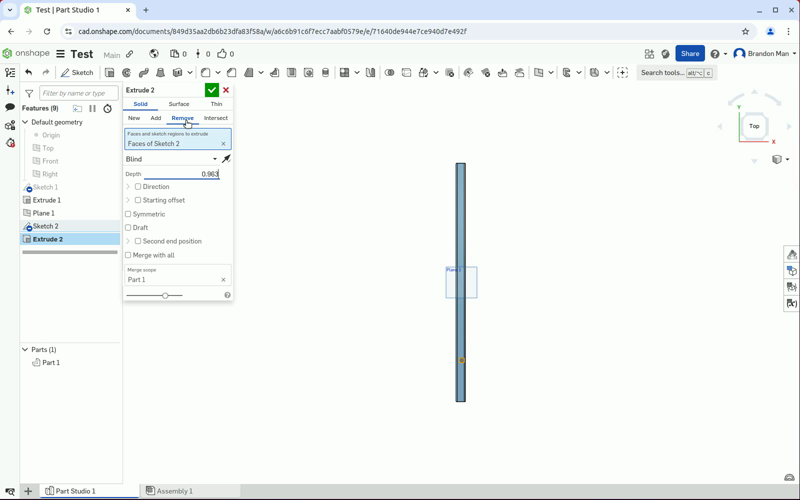
key(tab, 6)
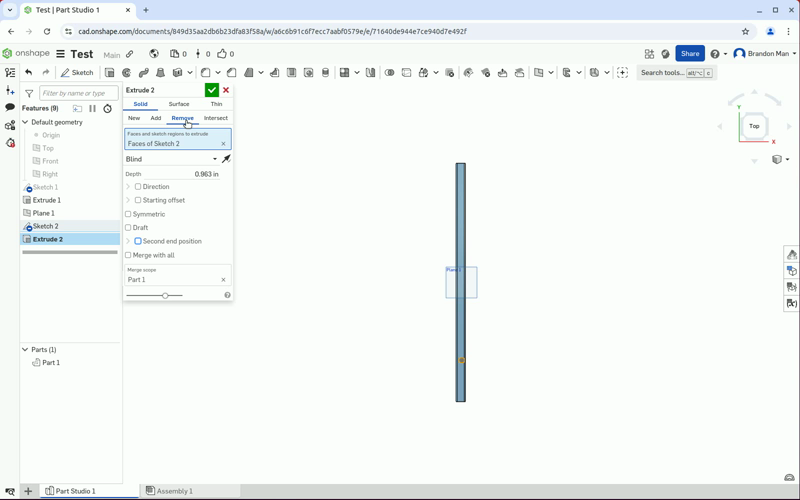
key(space)
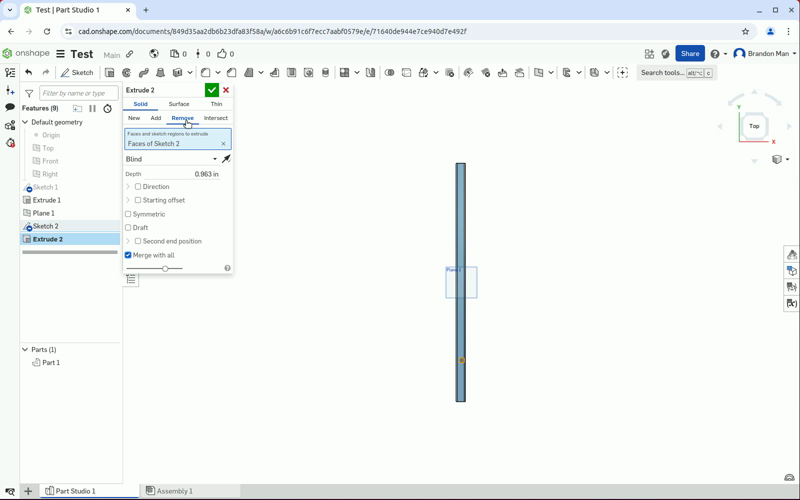
key(enter)
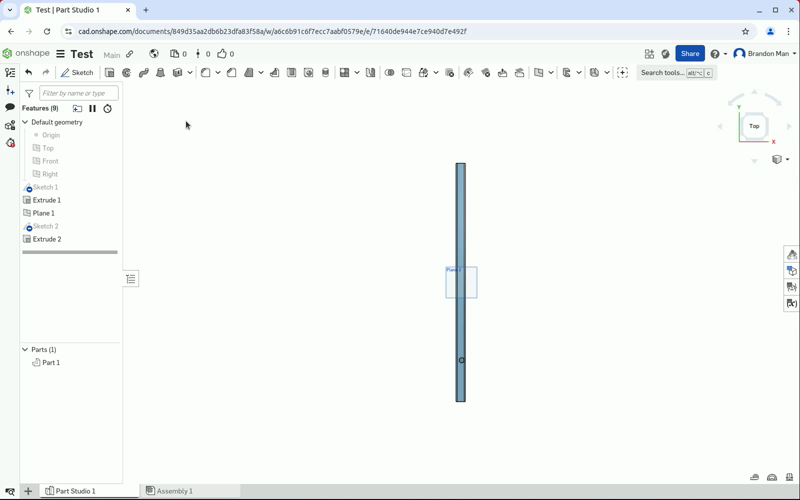
key(shift+h)
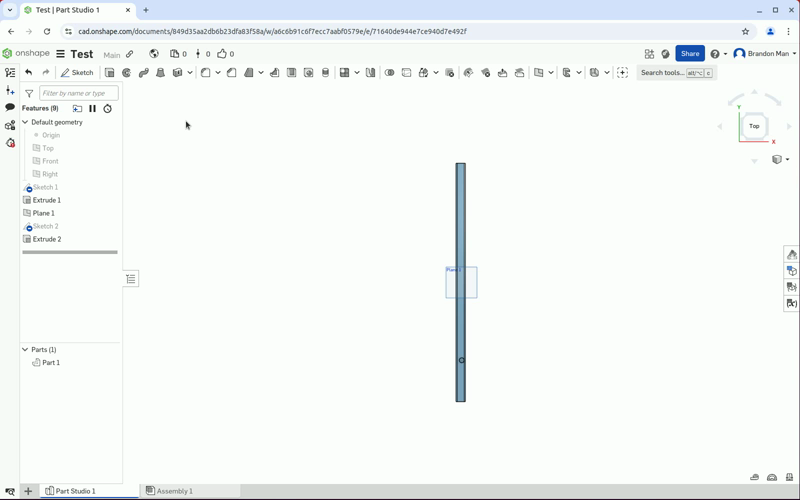
key(shift+h)
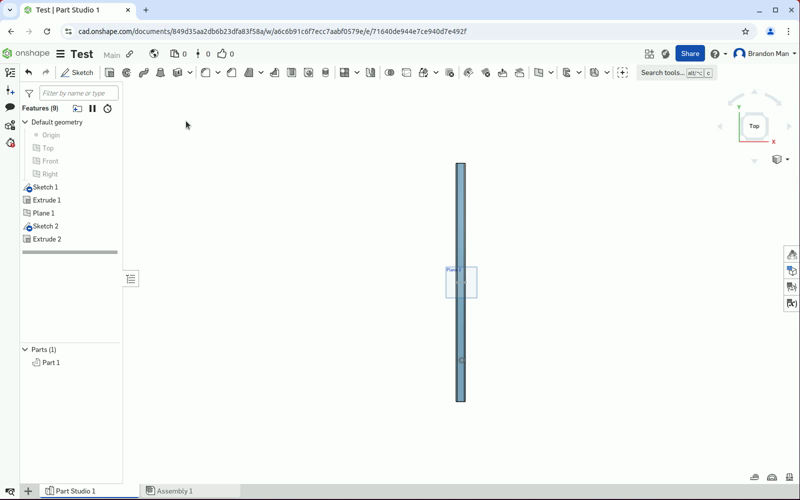
key(shift+7)
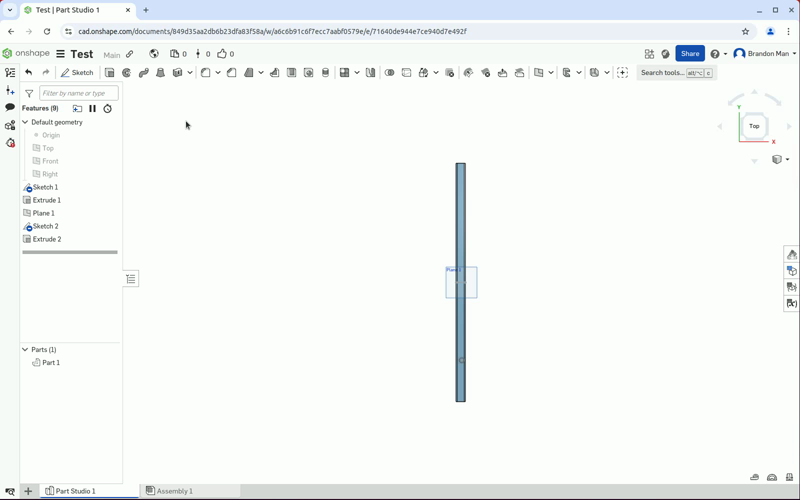
key(up, 3)
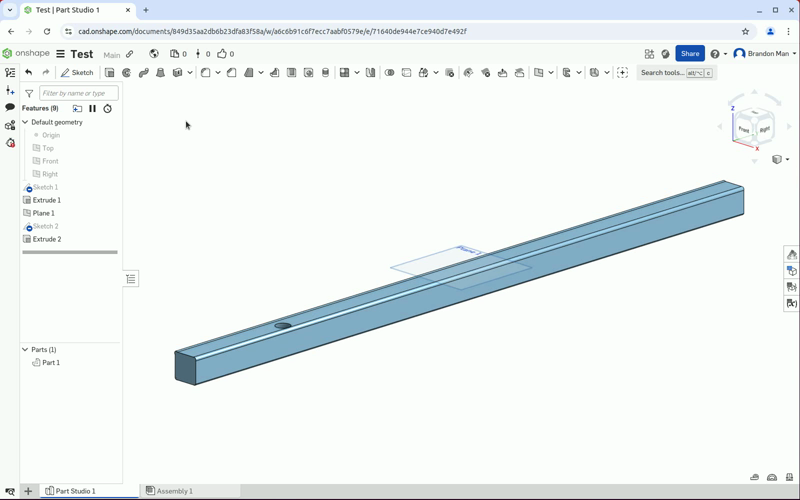
key(left, 3)
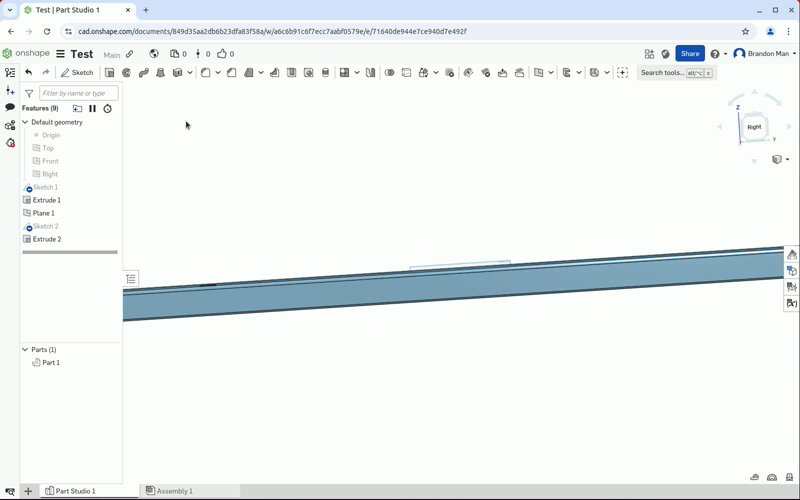
key(right, 3)
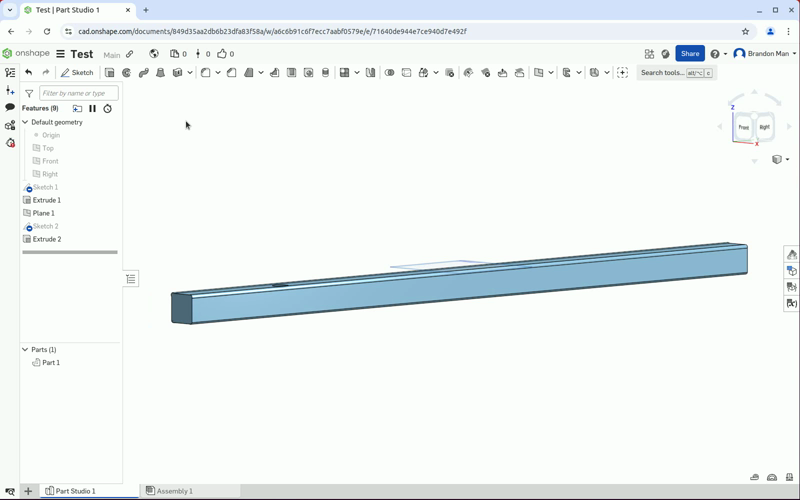
key(down, 3)
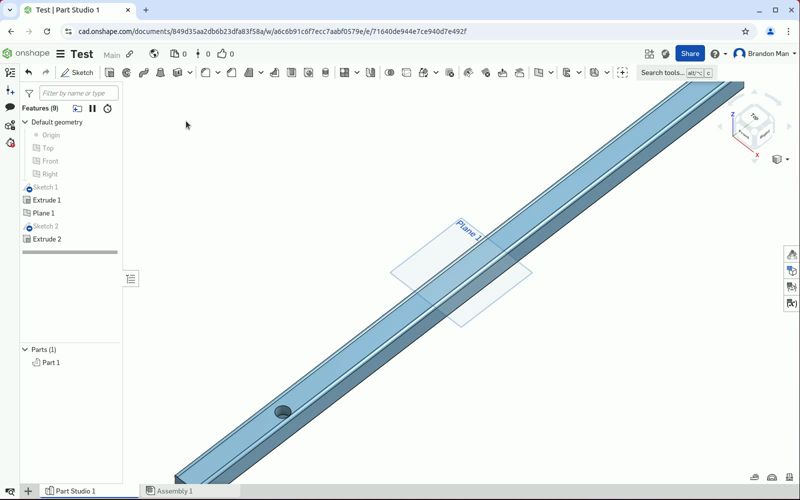
mouse_move(73, 189)
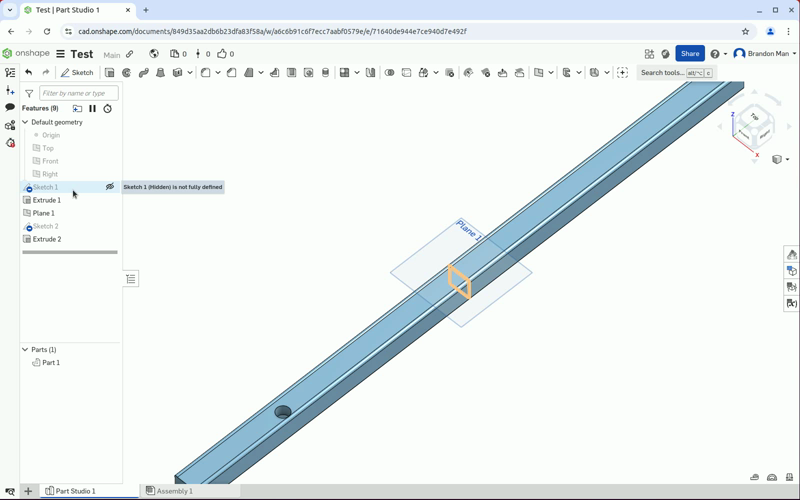
click(73, 189)